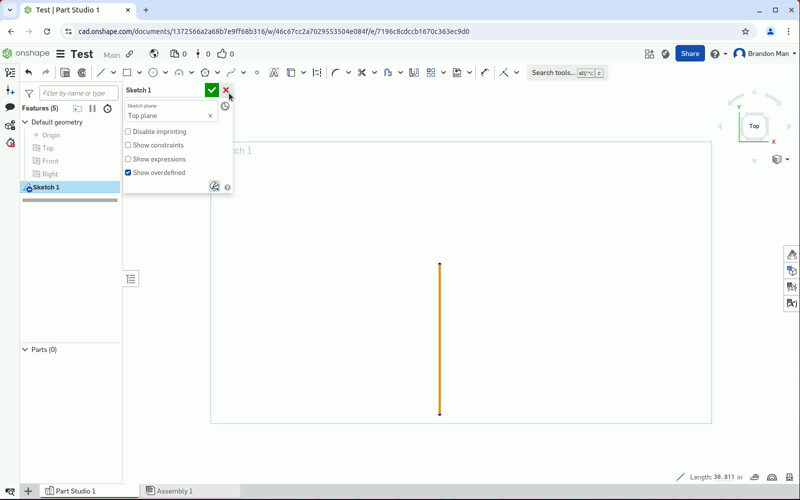
key(shift+h)
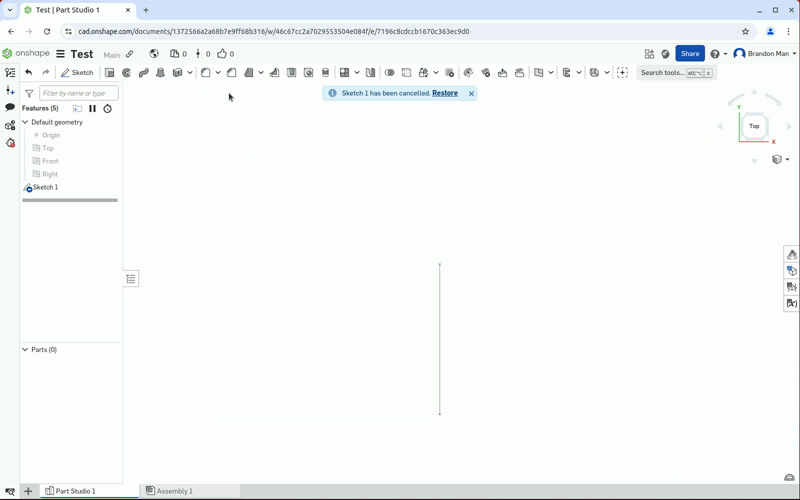
key(shift+s)
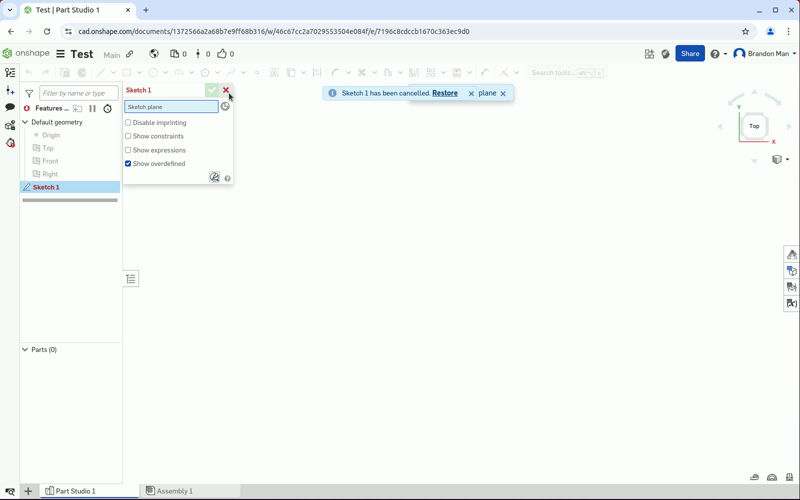
mouse_move(73, 150)
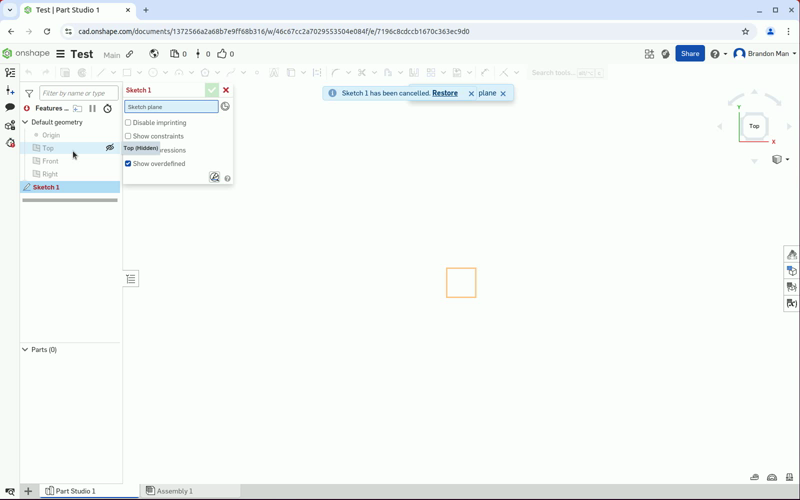
click(73, 150)
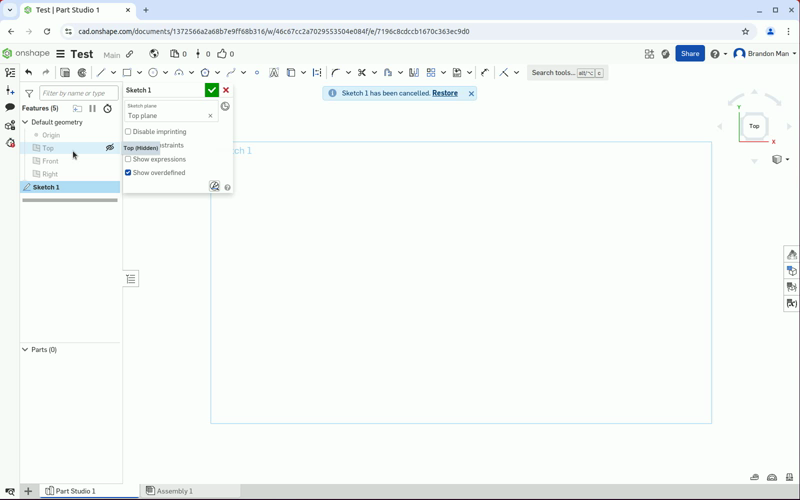
mouse_move(73, 352)
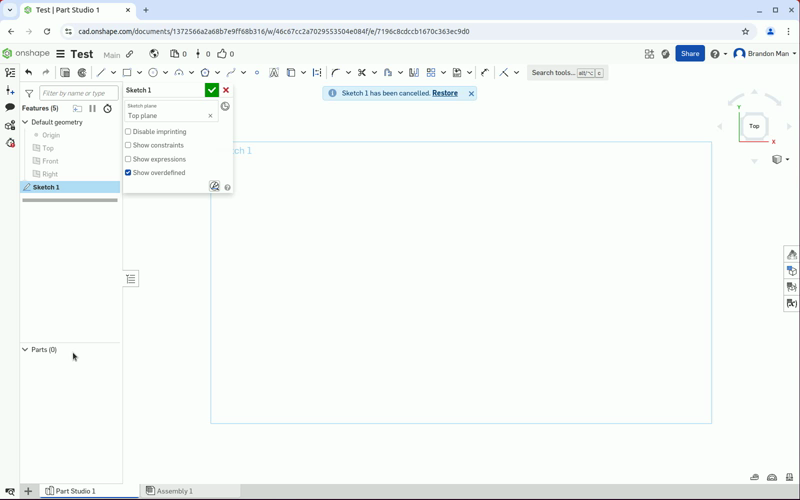
key(y)
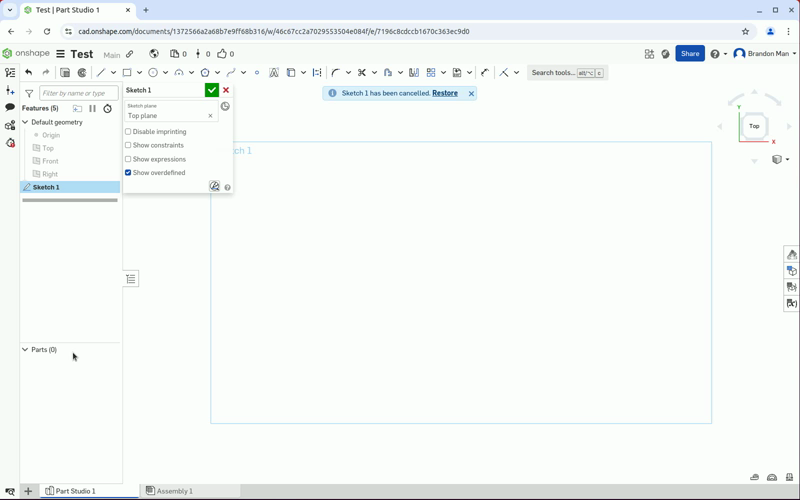
key(c)
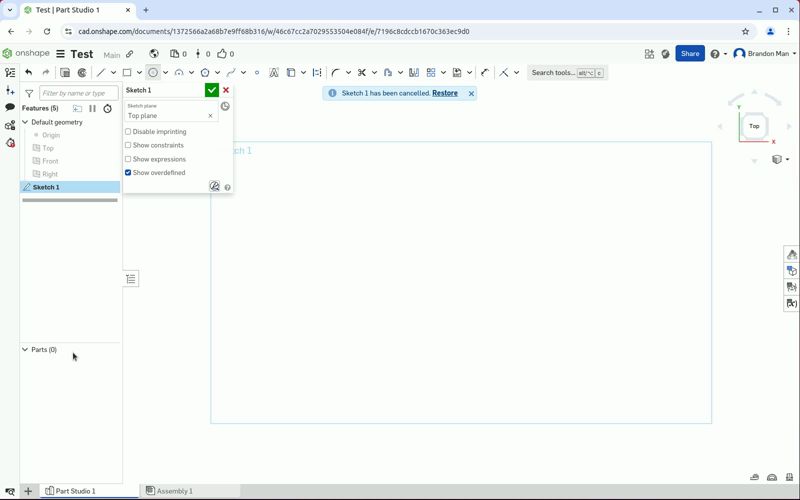
key_down(shift)
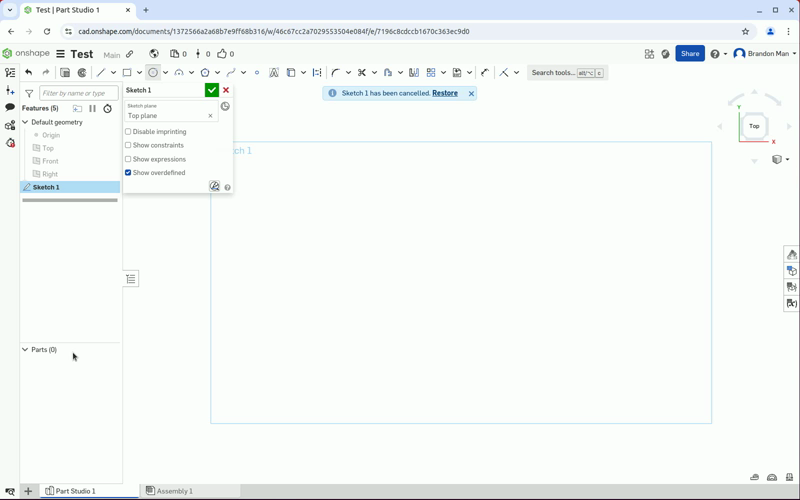
mouse_move(461, 282)
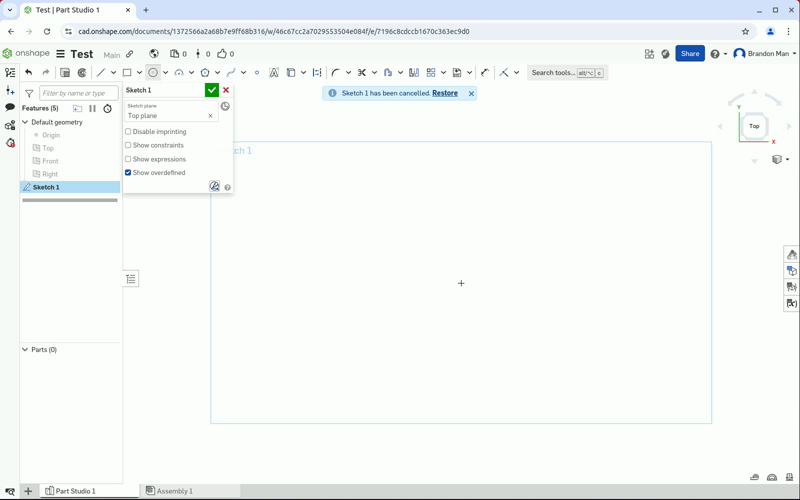
click(461, 282)
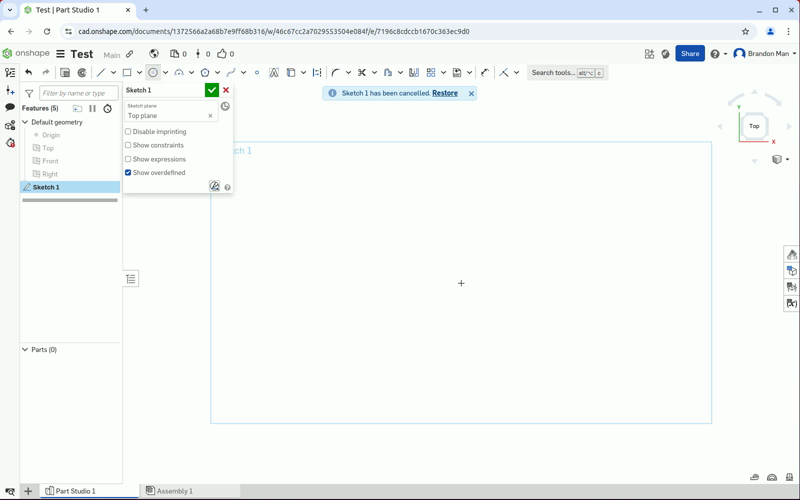
key_up(shift)
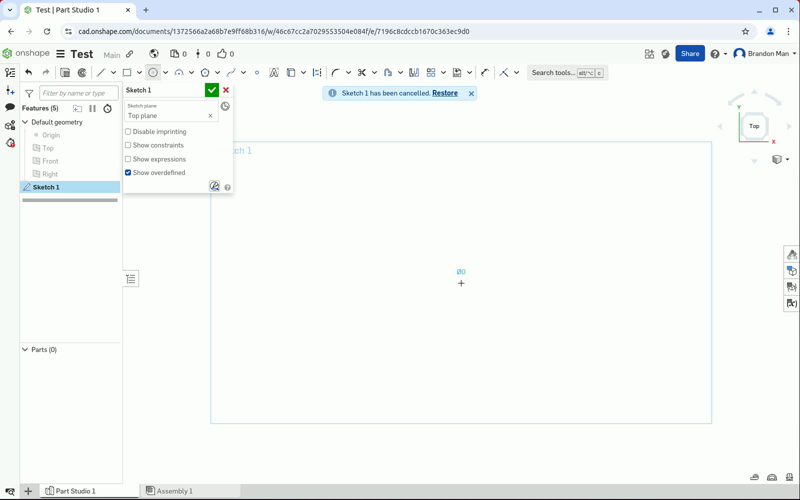
mouse_move(468, 282)
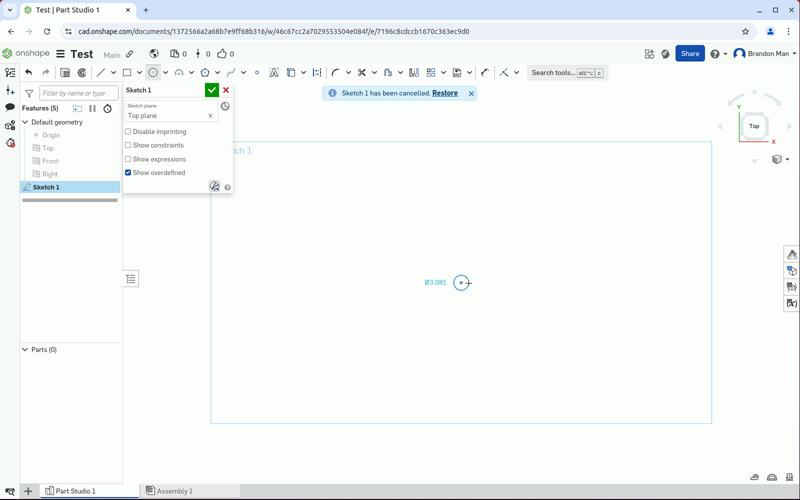
click(468, 282)
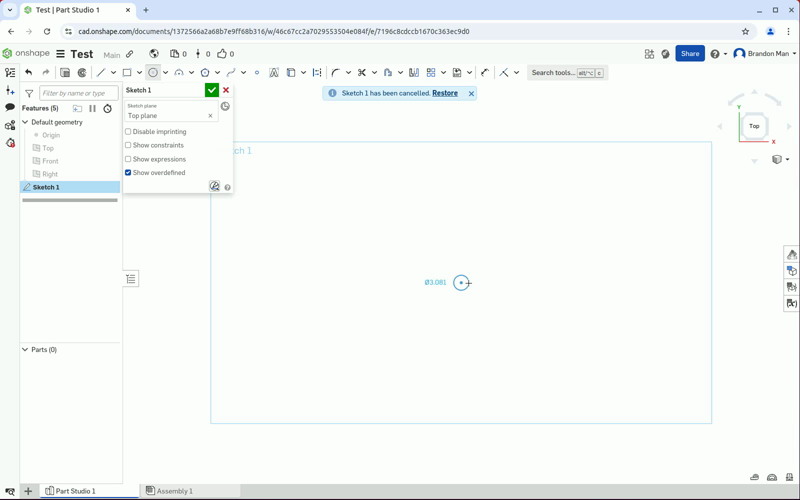
key(esc)
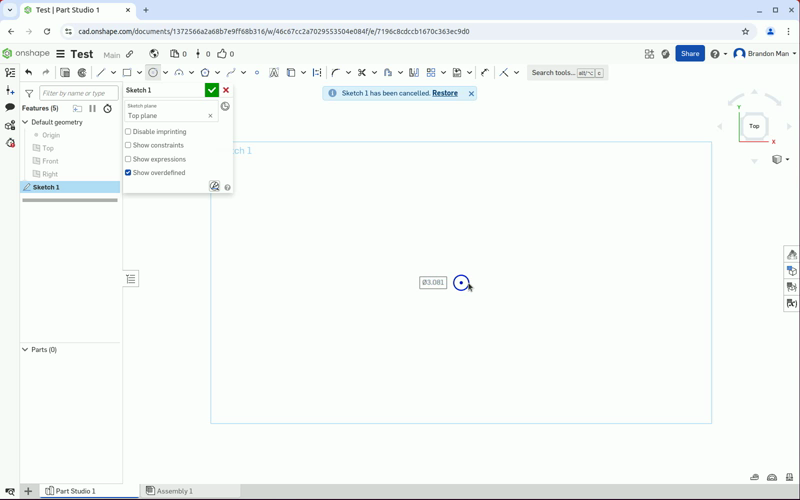
key(c)
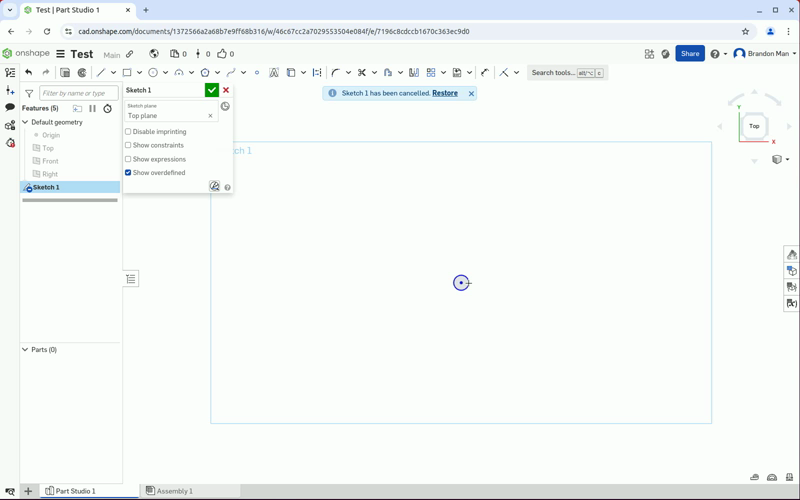
key_down(shift)
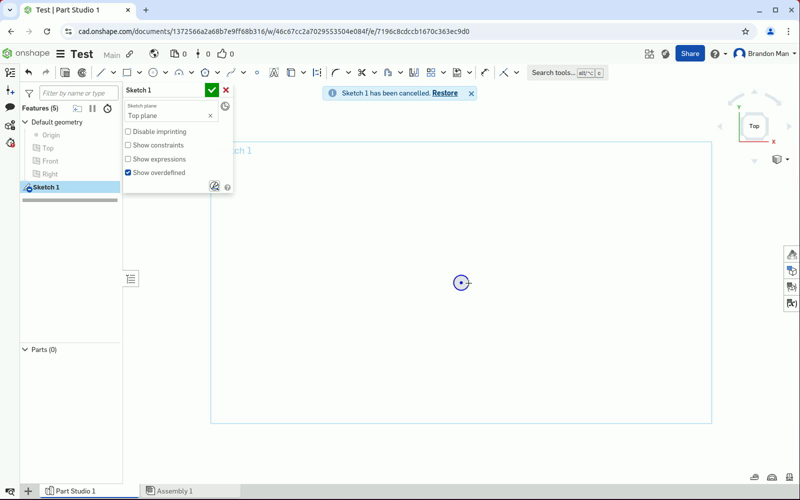
mouse_move(461, 282)
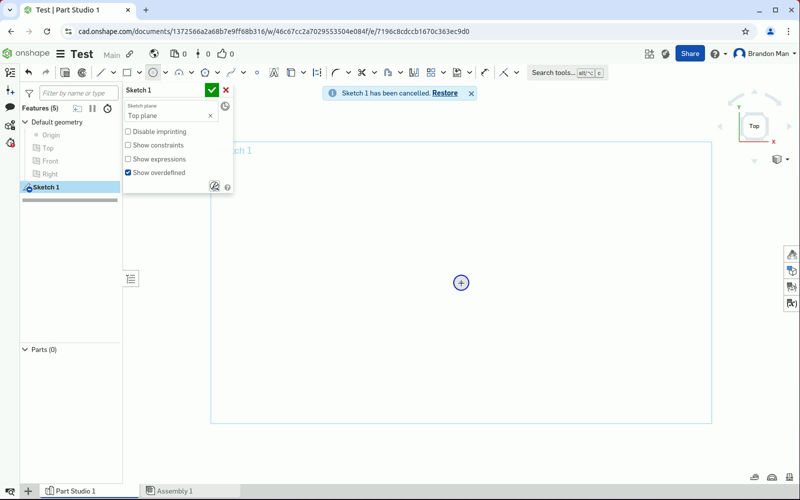
click(461, 282)
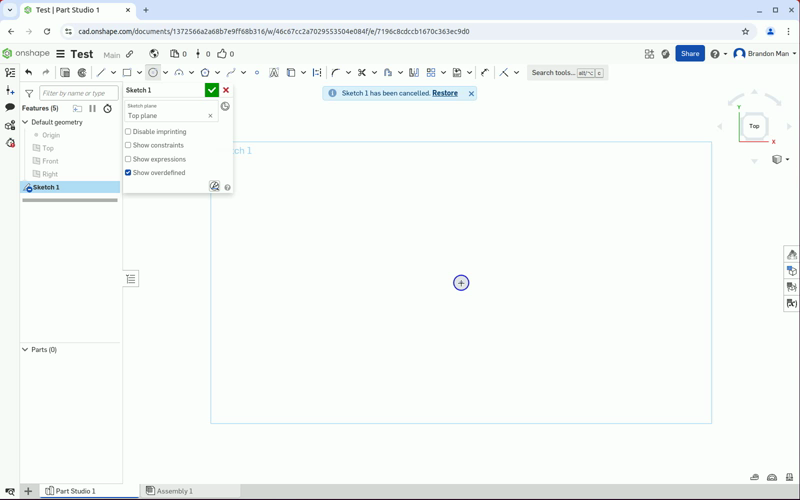
key_up(shift)
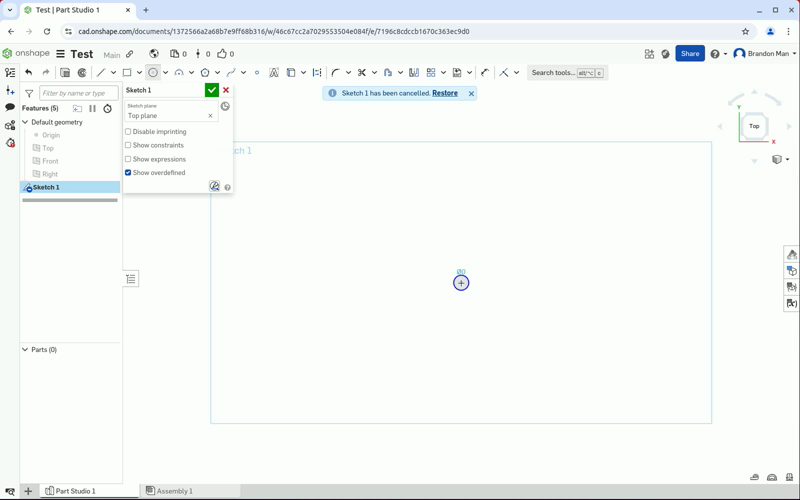
mouse_move(467, 282)
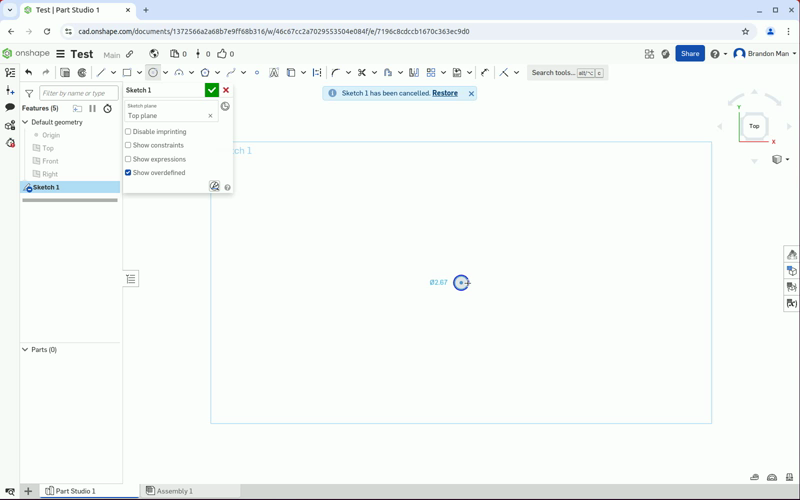
scroll(6)
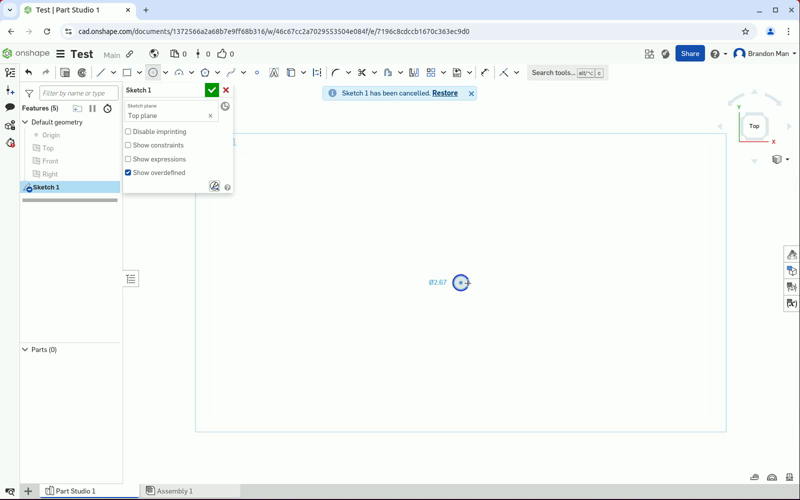
scroll(6)
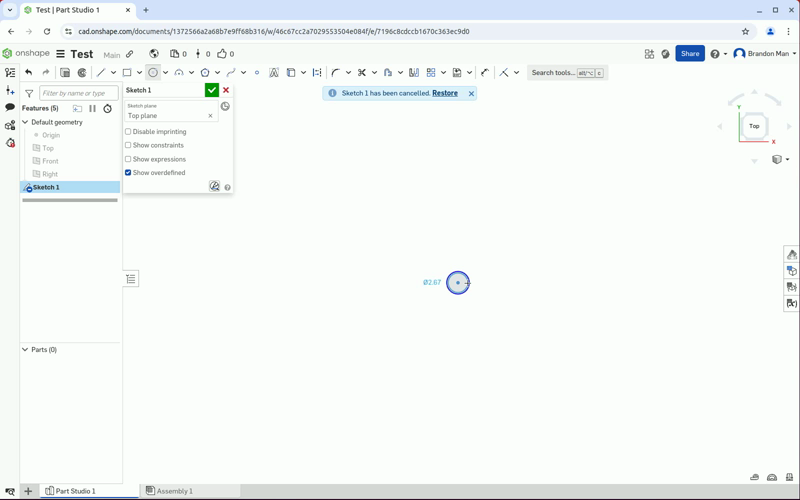
scroll(6)
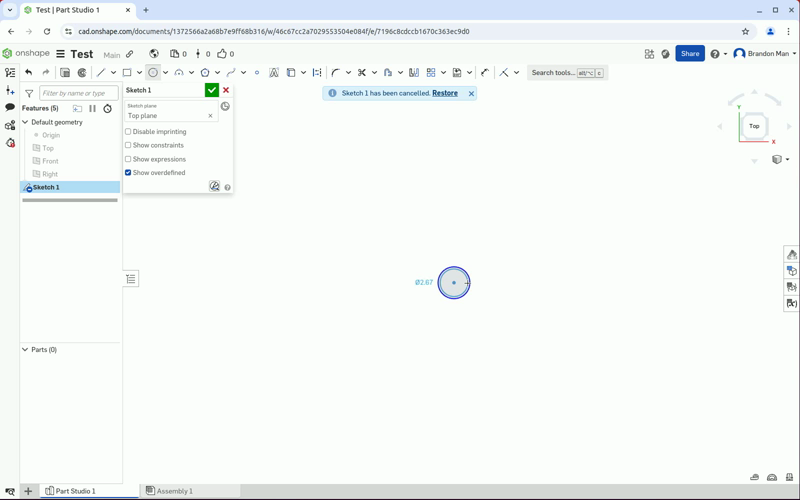
scroll(6)
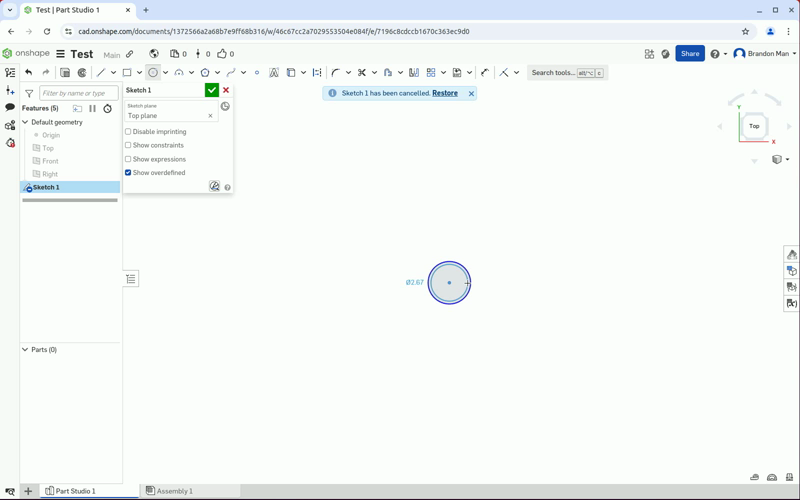
scroll(6)
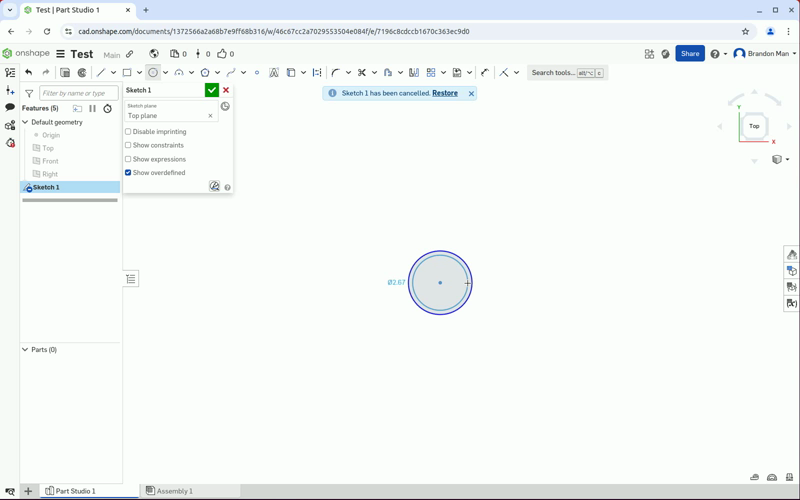
scroll(6)
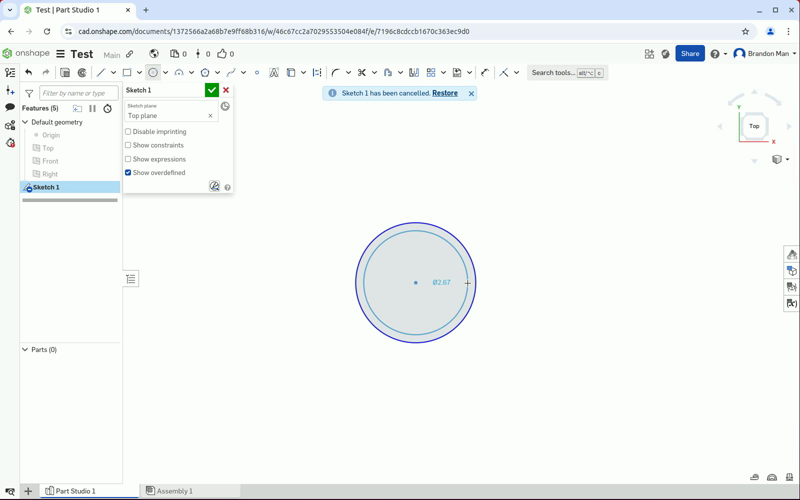
scroll(6)
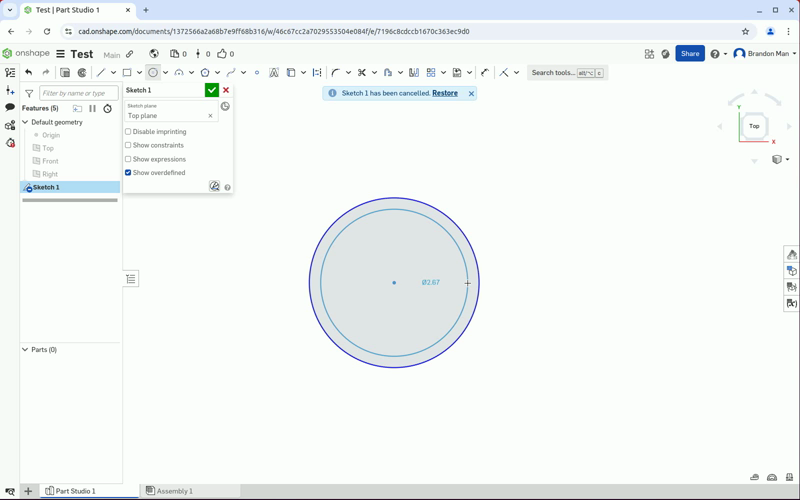
click(467, 282)
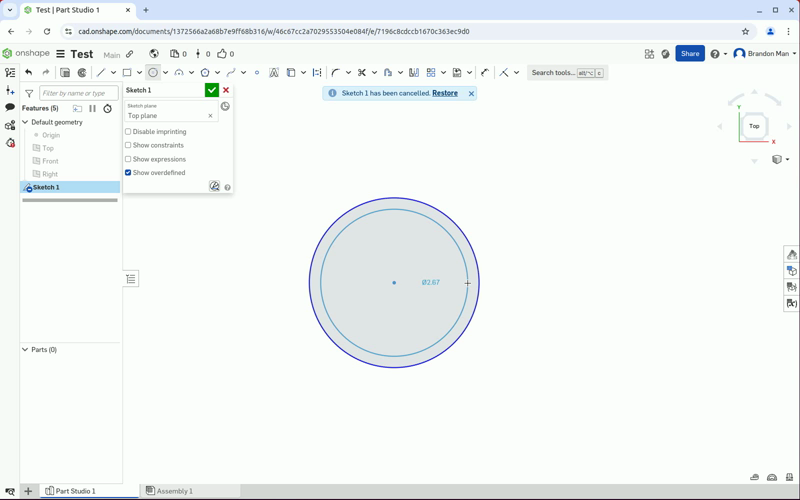
scroll(-6)
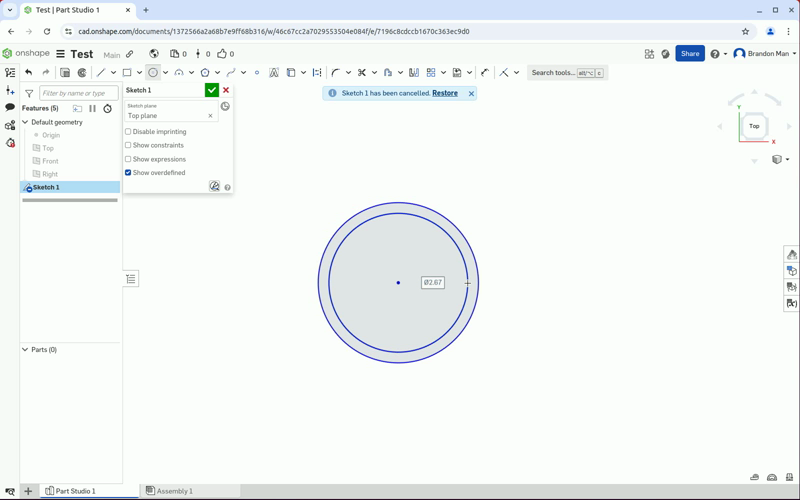
scroll(-6)
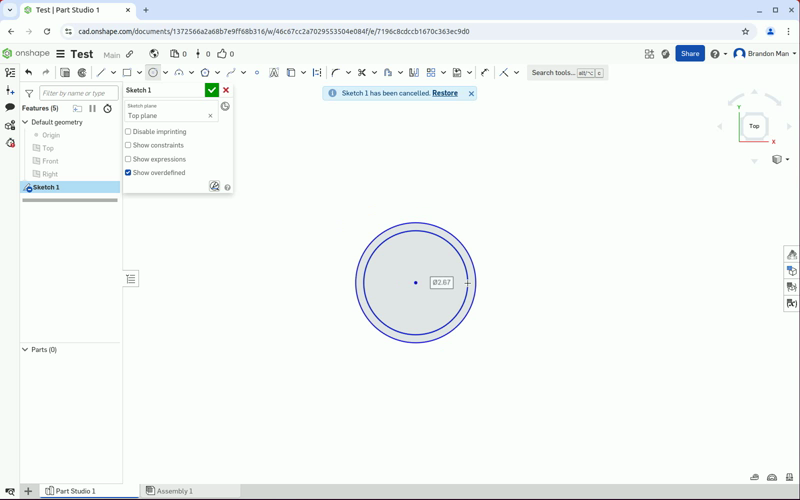
scroll(-6)
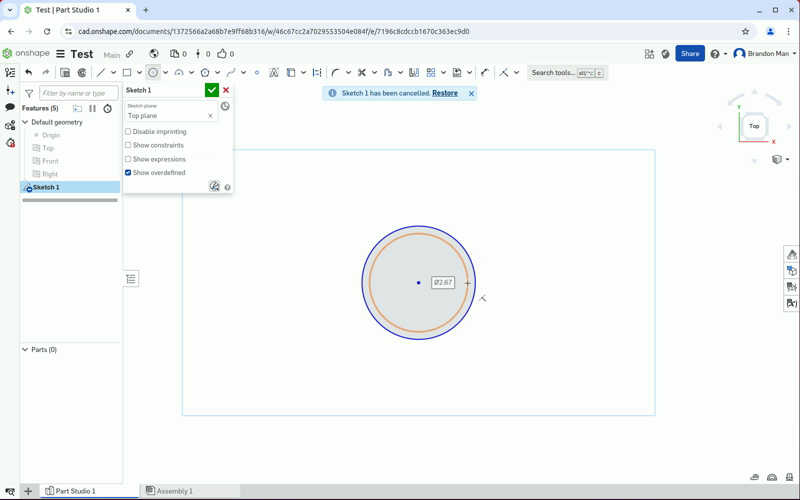
scroll(-6)
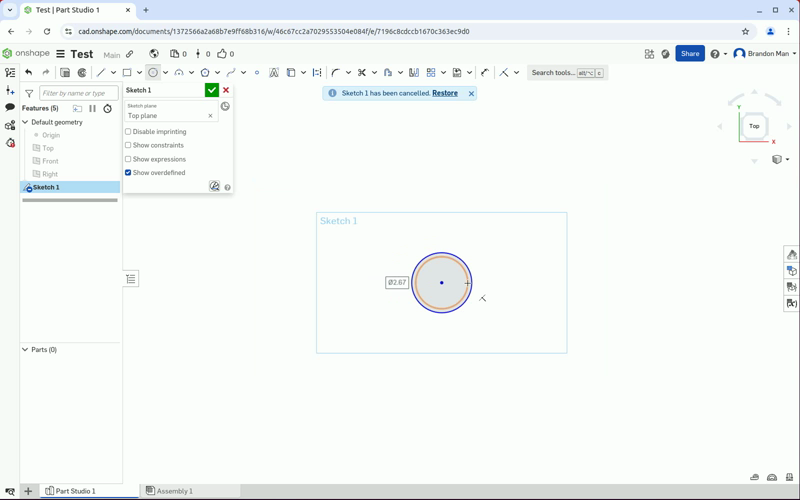
scroll(-6)
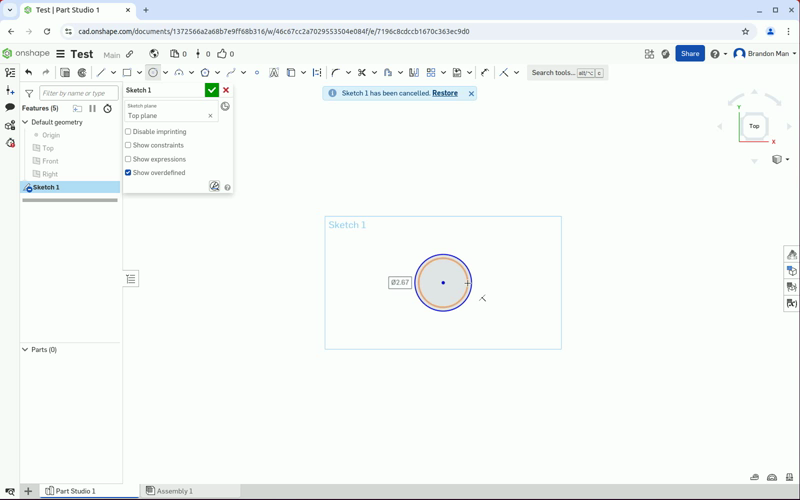
scroll(-6)
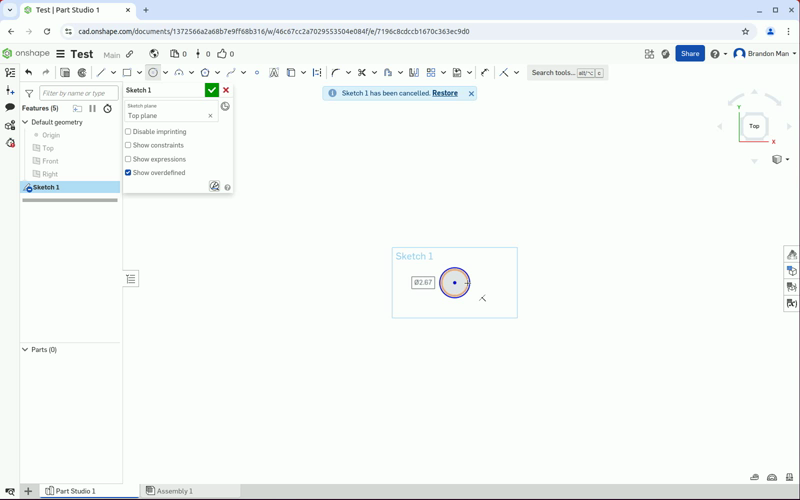
scroll(-6)
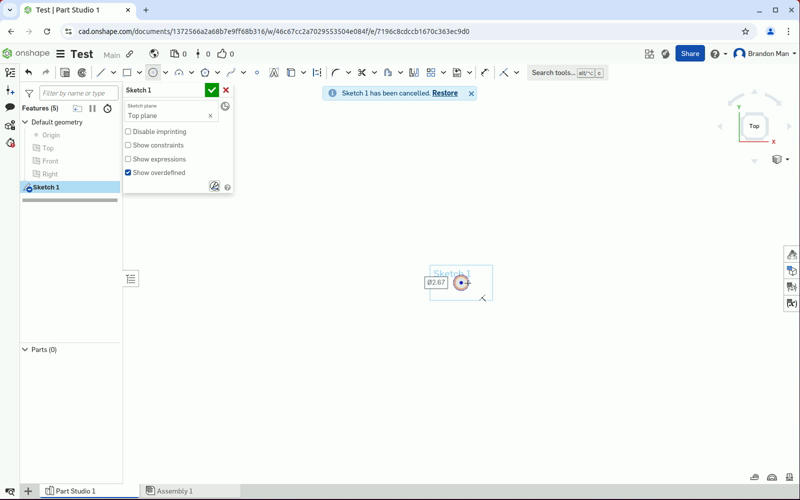
key(esc)
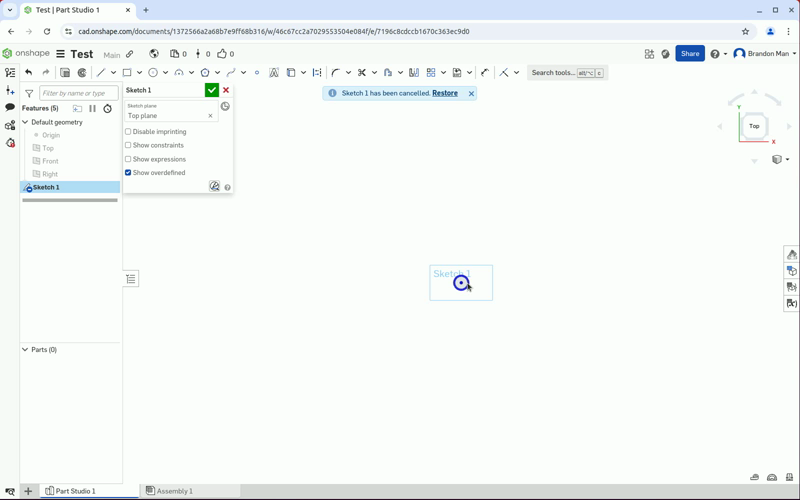
mouse_move(456, 277)
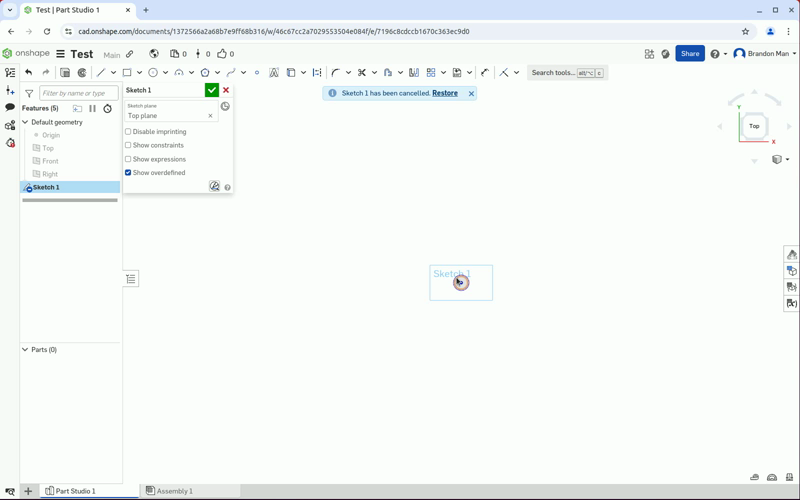
scroll(6)
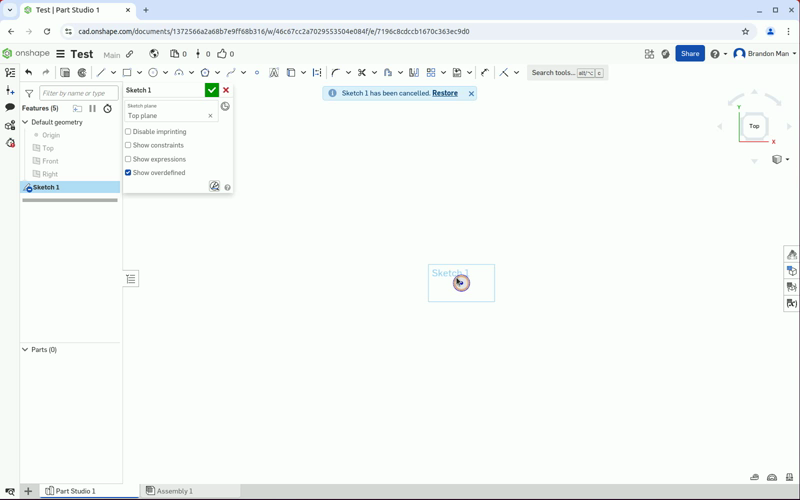
scroll(6)
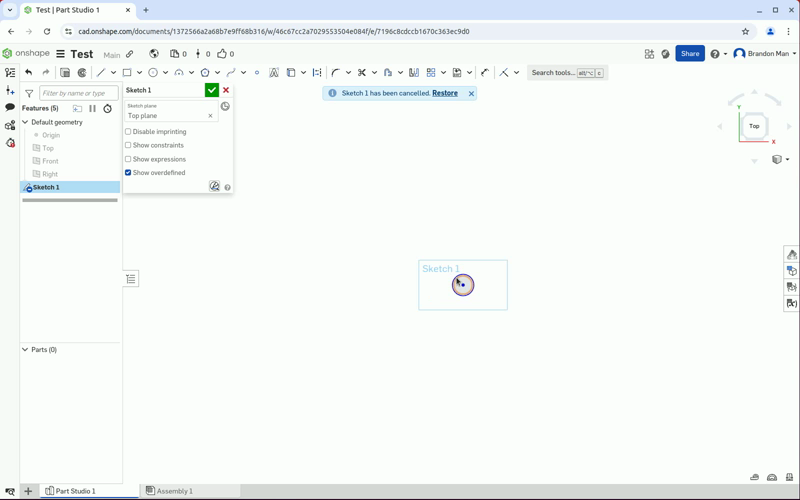
scroll(6)
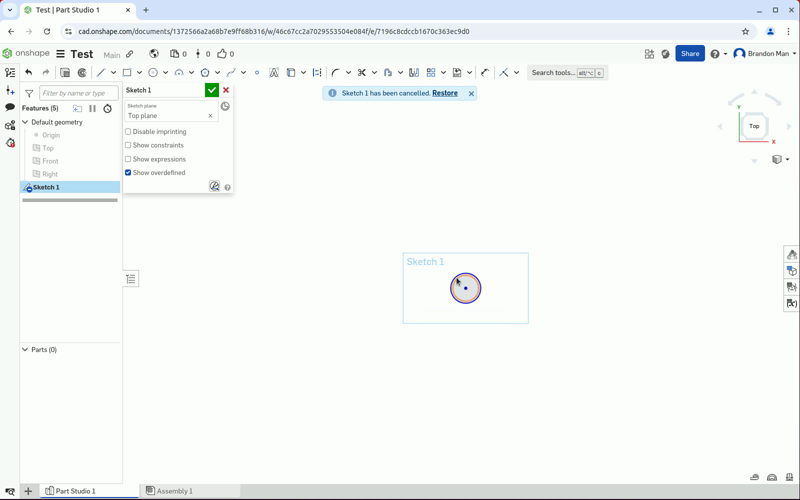
scroll(6)
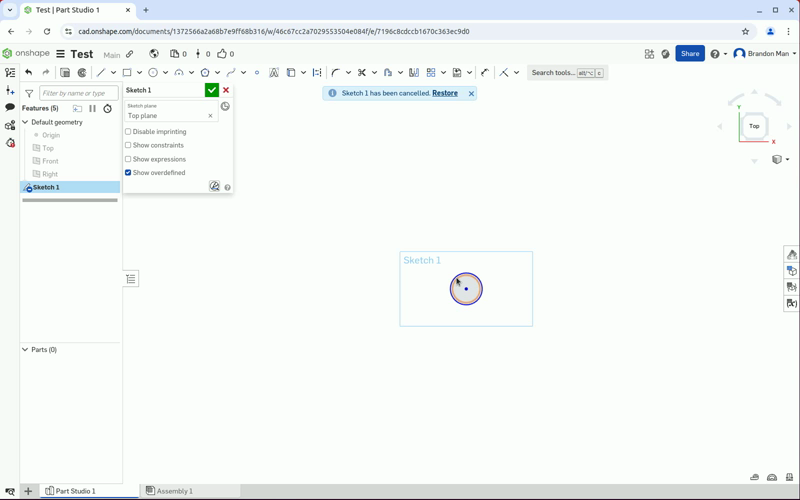
scroll(6)
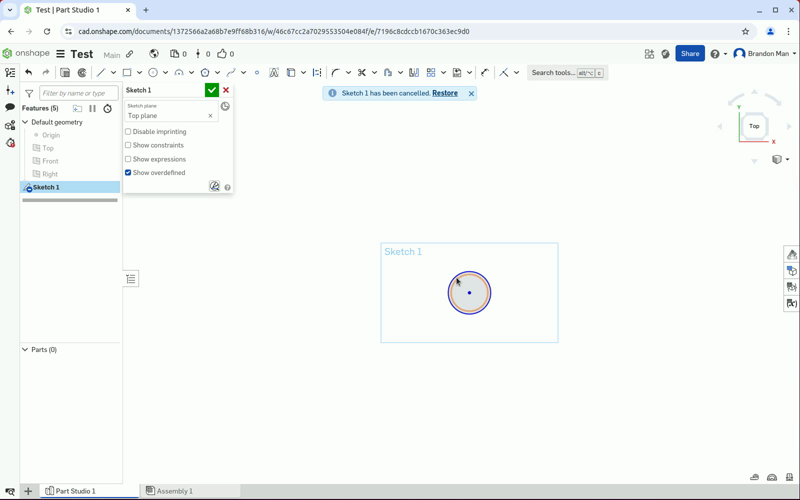
scroll(6)
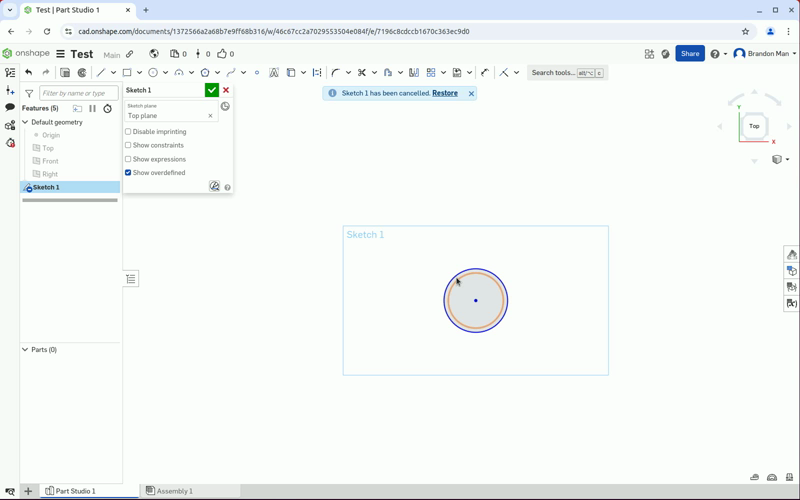
scroll(6)
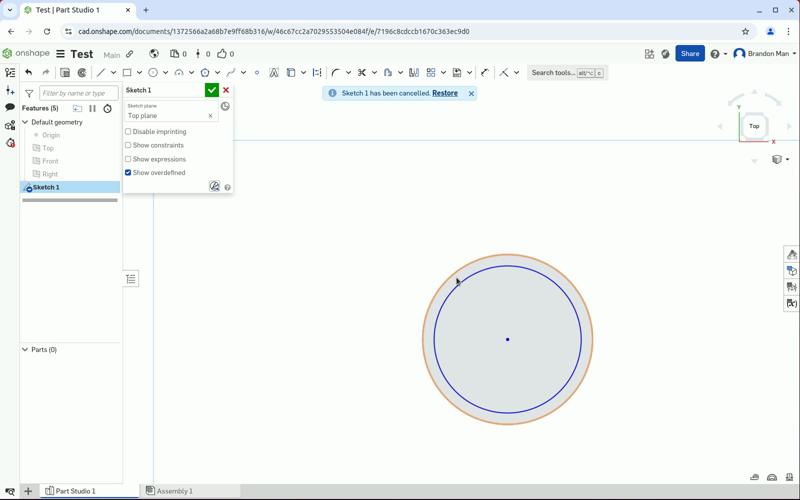
click(456, 277)
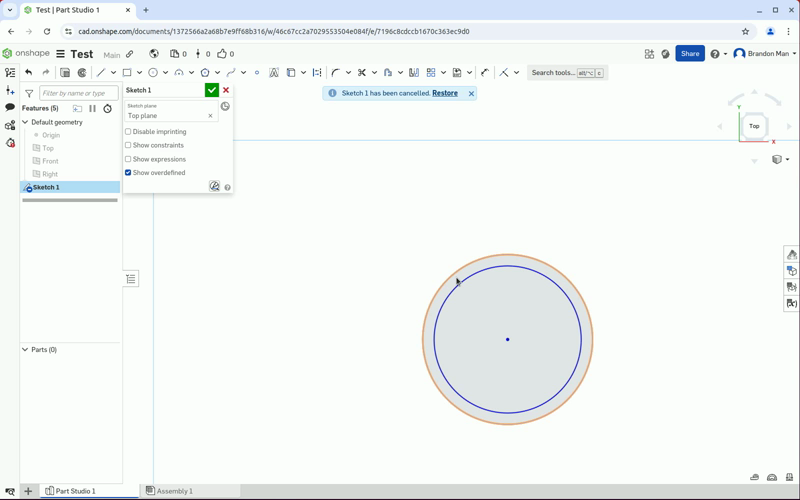
scroll(-6)
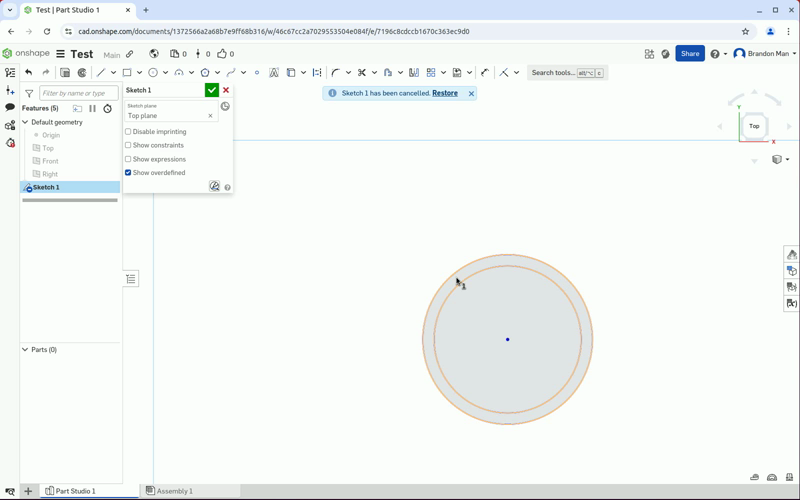
scroll(-6)
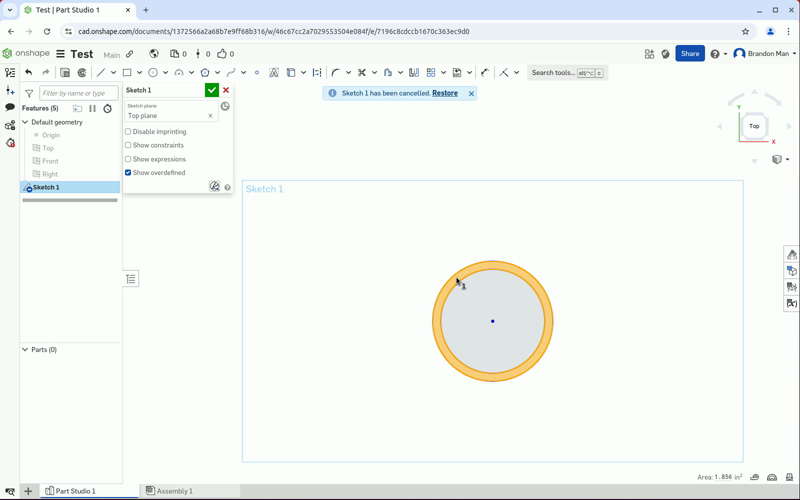
scroll(-6)
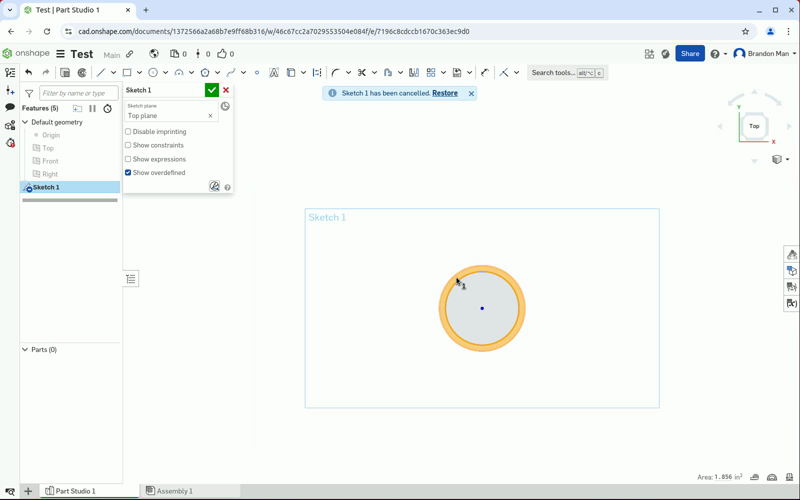
scroll(-6)
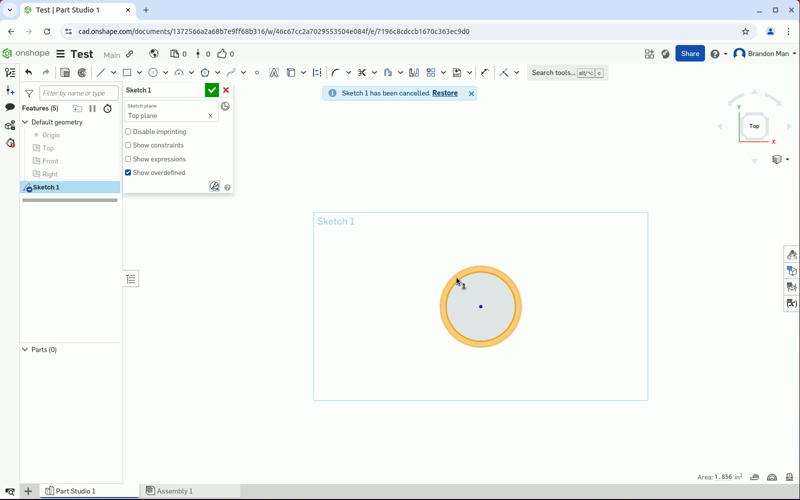
scroll(-6)
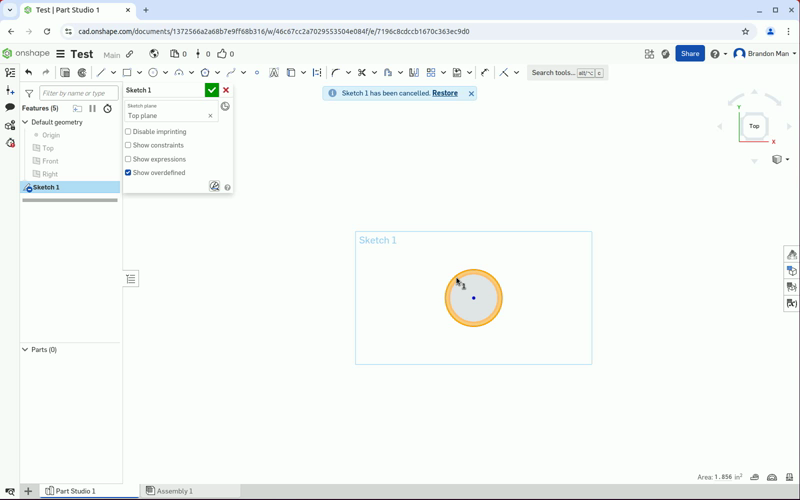
scroll(-6)
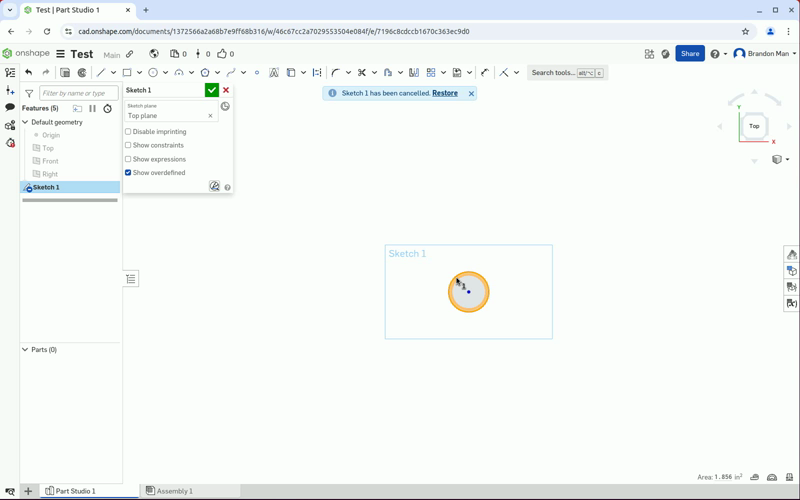
scroll(-6)
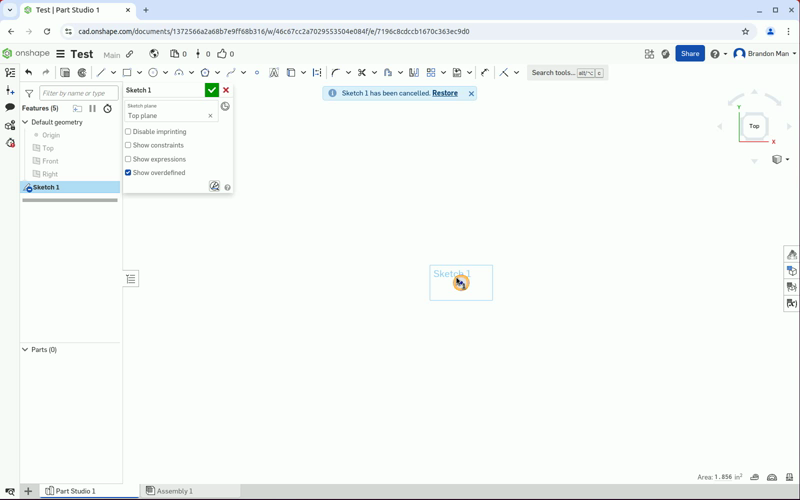
mouse_move(73, 352)
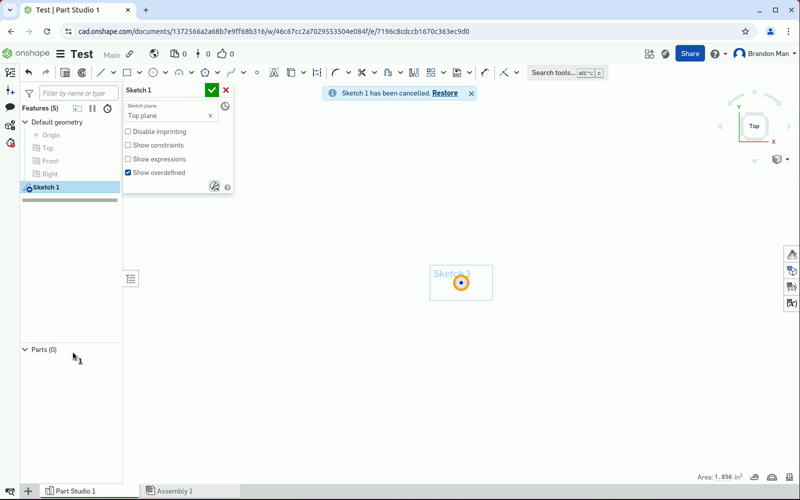
key(shift+y)
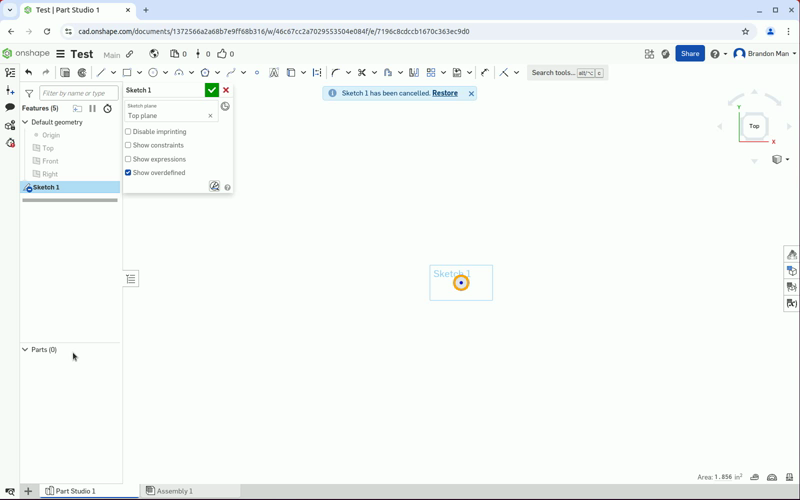
key(shift+e)
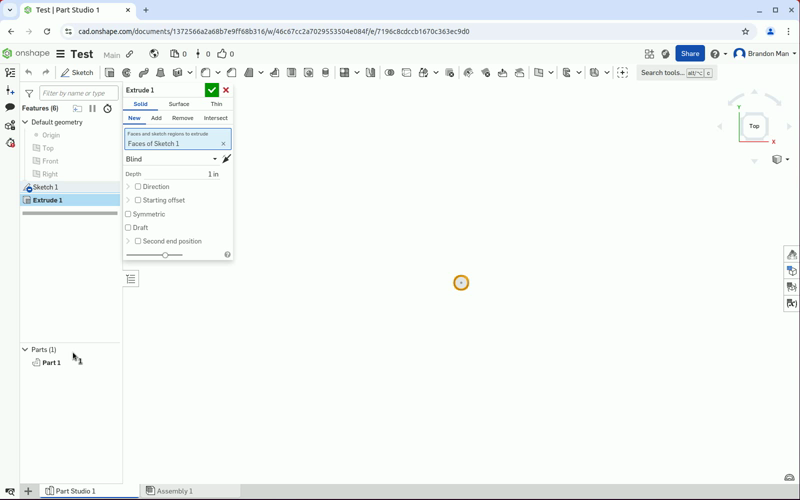
mouse_move(143, 106)
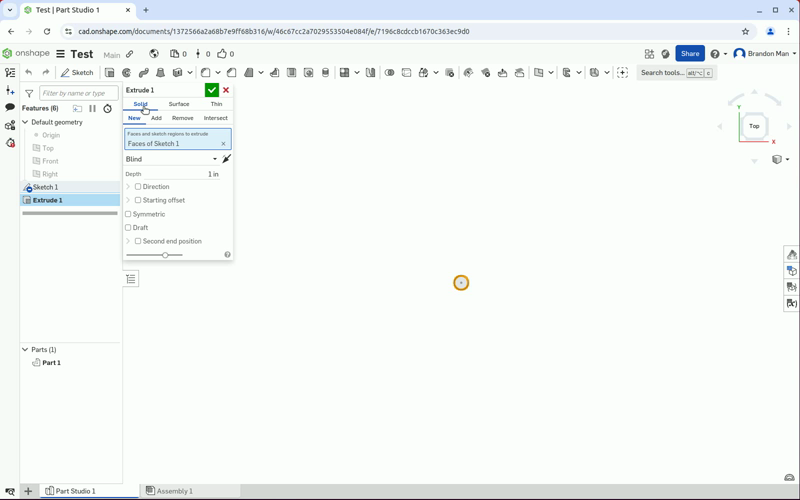
click(143, 106)
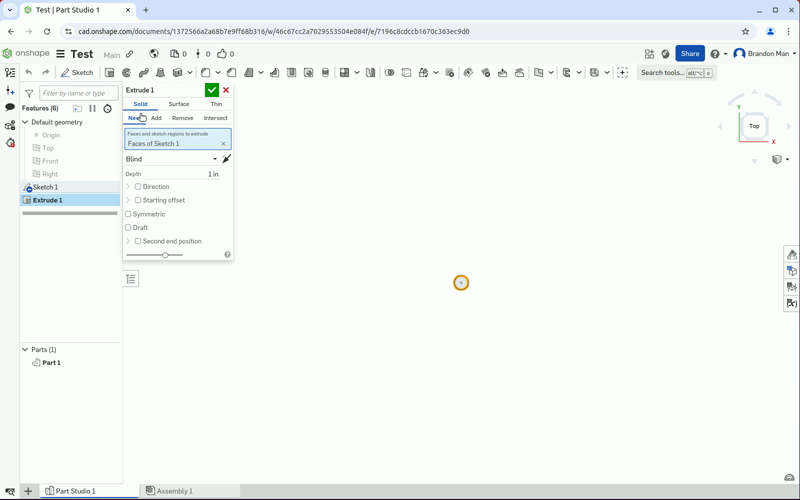
mouse_move(137, 120)
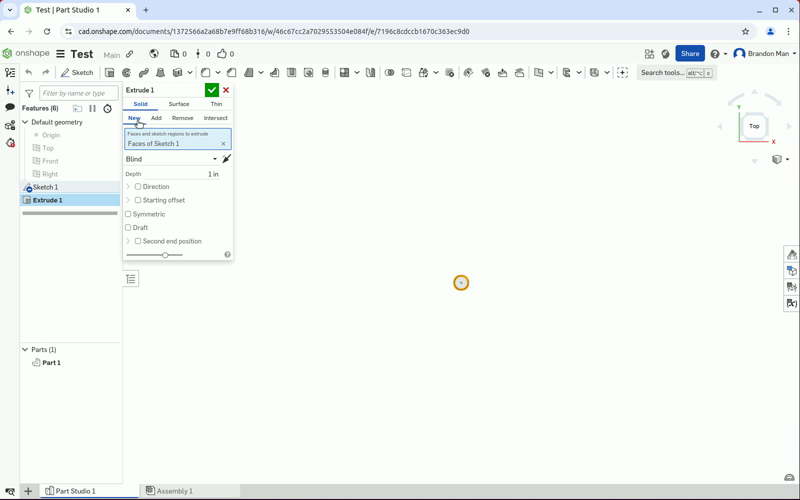
click(137, 120)
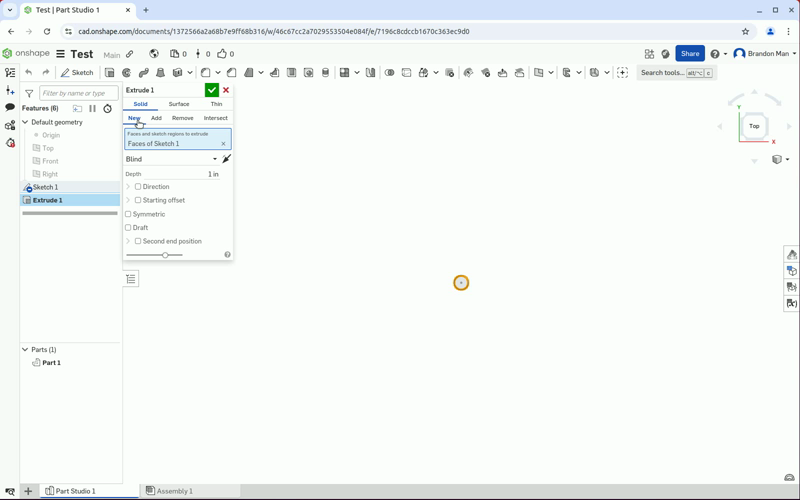
key(tab, 4)
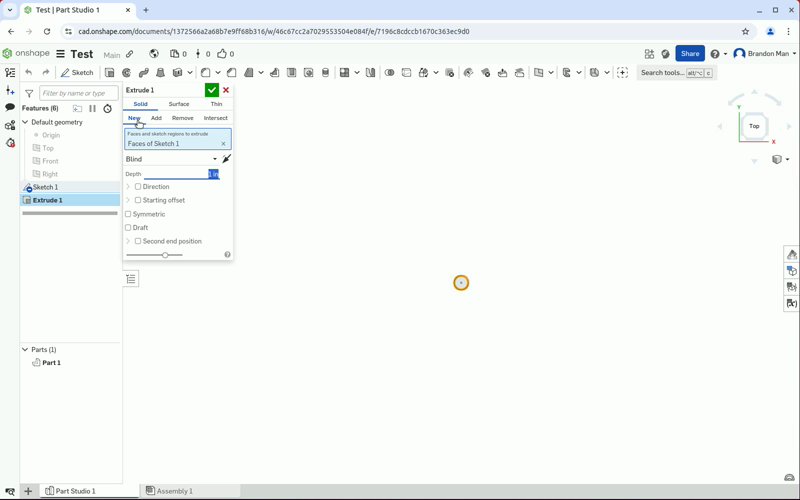
text(46.216)
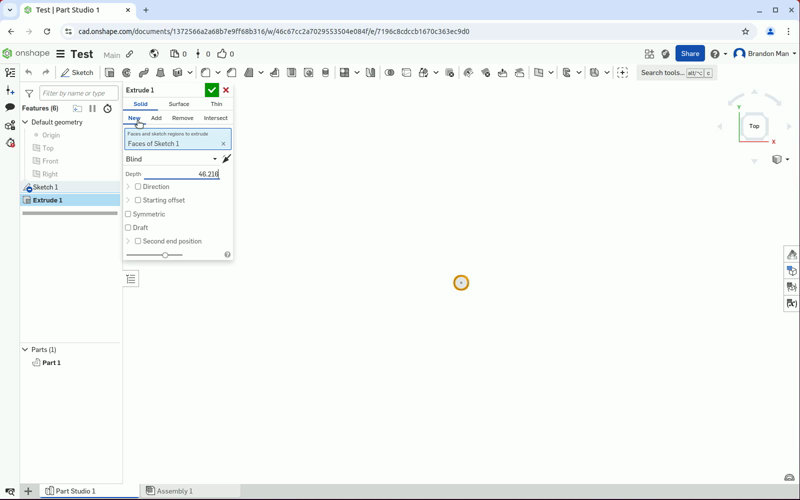
key(tab, 3)
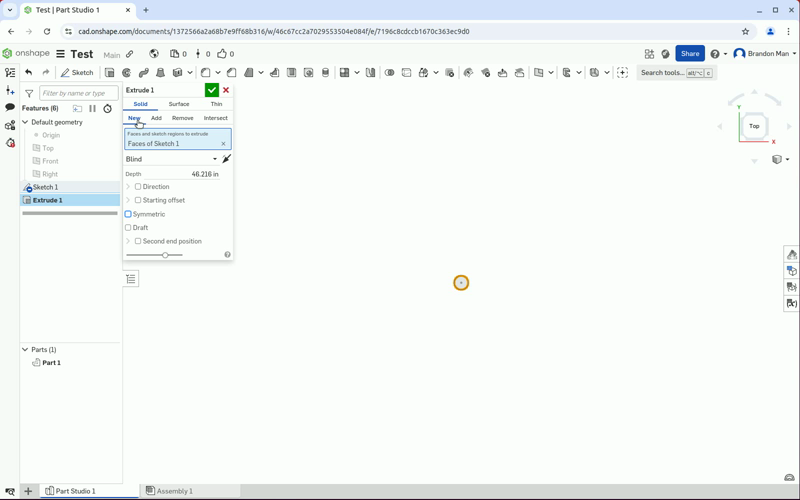
key(space)
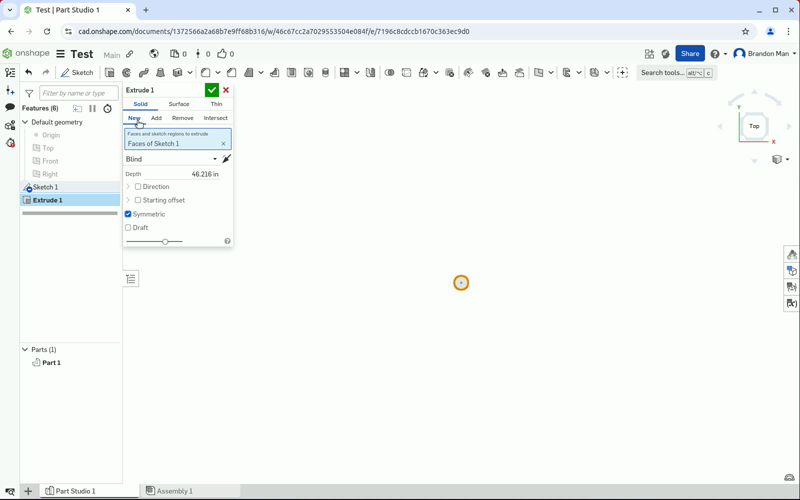
key(enter)
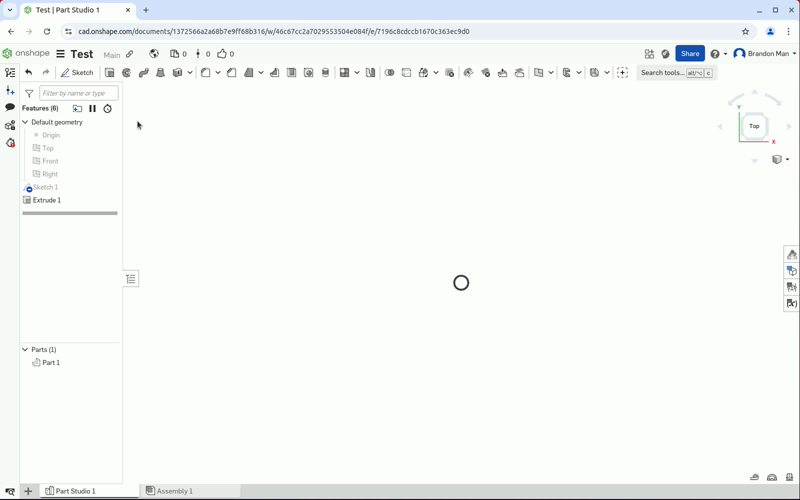
key(shift+h)
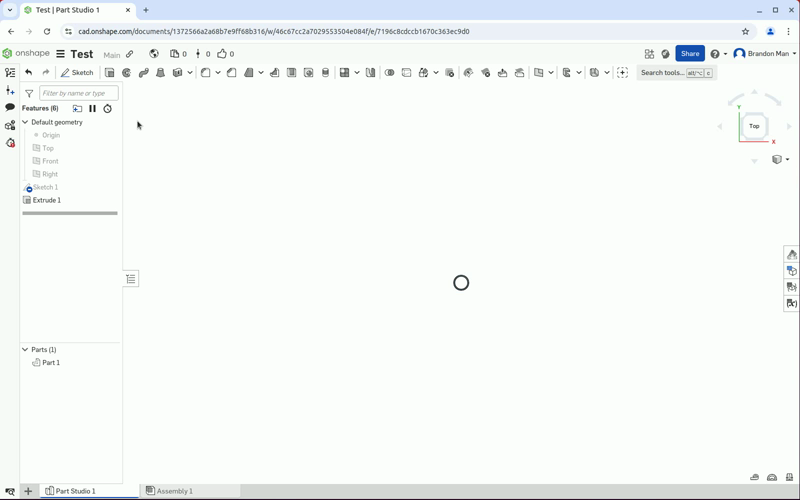
key(shift+h)
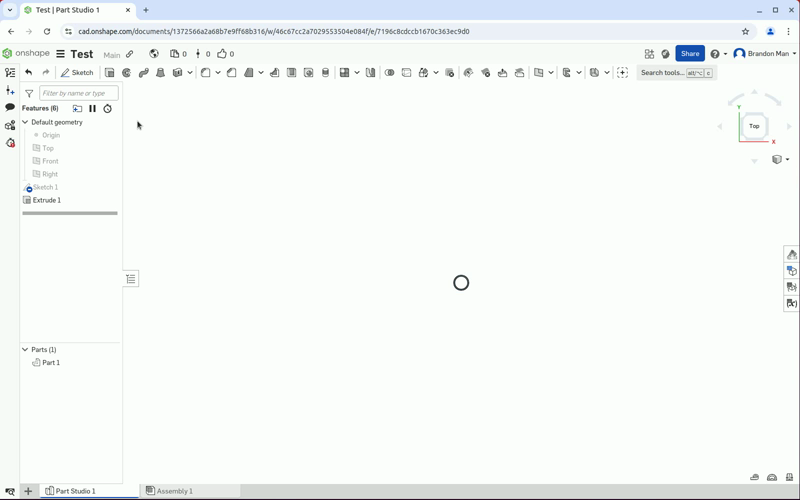
mouse_move(73, 189)
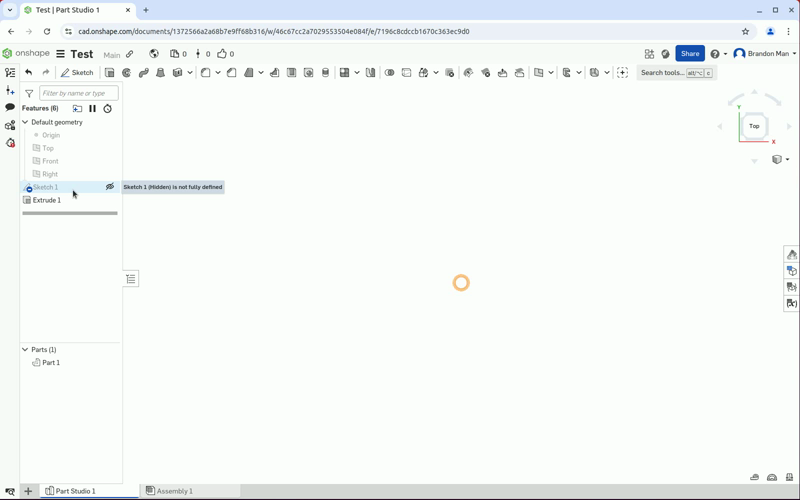
click(73, 189)
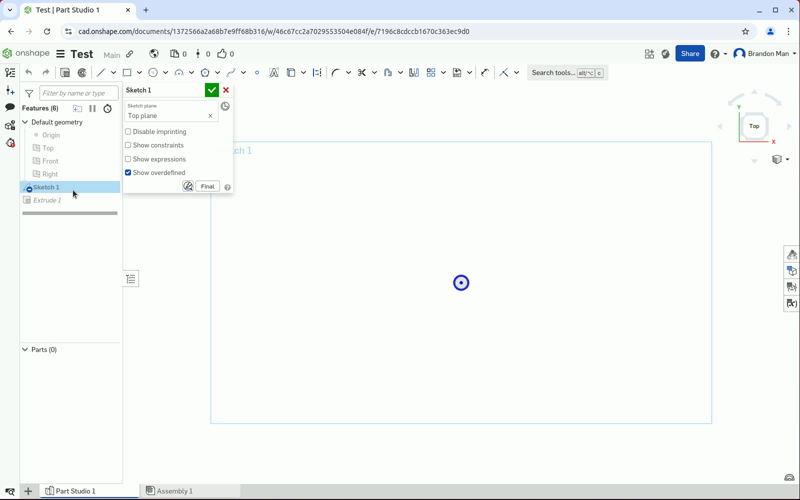
mouse_move(229, 92)
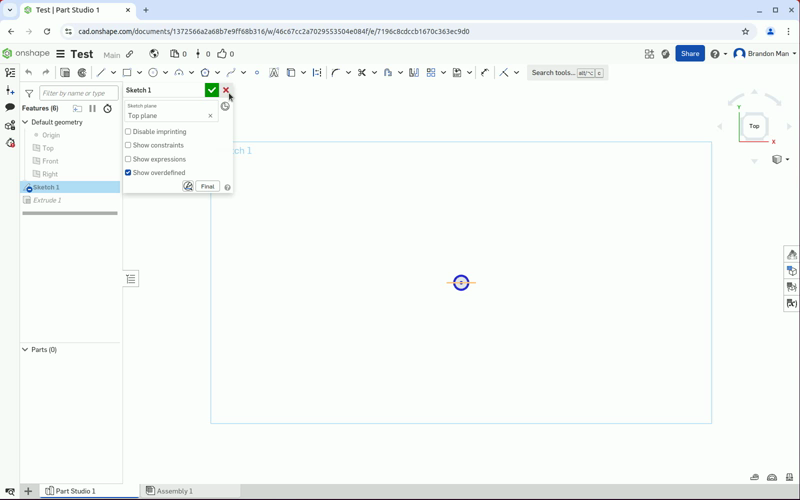
click(229, 92)
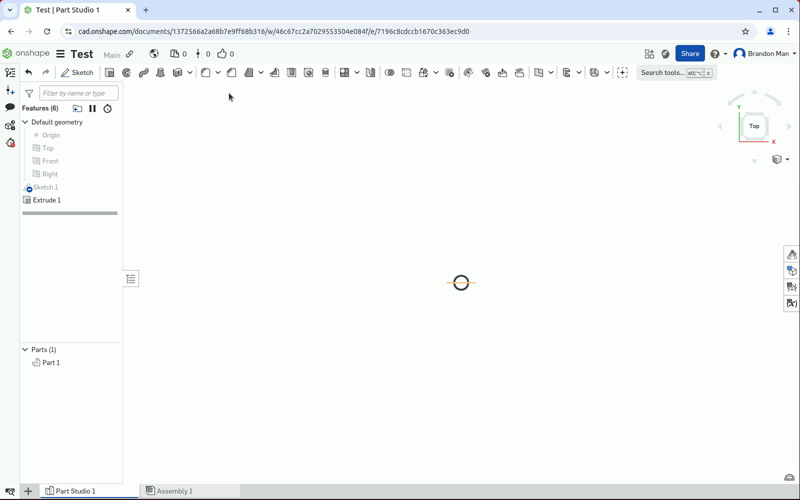
mouse_move(73, 352)
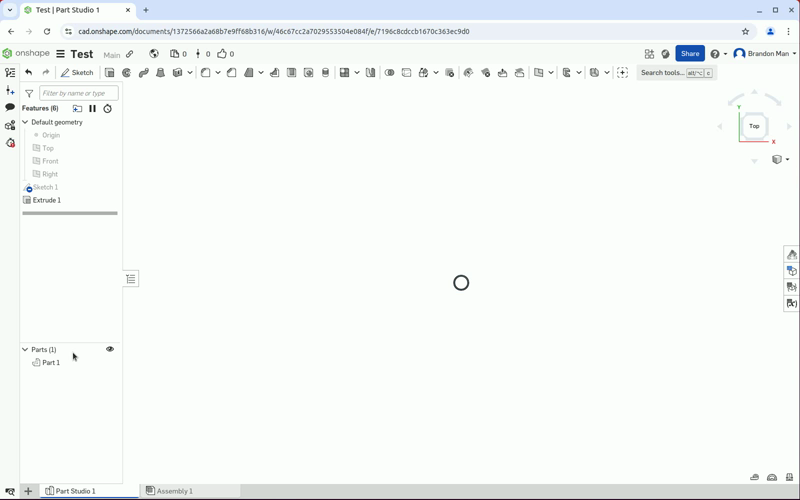
key(y)
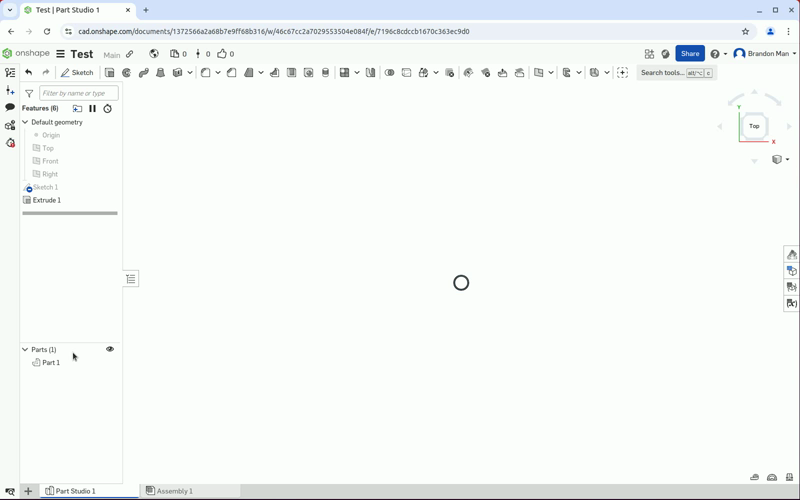
key(shift+p)
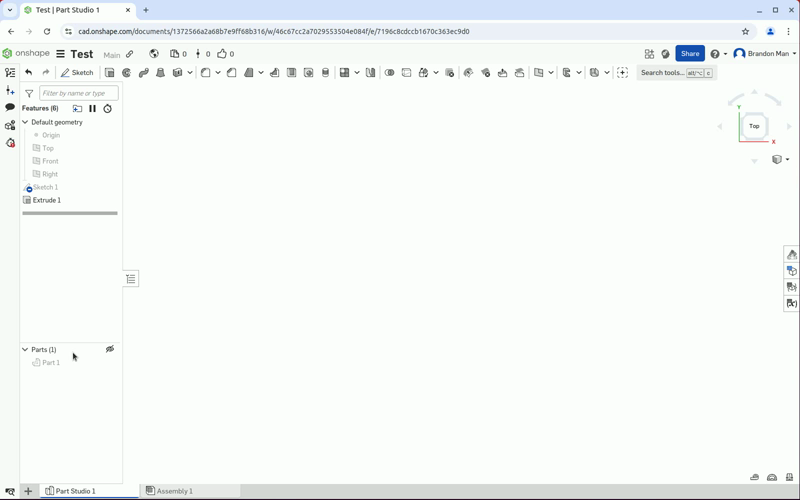
key(space)
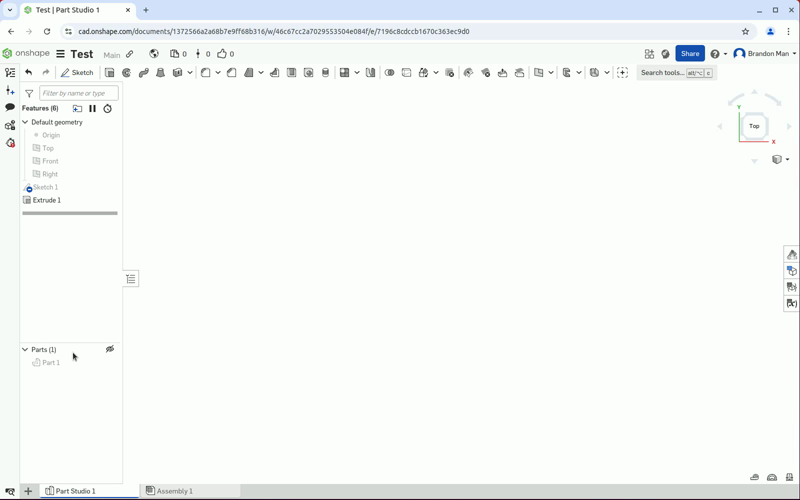
key_down(shift)
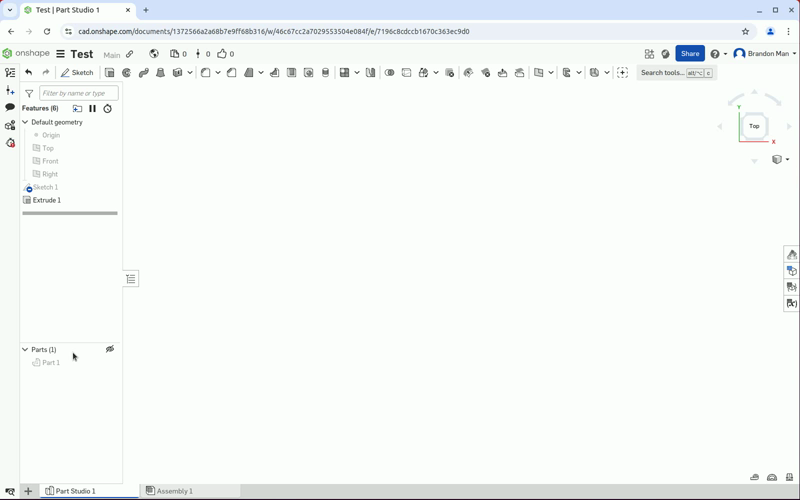
key(up)
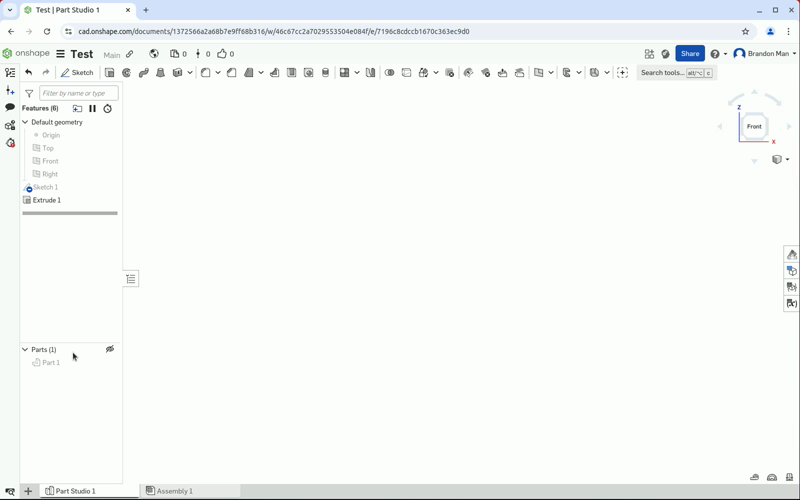
key_up(shift)
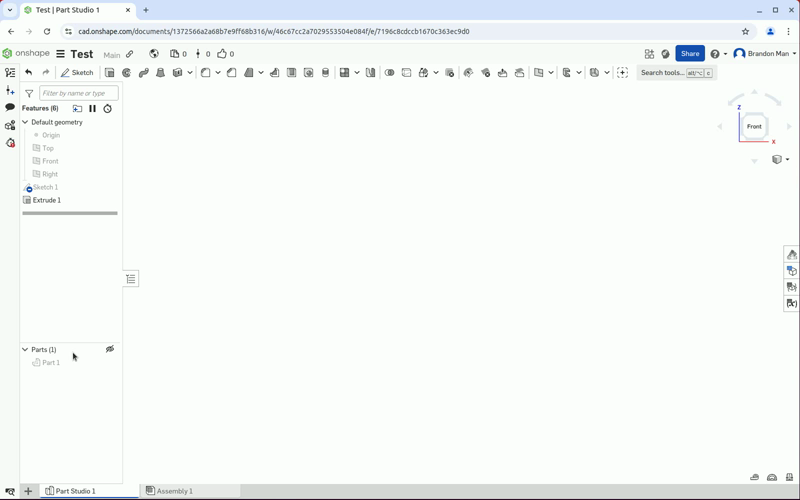
key(space)
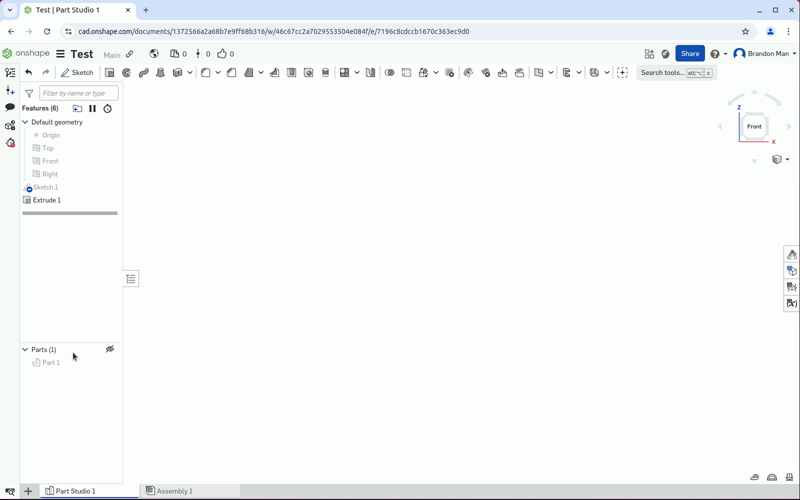
key_down(shift)
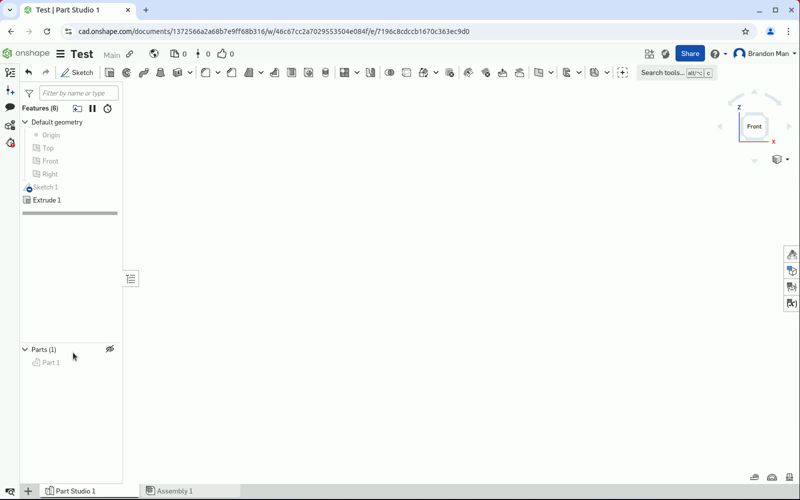
key(left)
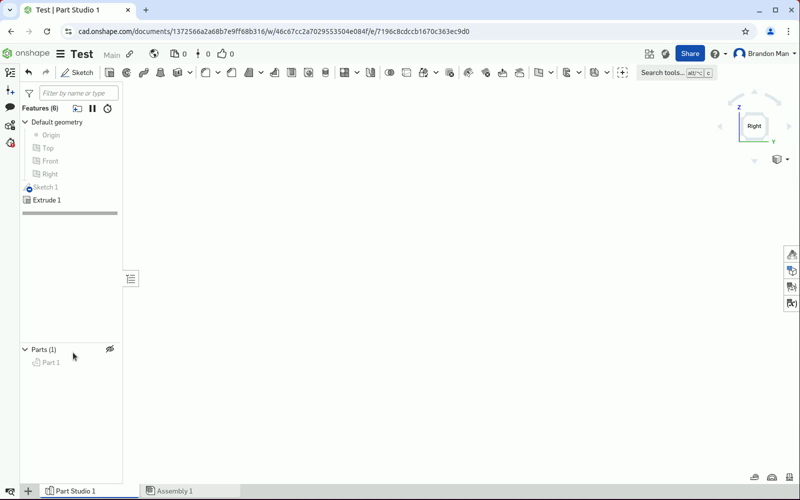
key_up(shift)
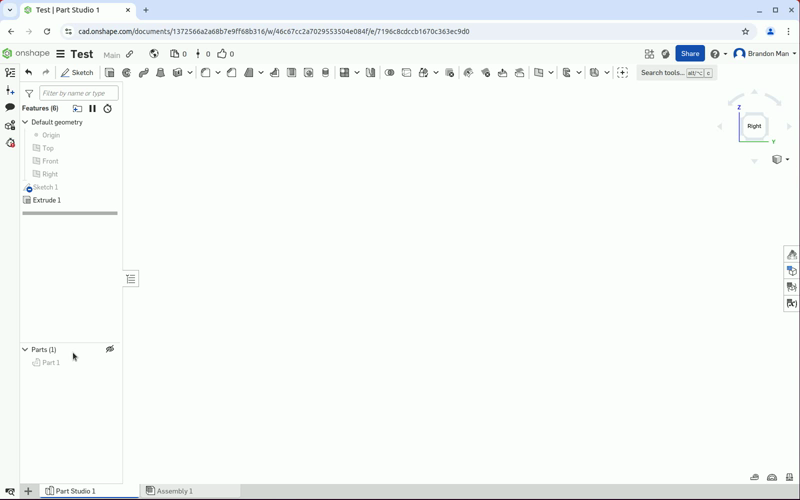
mouse_move(73, 352)
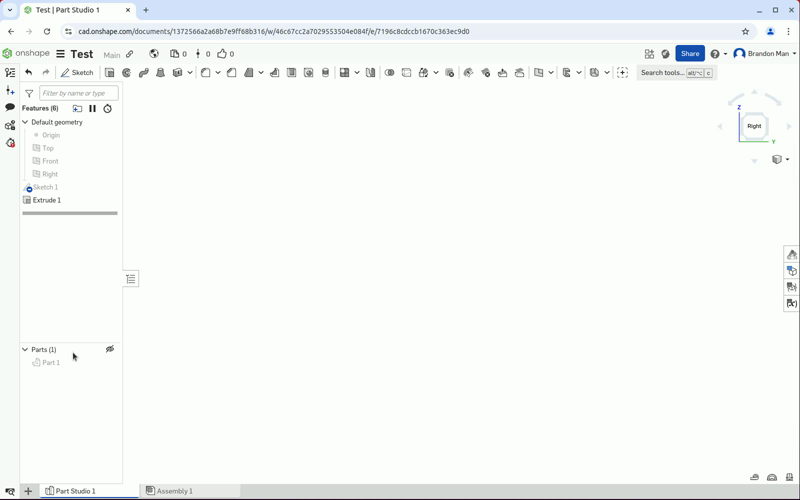
key(shift+y)
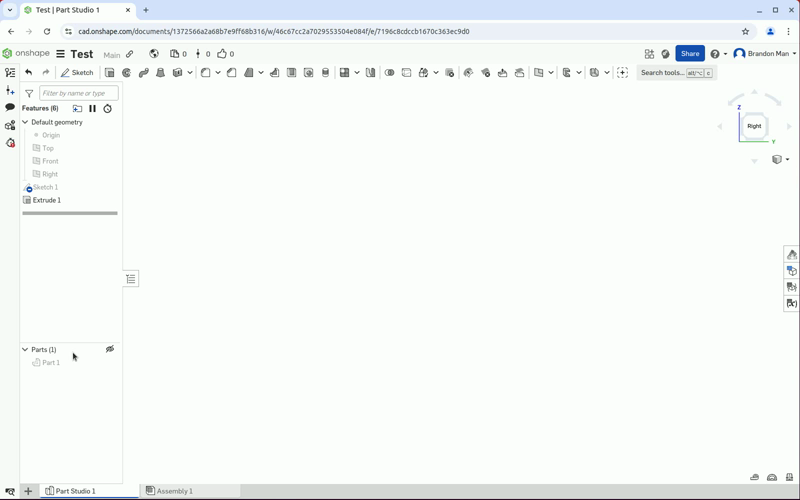
key(shift+s)
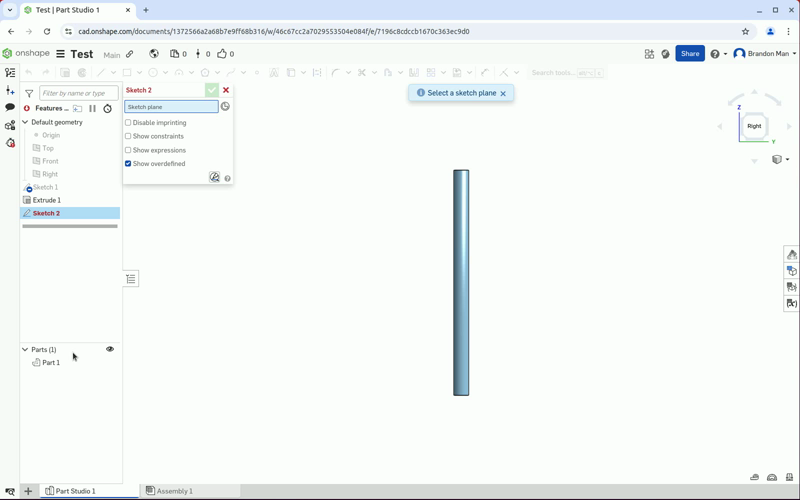
mouse_move(73, 176)
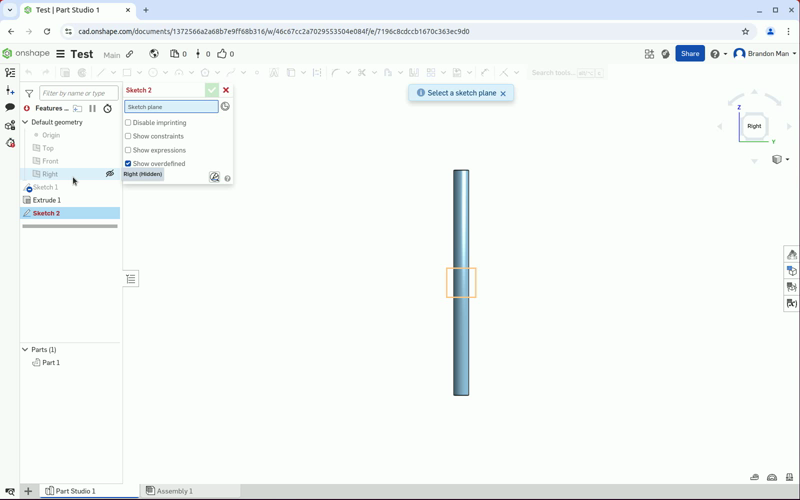
click(73, 176)
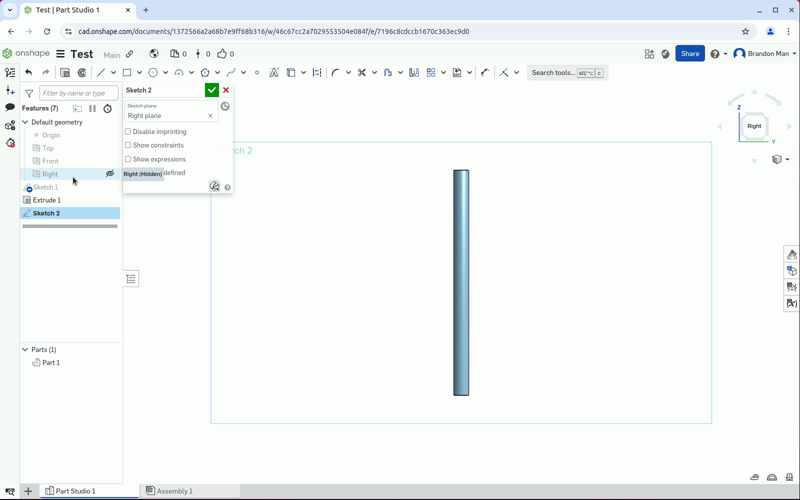
mouse_move(73, 352)
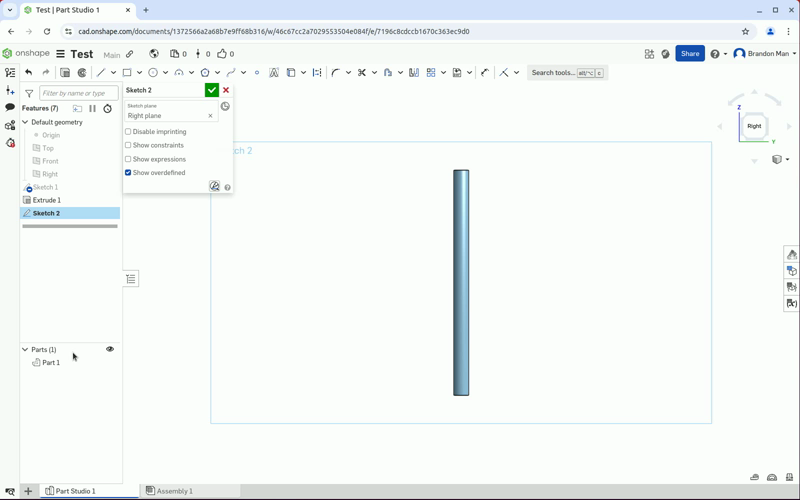
key(y)
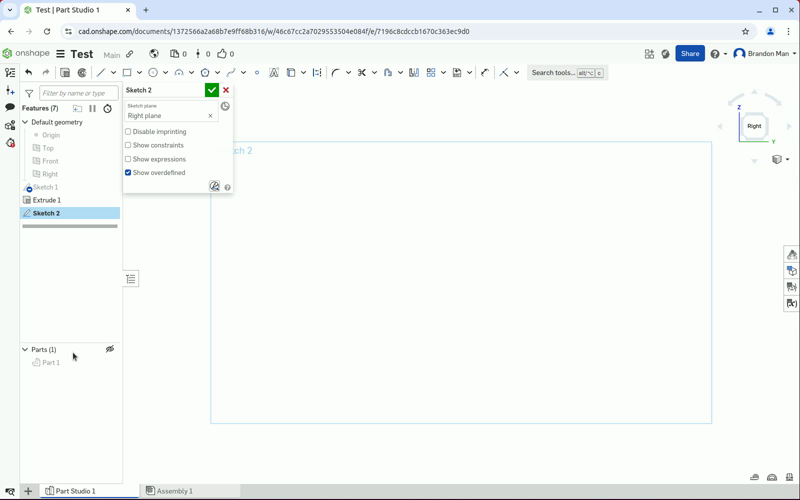
key(a)
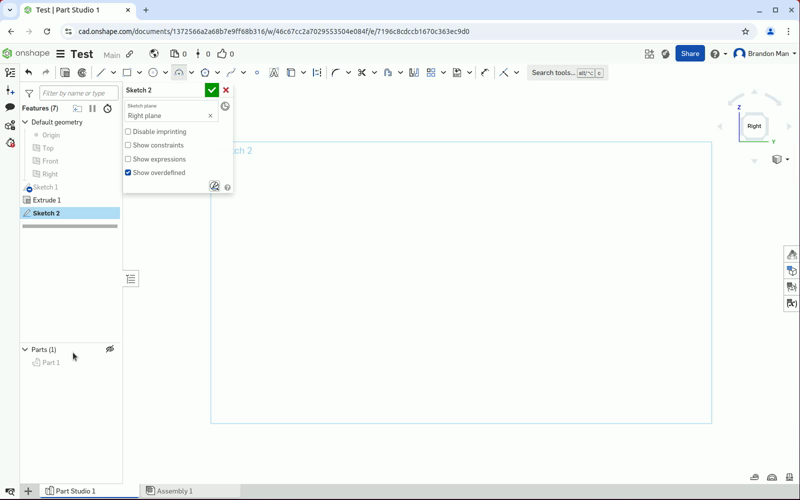
key_down(shift)
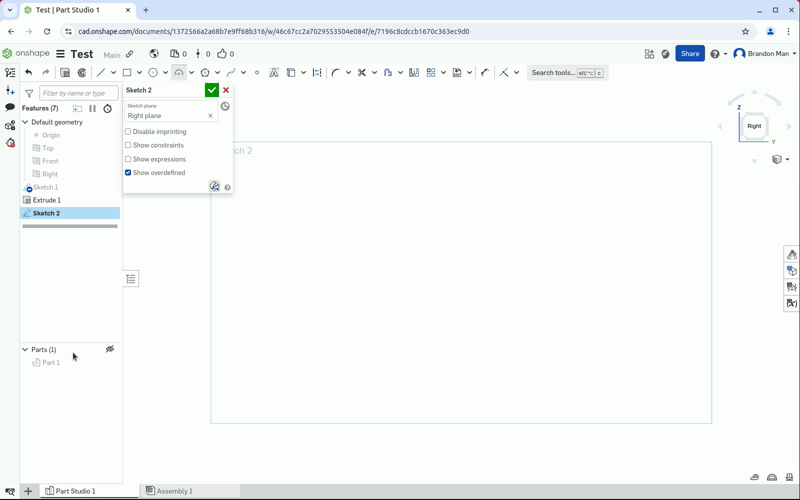
mouse_move(453, 287)
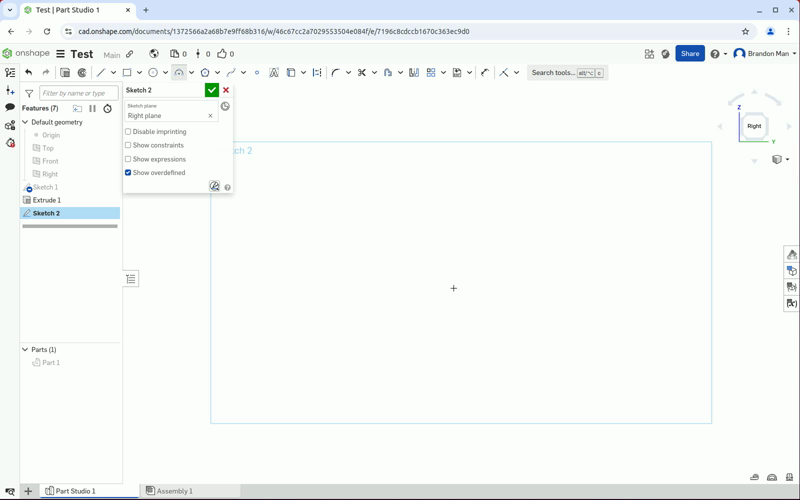
click(453, 287)
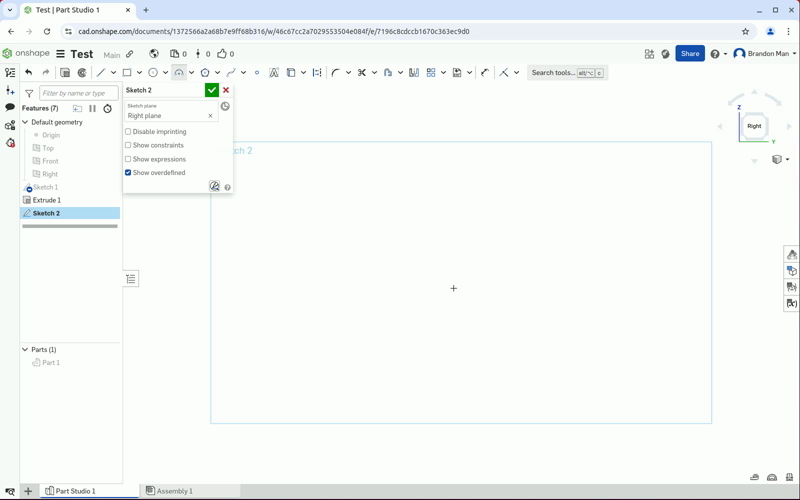
key_up(shift)
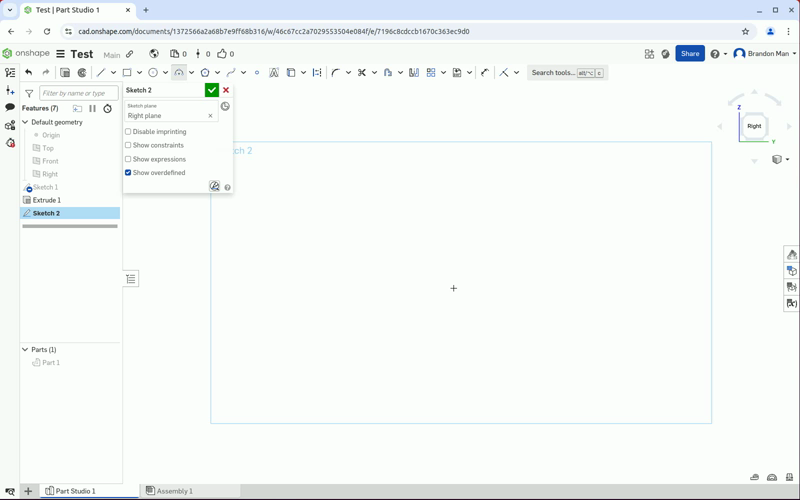
key_down(shift)
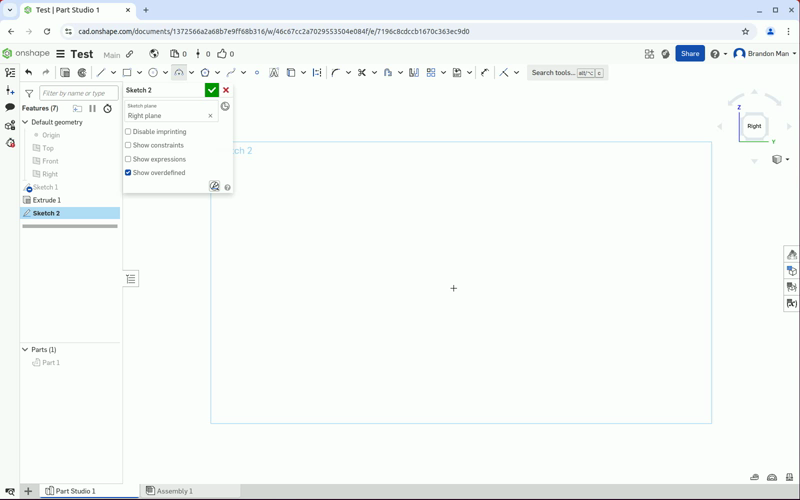
mouse_move(456, 290)
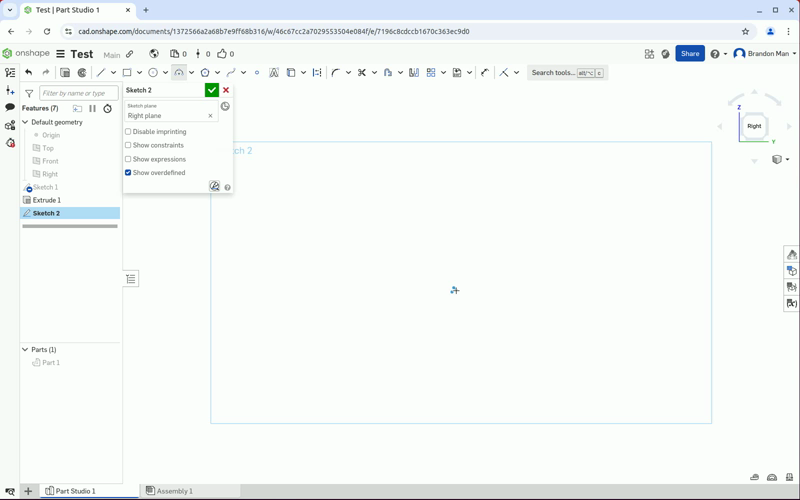
scroll(6)
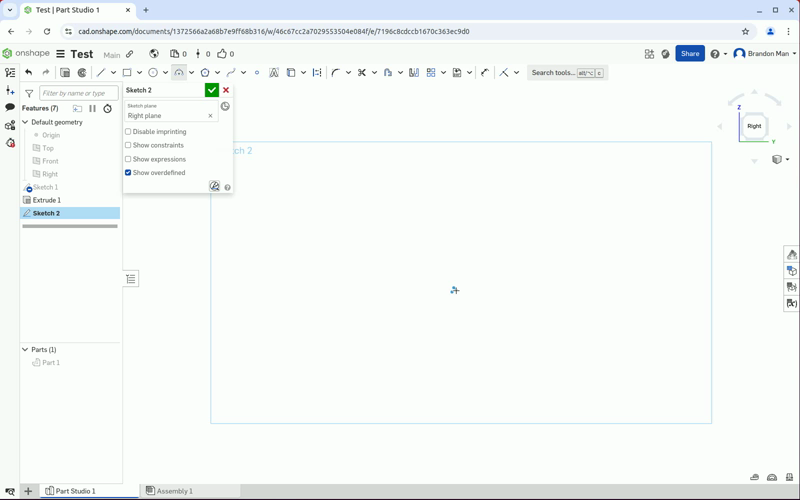
scroll(6)
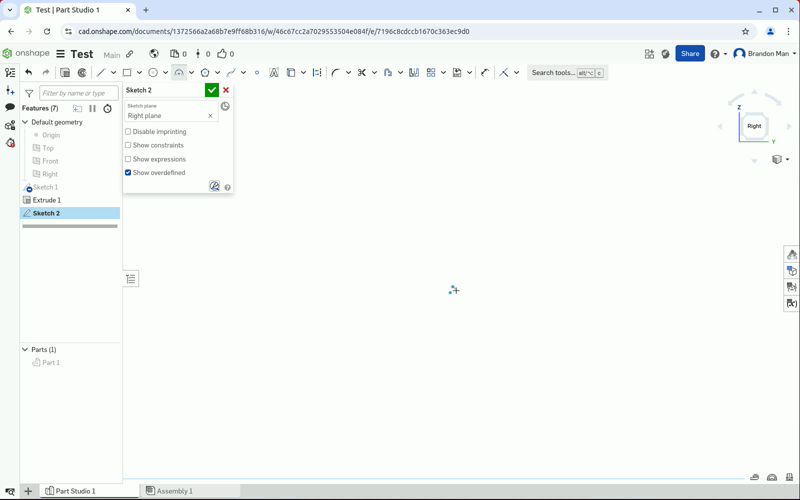
scroll(6)
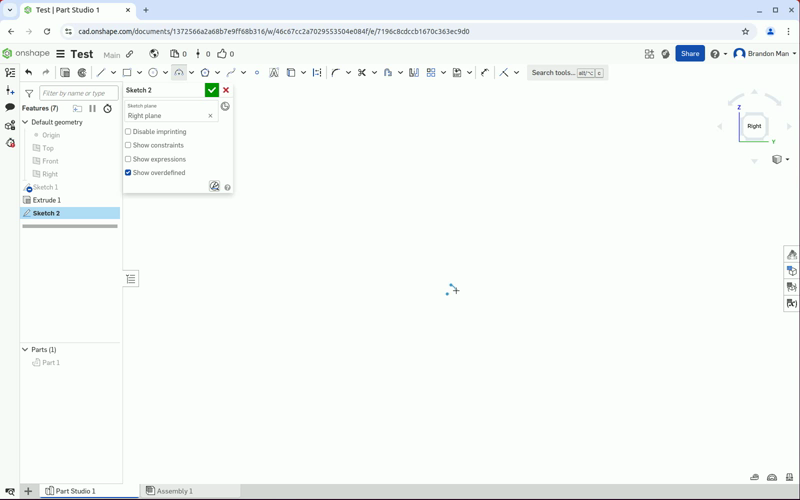
scroll(6)
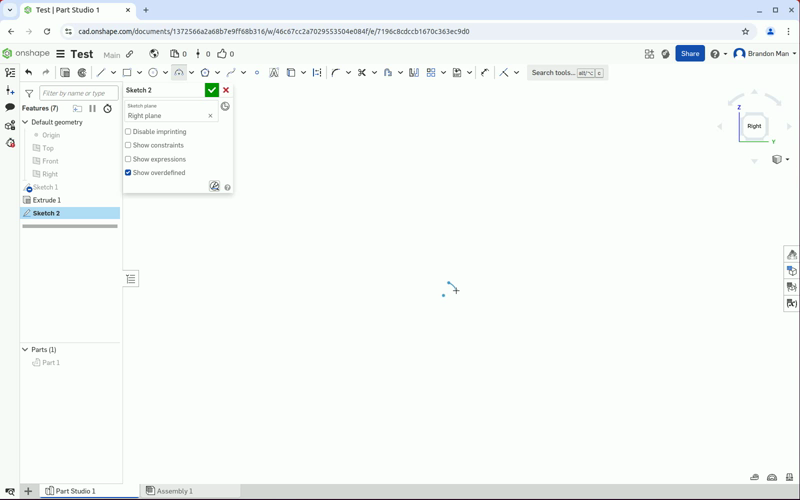
scroll(6)
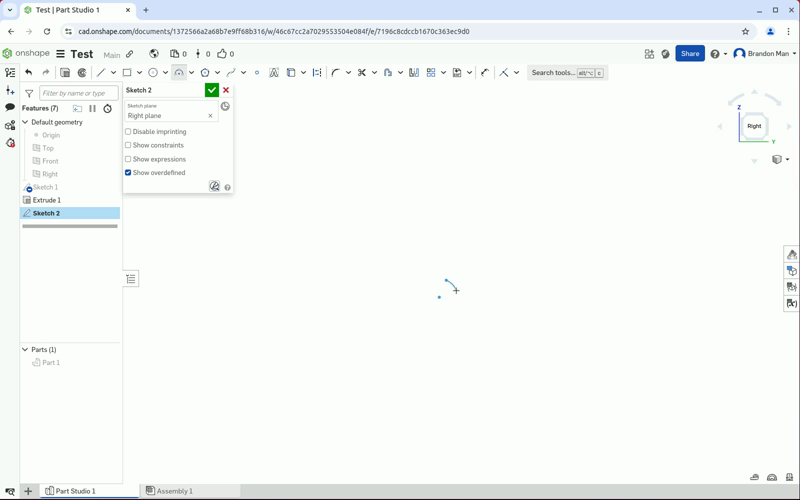
scroll(6)
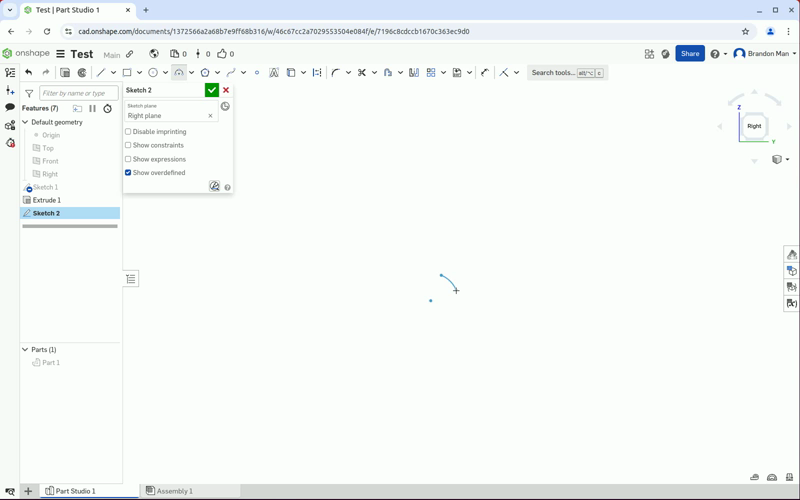
scroll(6)
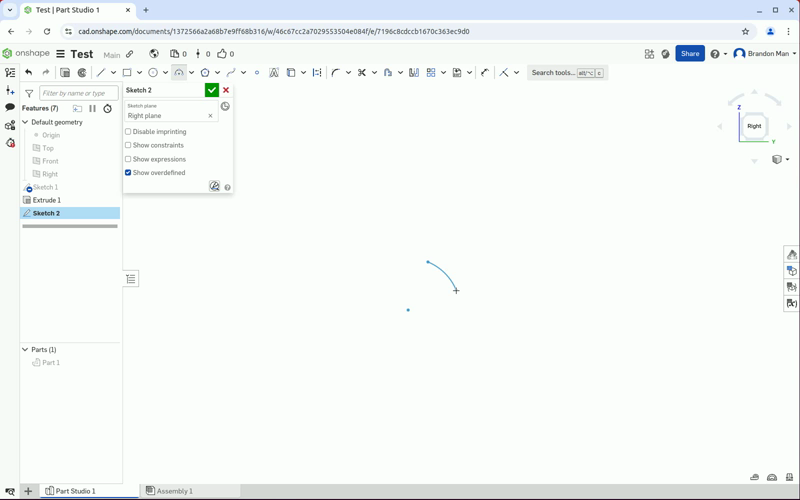
click(456, 290)
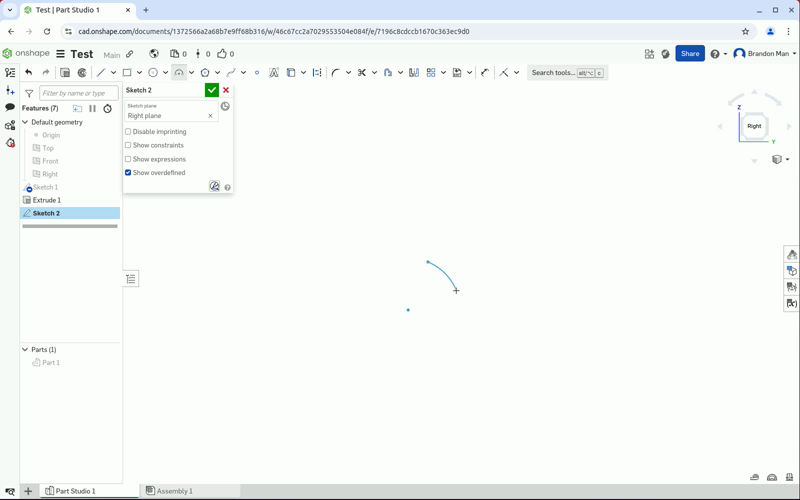
scroll(-6)
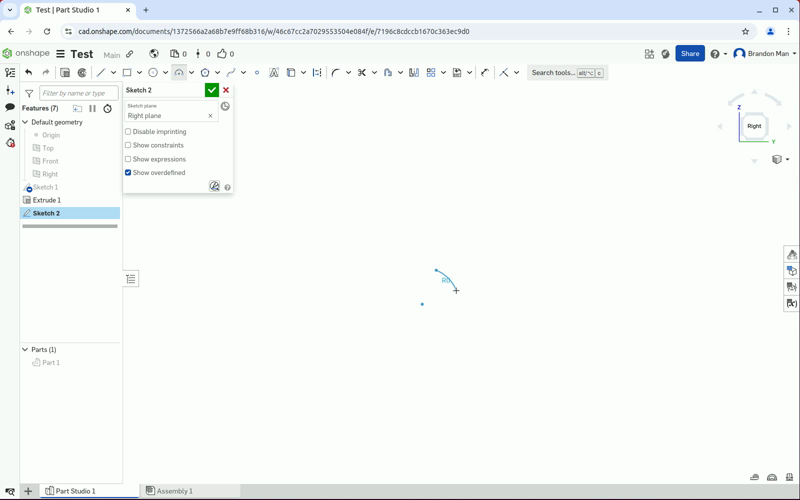
scroll(-6)
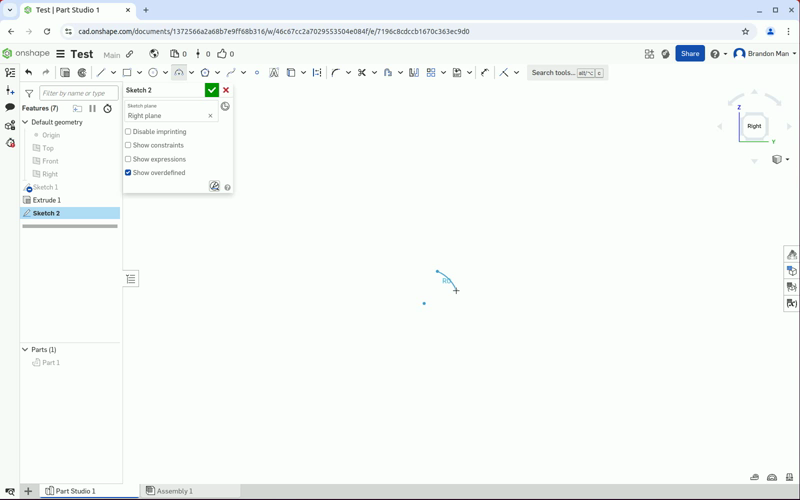
scroll(-6)
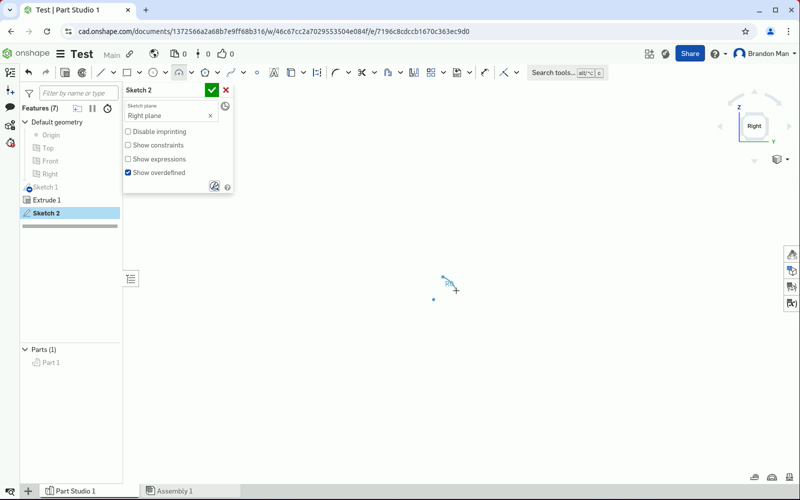
scroll(-6)
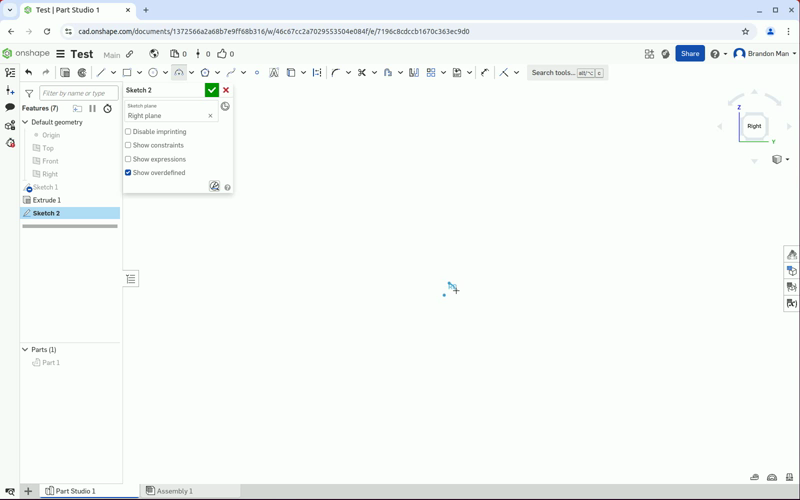
scroll(-6)
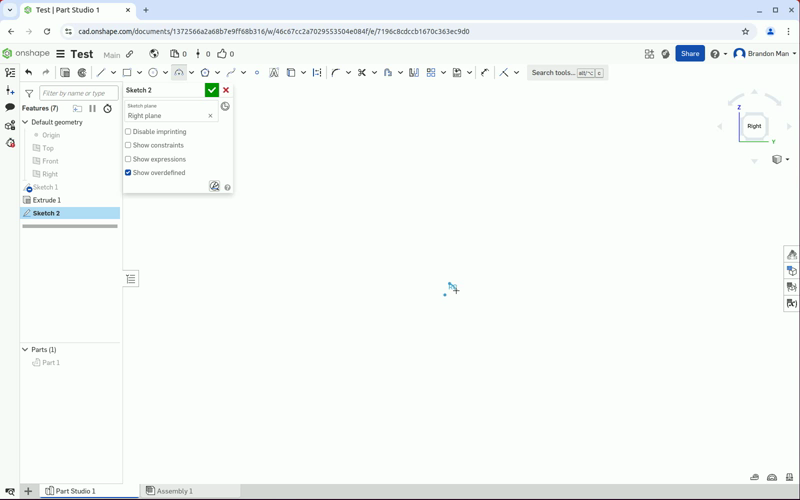
scroll(-6)
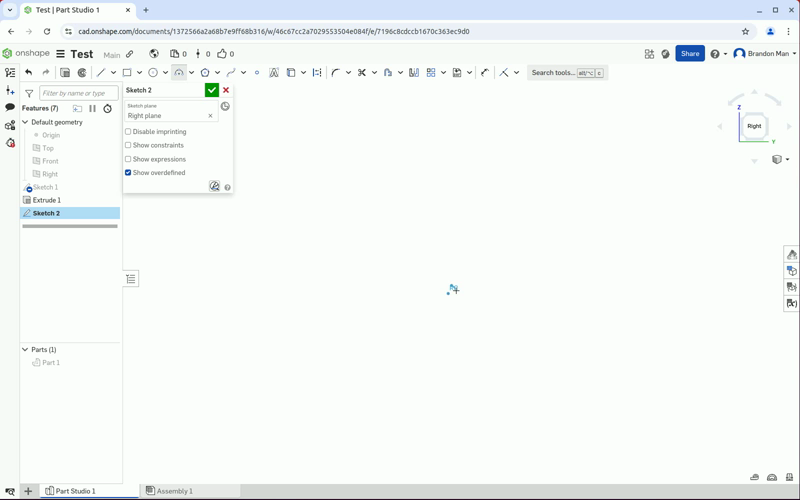
scroll(-6)
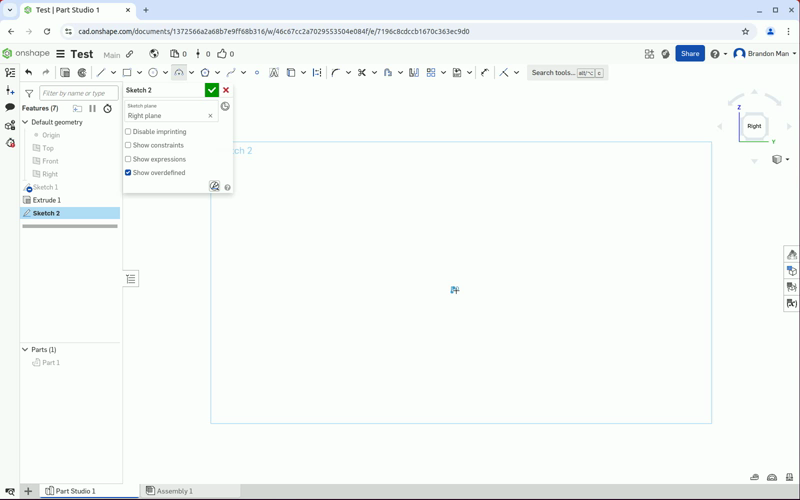
mouse_move(454, 289)
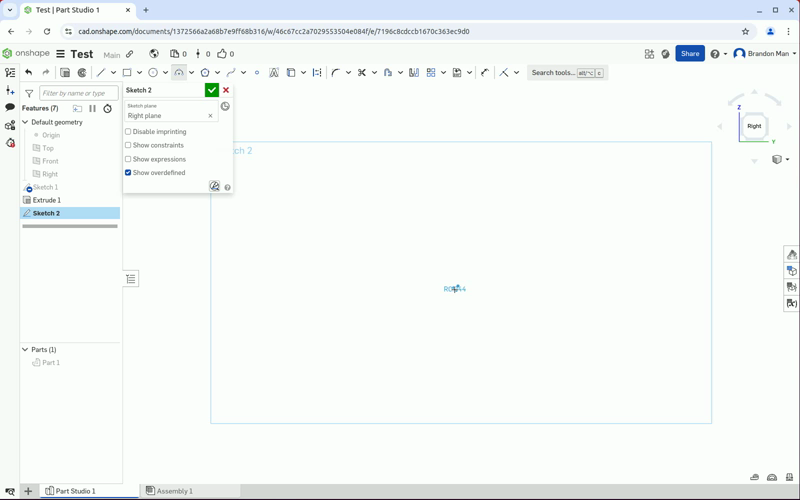
scroll(6)
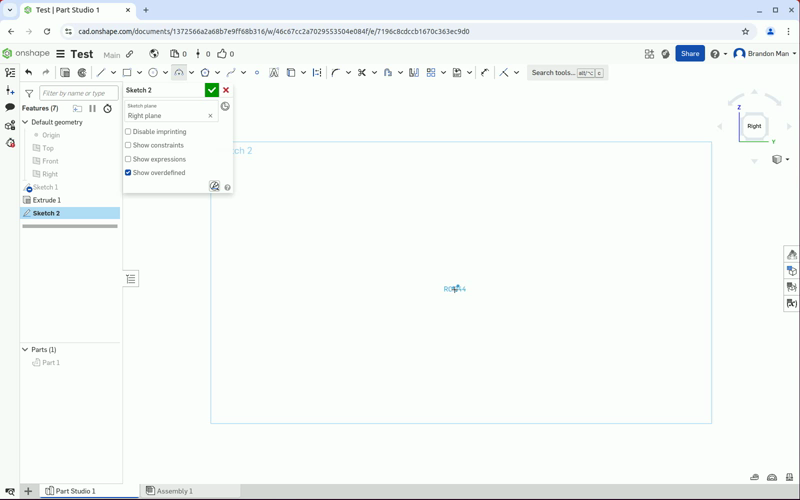
scroll(6)
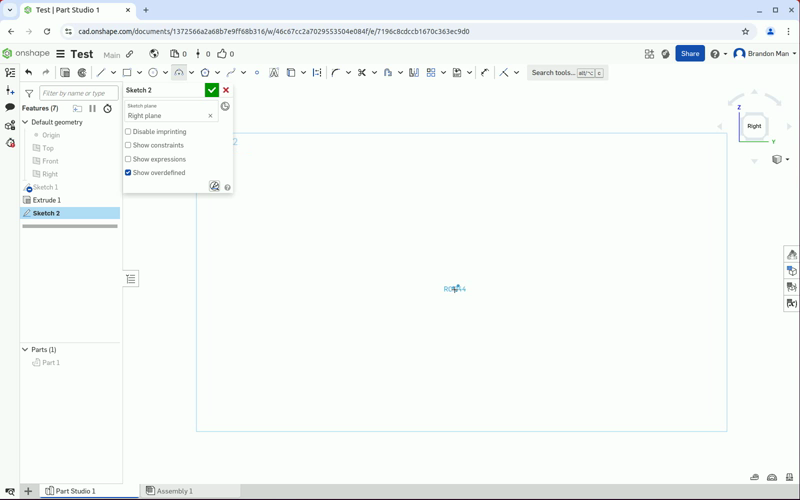
scroll(6)
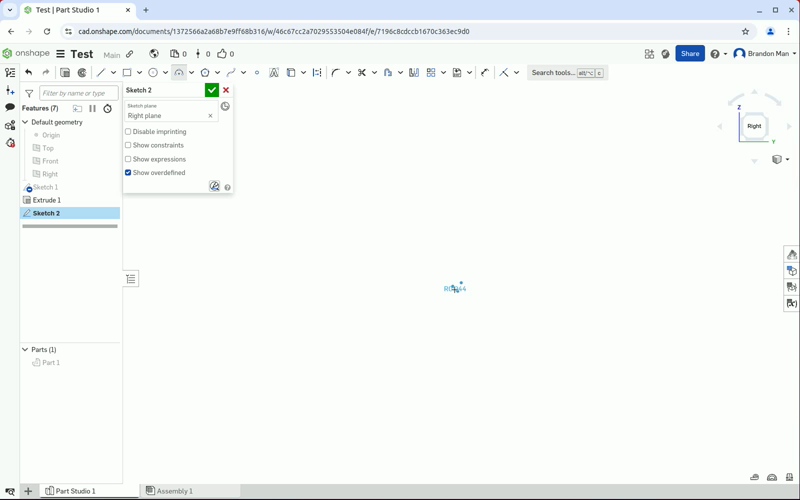
scroll(6)
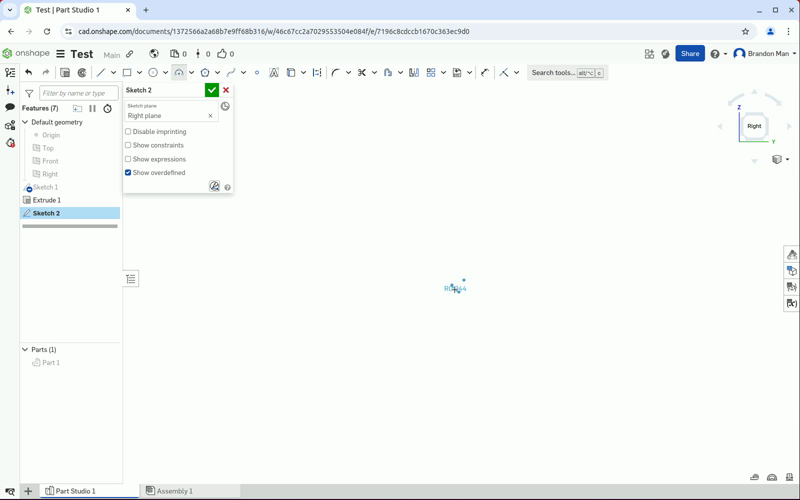
scroll(6)
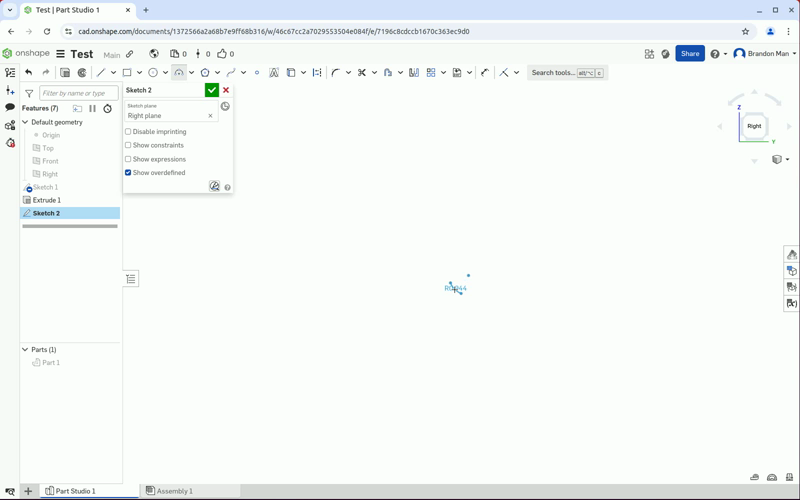
scroll(6)
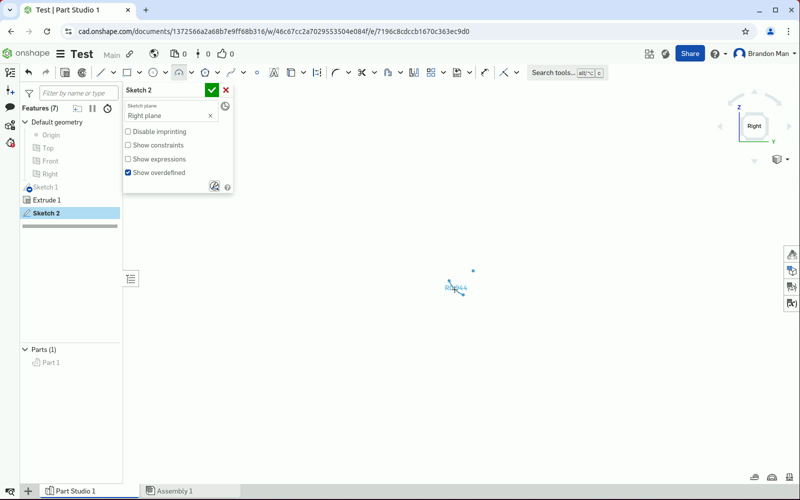
scroll(6)
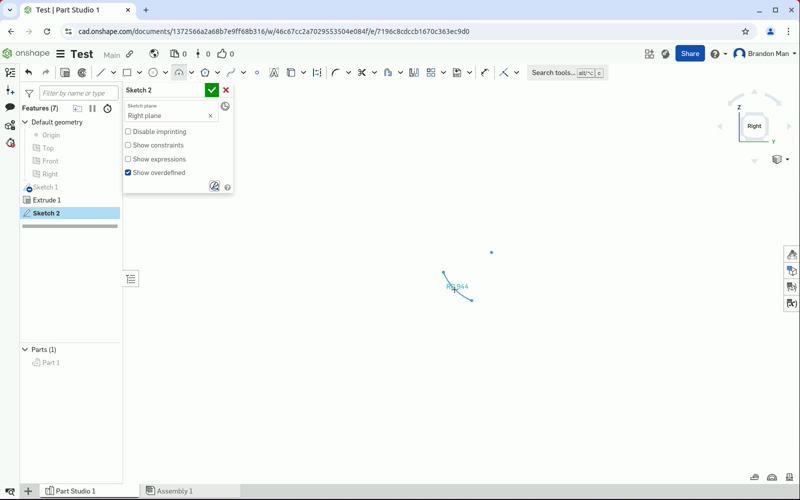
click(454, 289)
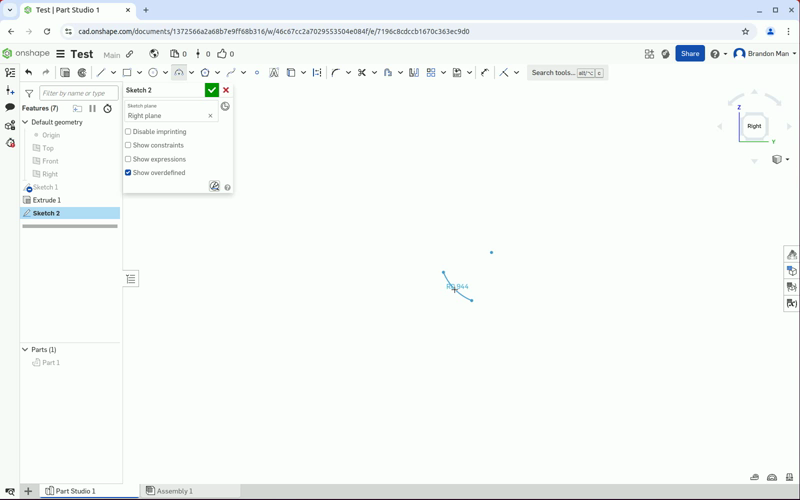
scroll(-6)
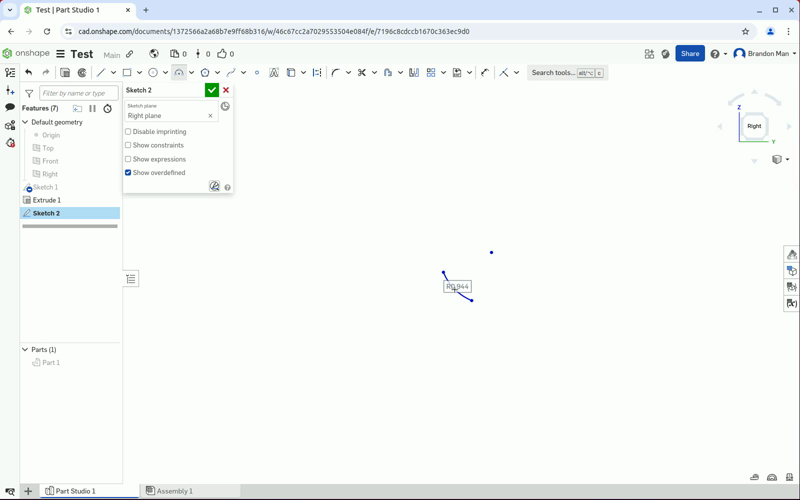
scroll(-6)
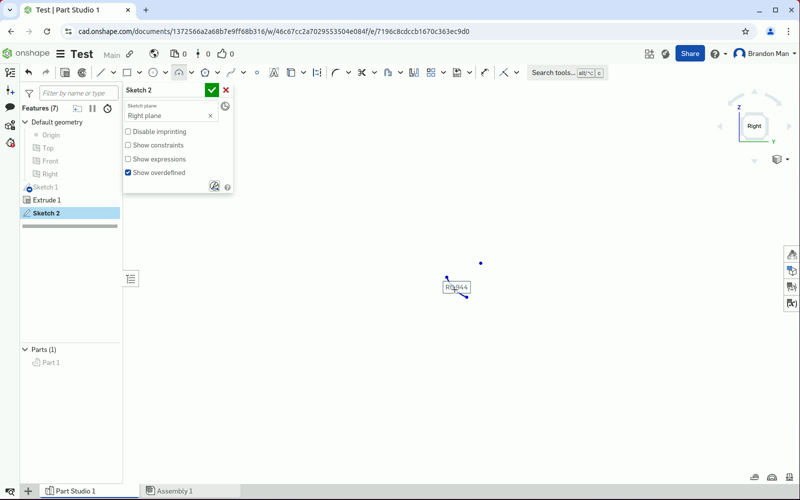
scroll(-6)
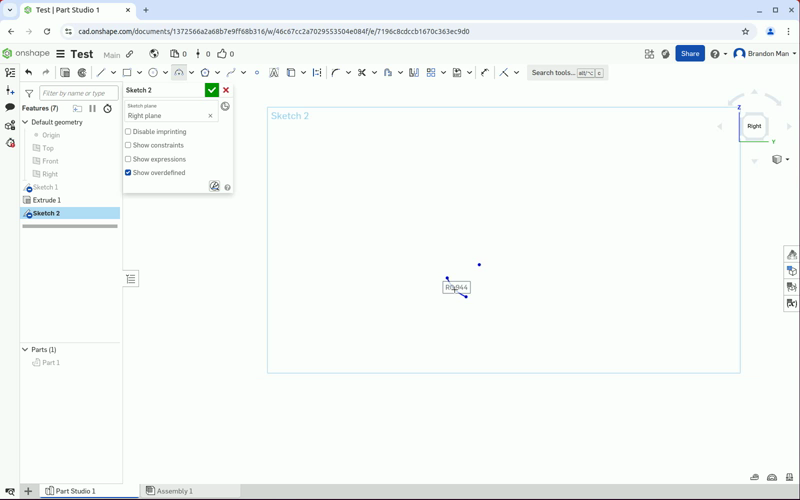
scroll(-6)
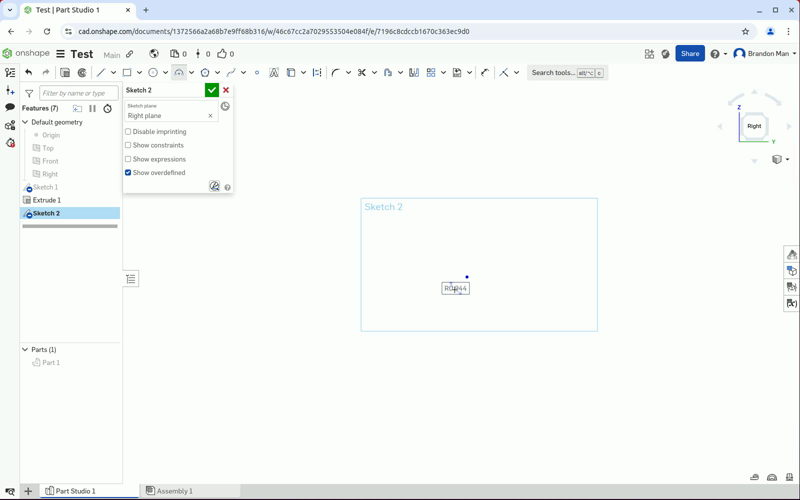
scroll(-6)
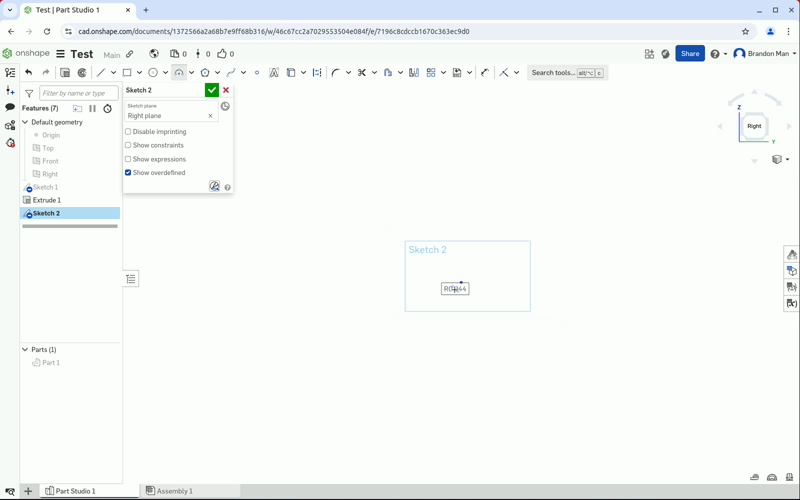
scroll(-6)
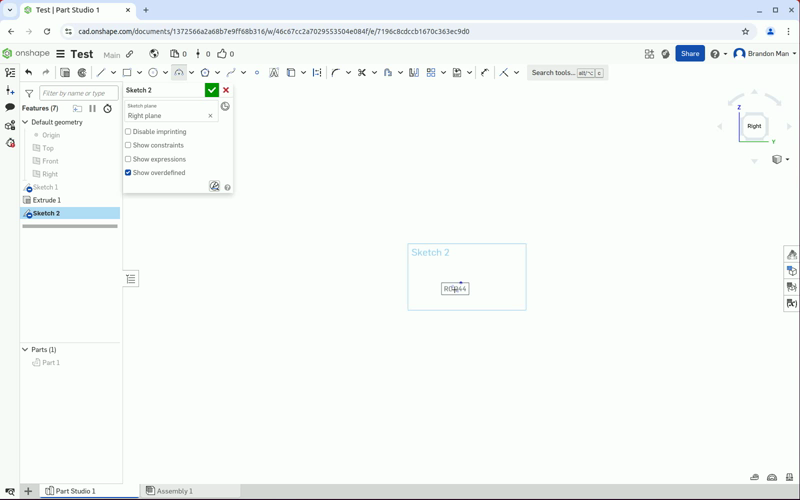
scroll(-6)
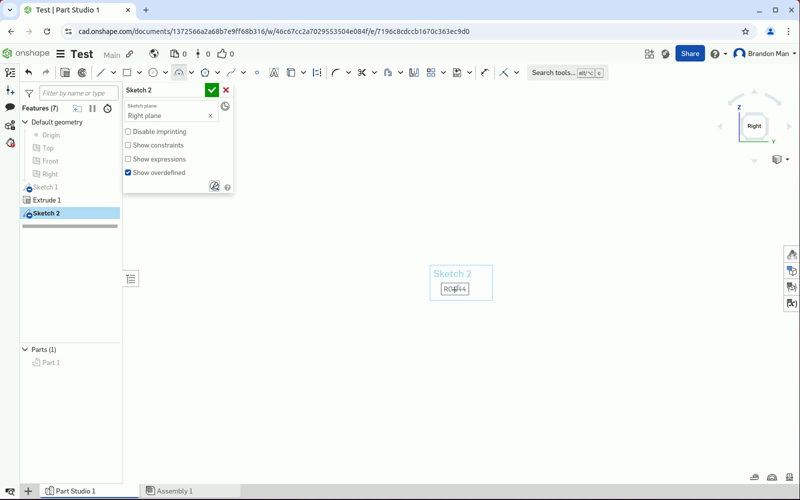
key_up(shift)
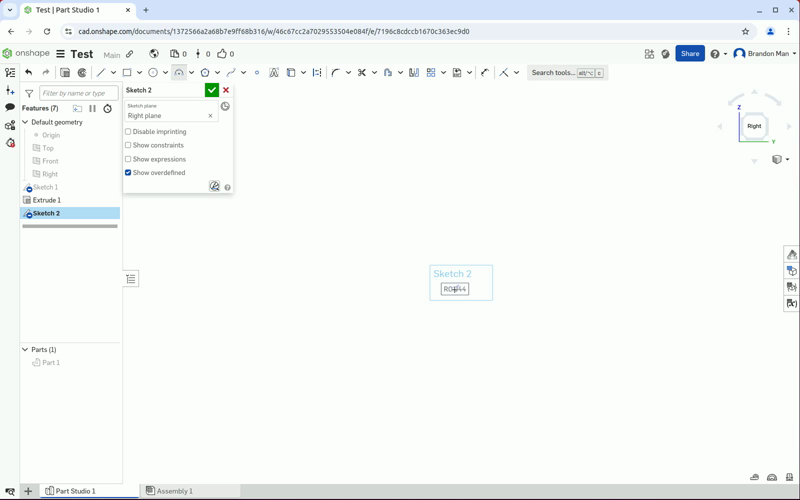
key(esc)
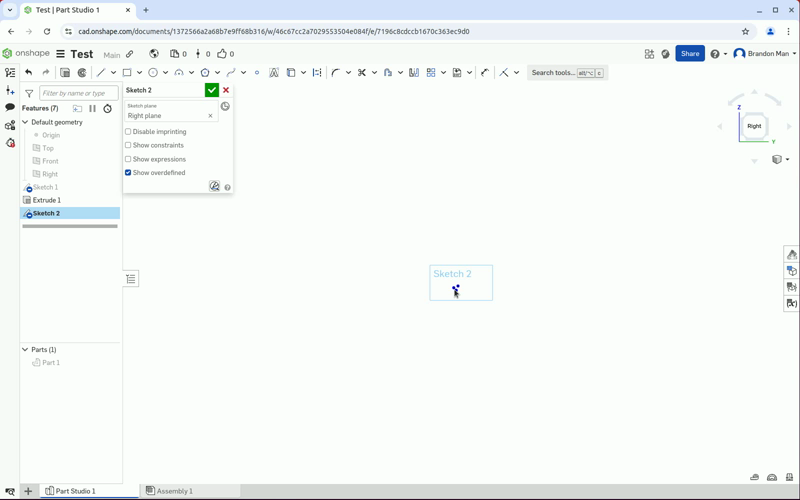
key(l)
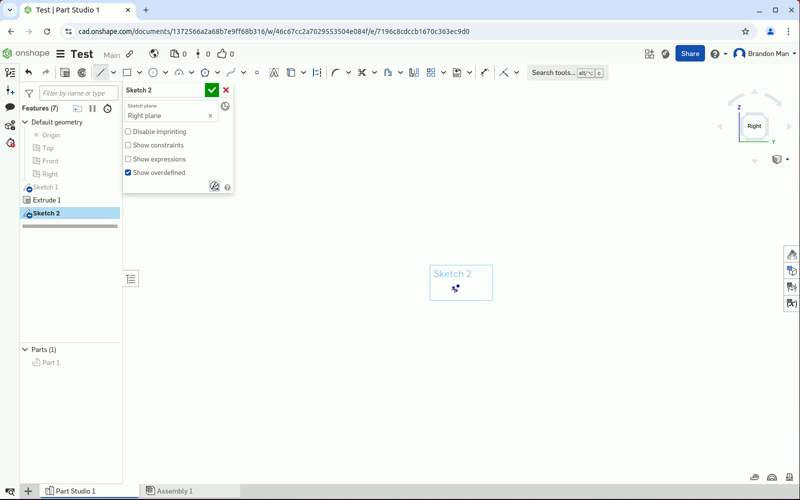
mouse_move(456, 290)
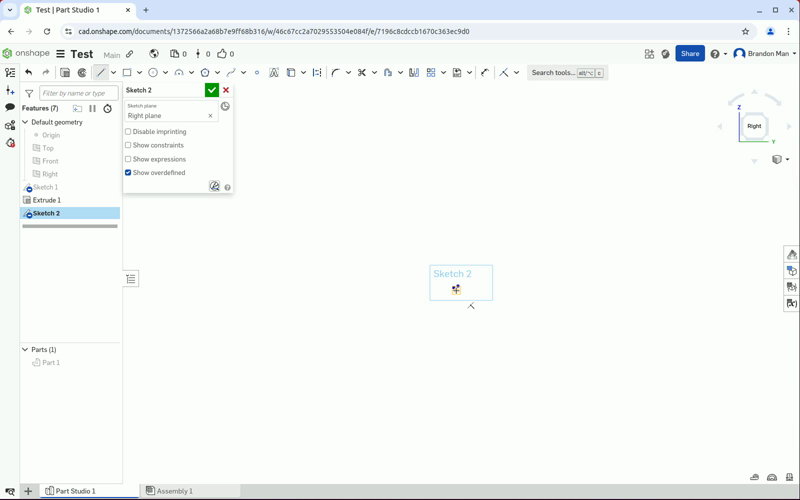
scroll(6)
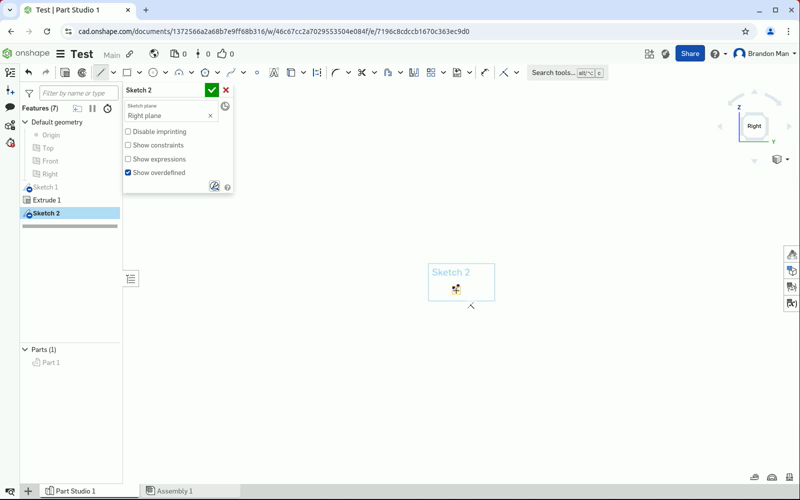
scroll(6)
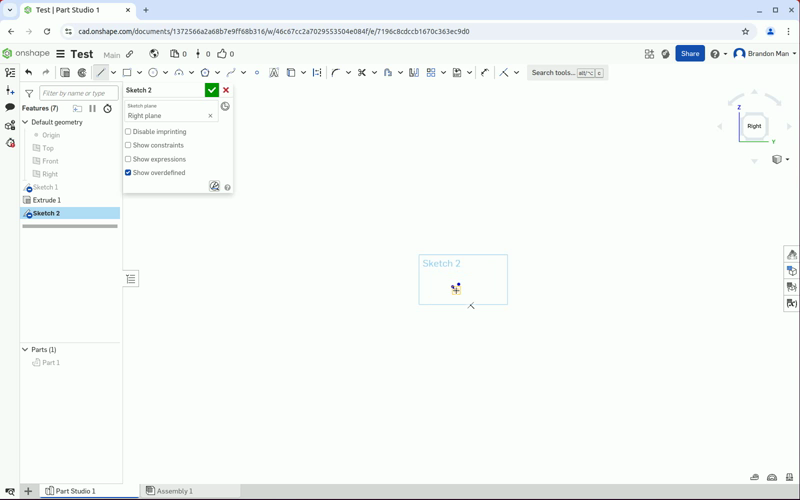
scroll(6)
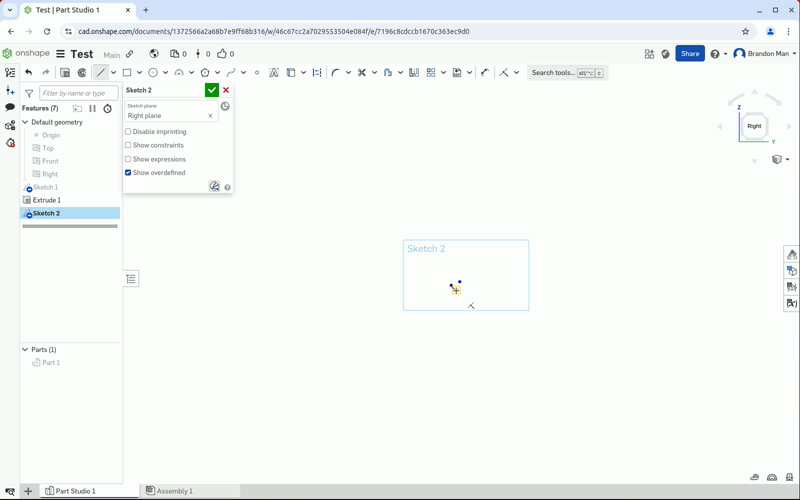
scroll(6)
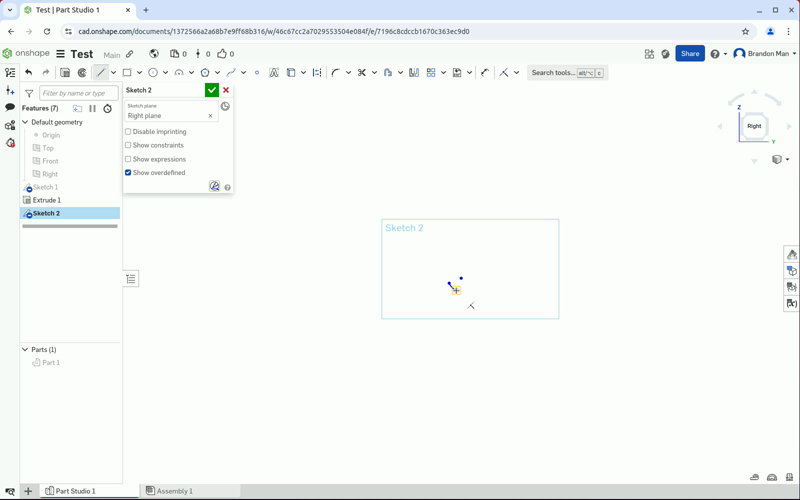
scroll(6)
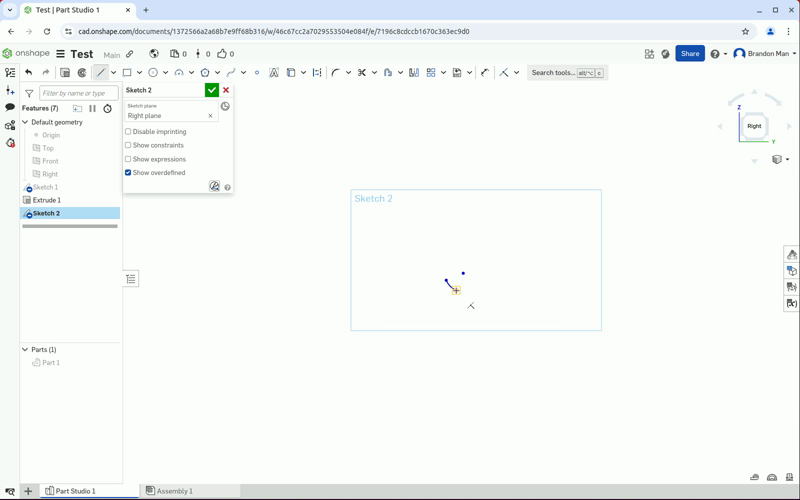
scroll(6)
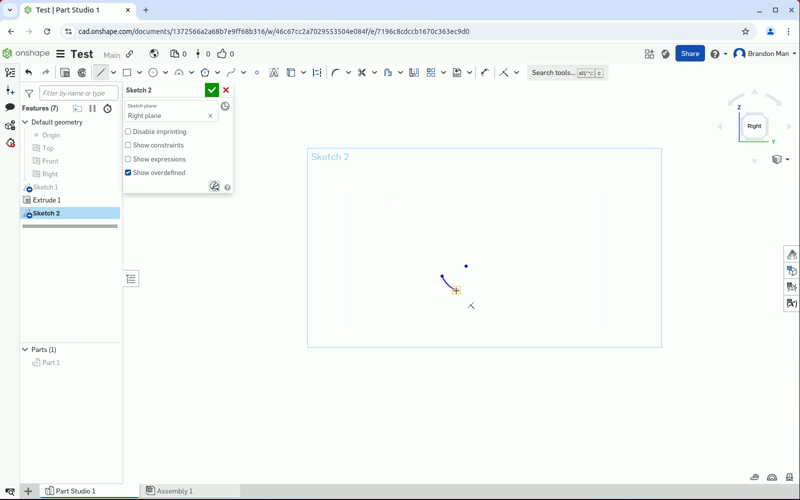
scroll(6)
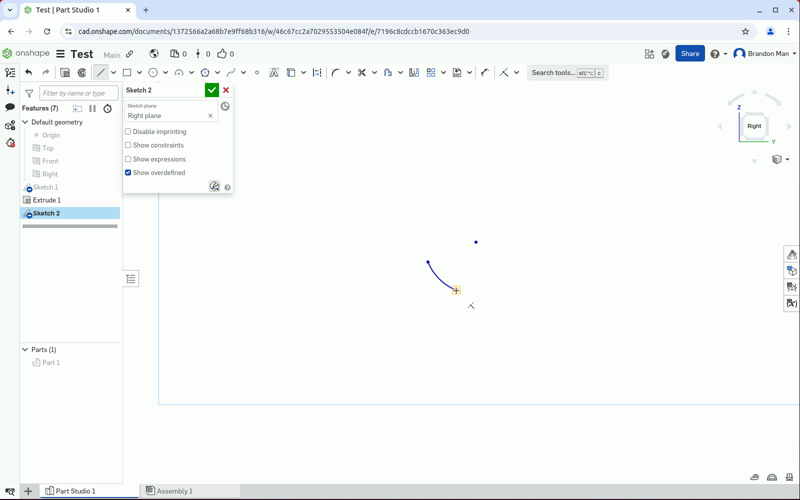
click(456, 290)
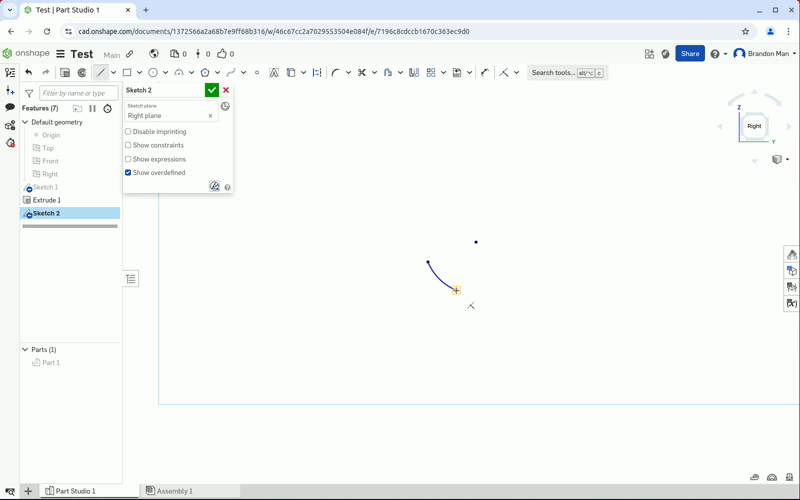
scroll(-6)
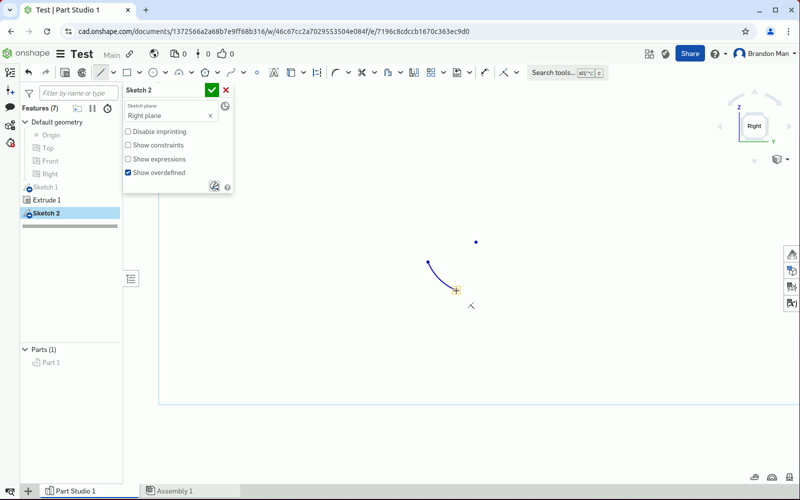
scroll(-6)
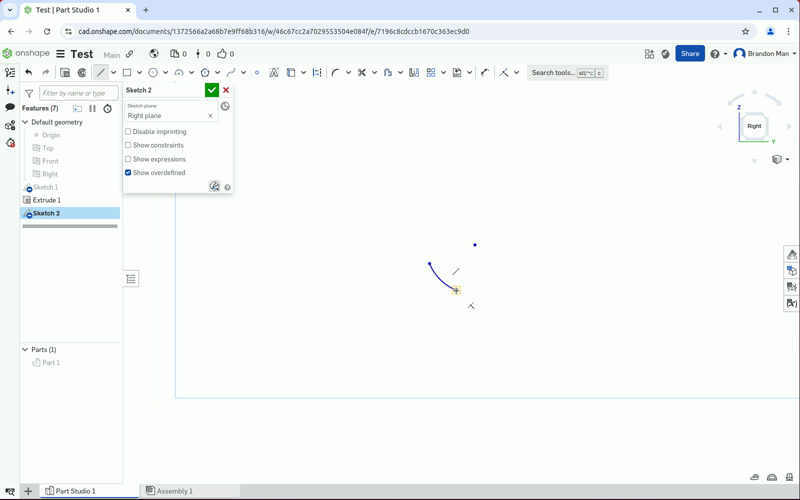
scroll(-6)
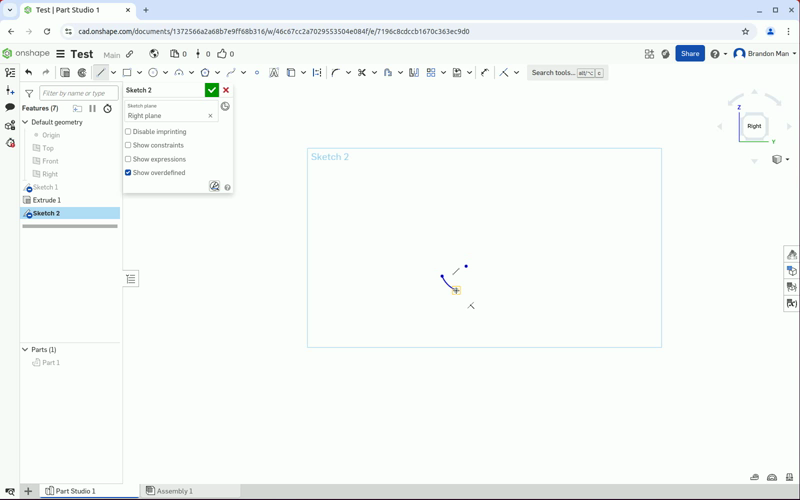
scroll(-6)
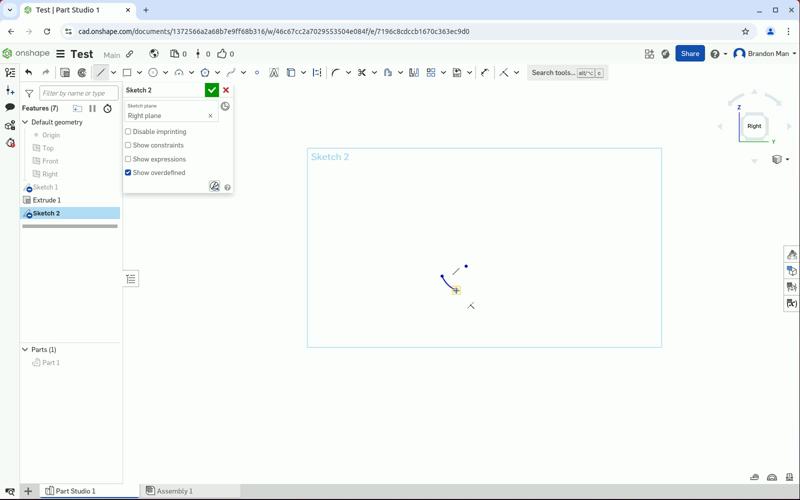
scroll(-6)
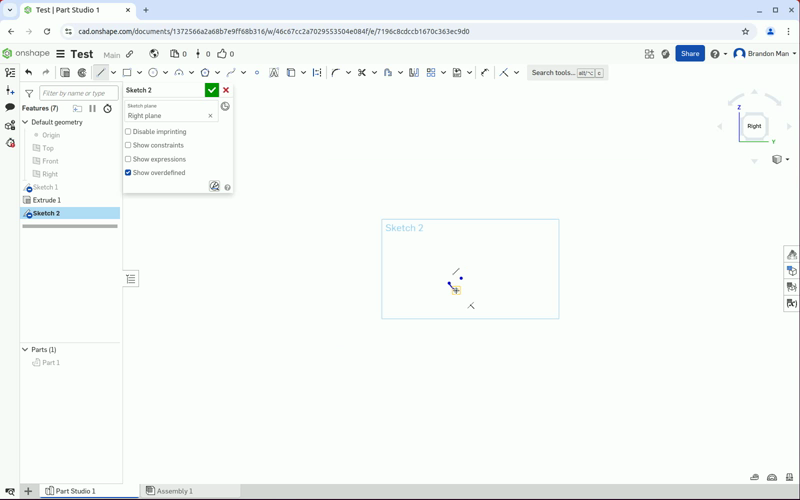
scroll(-6)
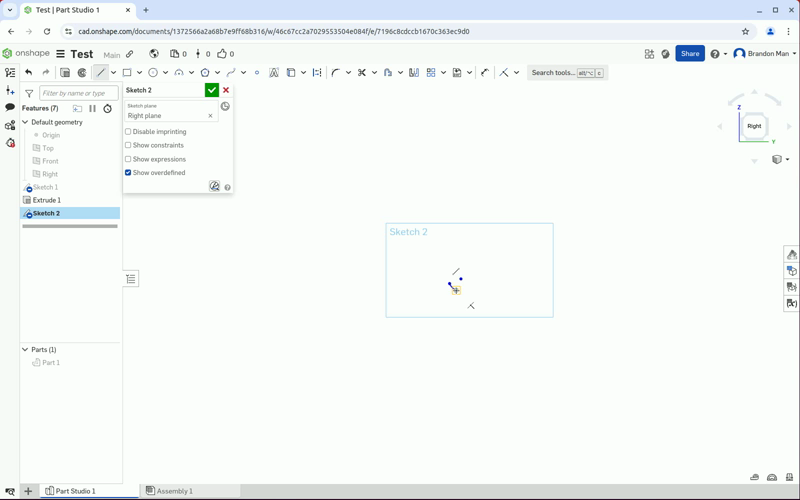
scroll(-6)
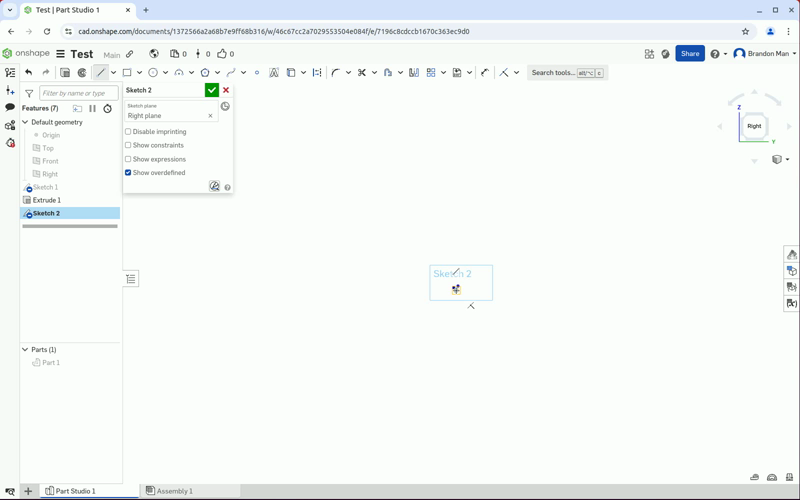
key_down(shift)
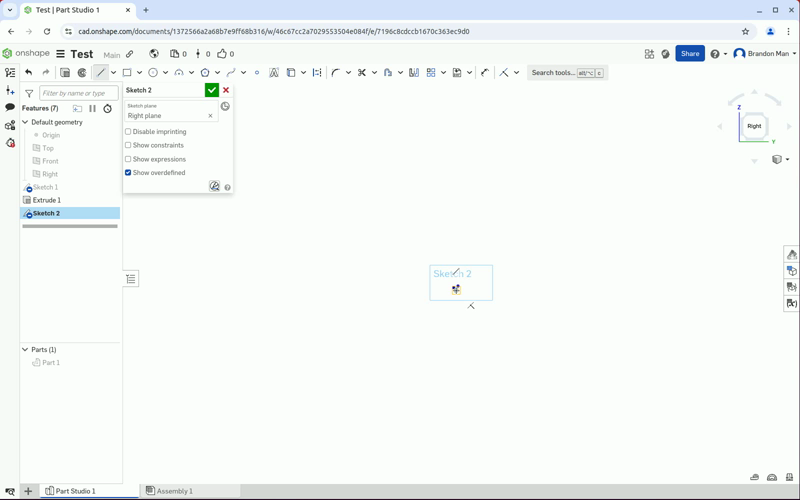
mouse_move(486, 290)
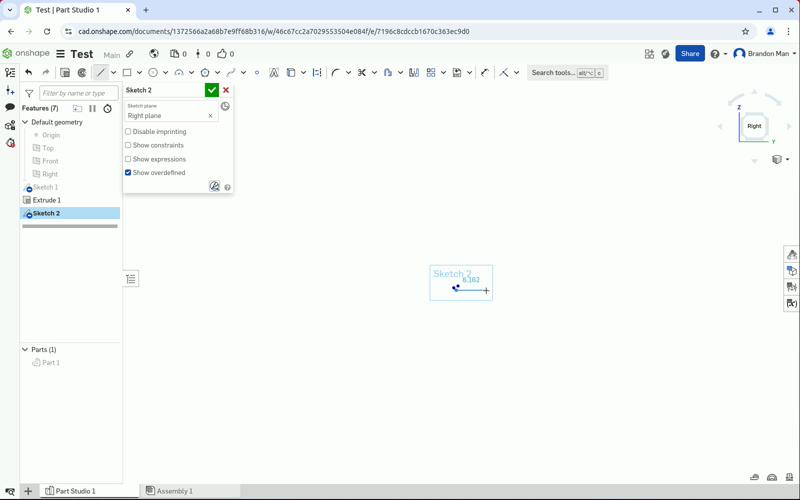
mouse_move(466, 290)
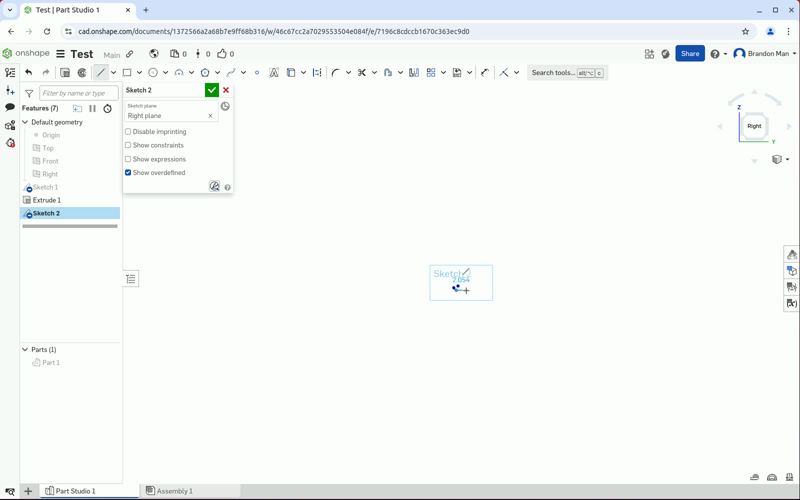
click(466, 290)
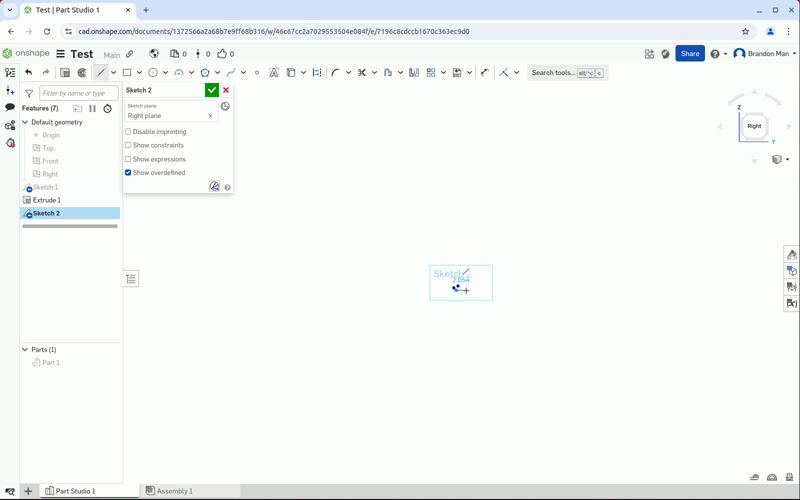
key_up(shift)
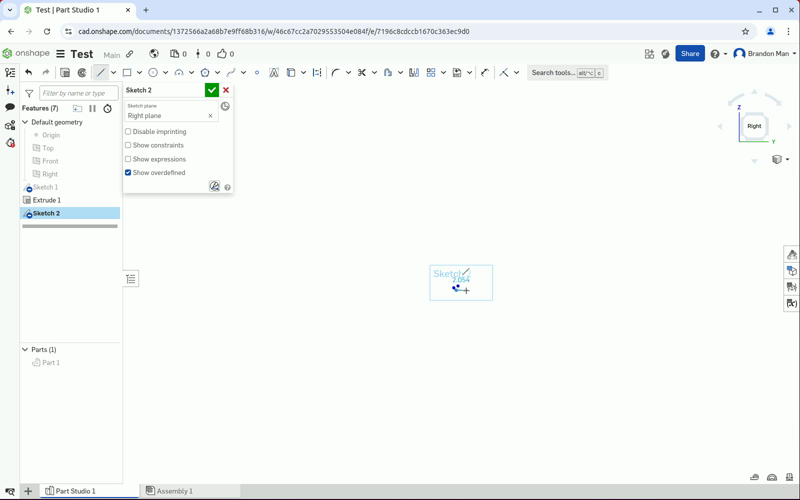
key(esc)
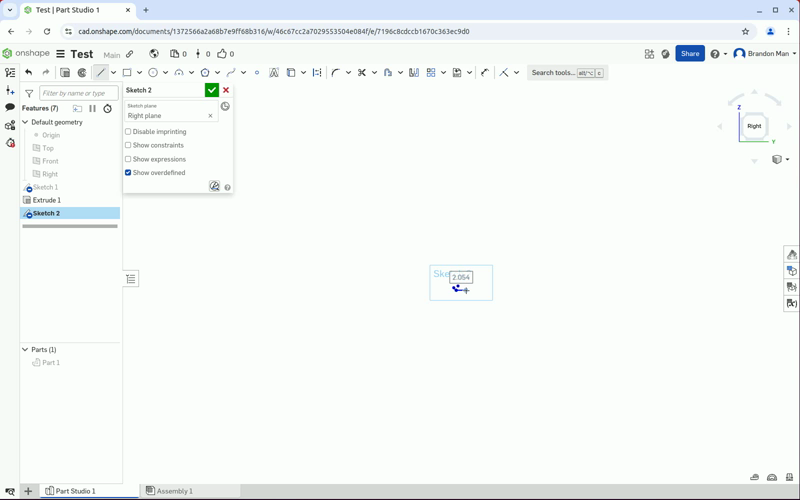
key(a)
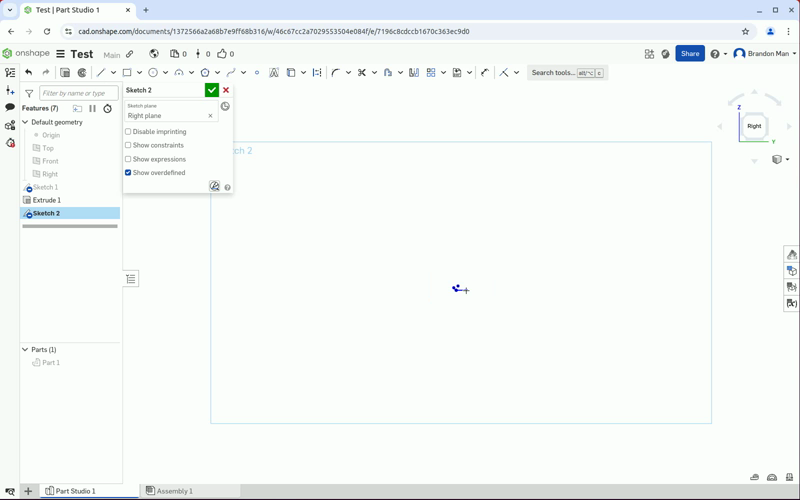
mouse_move(466, 290)
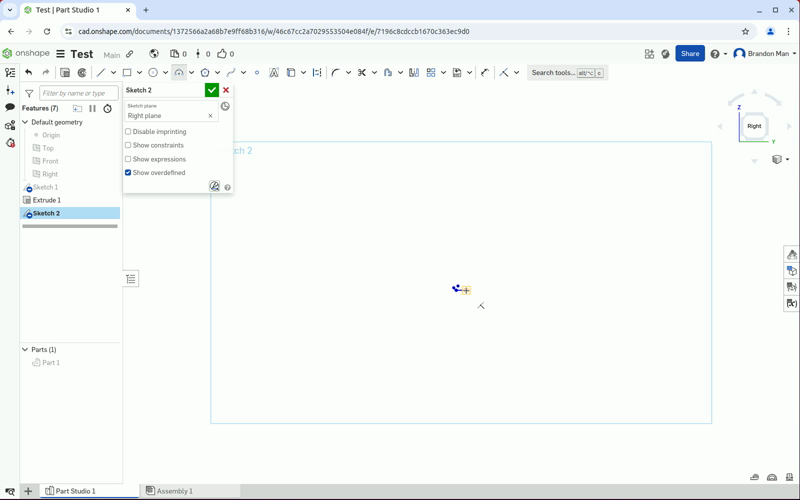
click(466, 290)
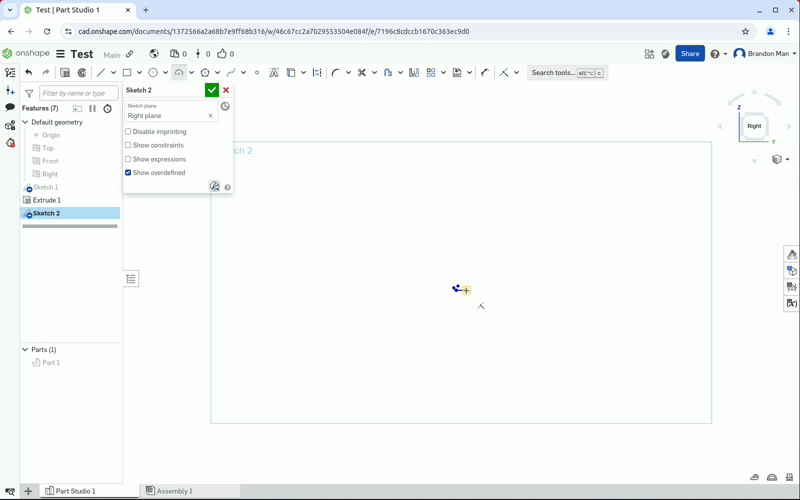
key_down(shift)
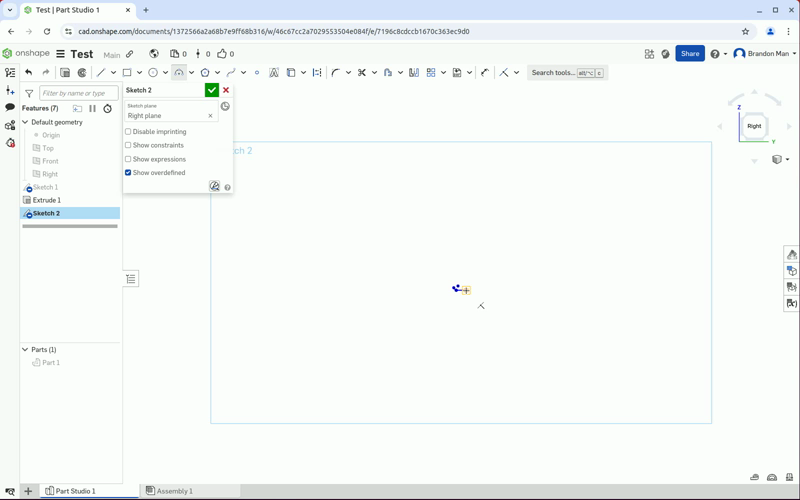
mouse_move(468, 287)
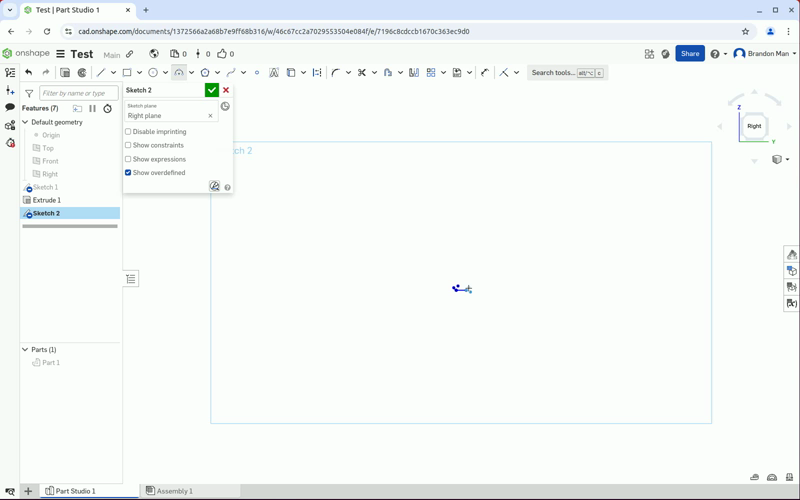
scroll(6)
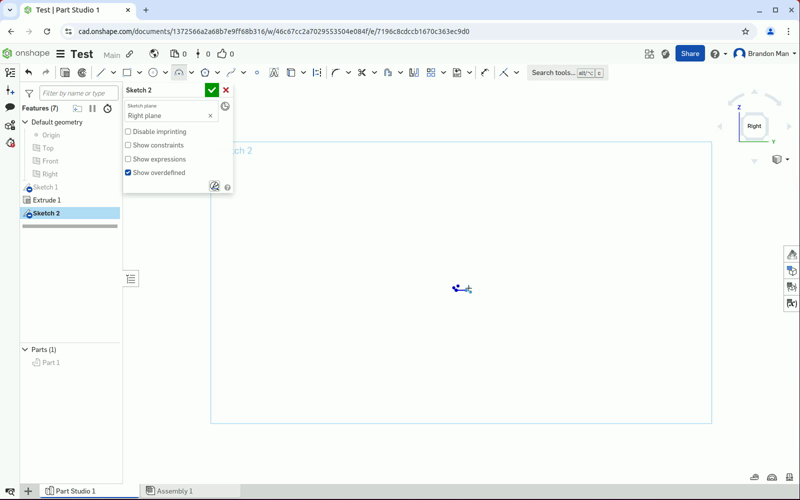
scroll(6)
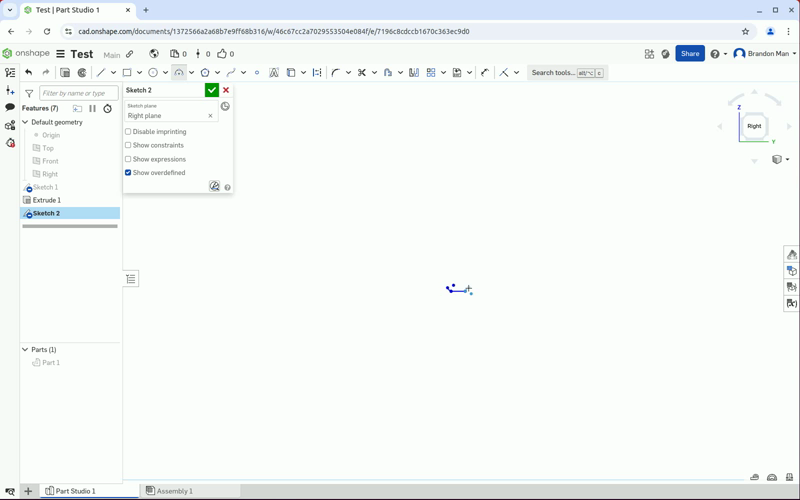
scroll(6)
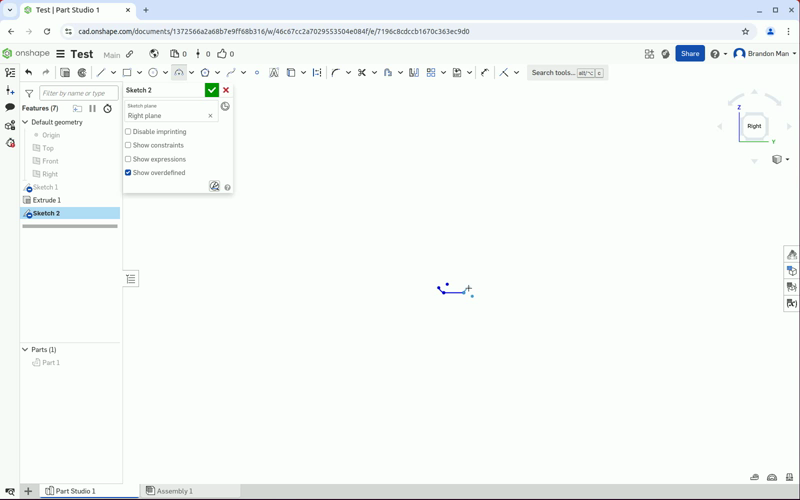
scroll(6)
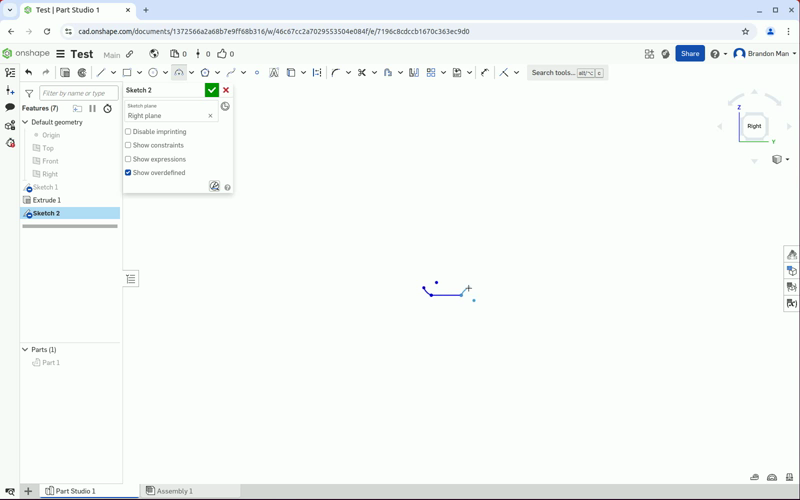
scroll(6)
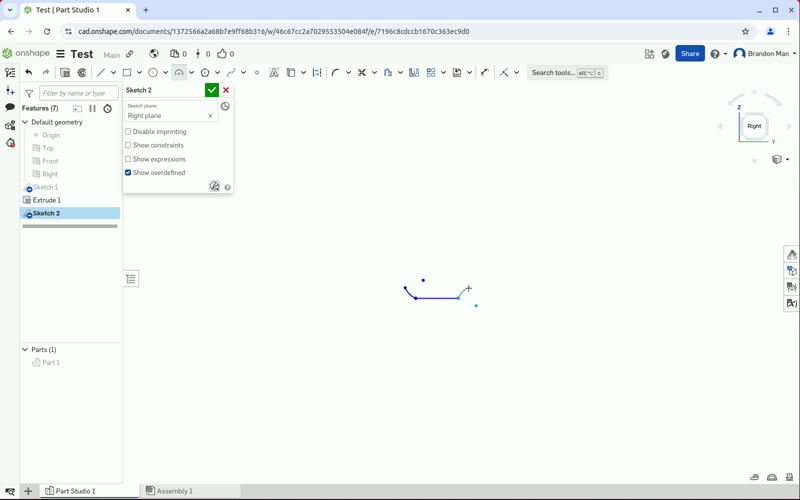
scroll(6)
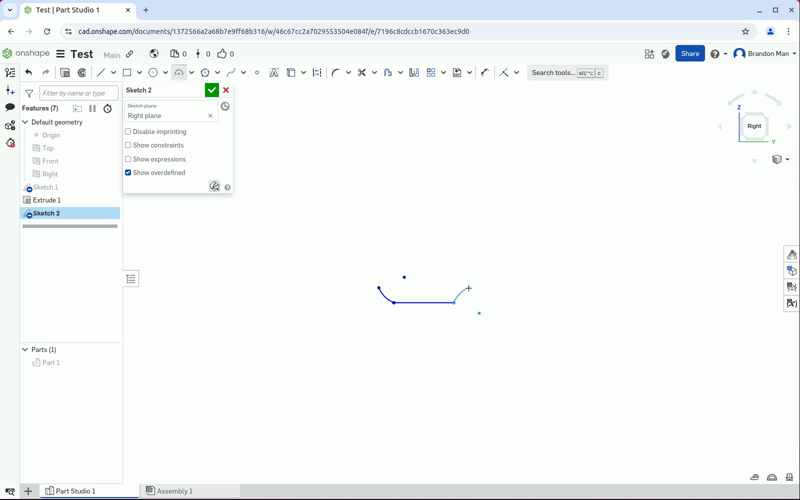
scroll(6)
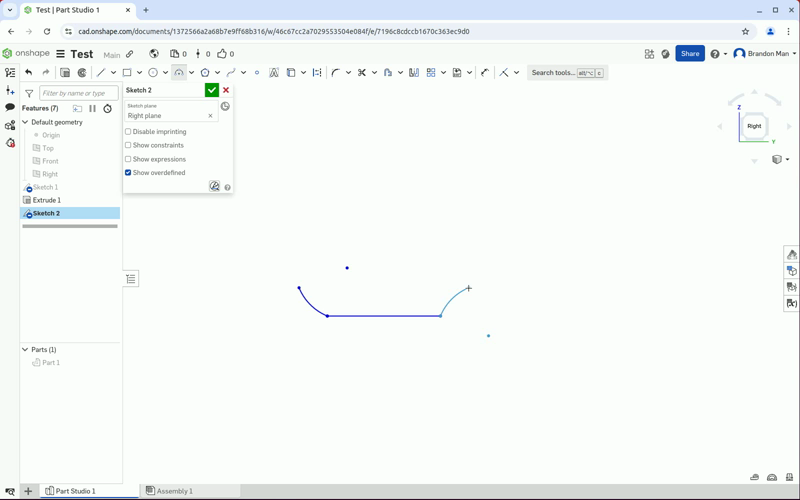
click(468, 287)
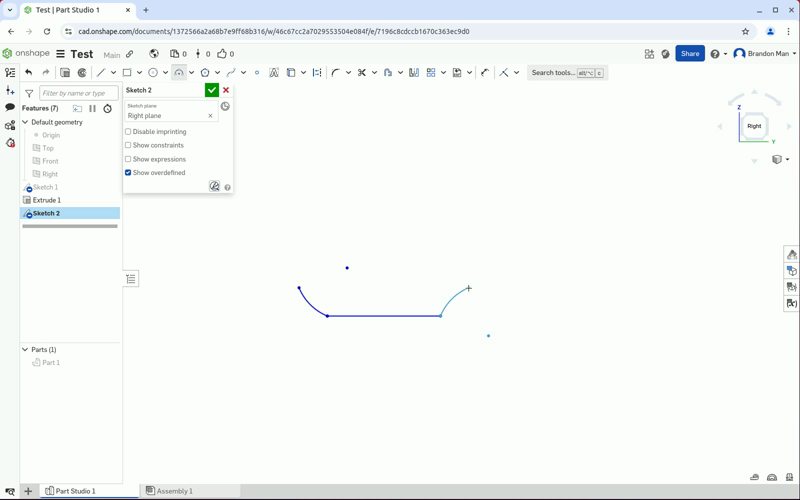
scroll(-6)
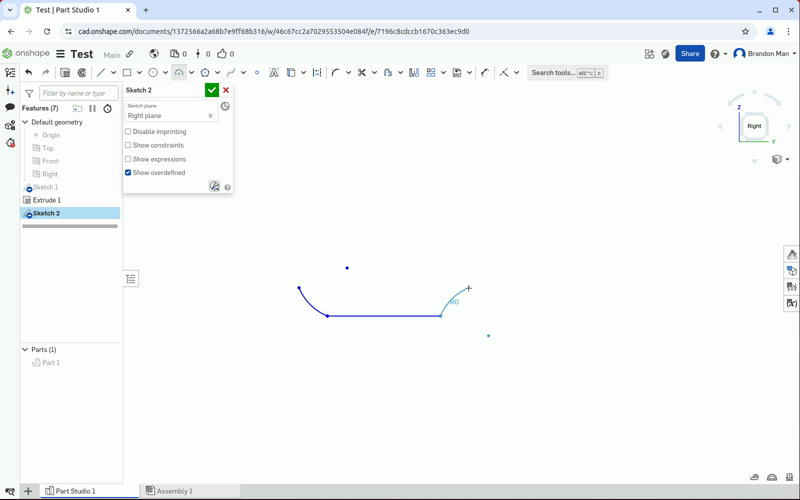
scroll(-6)
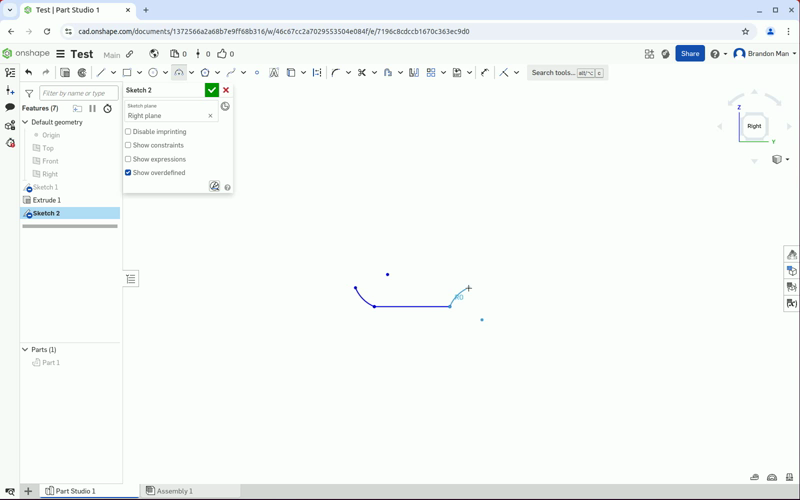
scroll(-6)
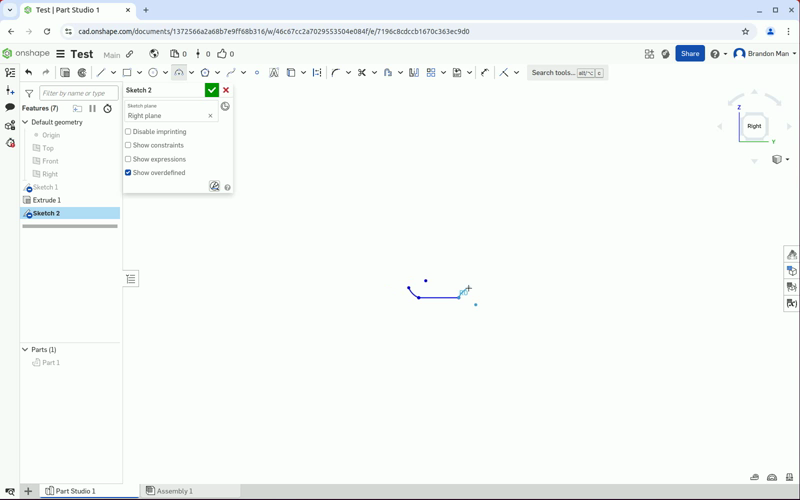
scroll(-6)
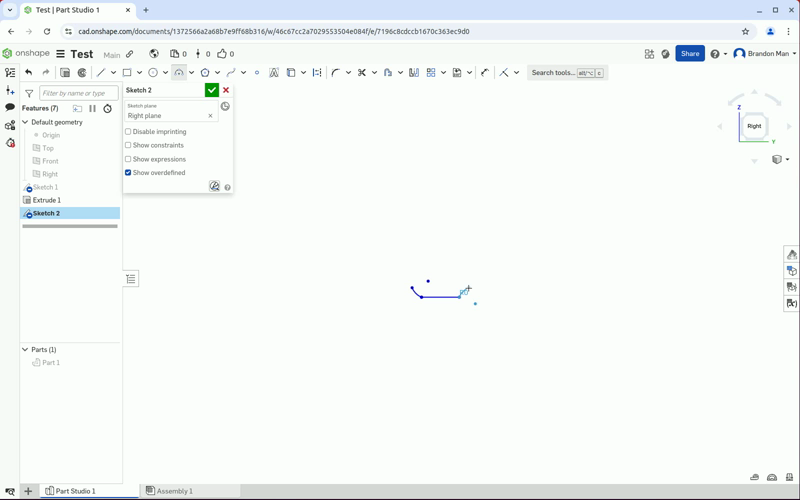
scroll(-6)
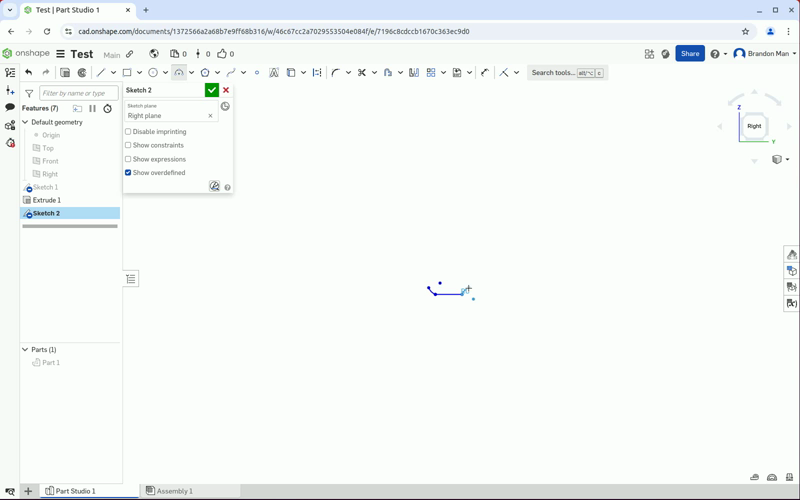
scroll(-6)
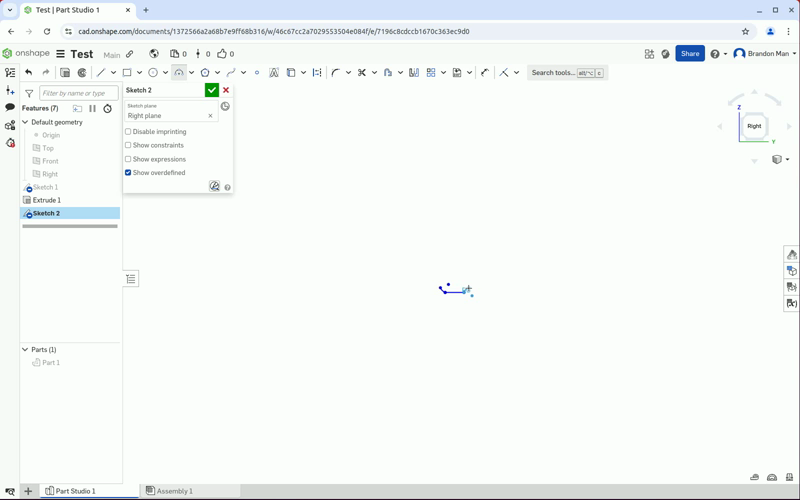
scroll(-6)
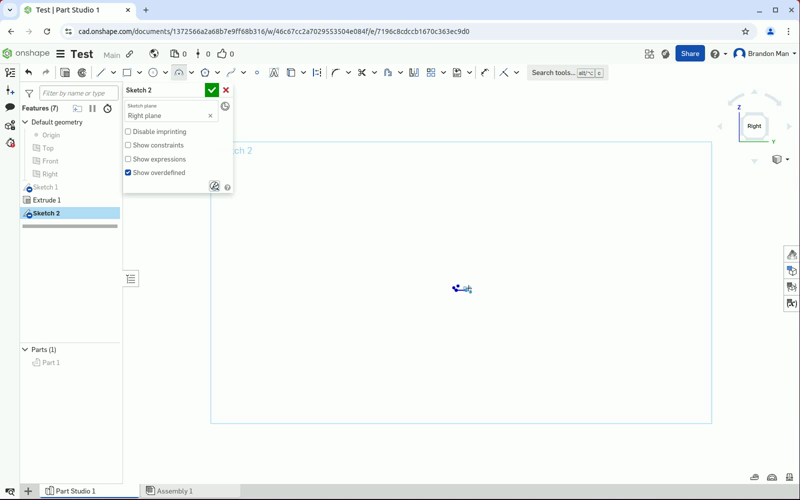
mouse_move(467, 289)
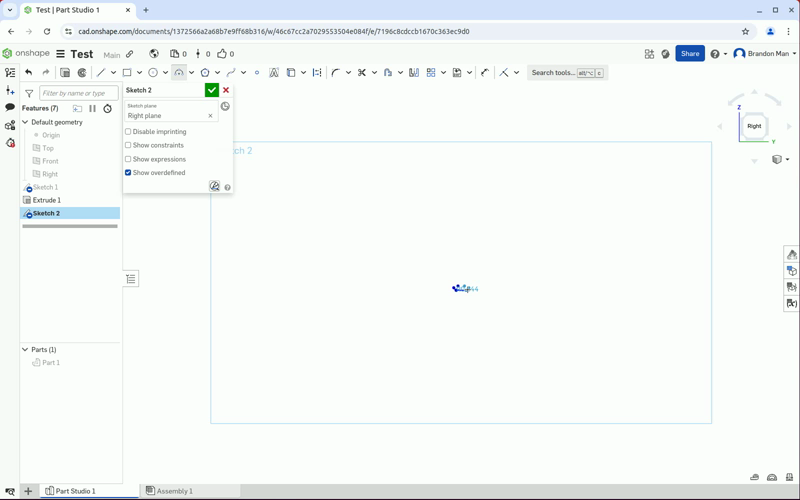
scroll(6)
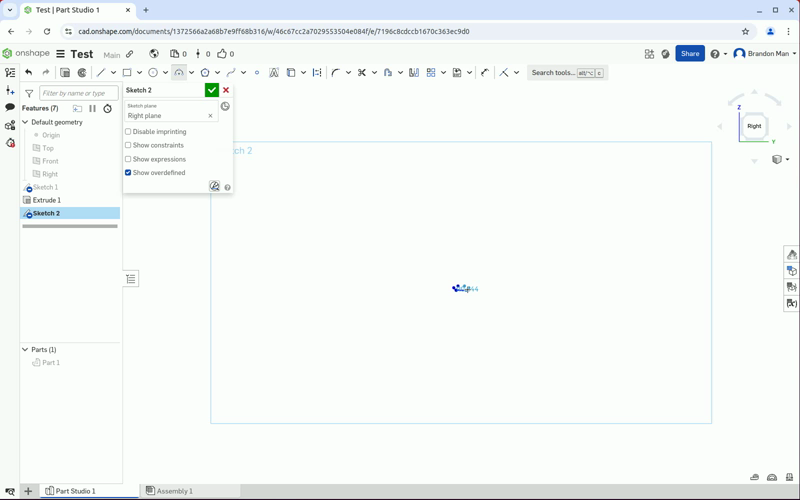
scroll(6)
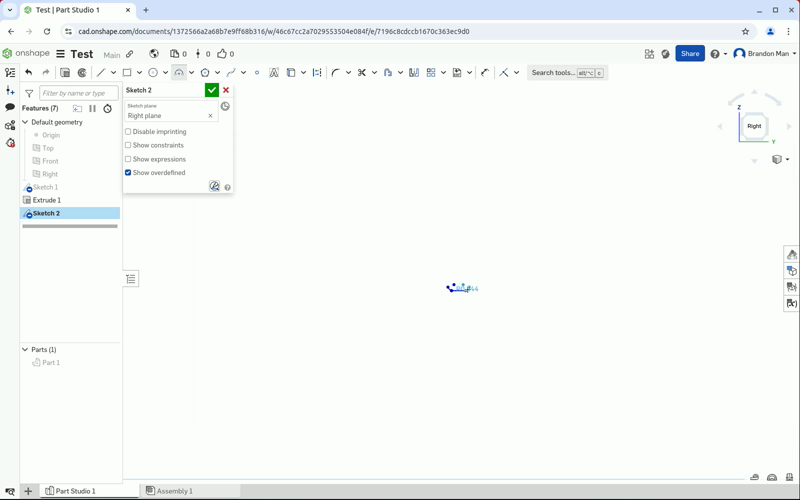
scroll(6)
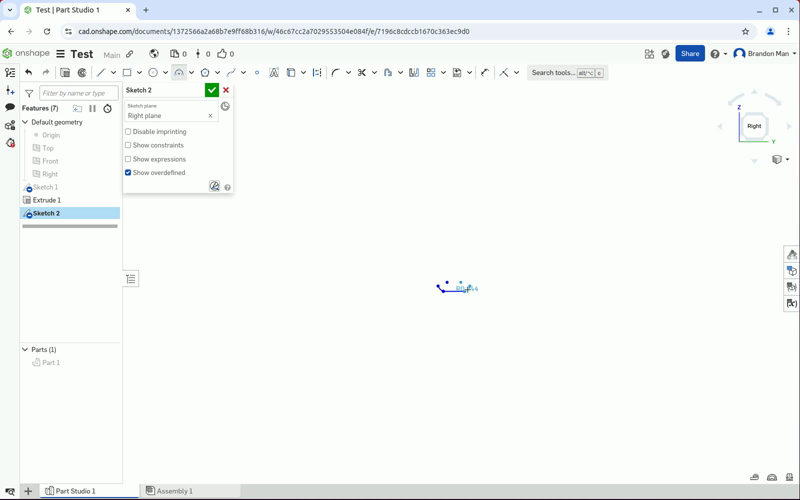
scroll(6)
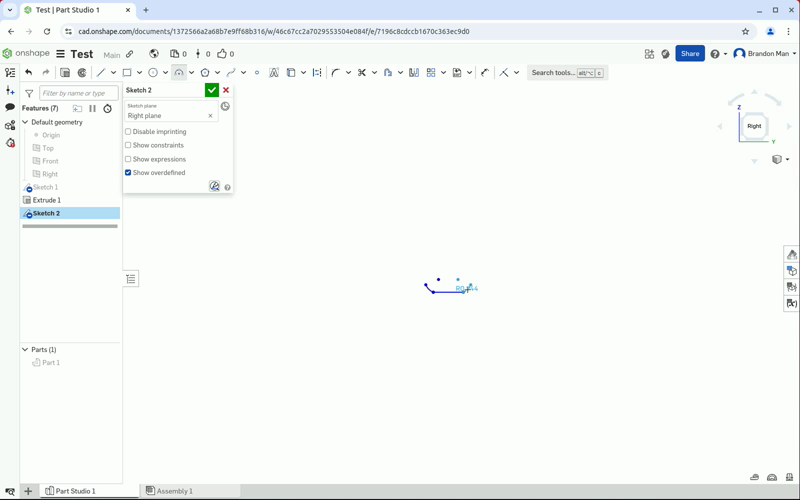
scroll(6)
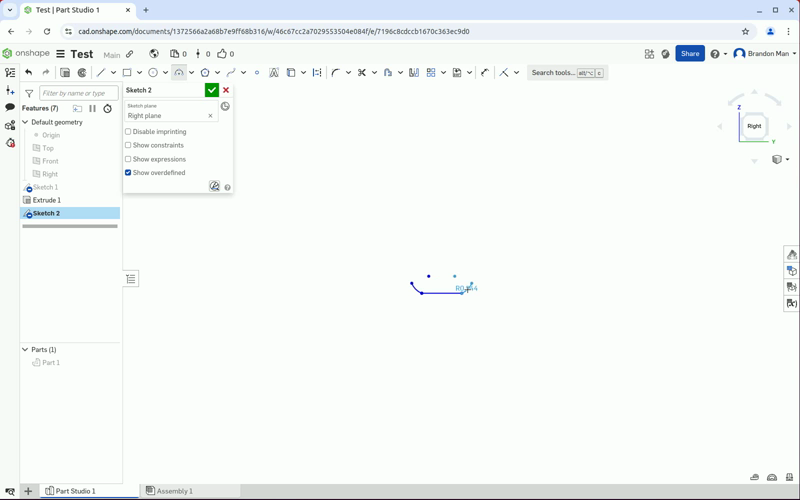
scroll(6)
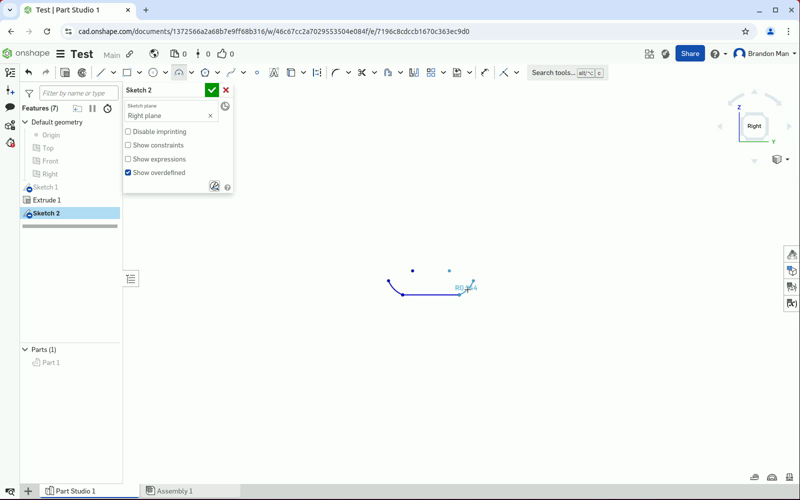
scroll(6)
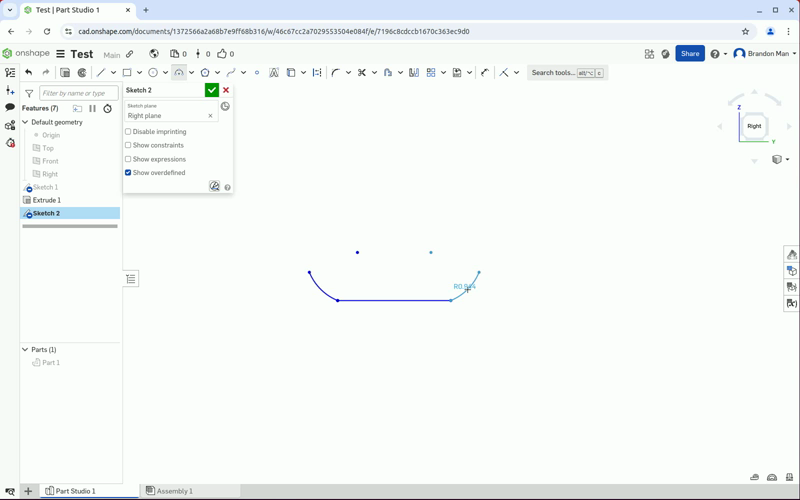
click(467, 289)
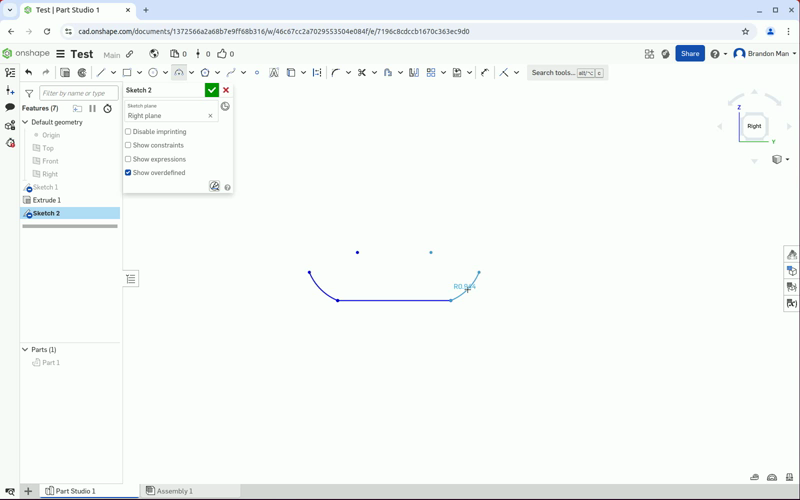
scroll(-6)
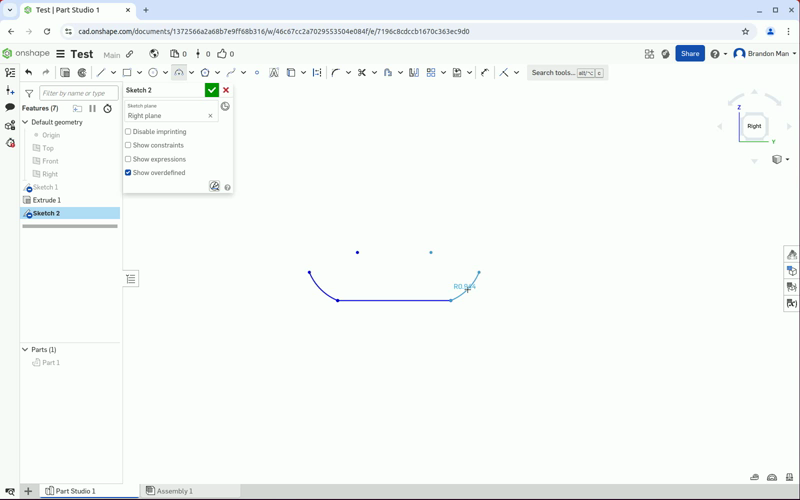
scroll(-6)
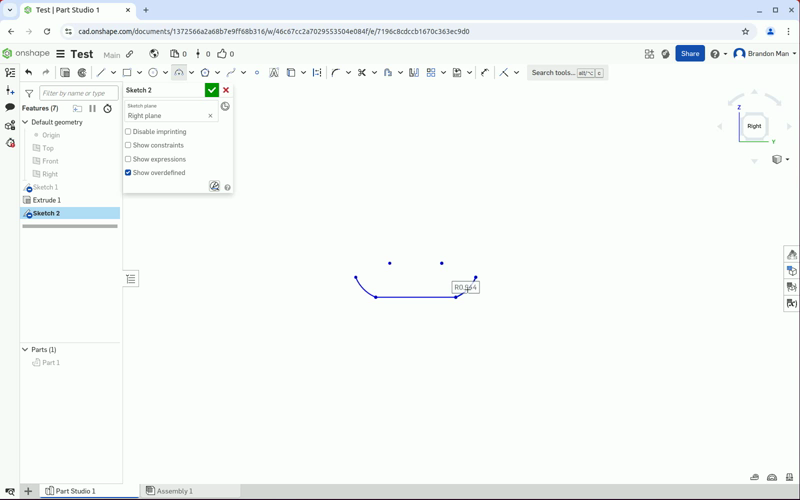
scroll(-6)
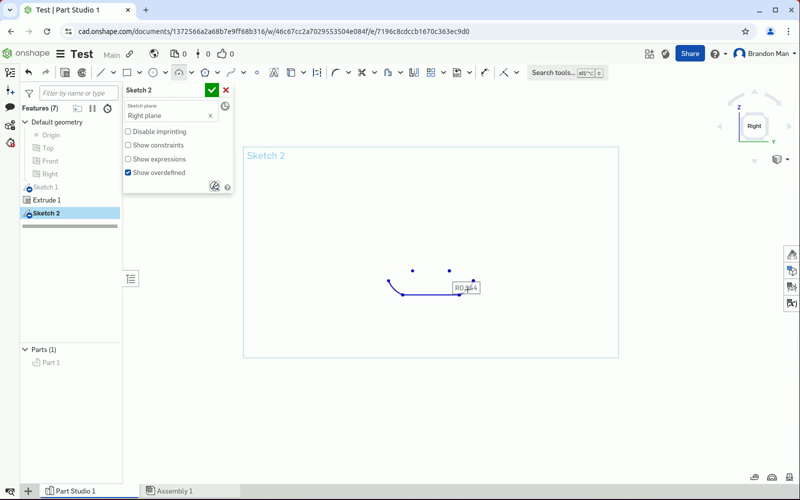
scroll(-6)
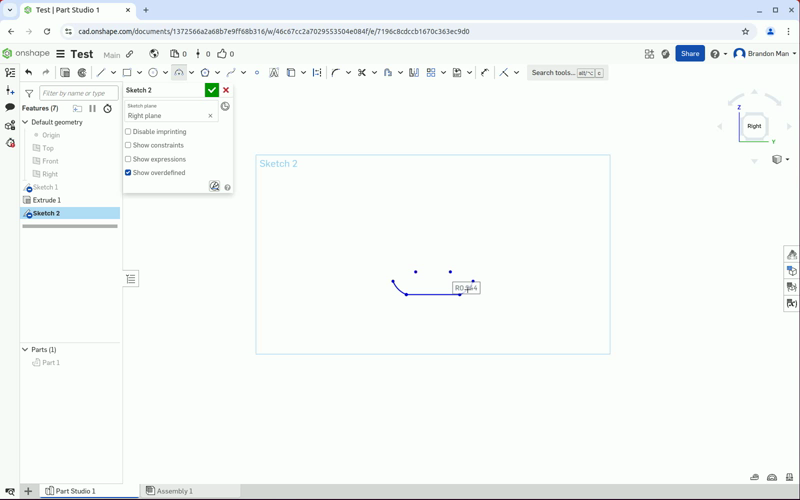
scroll(-6)
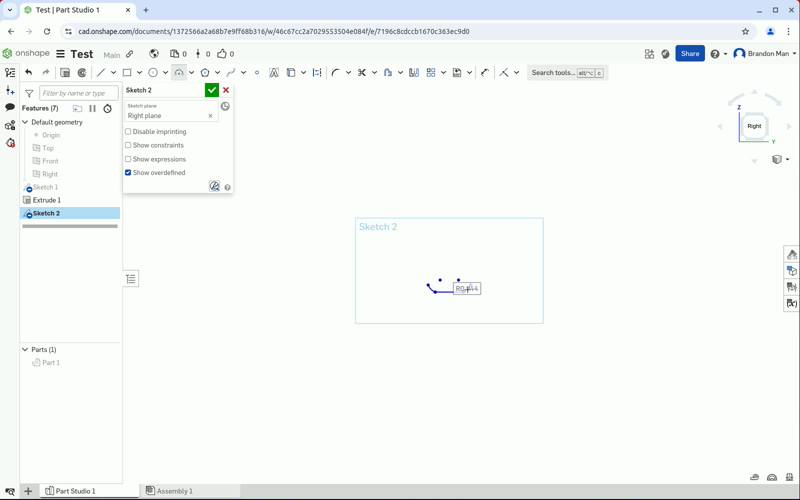
scroll(-6)
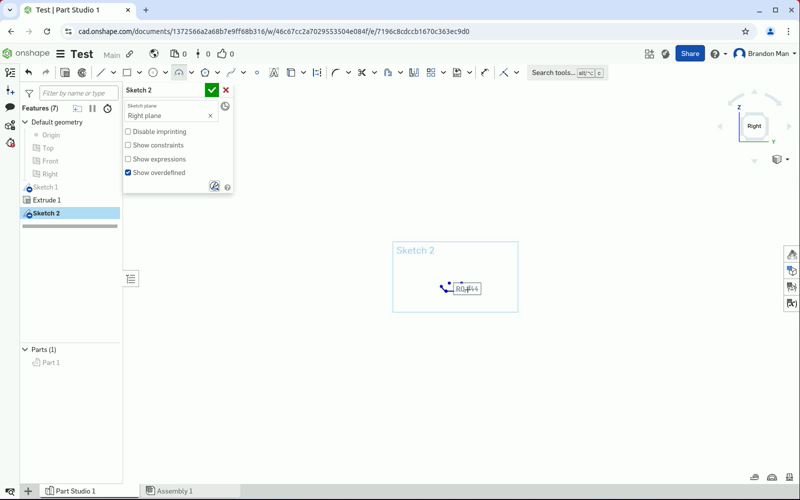
scroll(-6)
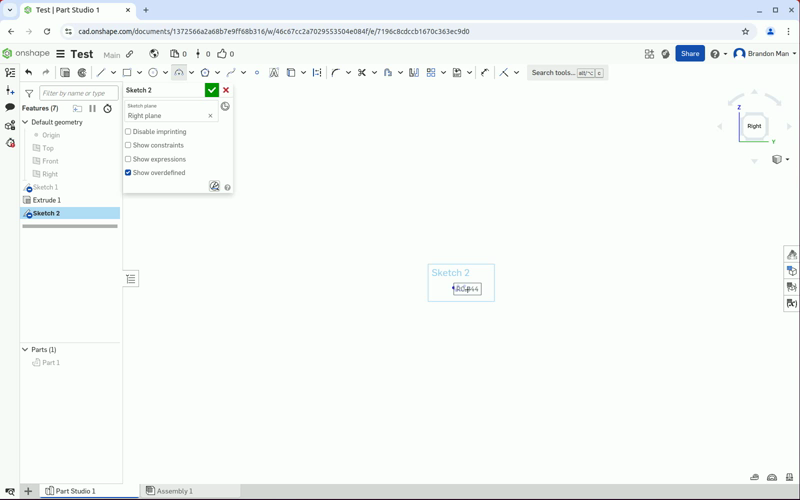
key_up(shift)
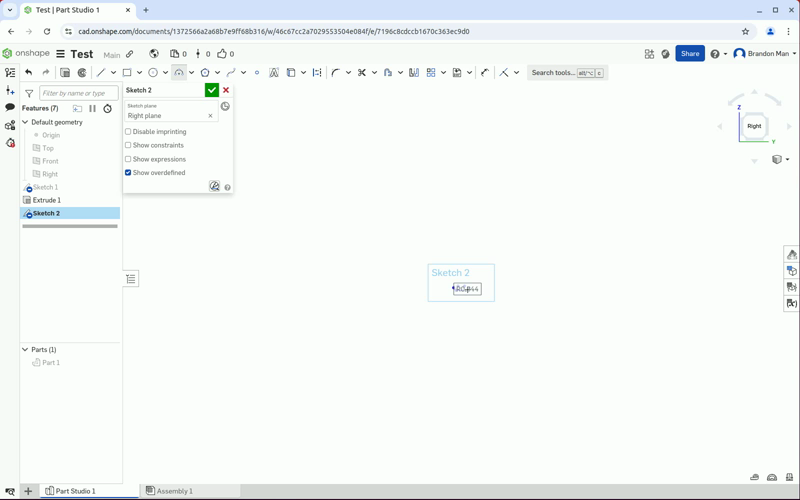
key(esc)
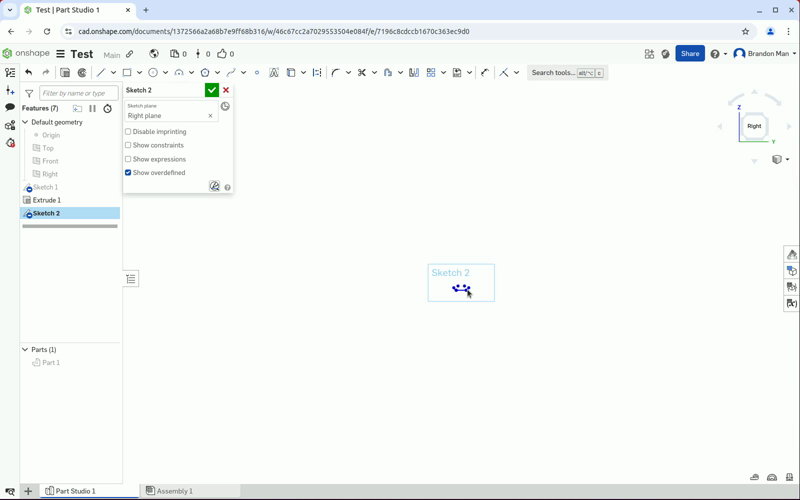
key(l)
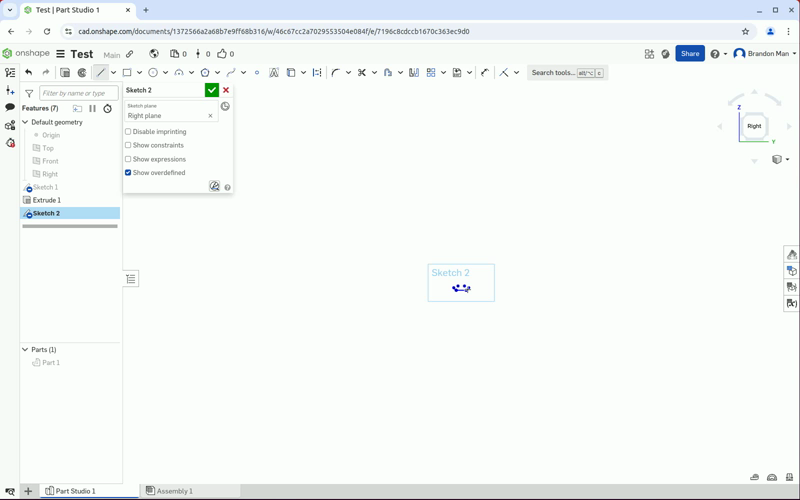
mouse_move(468, 287)
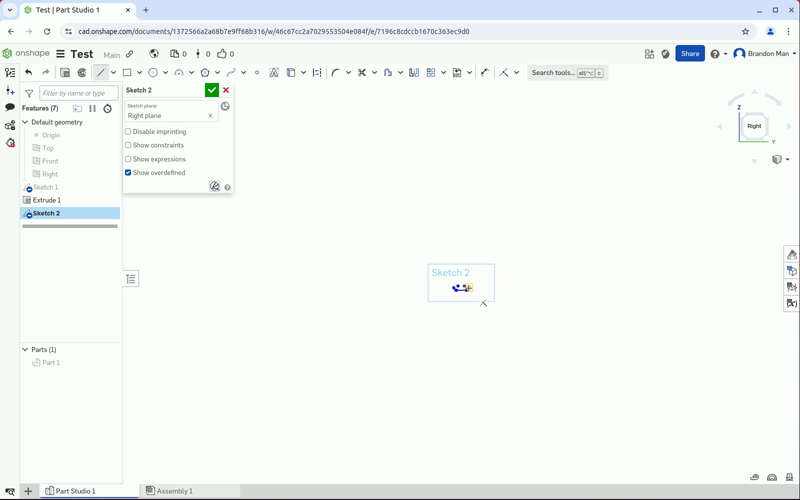
scroll(6)
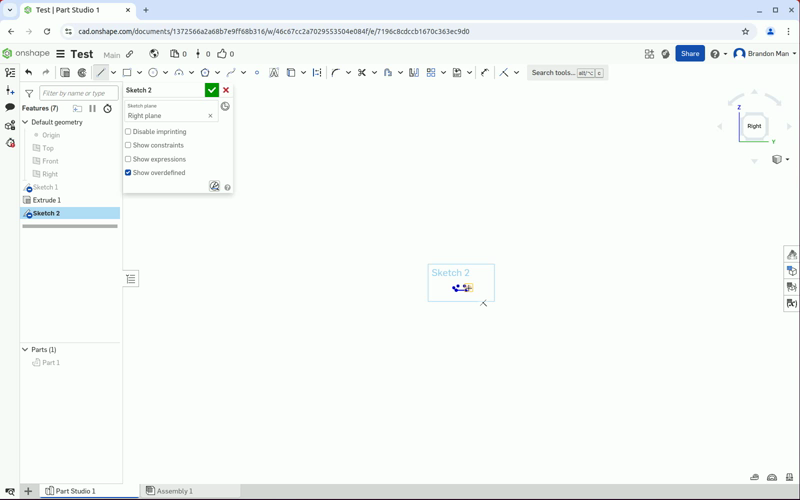
scroll(6)
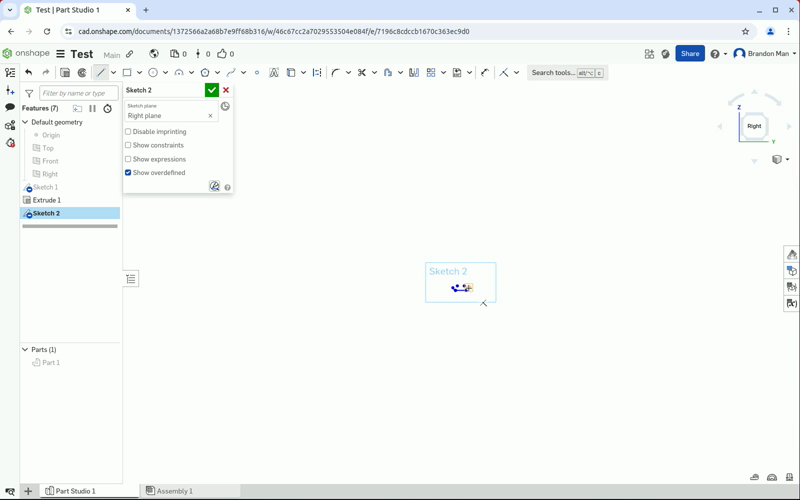
scroll(6)
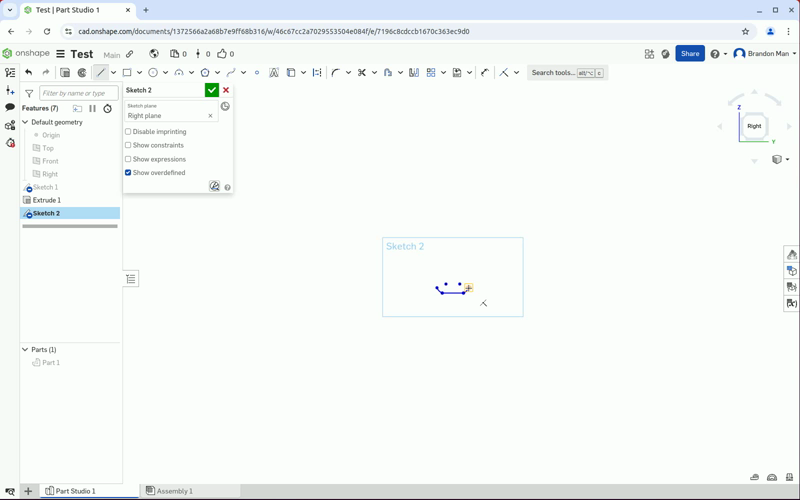
scroll(6)
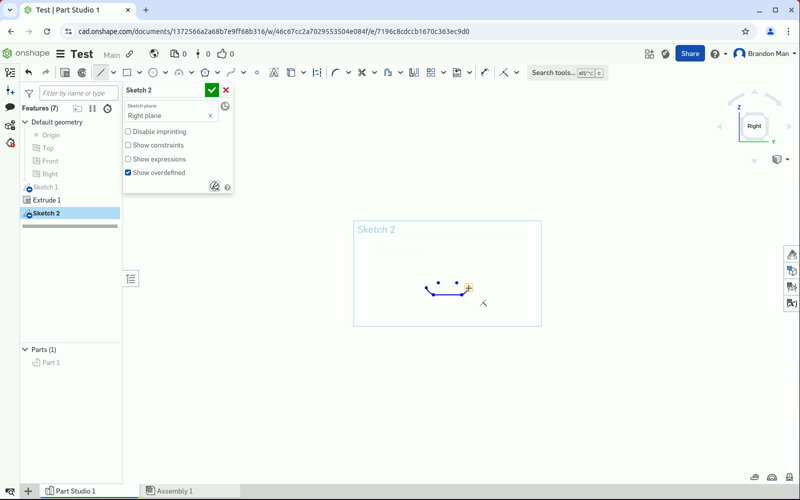
scroll(6)
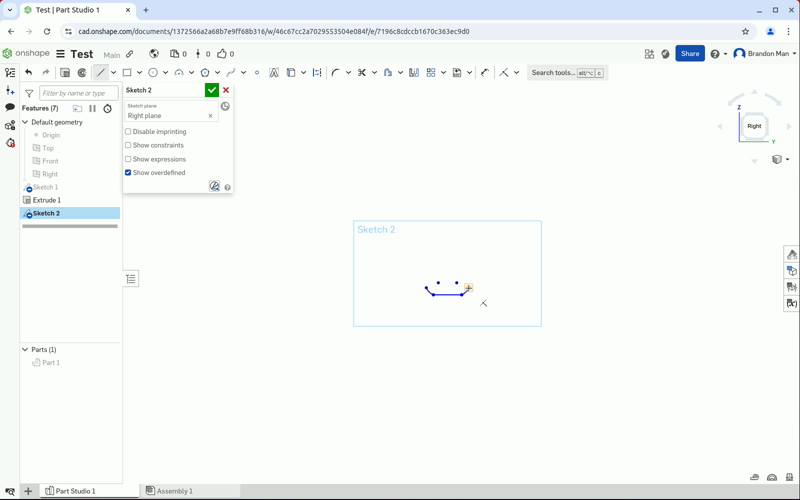
scroll(6)
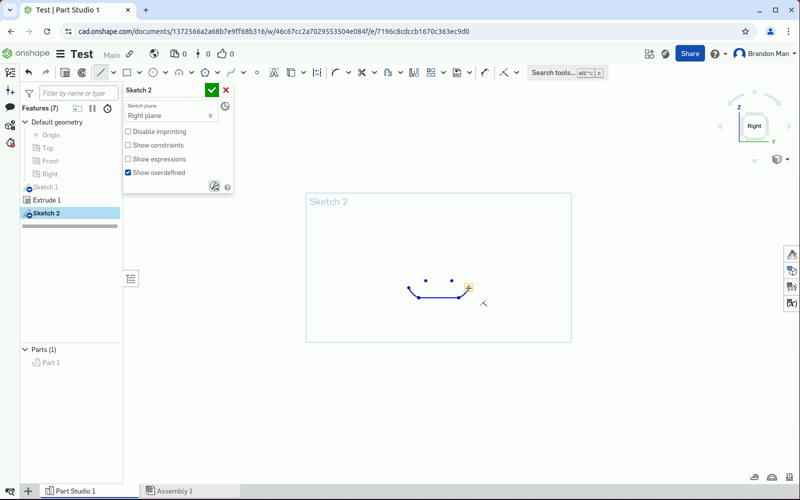
scroll(6)
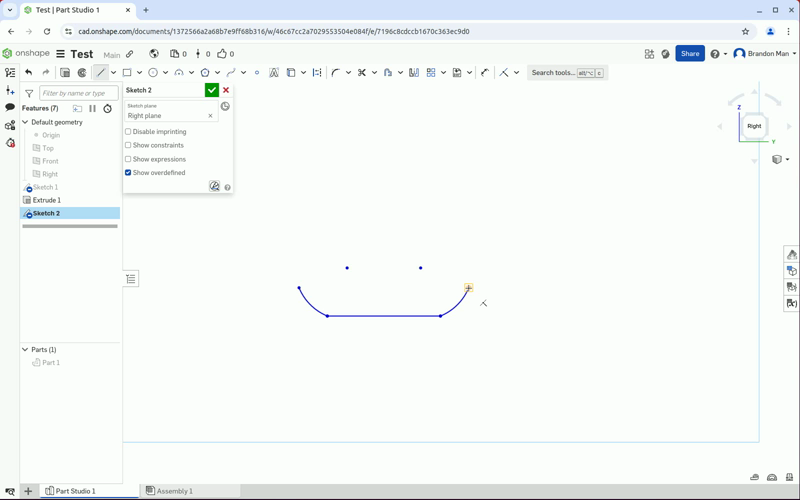
click(468, 287)
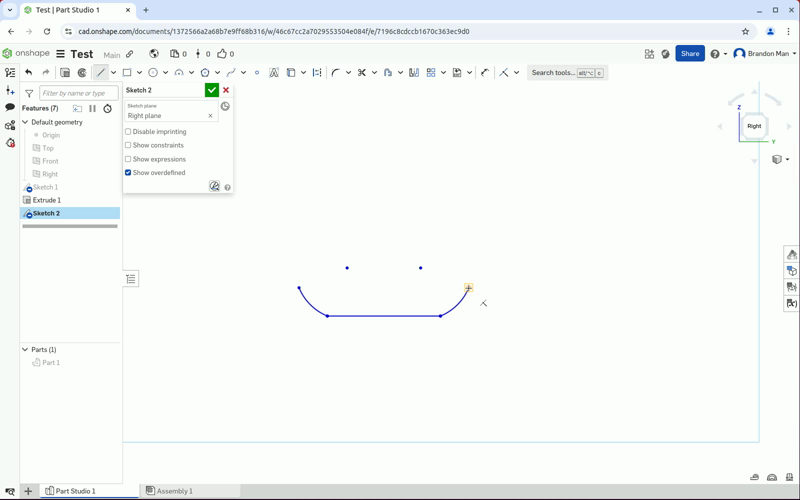
scroll(-6)
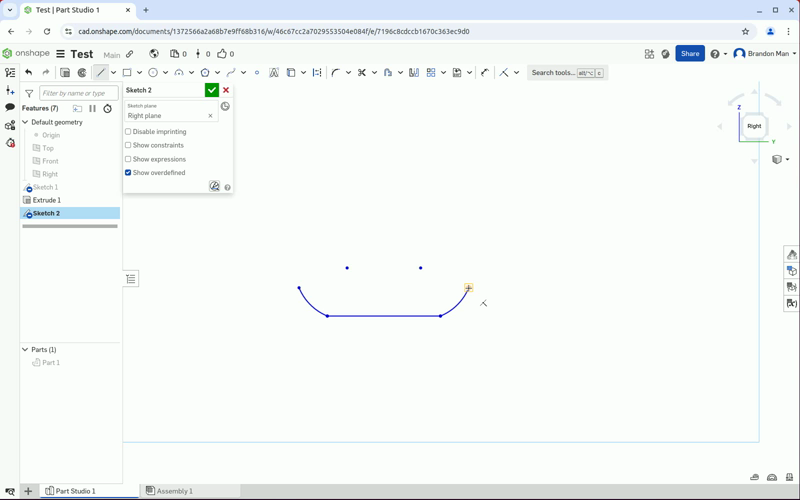
scroll(-6)
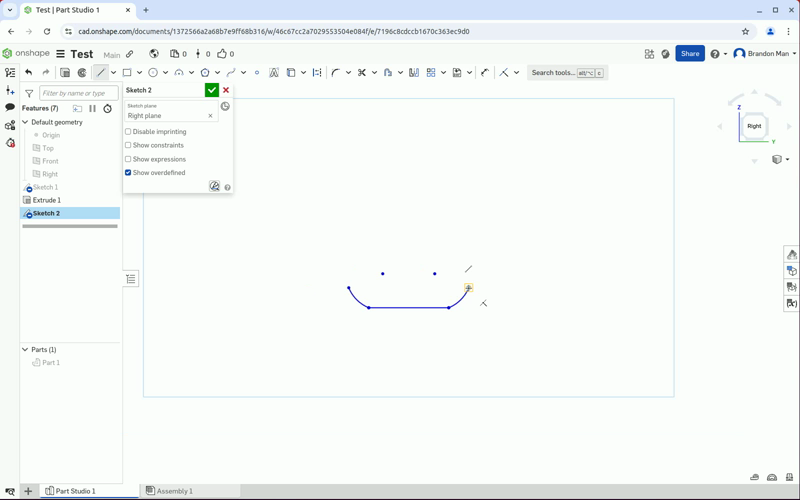
scroll(-6)
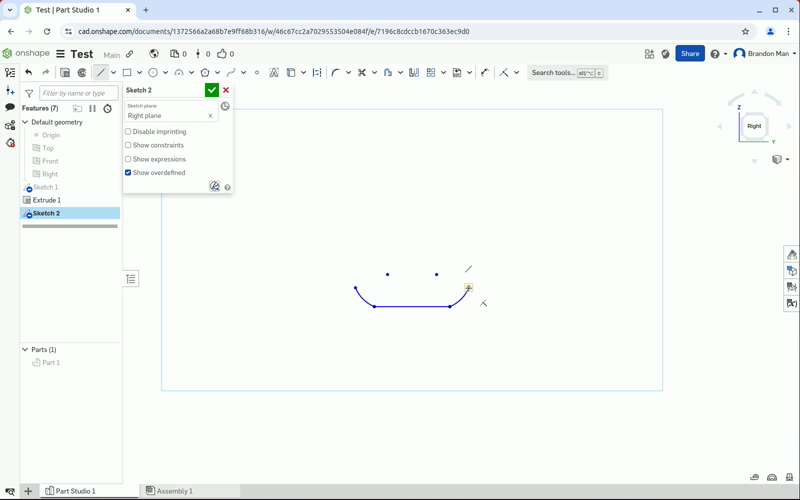
scroll(-6)
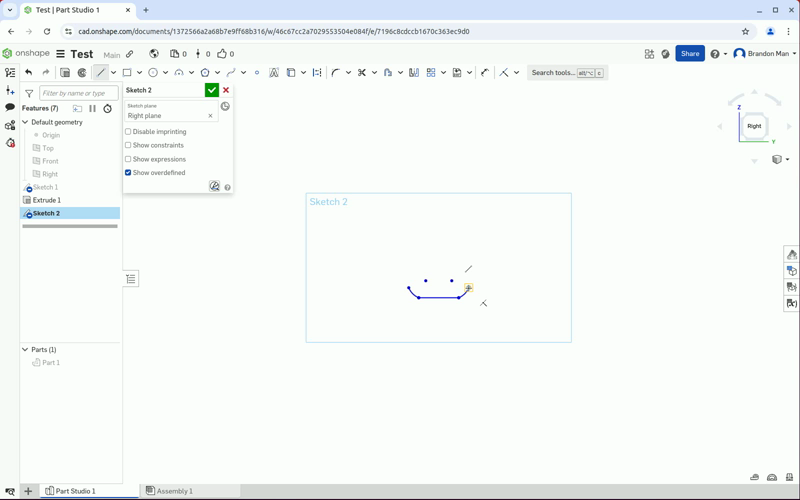
scroll(-6)
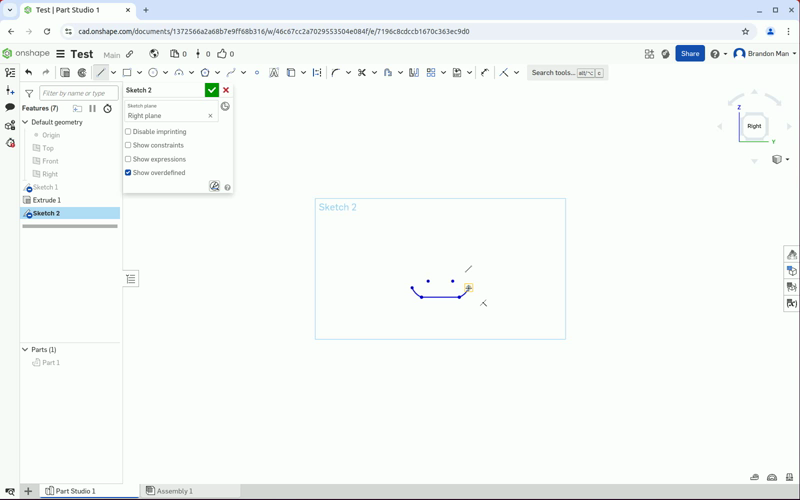
scroll(-6)
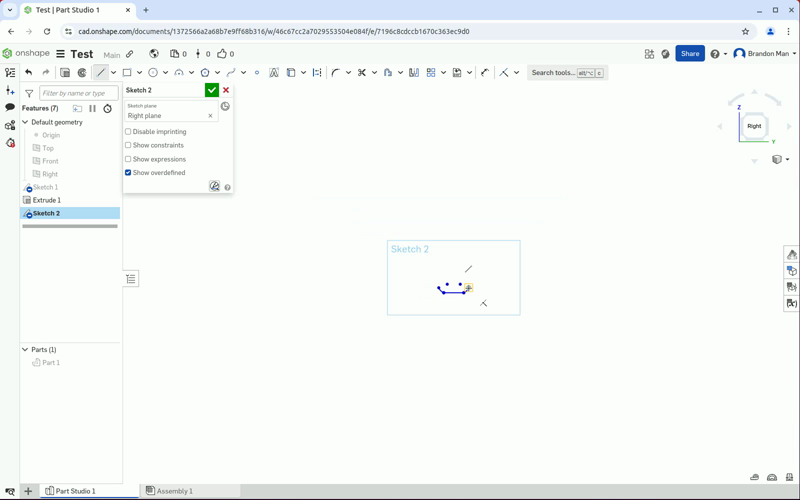
scroll(-6)
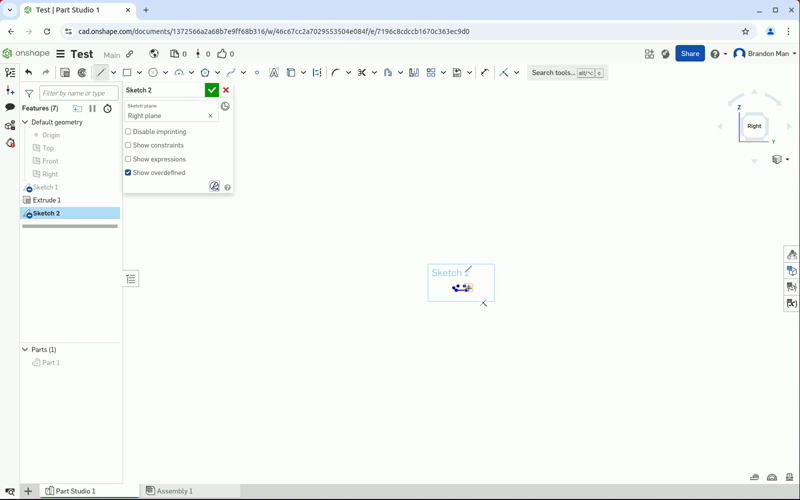
key_down(shift)
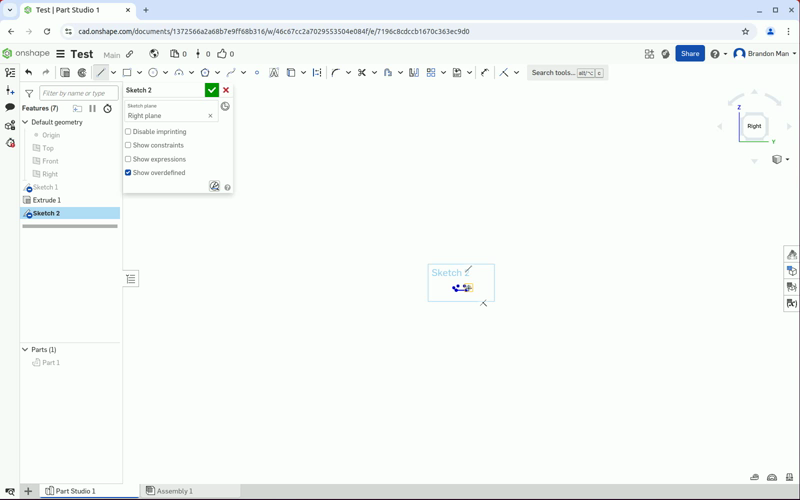
mouse_move(498, 287)
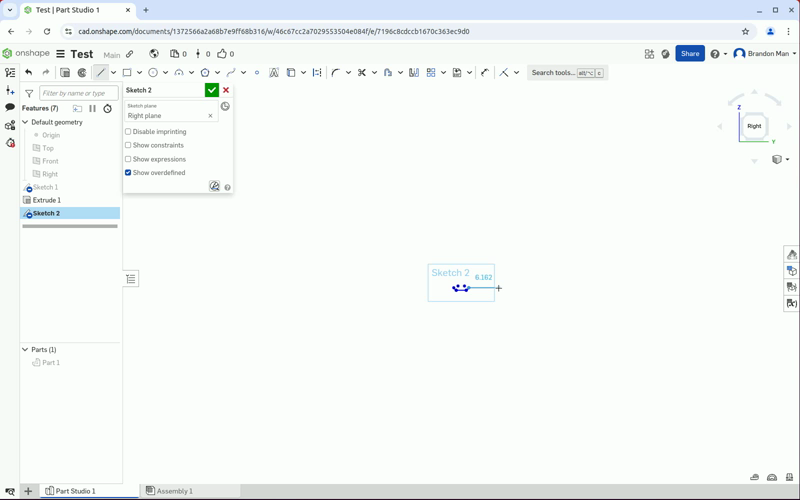
mouse_move(468, 277)
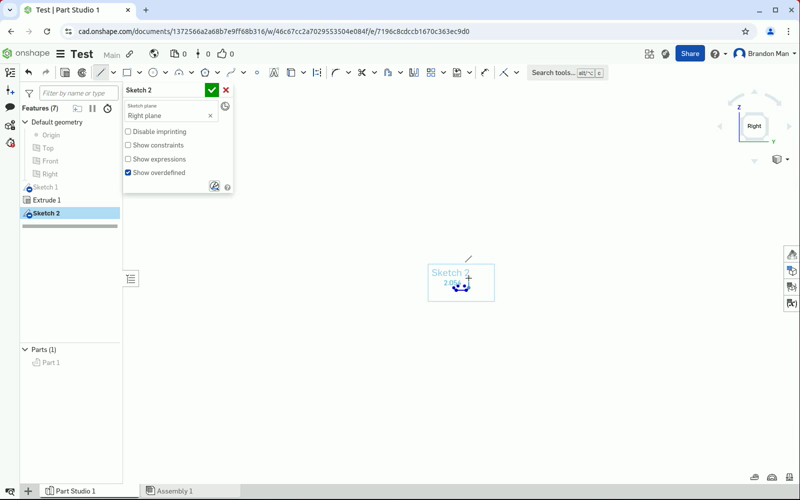
click(468, 277)
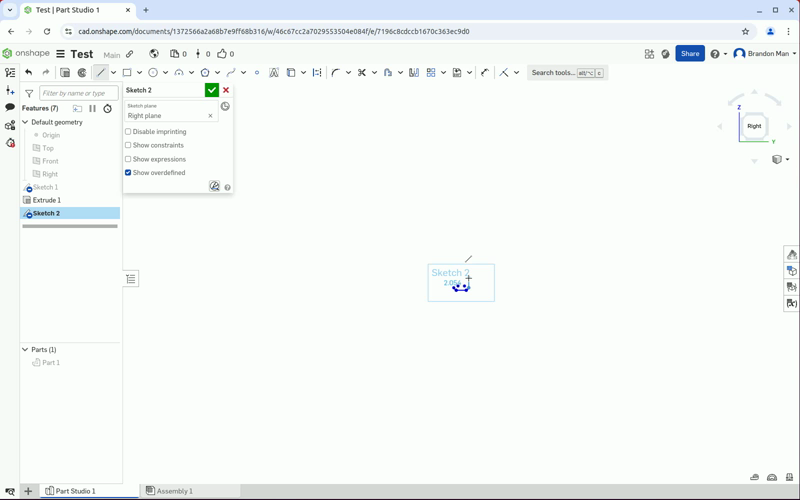
key_up(shift)
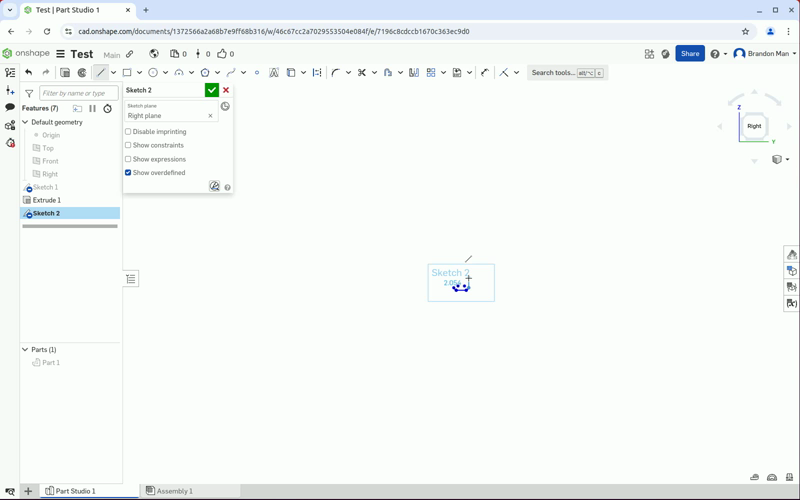
key(esc)
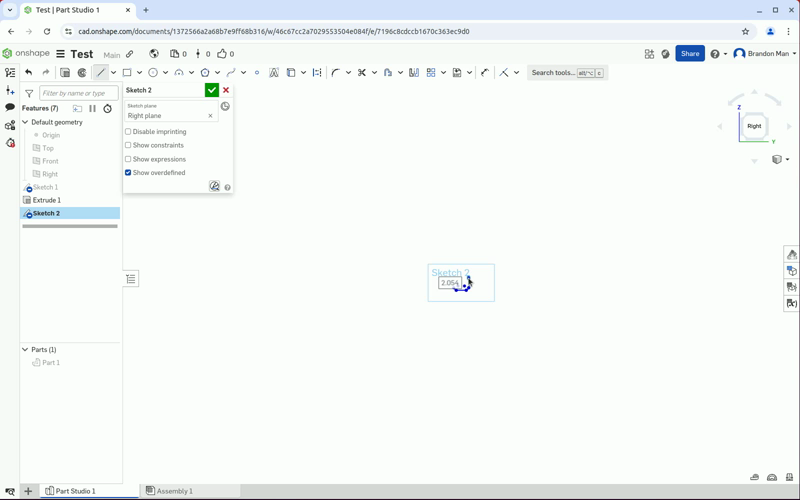
key(a)
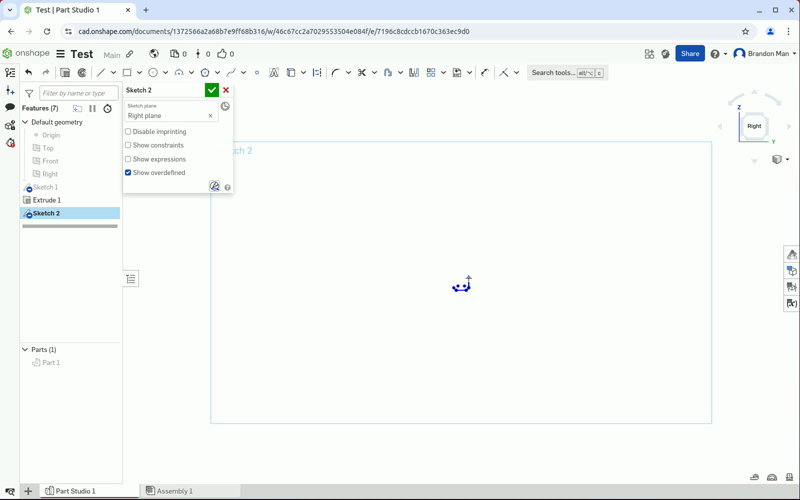
mouse_move(468, 277)
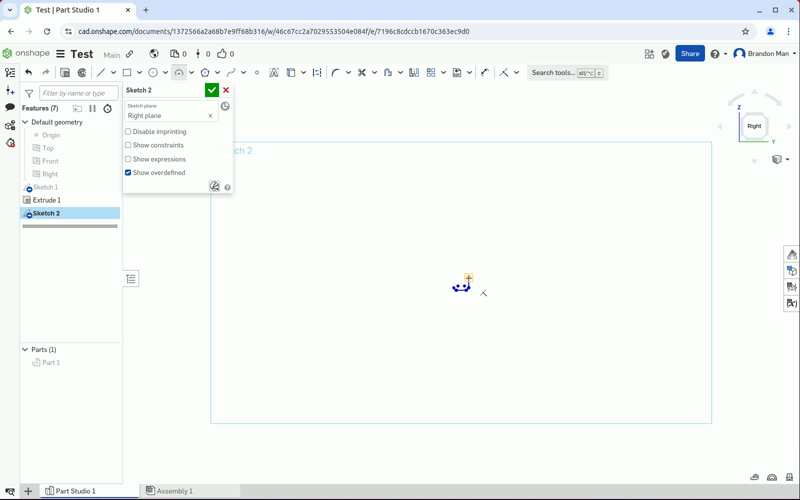
click(468, 277)
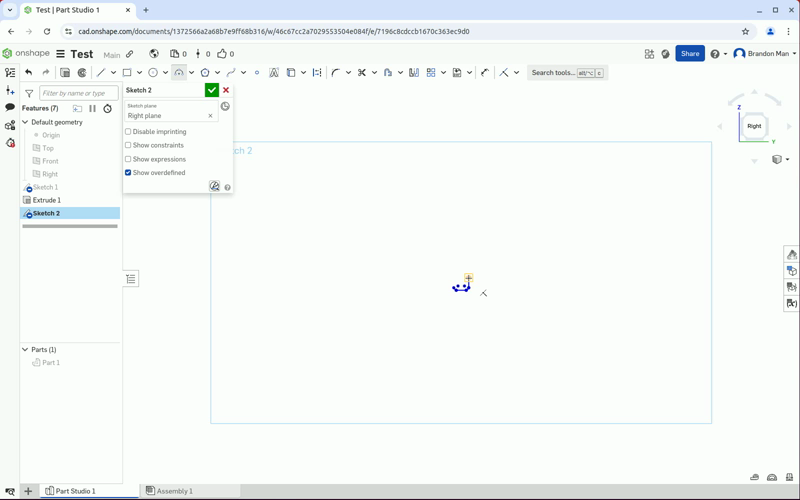
key_down(shift)
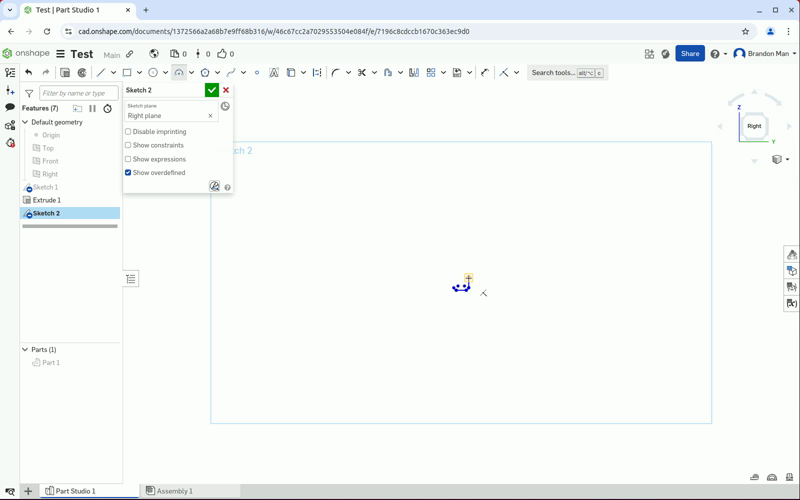
mouse_move(466, 275)
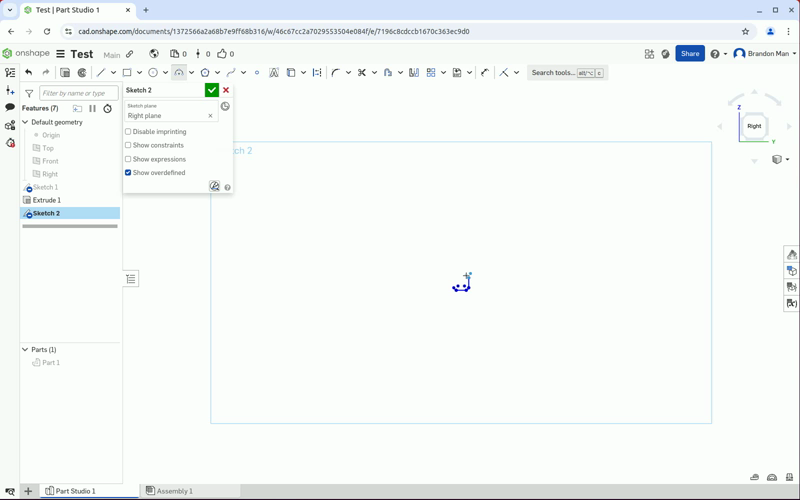
scroll(6)
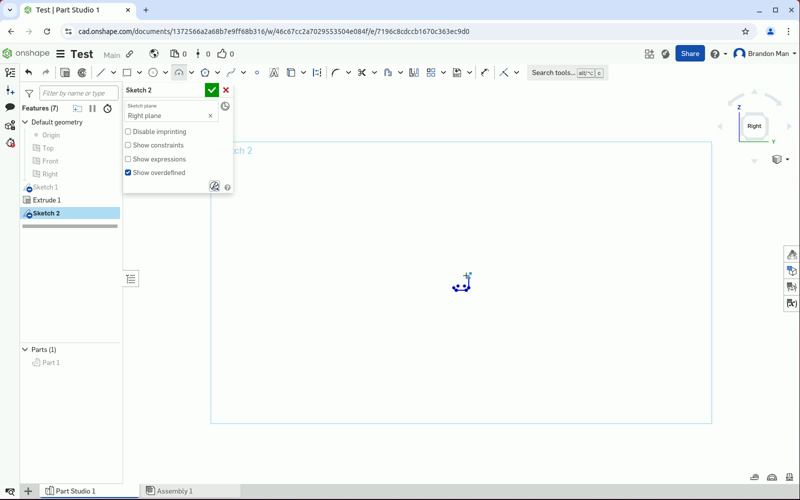
scroll(6)
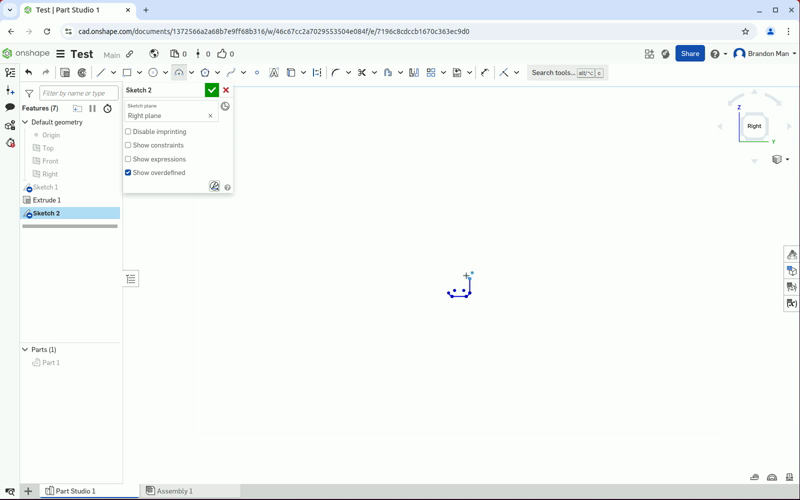
scroll(6)
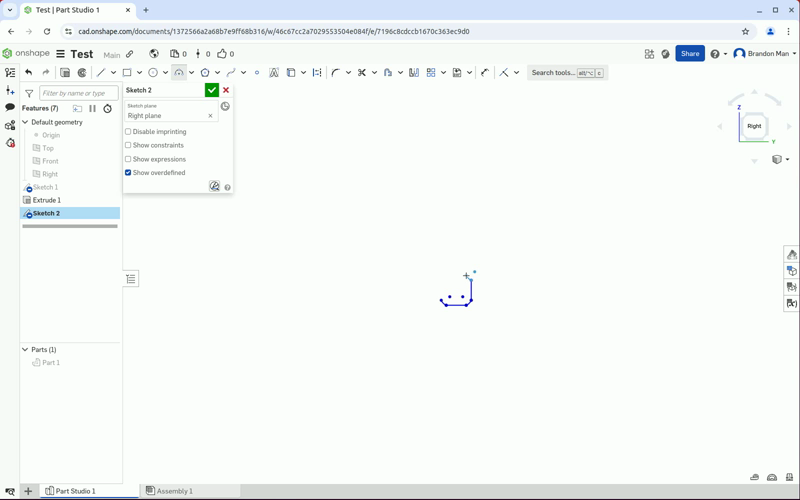
scroll(6)
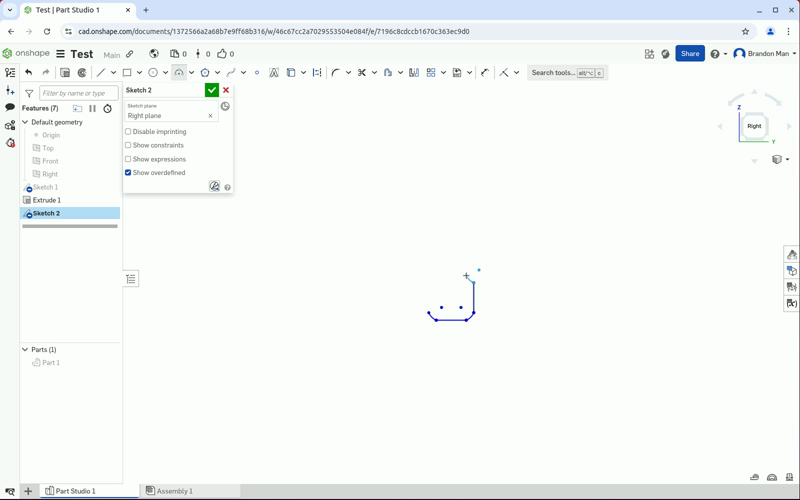
scroll(6)
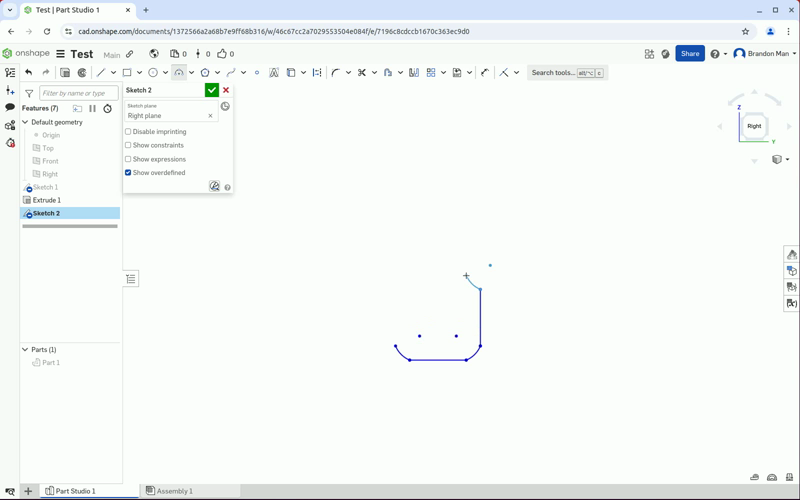
scroll(6)
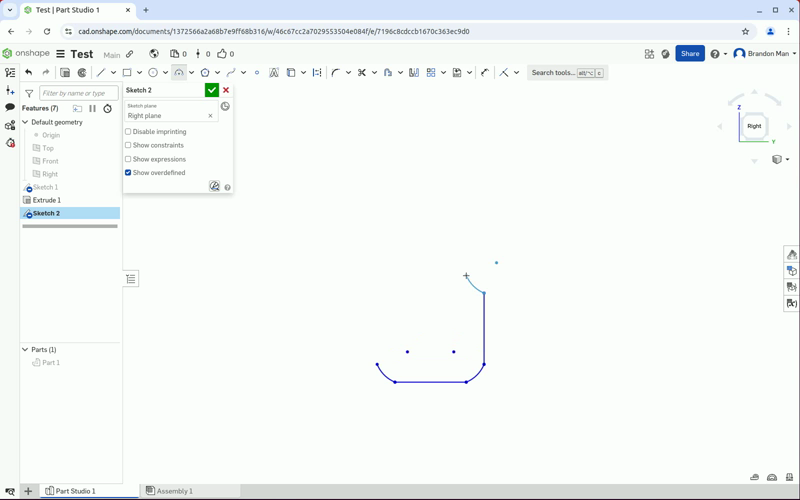
scroll(6)
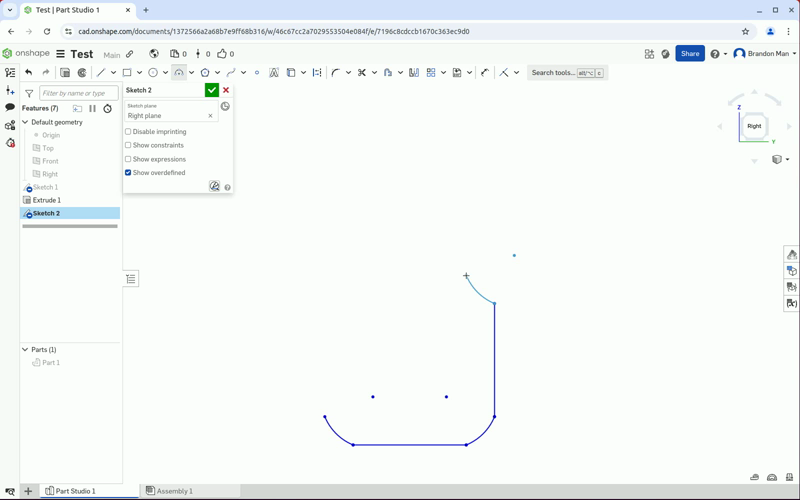
click(466, 275)
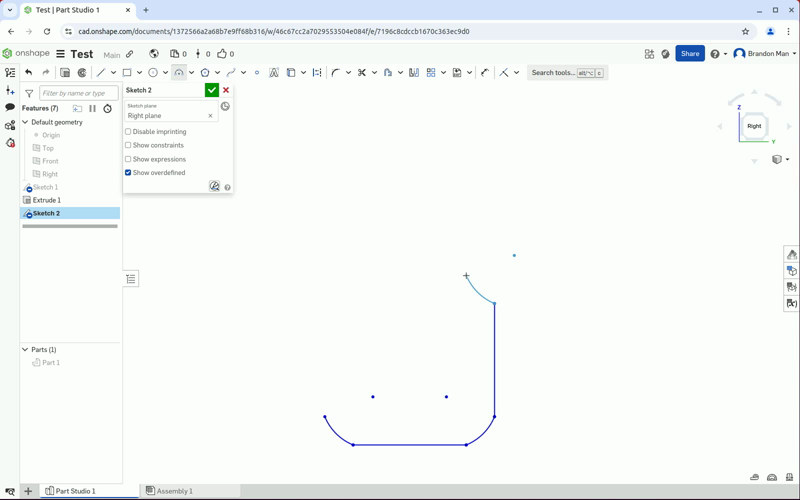
scroll(-6)
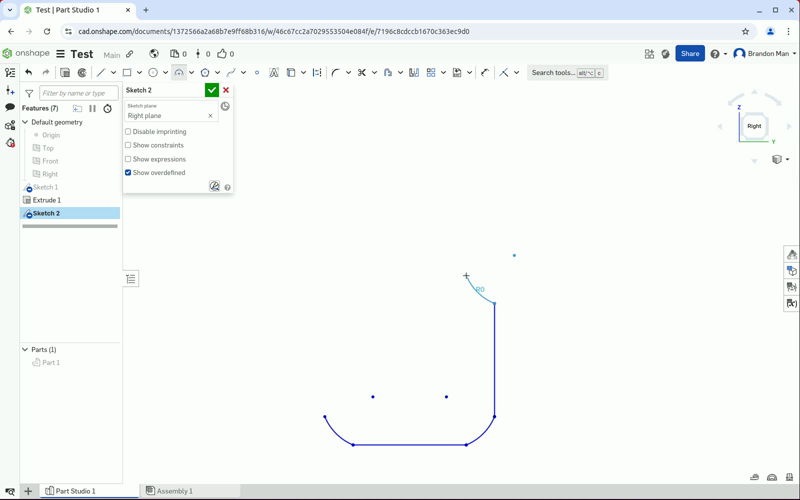
scroll(-6)
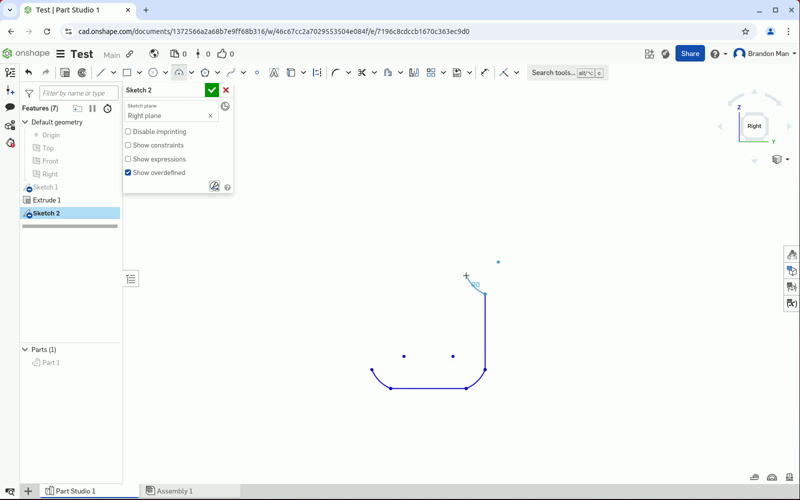
scroll(-6)
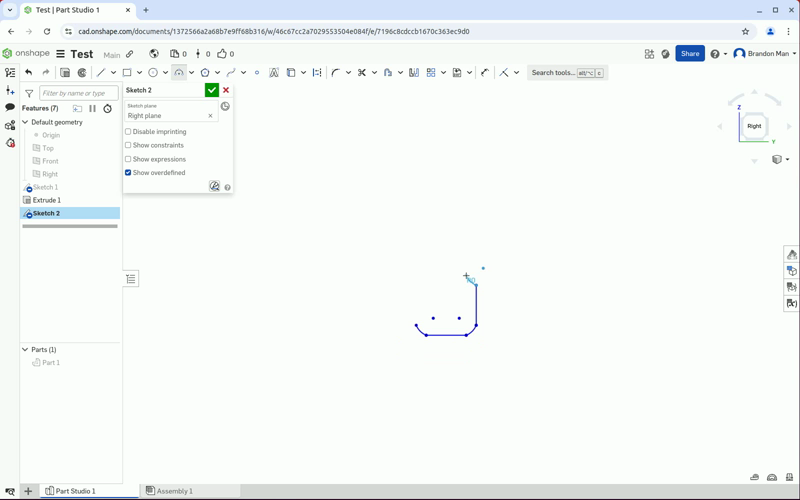
scroll(-6)
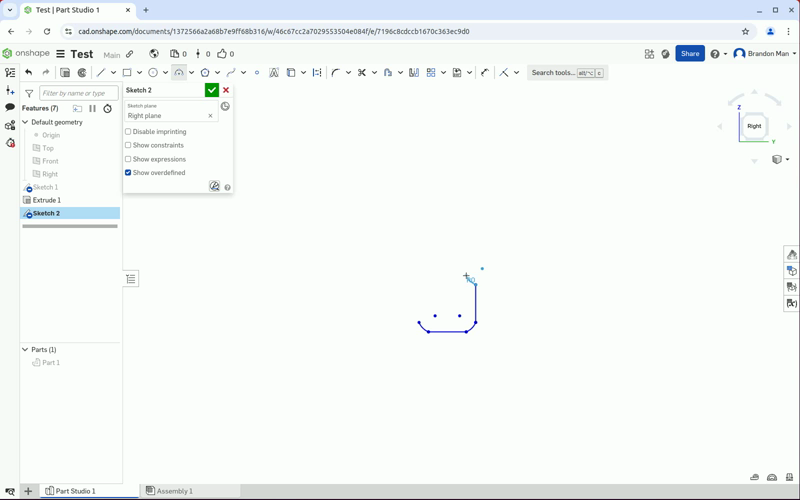
scroll(-6)
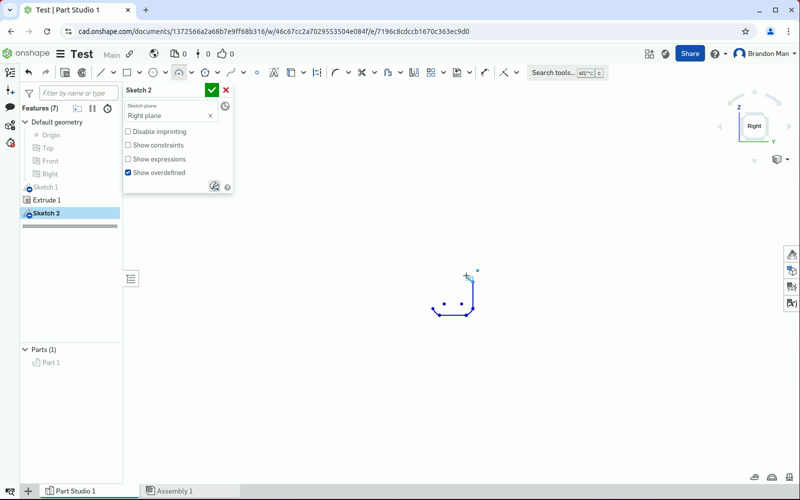
scroll(-6)
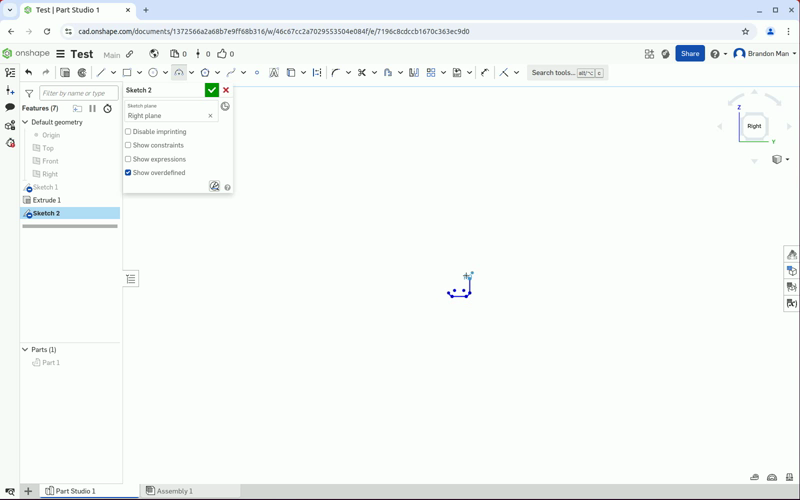
scroll(-6)
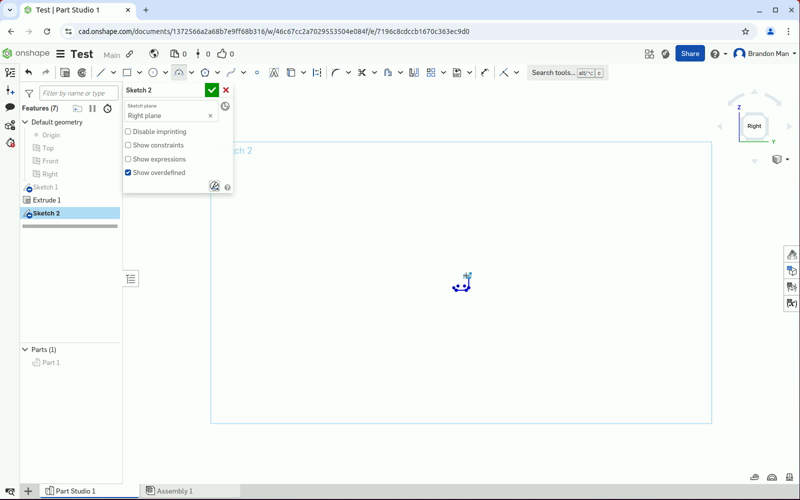
mouse_move(467, 275)
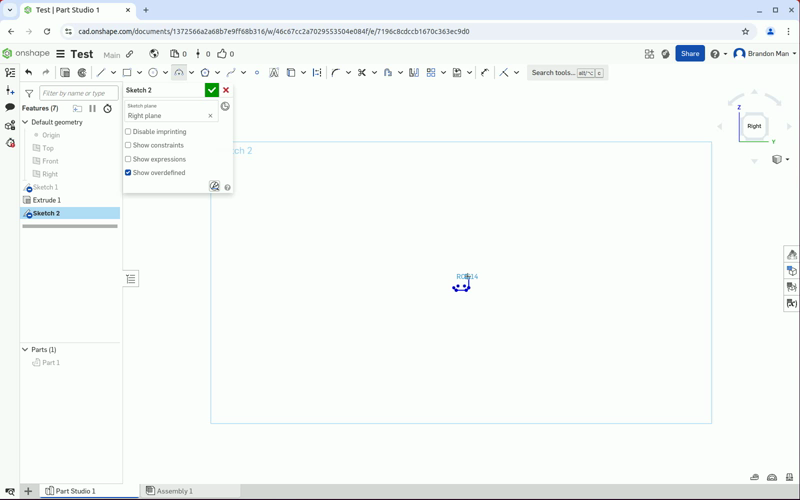
scroll(6)
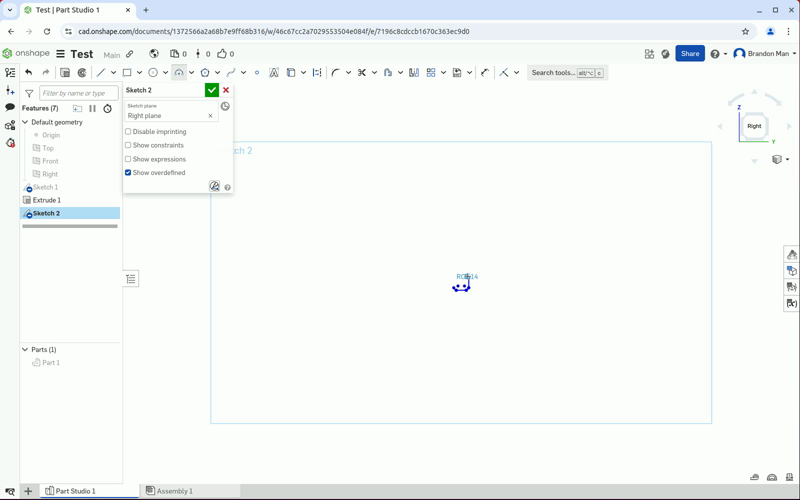
scroll(6)
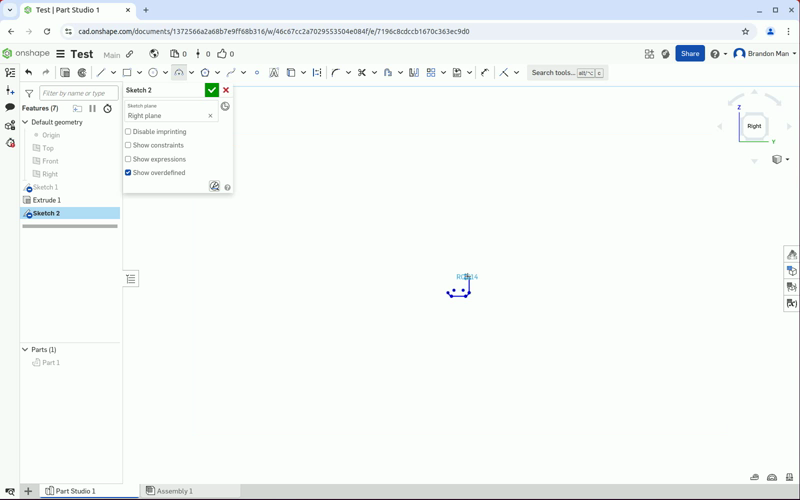
scroll(6)
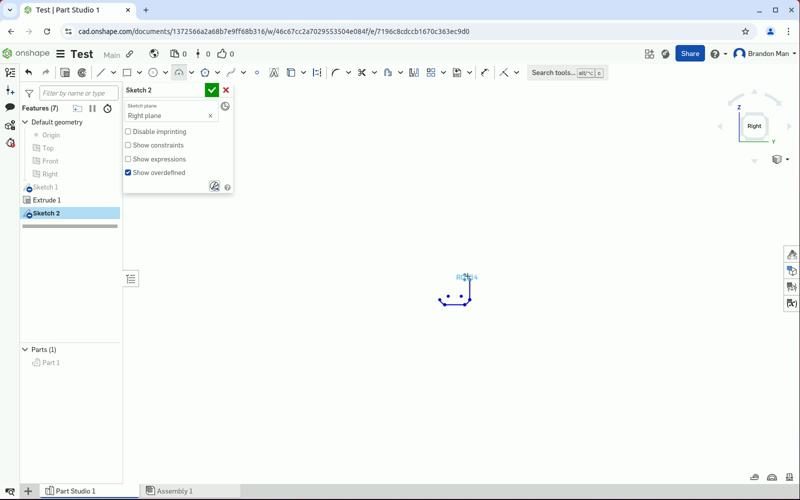
scroll(6)
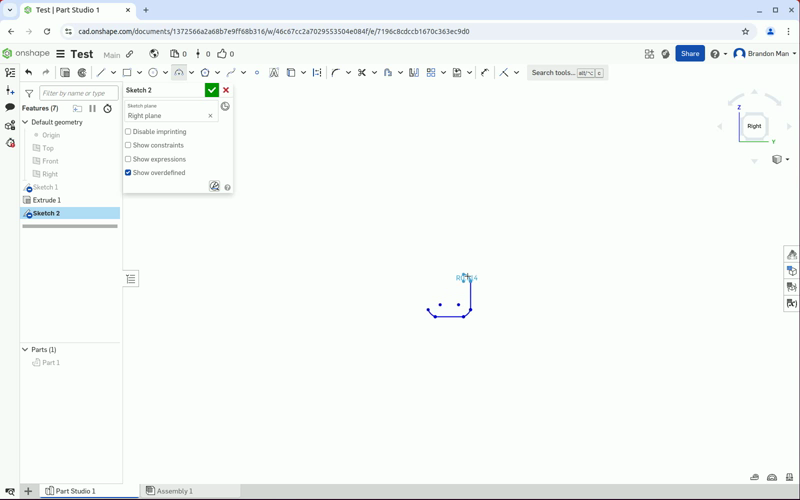
scroll(6)
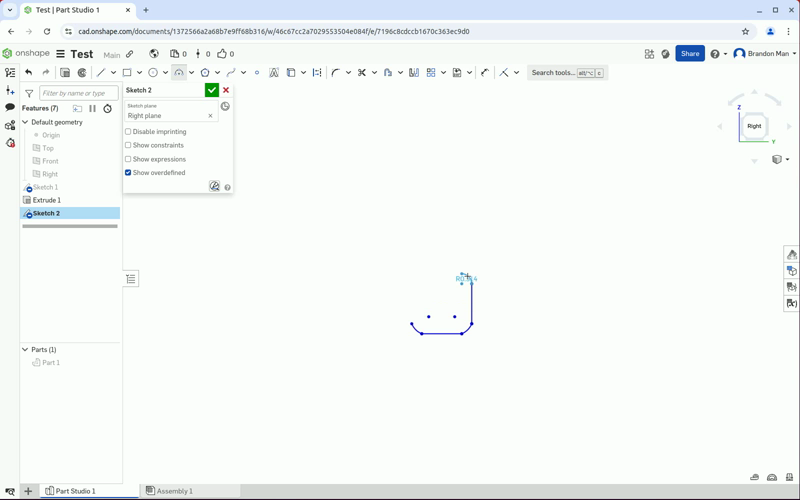
scroll(6)
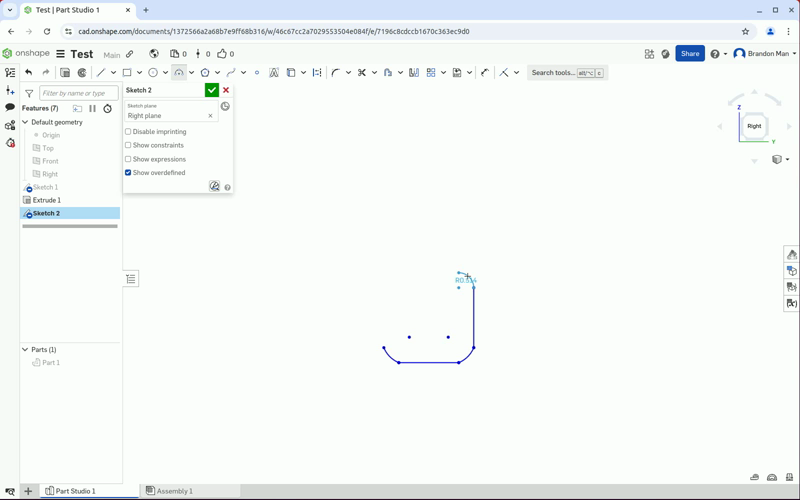
scroll(6)
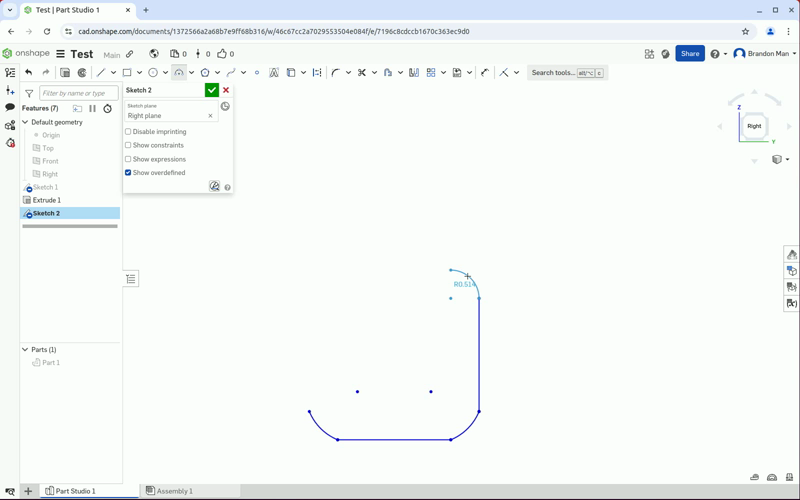
click(467, 275)
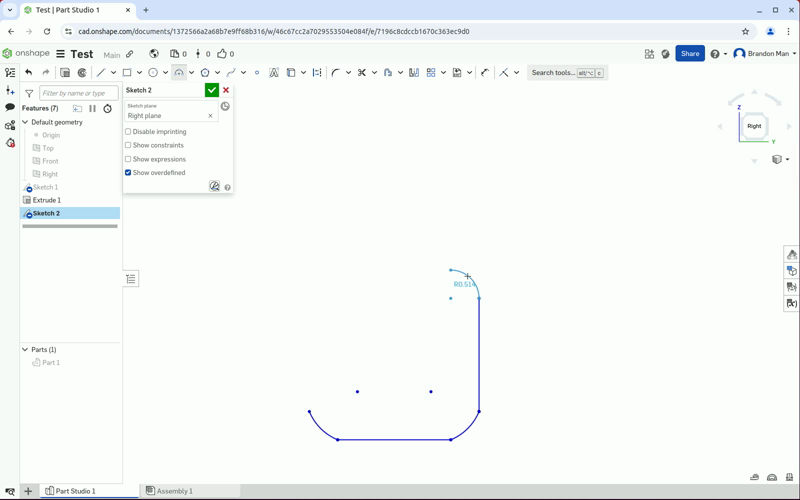
scroll(-6)
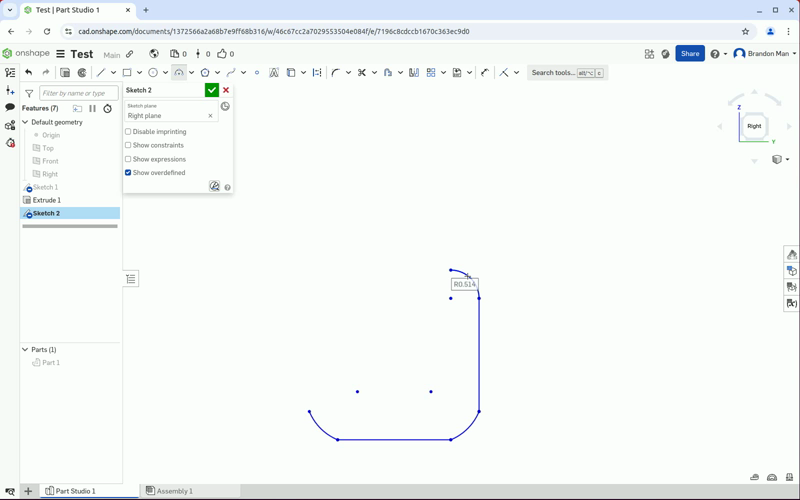
scroll(-6)
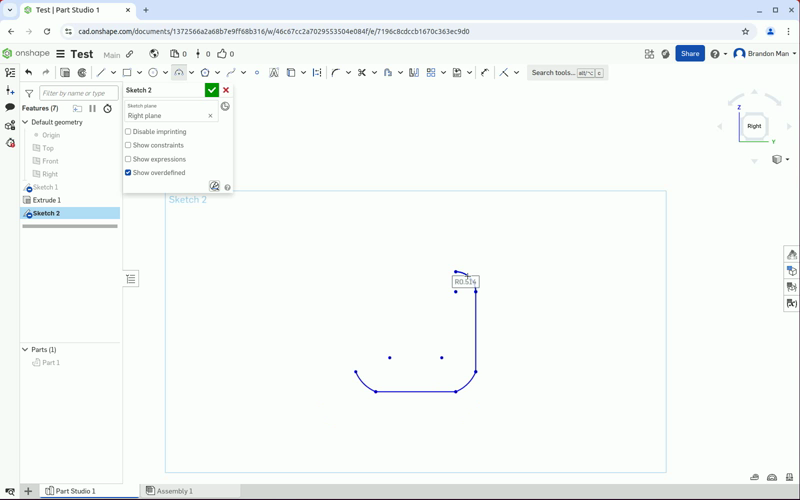
scroll(-6)
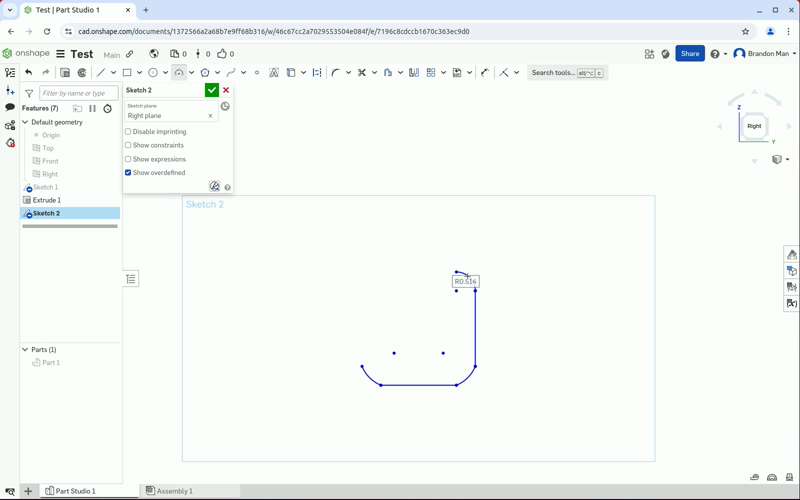
scroll(-6)
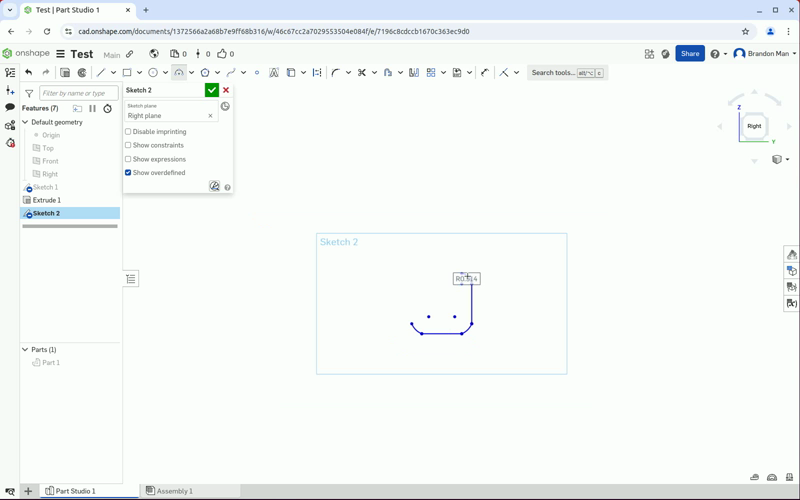
scroll(-6)
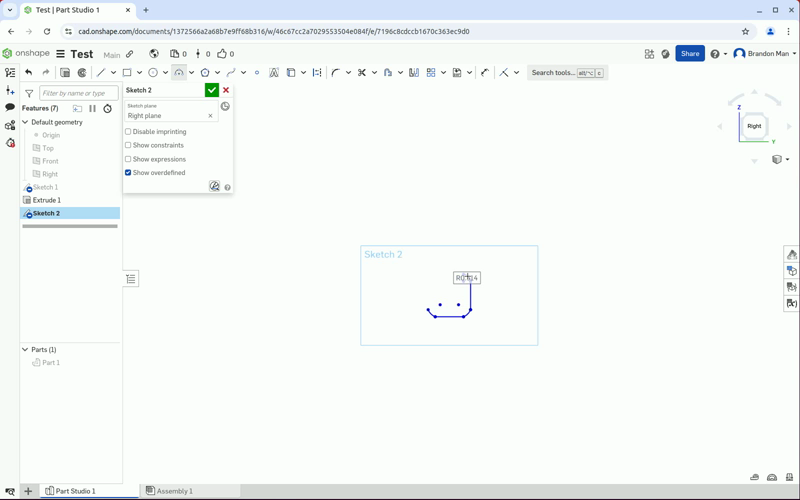
scroll(-6)
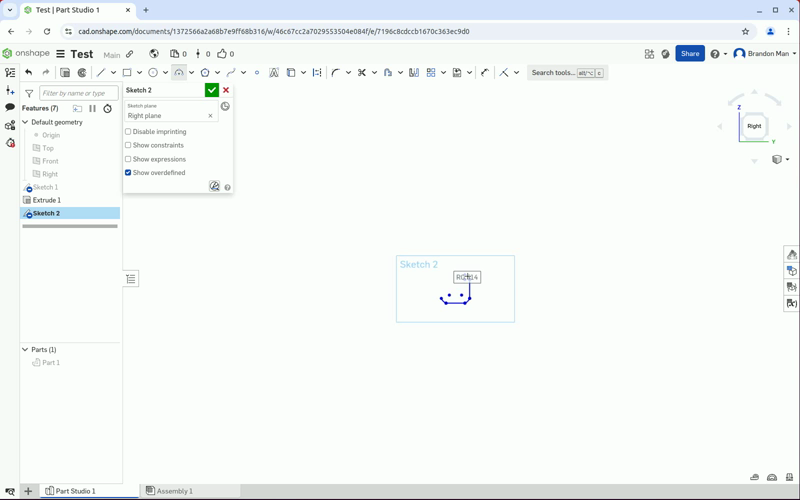
scroll(-6)
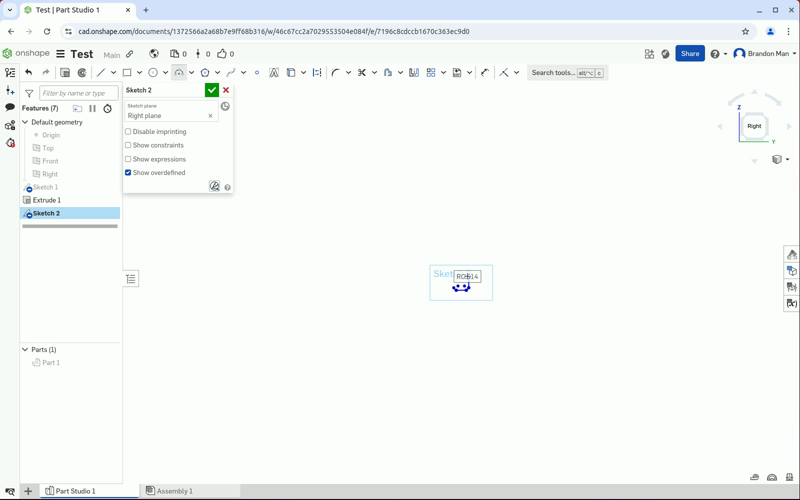
key_up(shift)
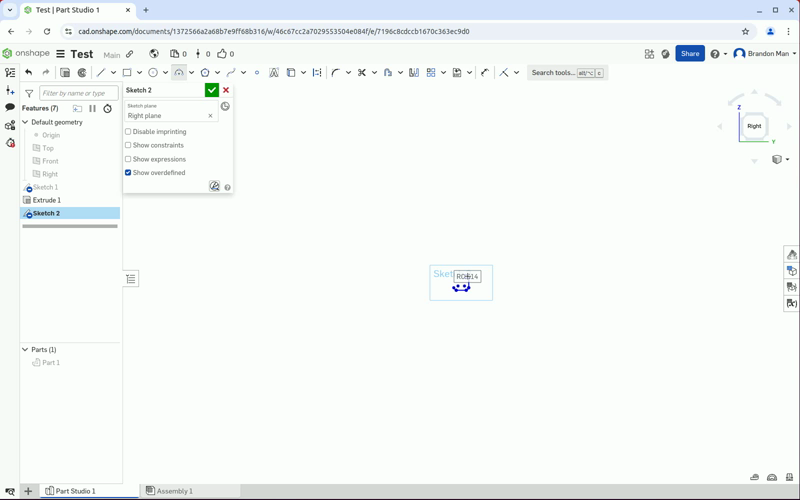
key(esc)
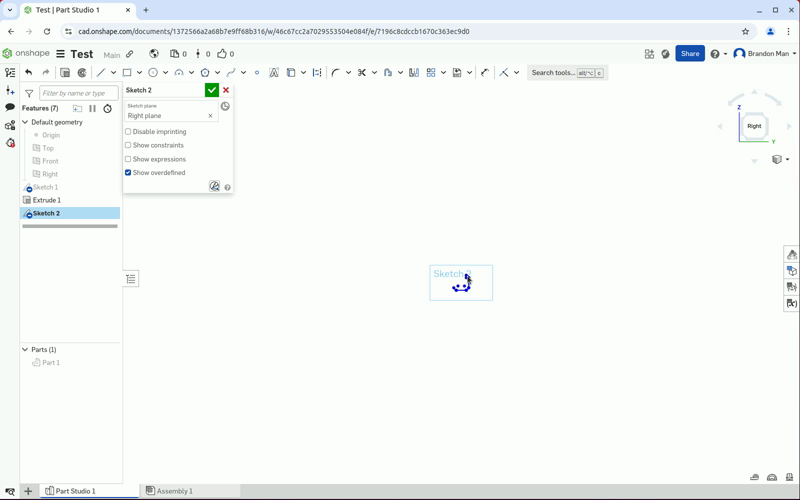
key(l)
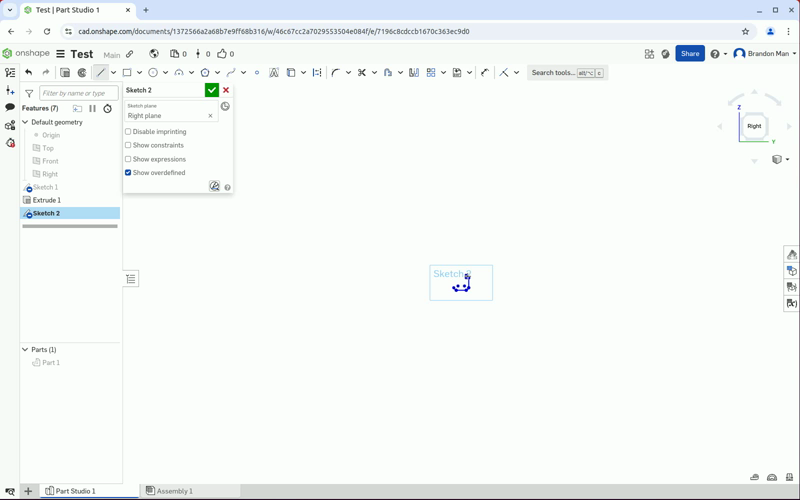
mouse_move(466, 275)
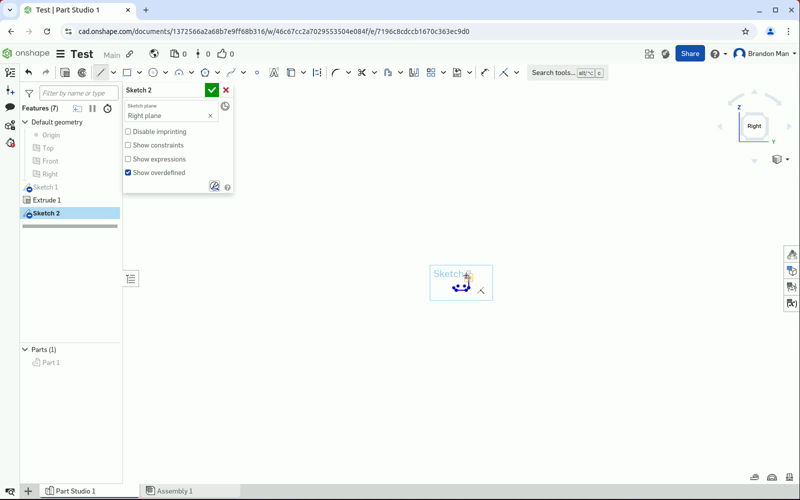
scroll(6)
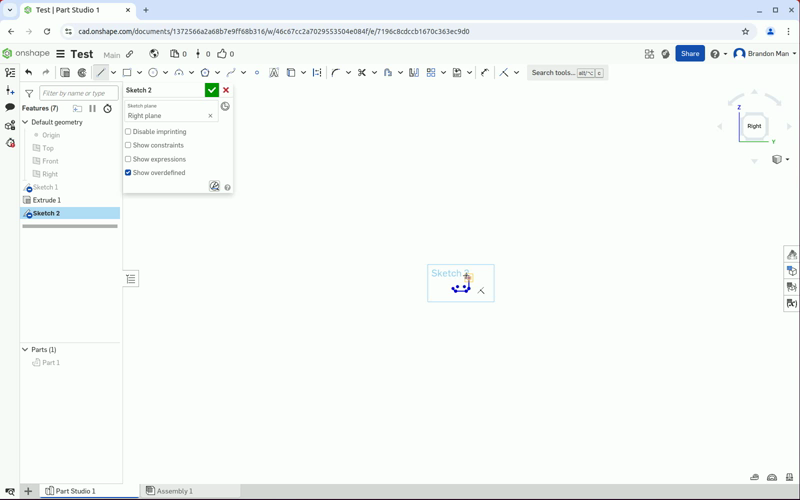
scroll(6)
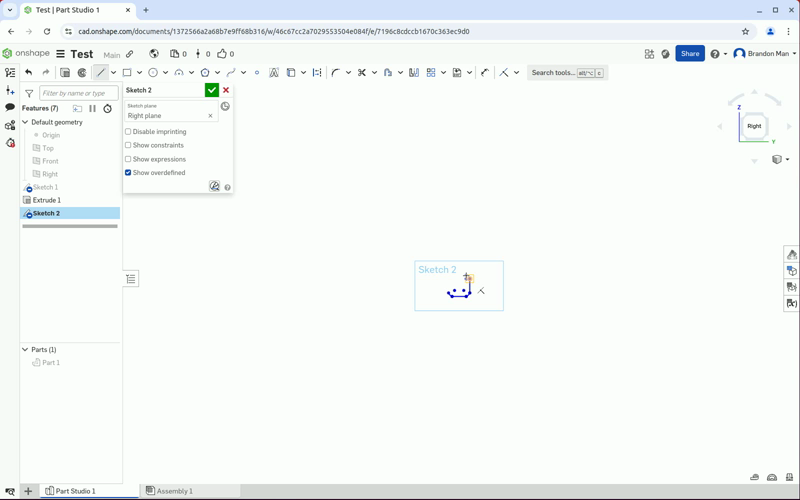
scroll(6)
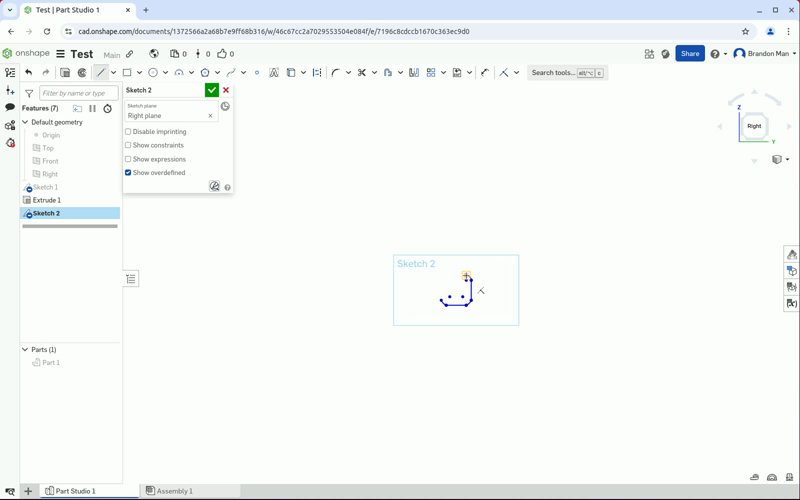
scroll(6)
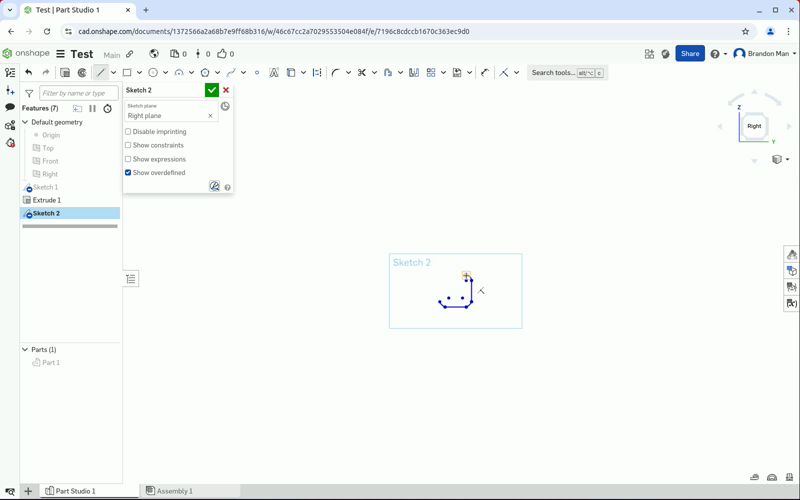
scroll(6)
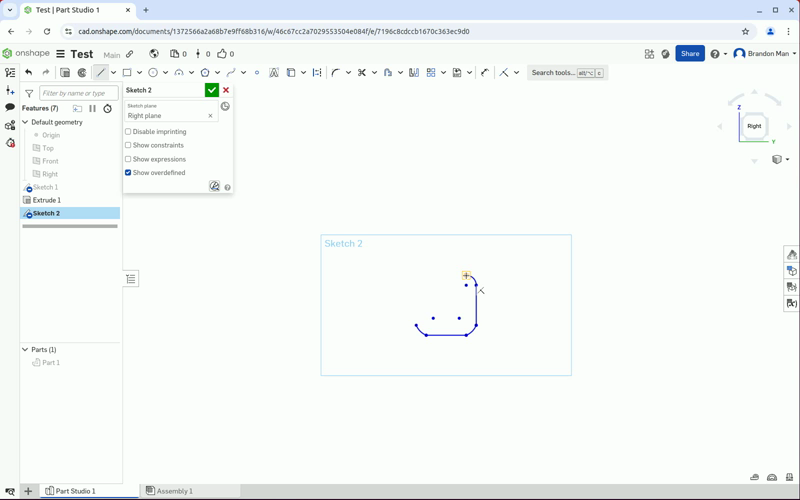
scroll(6)
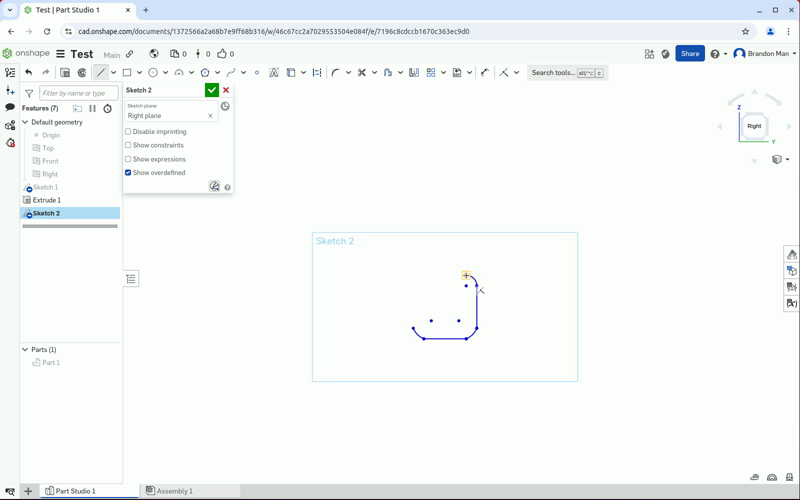
scroll(6)
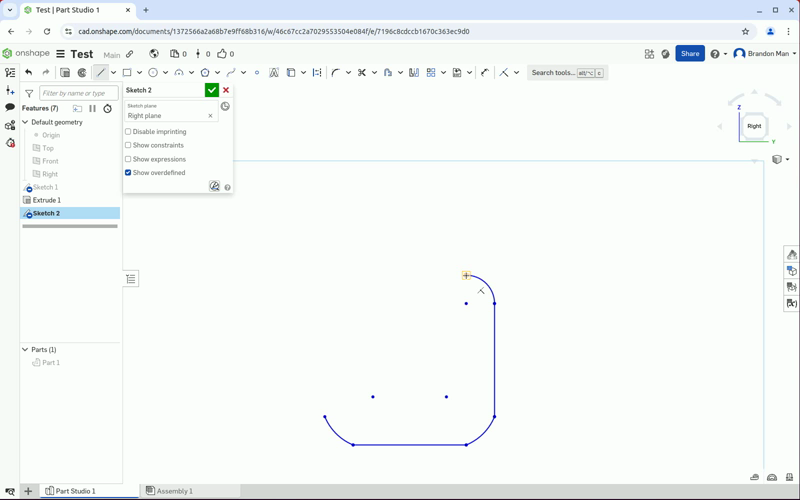
click(466, 275)
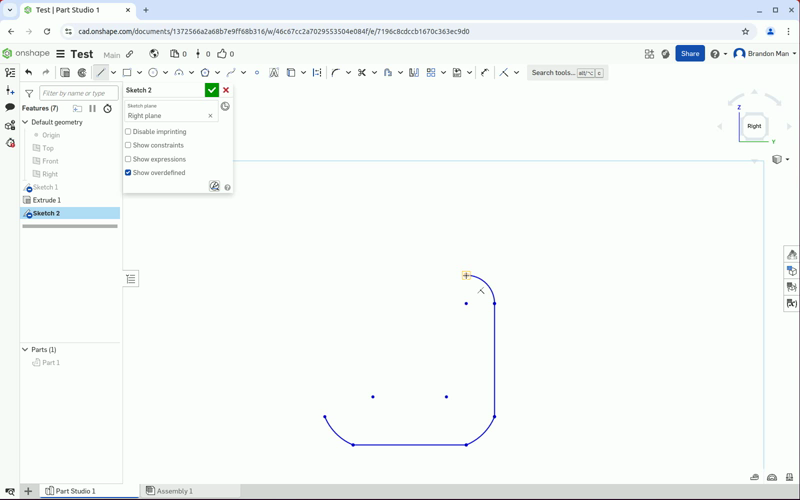
scroll(-6)
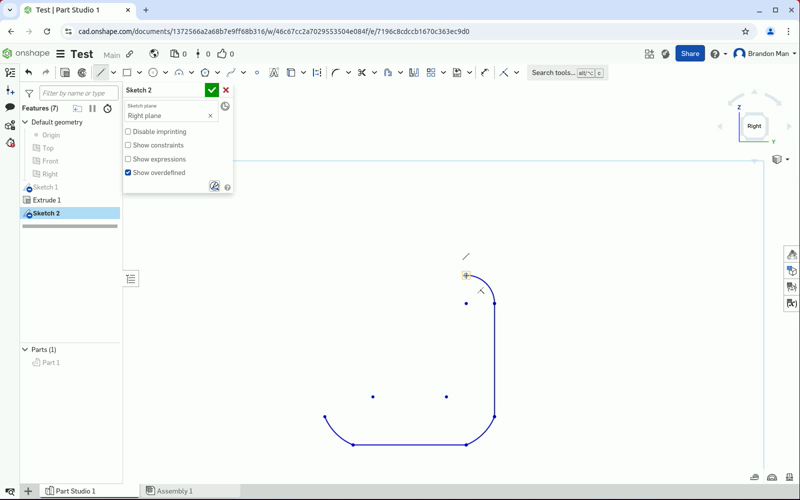
scroll(-6)
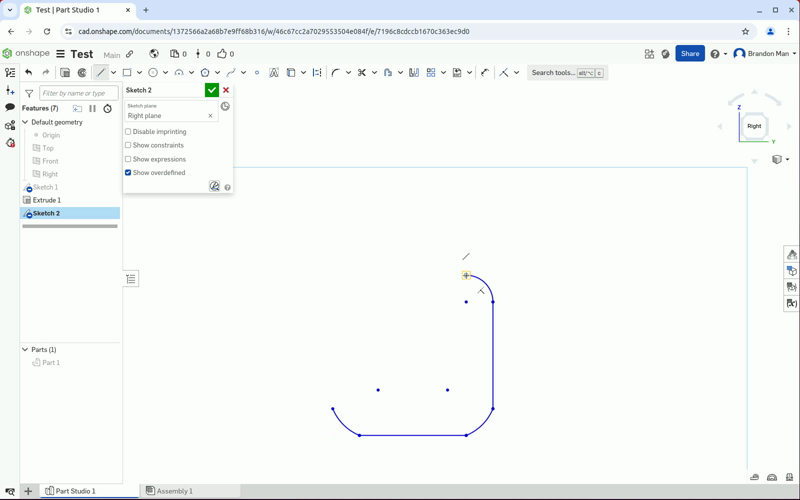
scroll(-6)
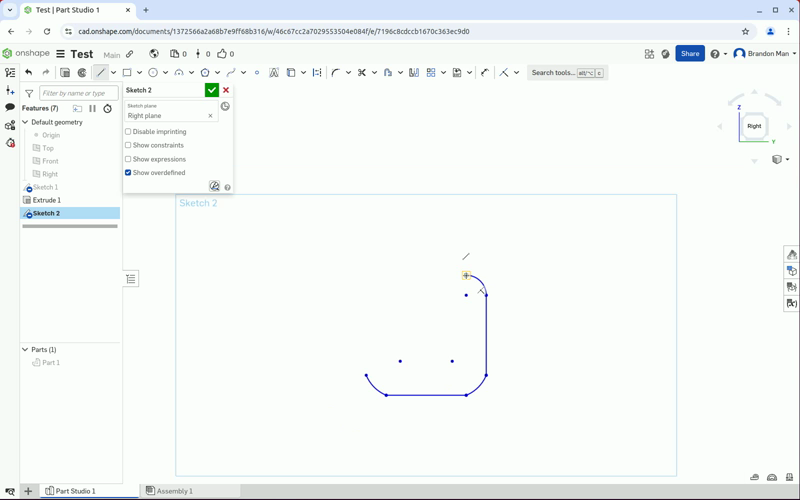
scroll(-6)
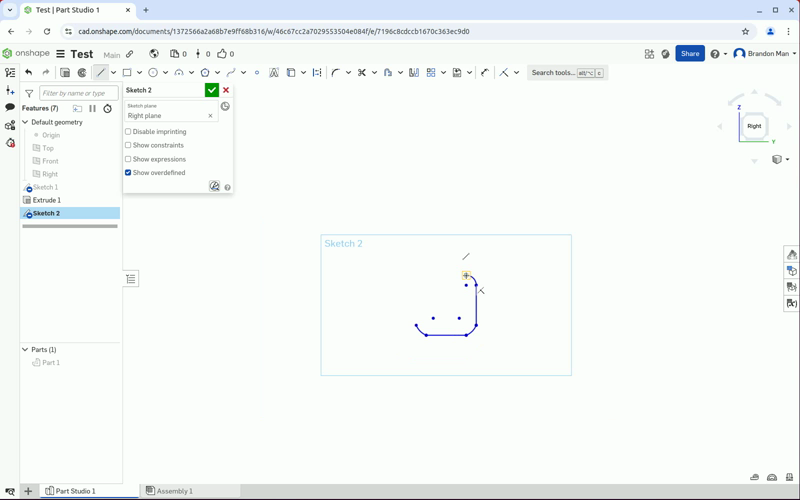
scroll(-6)
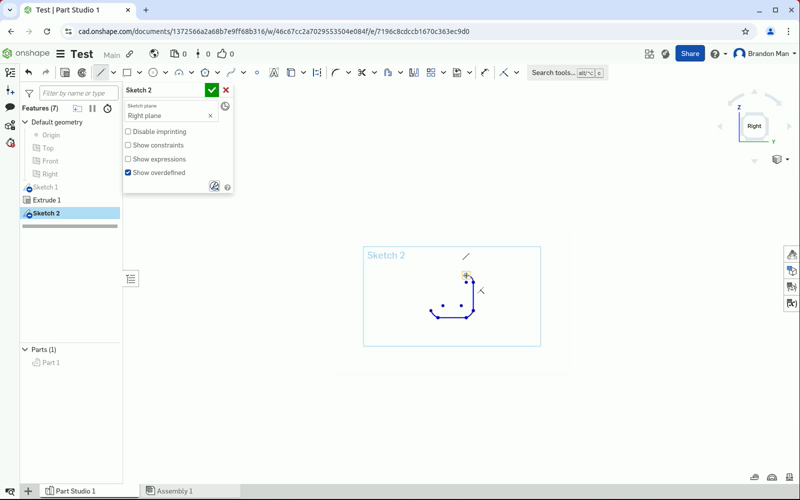
scroll(-6)
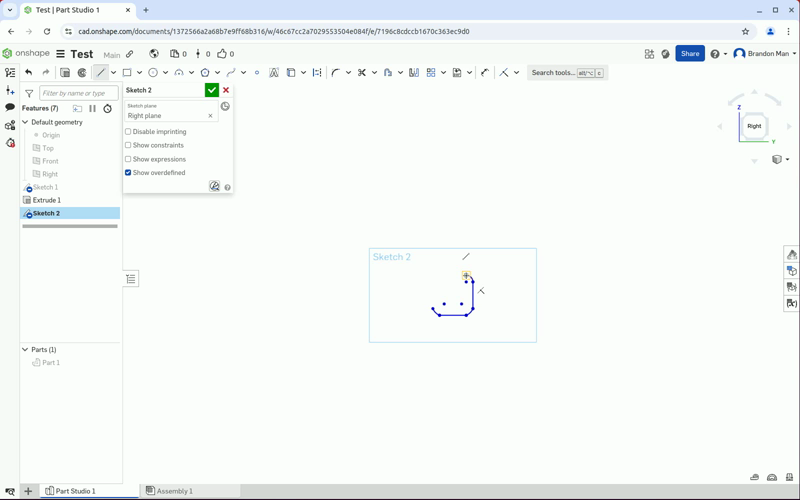
scroll(-6)
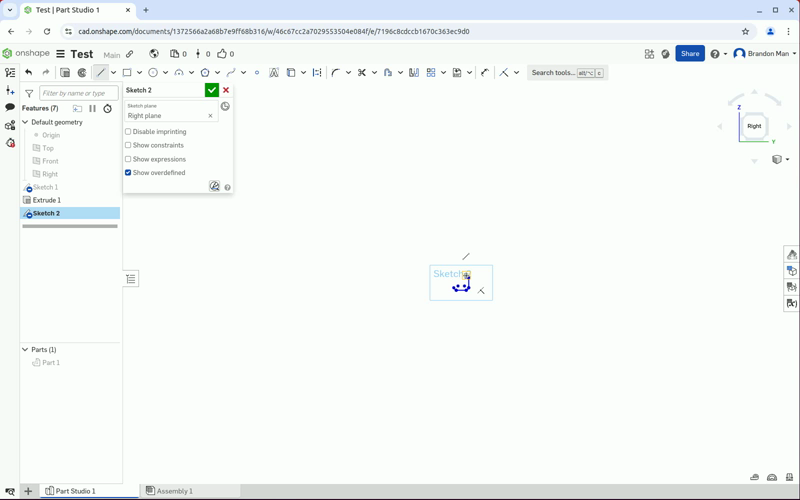
key_down(shift)
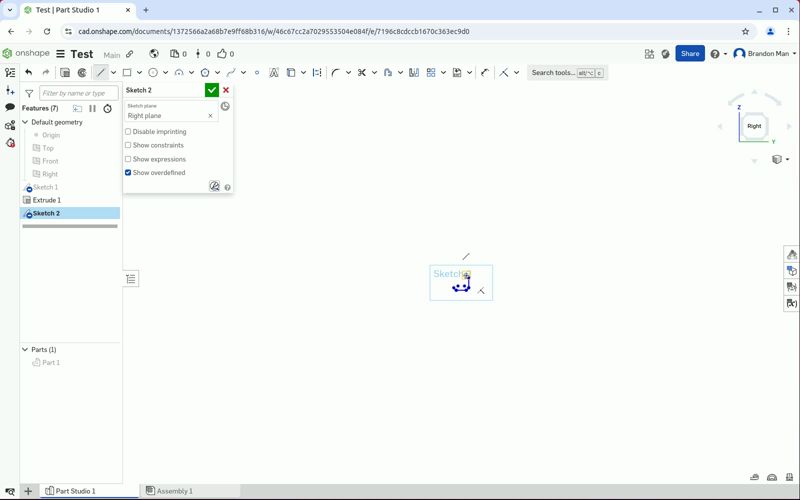
mouse_move(496, 275)
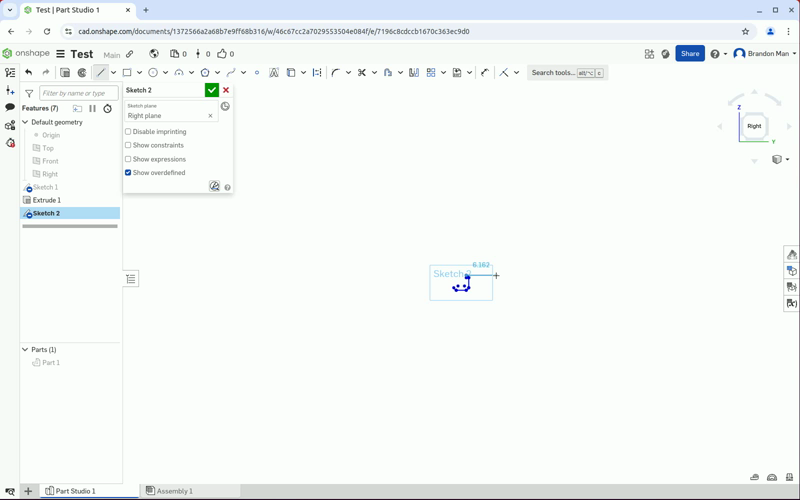
mouse_move(456, 275)
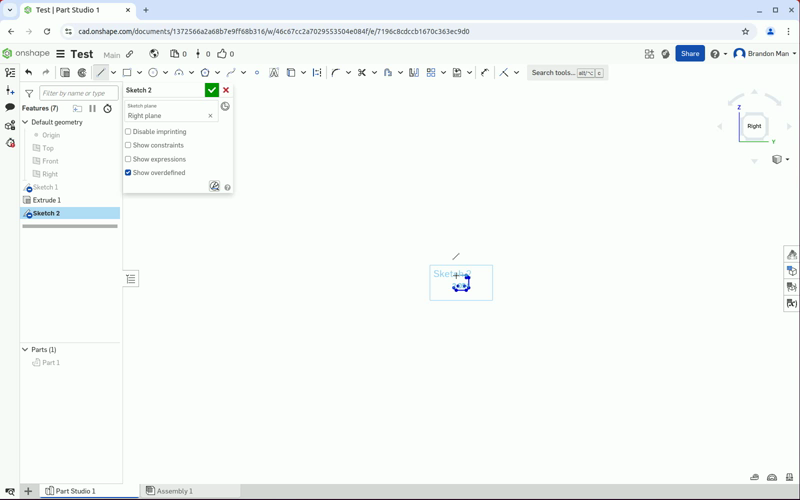
click(456, 275)
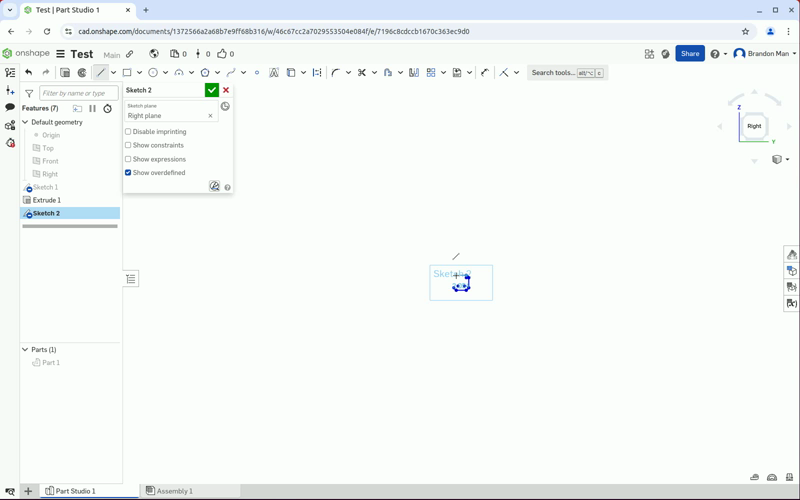
key_up(shift)
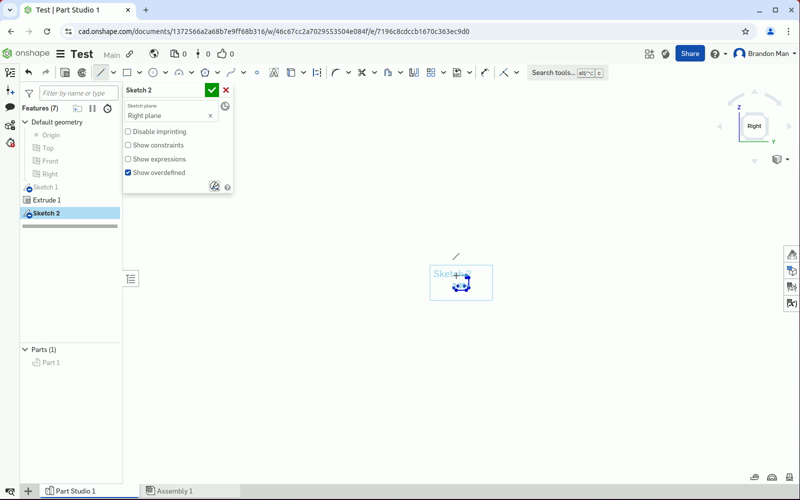
key(esc)
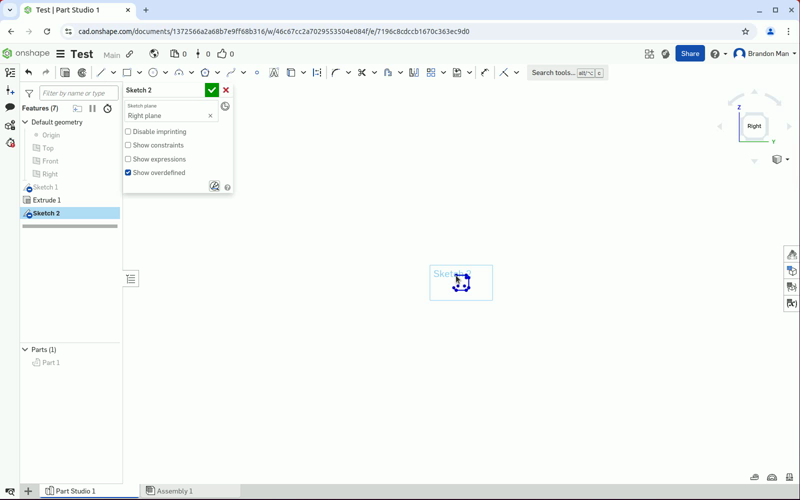
key(a)
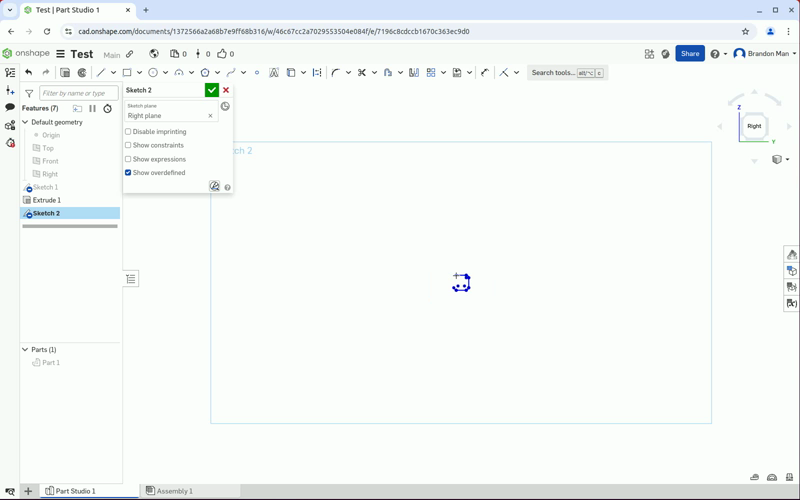
mouse_move(456, 275)
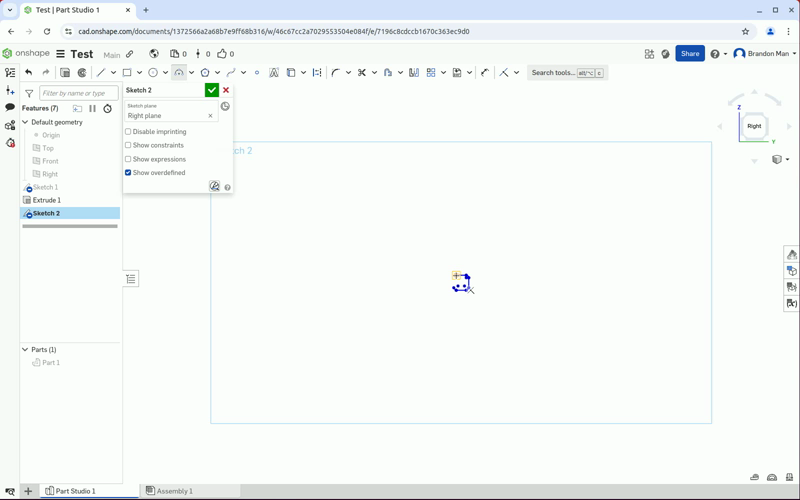
click(456, 275)
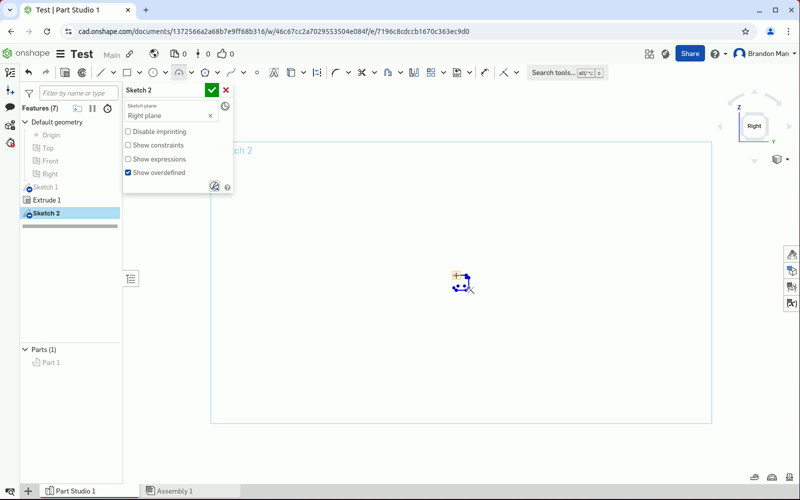
key_down(shift)
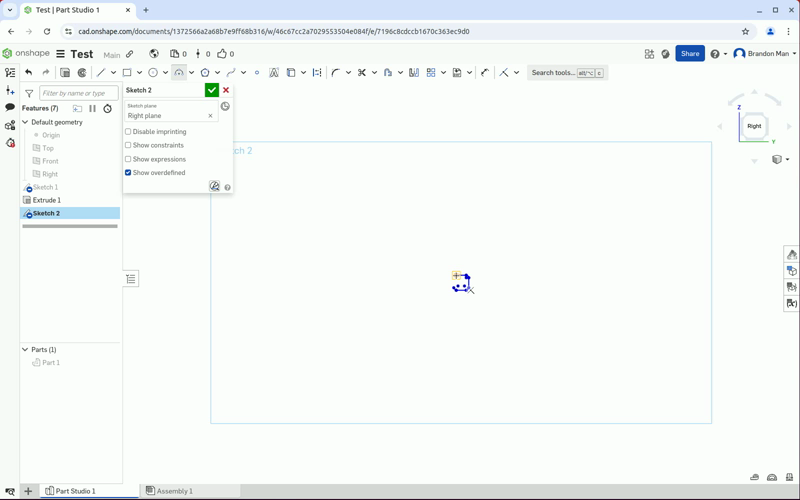
mouse_move(453, 277)
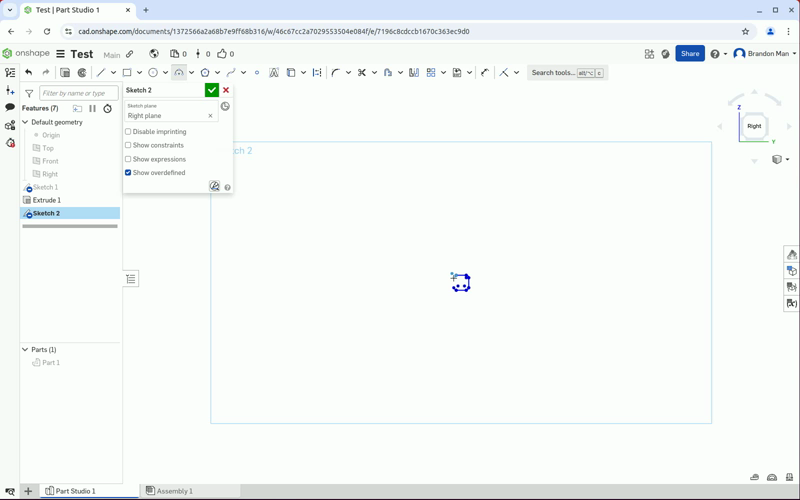
scroll(6)
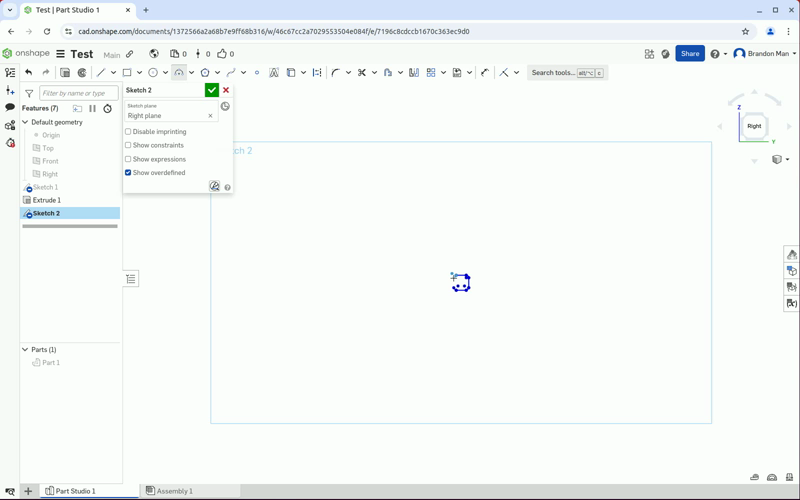
scroll(6)
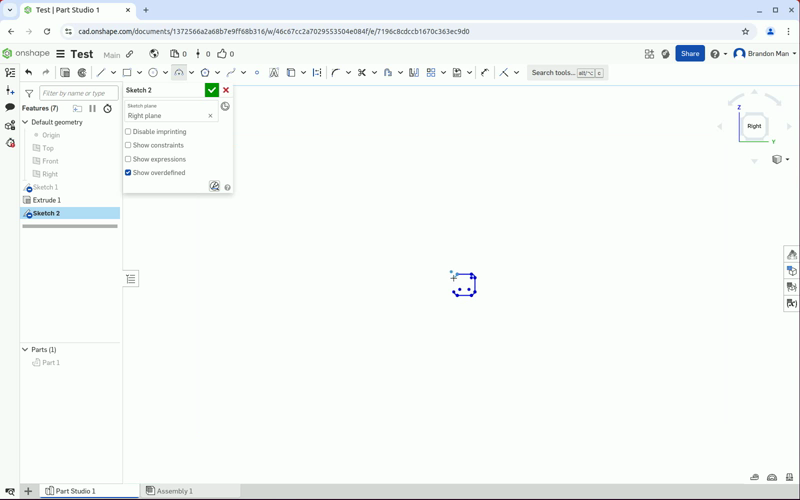
scroll(6)
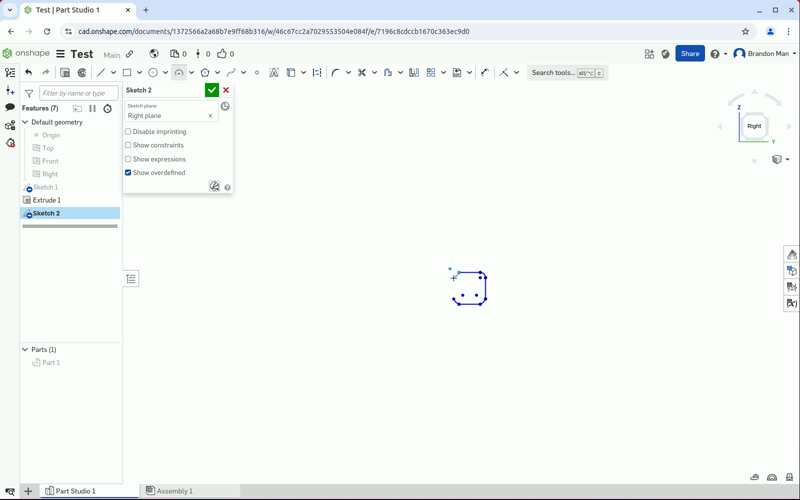
scroll(6)
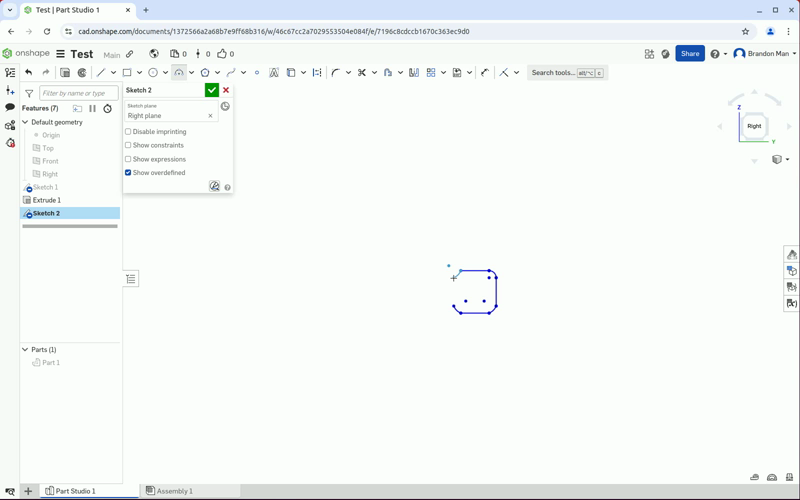
scroll(6)
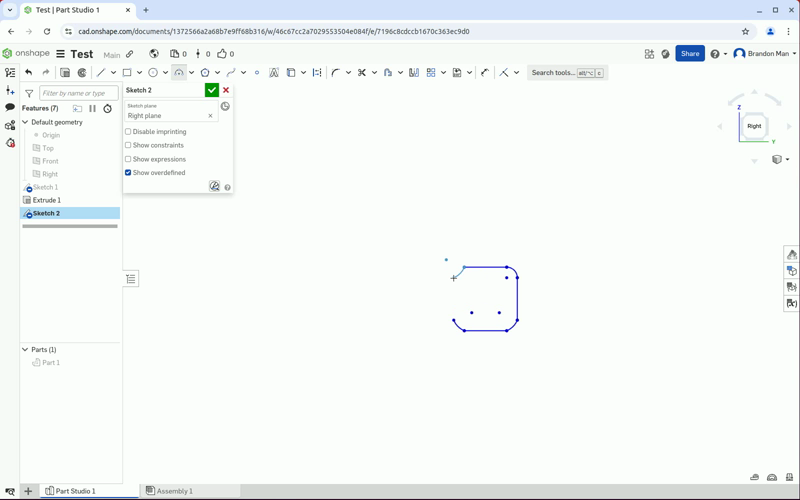
scroll(6)
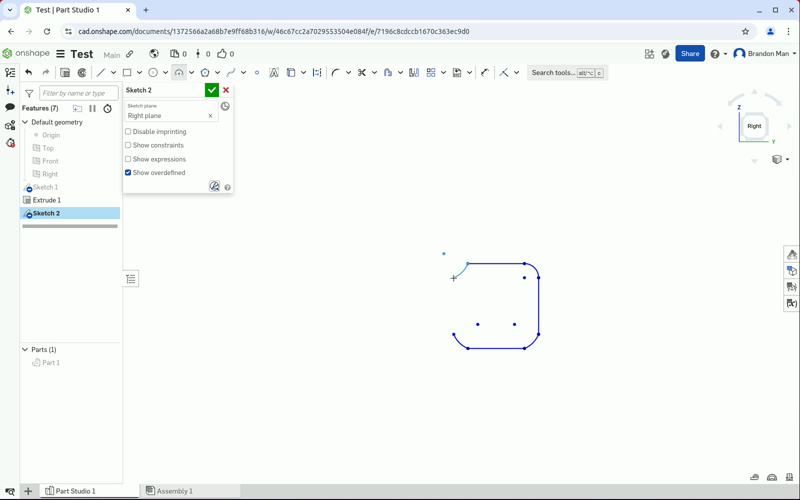
scroll(6)
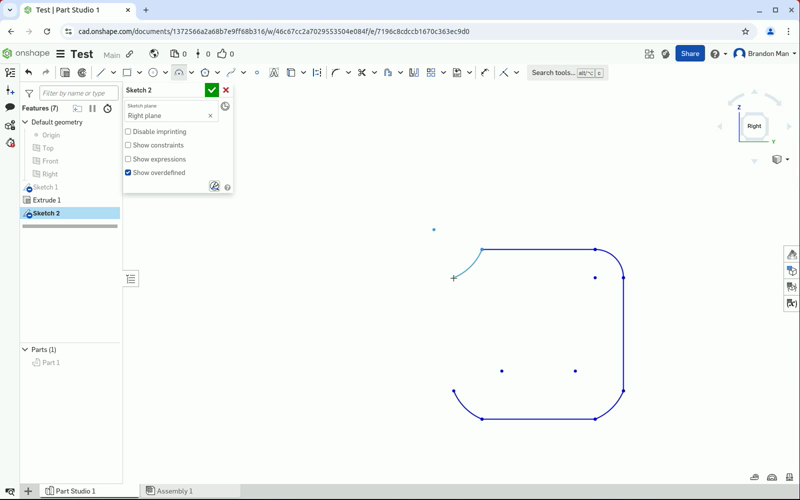
click(453, 277)
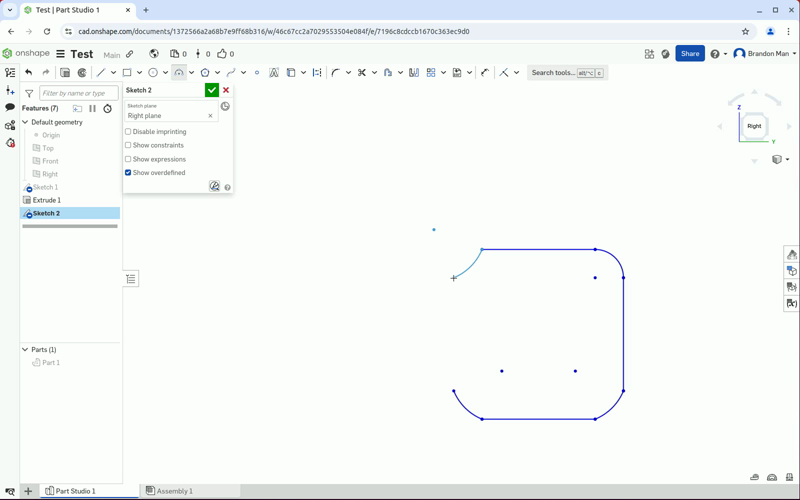
scroll(-6)
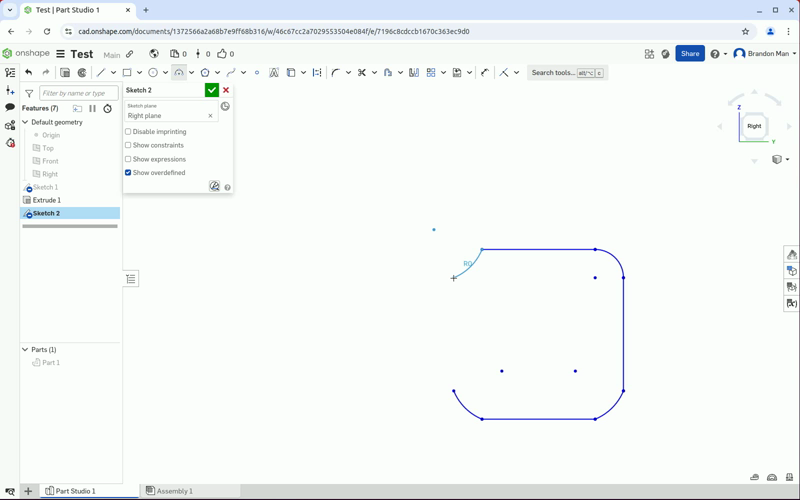
scroll(-6)
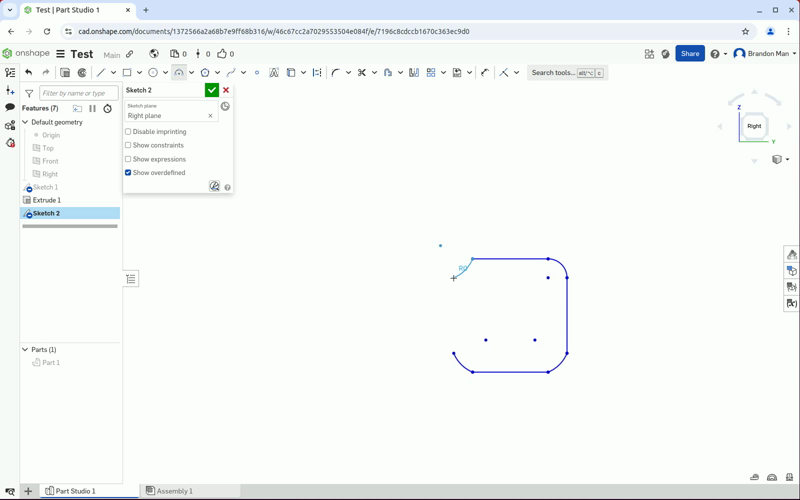
scroll(-6)
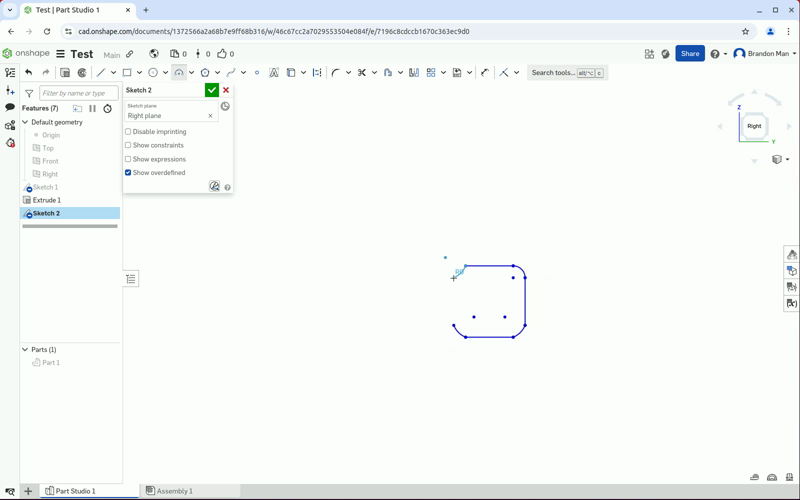
scroll(-6)
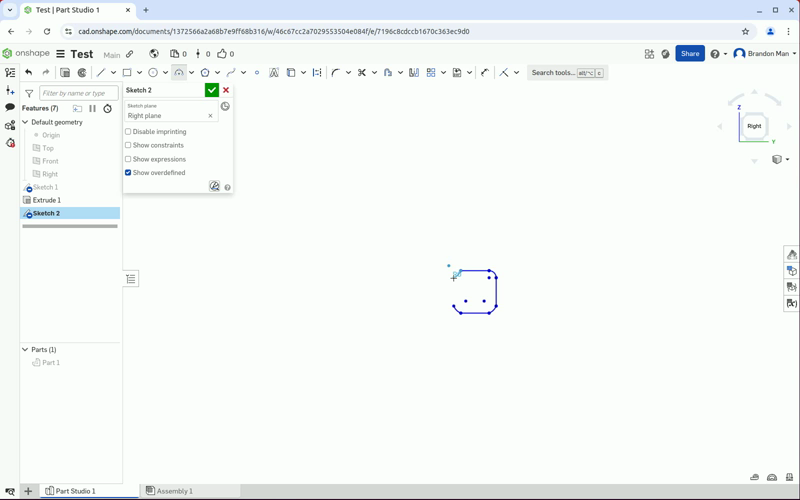
scroll(-6)
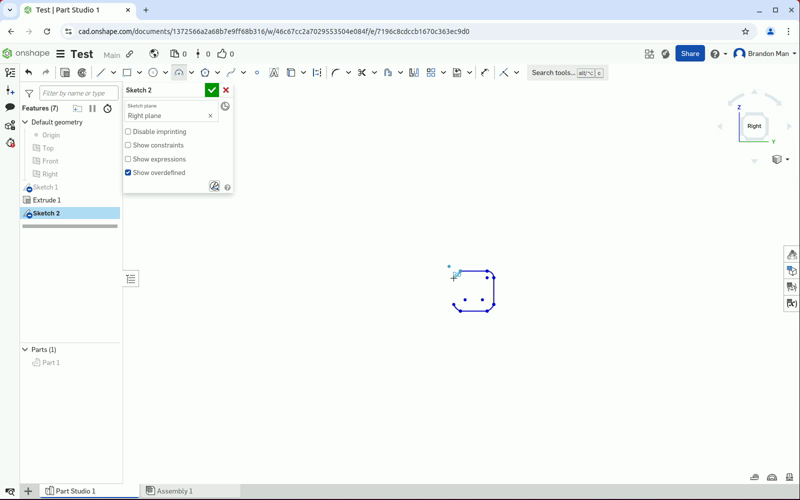
scroll(-6)
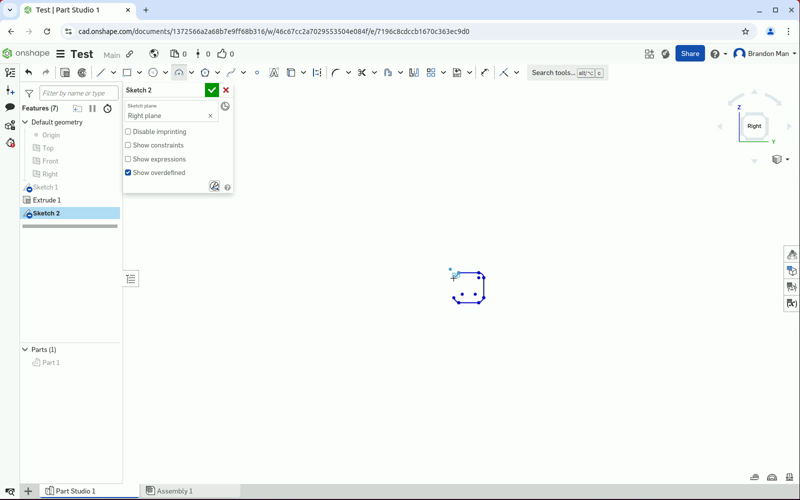
scroll(-6)
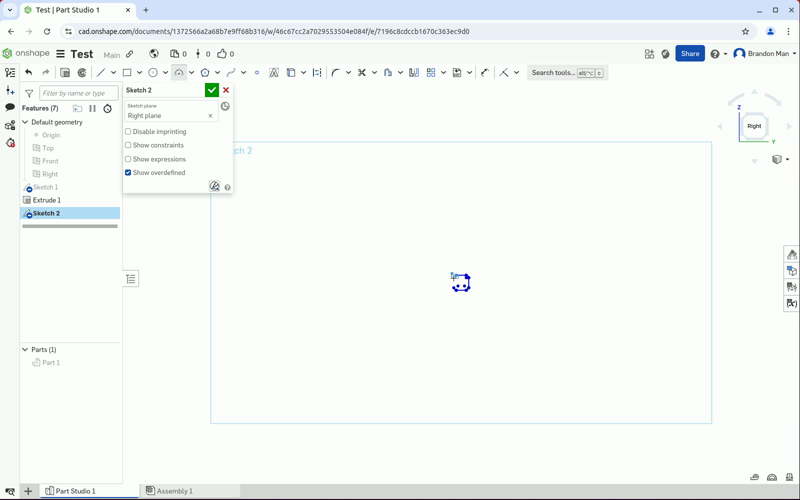
mouse_move(454, 275)
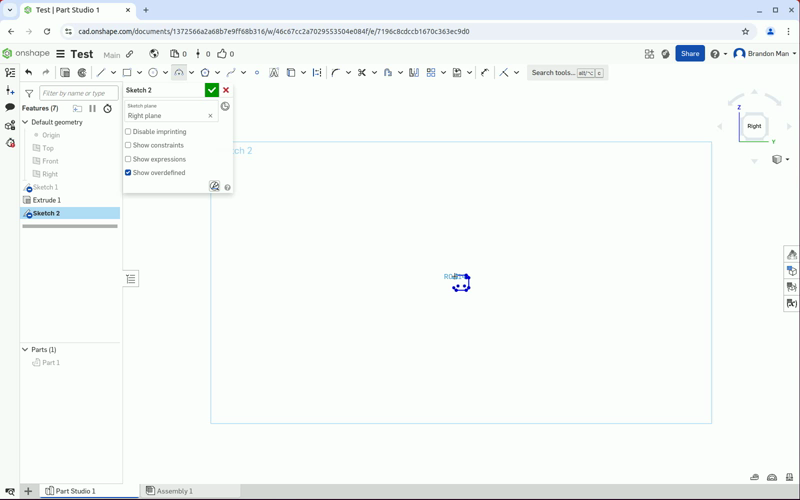
scroll(6)
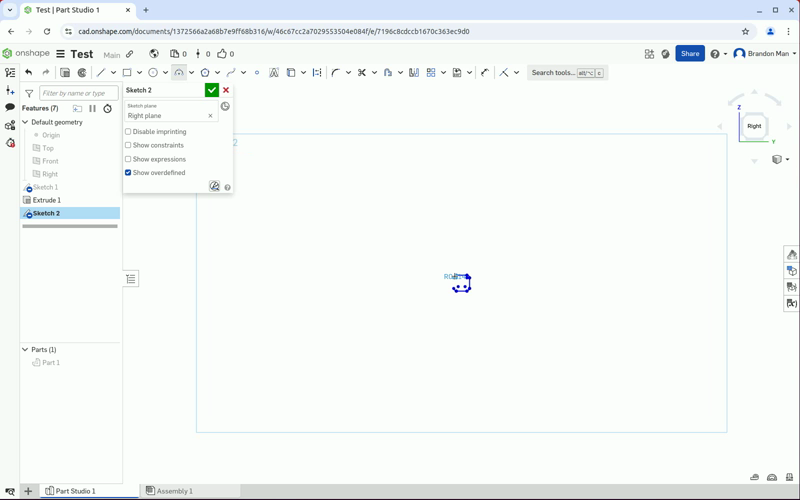
scroll(6)
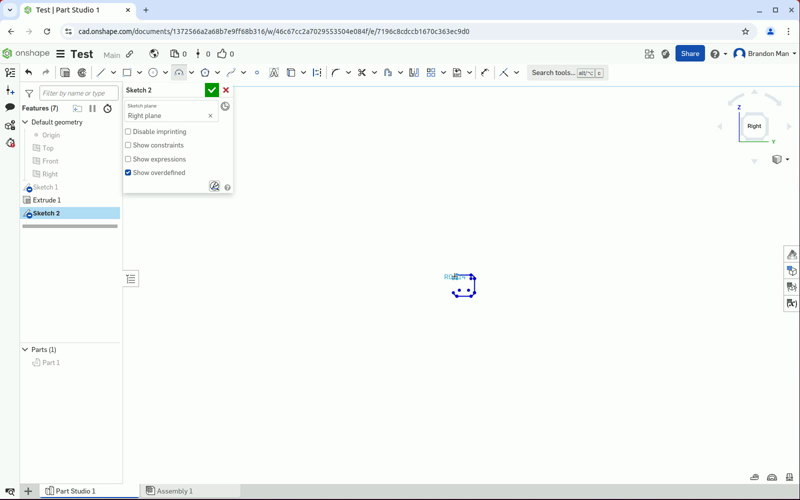
scroll(6)
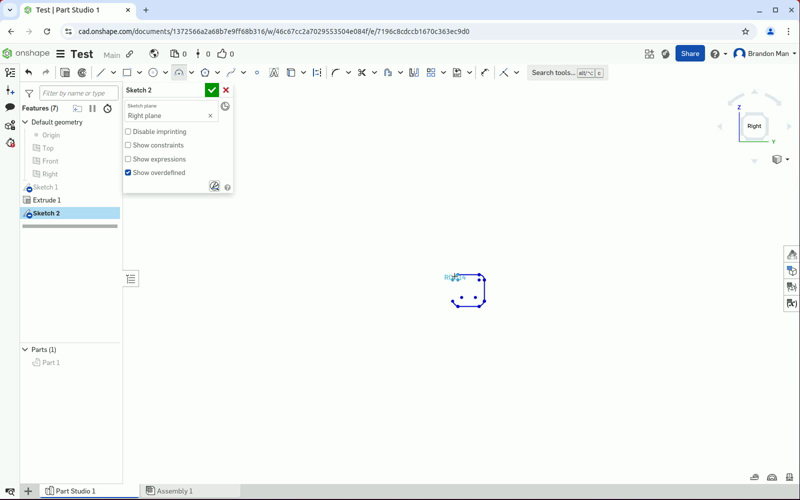
scroll(6)
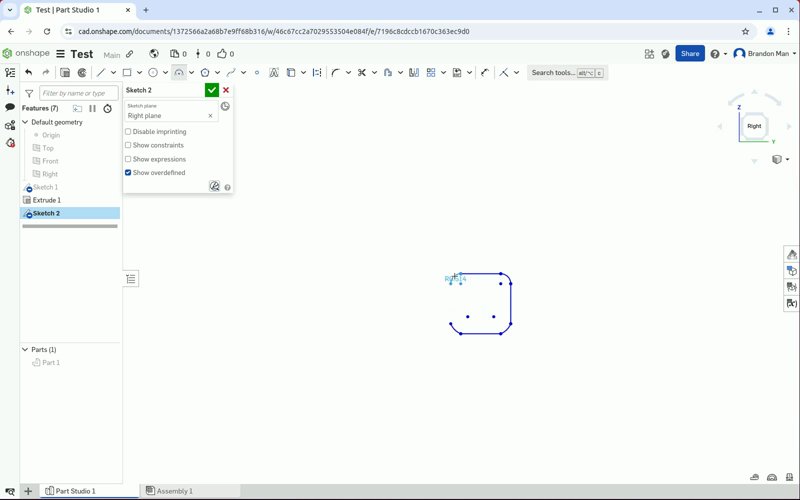
scroll(6)
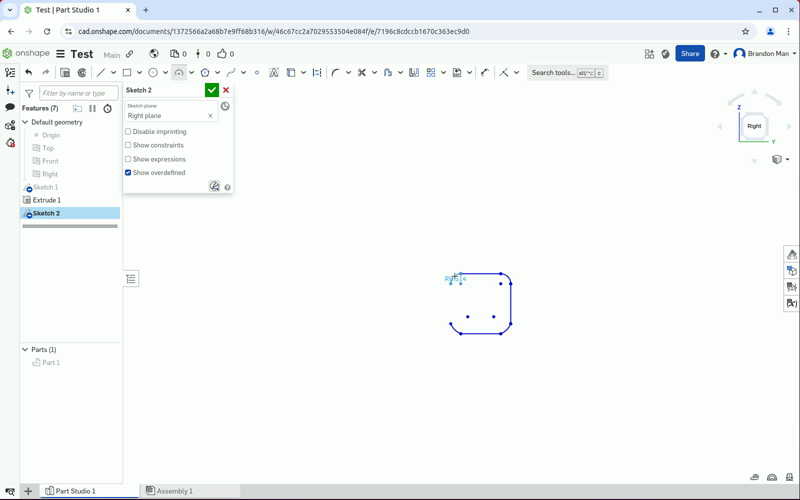
scroll(6)
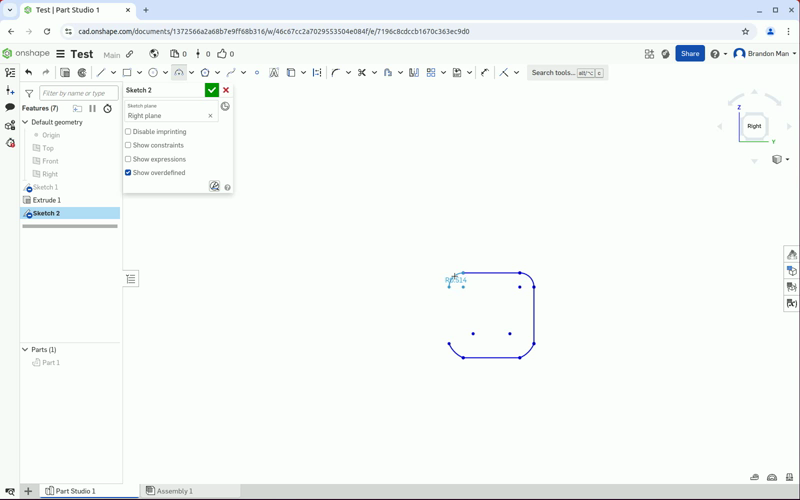
scroll(6)
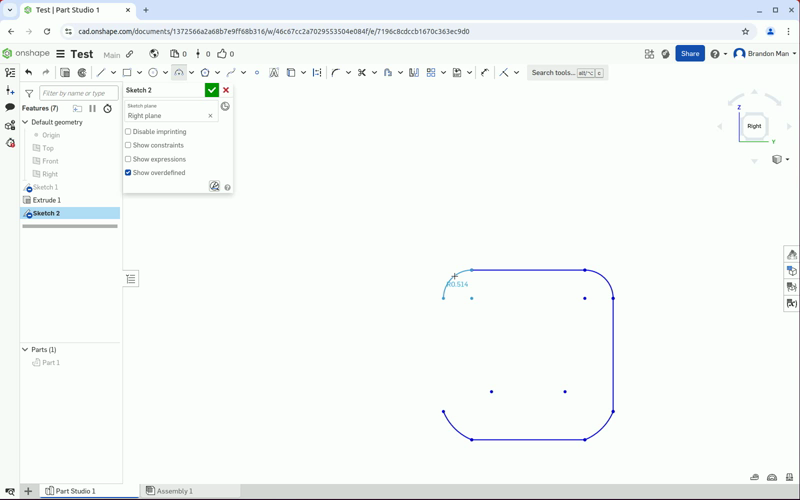
click(454, 275)
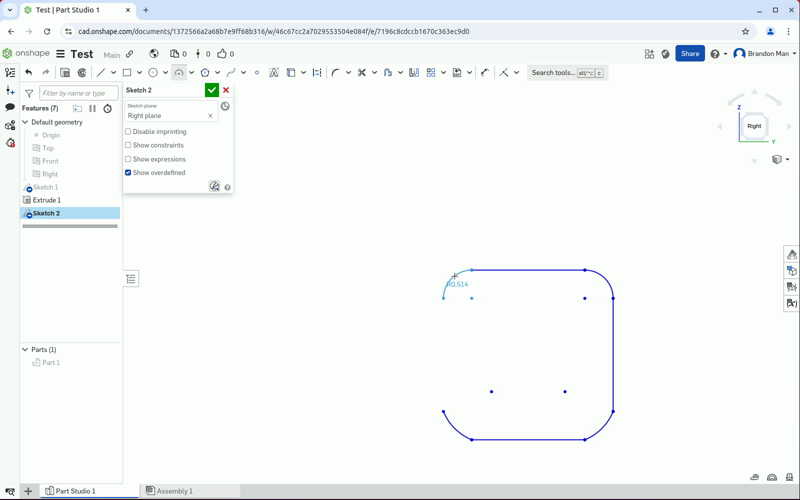
scroll(-6)
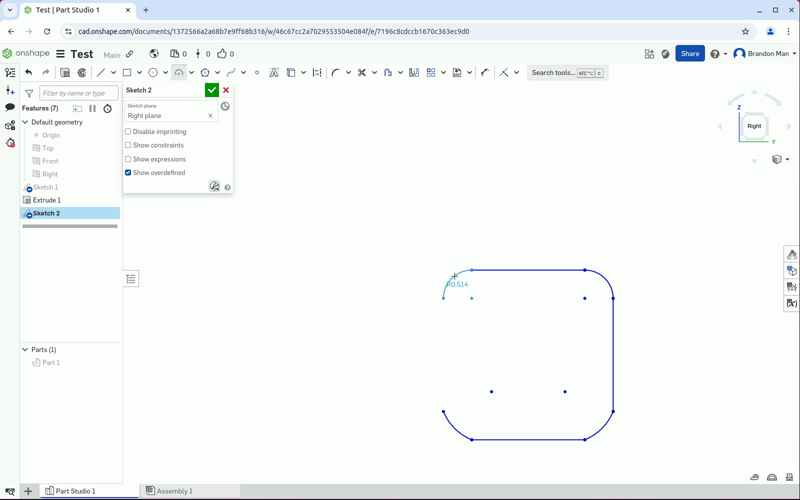
scroll(-6)
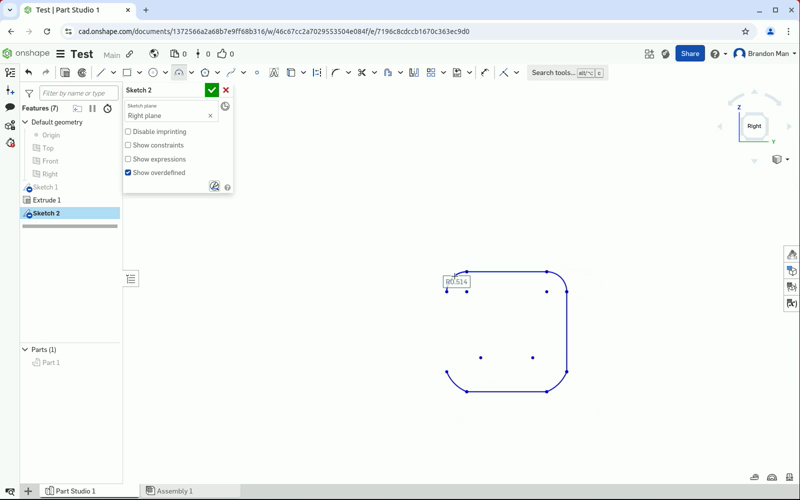
scroll(-6)
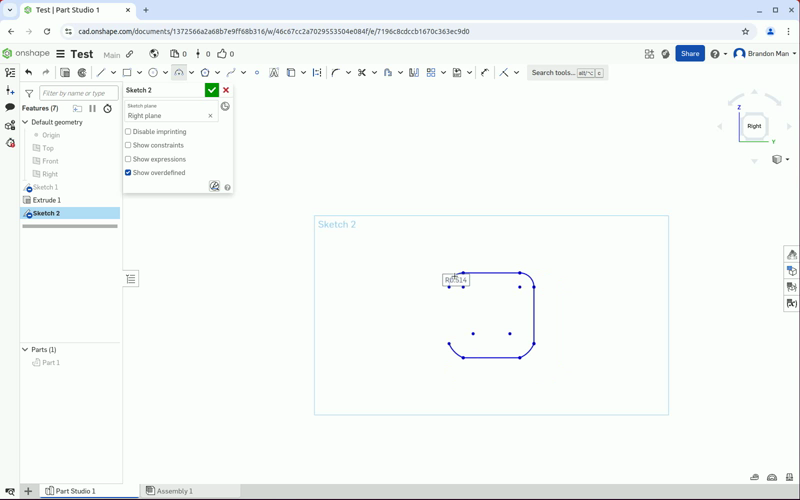
scroll(-6)
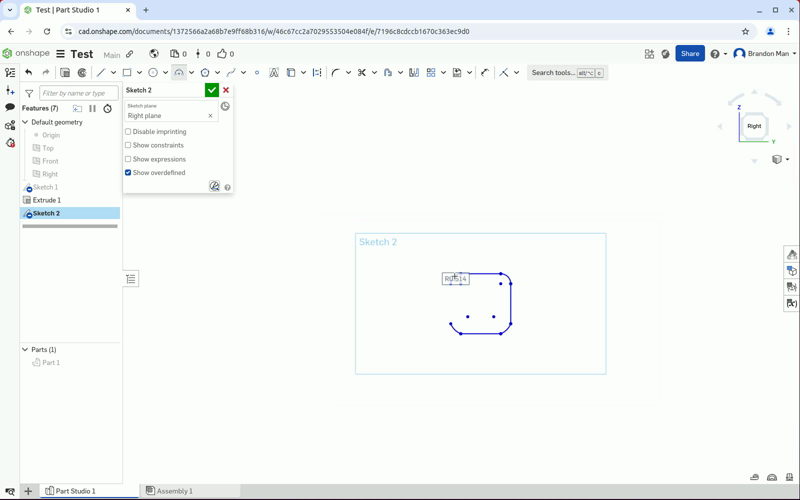
scroll(-6)
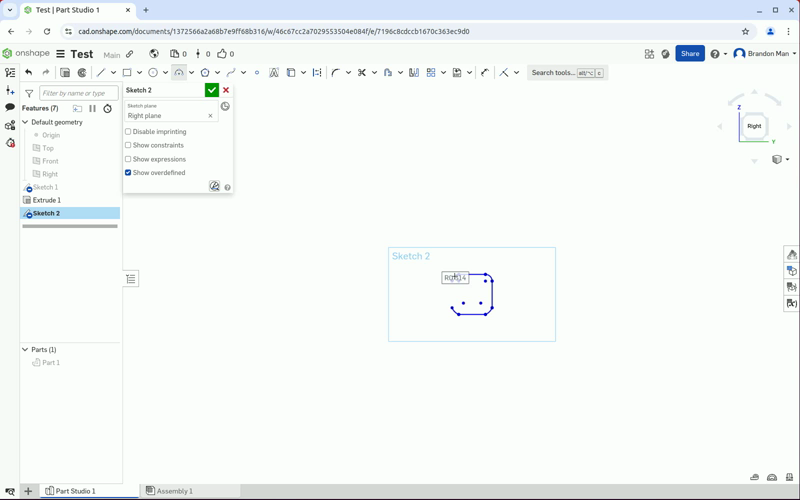
scroll(-6)
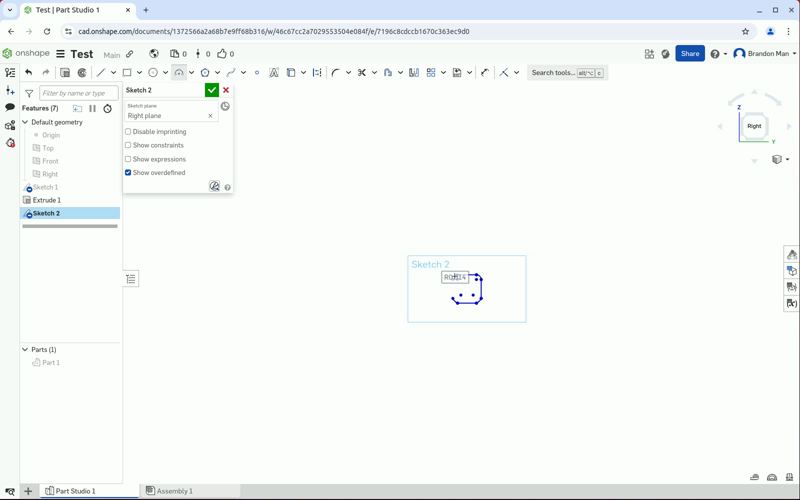
scroll(-6)
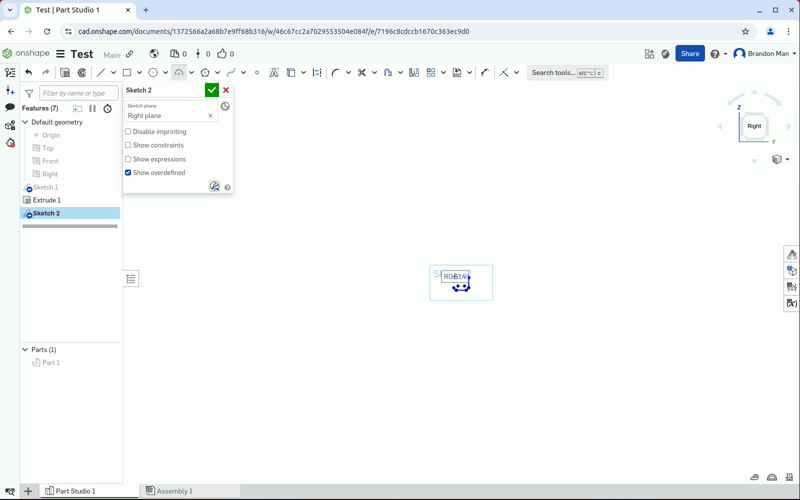
key_up(shift)
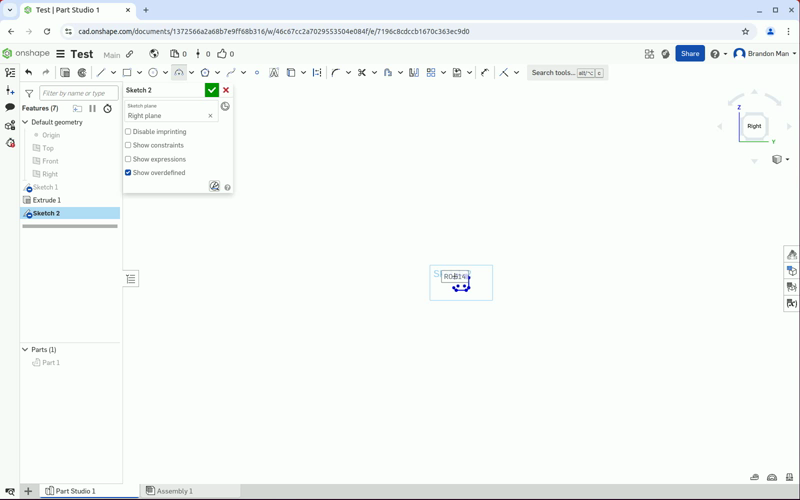
key(esc)
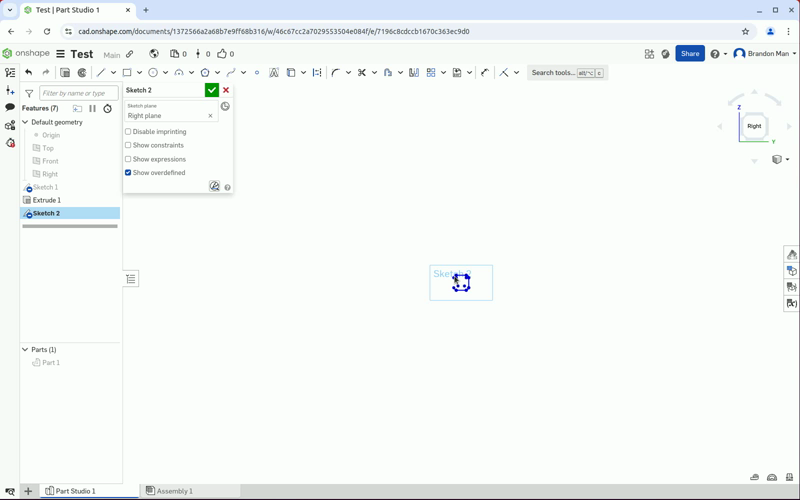
key(l)
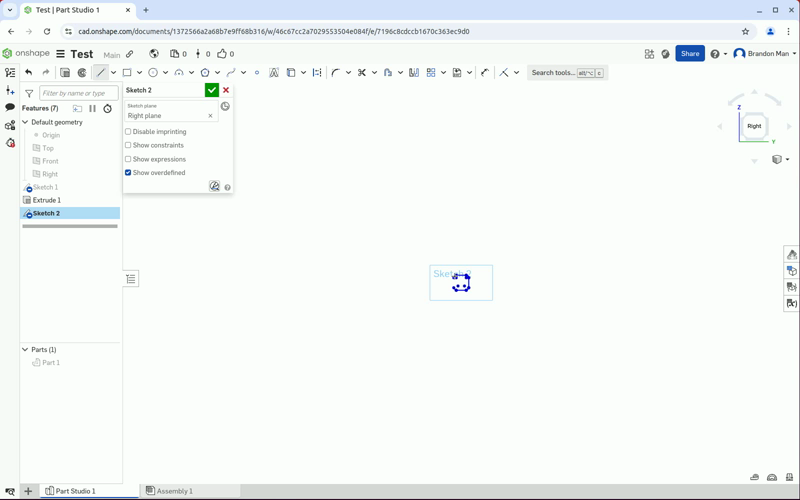
mouse_move(453, 277)
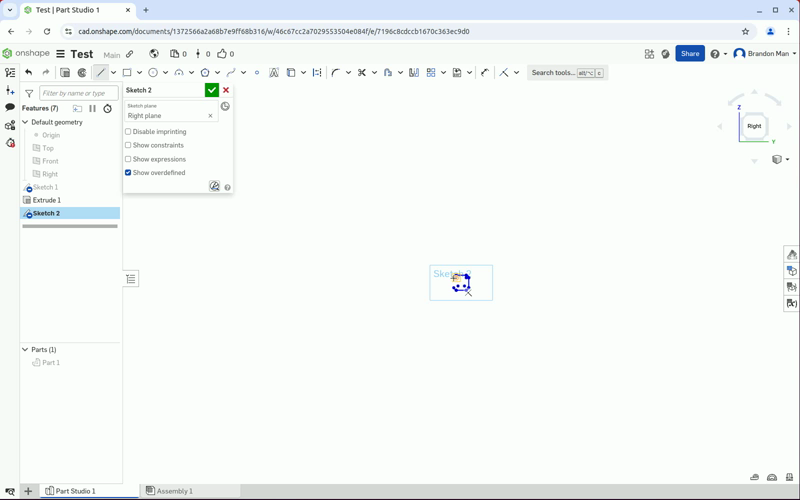
scroll(6)
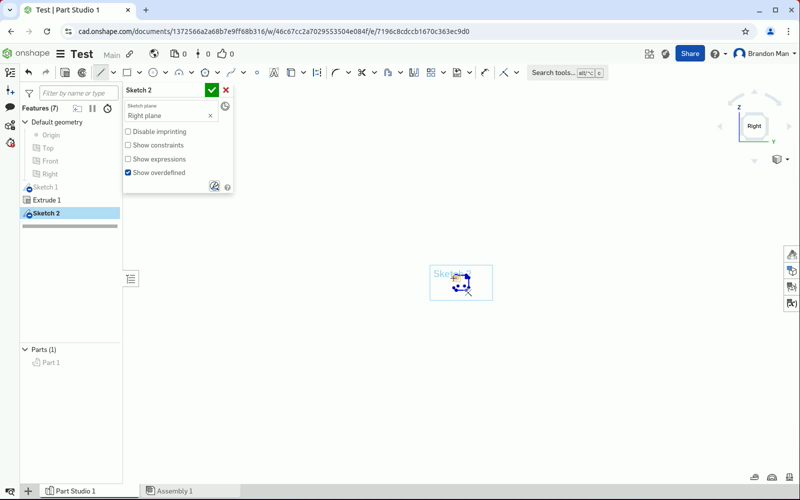
scroll(6)
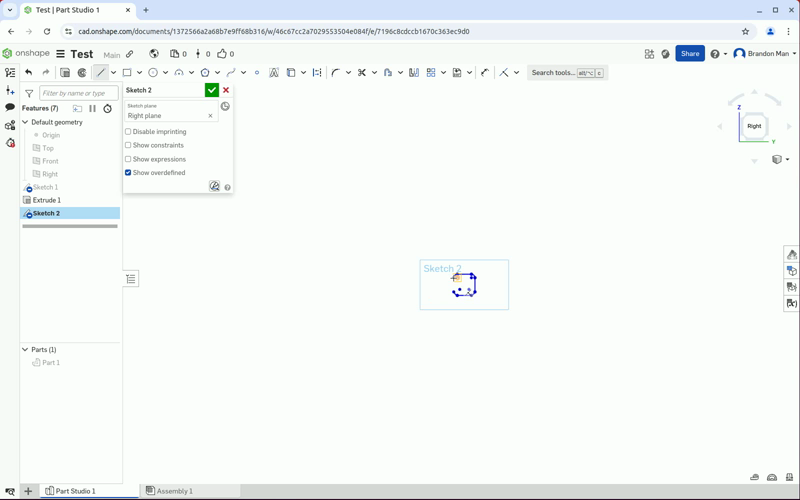
scroll(6)
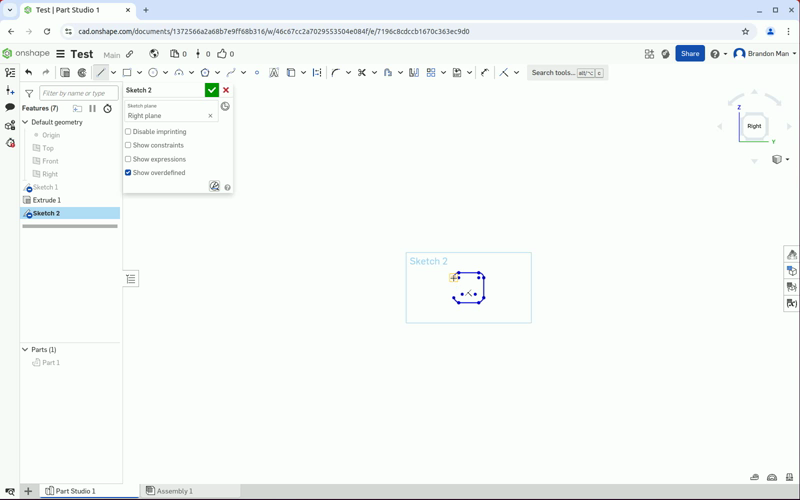
scroll(6)
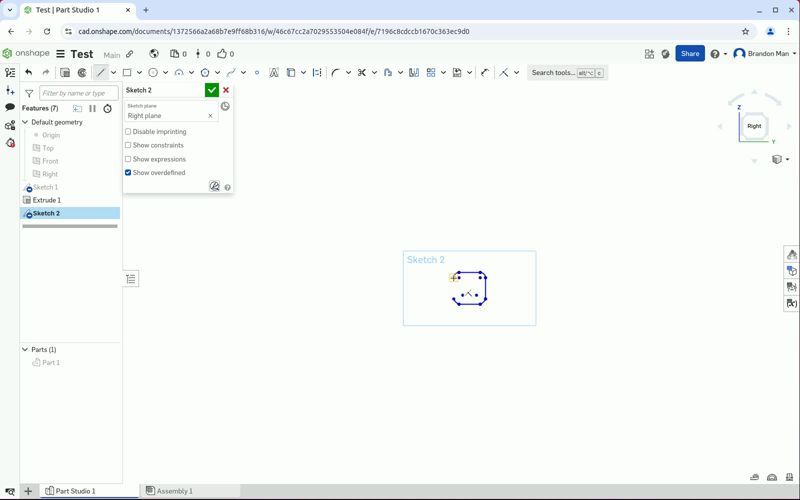
scroll(6)
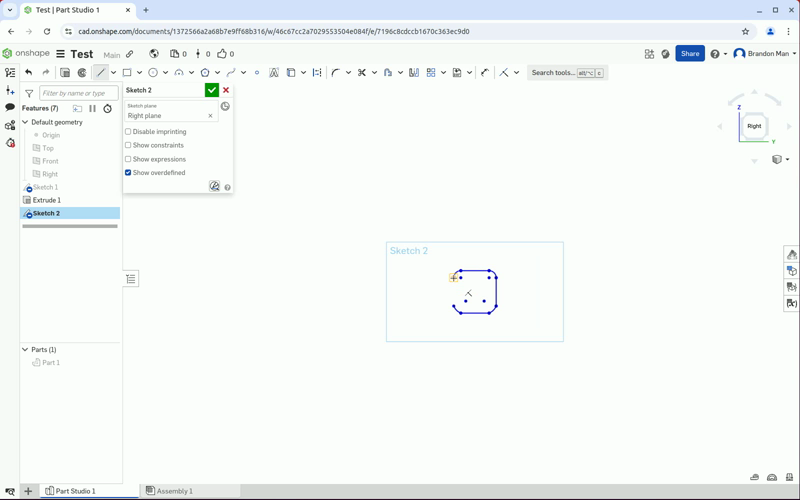
scroll(6)
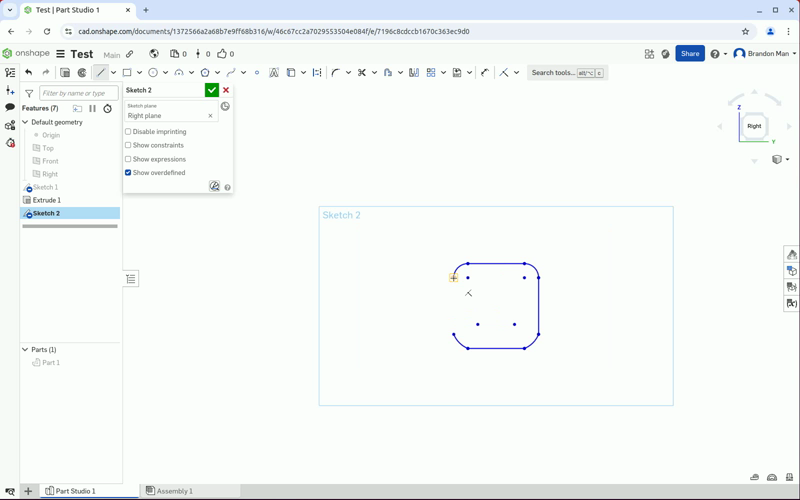
scroll(6)
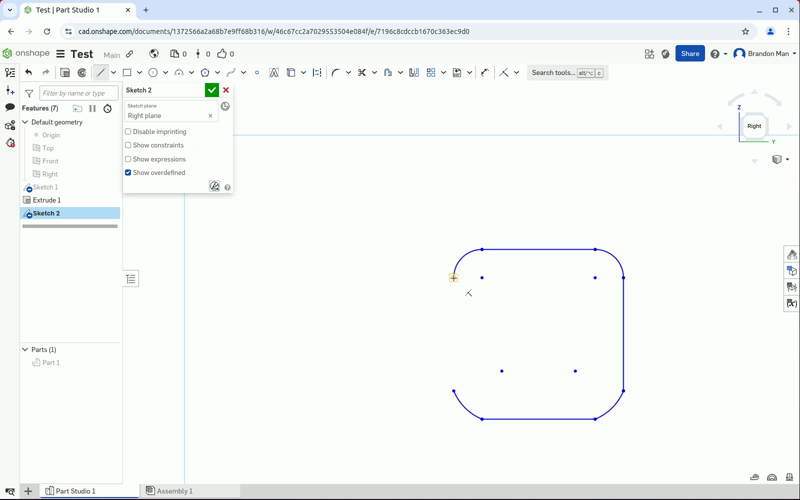
click(453, 277)
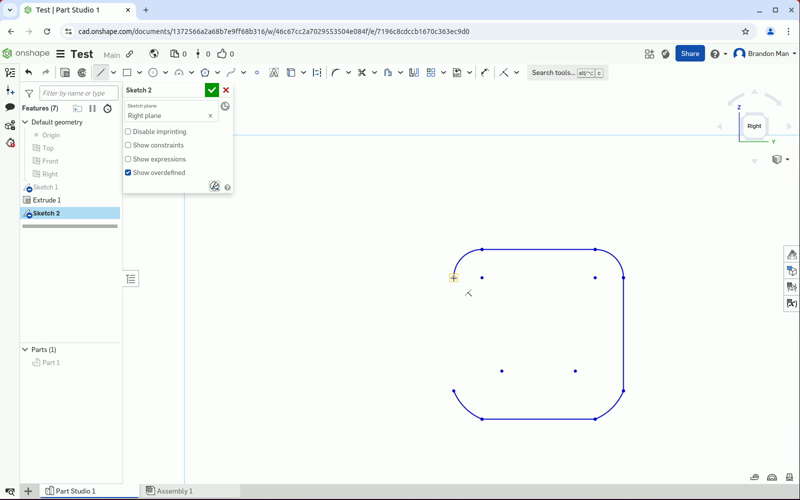
scroll(-6)
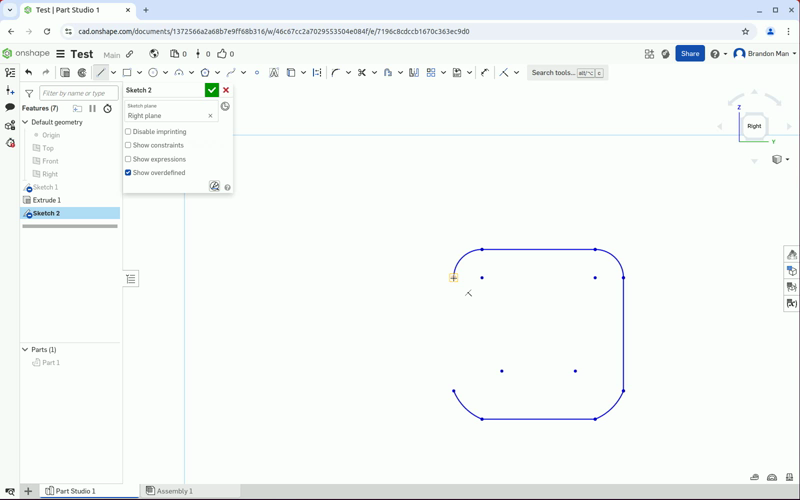
scroll(-6)
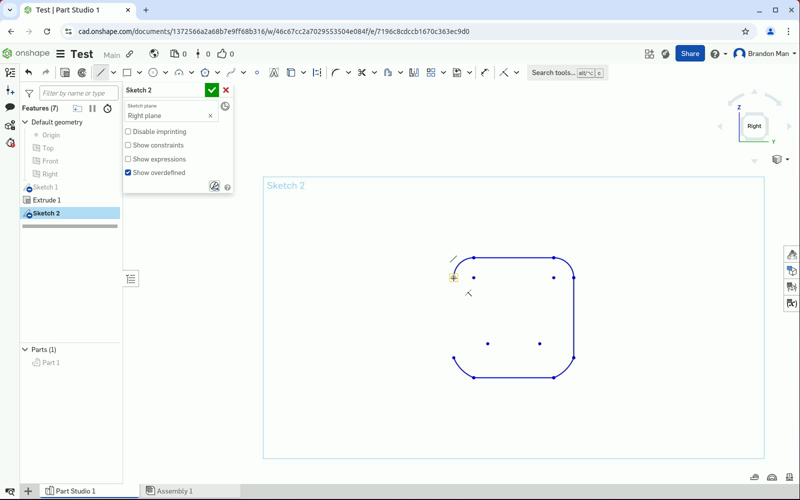
scroll(-6)
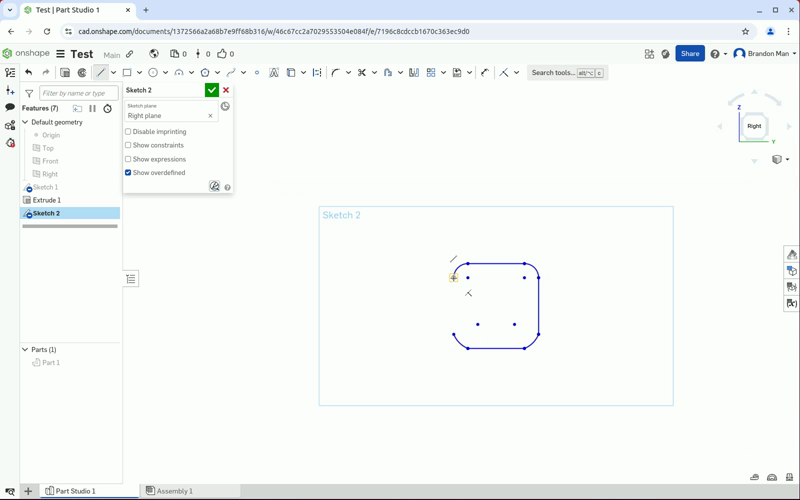
scroll(-6)
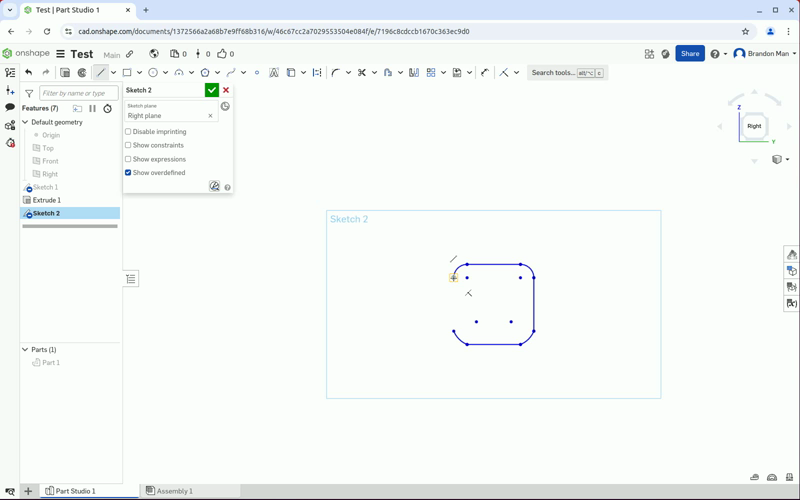
scroll(-6)
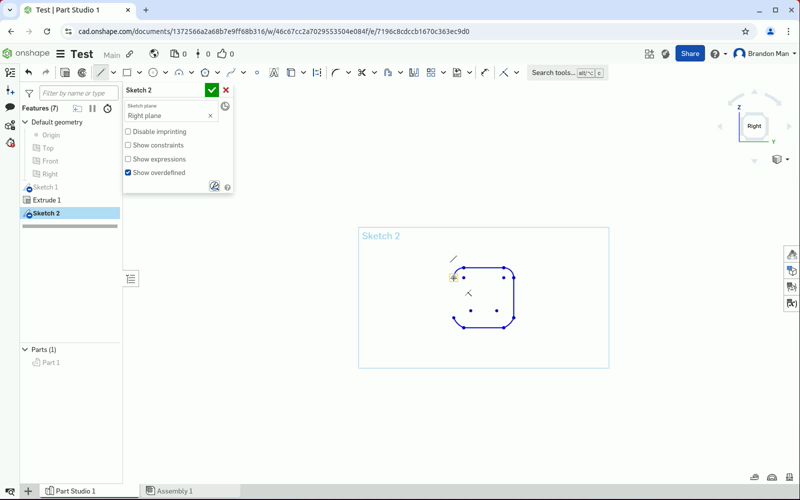
scroll(-6)
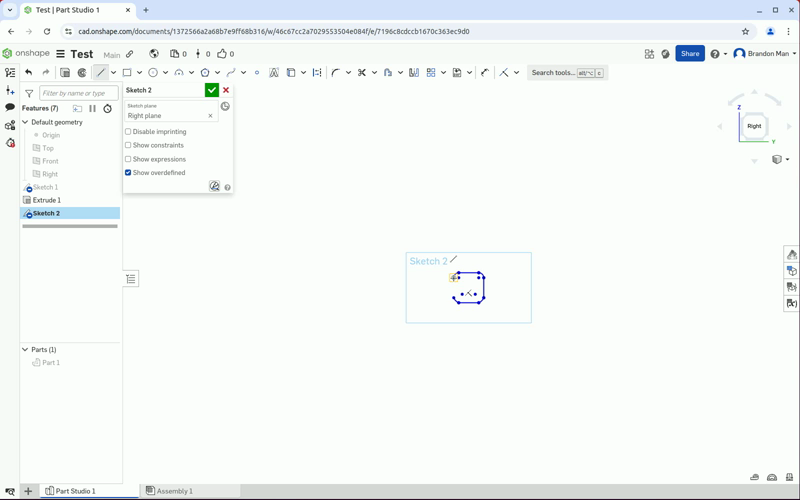
scroll(-6)
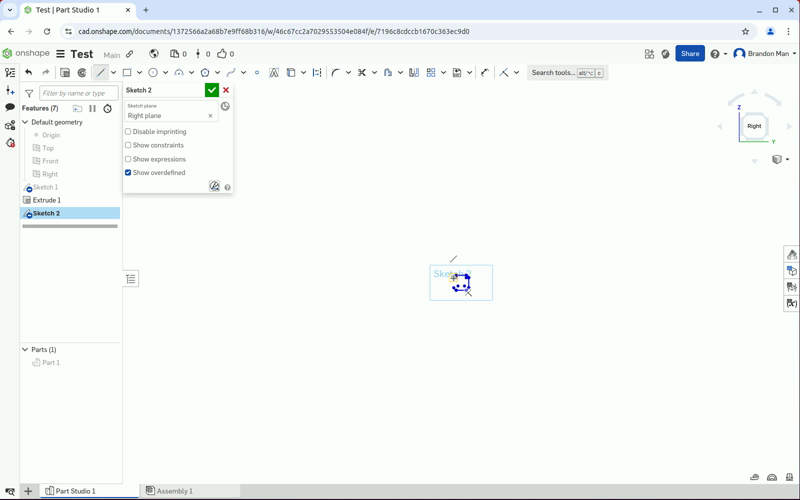
mouse_move(483, 277)
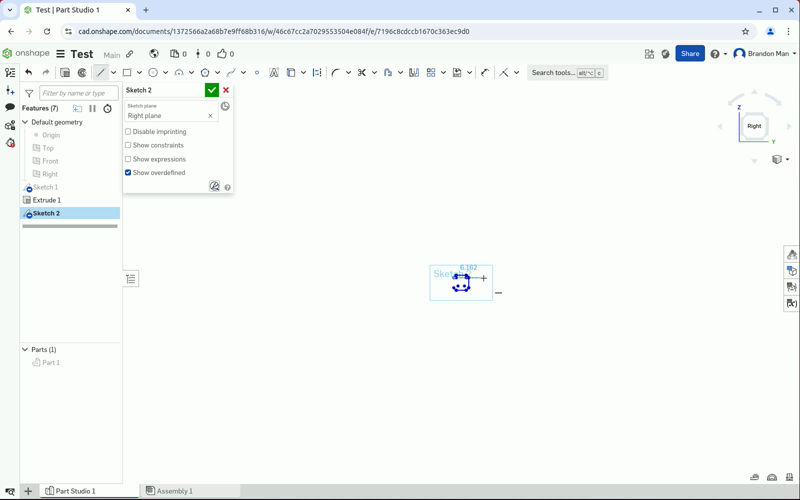
key_down(shift)
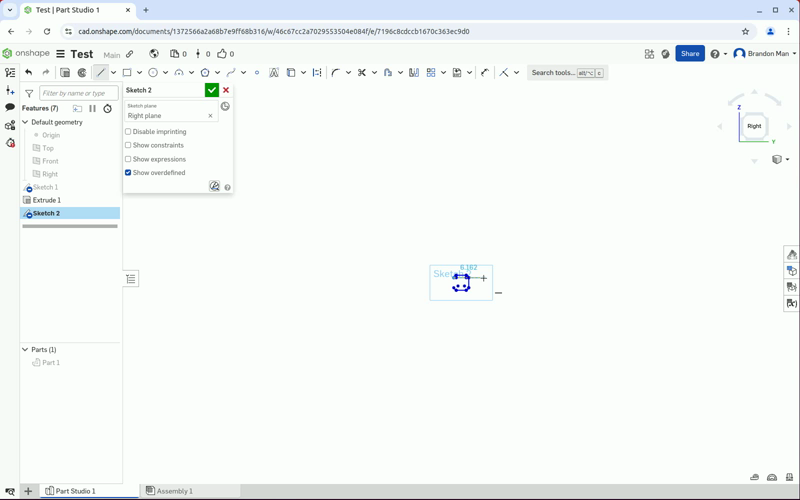
mouse_move(453, 287)
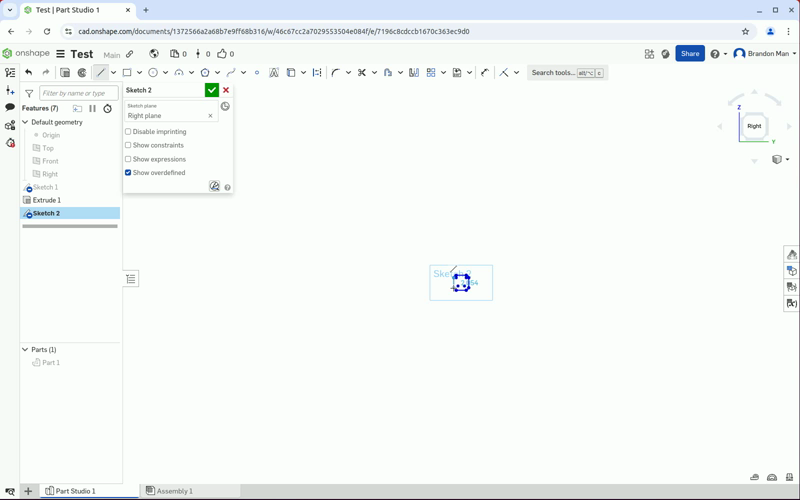
scroll(6)
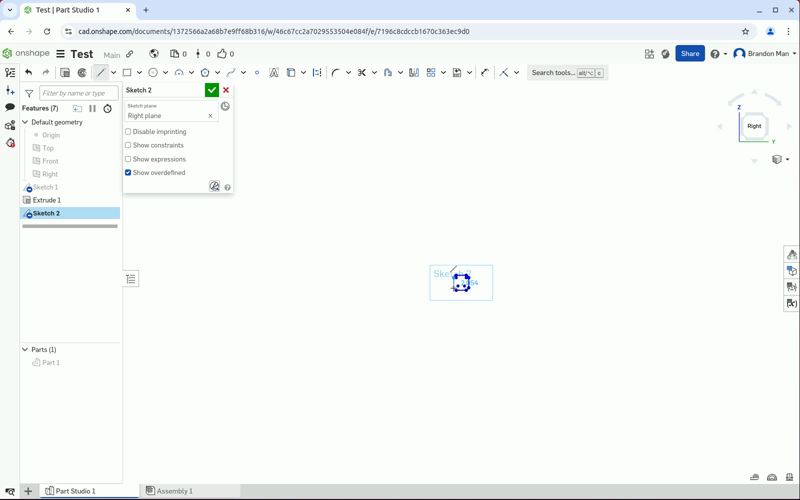
scroll(6)
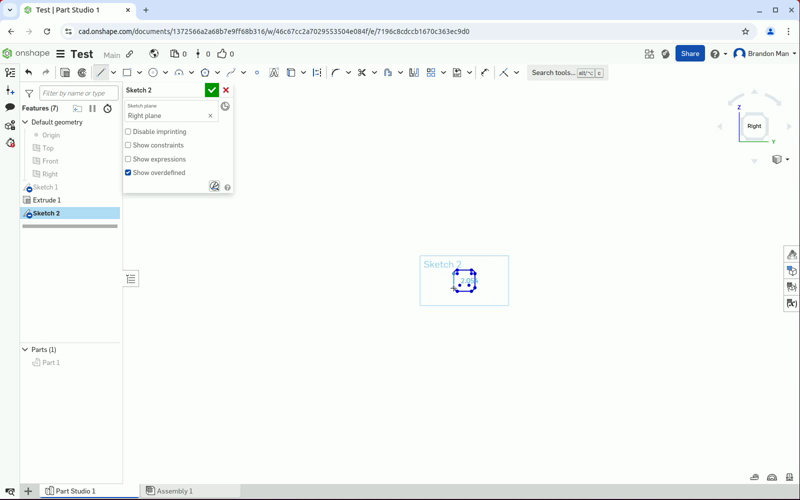
scroll(6)
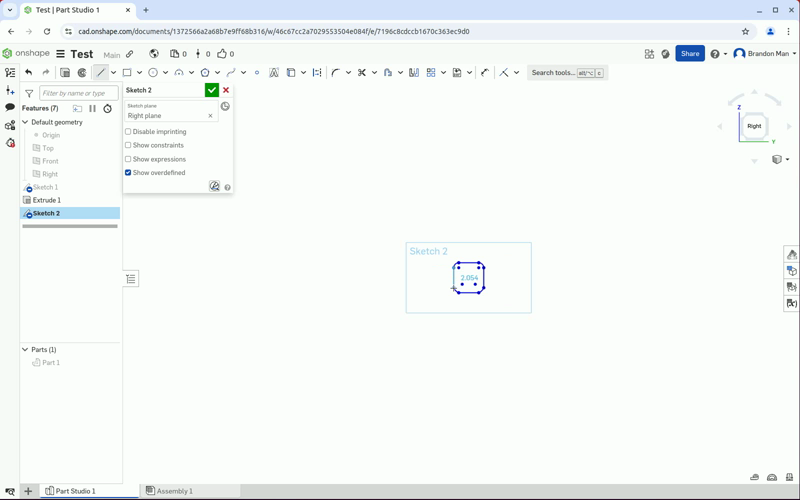
scroll(6)
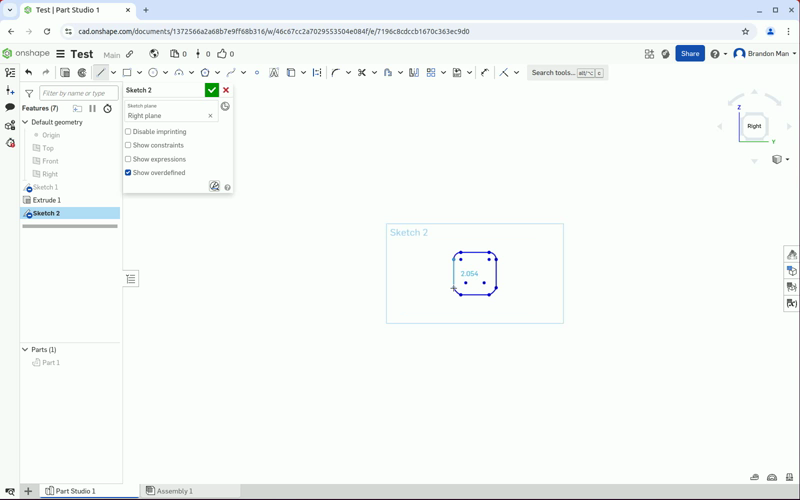
scroll(6)
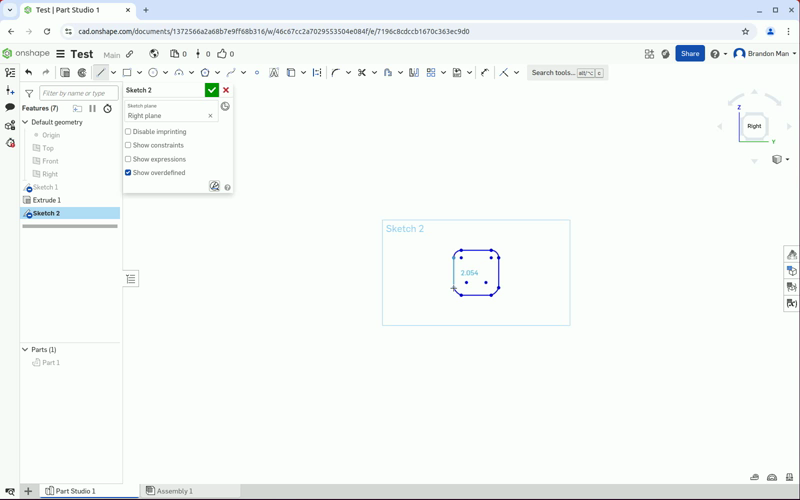
scroll(6)
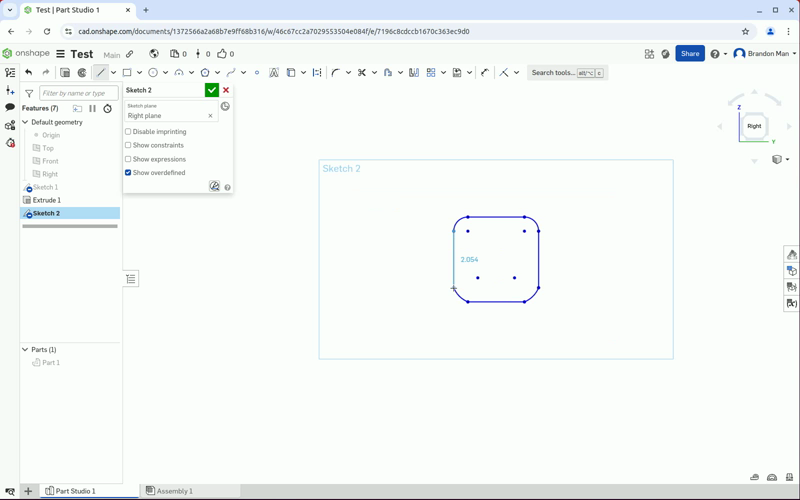
scroll(6)
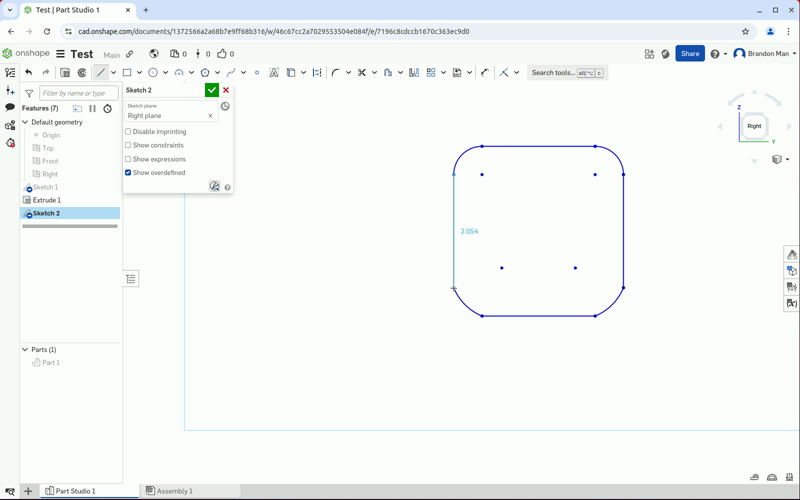
key_up(shift)
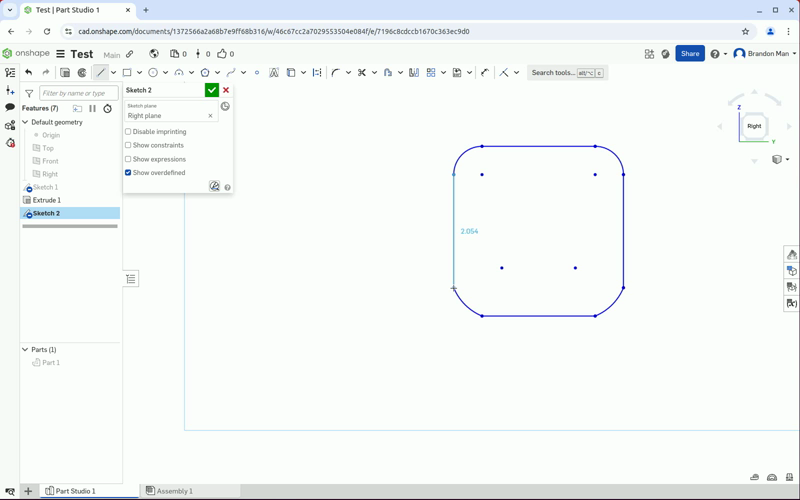
click(453, 287)
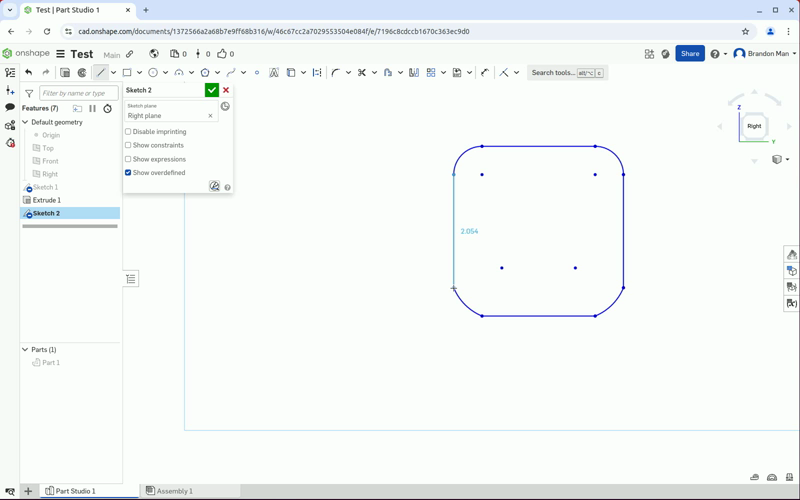
scroll(-6)
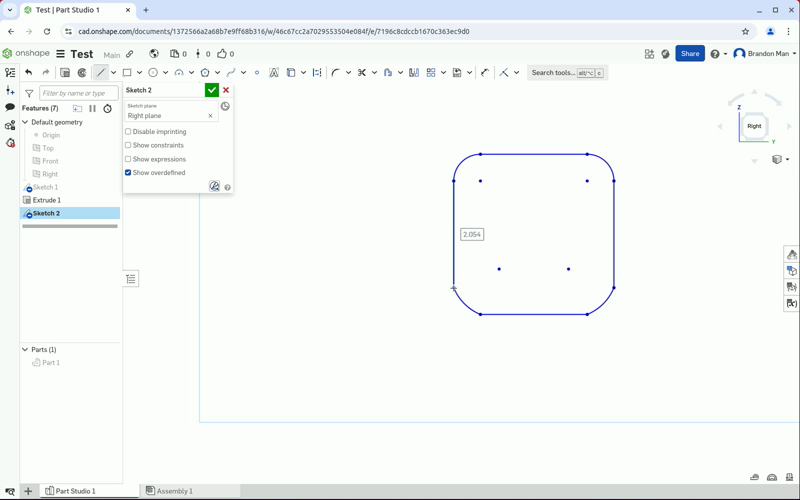
scroll(-6)
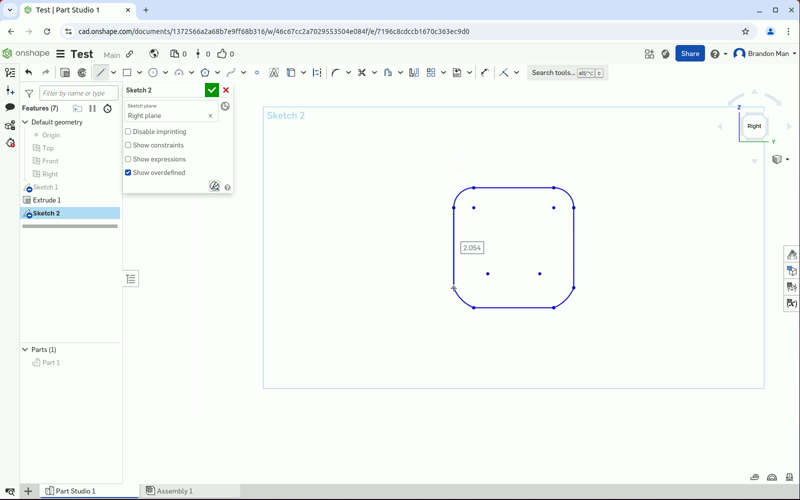
scroll(-6)
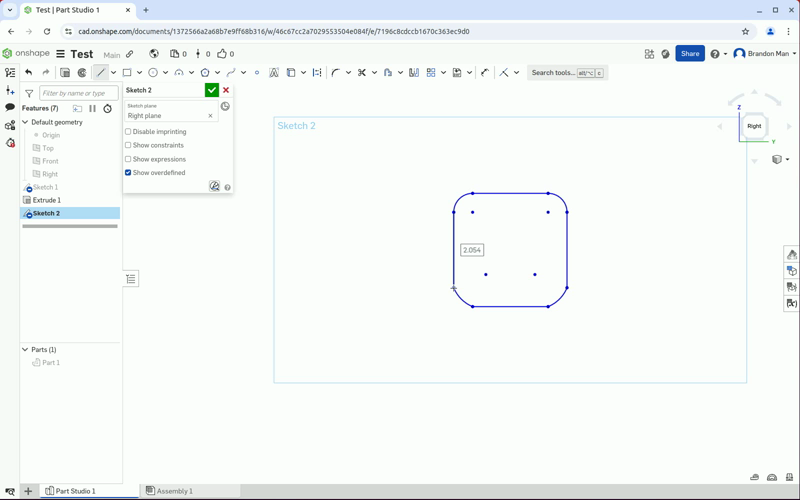
scroll(-6)
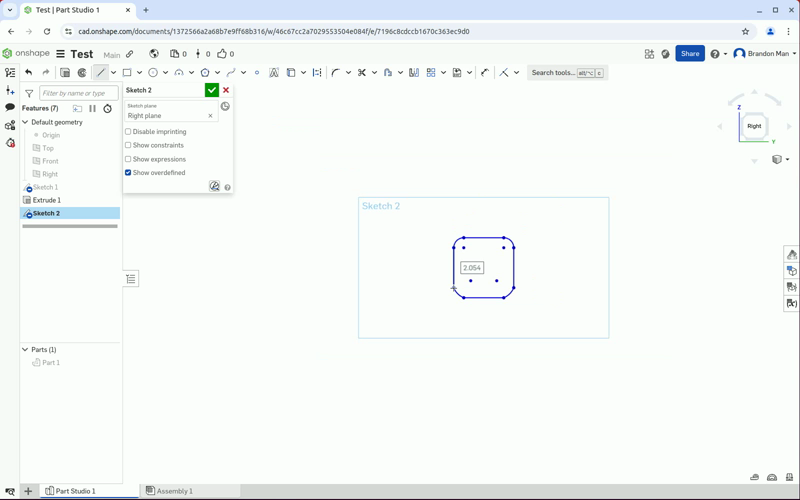
scroll(-6)
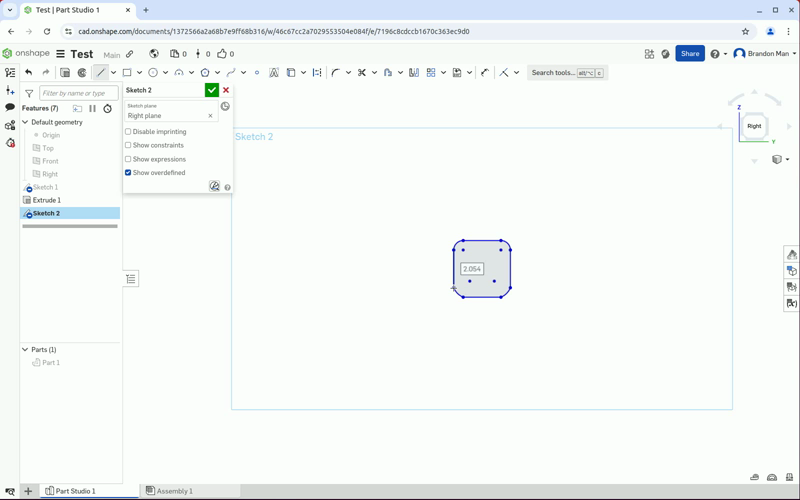
scroll(-6)
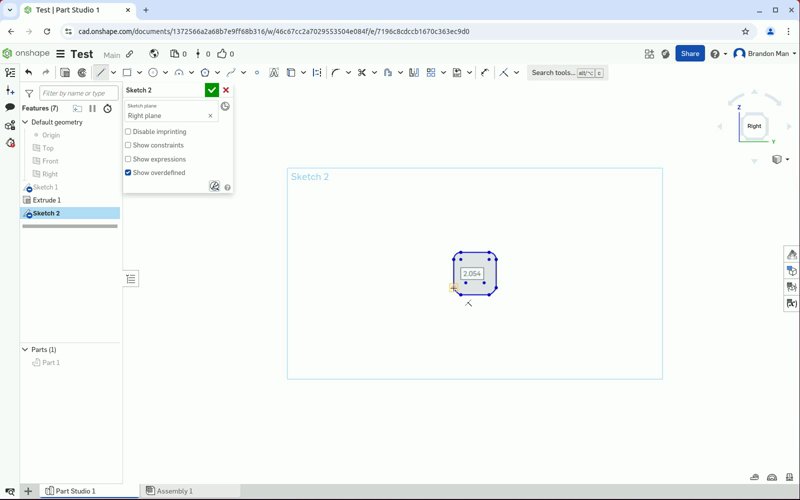
scroll(-6)
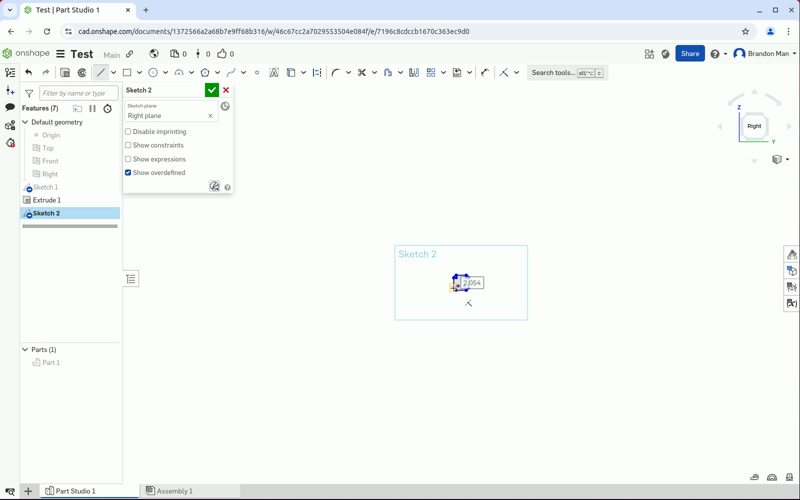
key(esc)
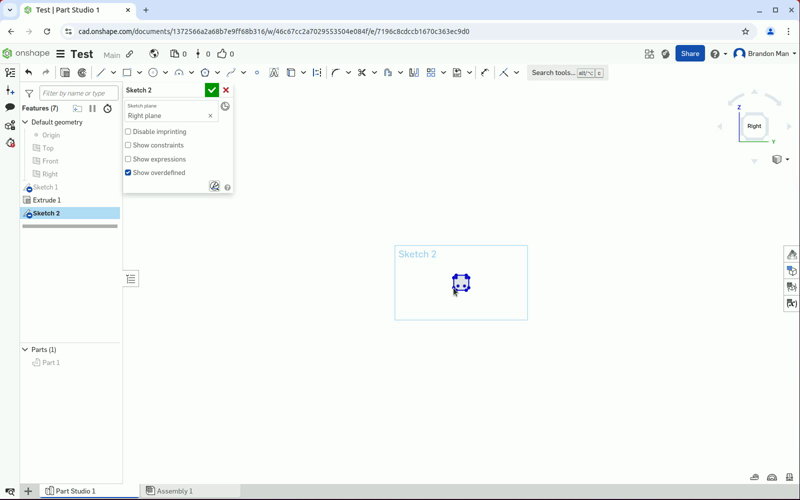
key(a)
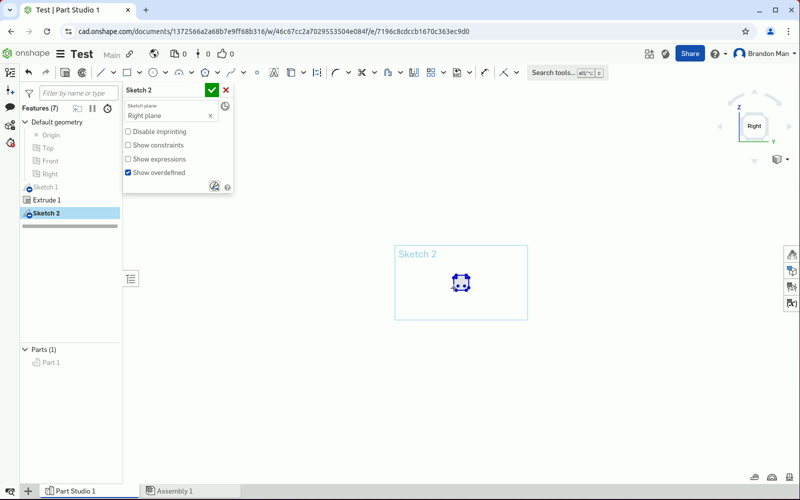
key_down(shift)
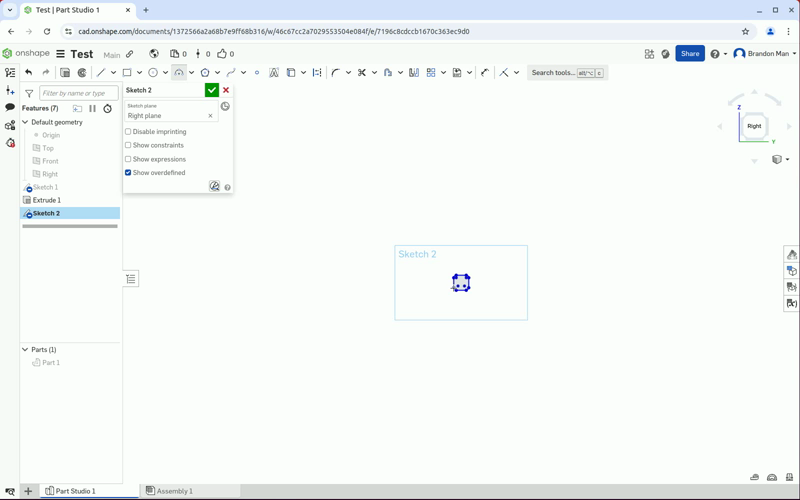
mouse_move(455, 287)
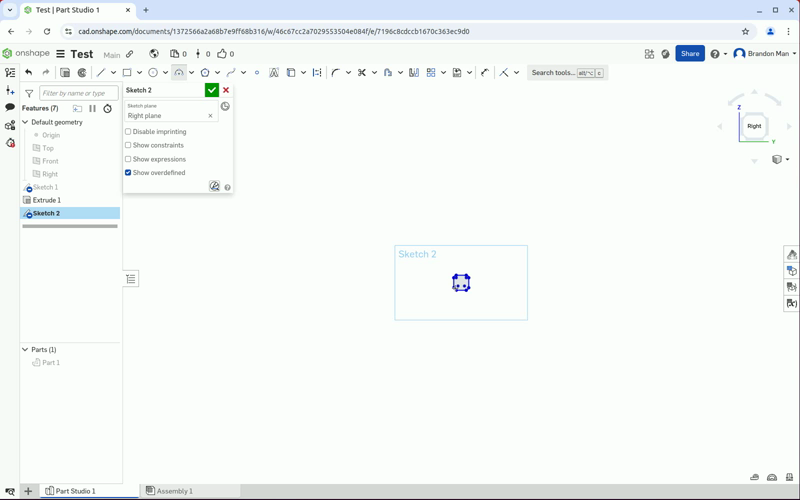
scroll(6)
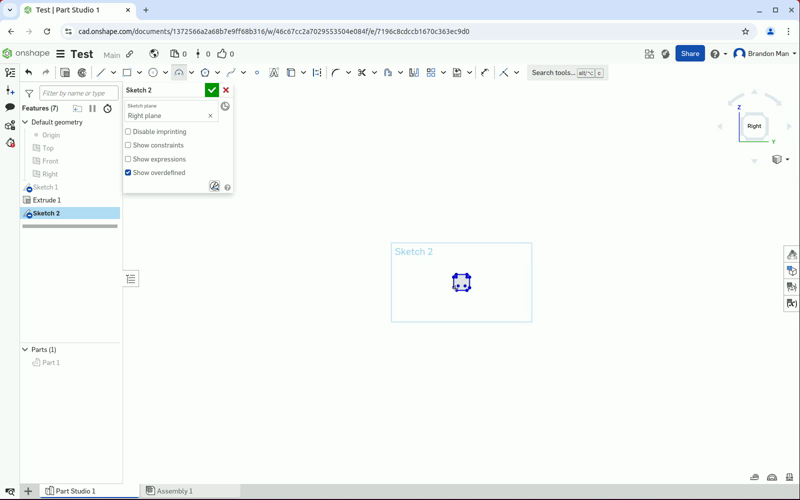
scroll(6)
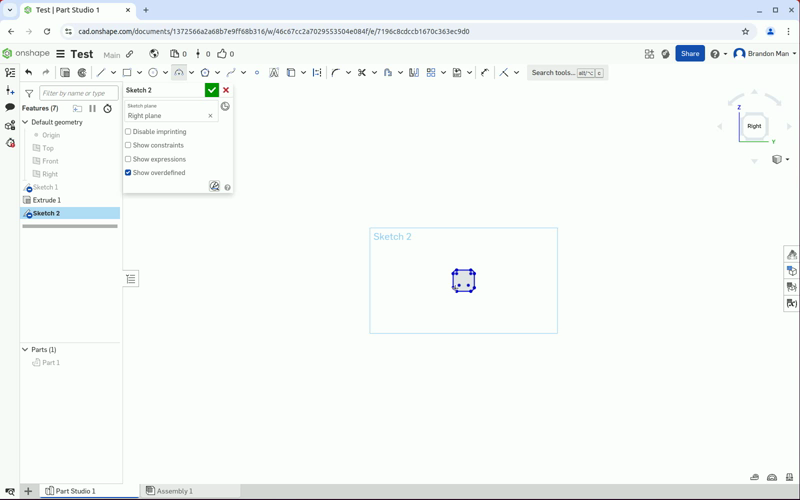
scroll(6)
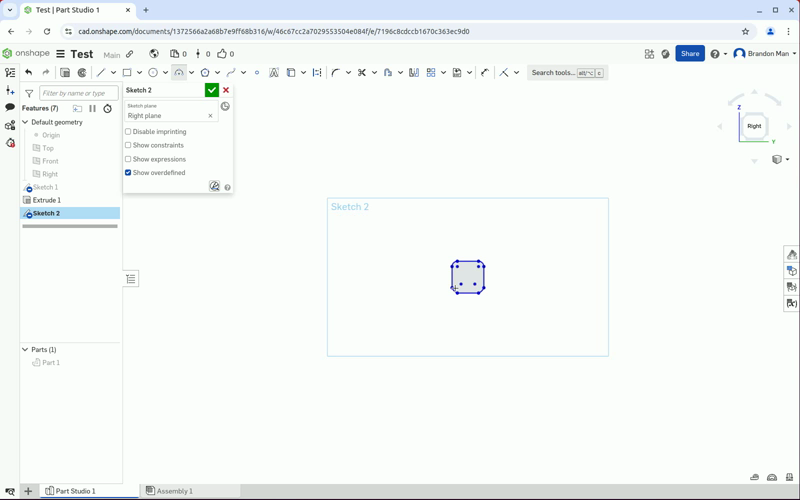
scroll(6)
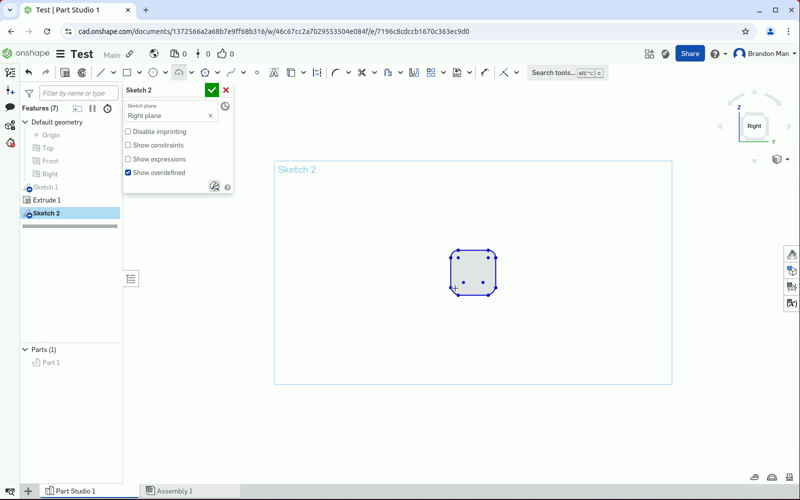
scroll(6)
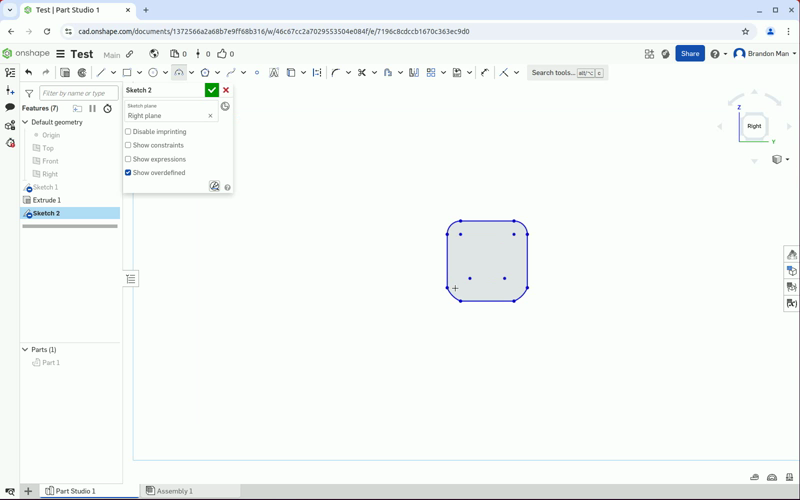
scroll(6)
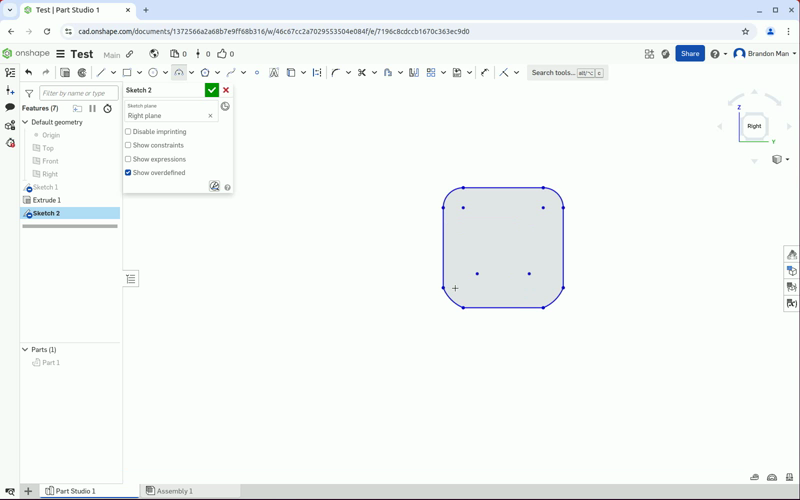
scroll(6)
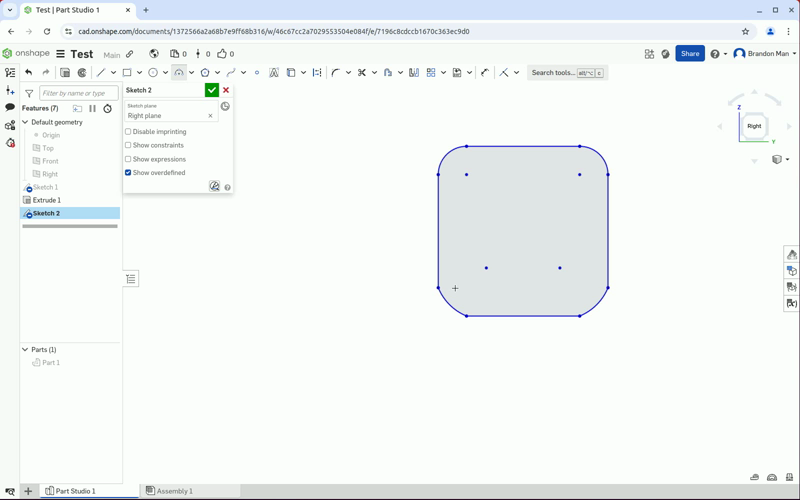
click(455, 287)
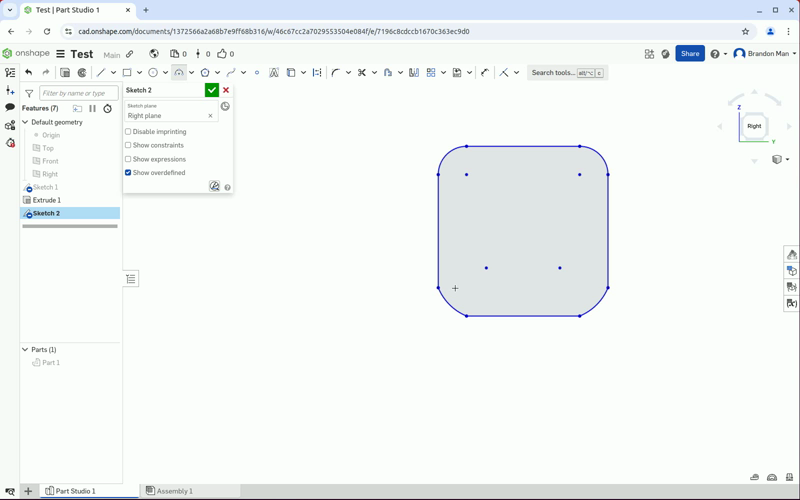
scroll(-6)
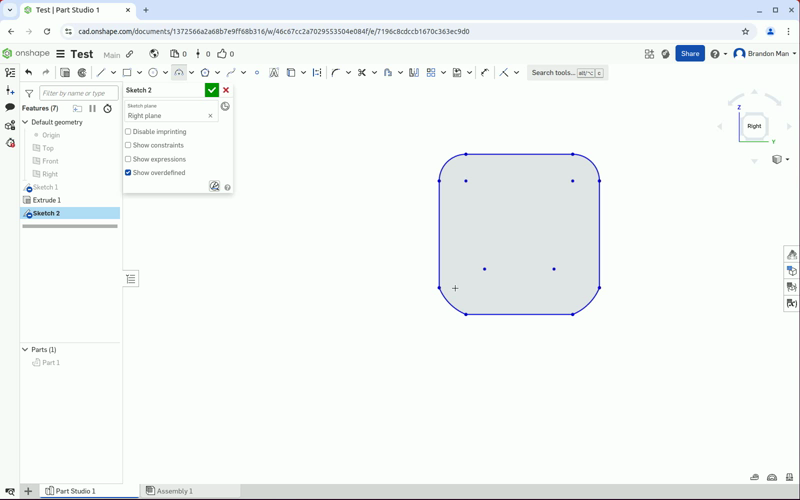
scroll(-6)
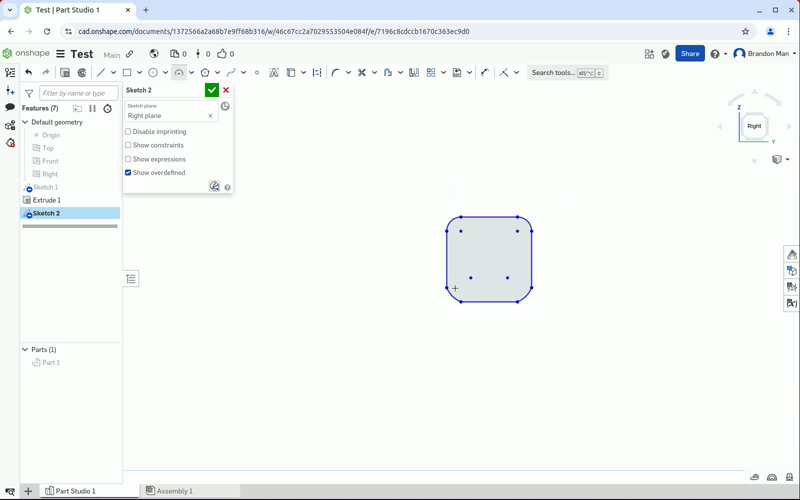
scroll(-6)
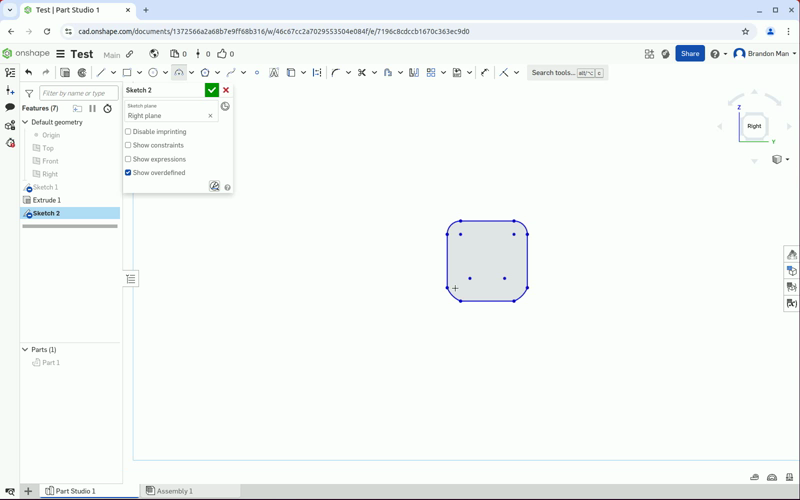
scroll(-6)
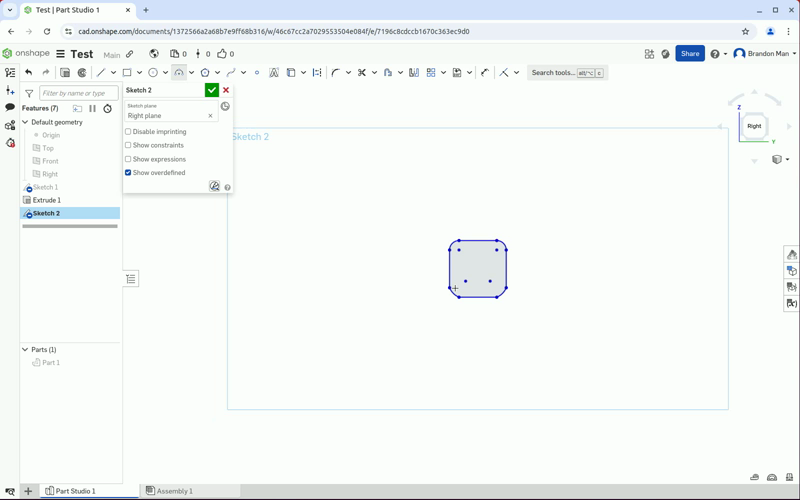
scroll(-6)
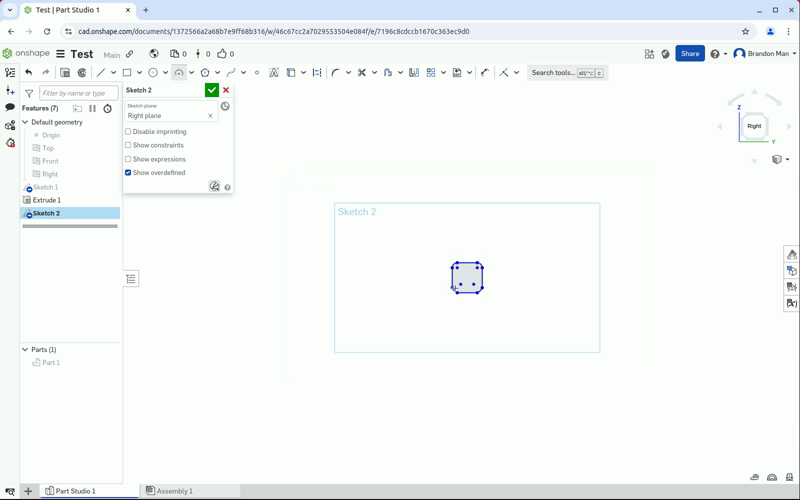
scroll(-6)
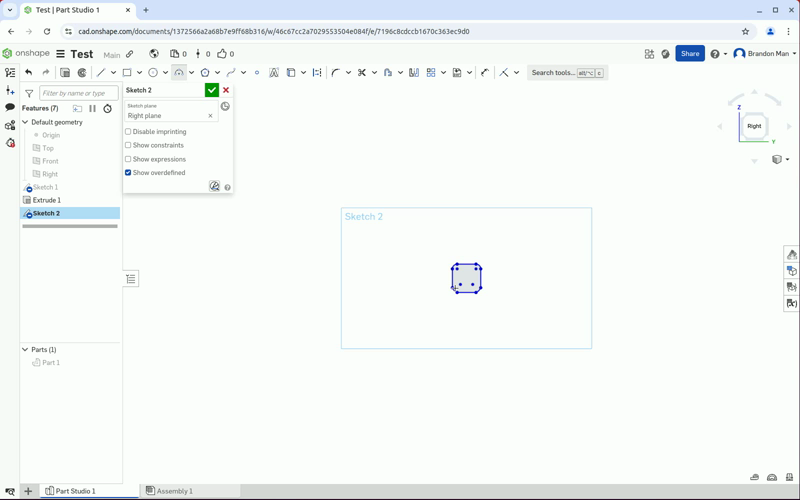
scroll(-6)
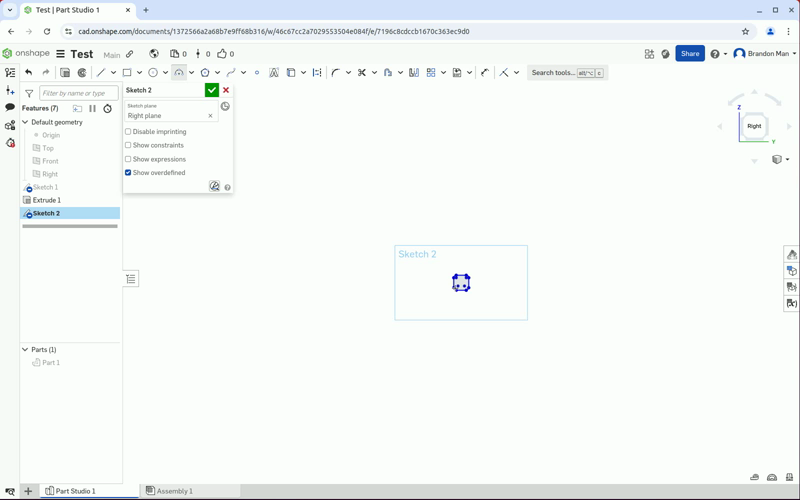
key_up(shift)
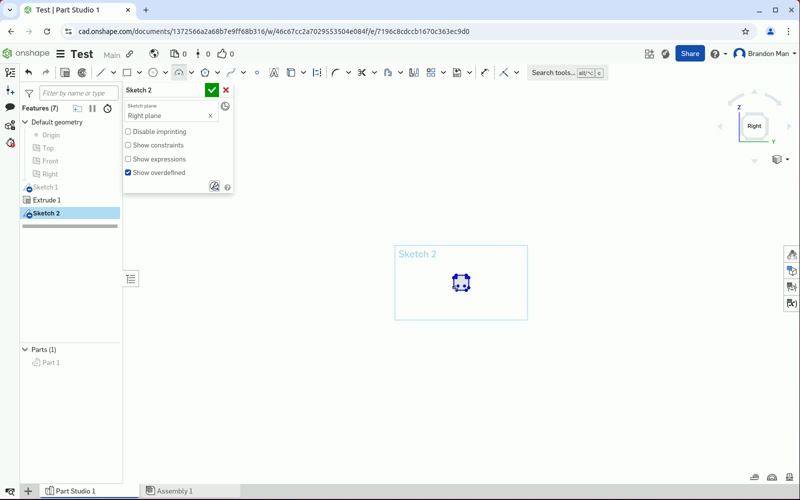
key_down(shift)
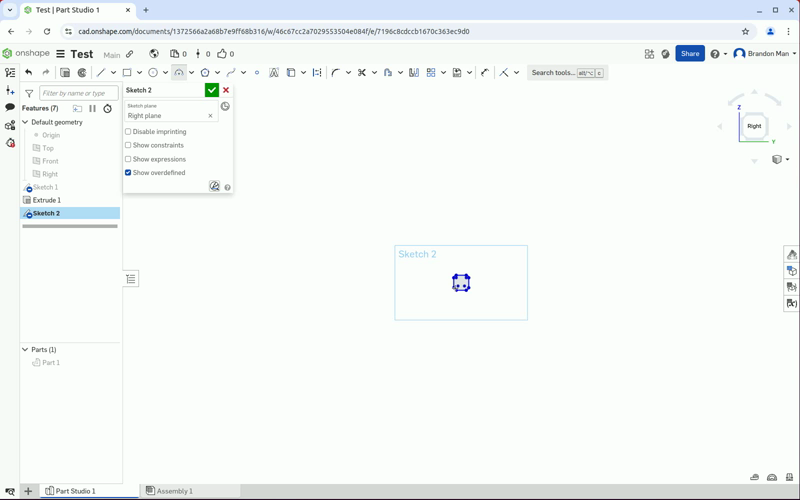
mouse_move(456, 288)
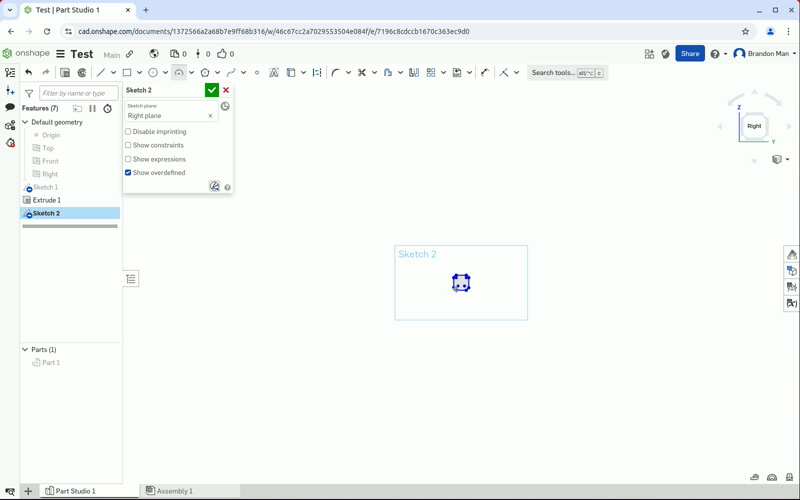
scroll(6)
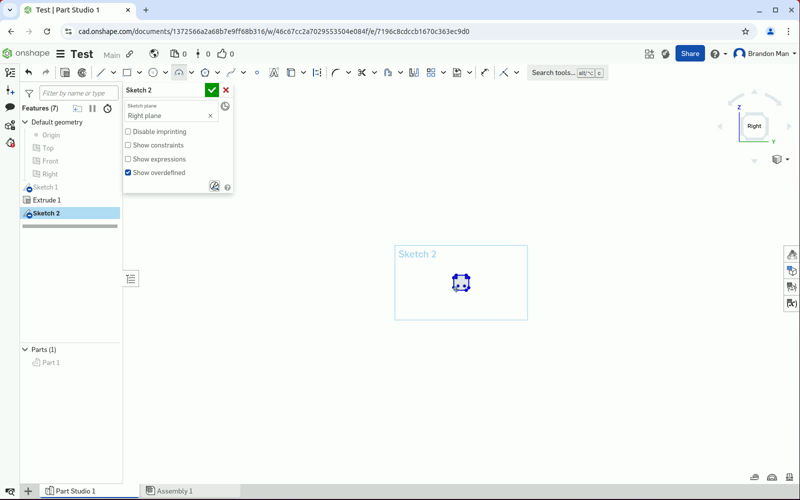
scroll(6)
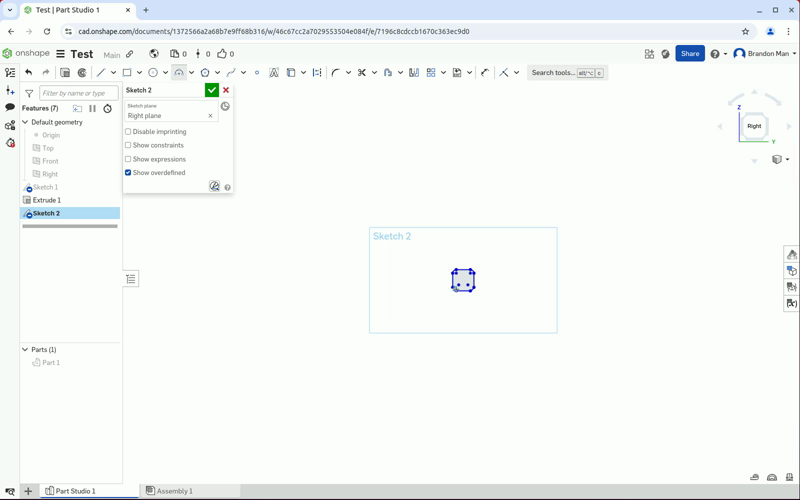
scroll(6)
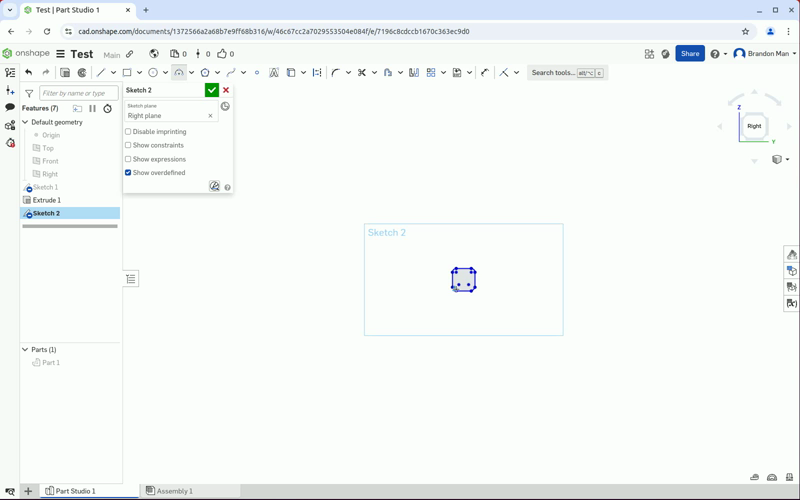
scroll(6)
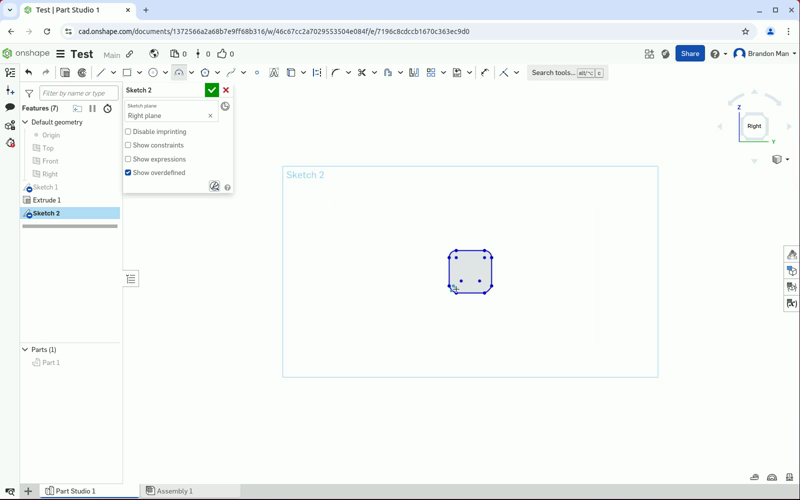
scroll(6)
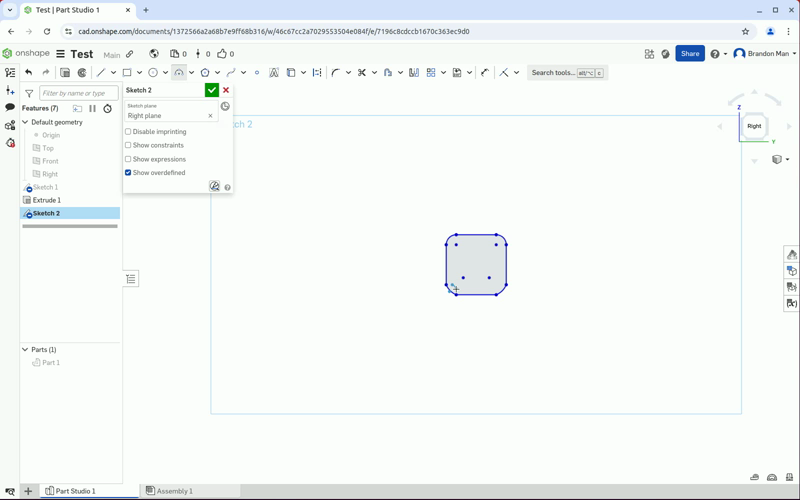
scroll(6)
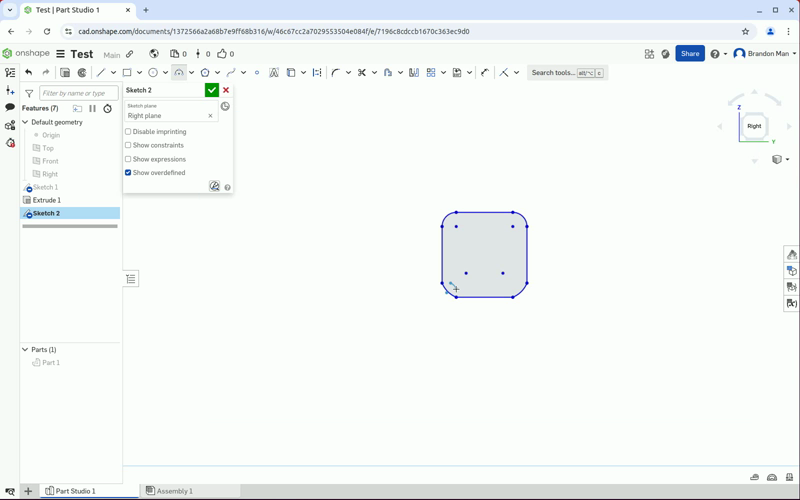
scroll(6)
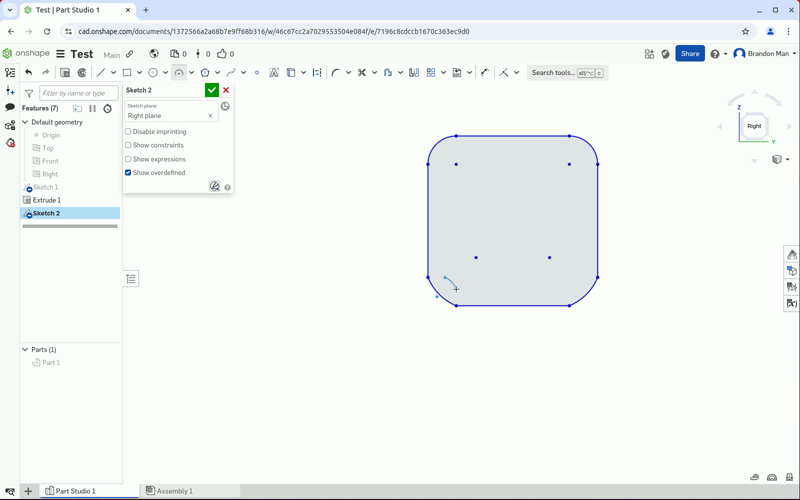
click(456, 288)
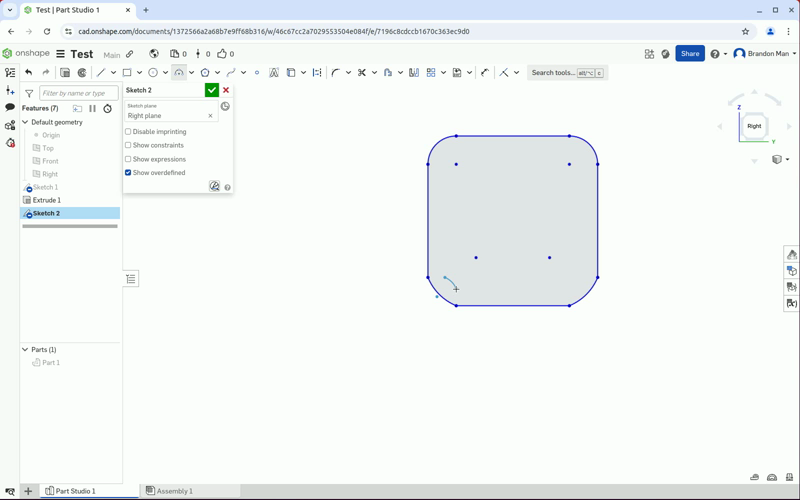
scroll(-6)
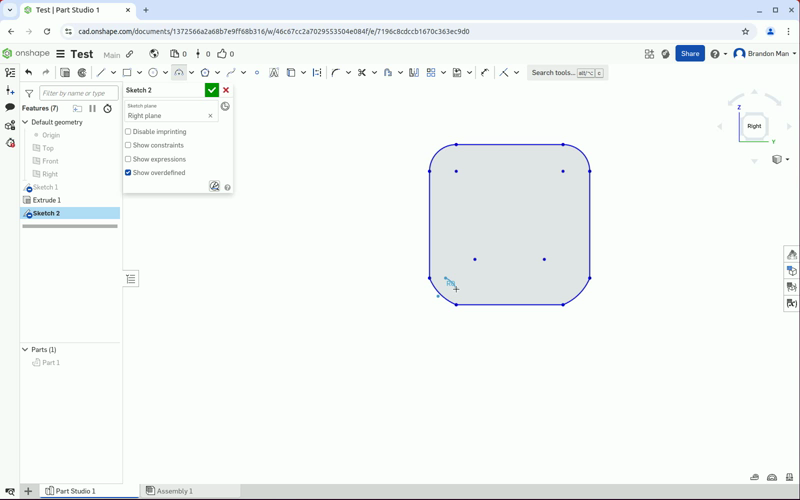
scroll(-6)
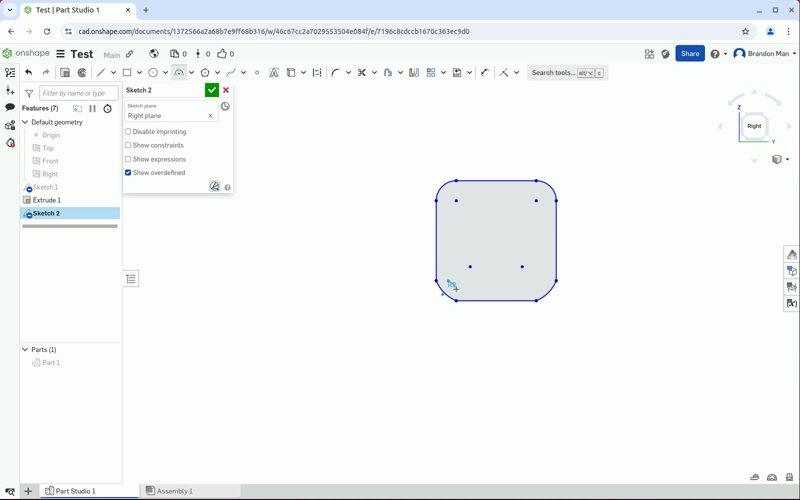
scroll(-6)
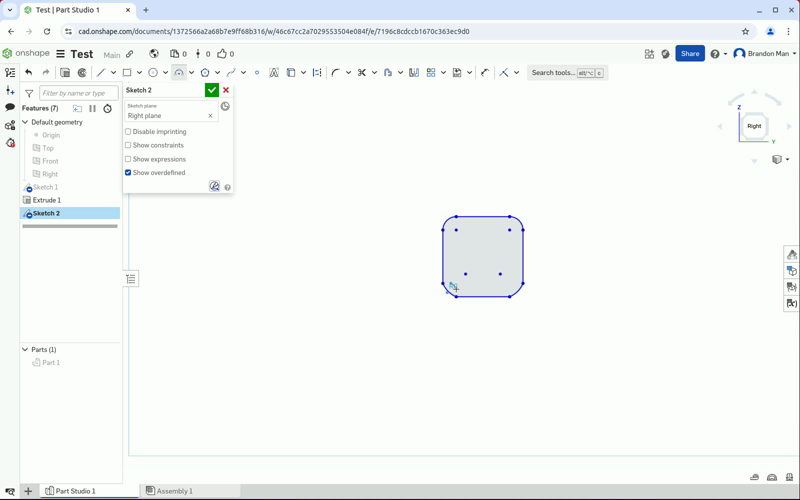
scroll(-6)
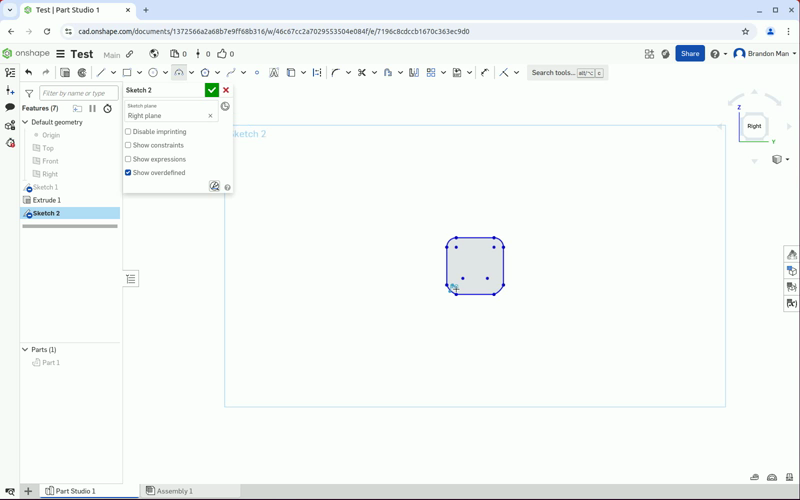
scroll(-6)
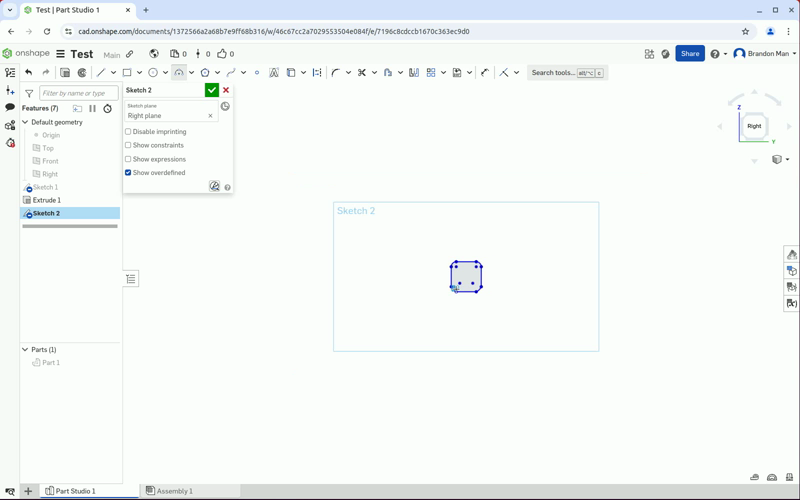
scroll(-6)
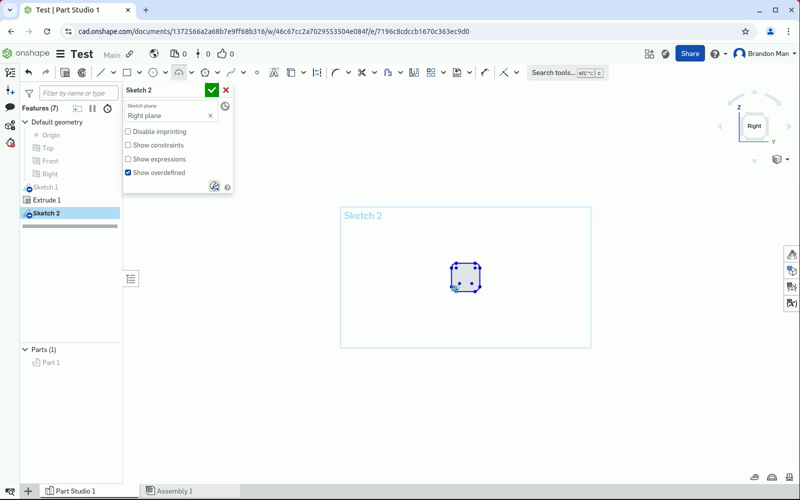
scroll(-6)
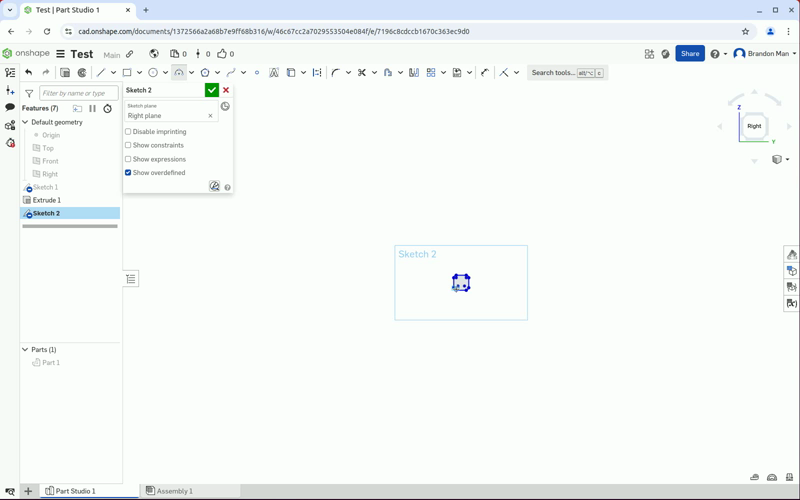
mouse_move(455, 288)
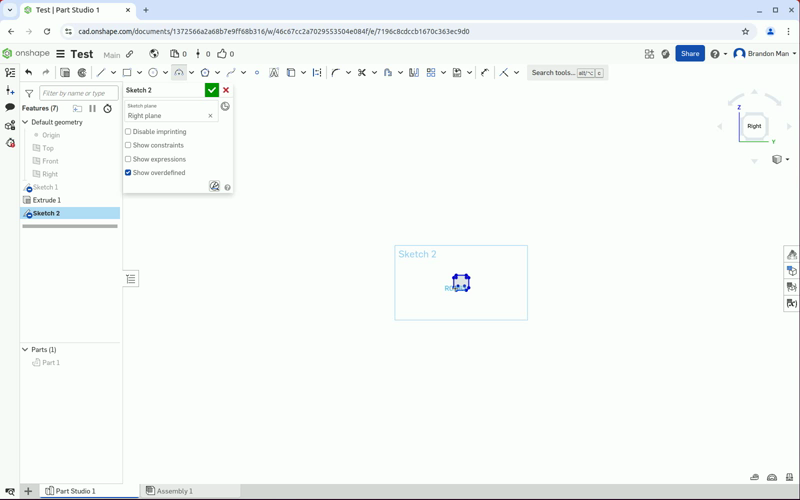
scroll(6)
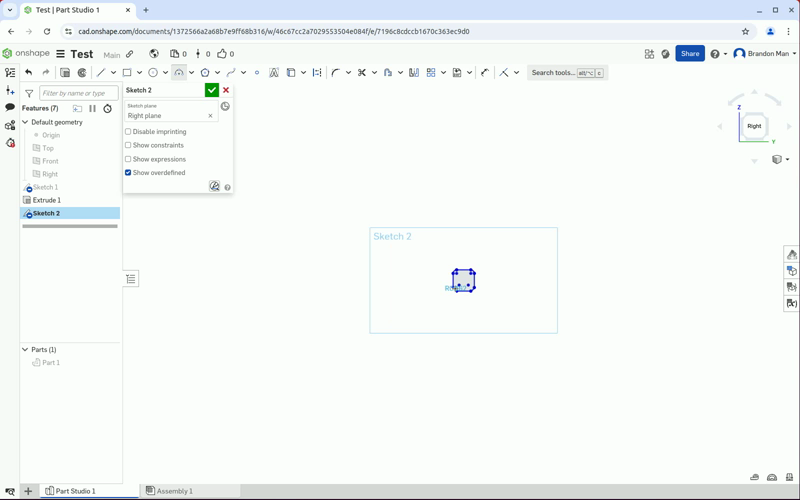
scroll(6)
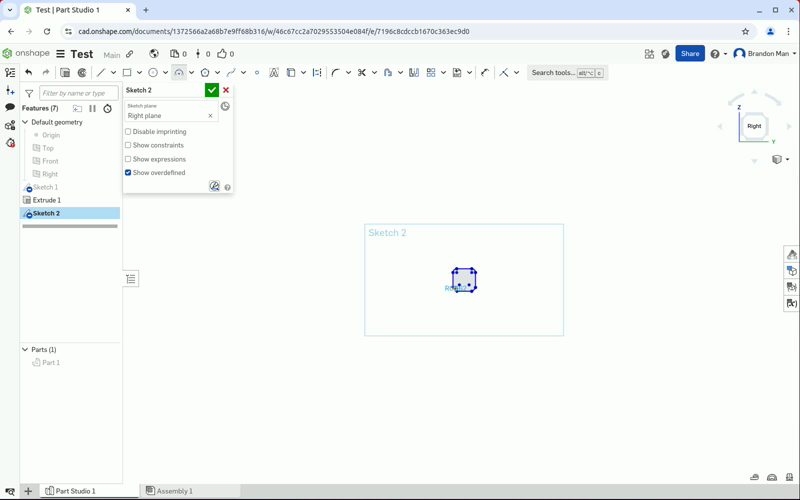
scroll(6)
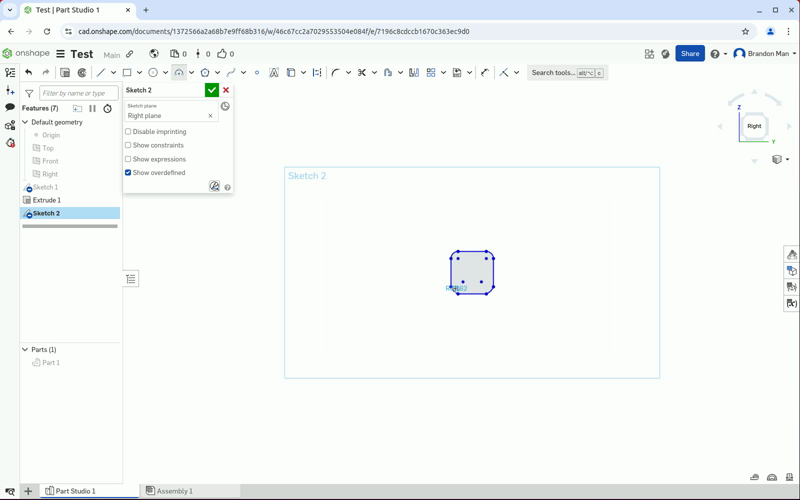
scroll(6)
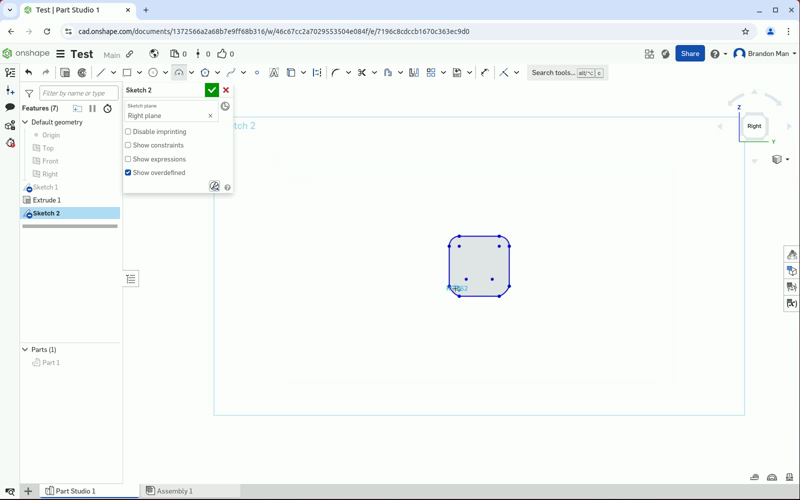
scroll(6)
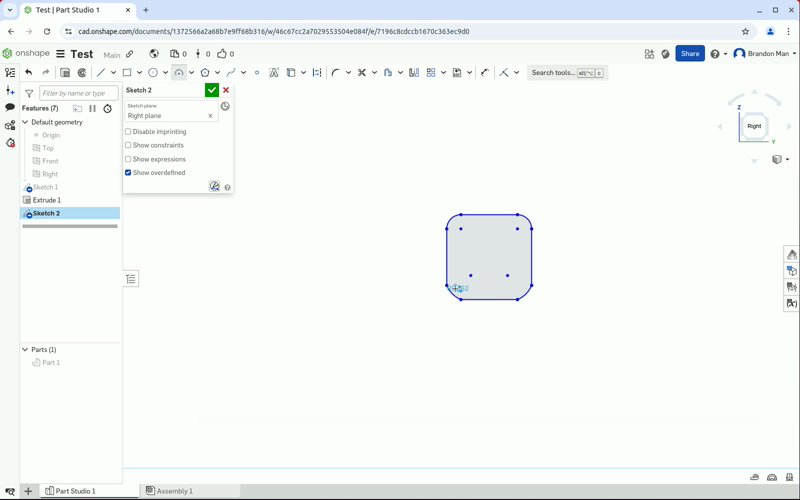
scroll(6)
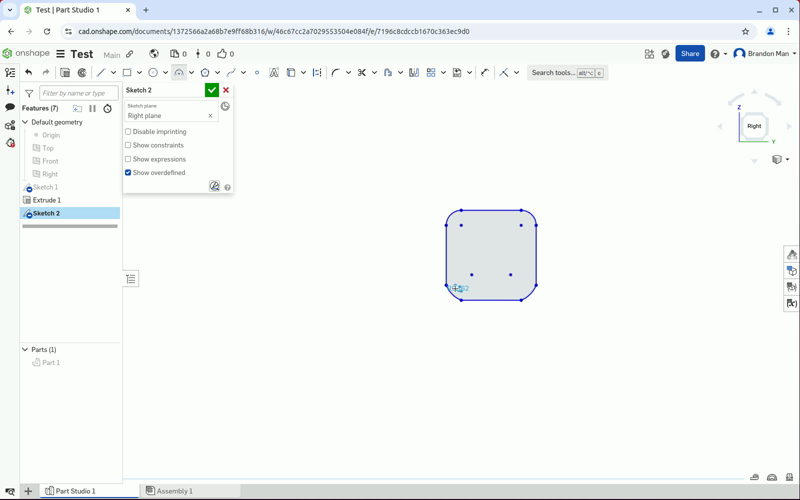
scroll(6)
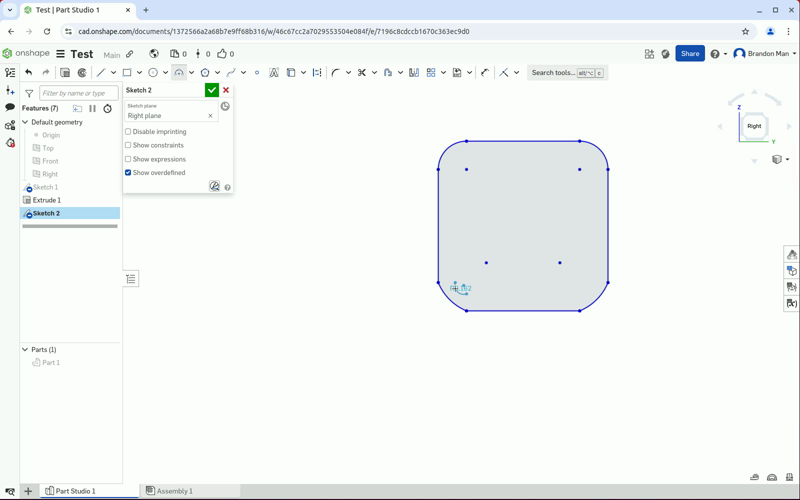
click(455, 288)
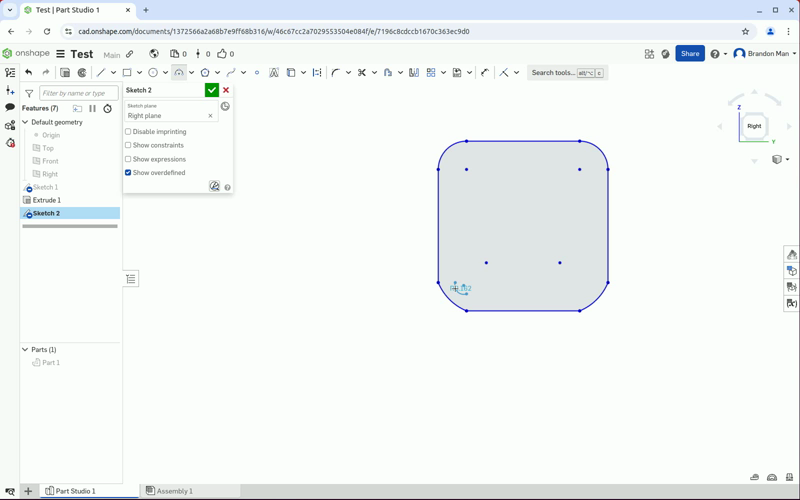
scroll(-6)
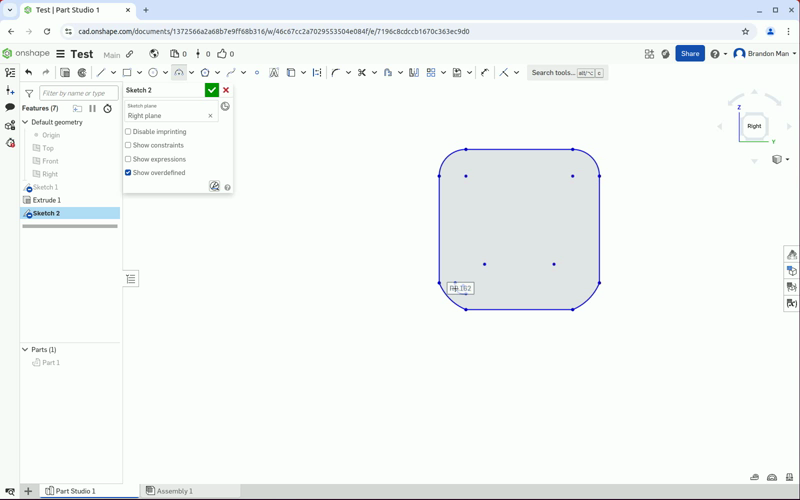
scroll(-6)
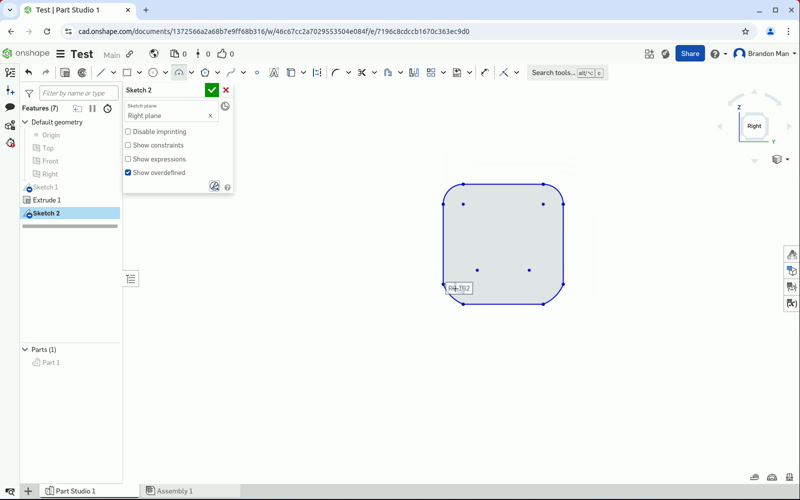
scroll(-6)
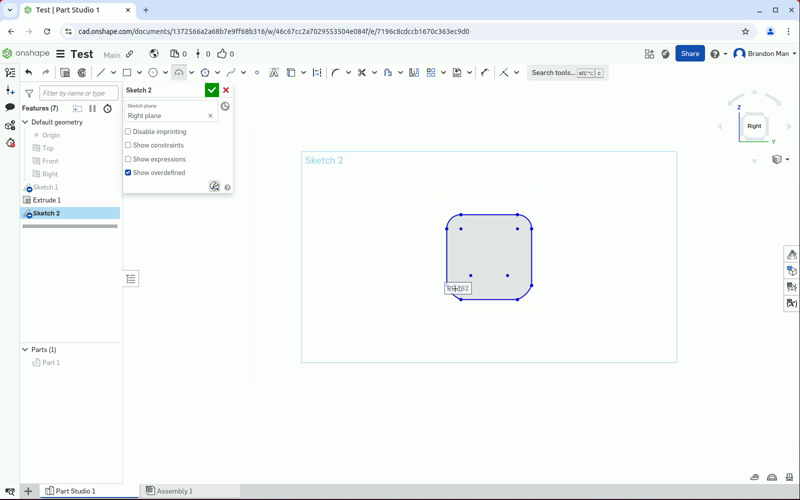
scroll(-6)
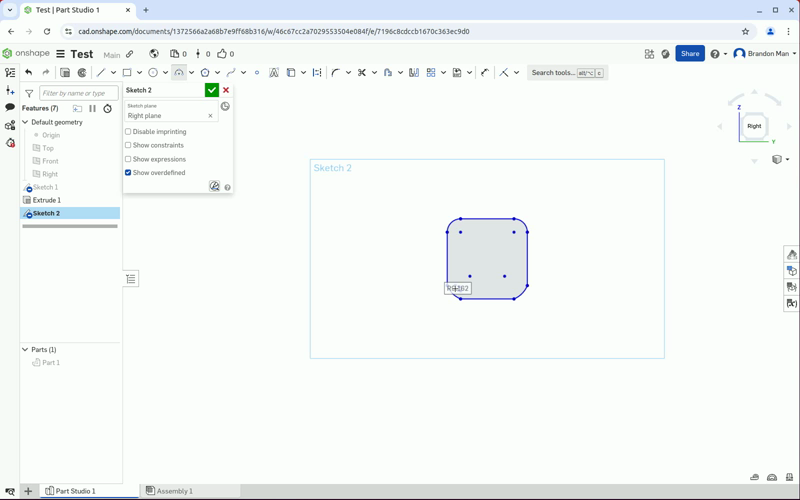
scroll(-6)
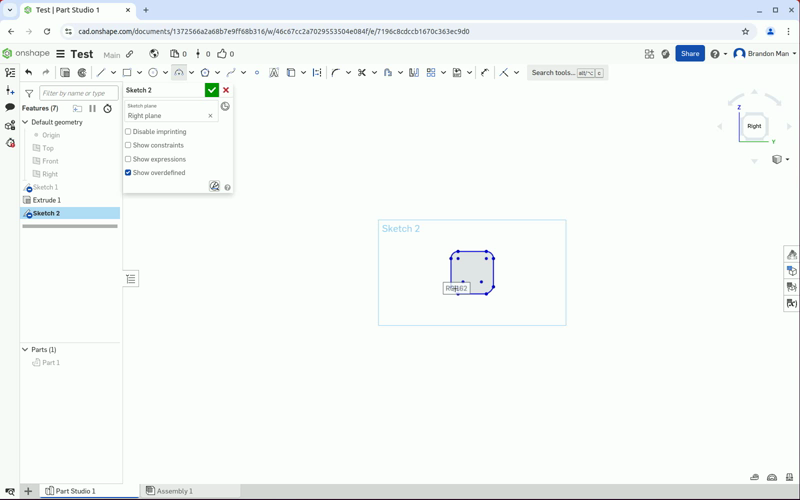
scroll(-6)
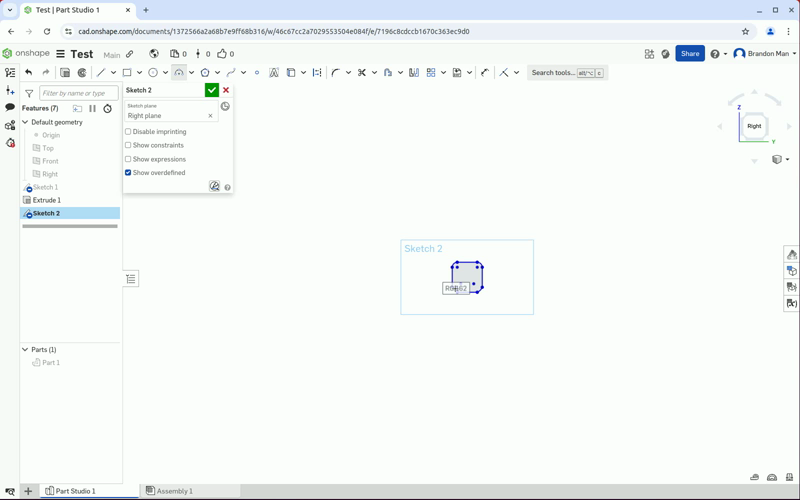
scroll(-6)
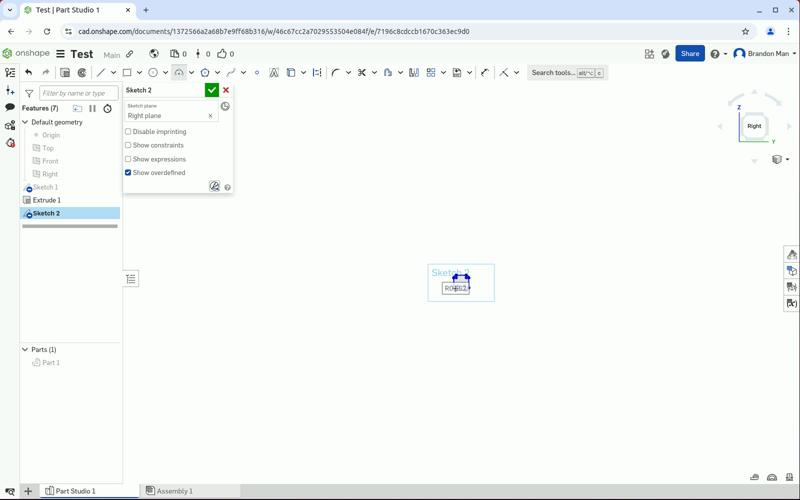
key_up(shift)
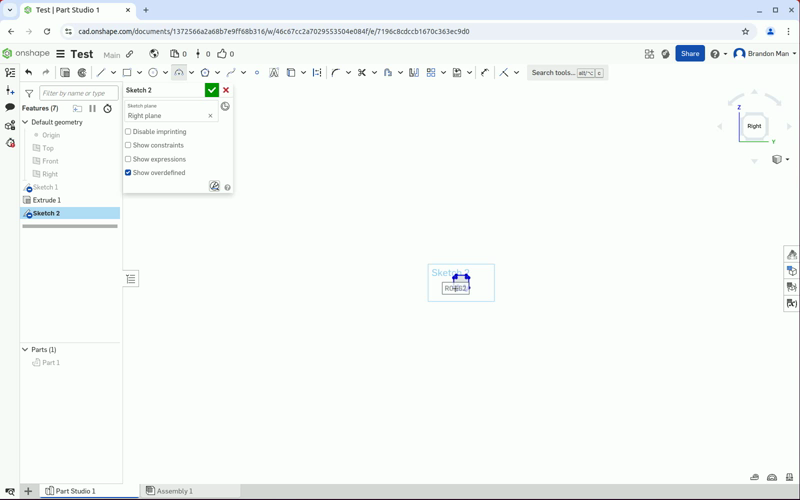
key(esc)
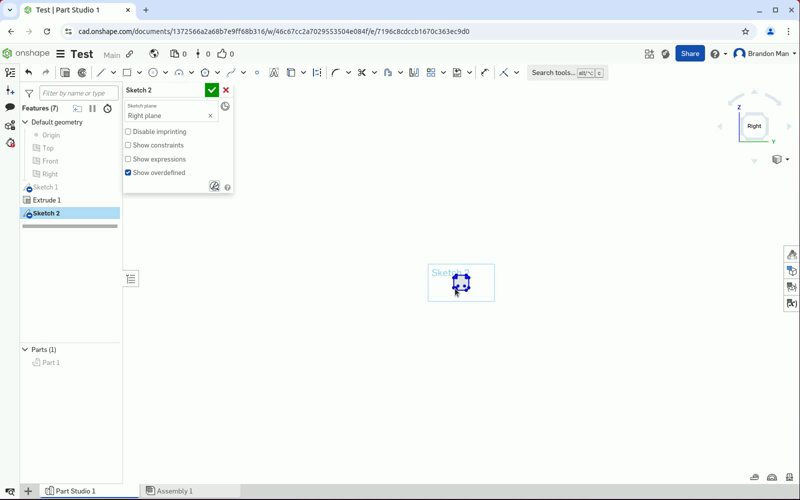
key(l)
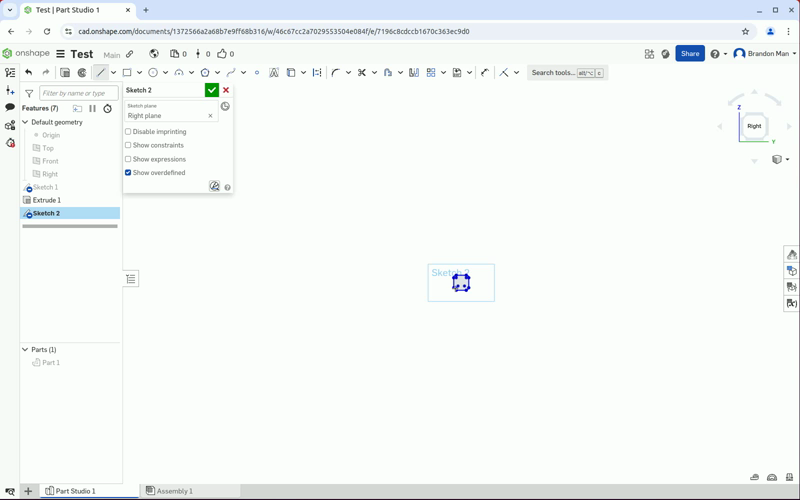
mouse_move(456, 288)
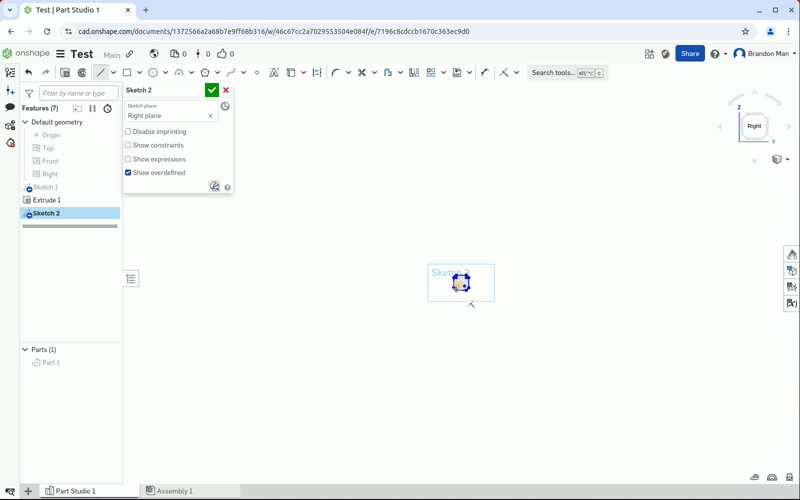
scroll(6)
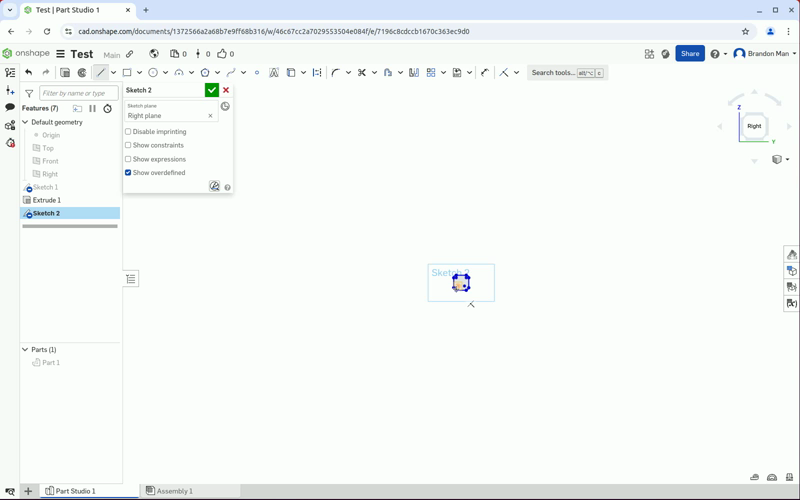
scroll(6)
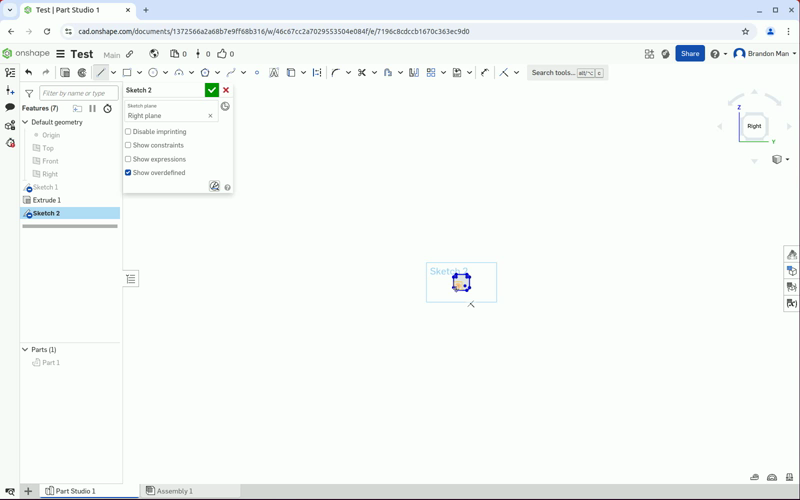
scroll(6)
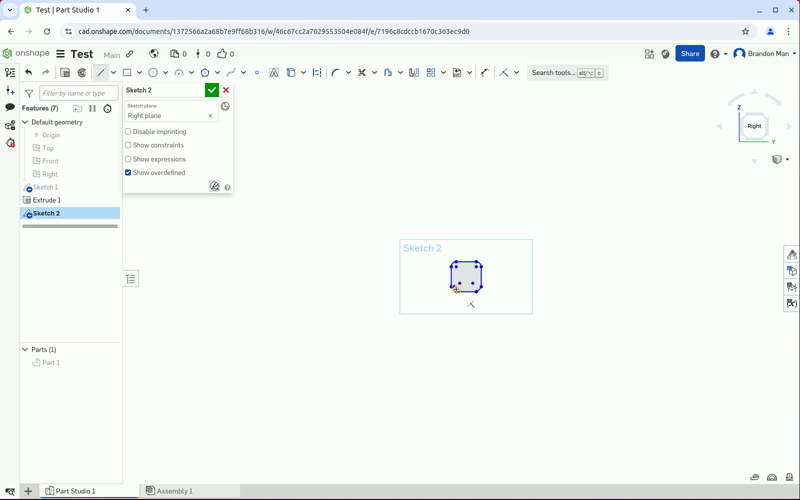
scroll(6)
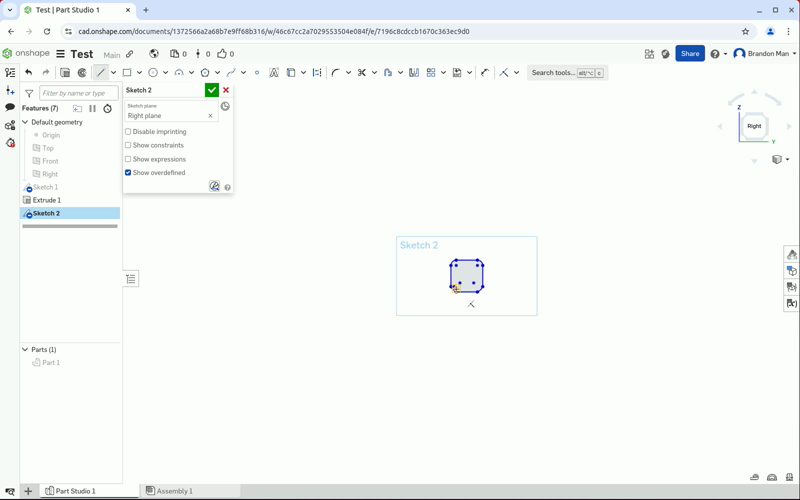
scroll(6)
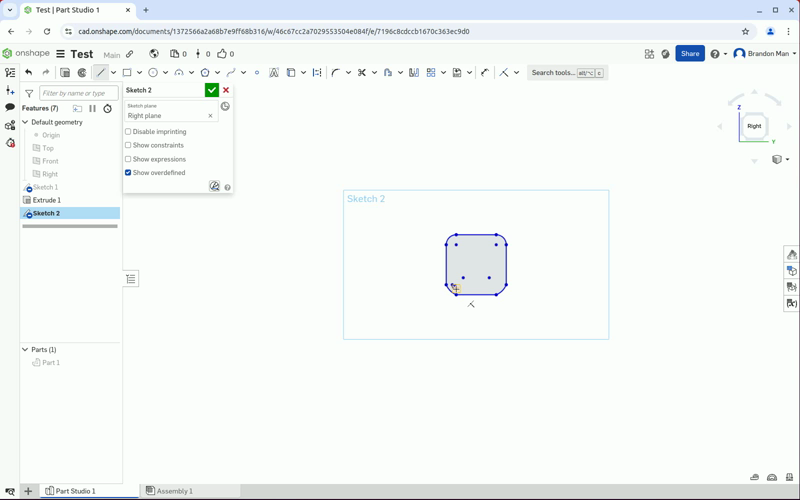
scroll(6)
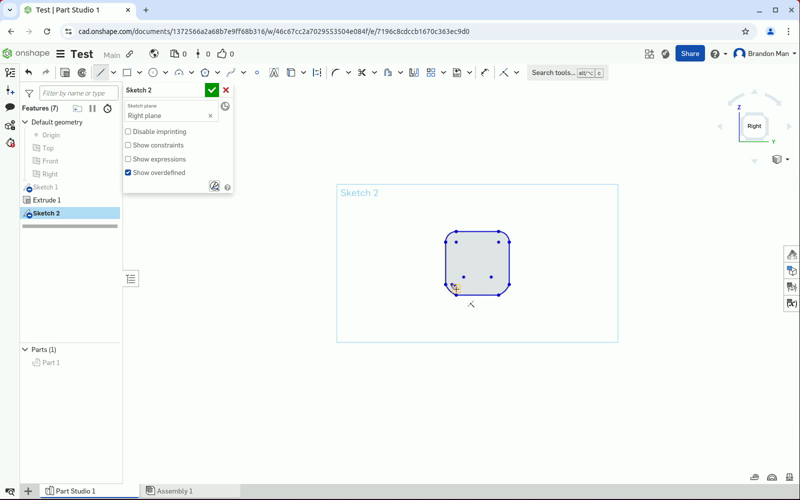
scroll(6)
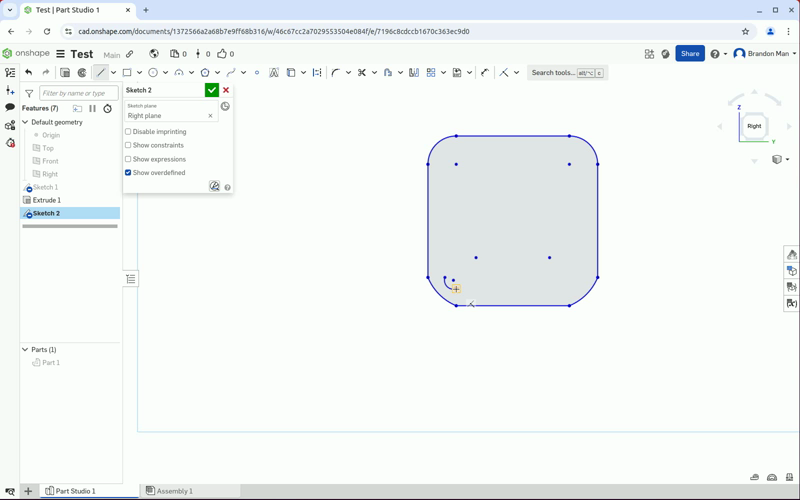
click(456, 288)
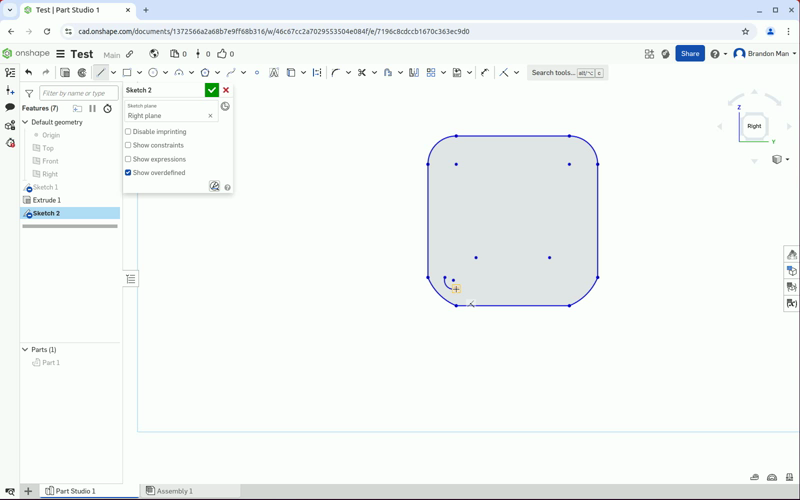
scroll(-6)
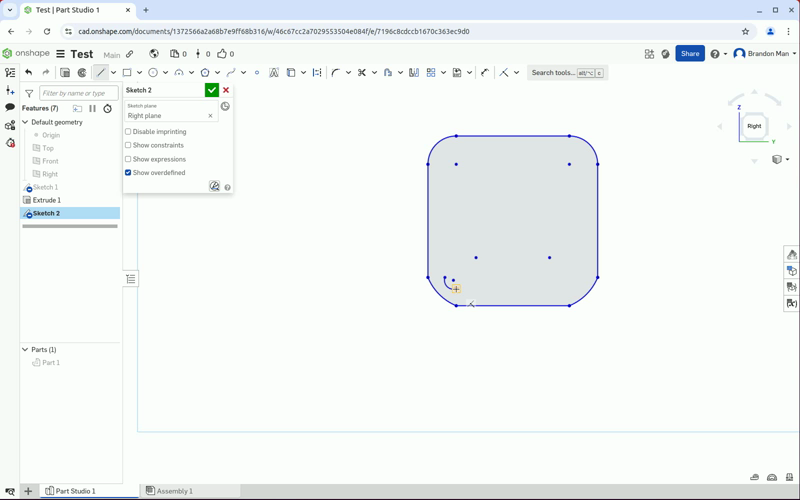
scroll(-6)
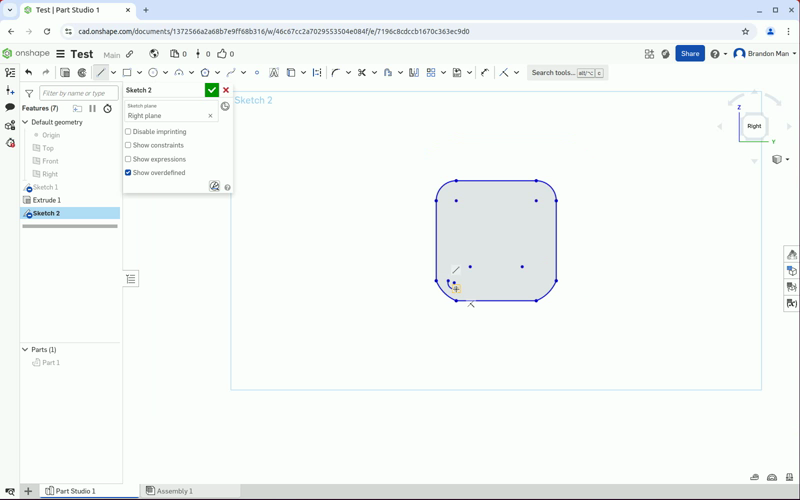
scroll(-6)
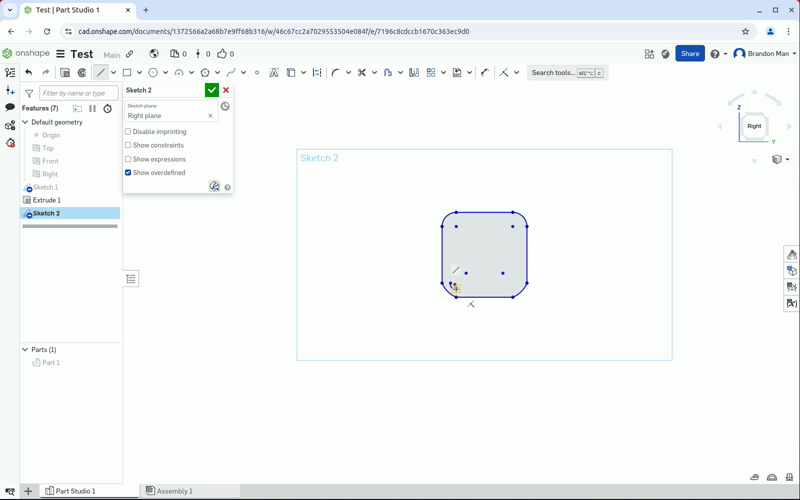
scroll(-6)
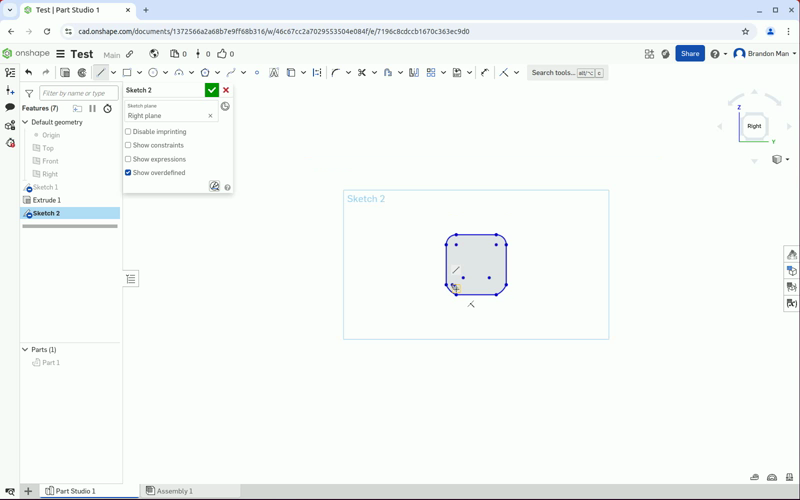
scroll(-6)
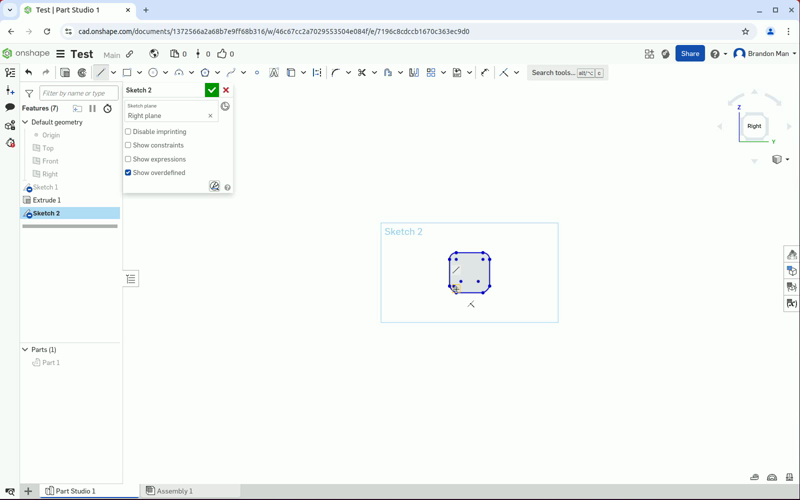
scroll(-6)
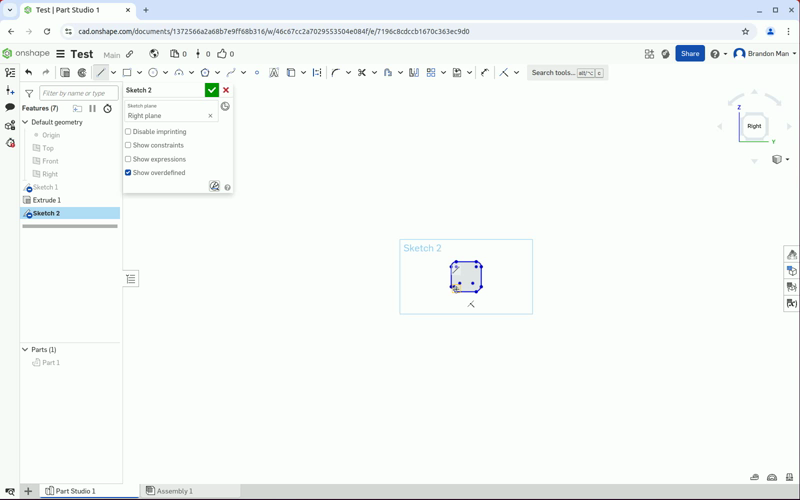
scroll(-6)
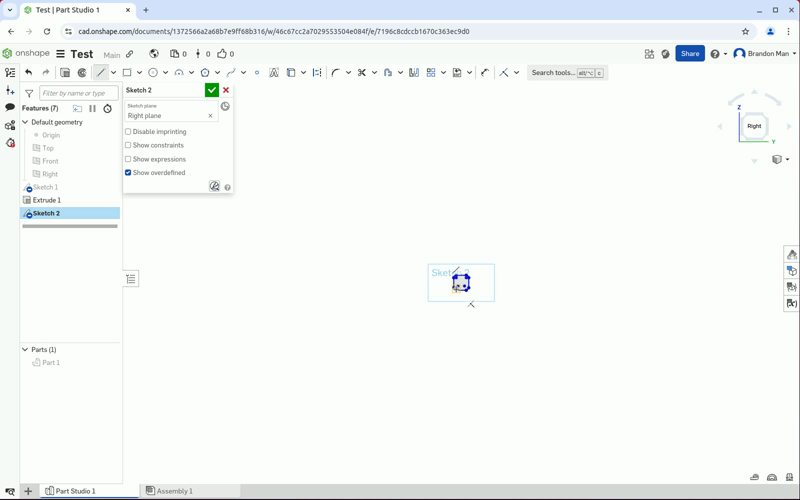
key_down(shift)
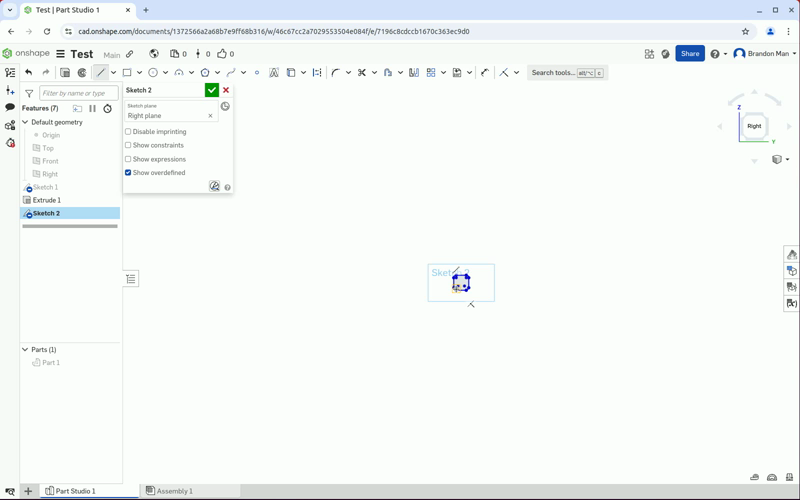
mouse_move(486, 288)
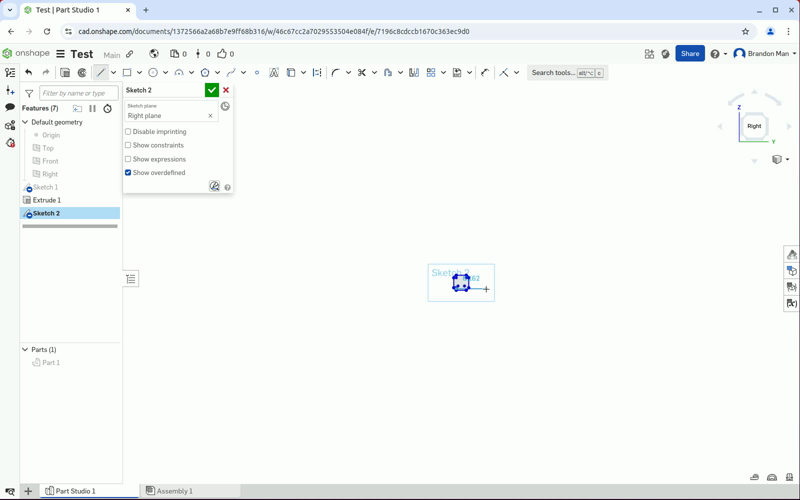
mouse_move(466, 288)
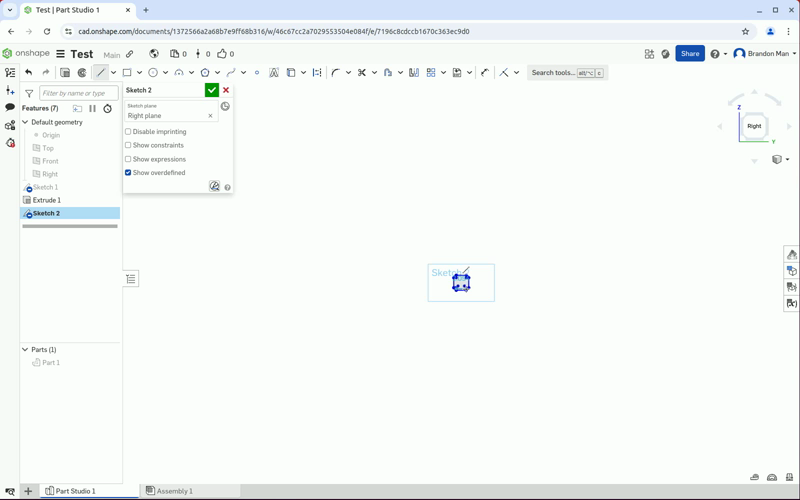
scroll(6)
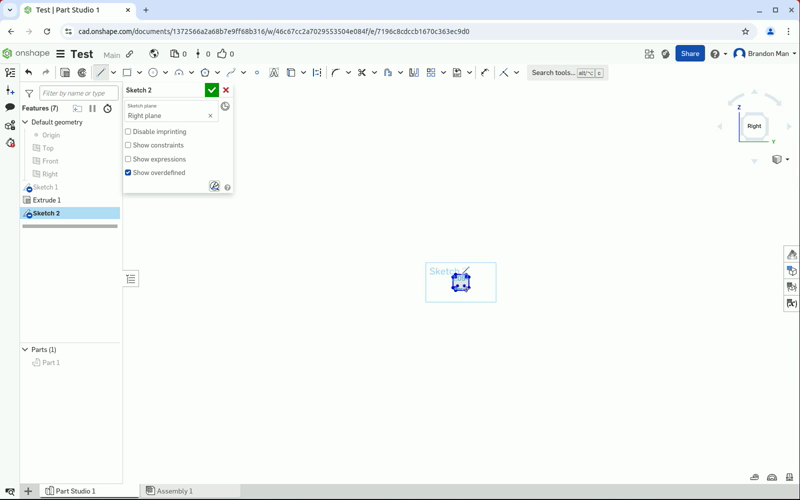
scroll(6)
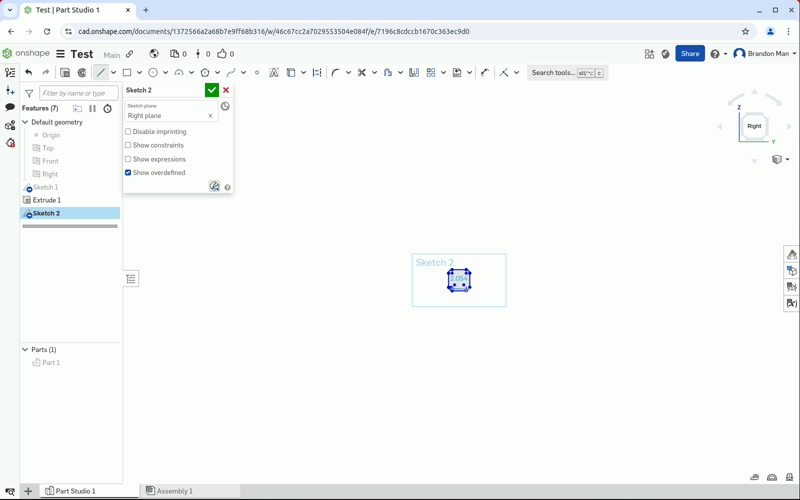
scroll(6)
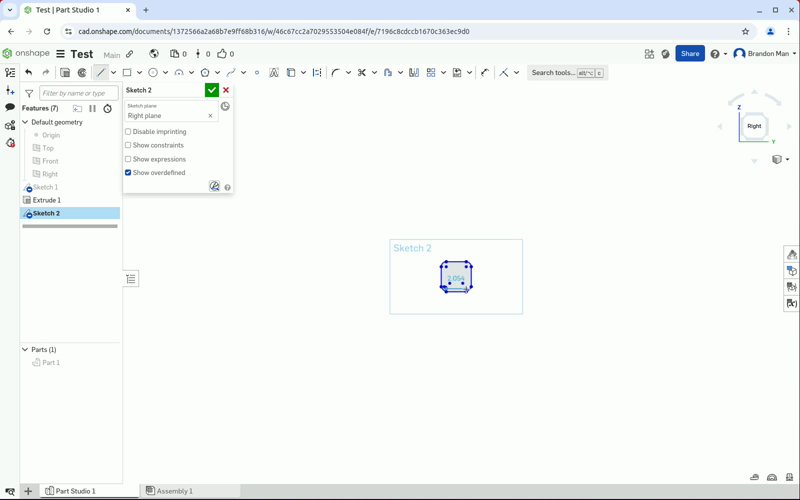
scroll(6)
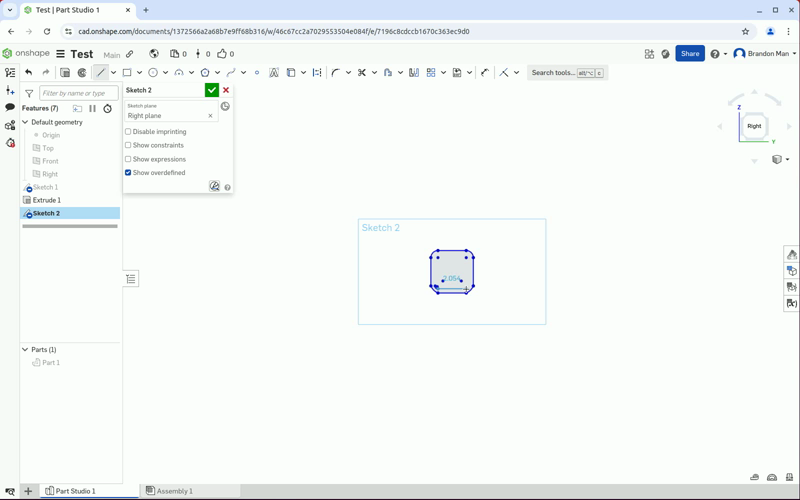
scroll(6)
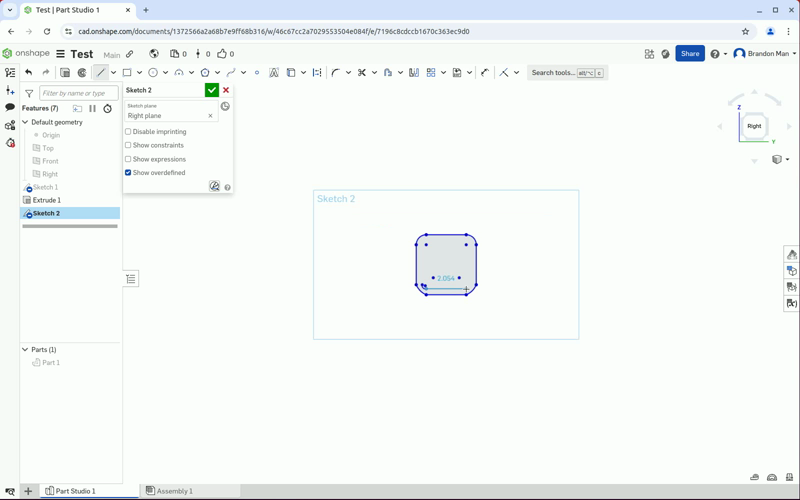
scroll(6)
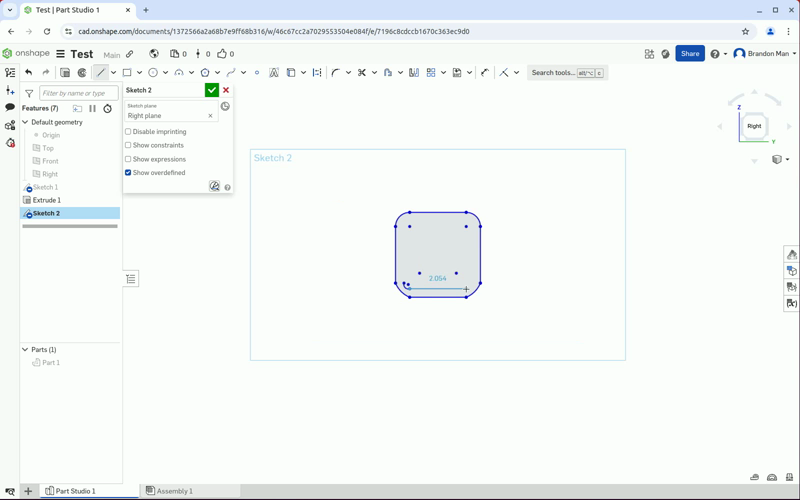
scroll(6)
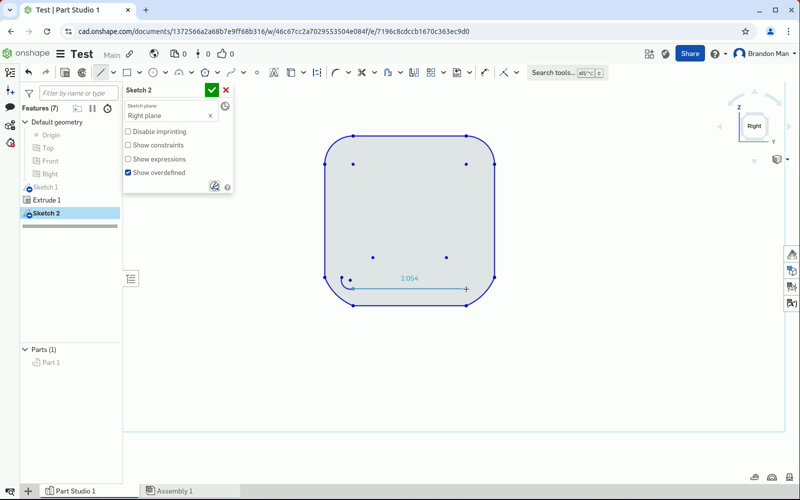
click(466, 288)
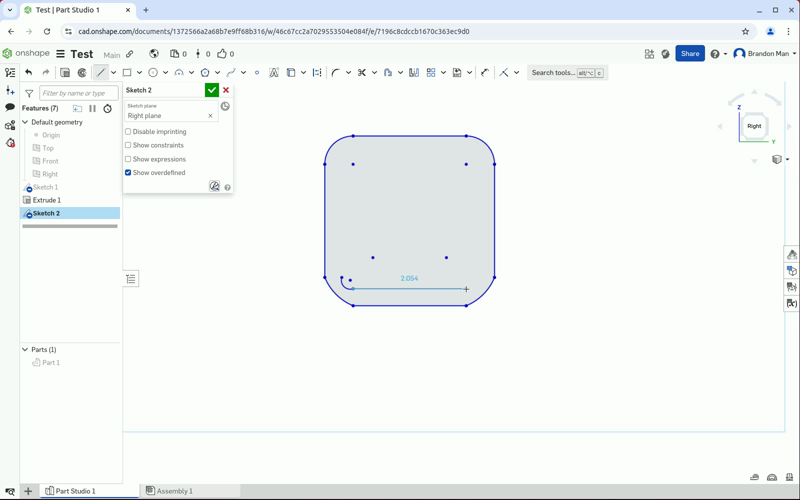
scroll(-6)
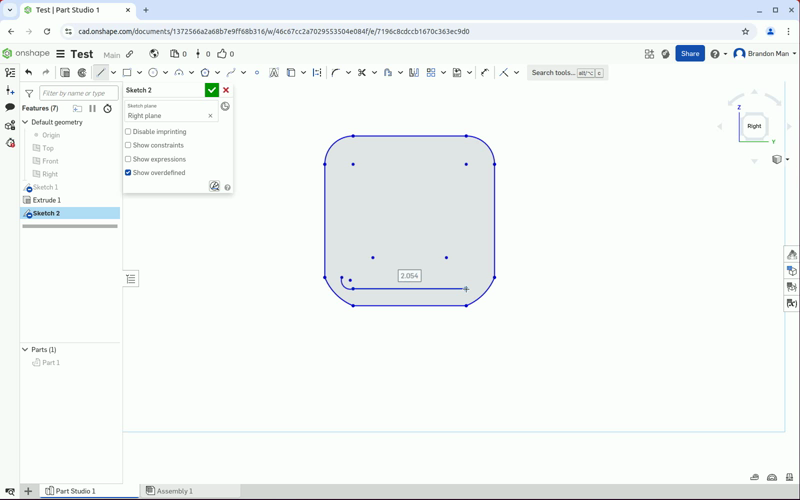
scroll(-6)
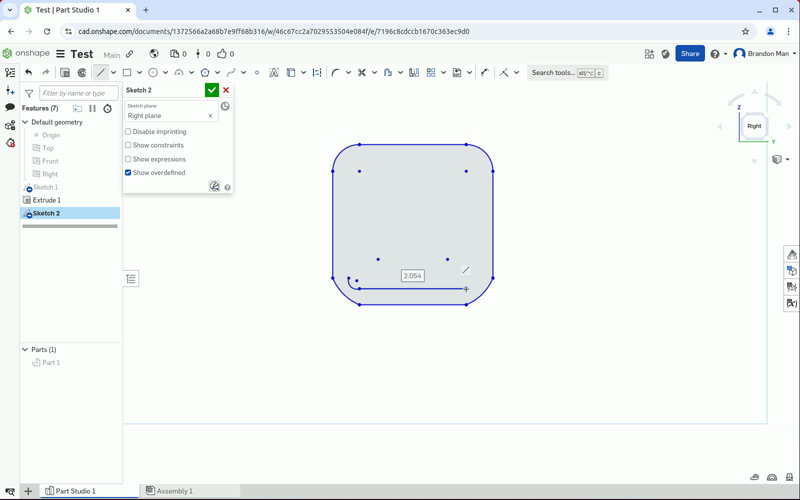
scroll(-6)
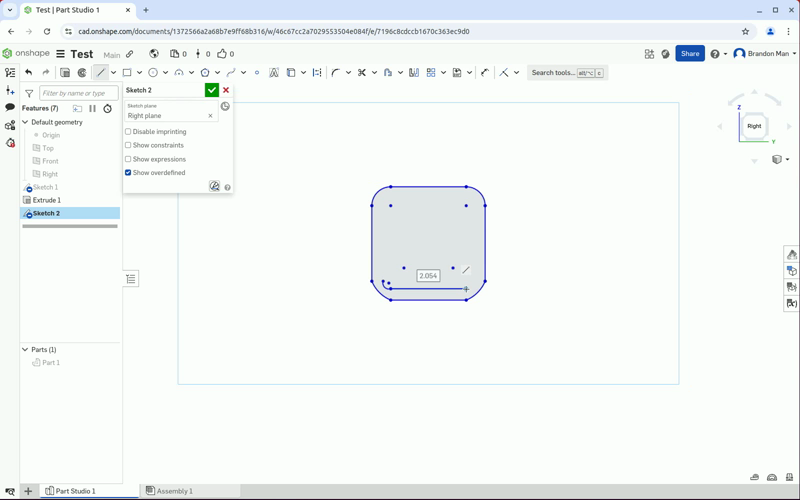
scroll(-6)
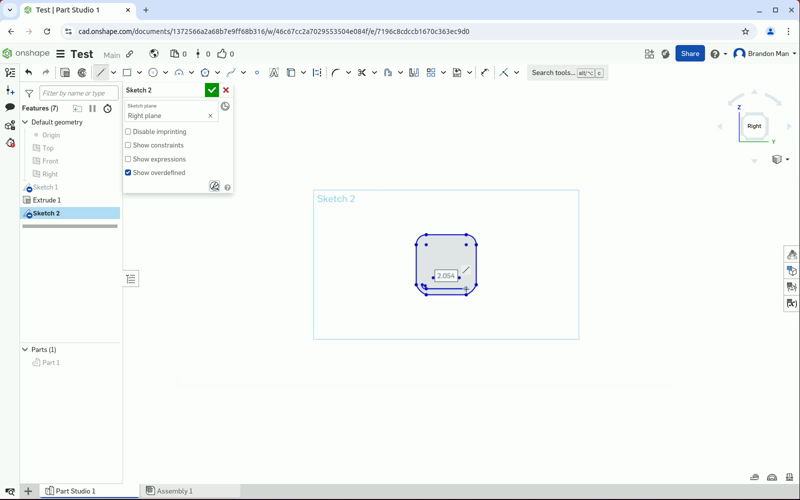
scroll(-6)
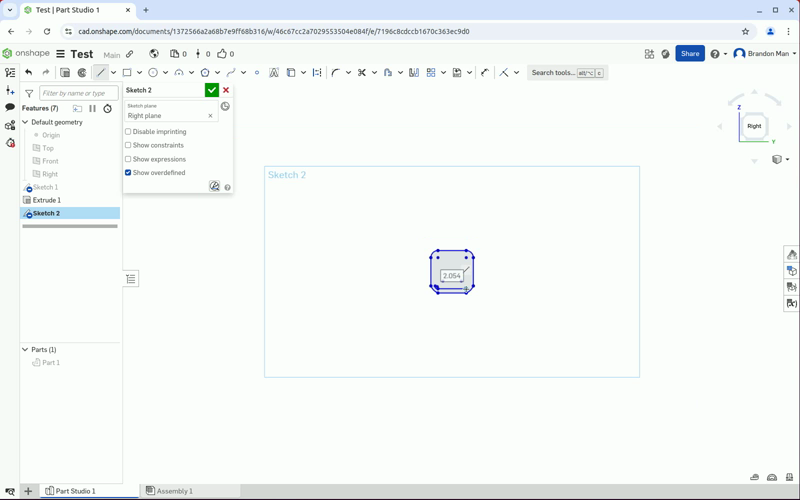
scroll(-6)
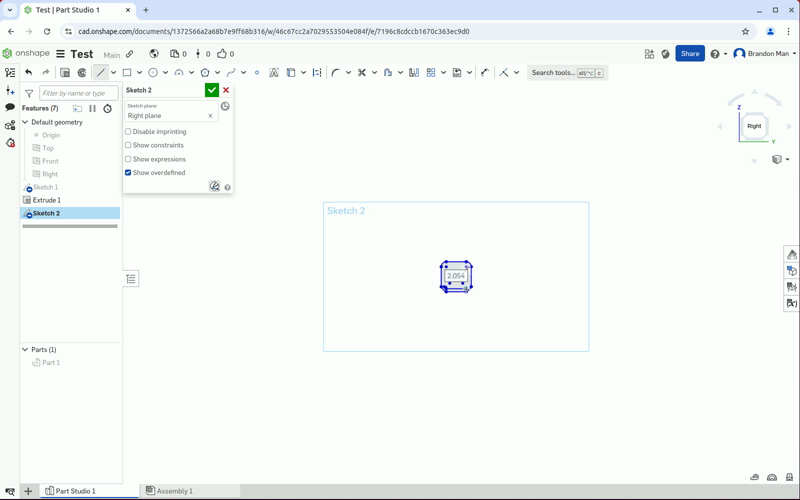
scroll(-6)
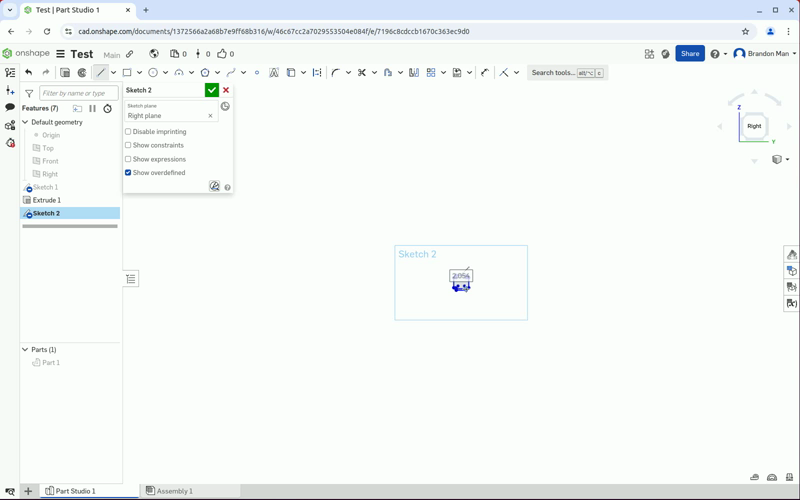
key_up(shift)
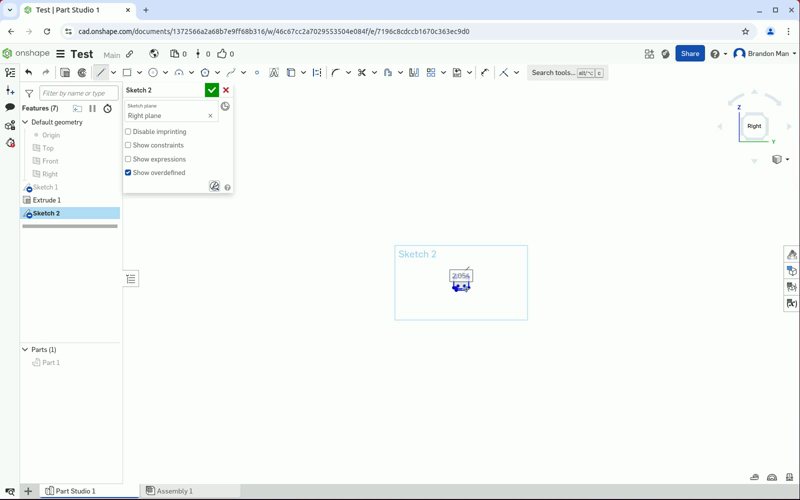
key(esc)
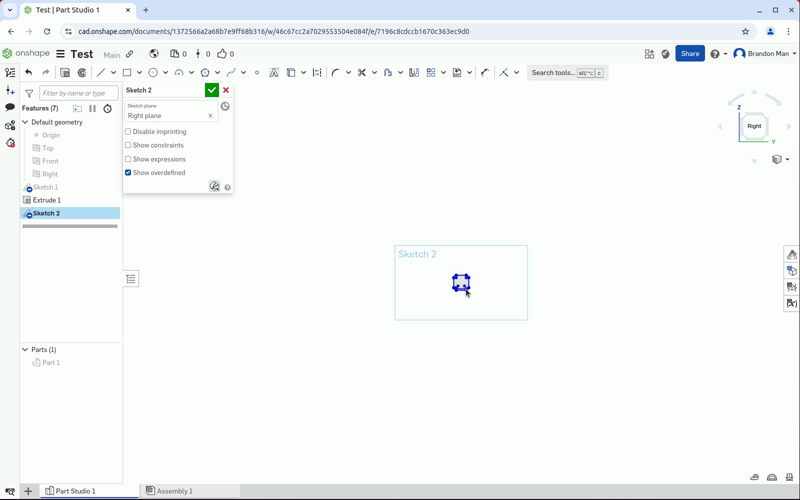
key(a)
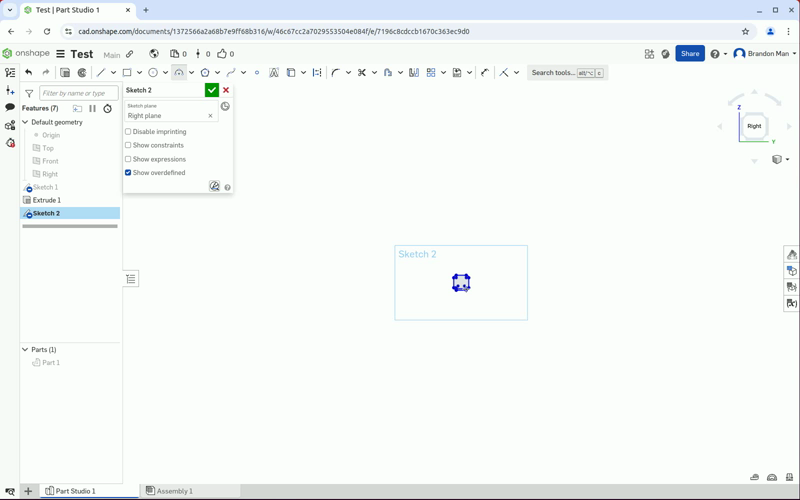
mouse_move(466, 288)
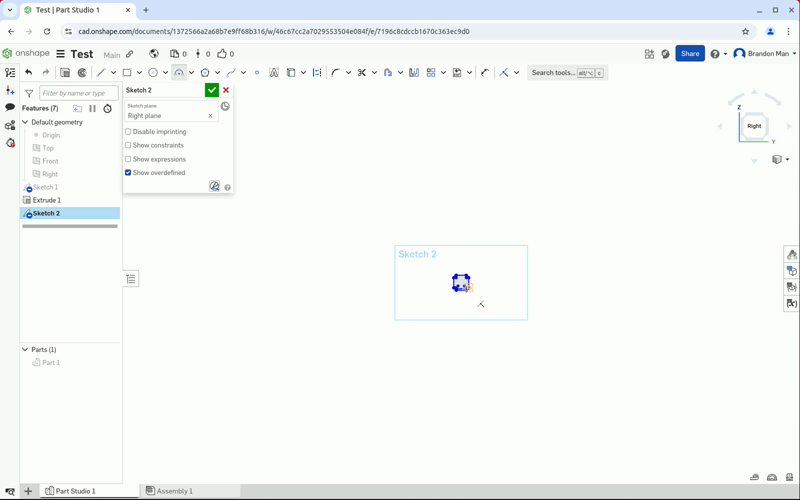
scroll(6)
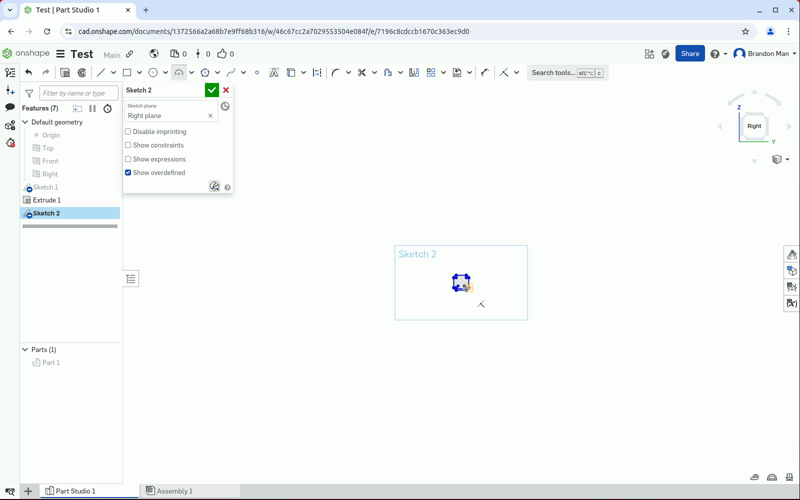
scroll(6)
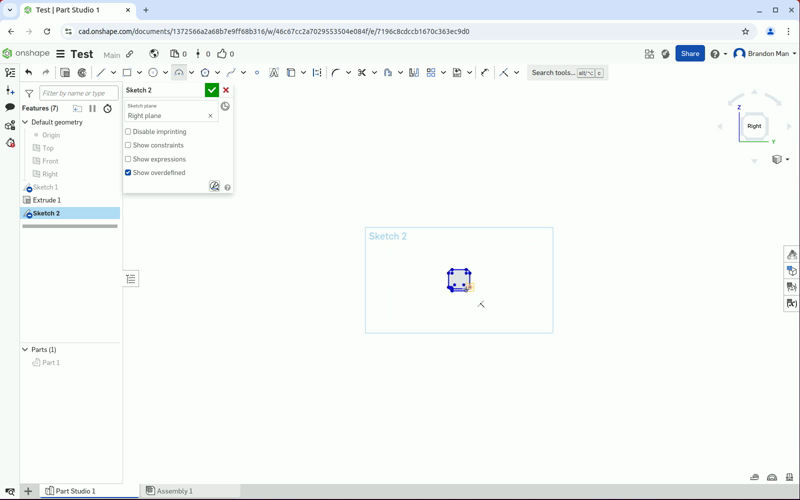
scroll(6)
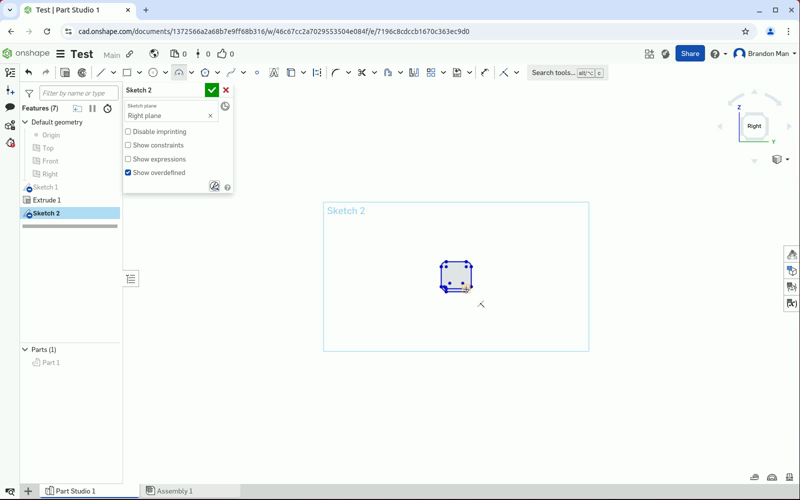
scroll(6)
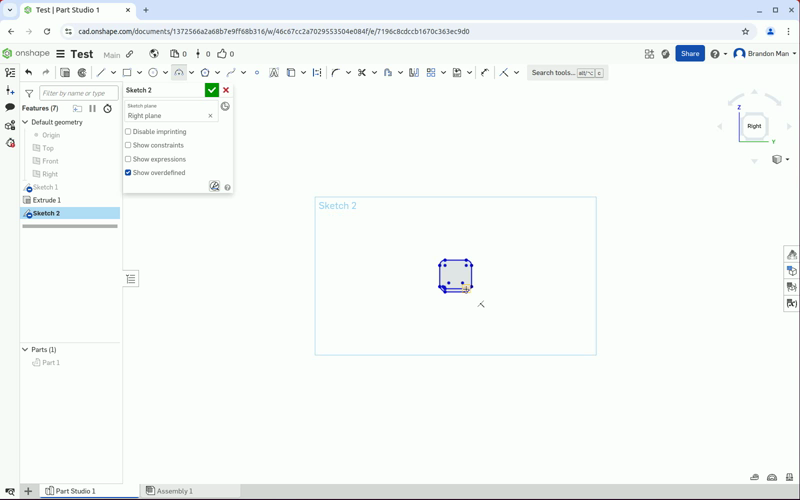
scroll(6)
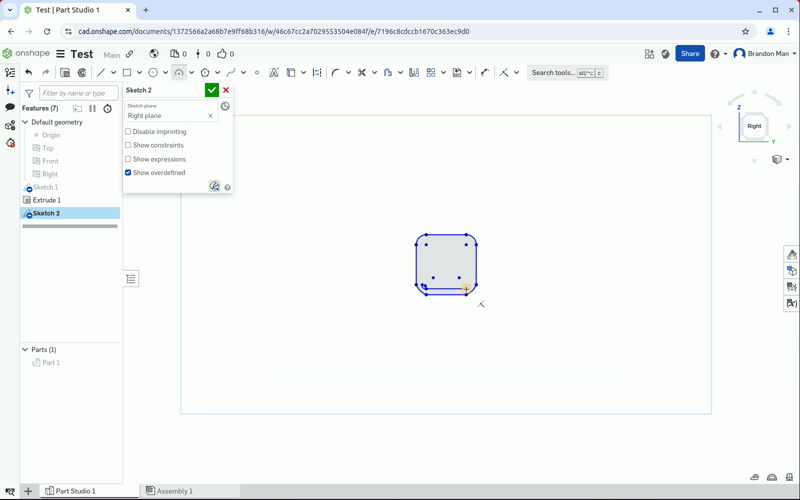
scroll(6)
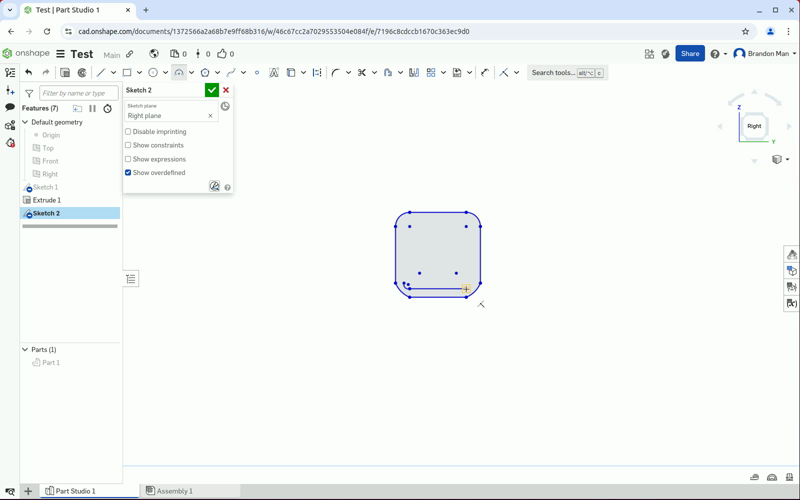
scroll(6)
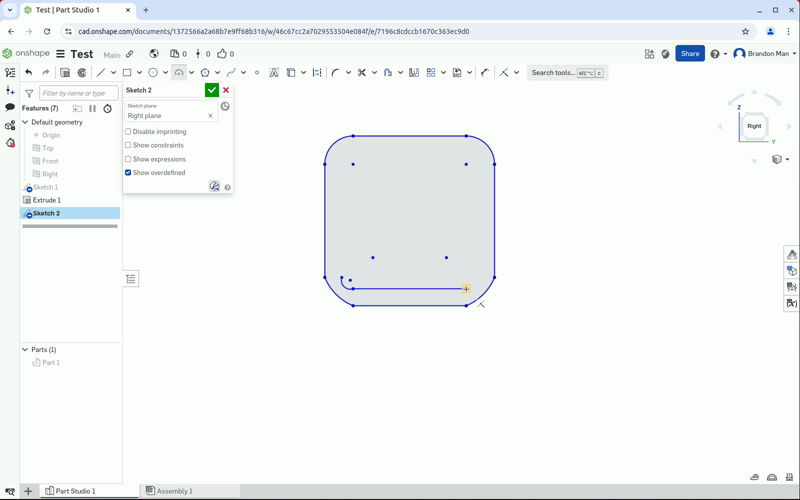
click(466, 288)
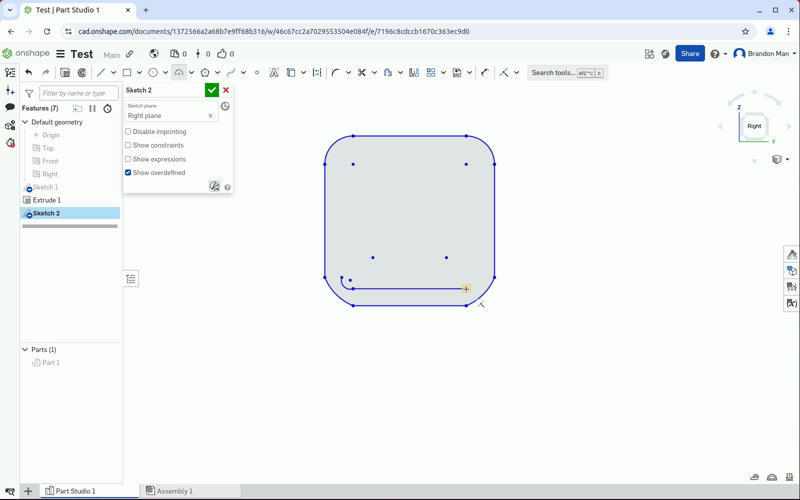
scroll(-6)
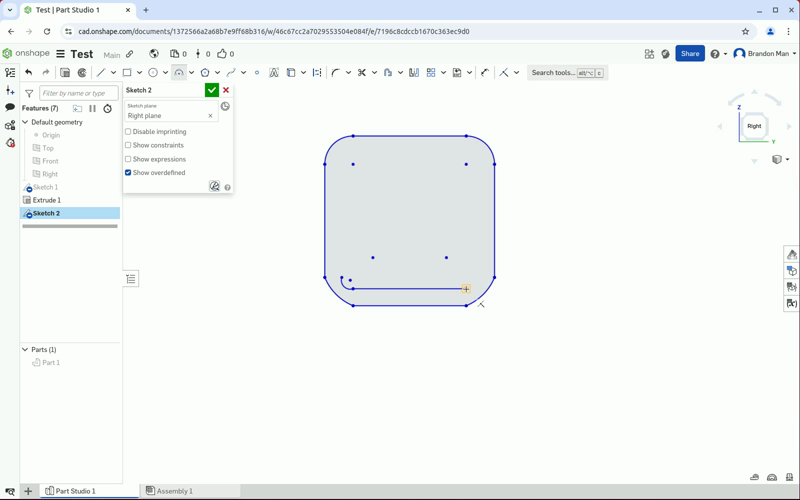
scroll(-6)
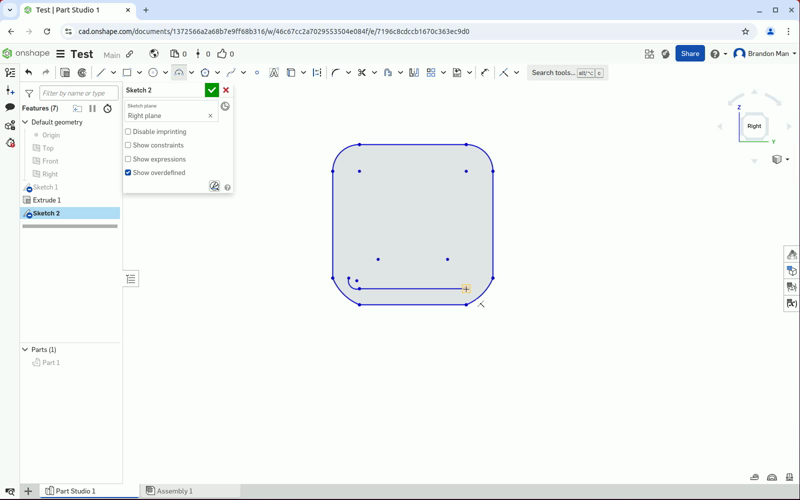
scroll(-6)
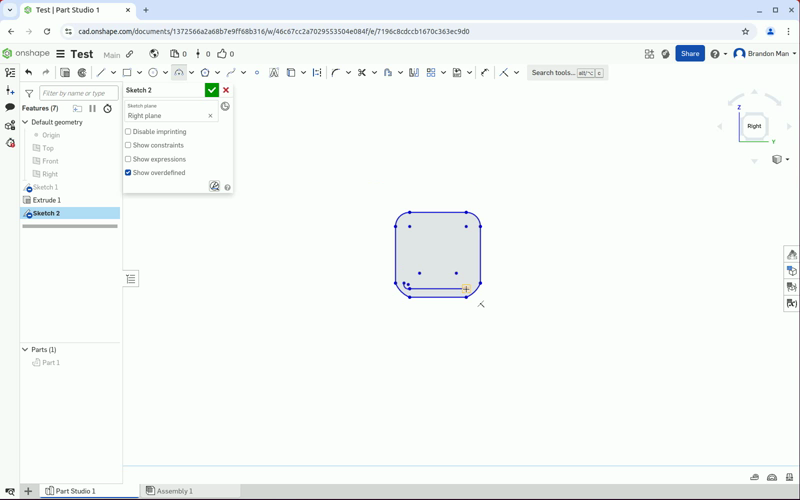
scroll(-6)
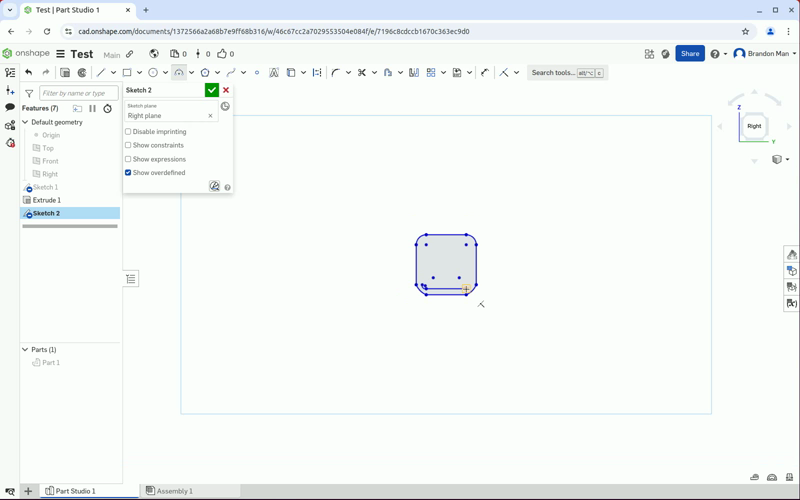
scroll(-6)
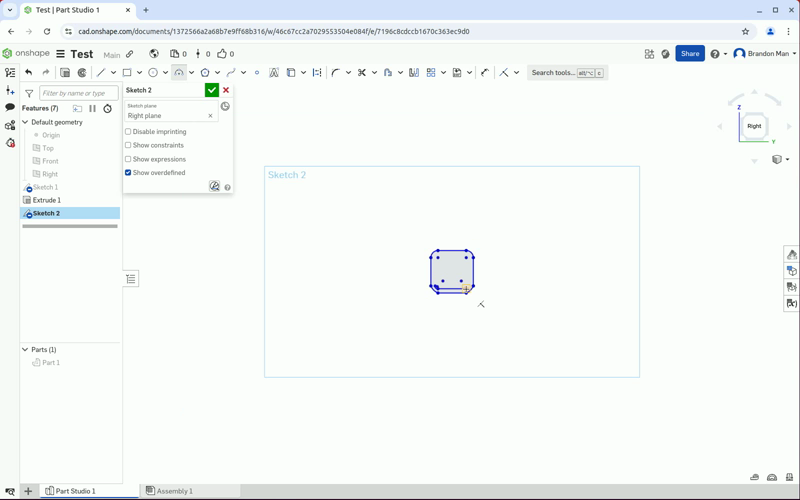
scroll(-6)
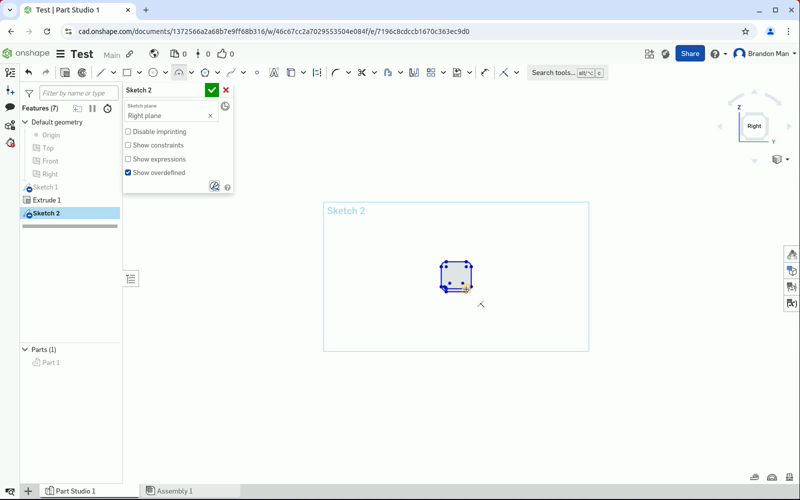
scroll(-6)
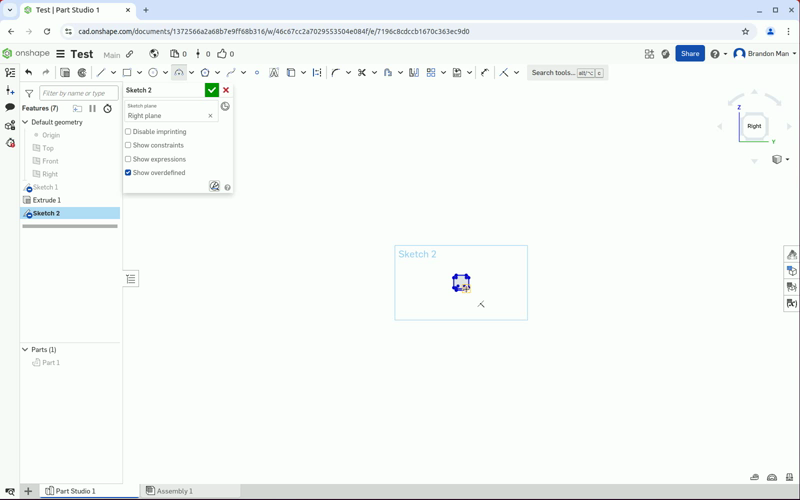
key_down(shift)
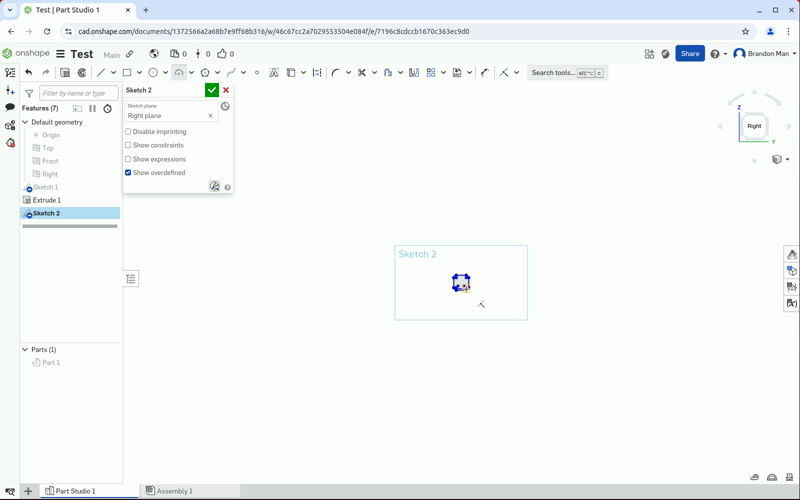
mouse_move(467, 287)
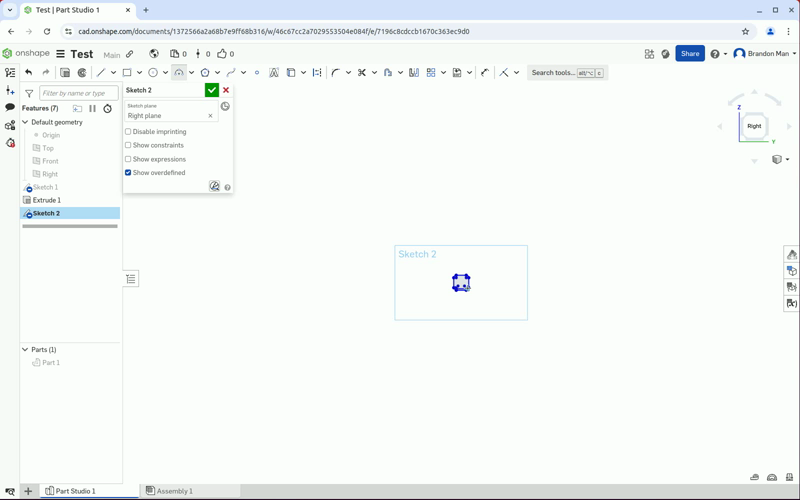
scroll(6)
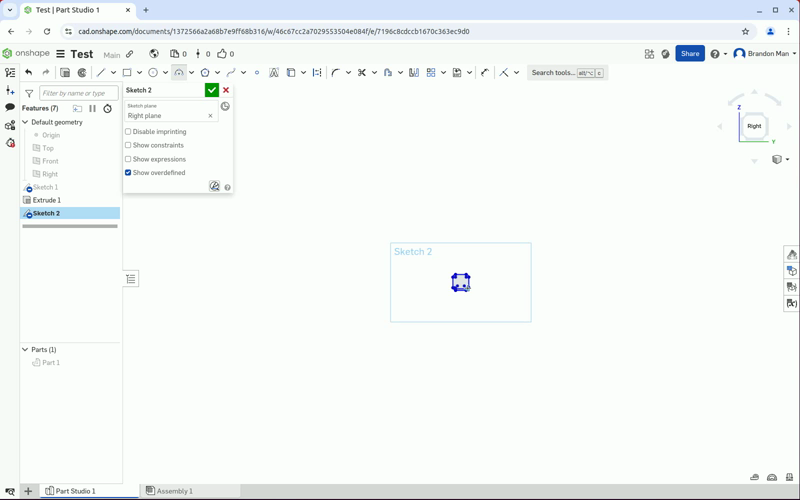
scroll(6)
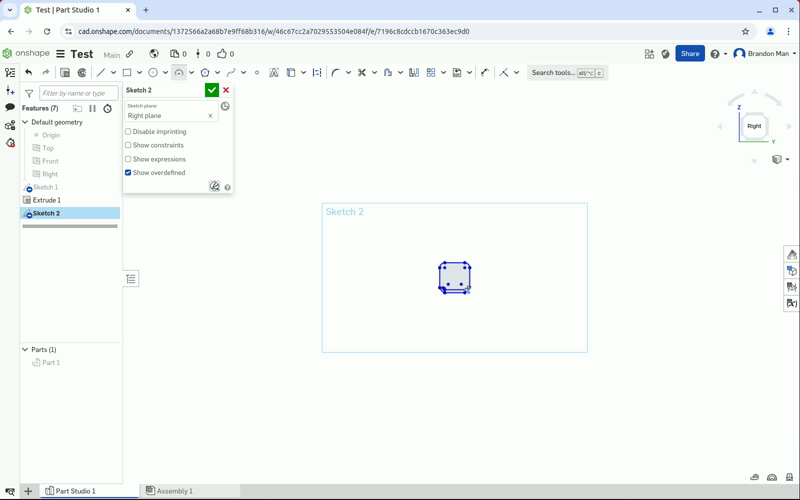
scroll(6)
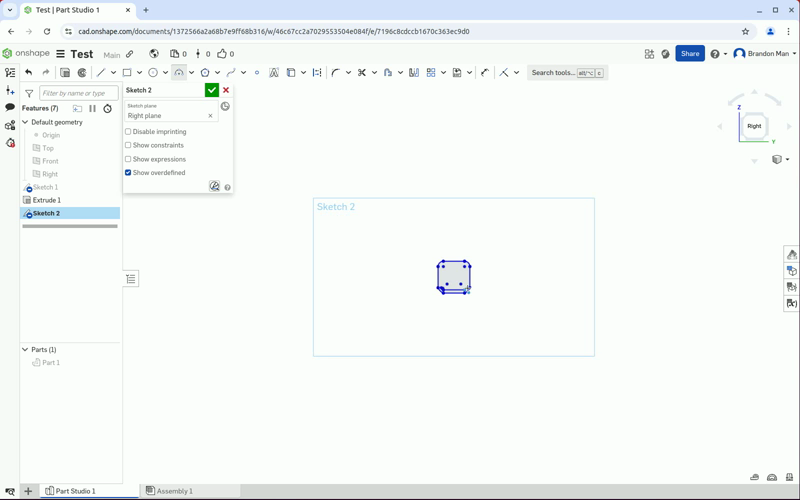
scroll(6)
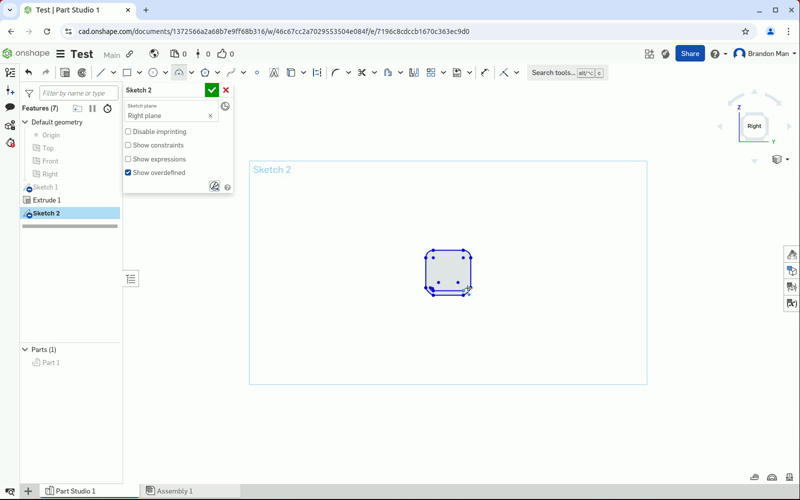
scroll(6)
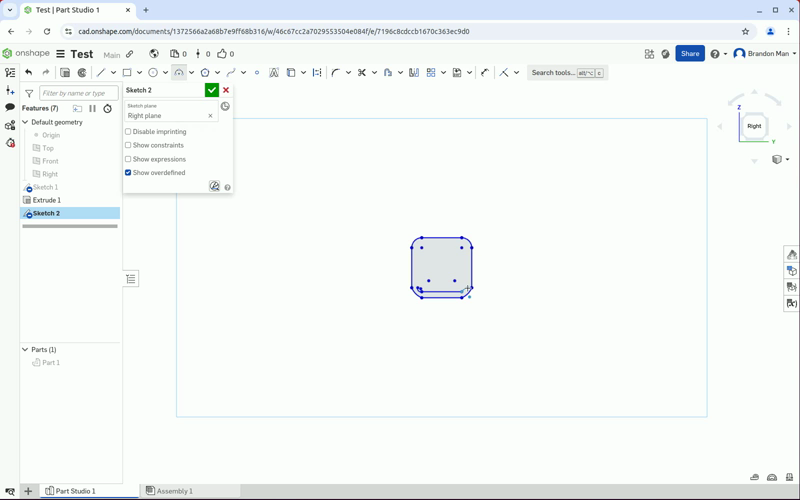
scroll(6)
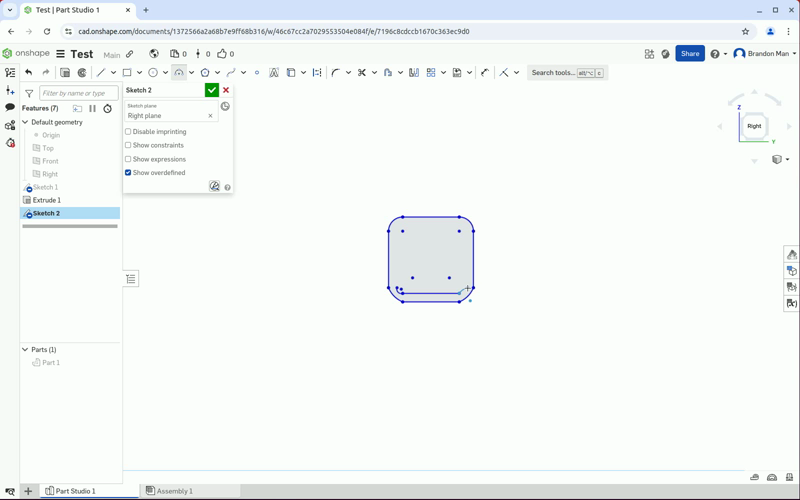
scroll(6)
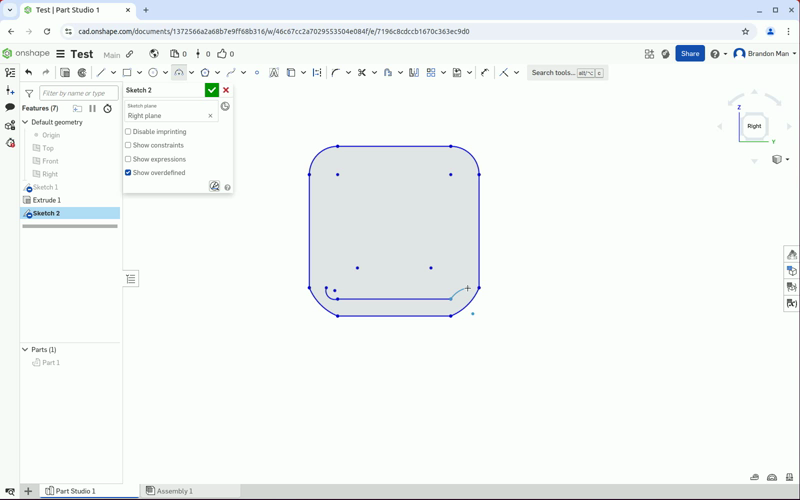
click(467, 287)
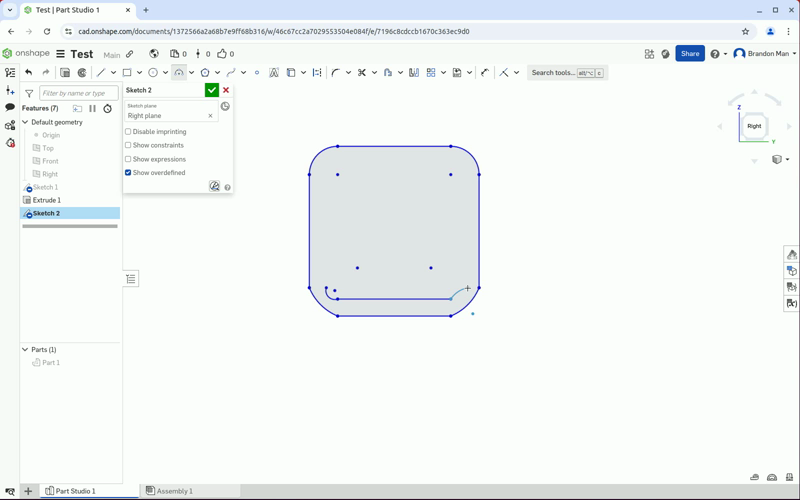
scroll(-6)
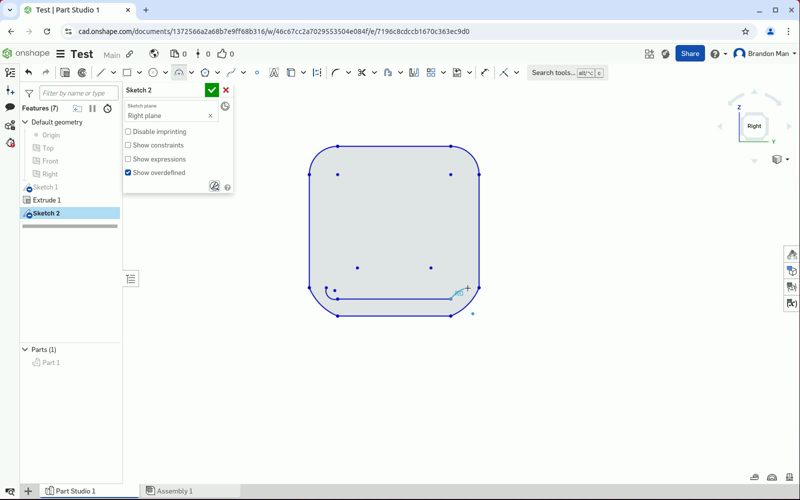
scroll(-6)
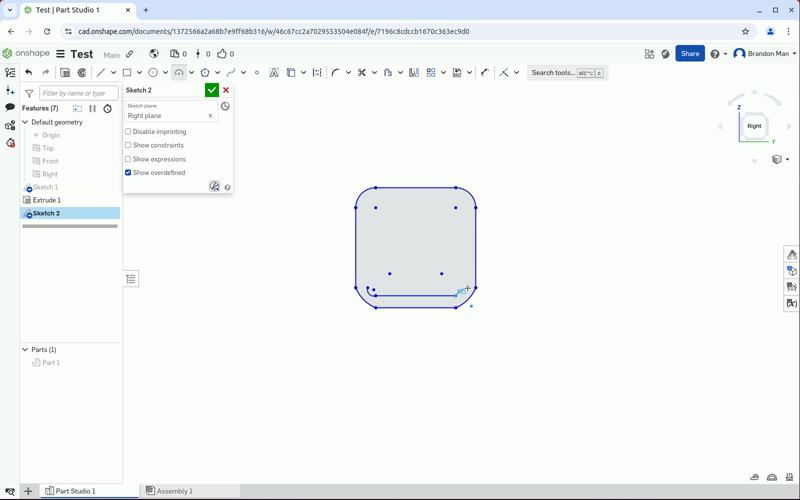
scroll(-6)
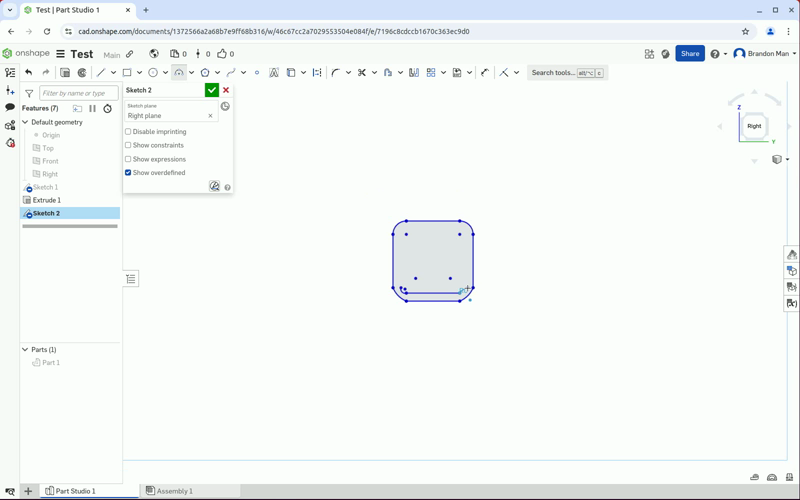
scroll(-6)
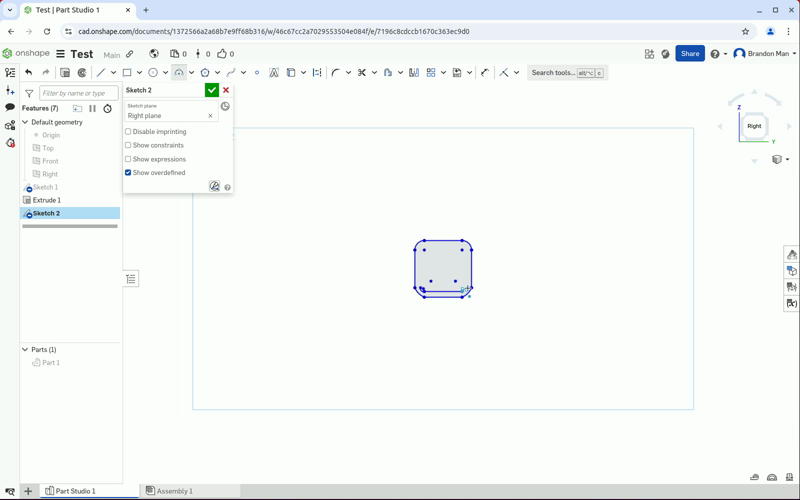
scroll(-6)
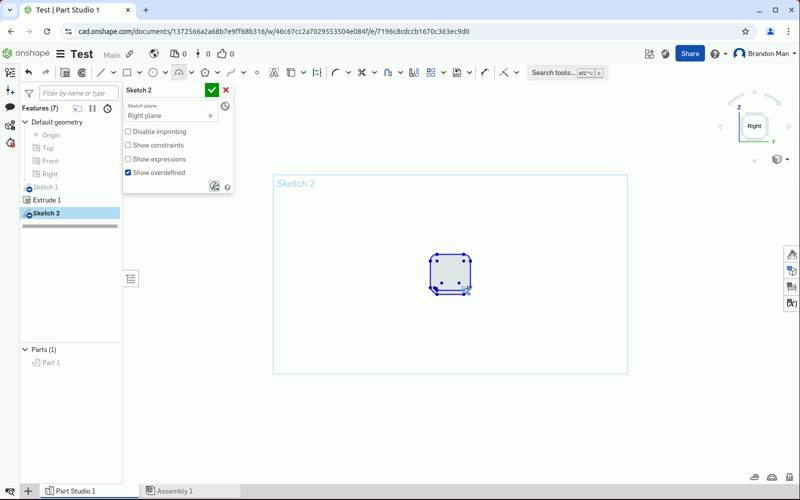
scroll(-6)
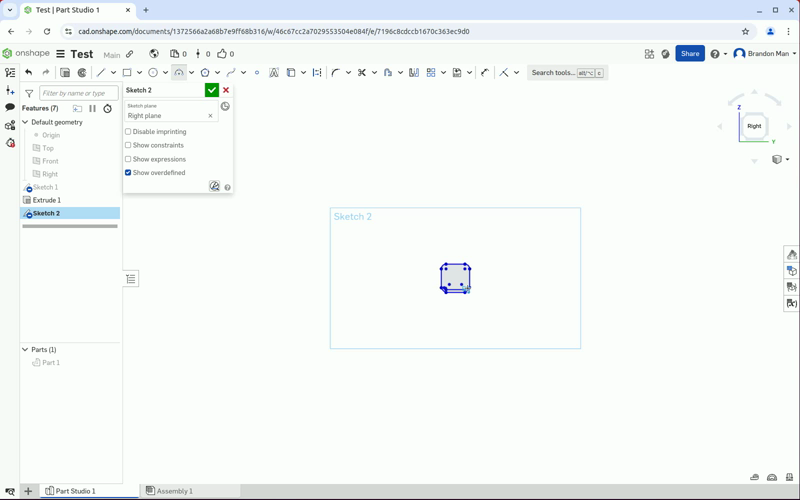
scroll(-6)
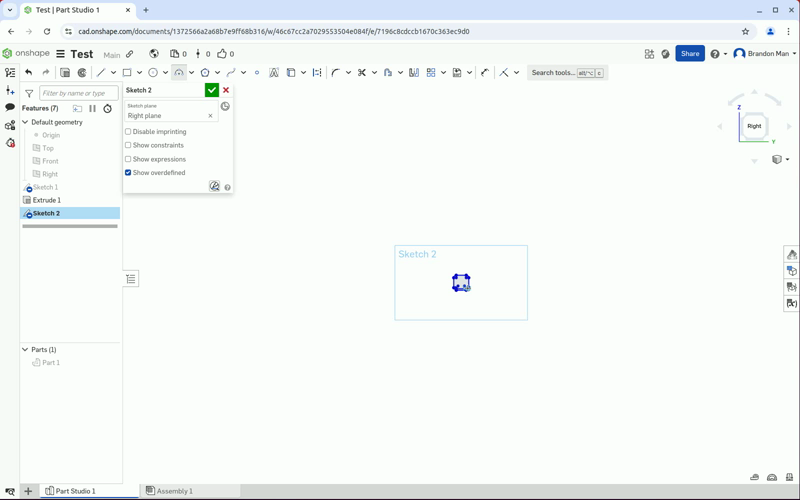
mouse_move(467, 288)
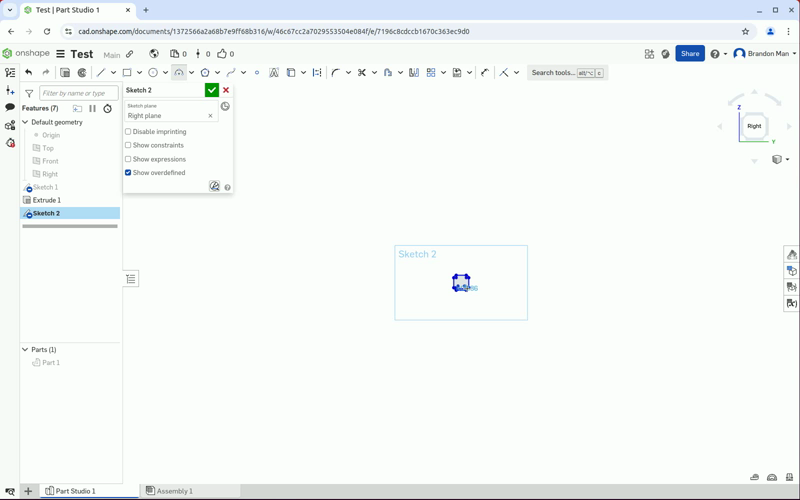
scroll(6)
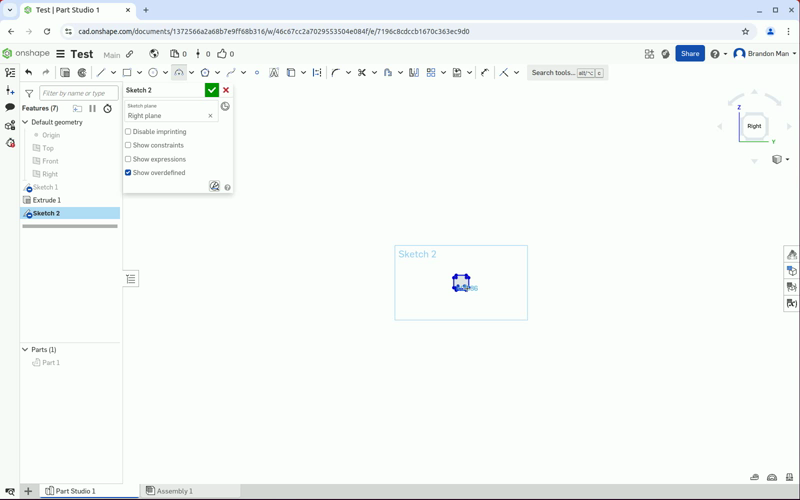
scroll(6)
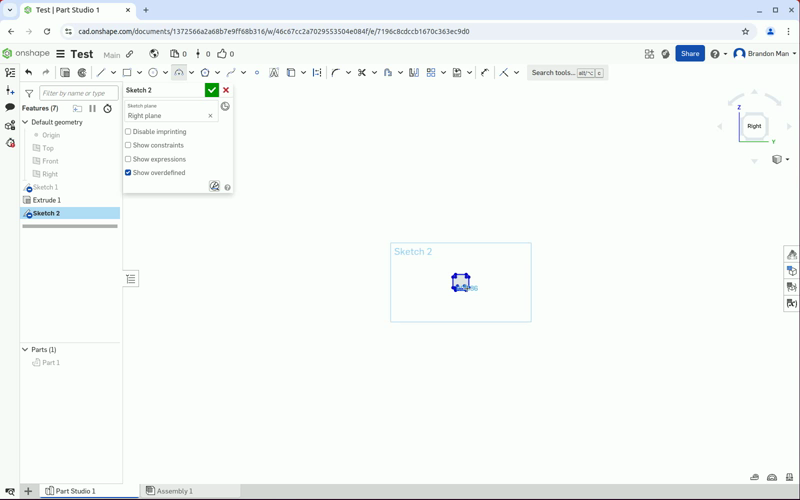
scroll(6)
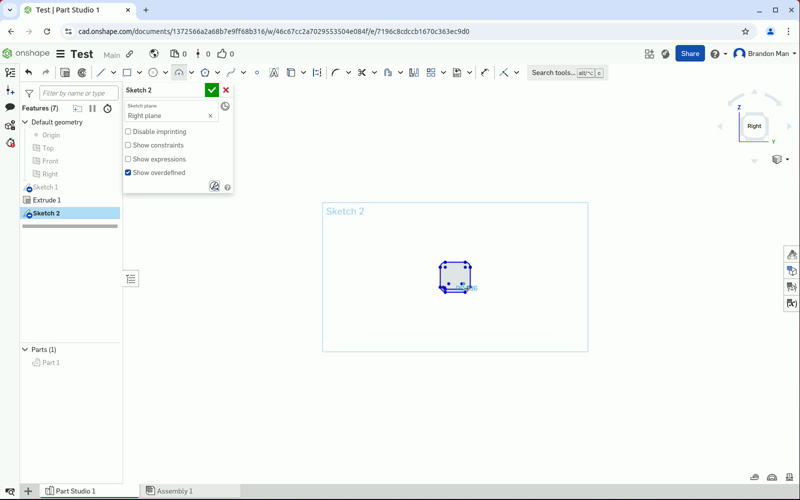
scroll(6)
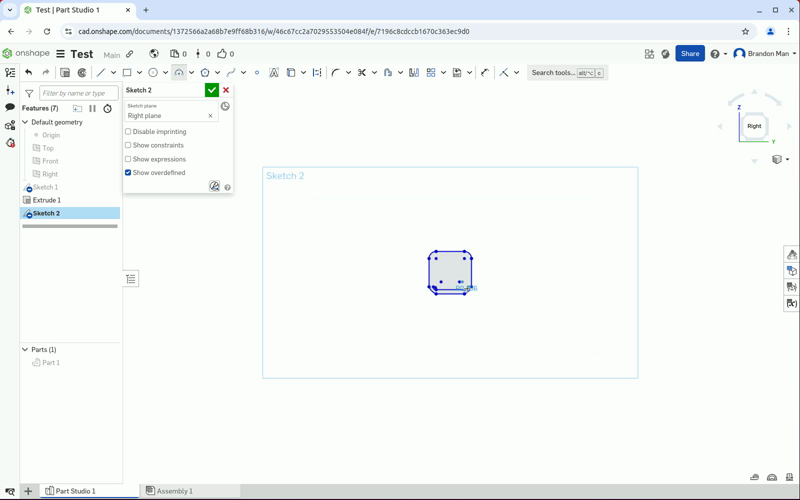
scroll(6)
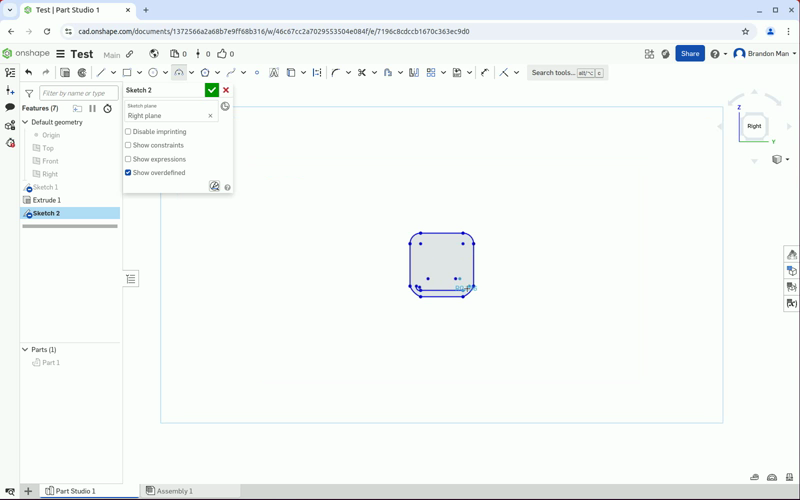
scroll(6)
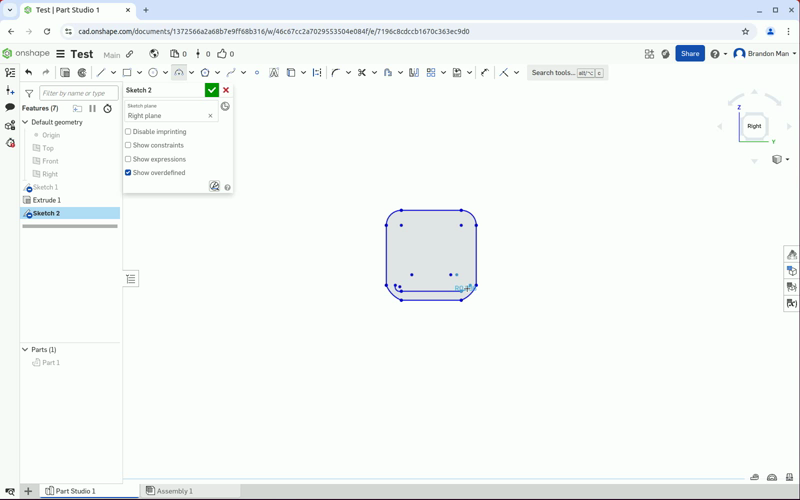
scroll(6)
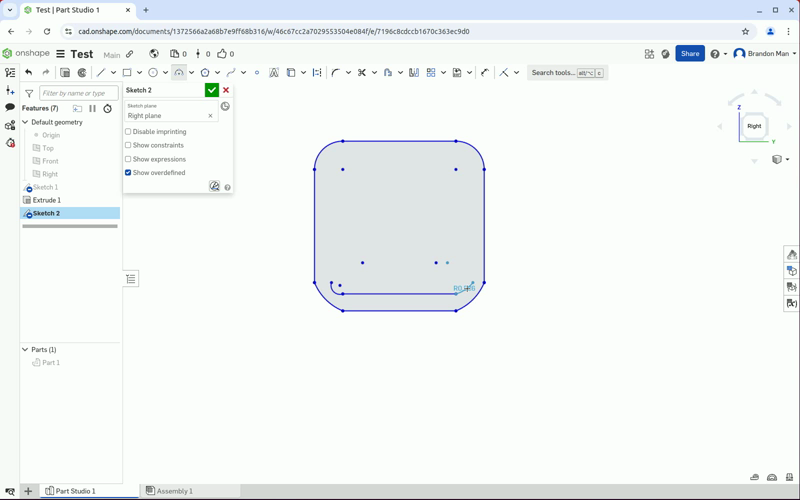
click(467, 288)
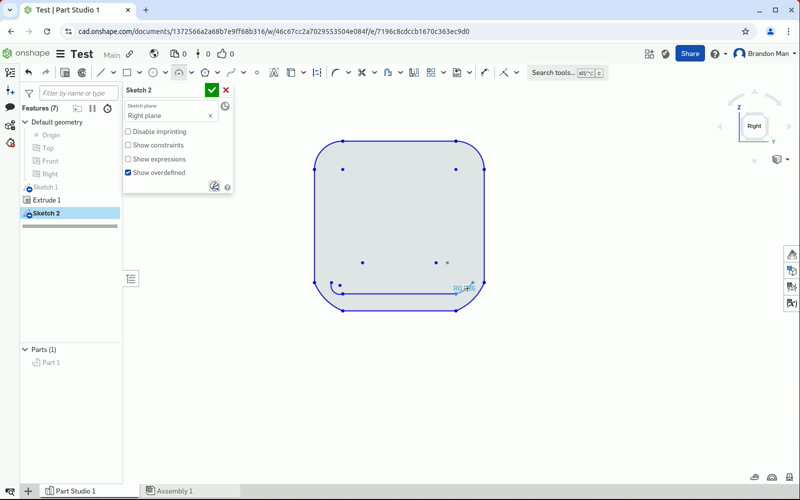
scroll(-6)
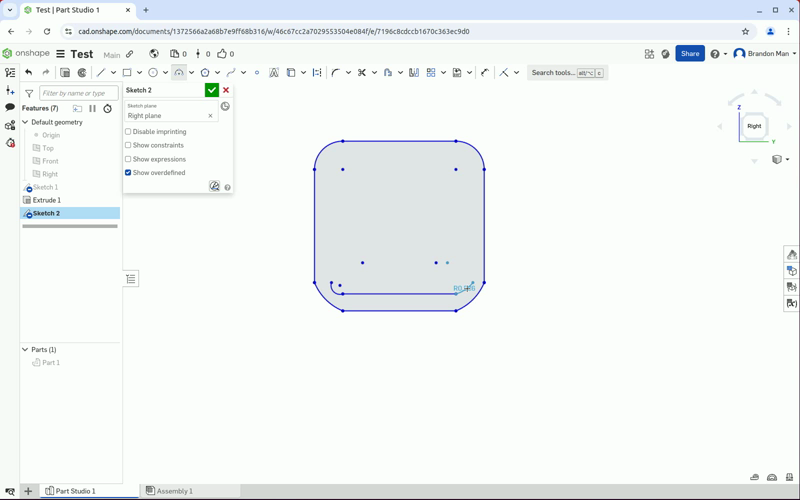
scroll(-6)
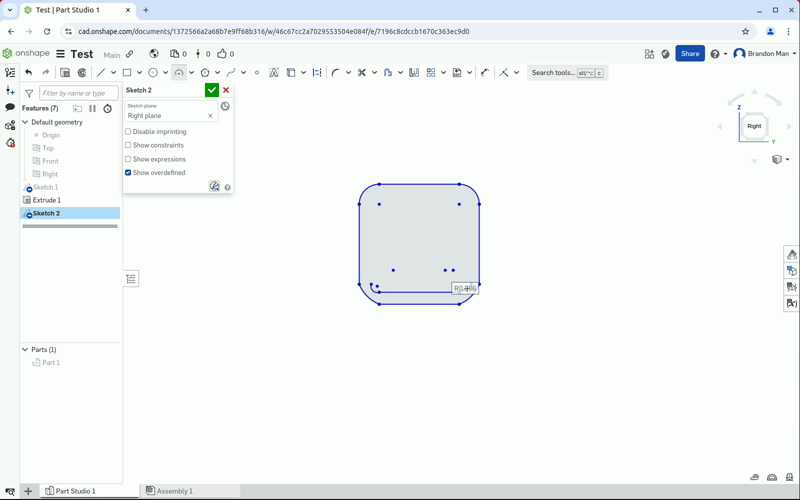
scroll(-6)
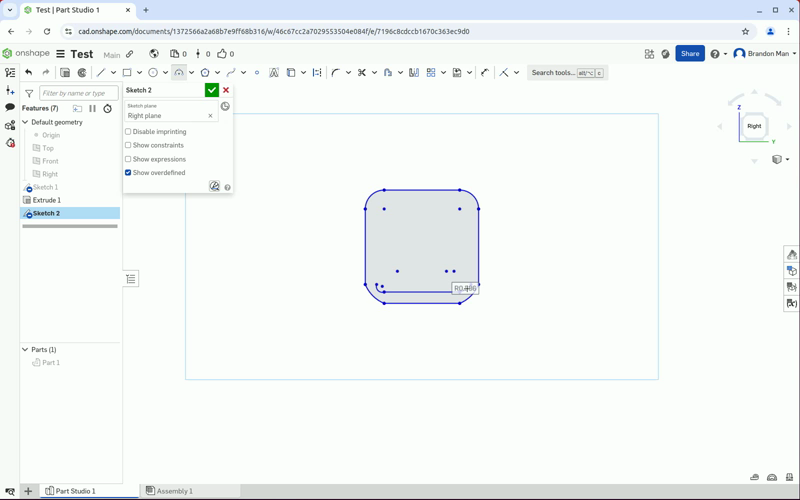
scroll(-6)
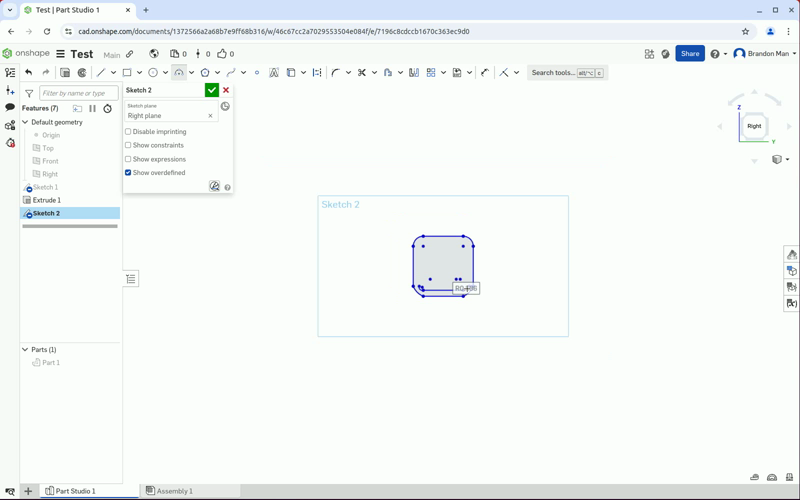
scroll(-6)
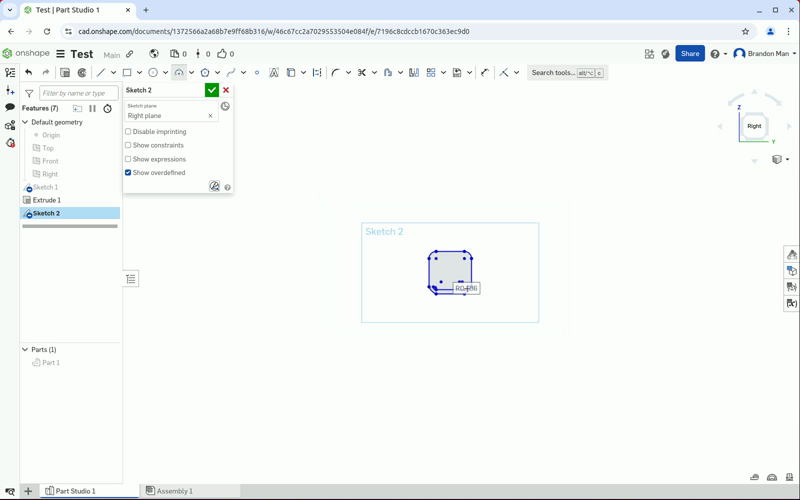
scroll(-6)
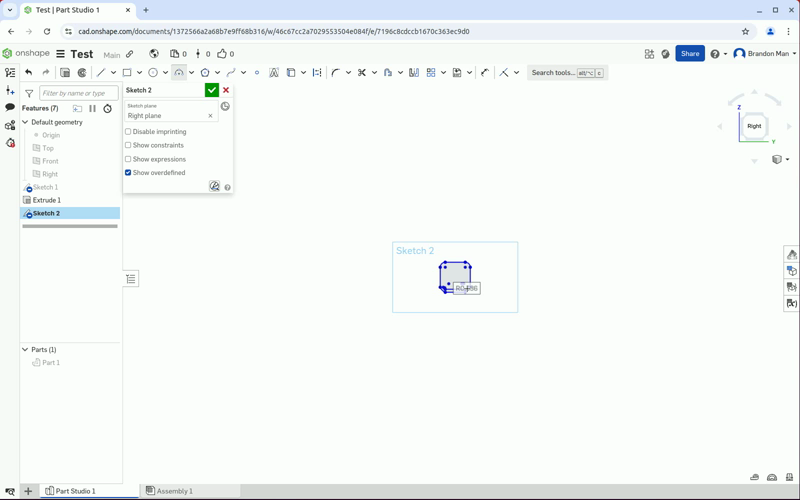
scroll(-6)
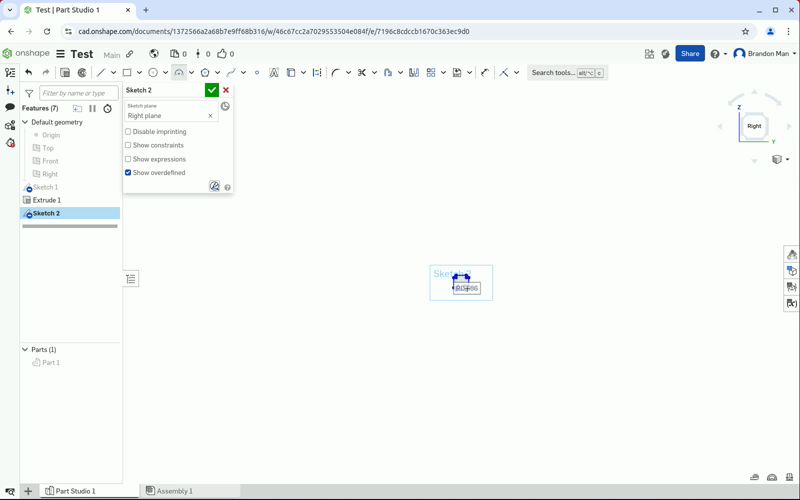
key_up(shift)
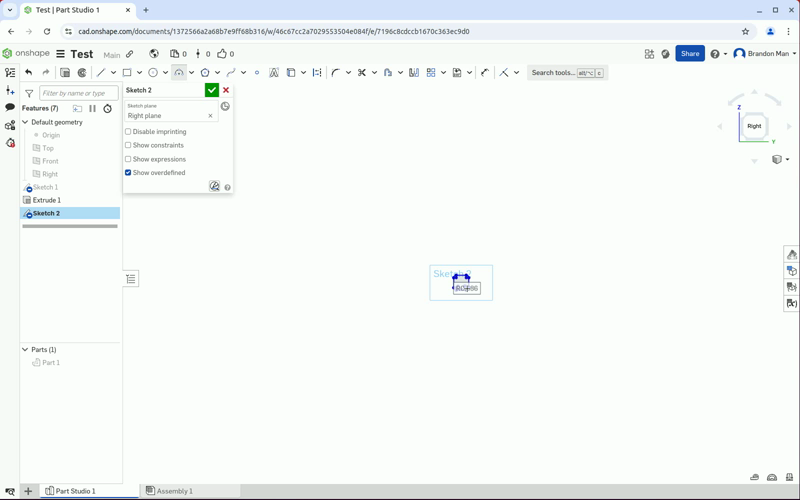
key(esc)
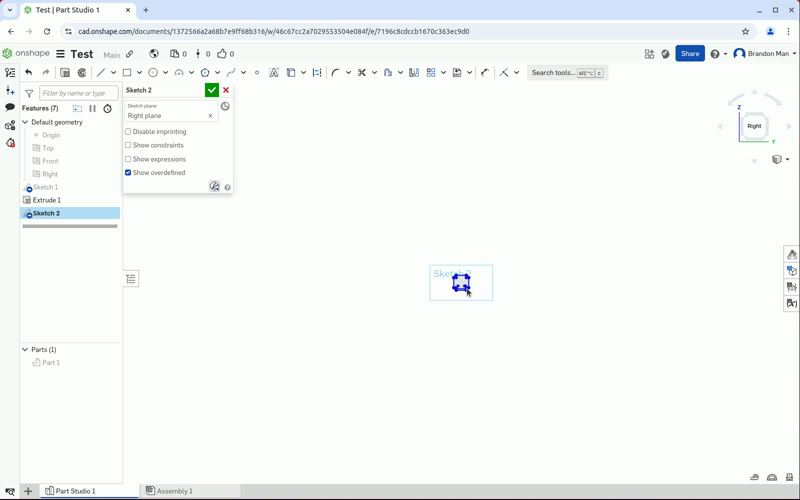
key(l)
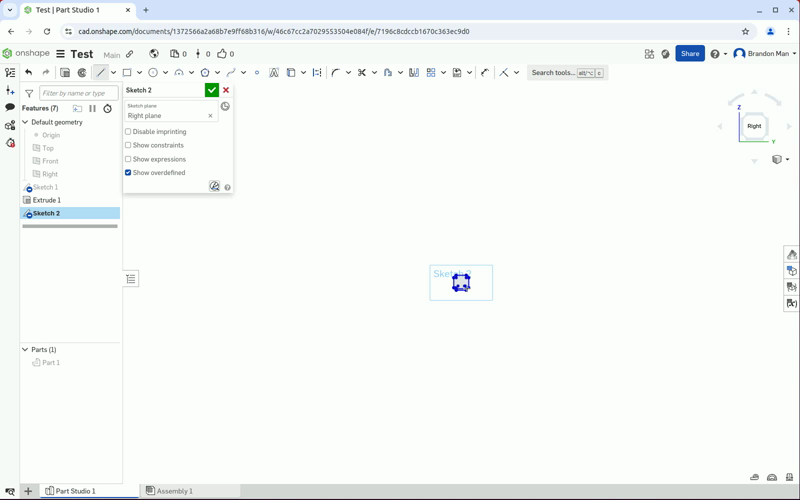
mouse_move(467, 287)
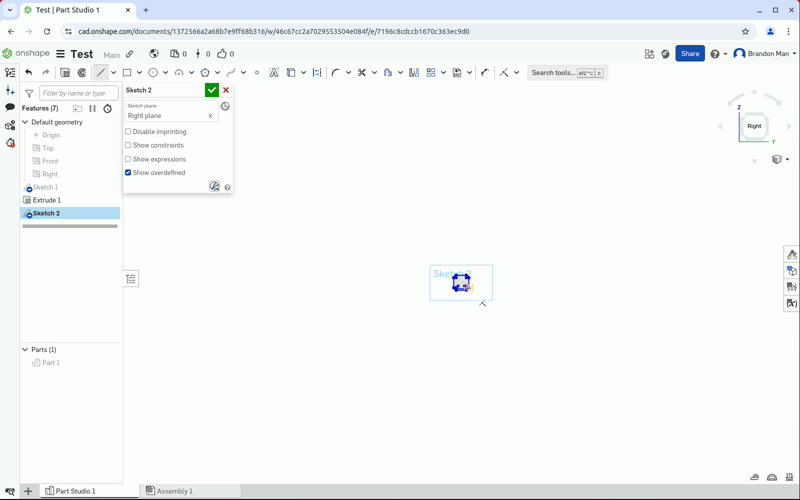
scroll(6)
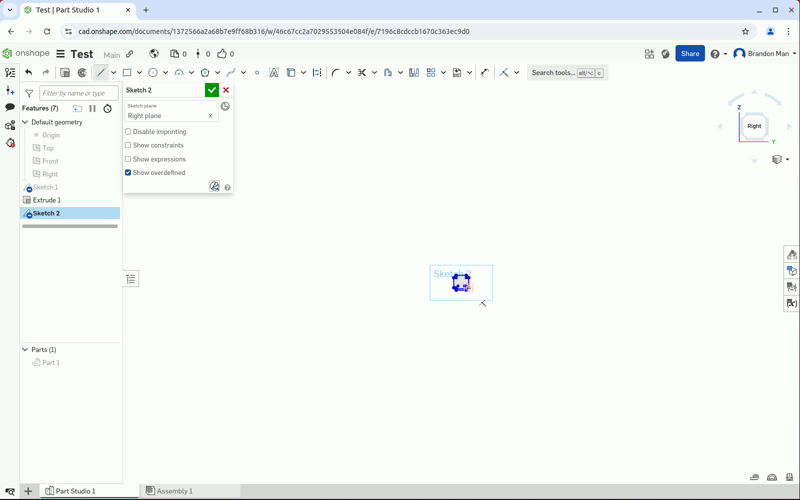
scroll(6)
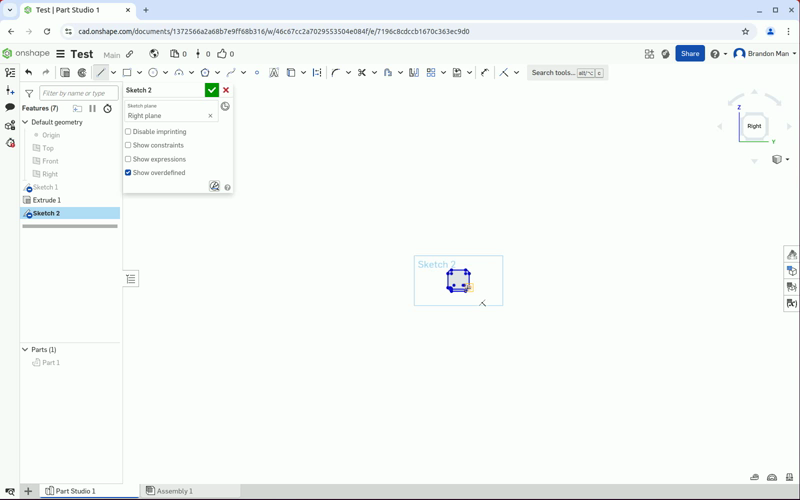
scroll(6)
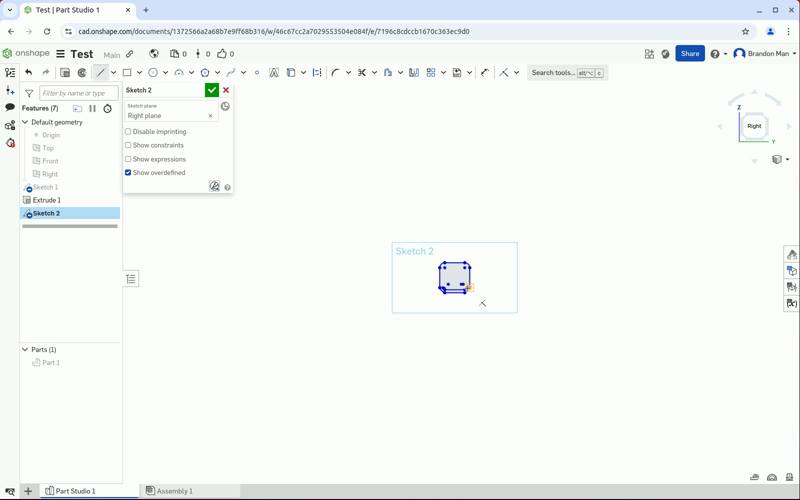
scroll(6)
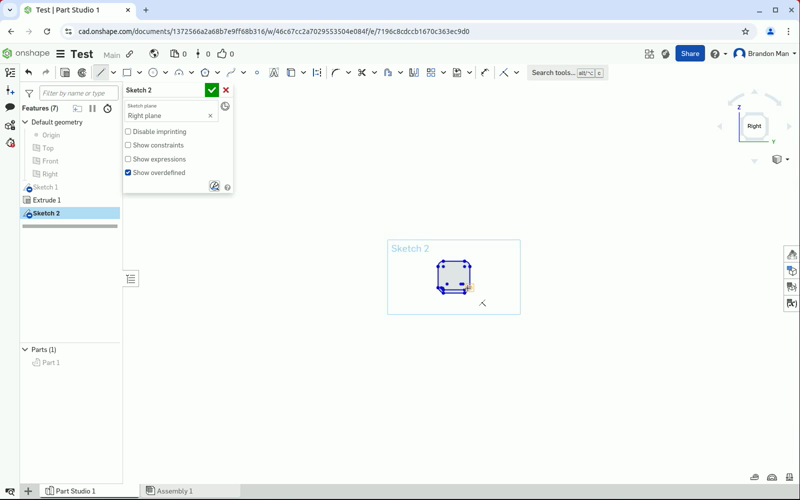
scroll(6)
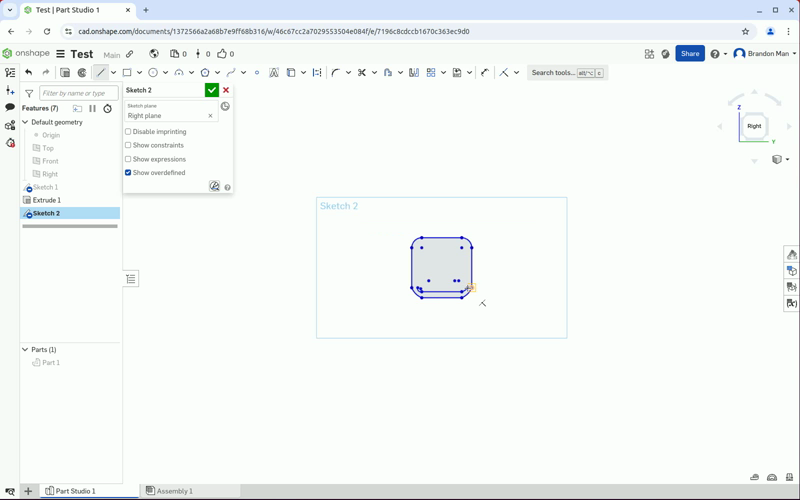
scroll(6)
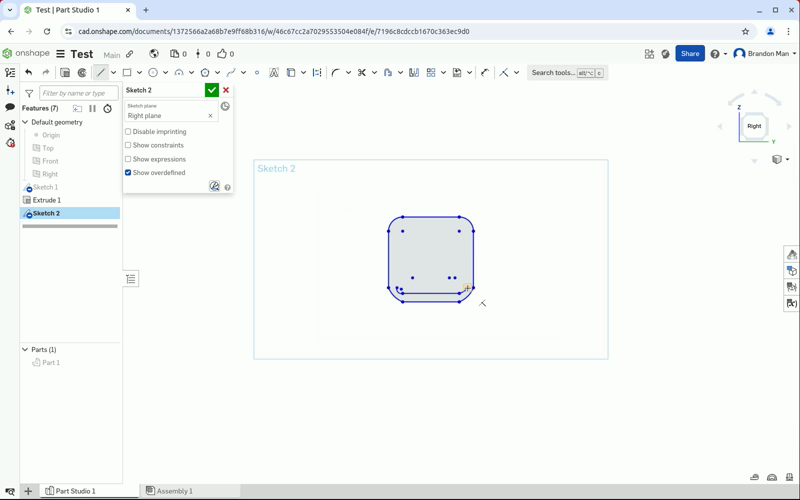
scroll(6)
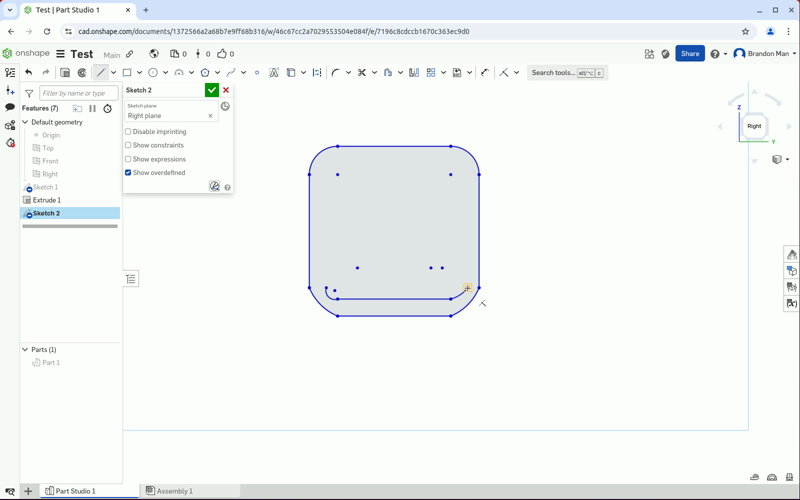
click(467, 287)
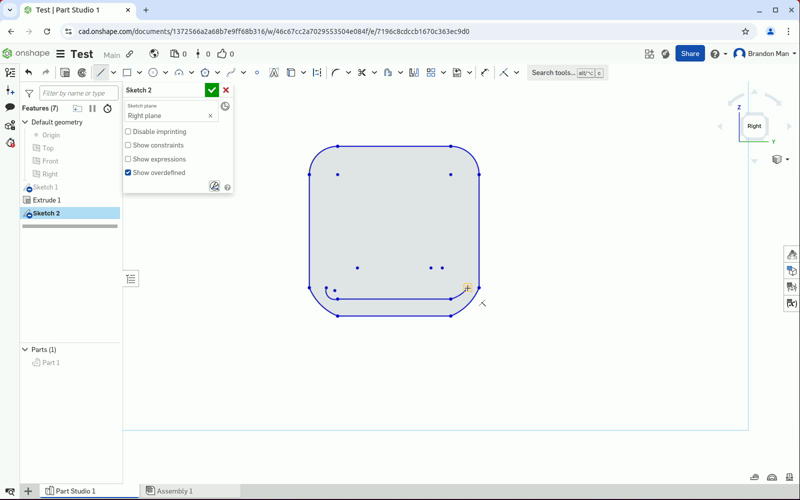
scroll(-6)
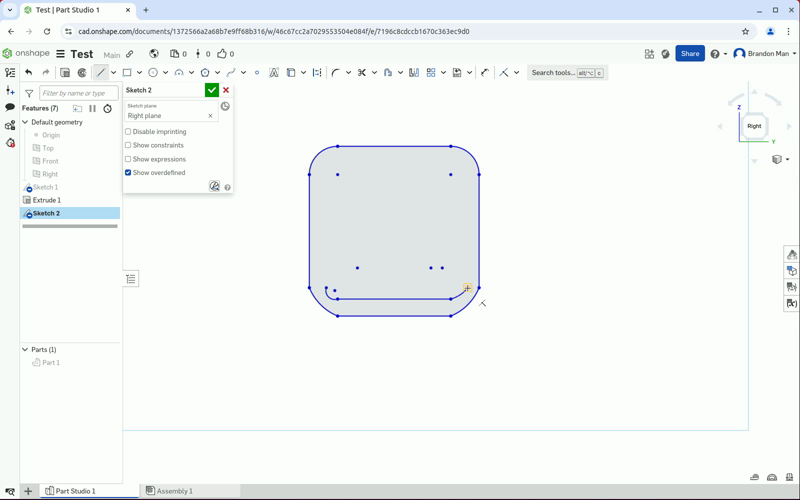
scroll(-6)
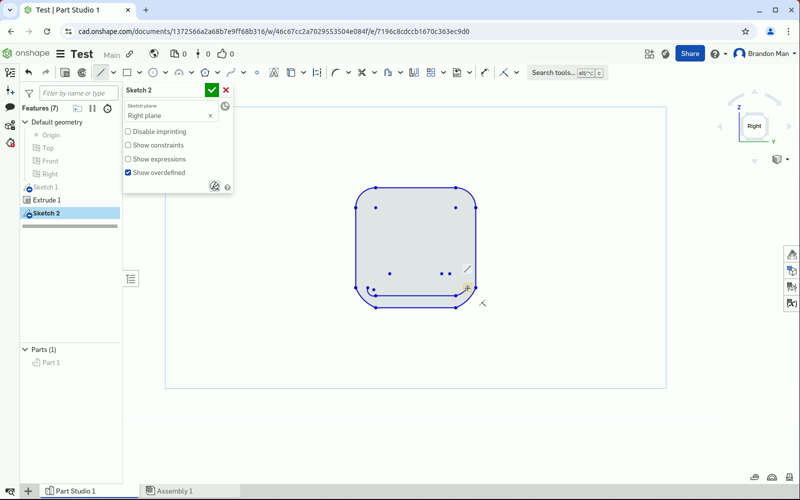
scroll(-6)
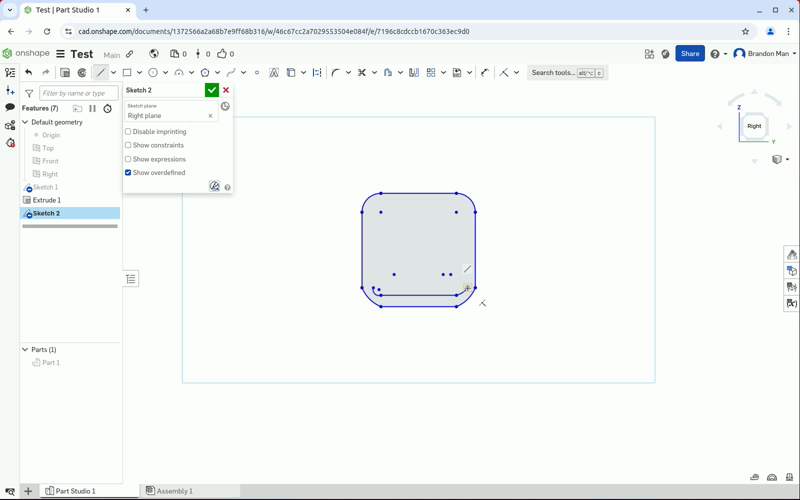
scroll(-6)
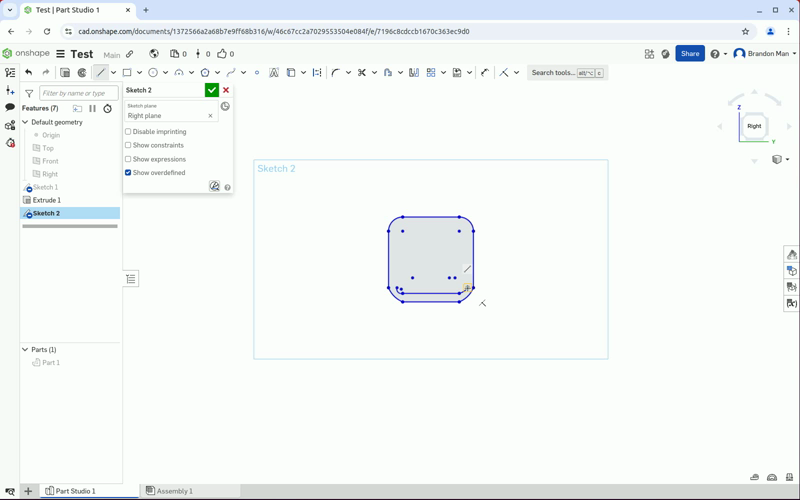
scroll(-6)
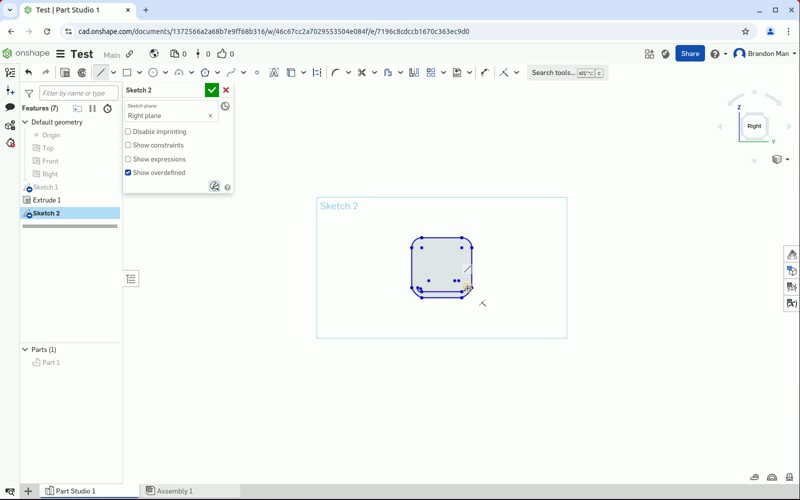
scroll(-6)
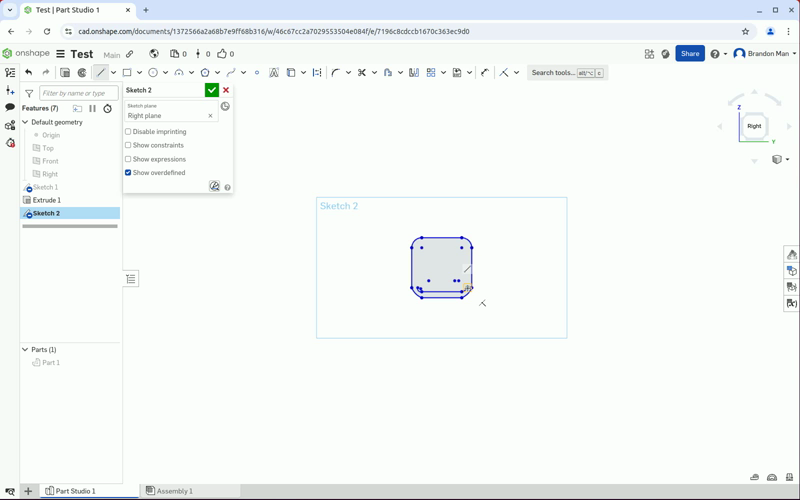
scroll(-6)
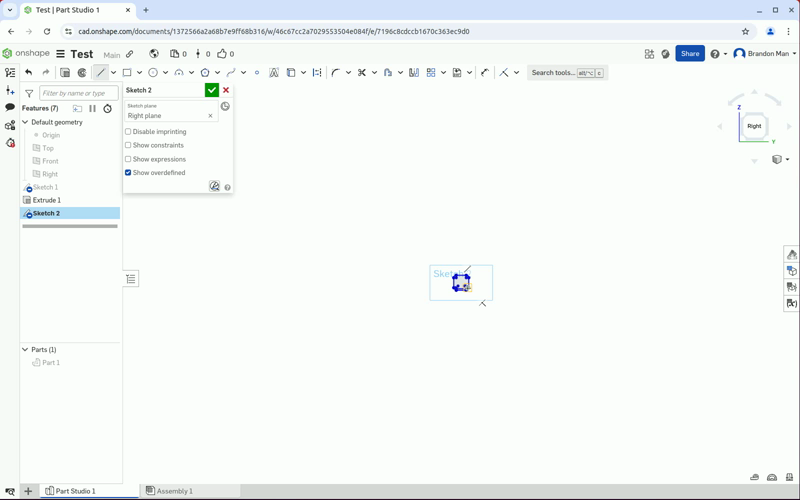
key_down(shift)
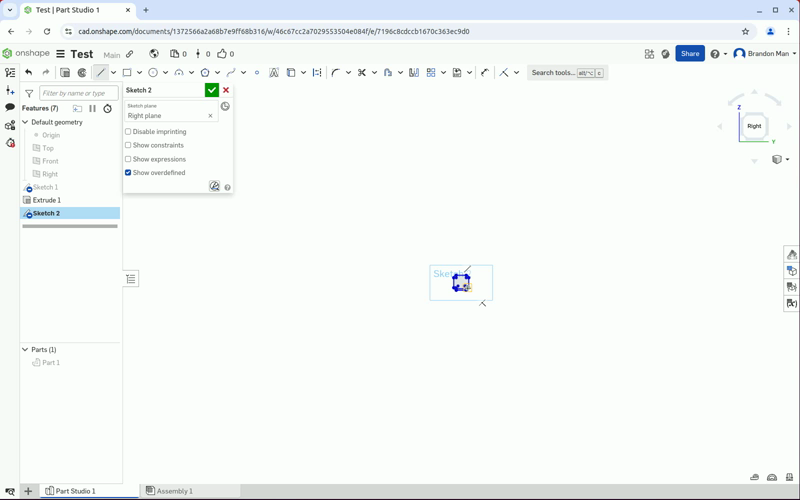
mouse_move(497, 287)
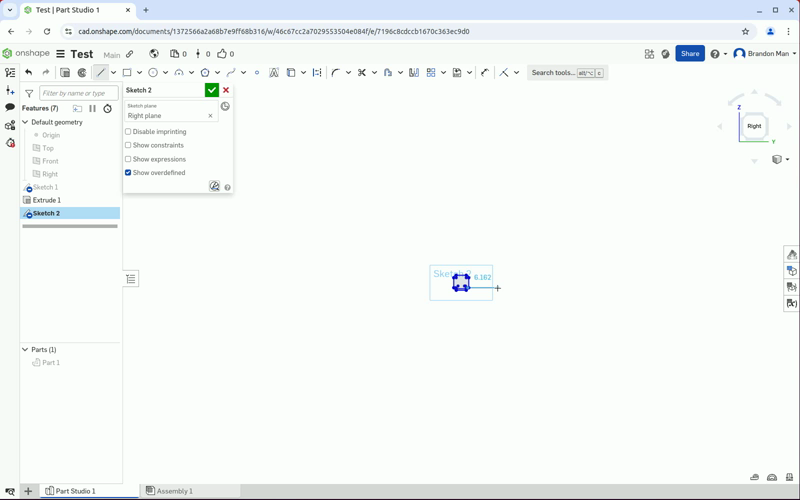
mouse_move(467, 277)
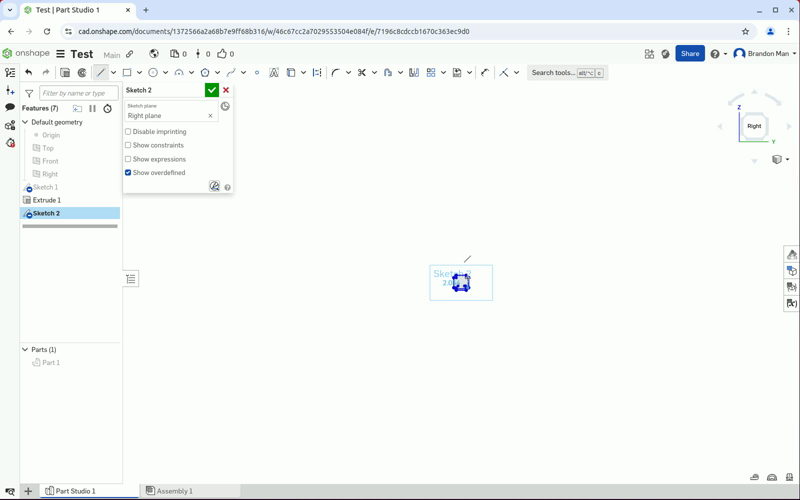
scroll(6)
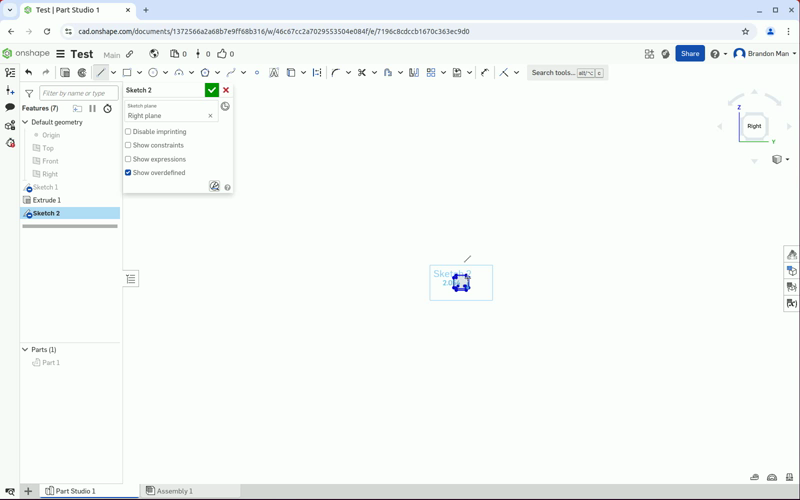
scroll(6)
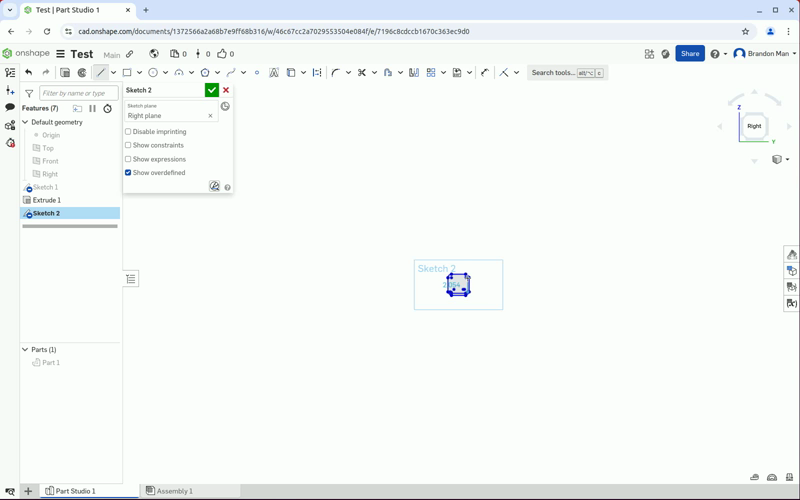
scroll(6)
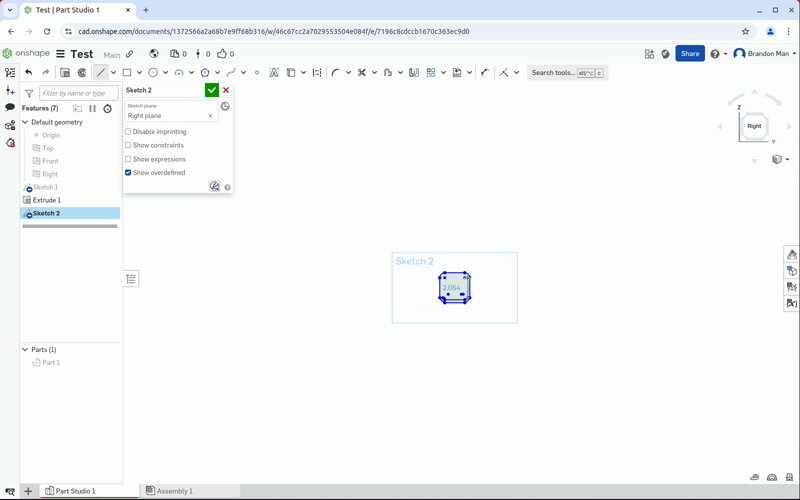
scroll(6)
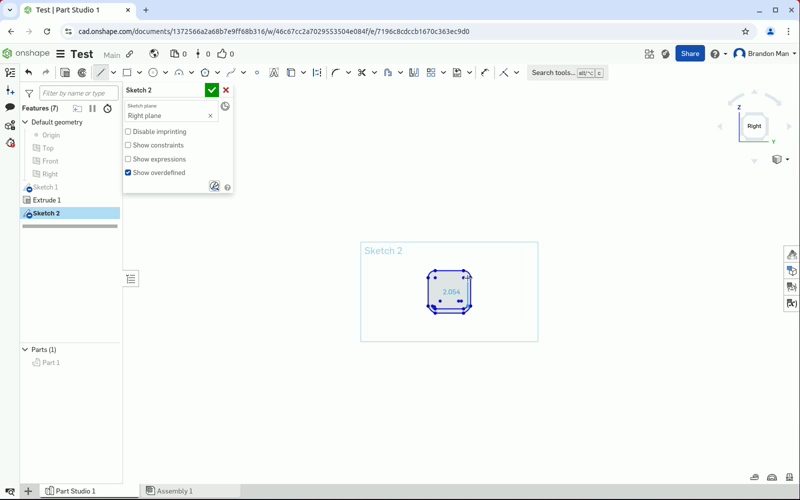
scroll(6)
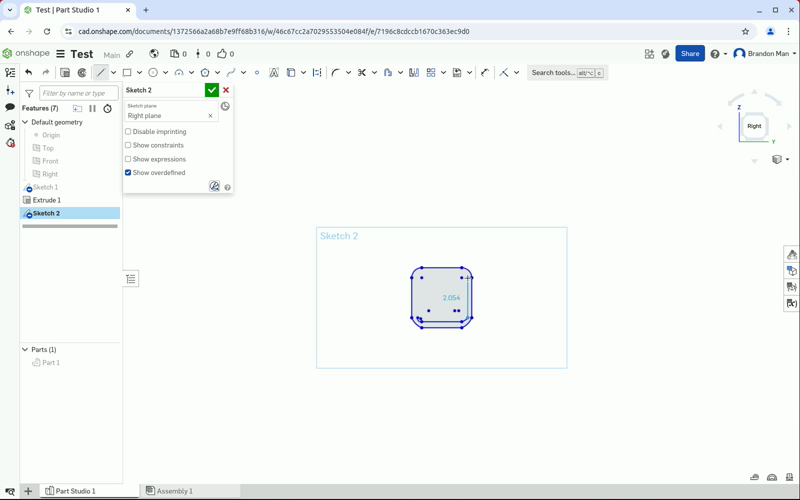
scroll(6)
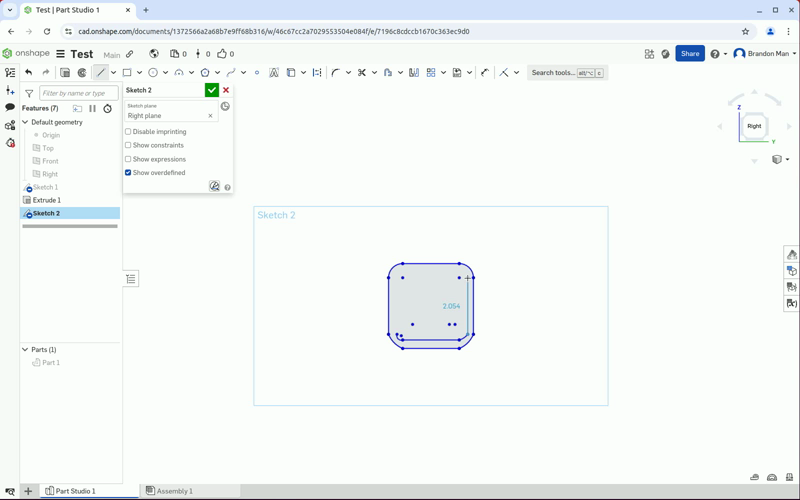
scroll(6)
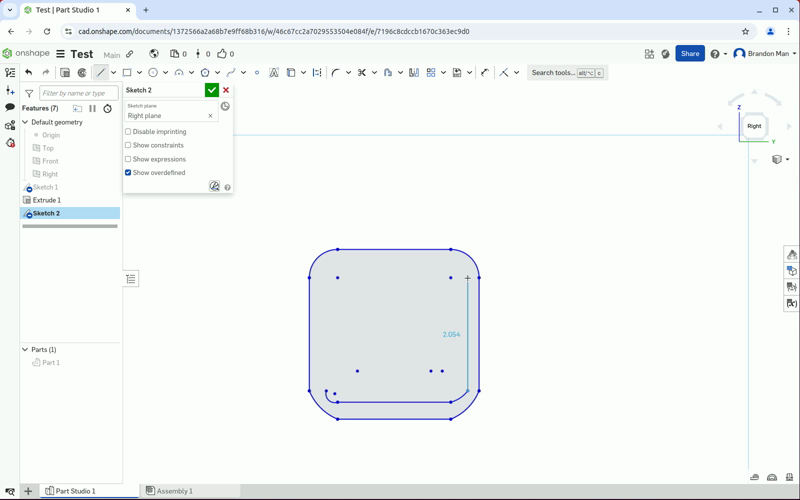
click(467, 277)
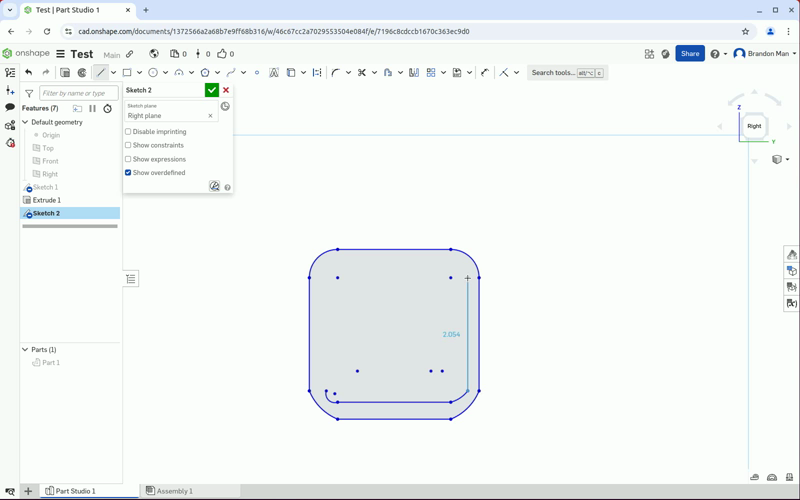
scroll(-6)
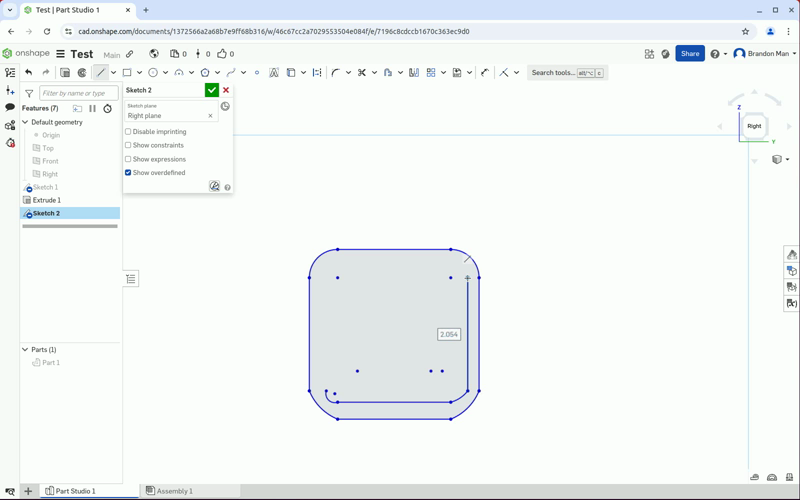
scroll(-6)
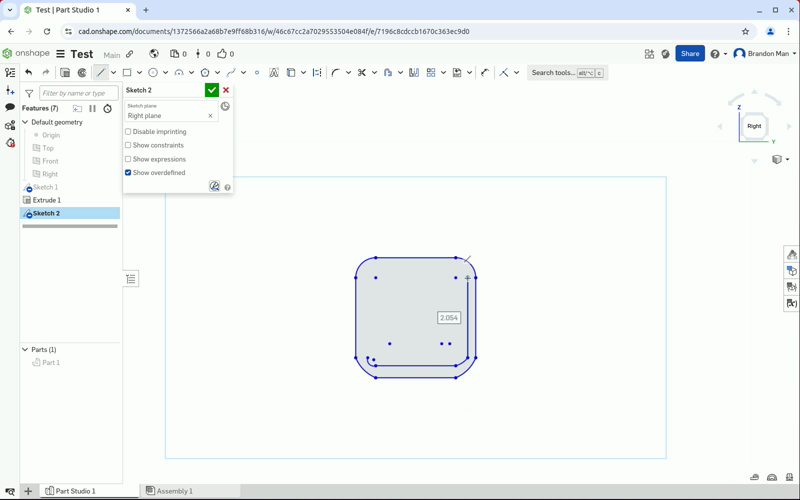
scroll(-6)
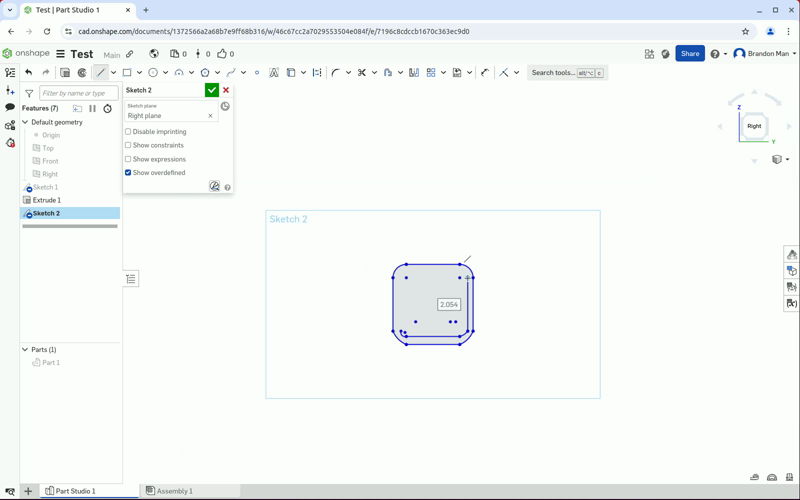
scroll(-6)
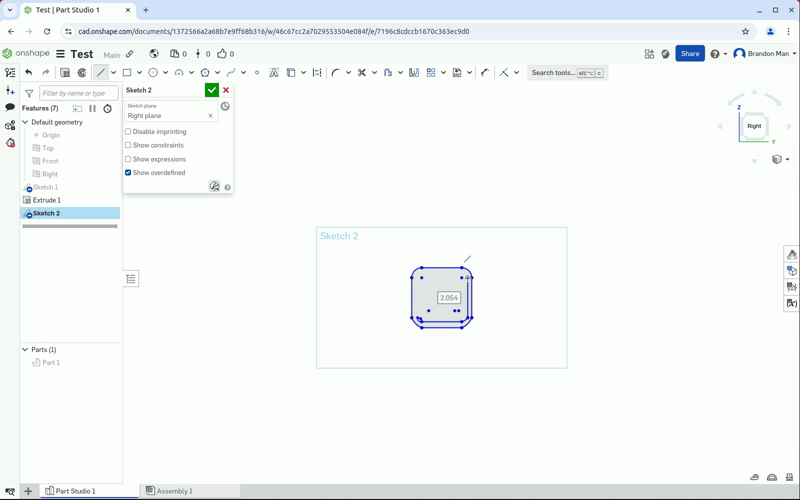
scroll(-6)
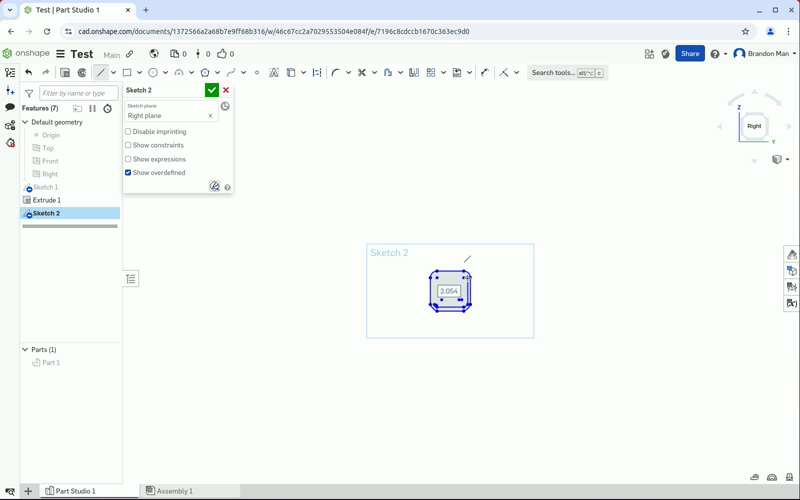
scroll(-6)
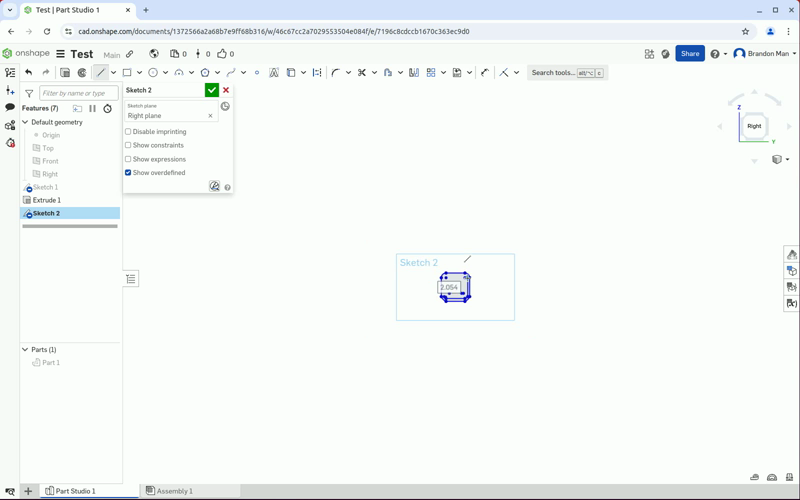
scroll(-6)
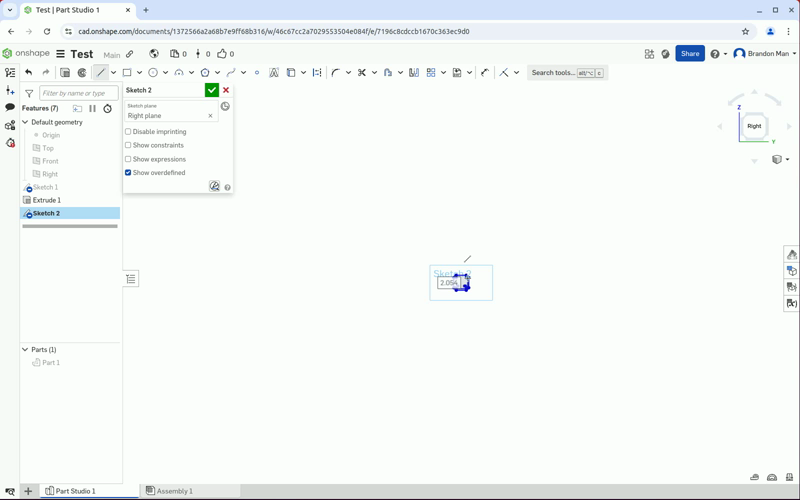
key_up(shift)
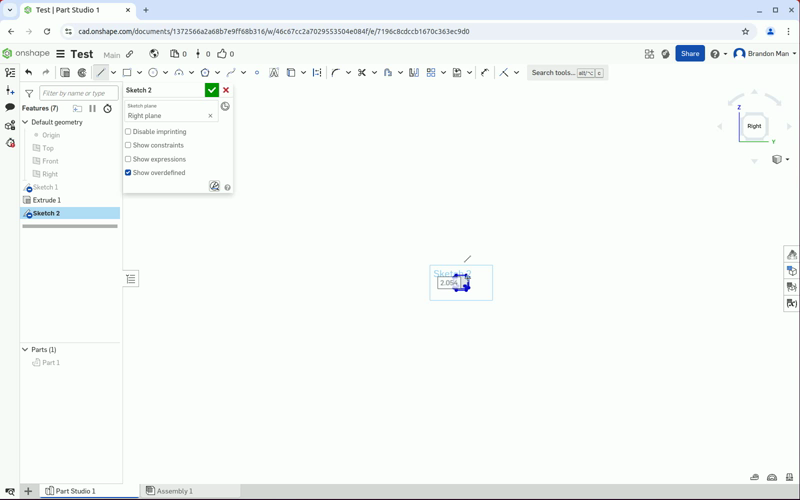
key(esc)
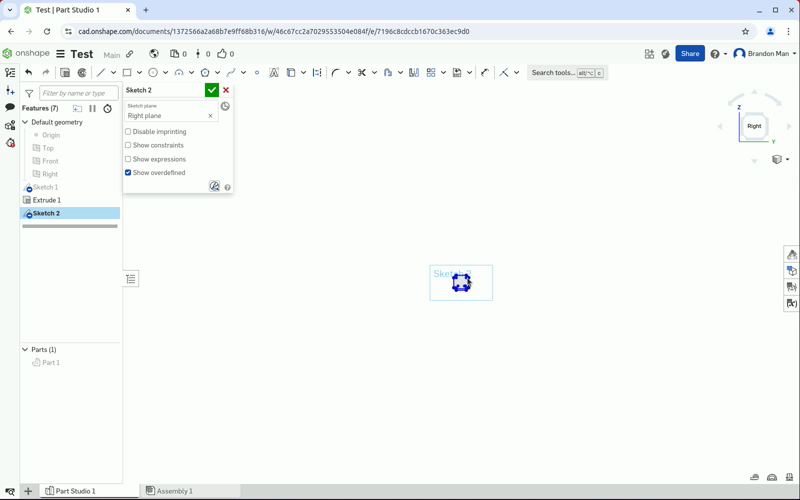
key(a)
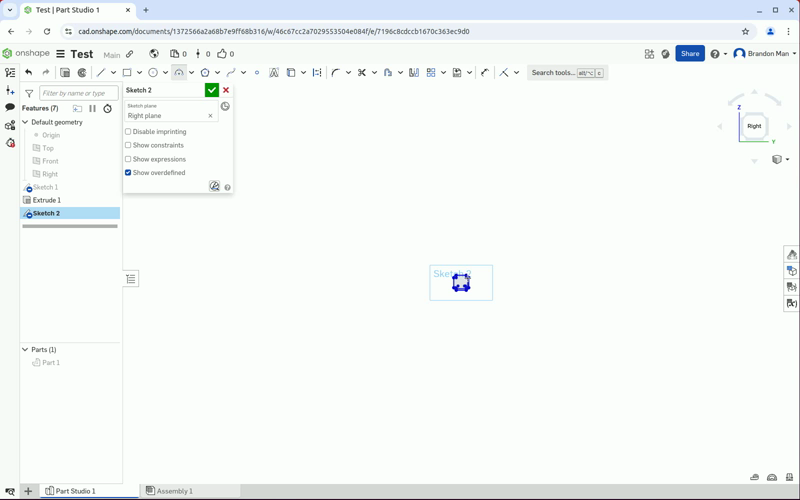
mouse_move(467, 277)
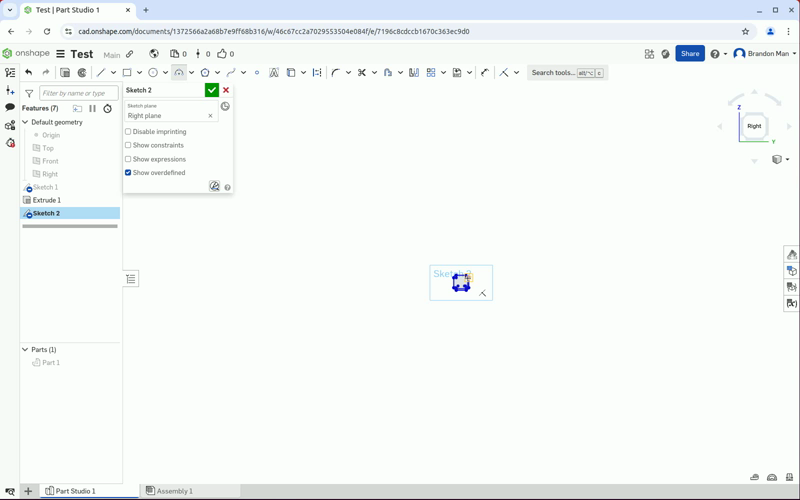
scroll(6)
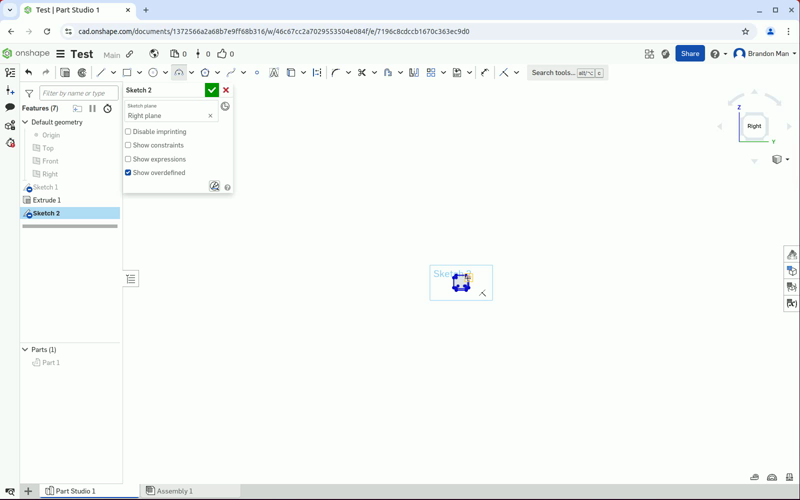
scroll(6)
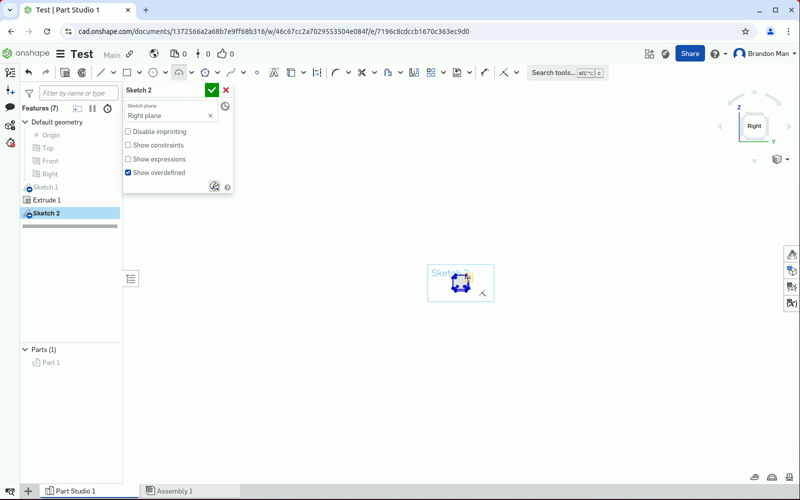
scroll(6)
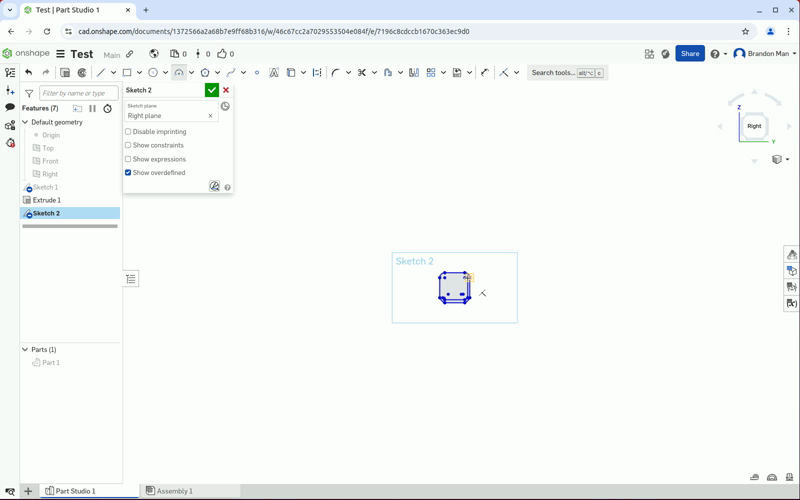
scroll(6)
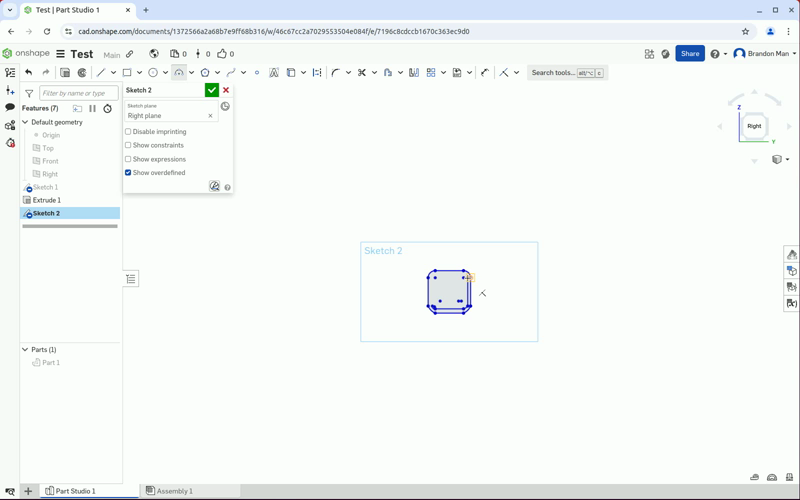
scroll(6)
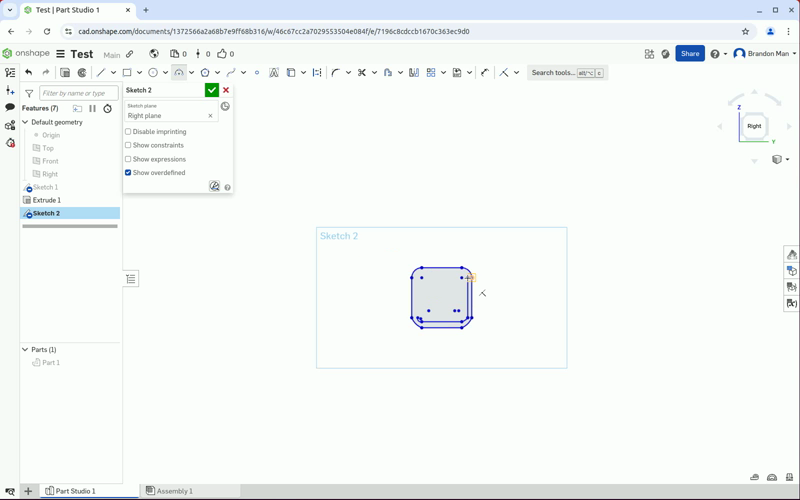
scroll(6)
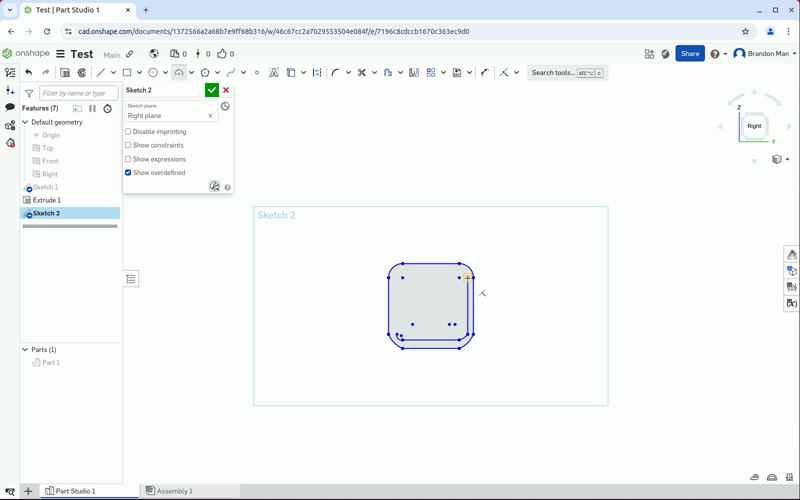
scroll(6)
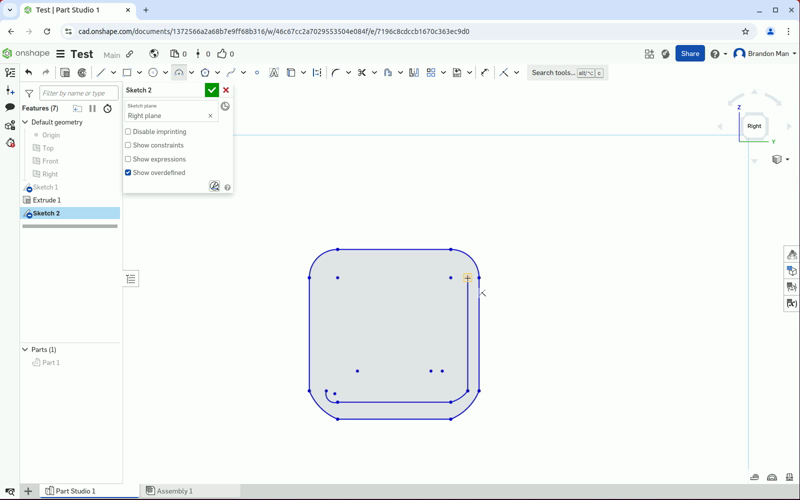
click(467, 277)
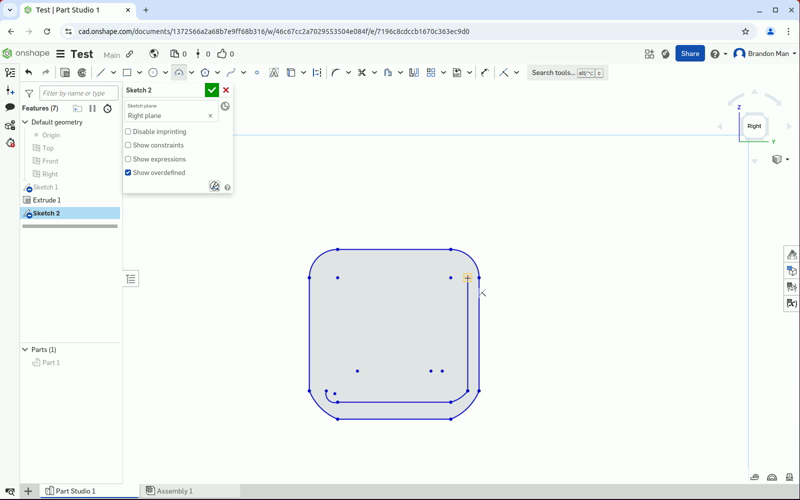
scroll(-6)
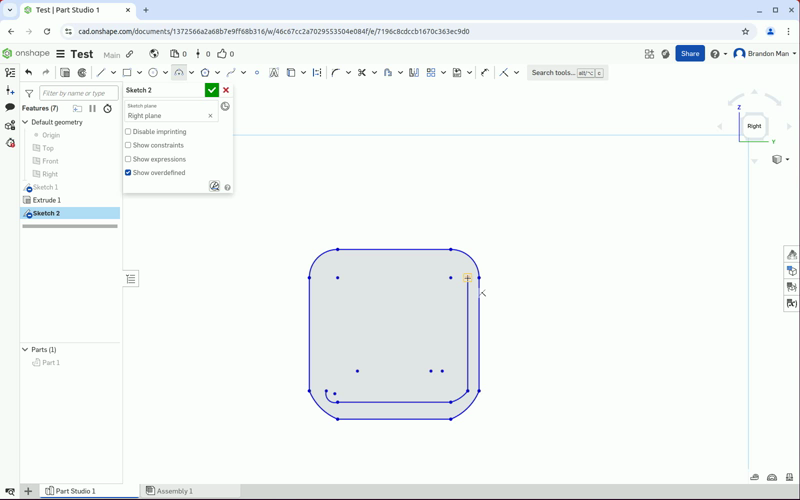
scroll(-6)
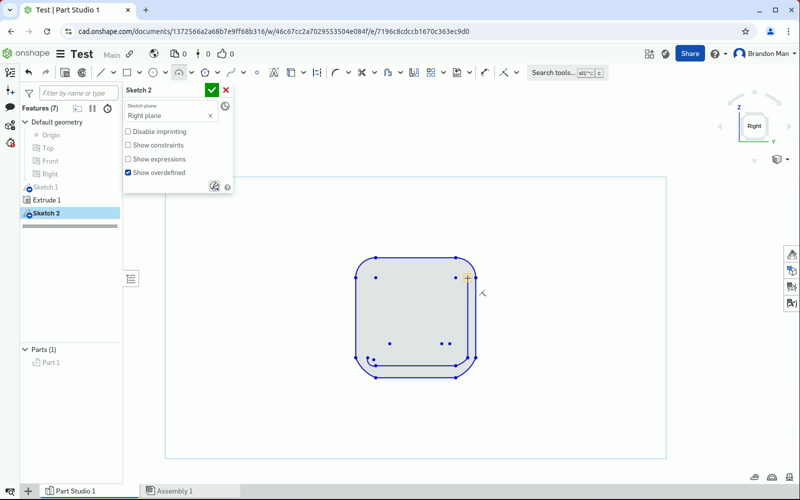
scroll(-6)
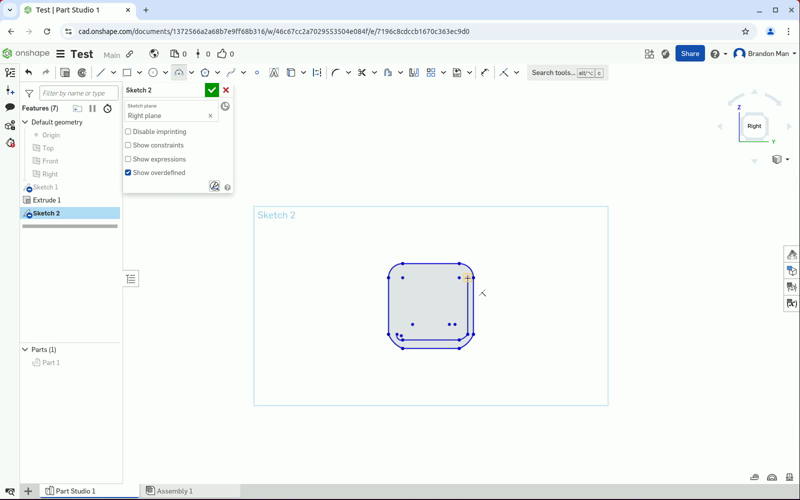
scroll(-6)
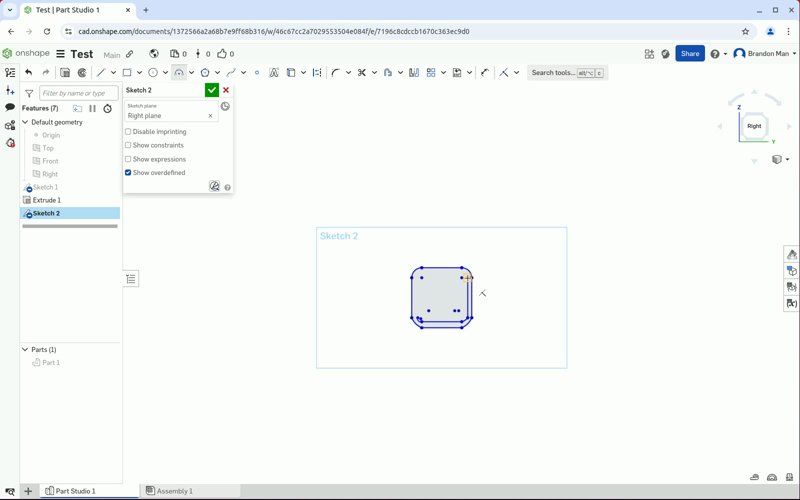
scroll(-6)
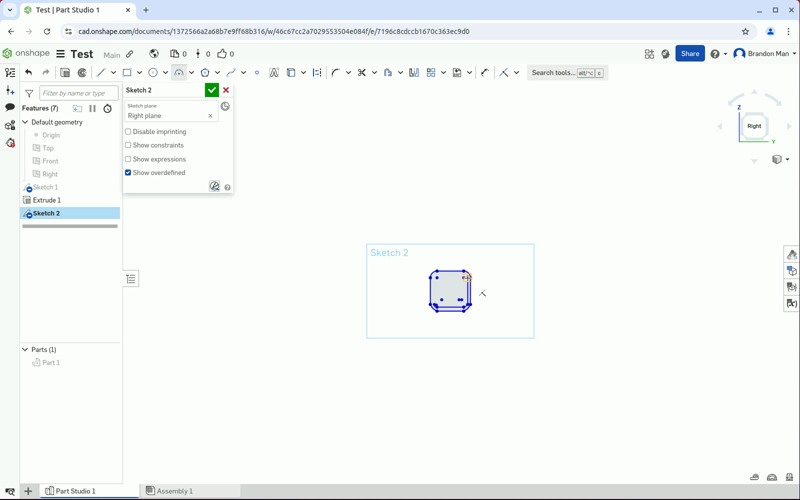
scroll(-6)
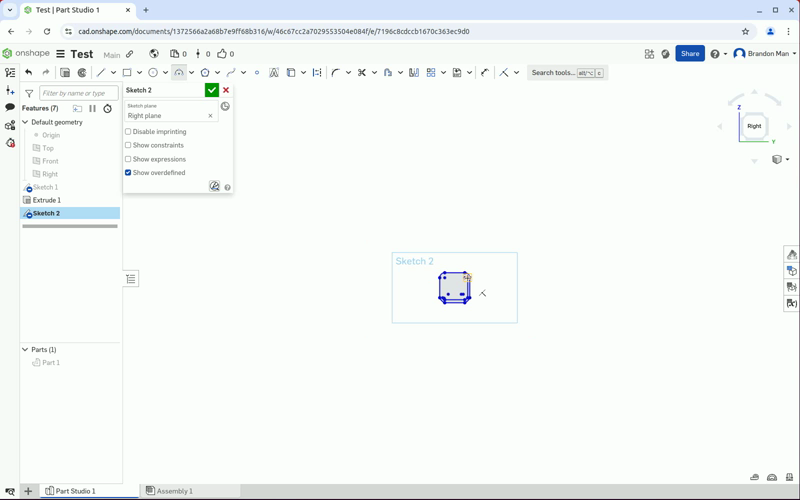
scroll(-6)
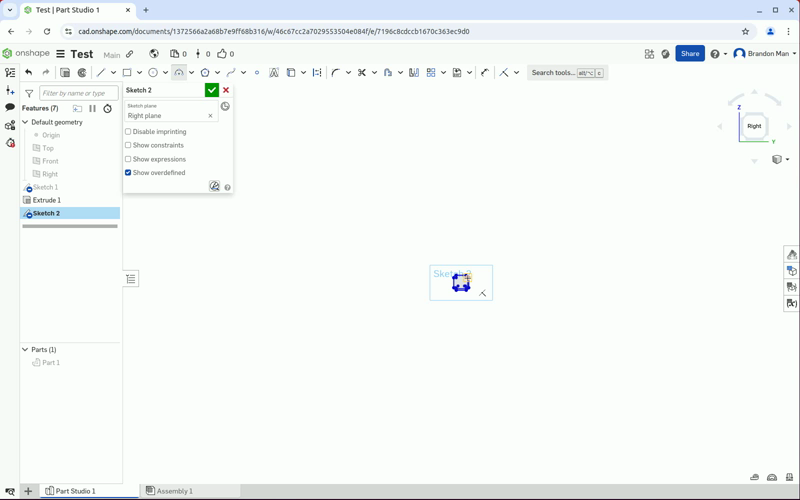
key_down(shift)
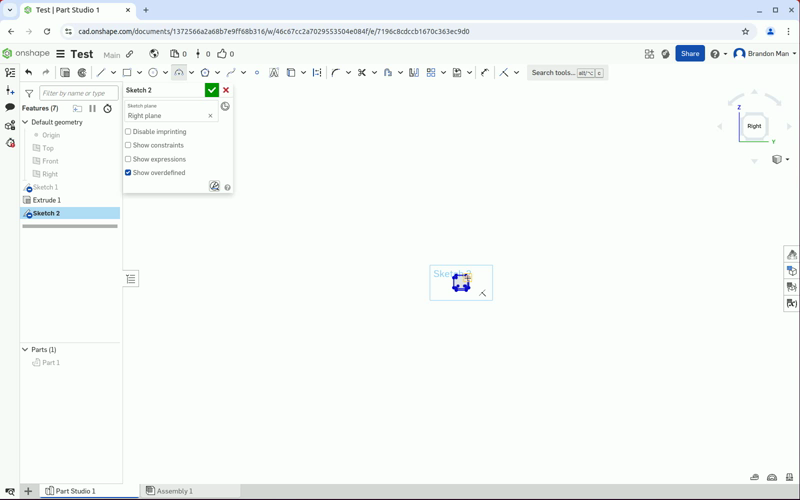
mouse_move(466, 276)
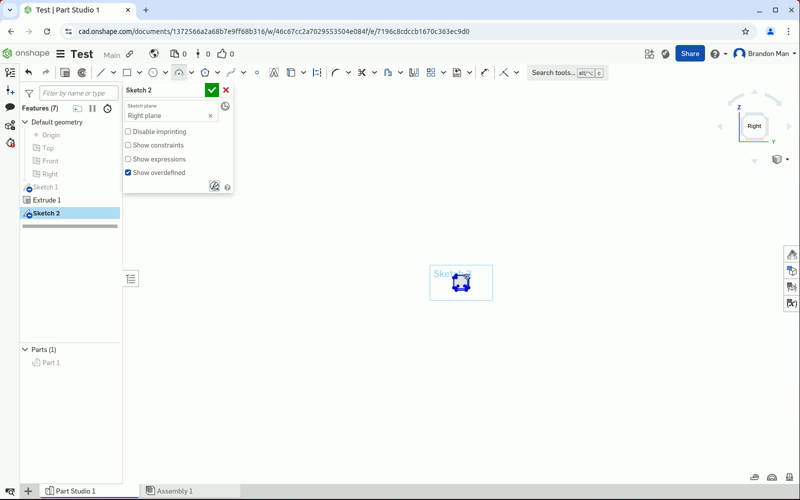
scroll(6)
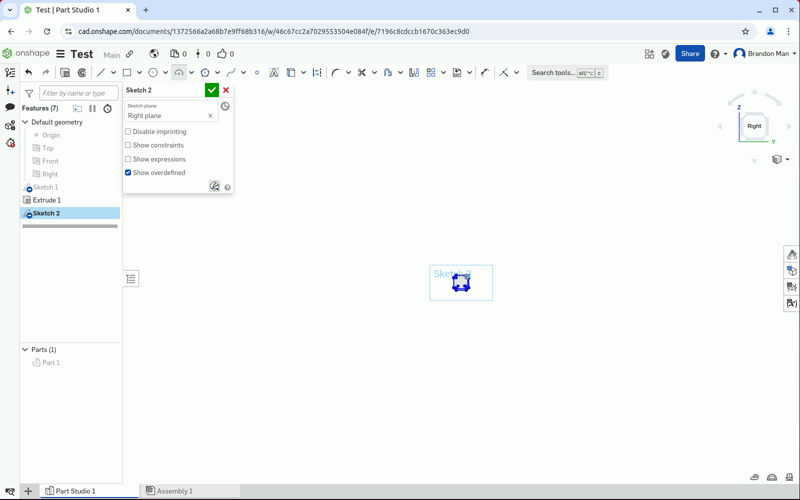
scroll(6)
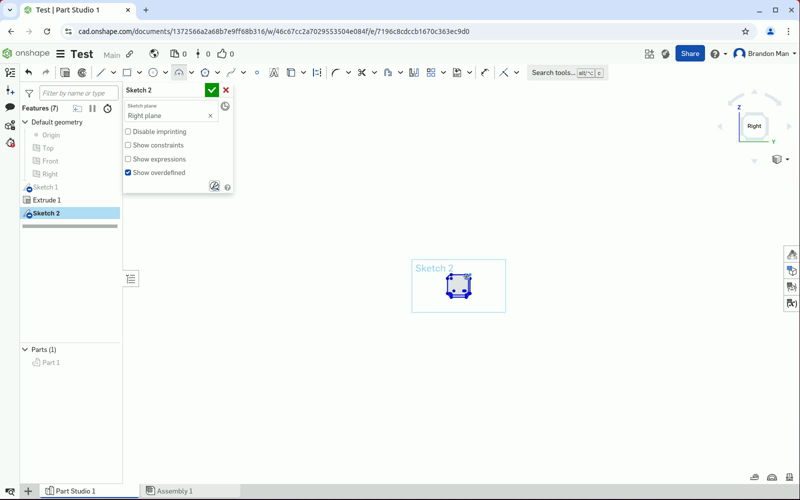
scroll(6)
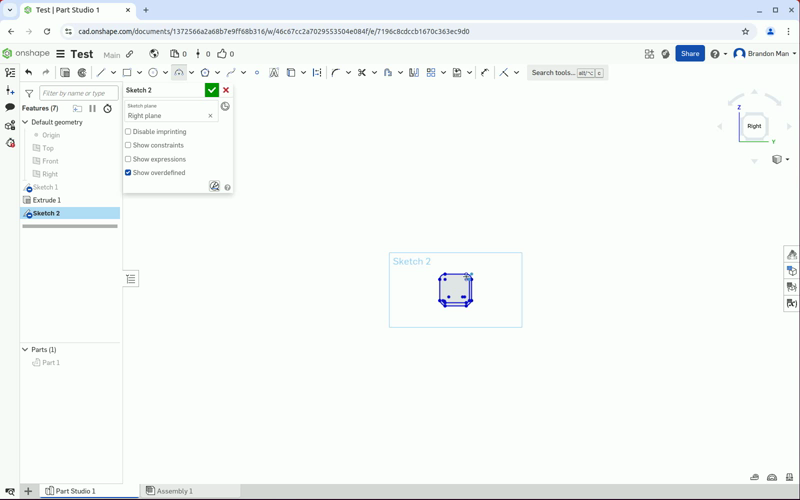
scroll(6)
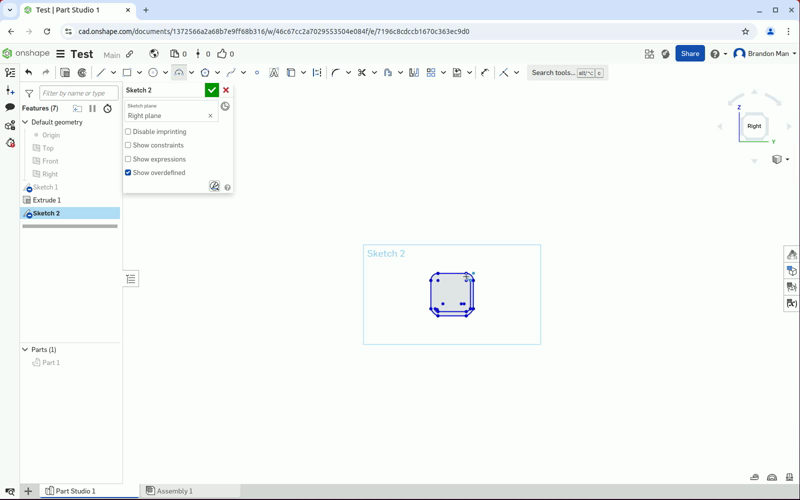
scroll(6)
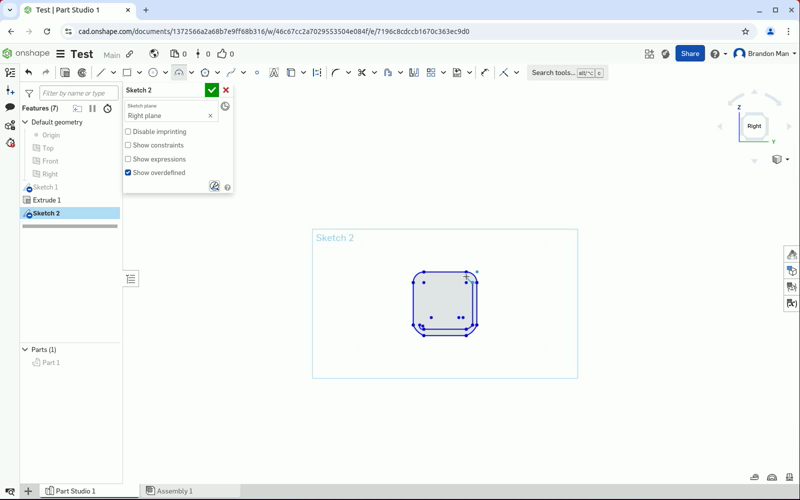
scroll(6)
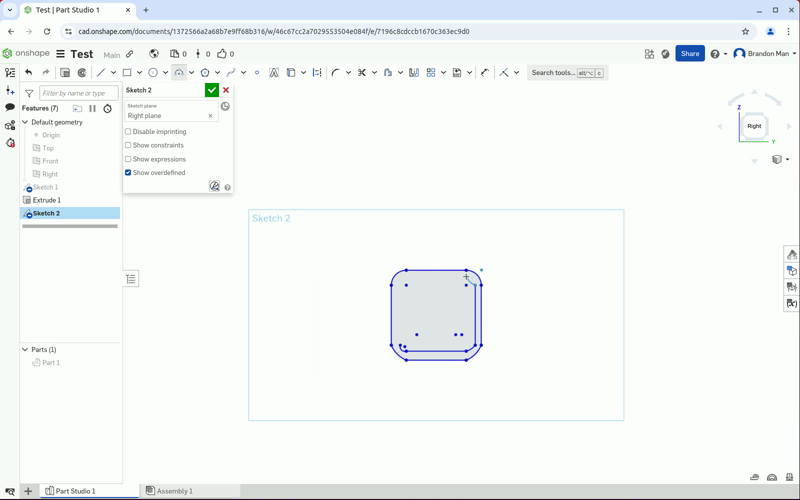
scroll(6)
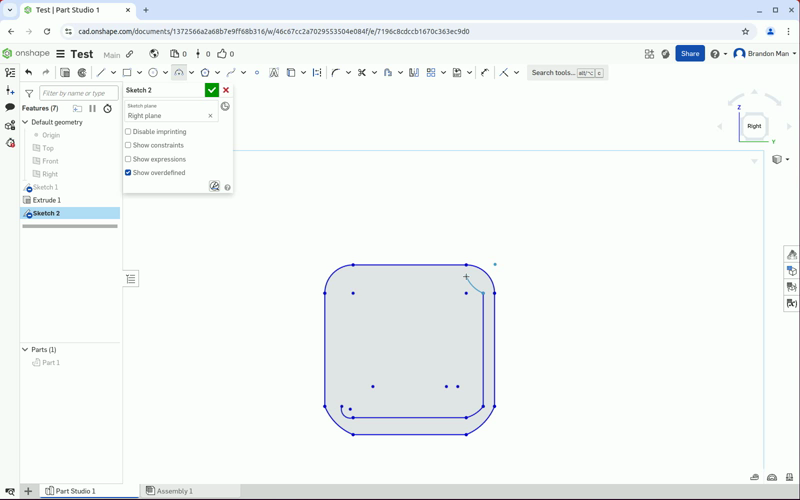
click(466, 276)
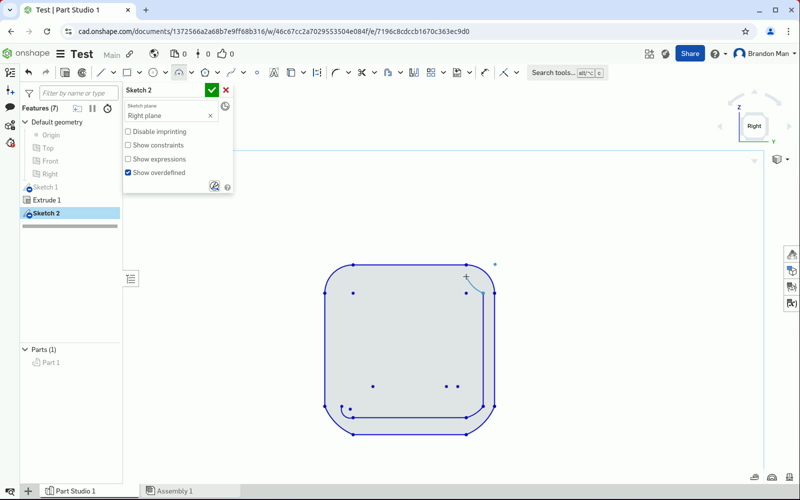
scroll(-6)
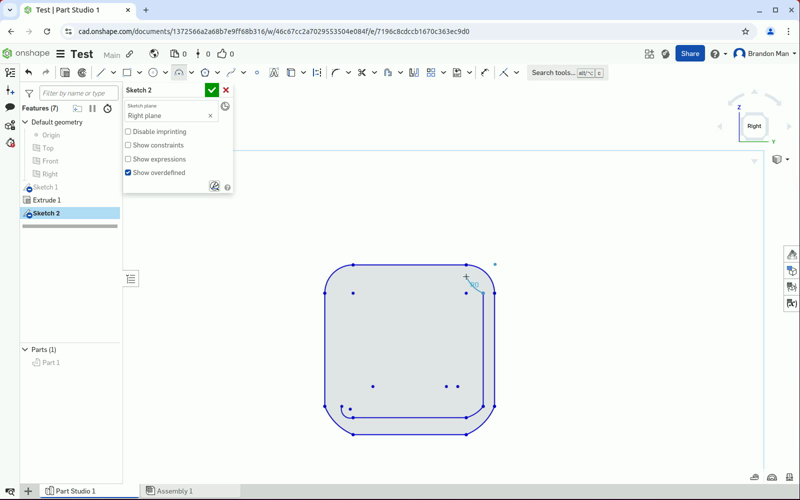
scroll(-6)
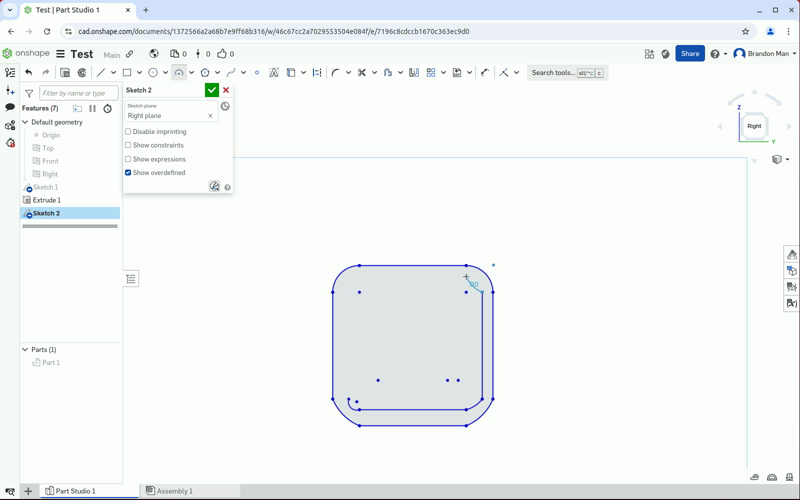
scroll(-6)
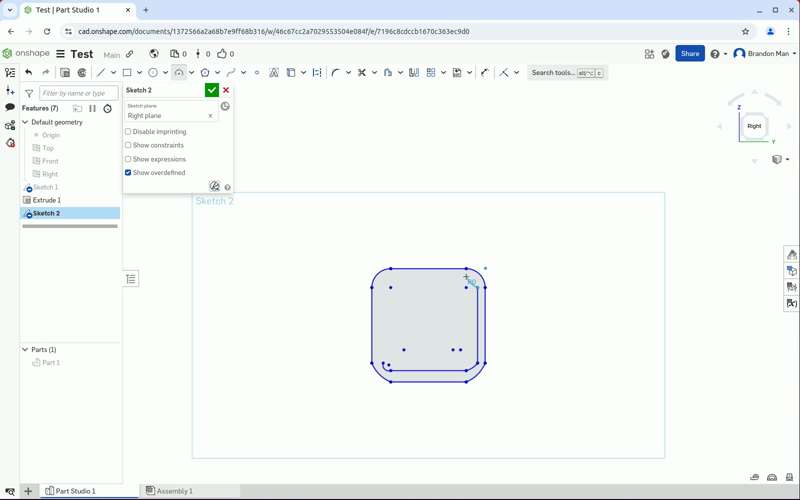
scroll(-6)
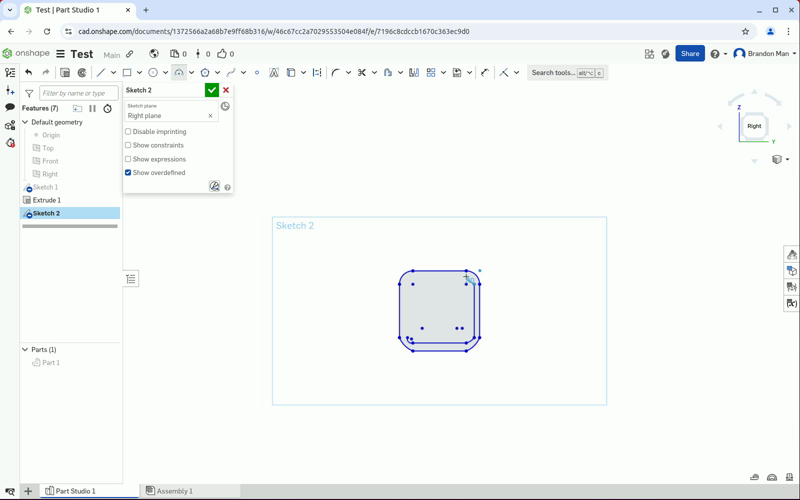
scroll(-6)
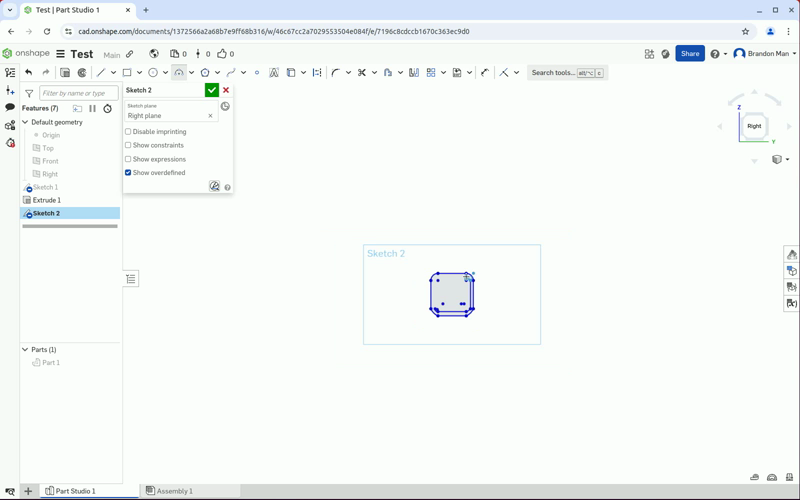
scroll(-6)
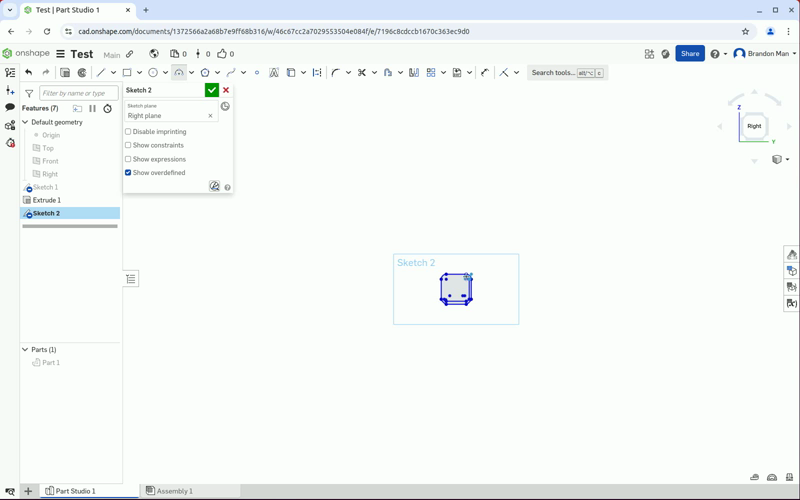
scroll(-6)
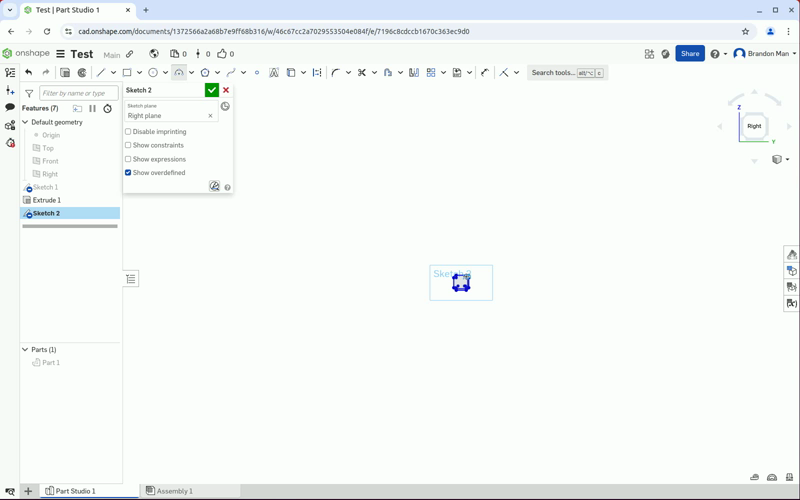
mouse_move(467, 276)
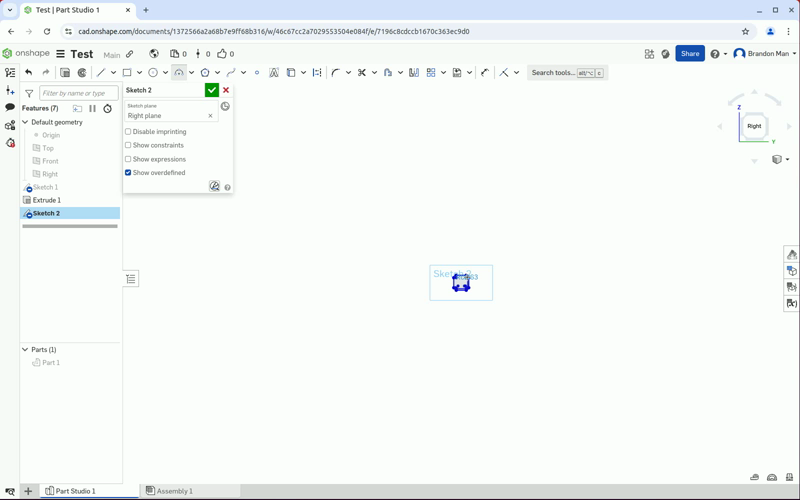
scroll(6)
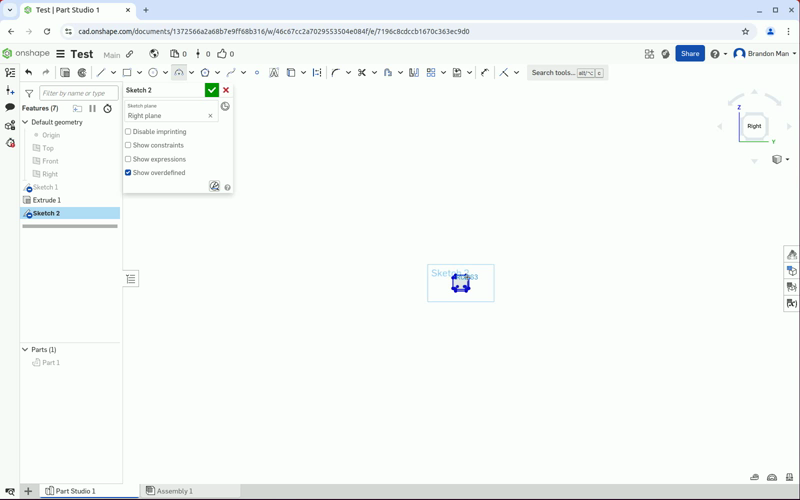
scroll(6)
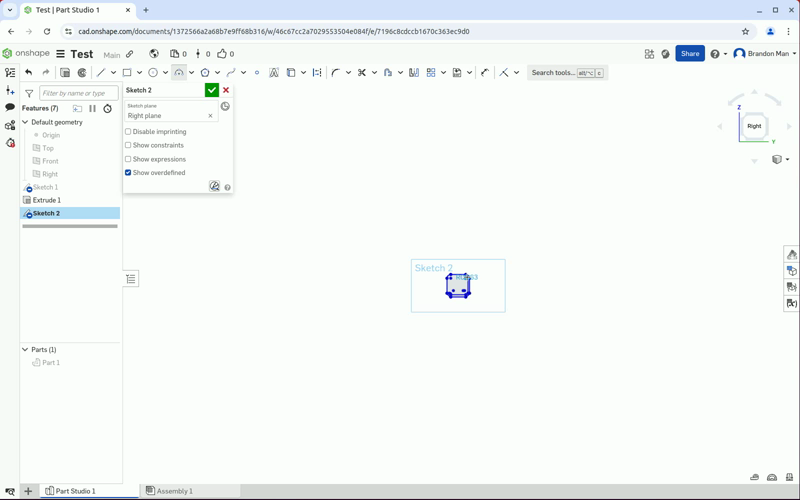
scroll(6)
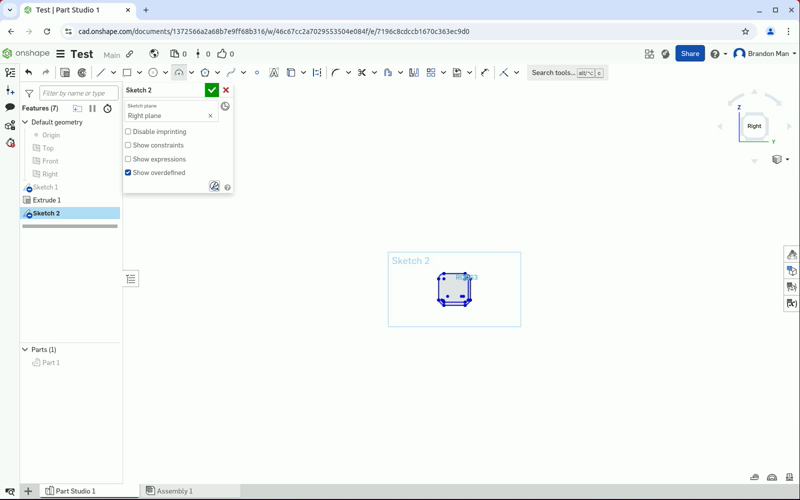
scroll(6)
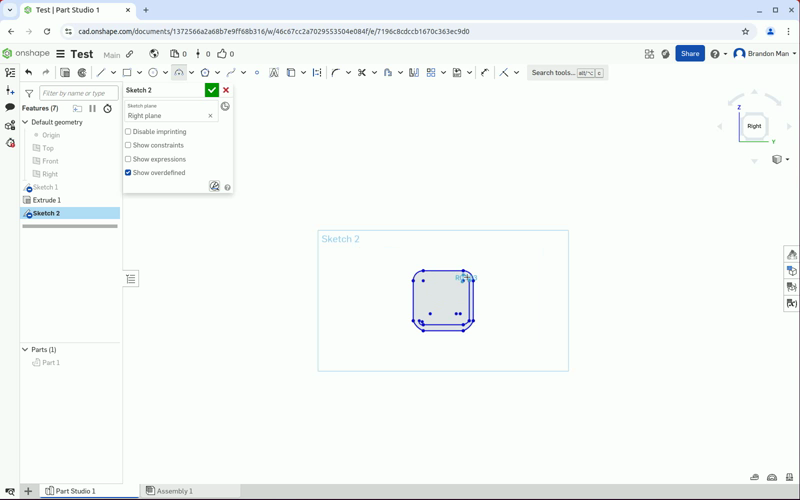
scroll(6)
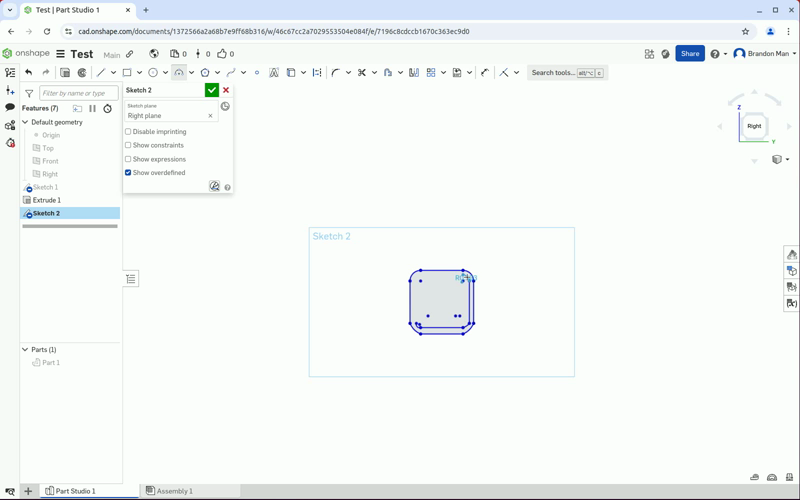
scroll(6)
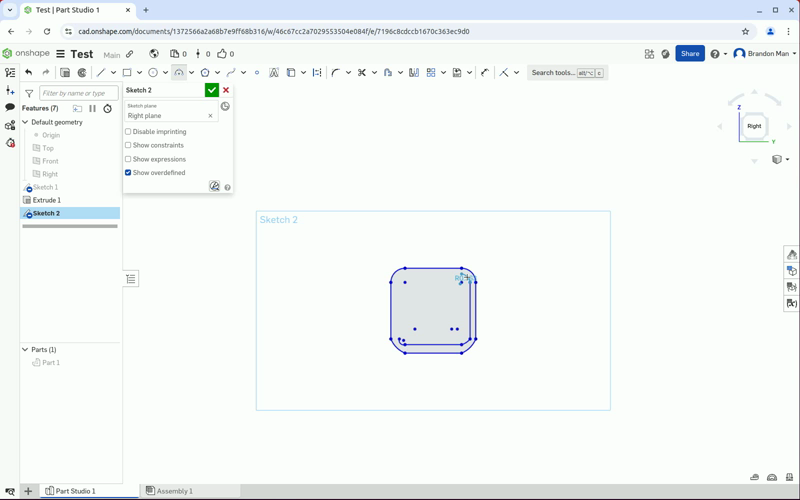
scroll(6)
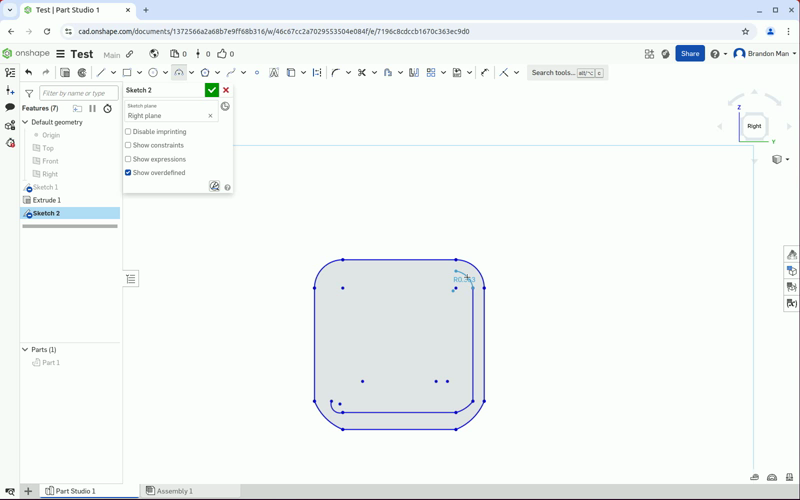
click(467, 276)
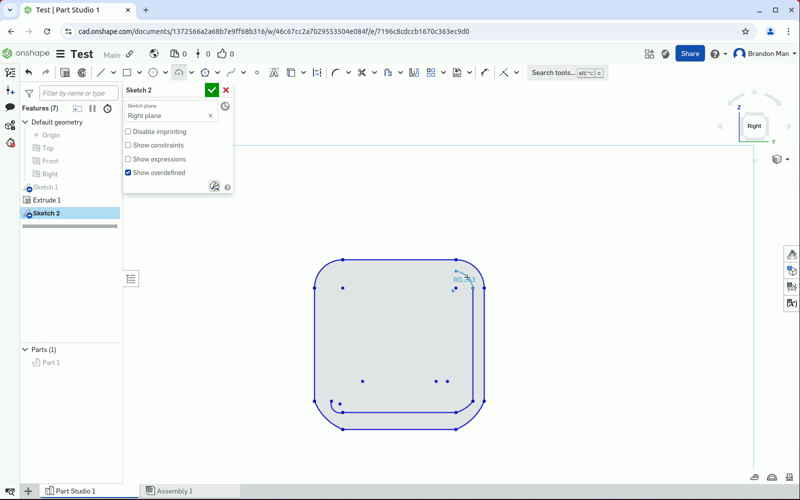
scroll(-6)
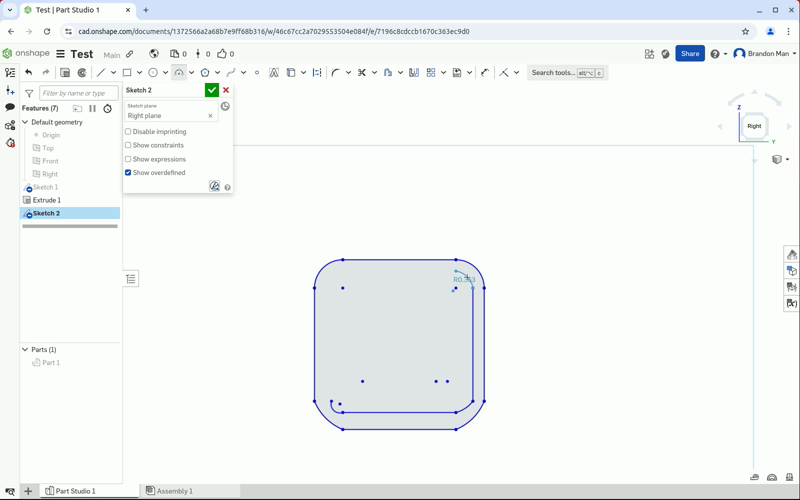
scroll(-6)
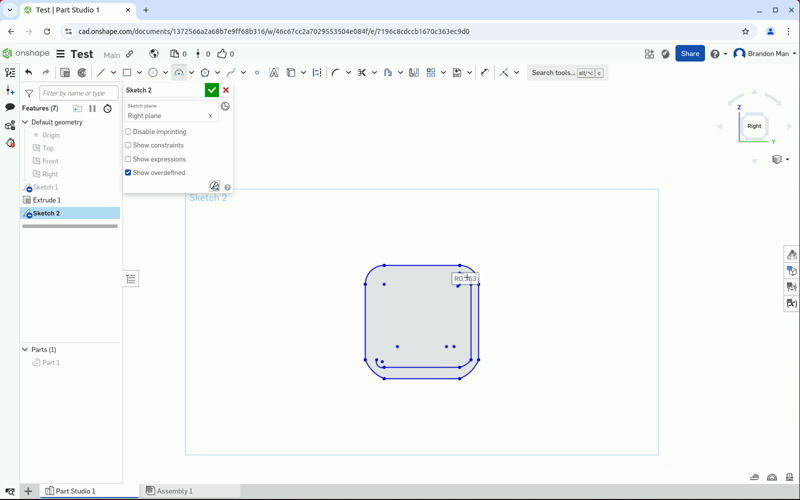
scroll(-6)
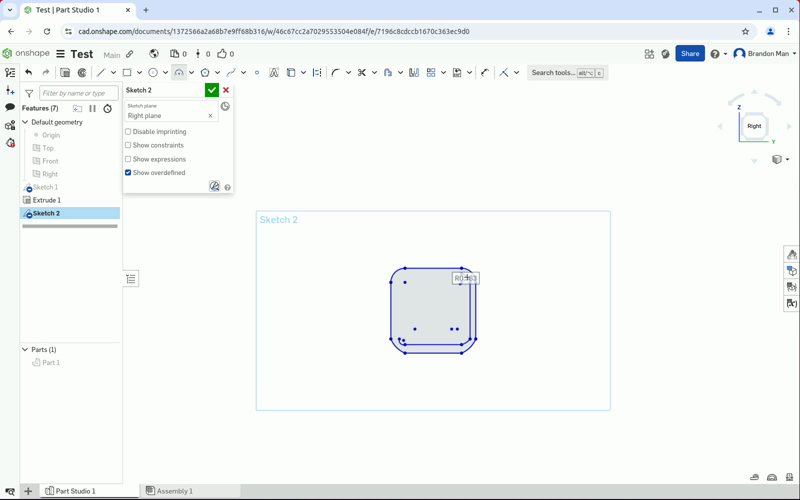
scroll(-6)
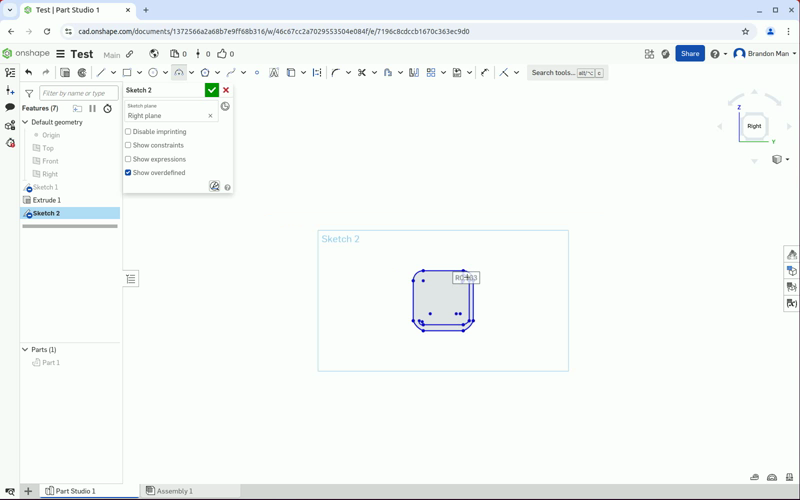
scroll(-6)
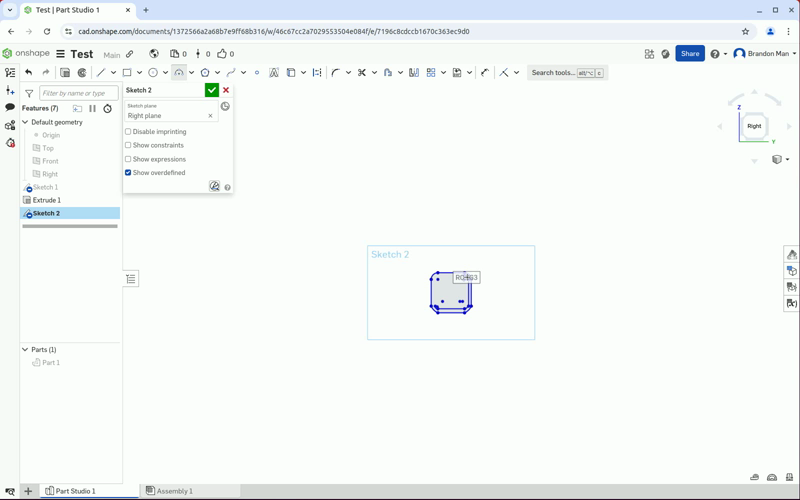
scroll(-6)
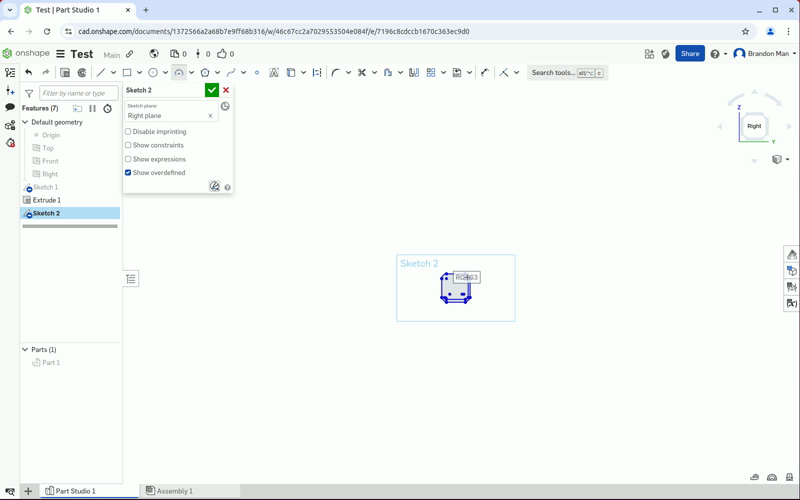
scroll(-6)
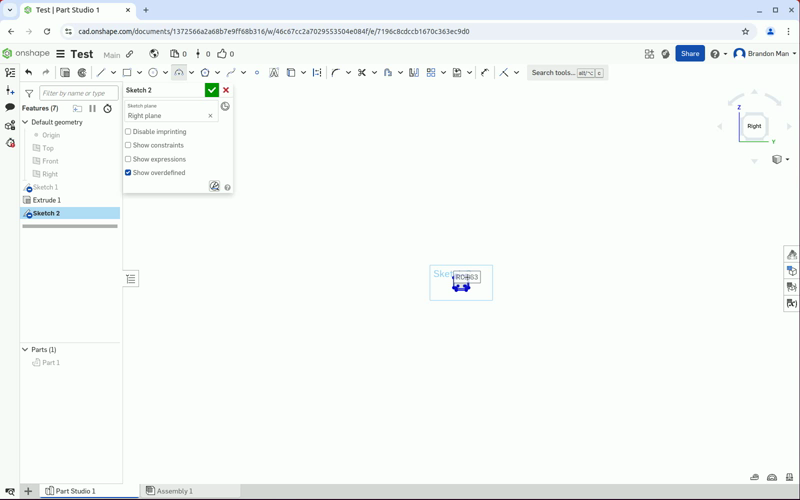
key_up(shift)
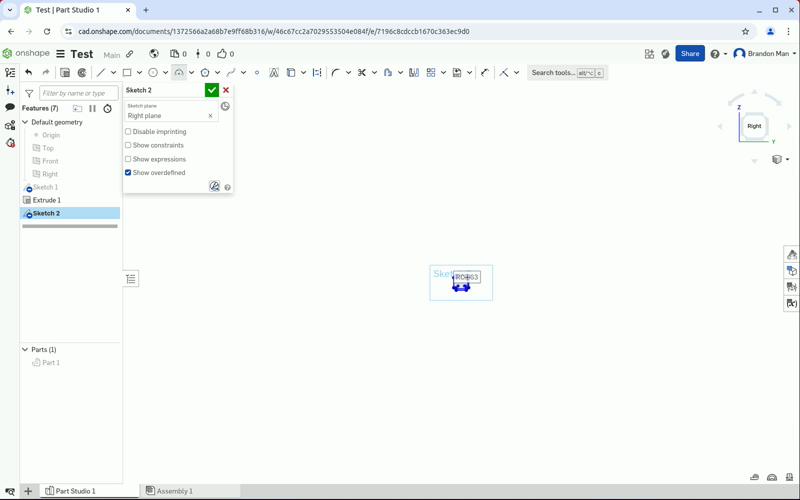
key(esc)
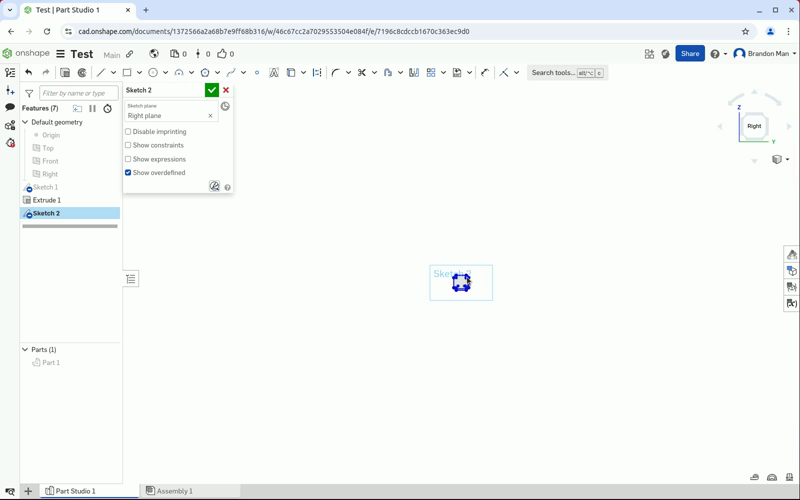
key(l)
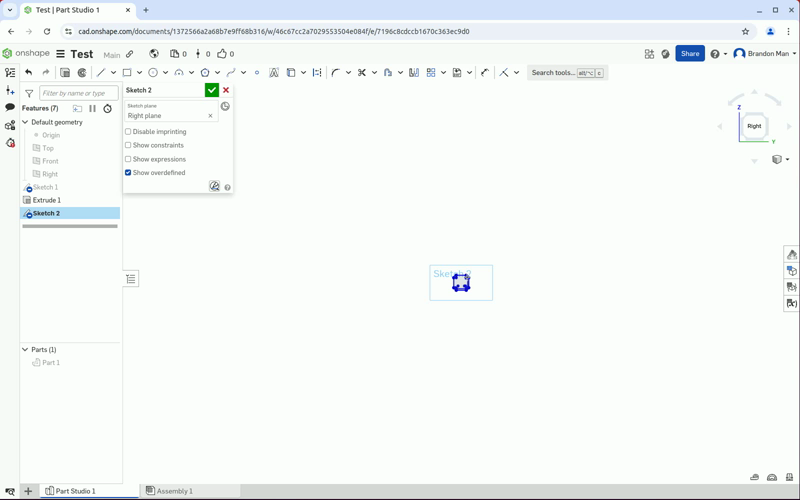
mouse_move(466, 276)
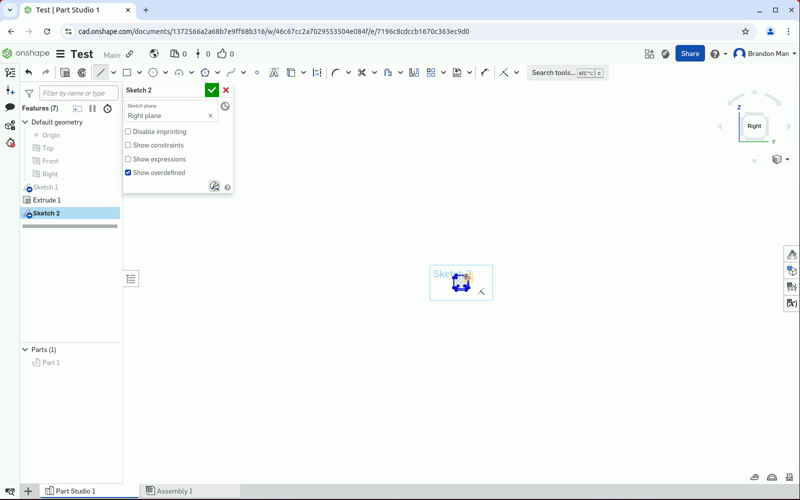
scroll(6)
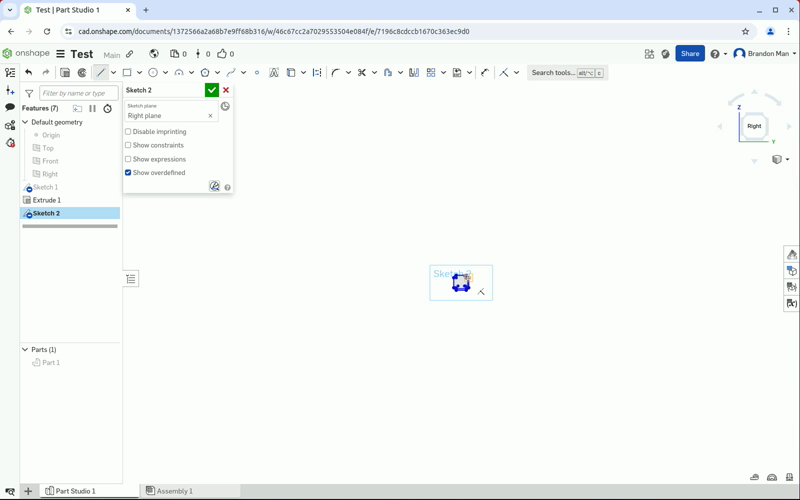
scroll(6)
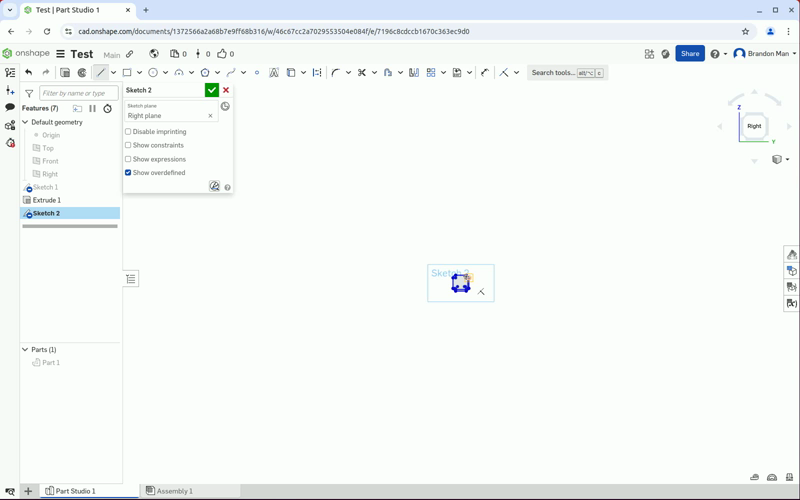
scroll(6)
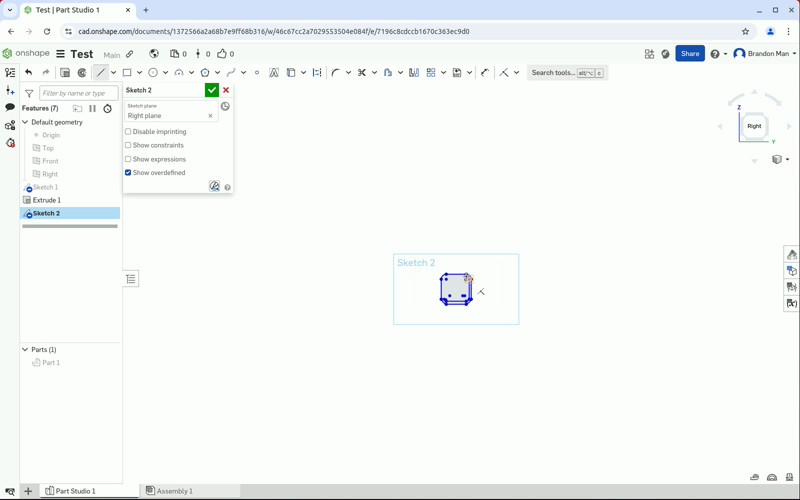
scroll(6)
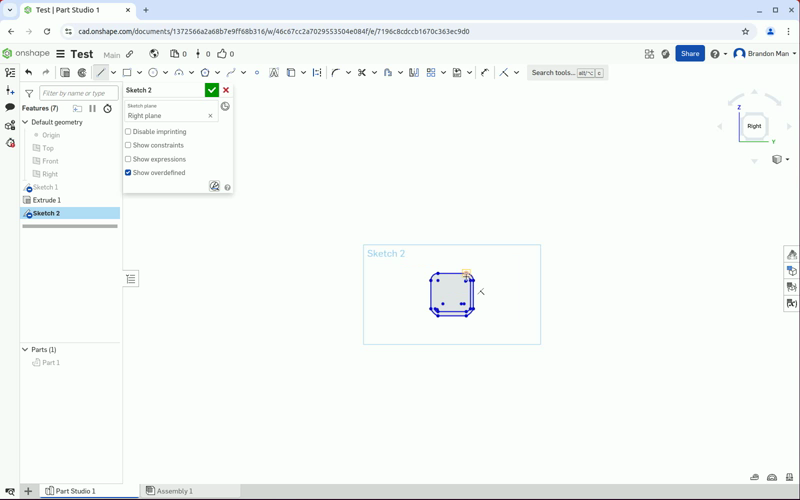
scroll(6)
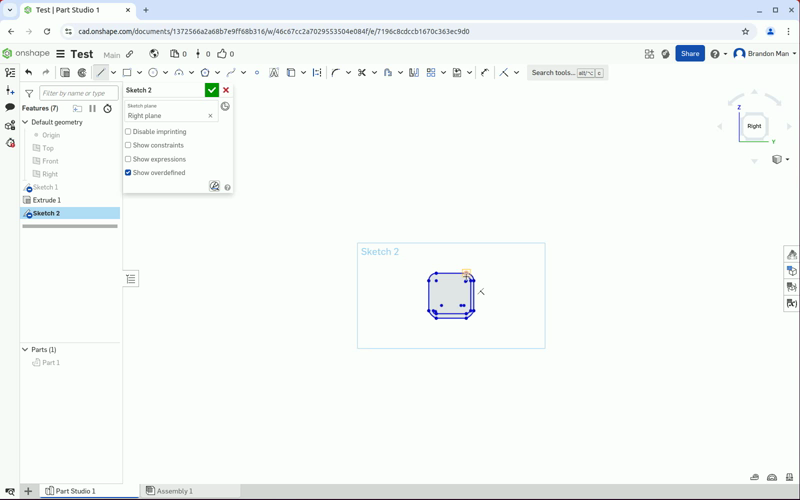
scroll(6)
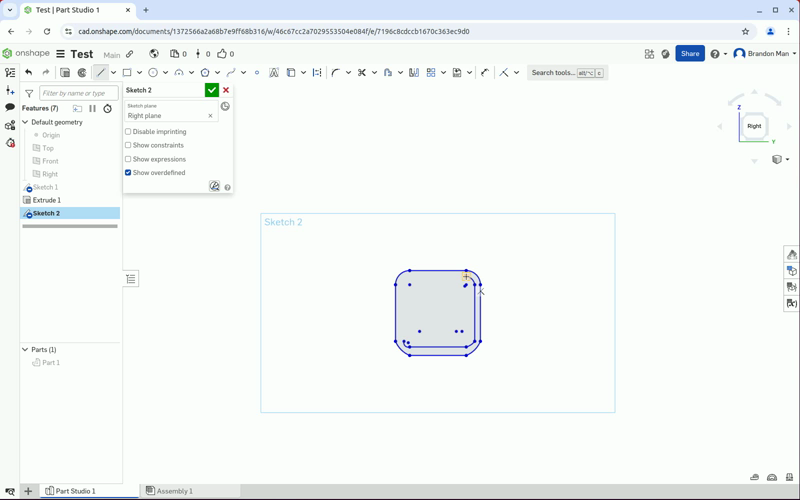
scroll(6)
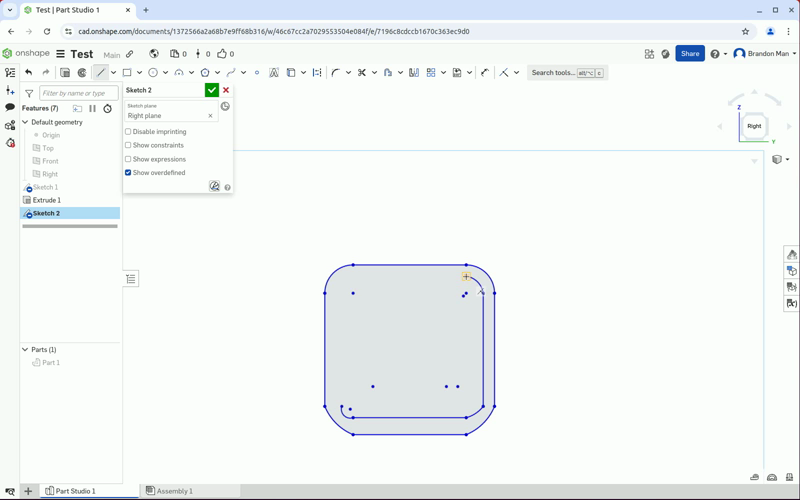
click(466, 276)
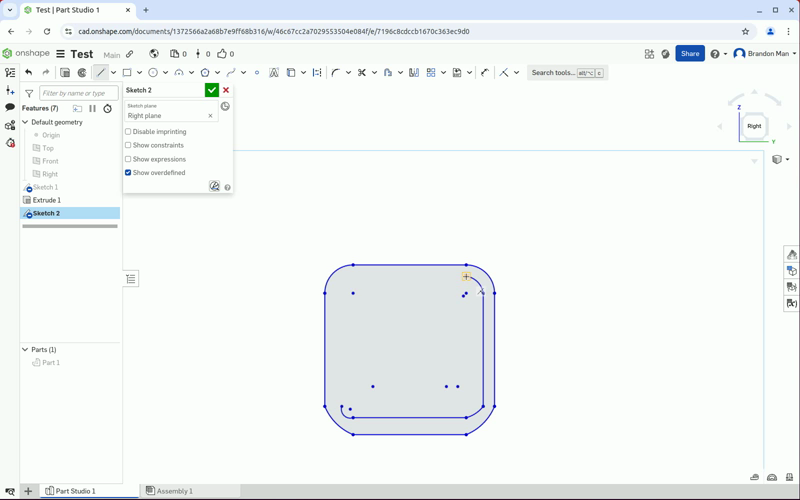
scroll(-6)
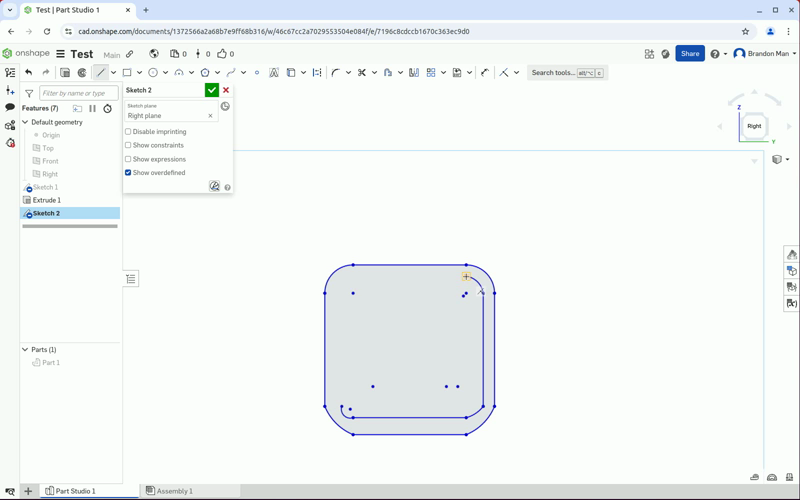
scroll(-6)
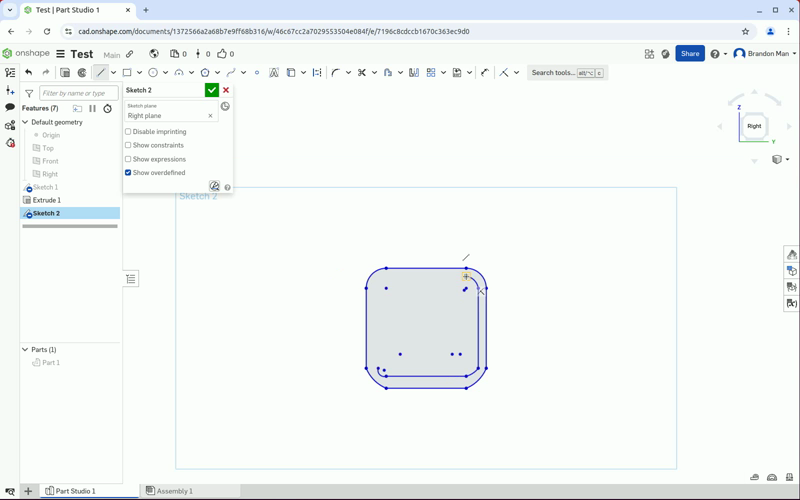
scroll(-6)
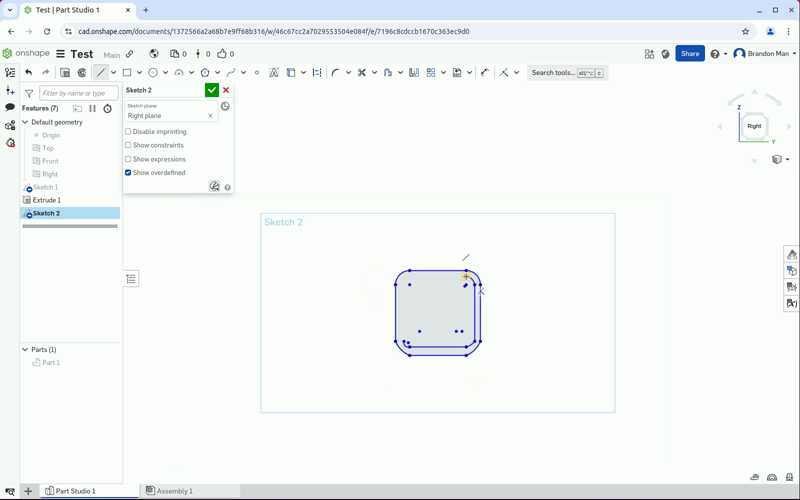
scroll(-6)
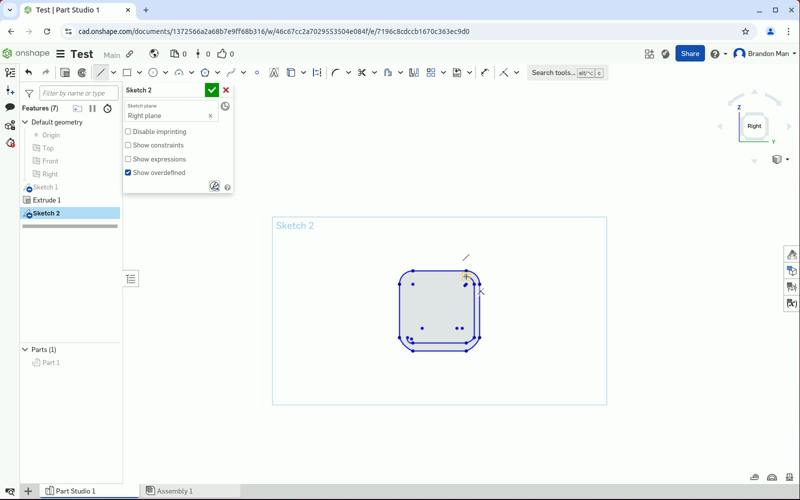
scroll(-6)
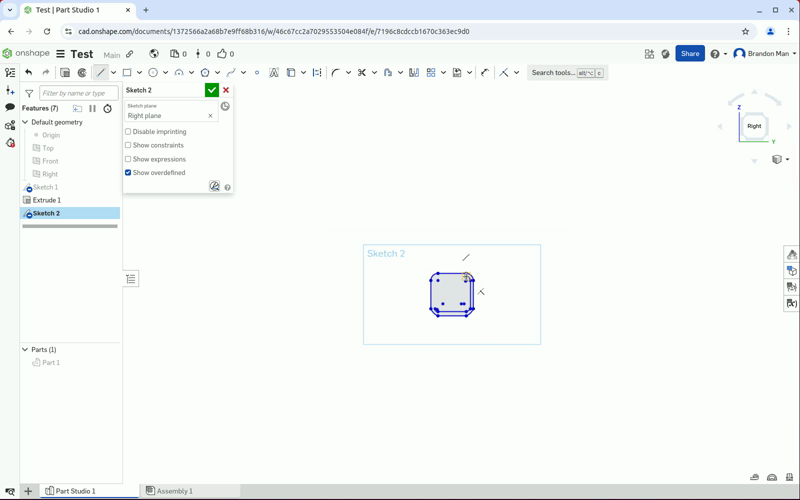
scroll(-6)
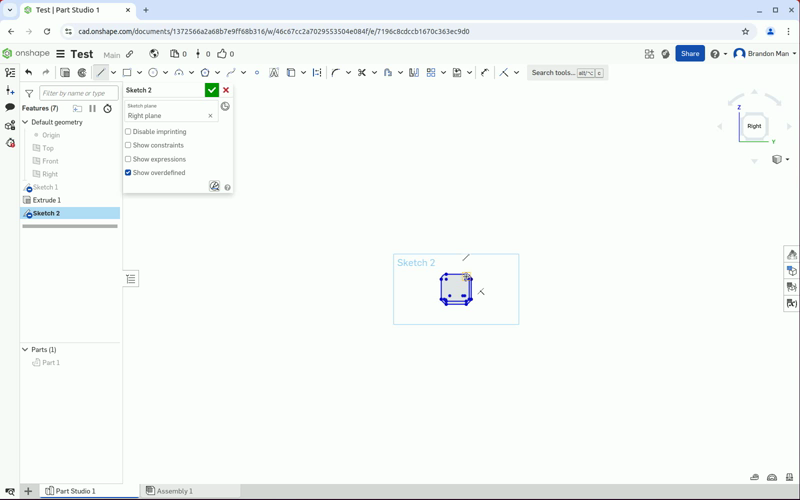
scroll(-6)
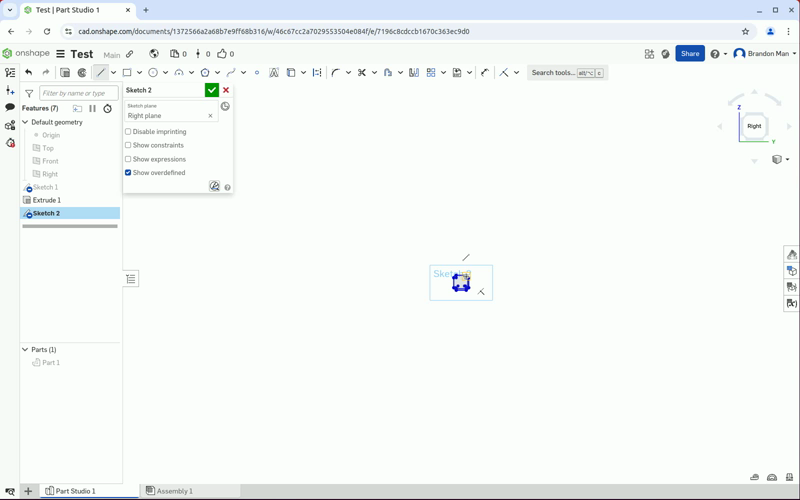
key_down(shift)
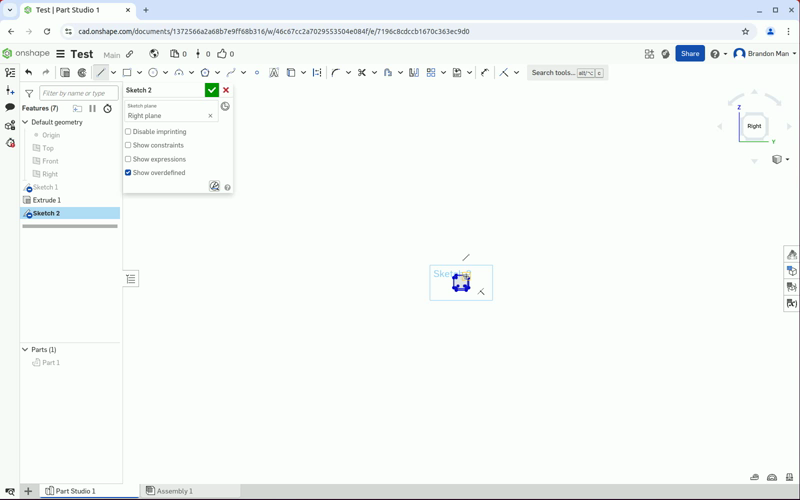
mouse_move(496, 276)
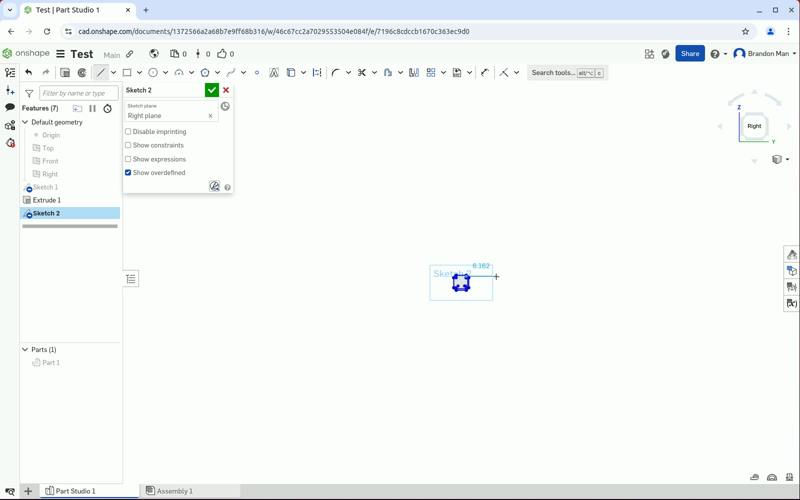
mouse_move(456, 276)
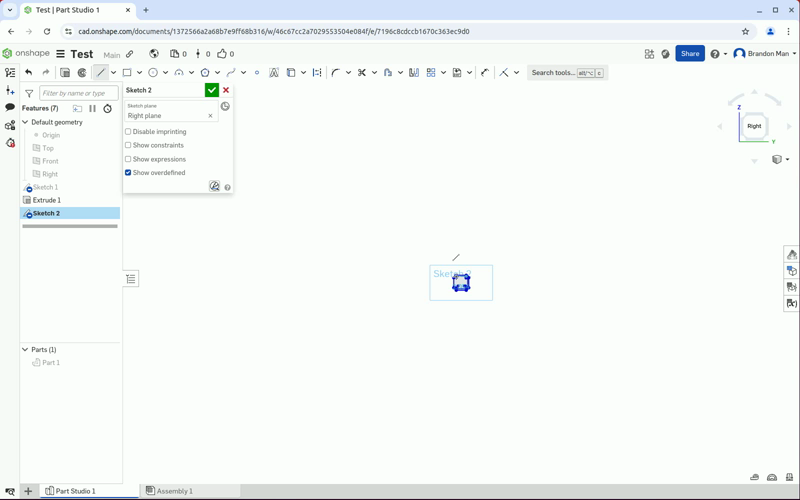
scroll(6)
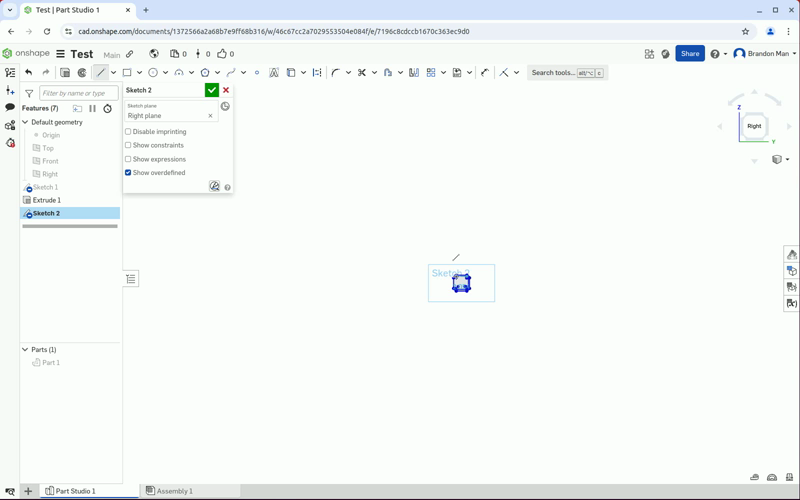
scroll(6)
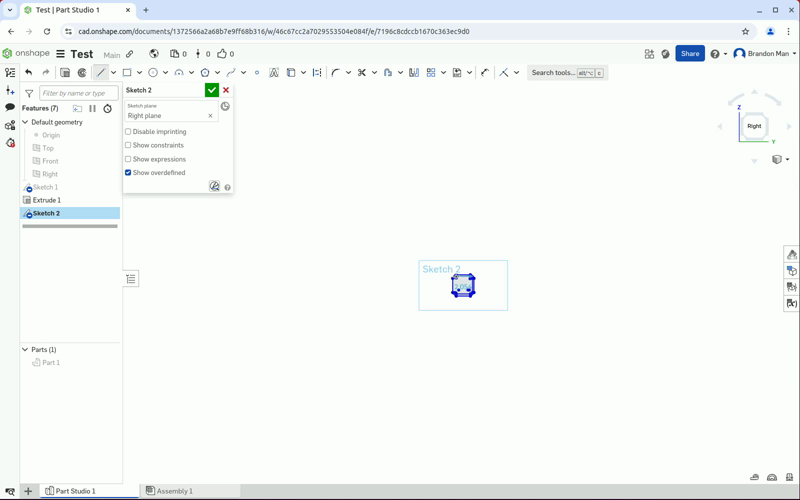
scroll(6)
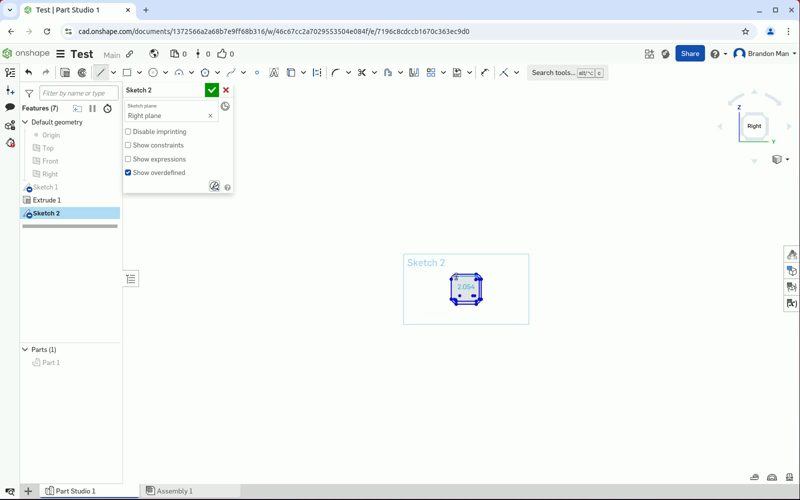
scroll(6)
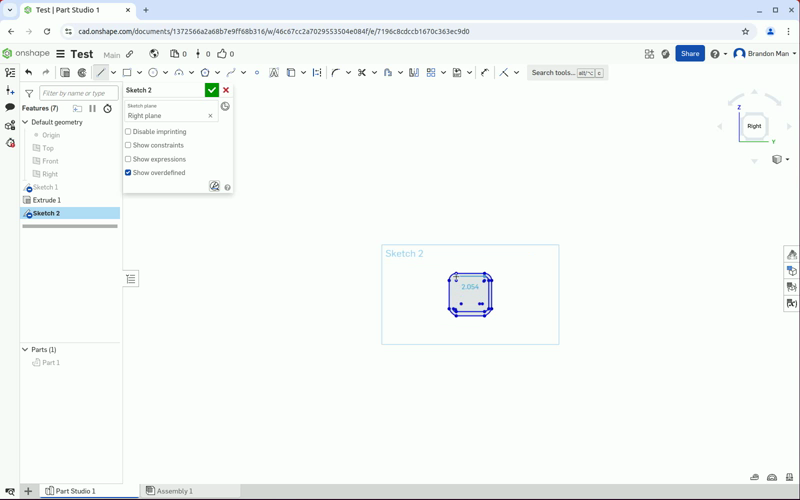
scroll(6)
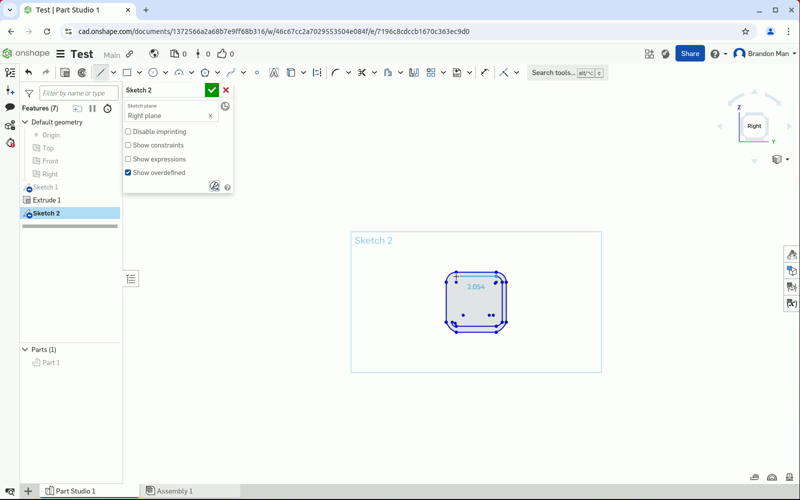
scroll(6)
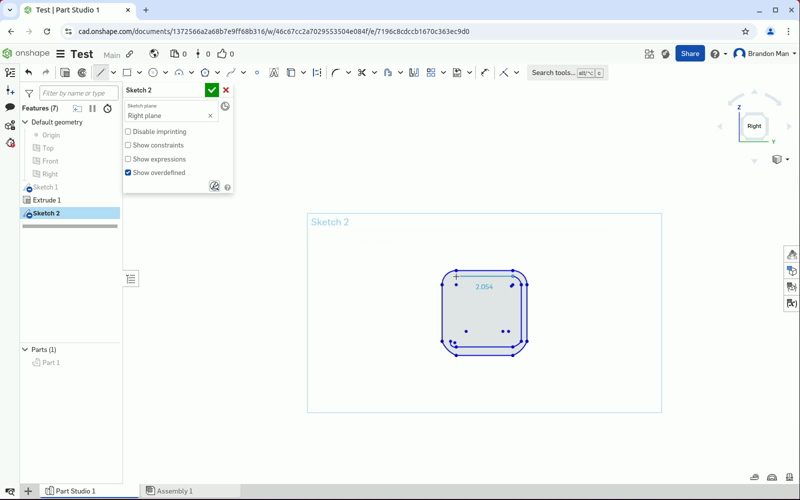
scroll(6)
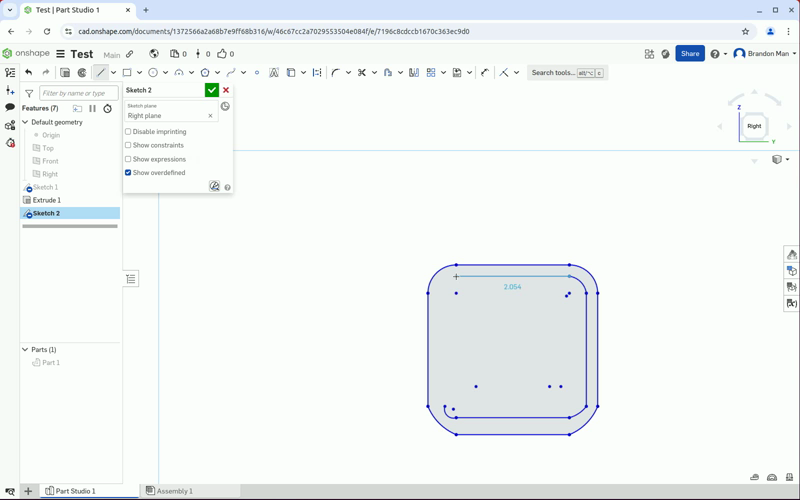
click(456, 276)
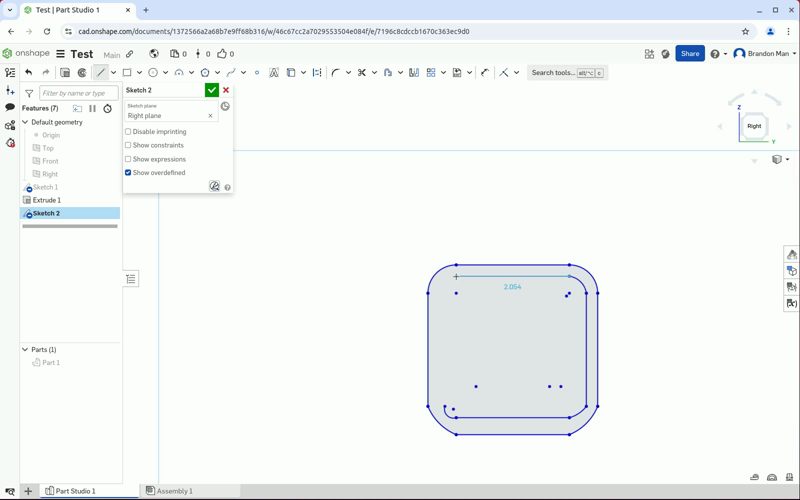
scroll(-6)
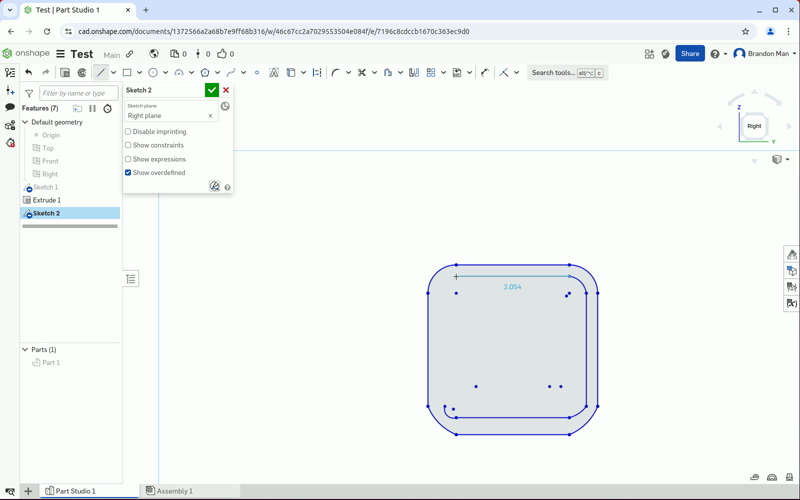
scroll(-6)
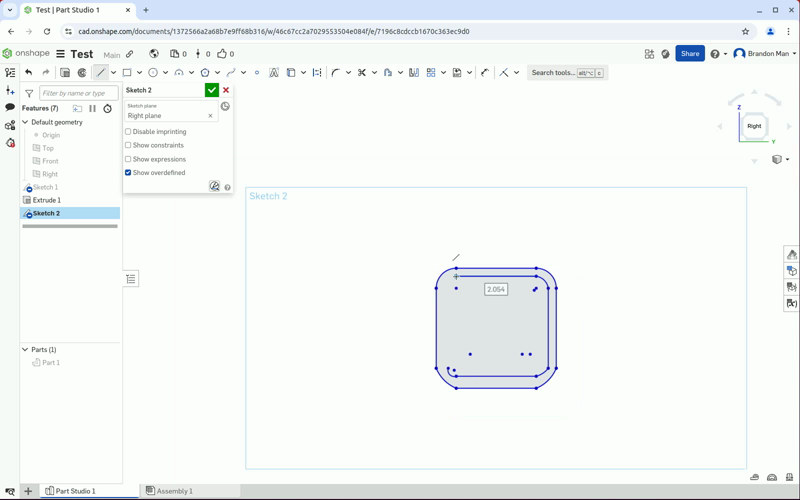
scroll(-6)
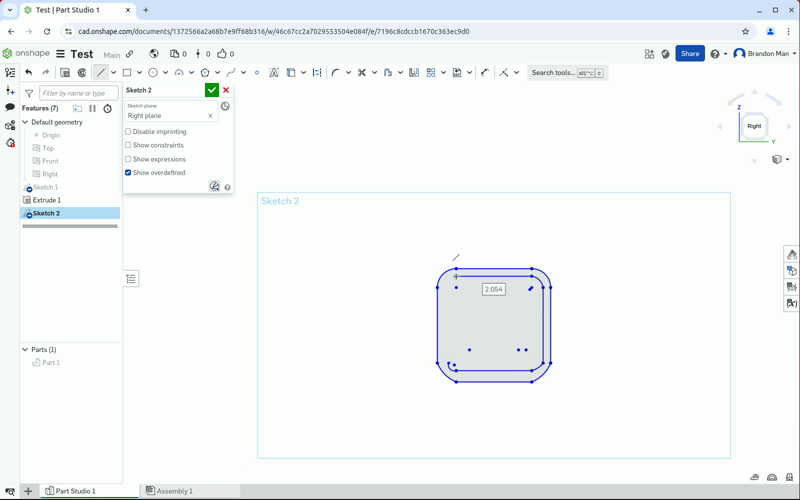
scroll(-6)
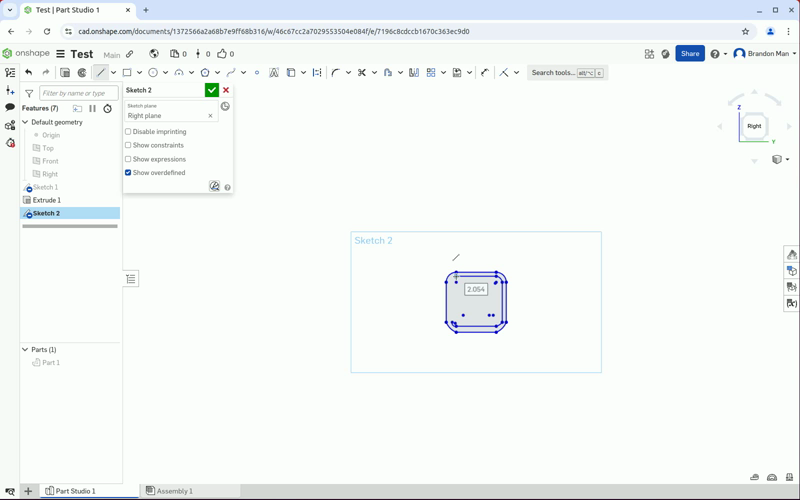
scroll(-6)
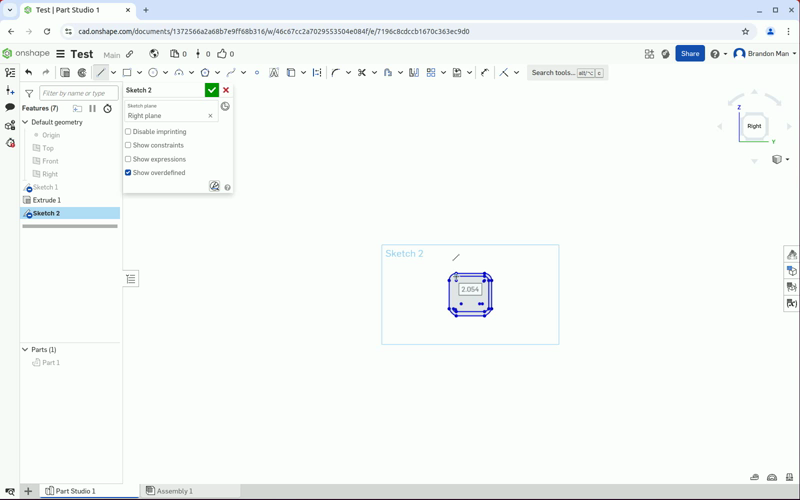
scroll(-6)
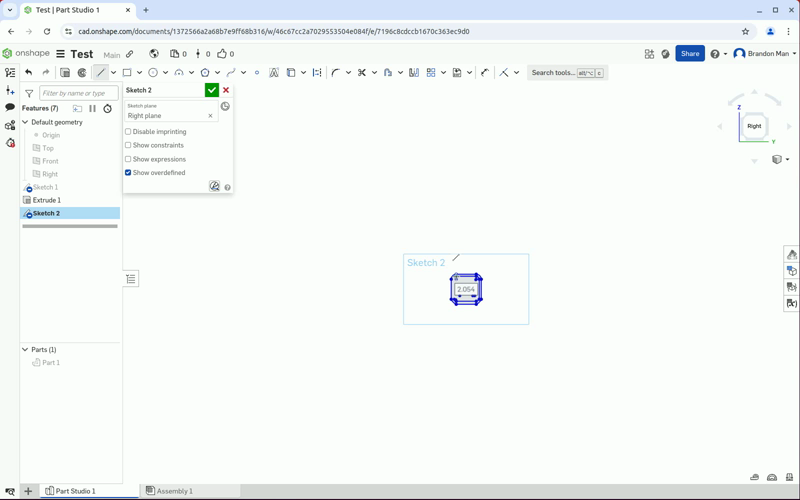
scroll(-6)
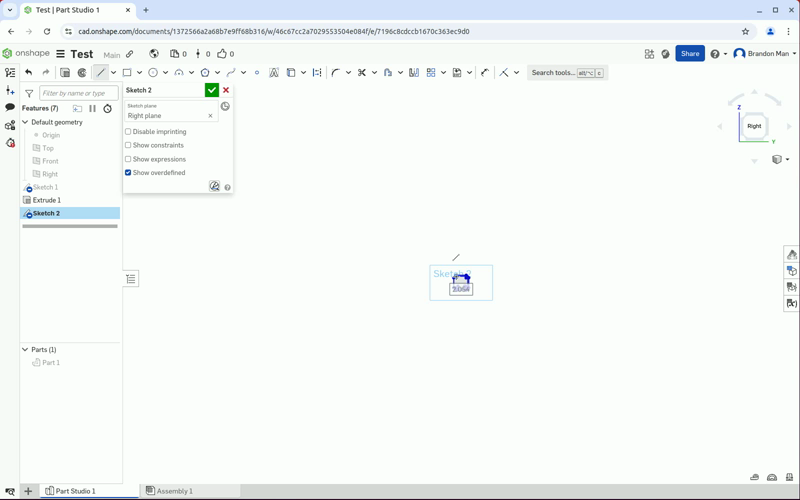
key_up(shift)
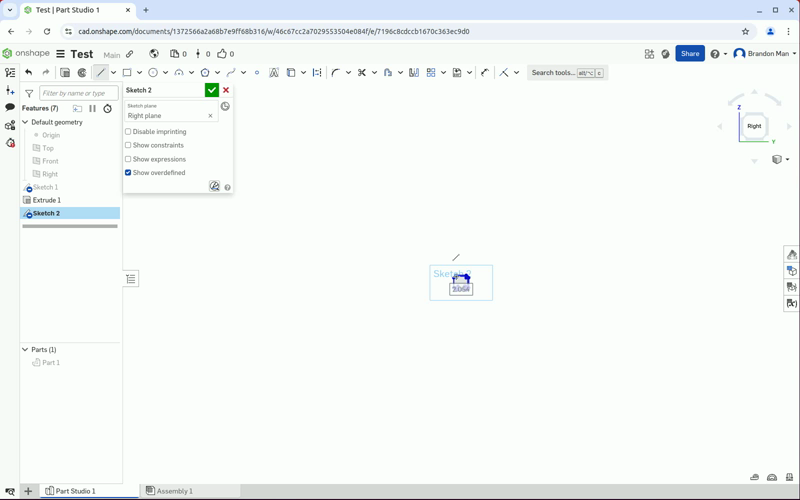
key(esc)
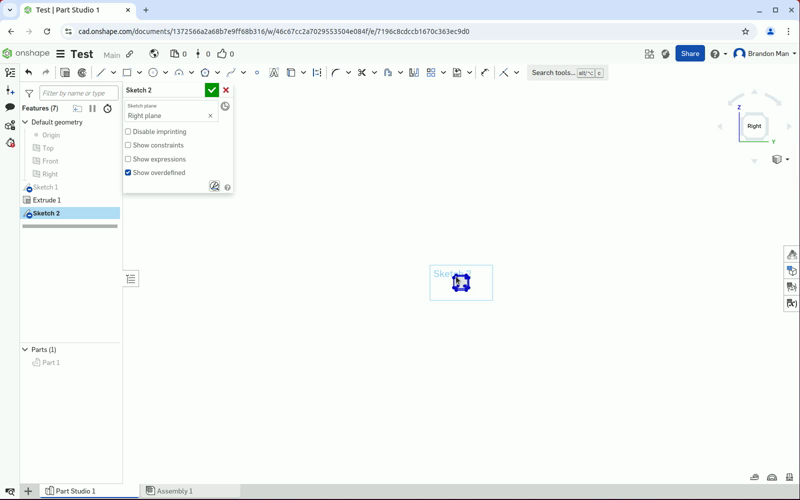
key(a)
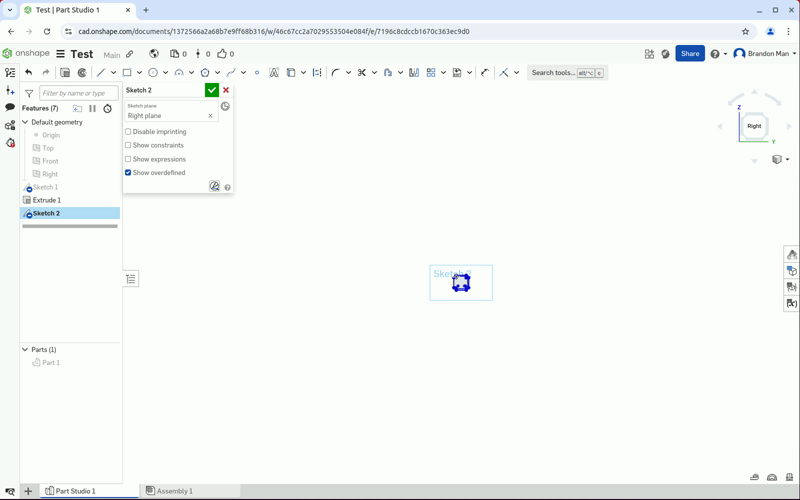
mouse_move(456, 276)
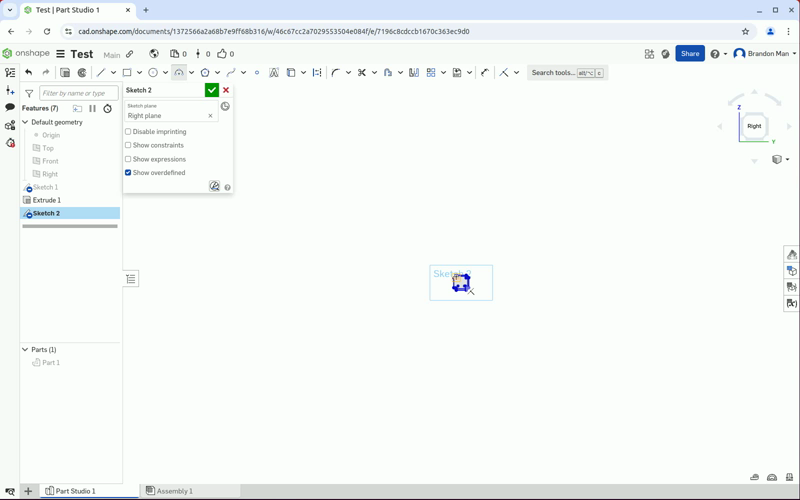
scroll(6)
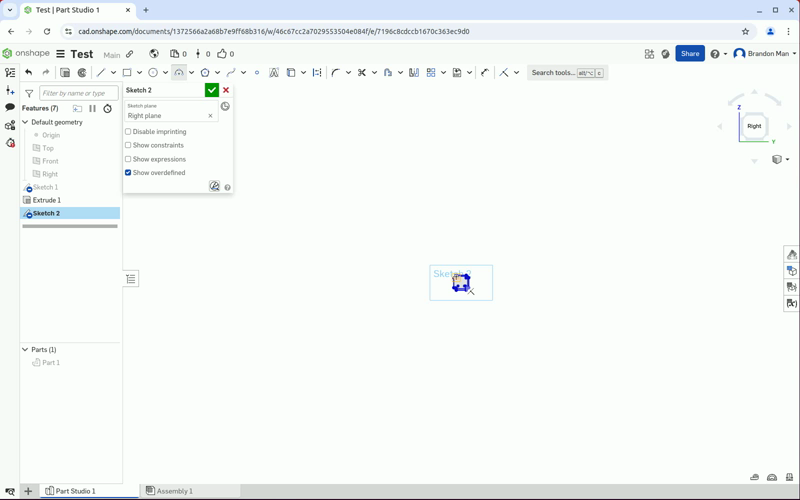
scroll(6)
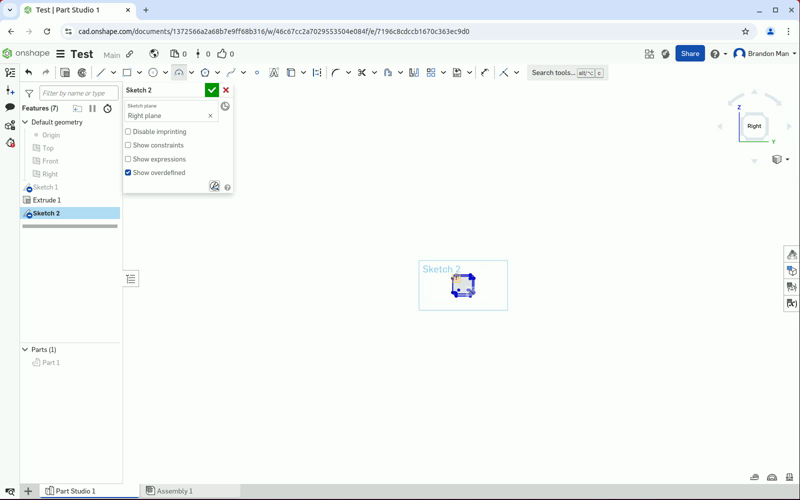
scroll(6)
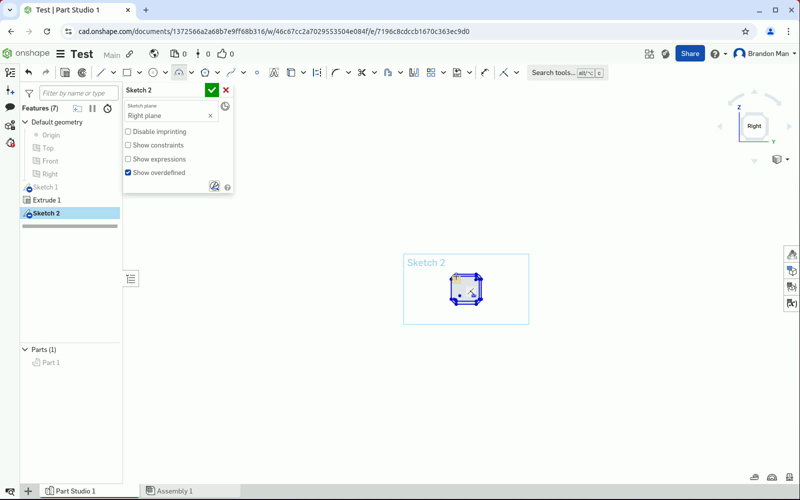
scroll(6)
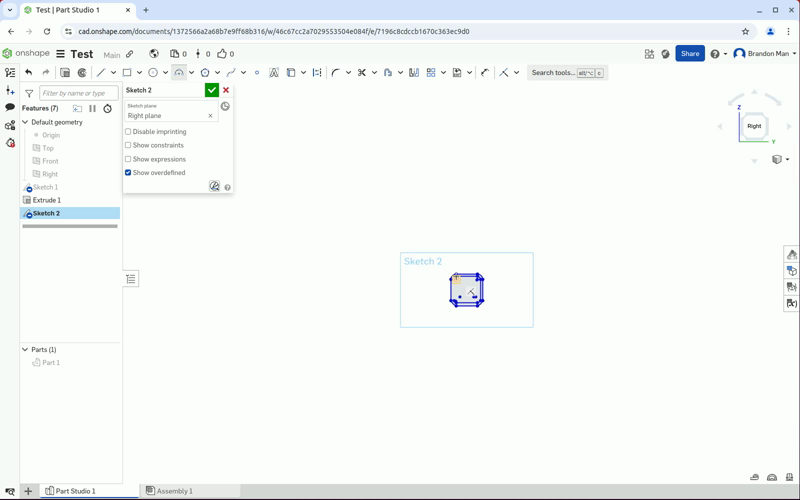
scroll(6)
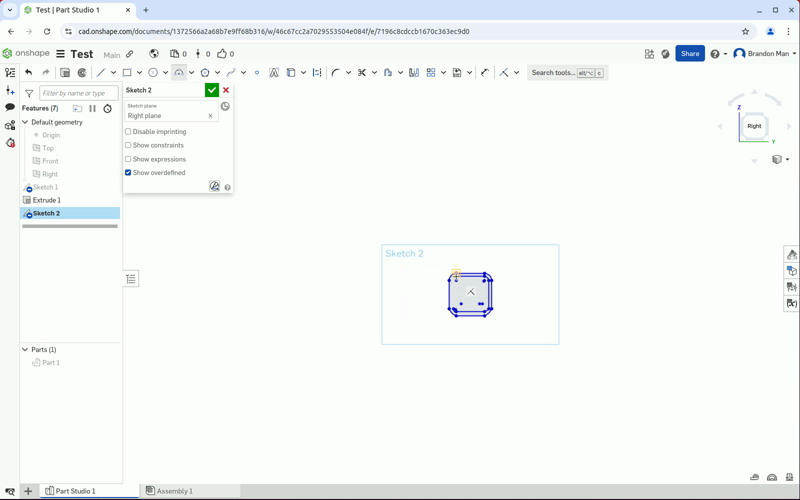
scroll(6)
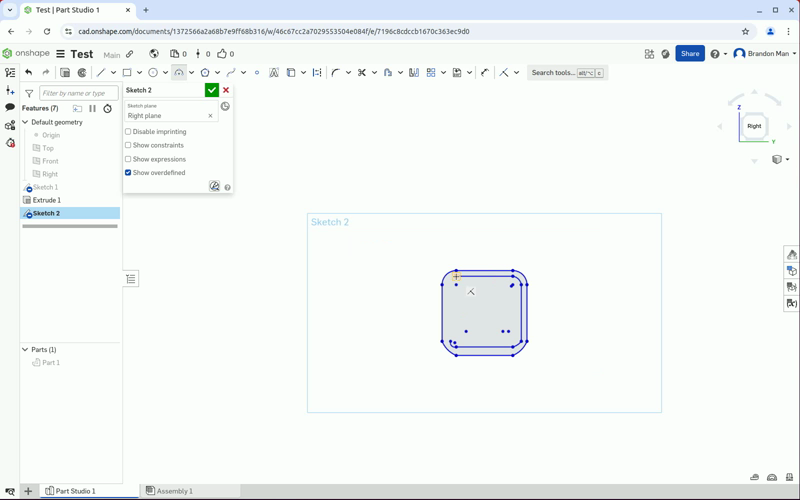
scroll(6)
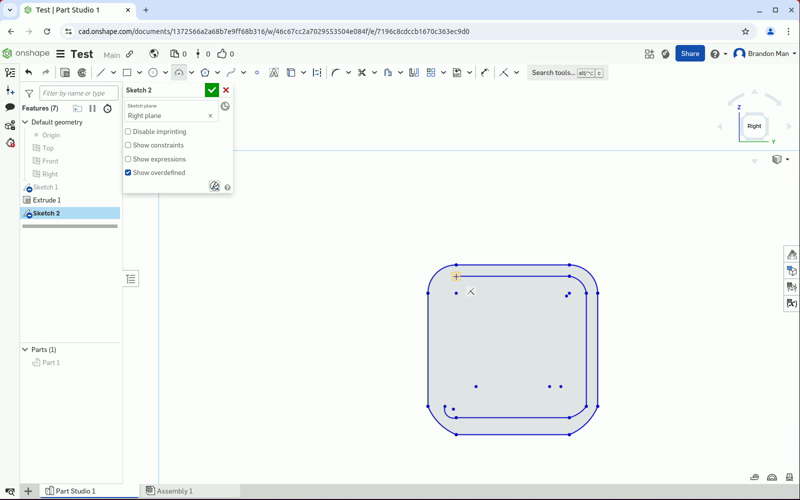
click(456, 276)
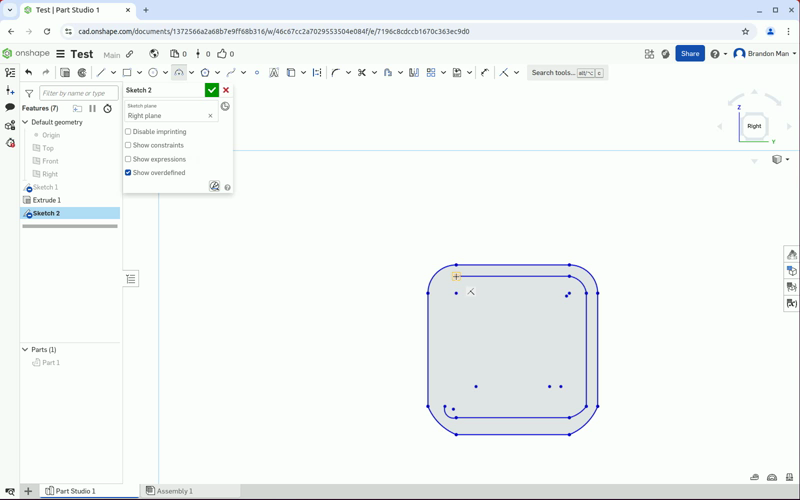
scroll(-6)
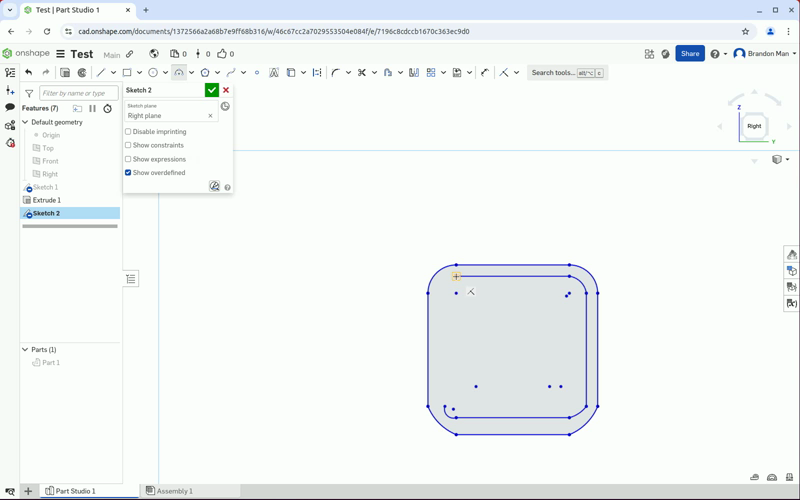
scroll(-6)
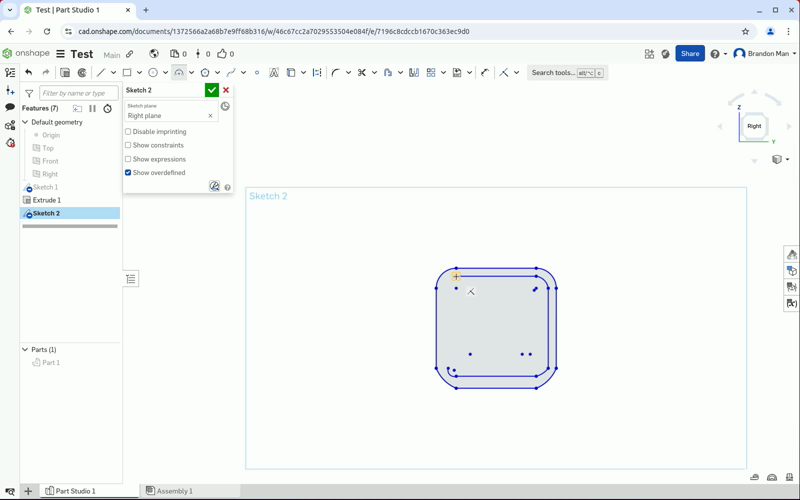
scroll(-6)
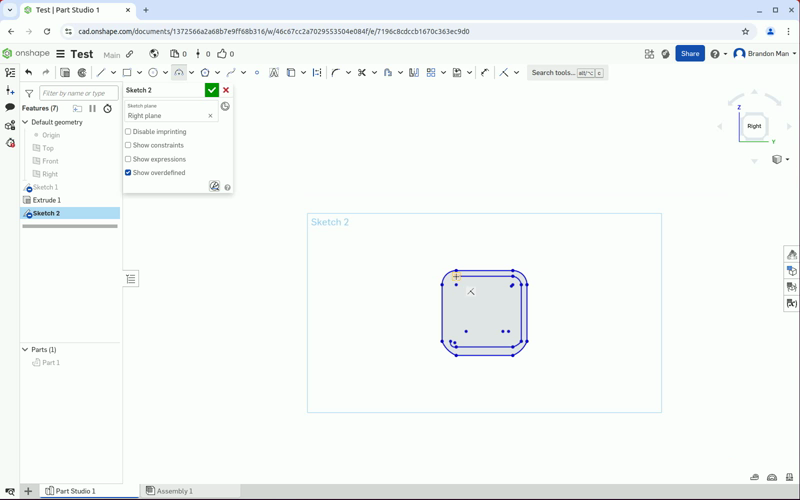
scroll(-6)
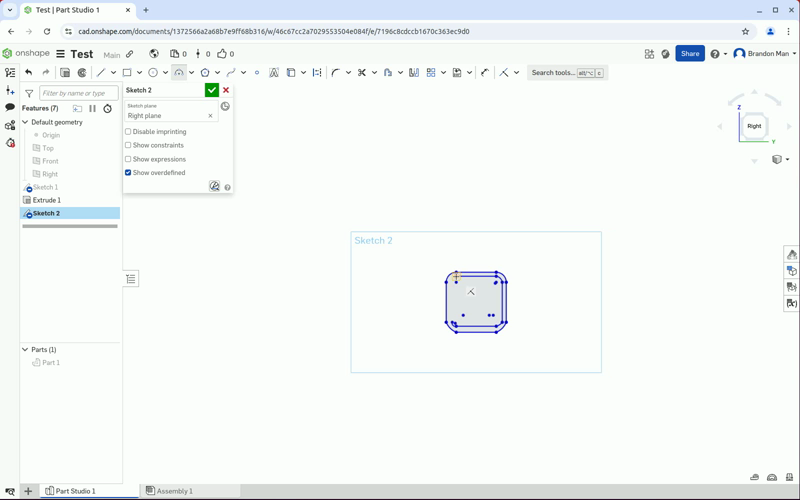
scroll(-6)
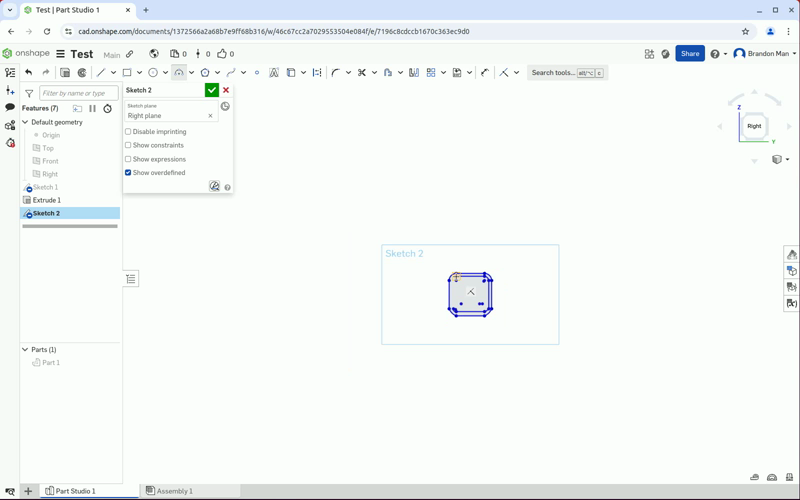
scroll(-6)
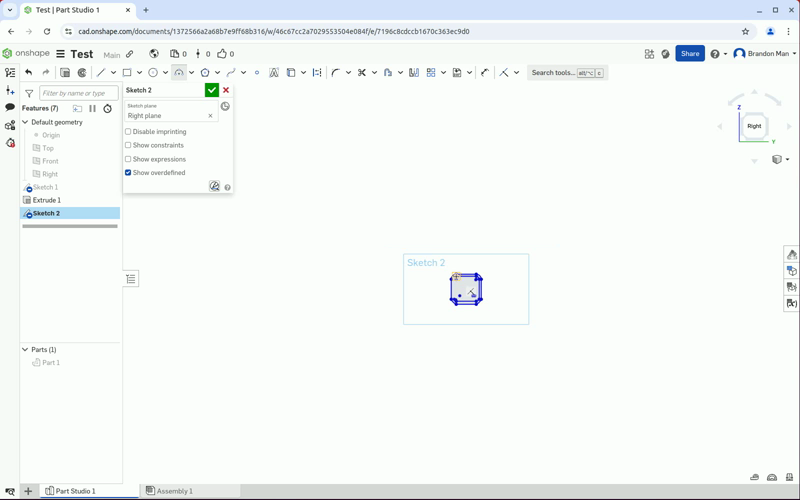
scroll(-6)
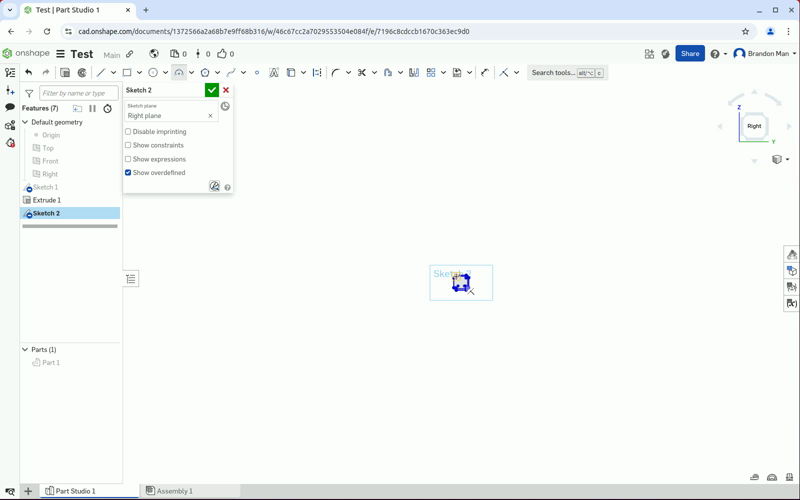
key_down(shift)
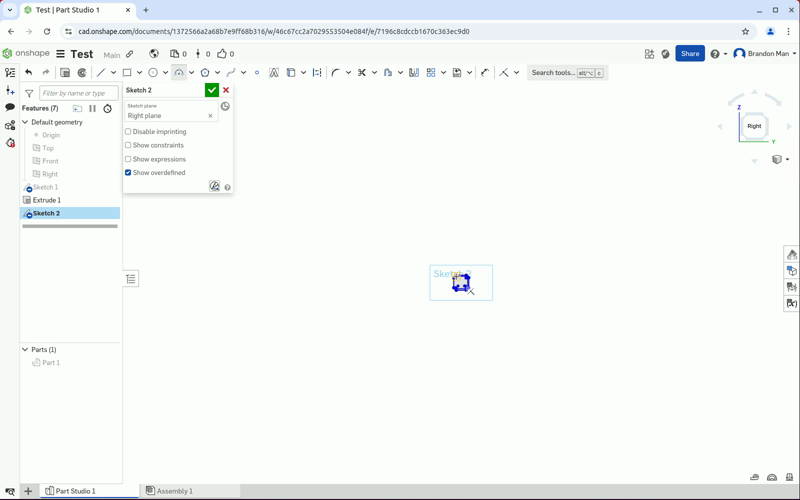
mouse_move(455, 277)
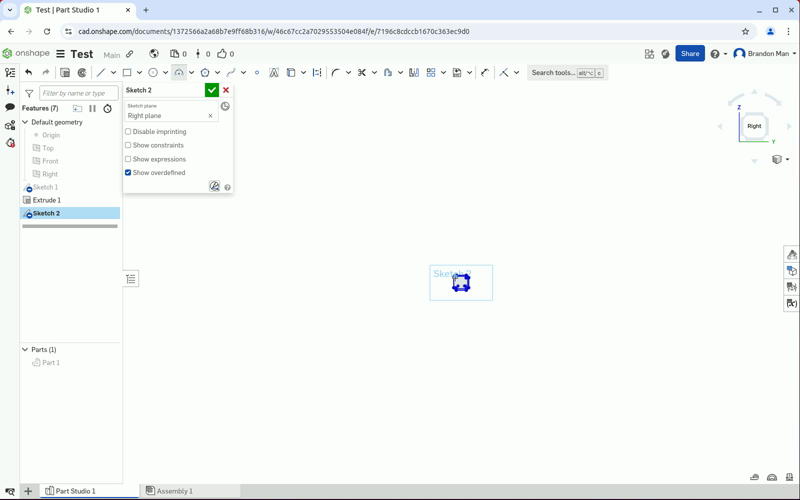
scroll(6)
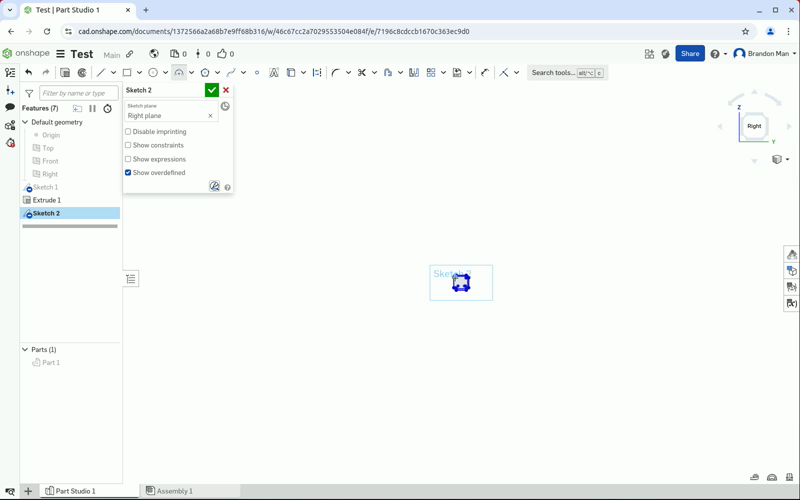
scroll(6)
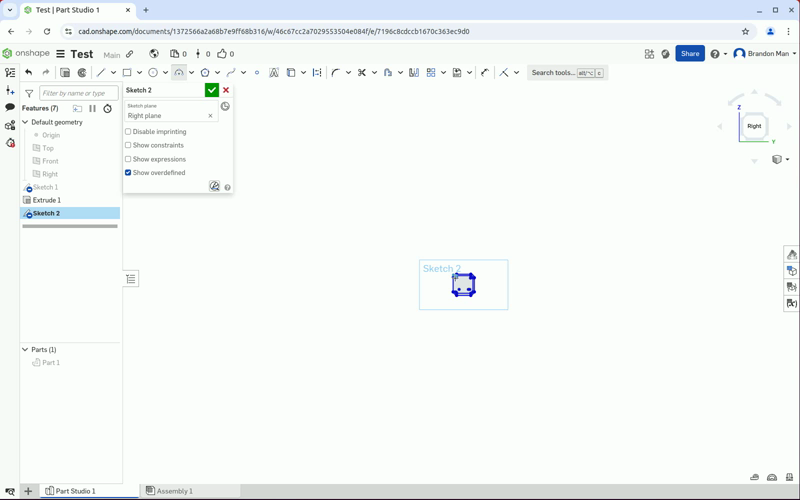
scroll(6)
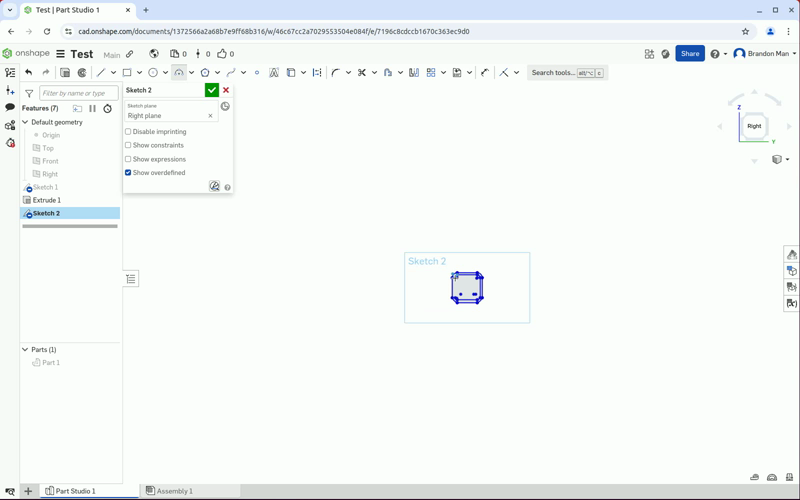
scroll(6)
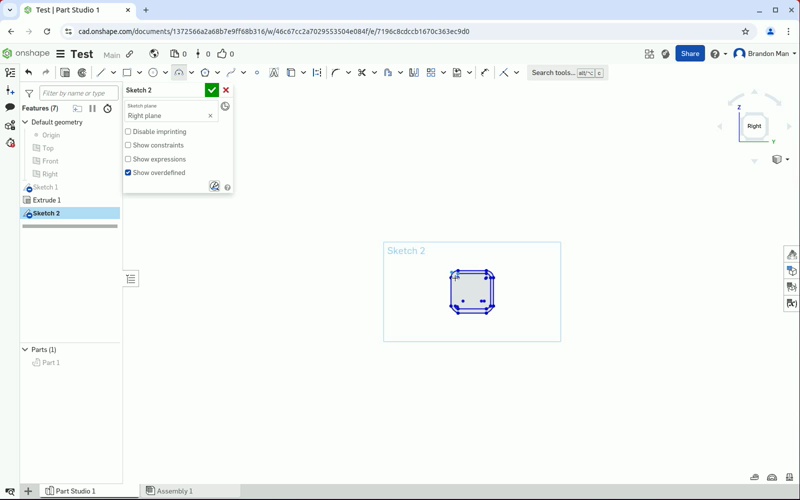
scroll(6)
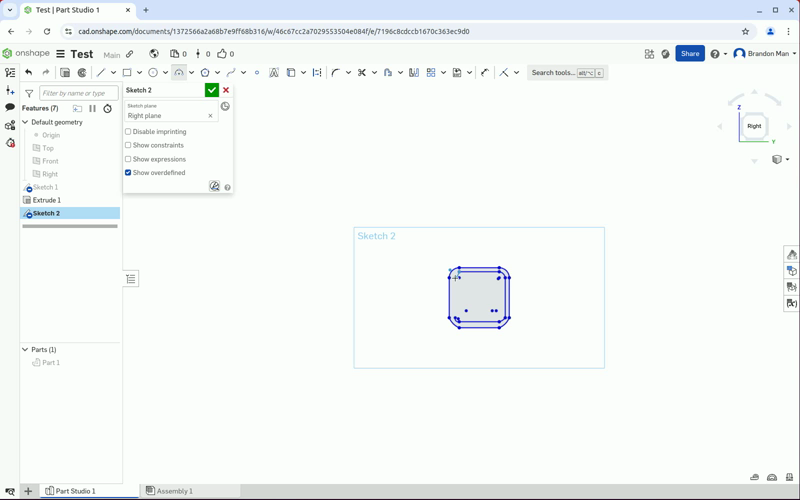
scroll(6)
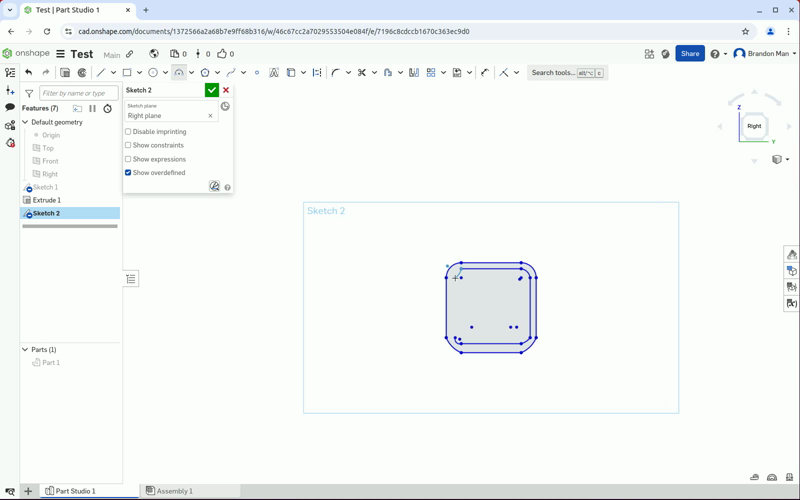
scroll(6)
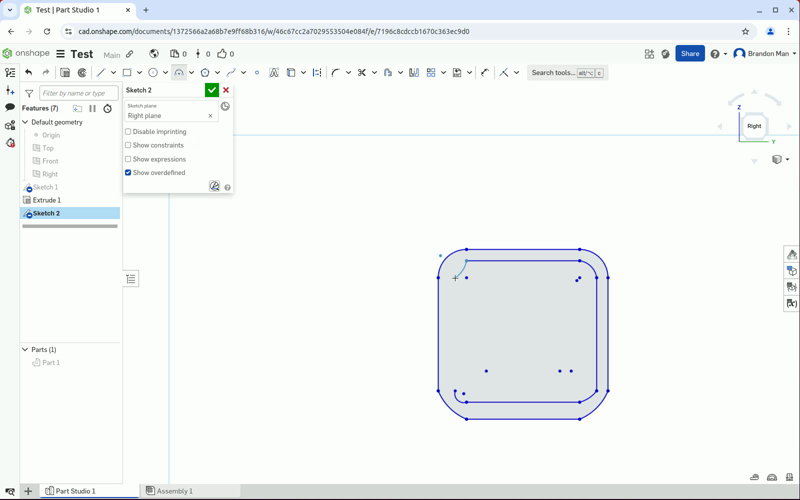
click(455, 277)
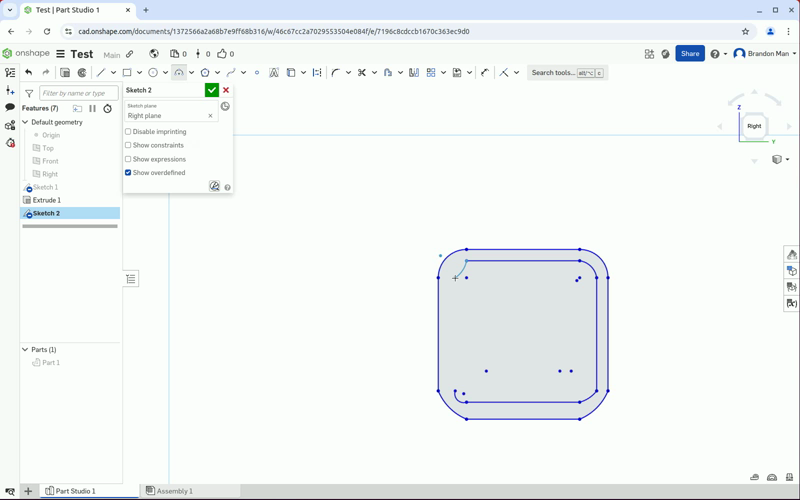
scroll(-6)
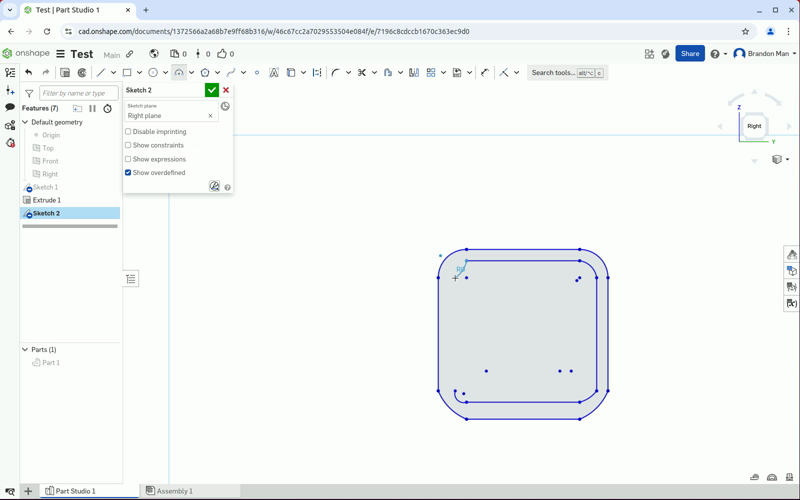
scroll(-6)
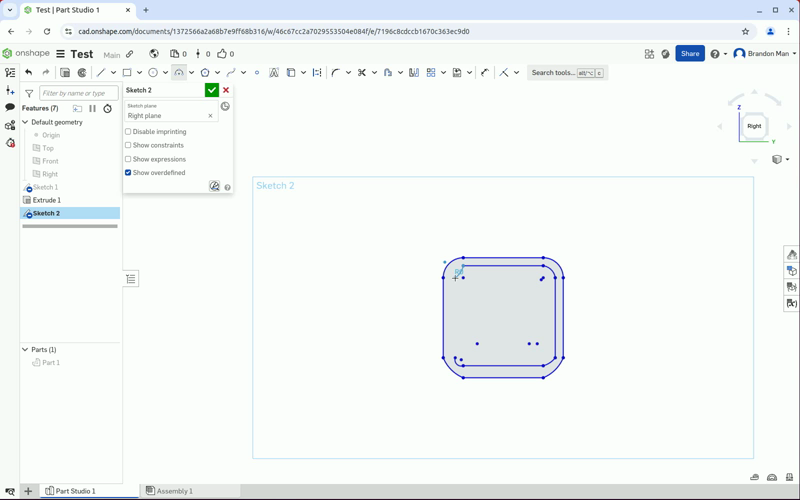
scroll(-6)
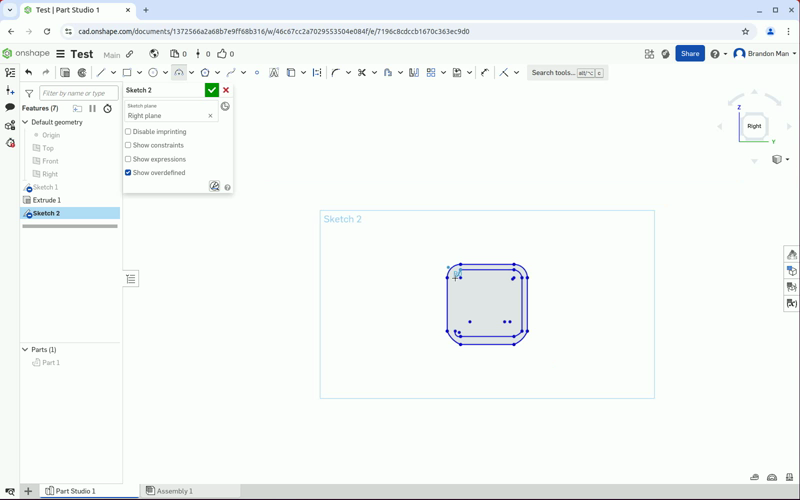
scroll(-6)
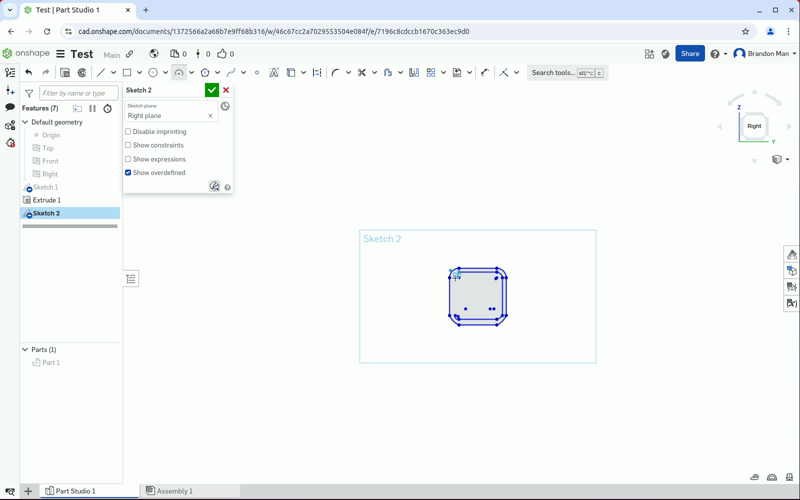
scroll(-6)
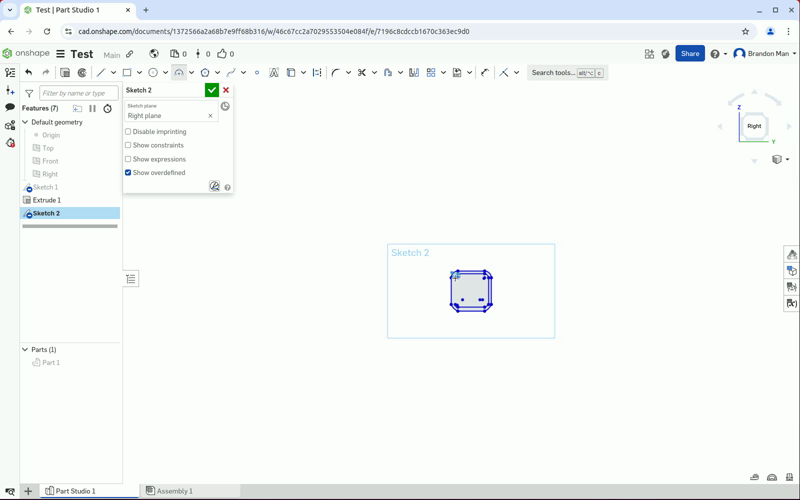
scroll(-6)
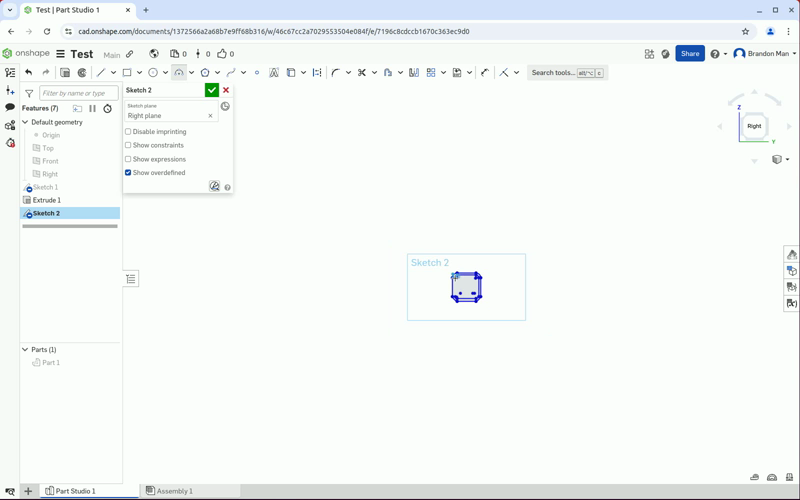
scroll(-6)
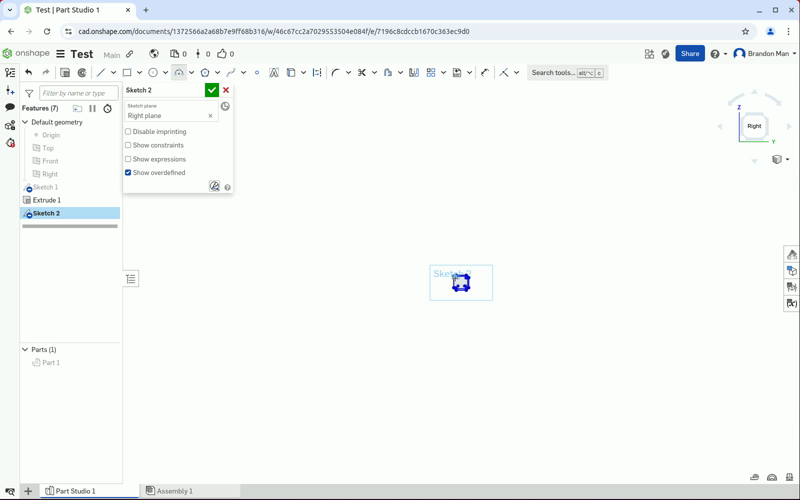
mouse_move(455, 276)
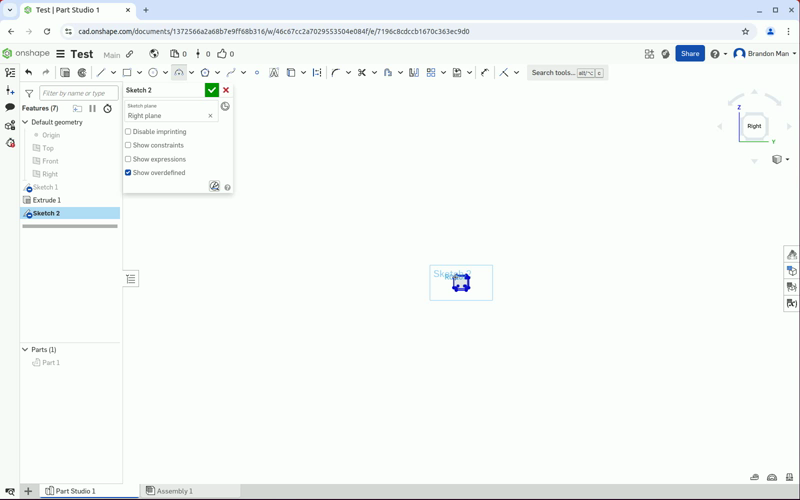
scroll(6)
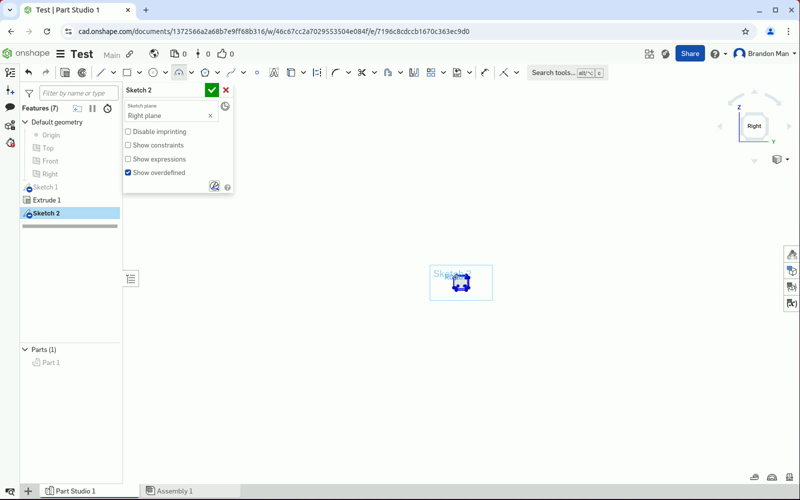
scroll(6)
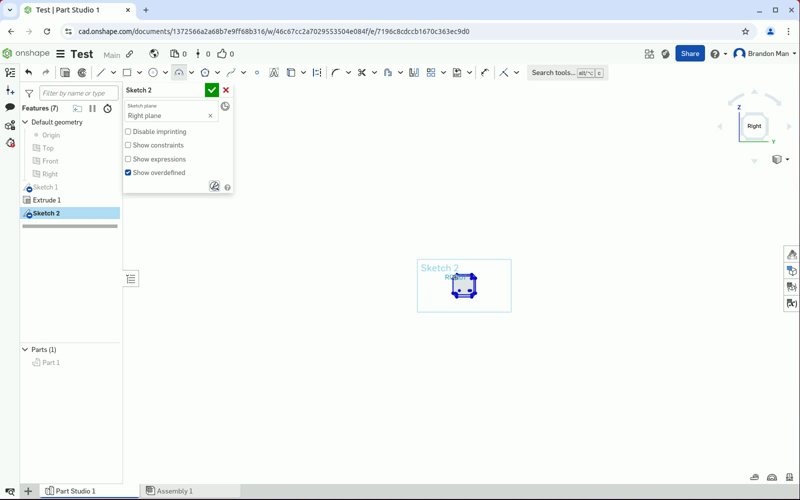
scroll(6)
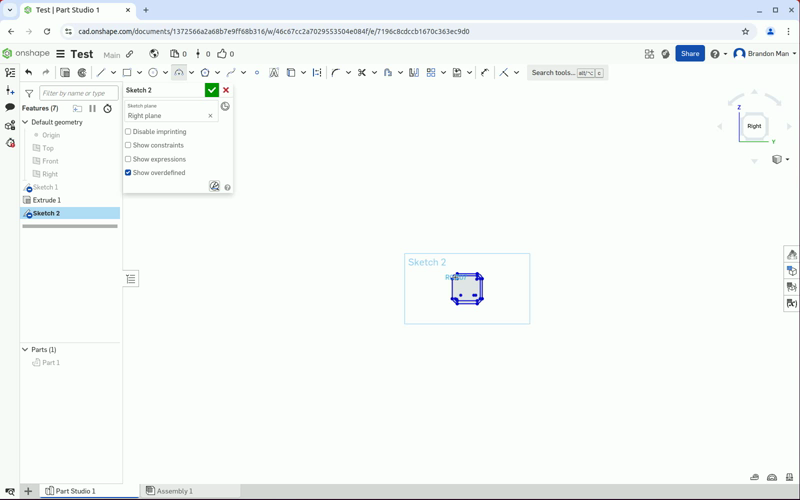
scroll(6)
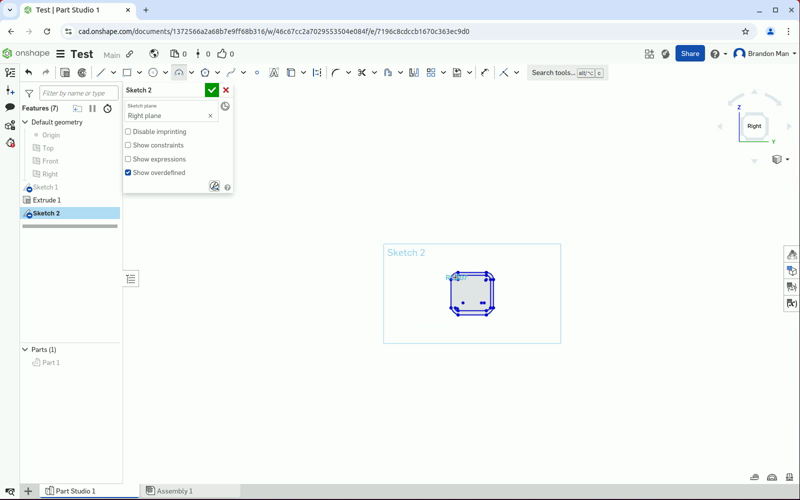
scroll(6)
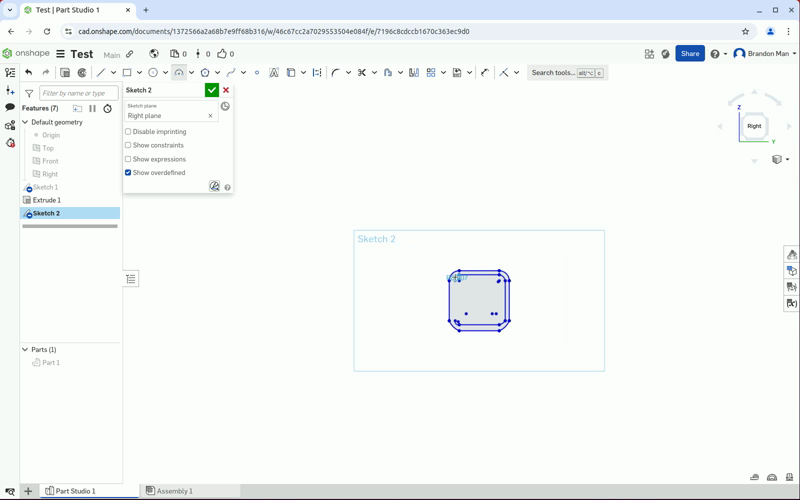
scroll(6)
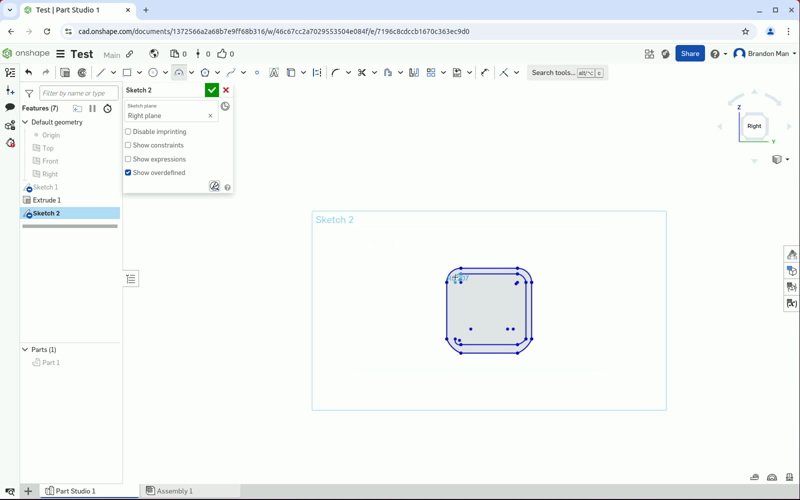
scroll(6)
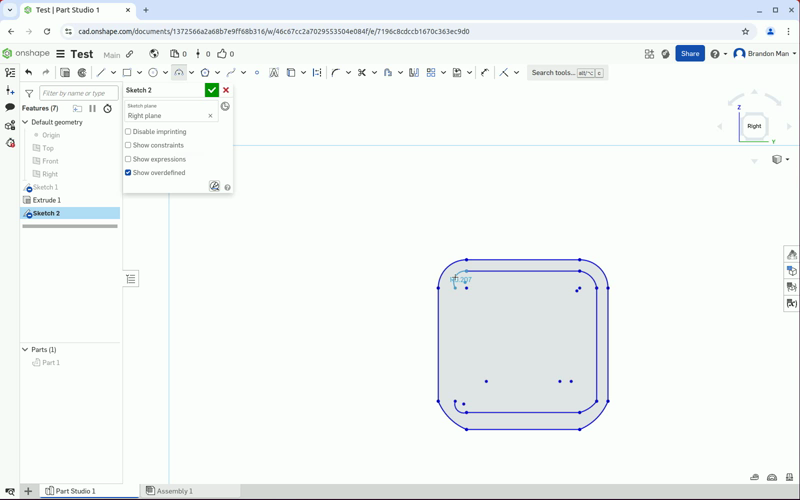
click(455, 276)
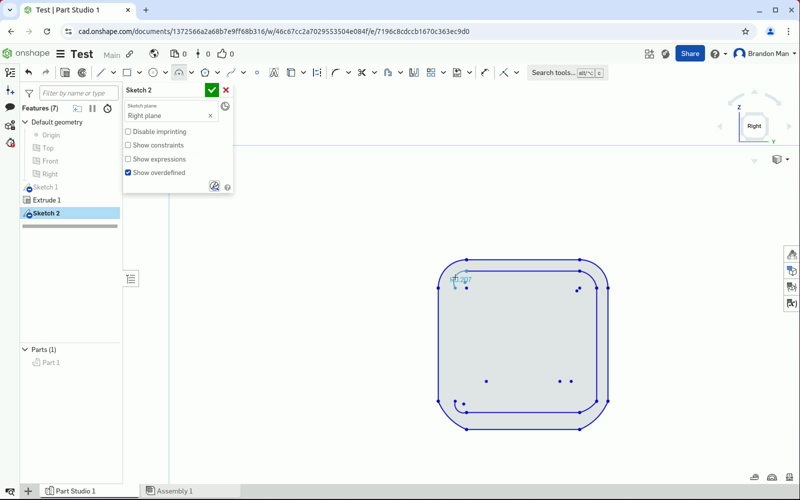
scroll(-6)
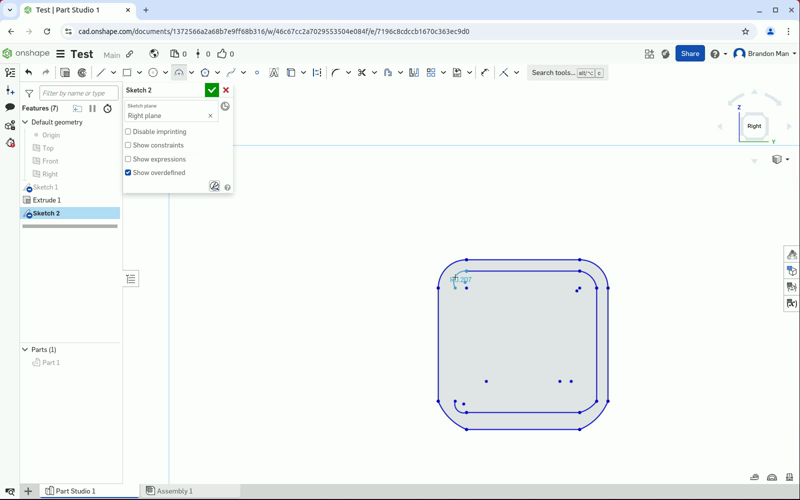
scroll(-6)
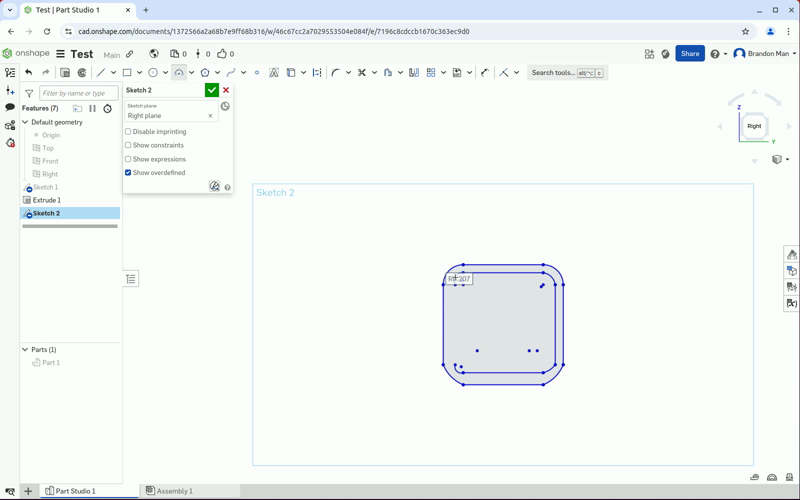
scroll(-6)
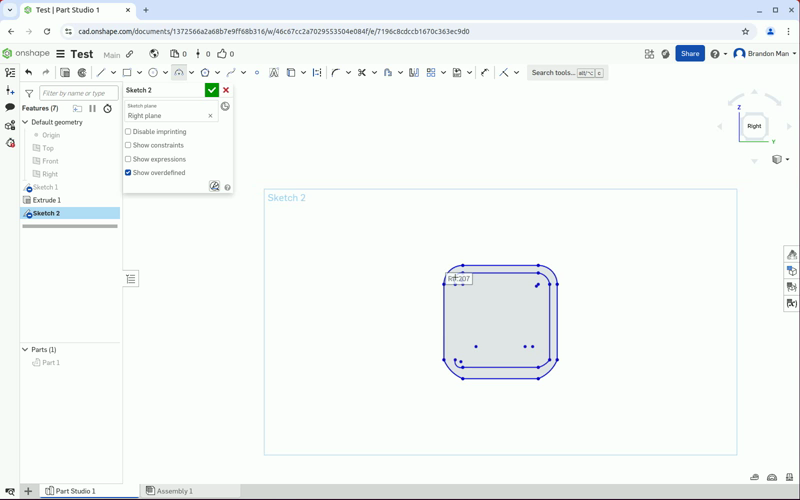
scroll(-6)
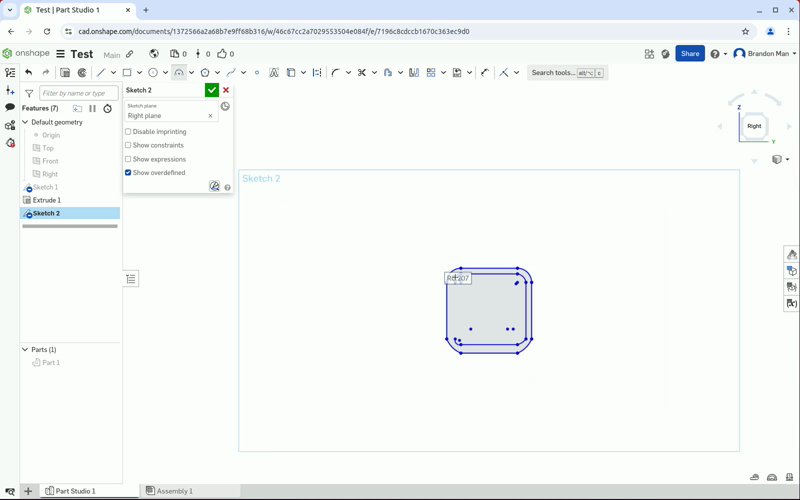
scroll(-6)
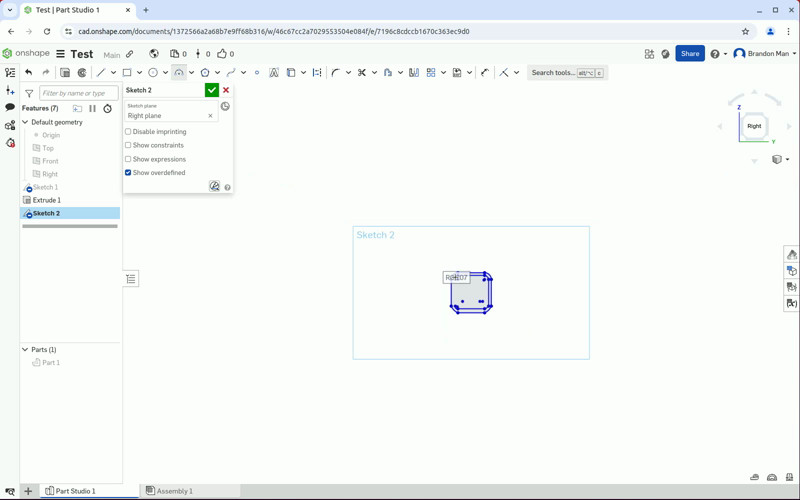
scroll(-6)
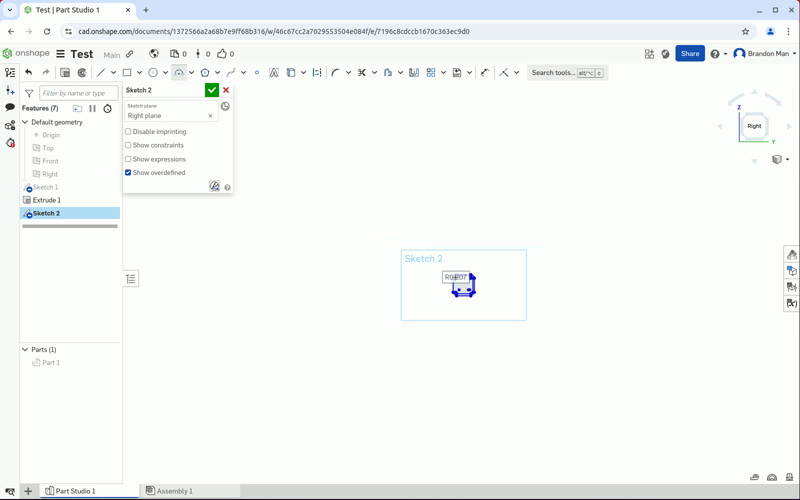
scroll(-6)
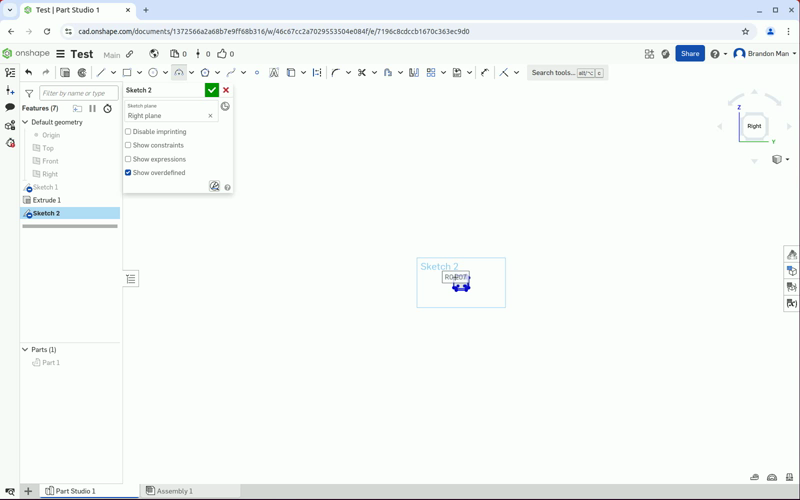
key_up(shift)
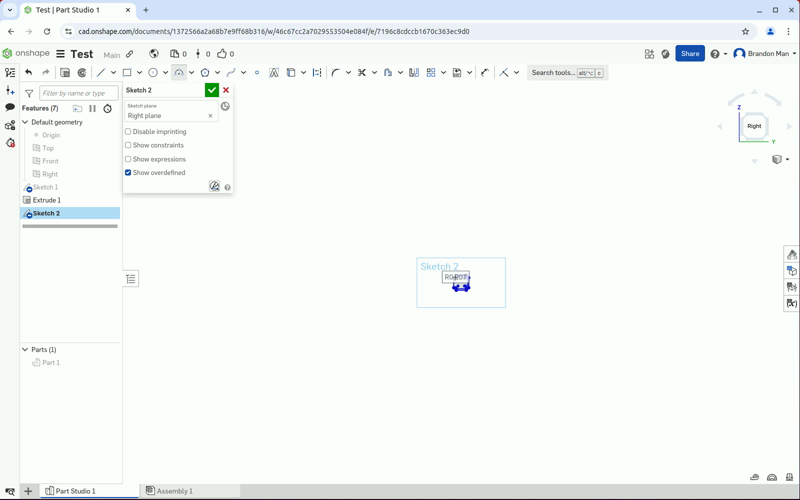
key(esc)
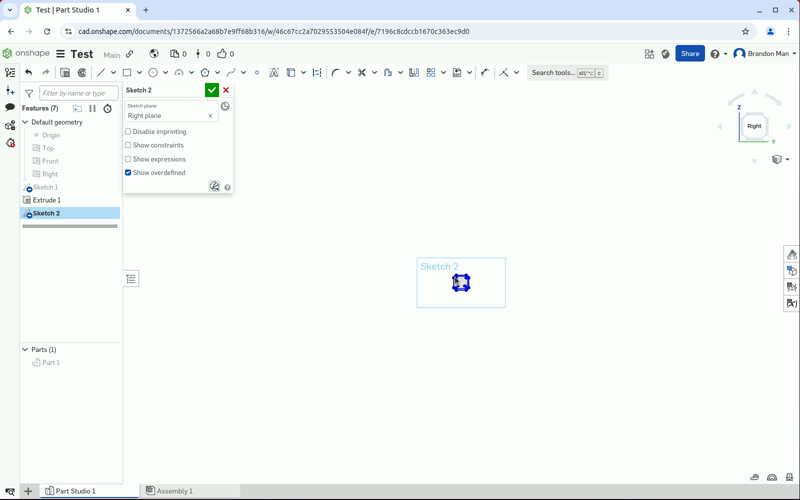
key(l)
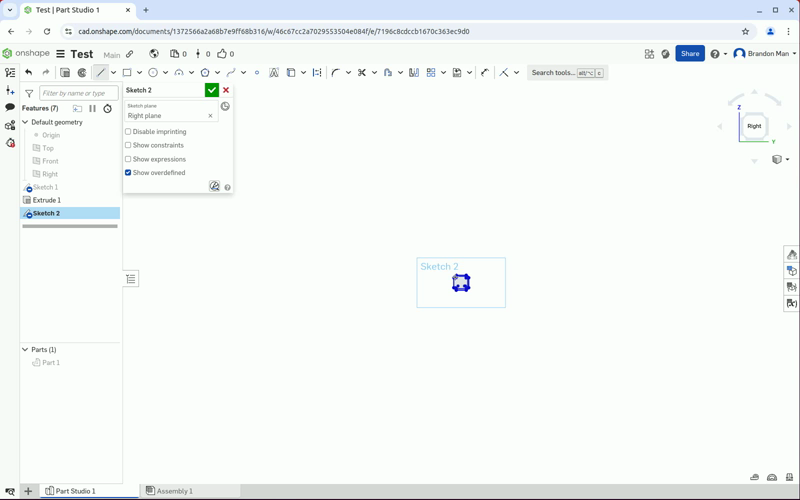
mouse_move(455, 277)
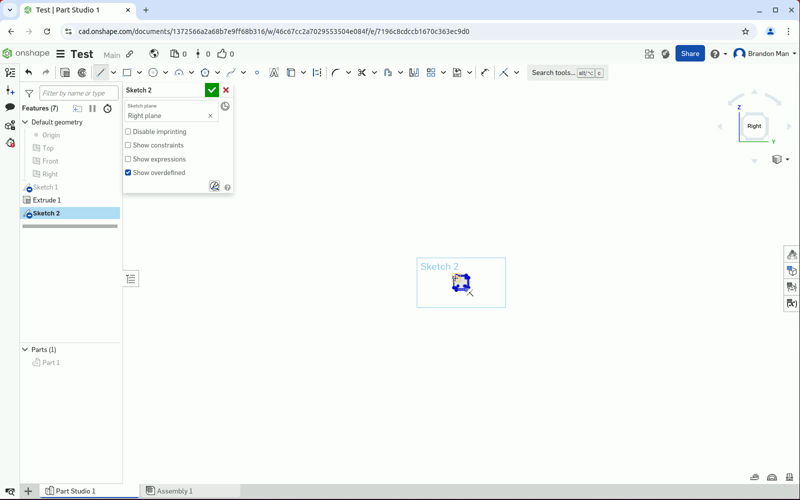
scroll(6)
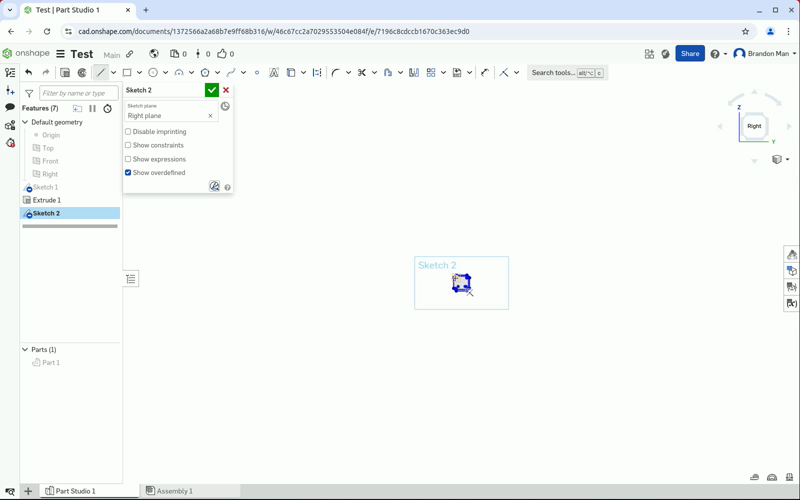
scroll(6)
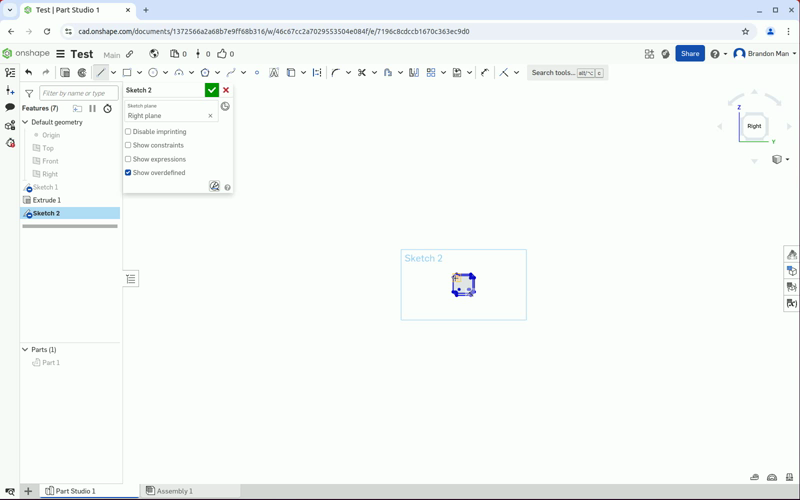
scroll(6)
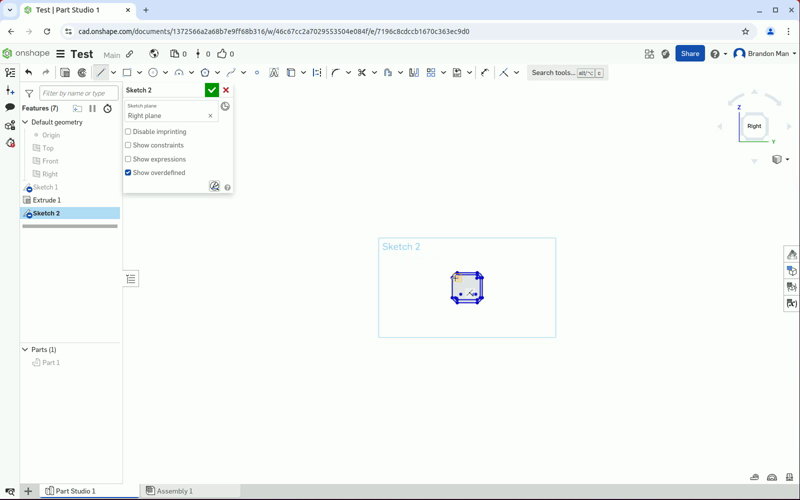
scroll(6)
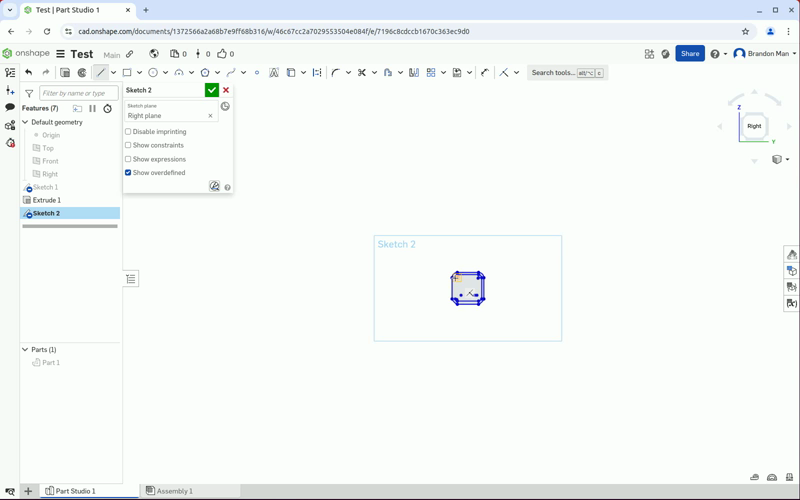
scroll(6)
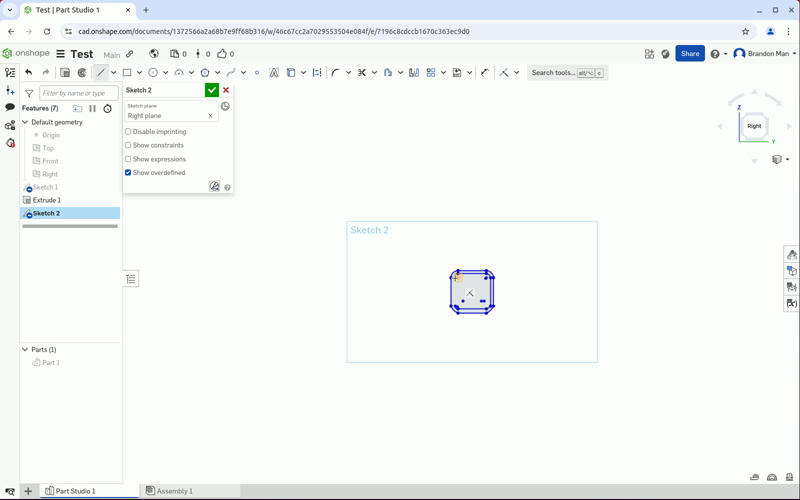
scroll(6)
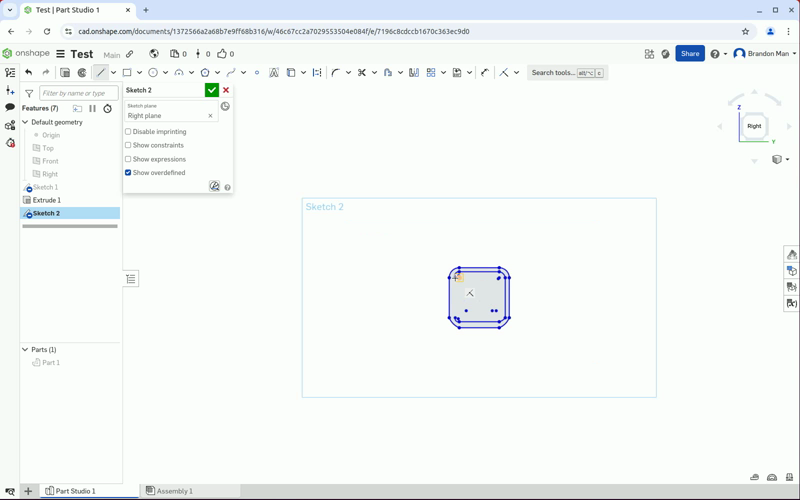
scroll(6)
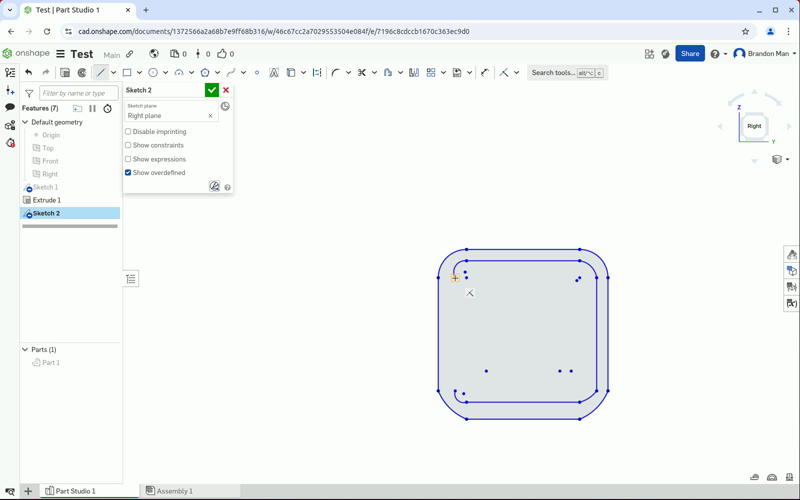
click(455, 277)
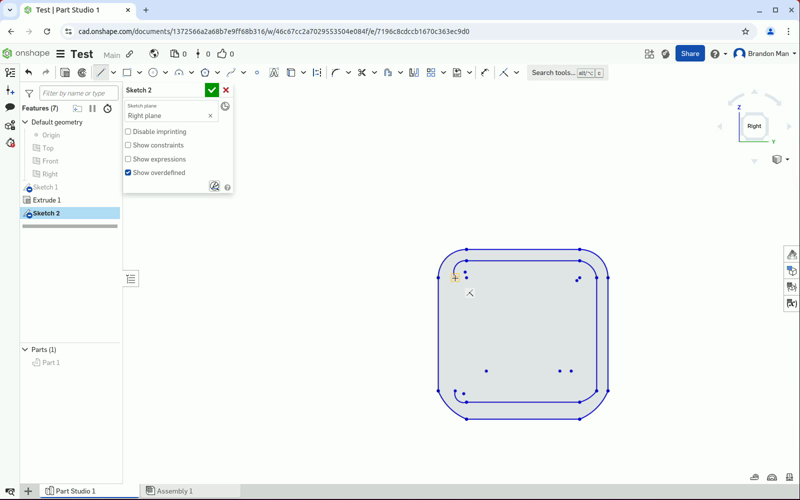
scroll(-6)
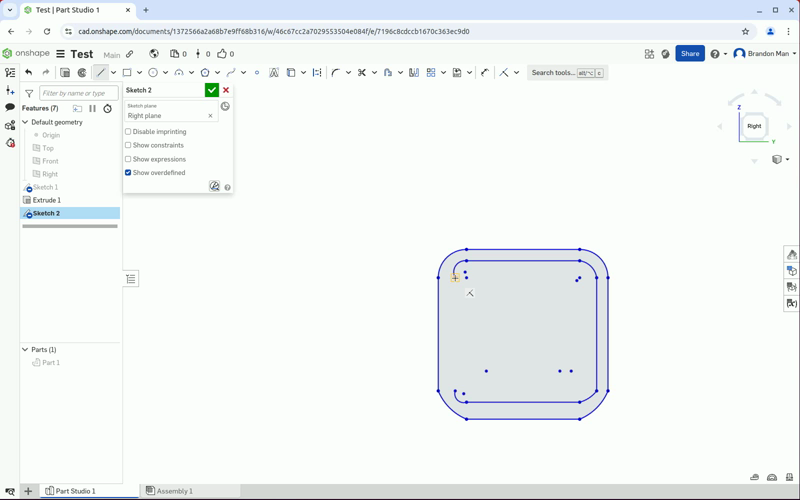
scroll(-6)
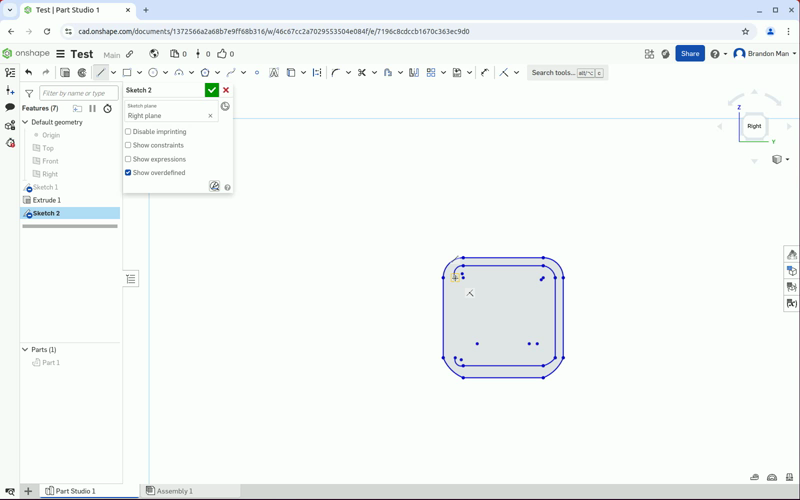
scroll(-6)
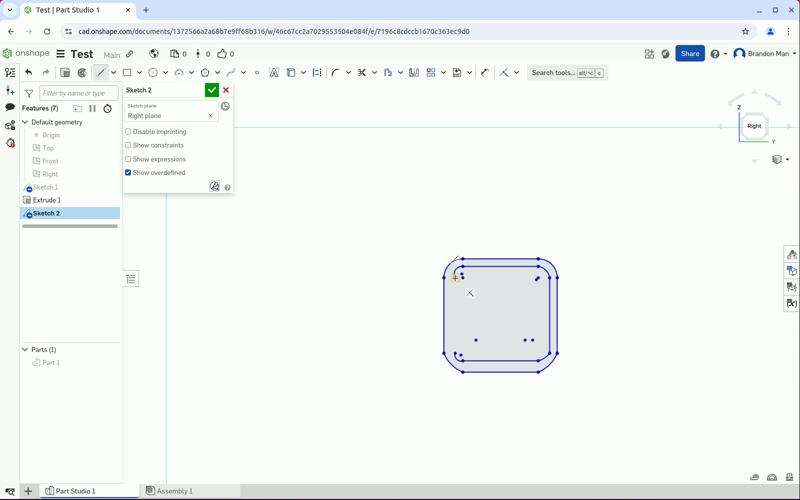
scroll(-6)
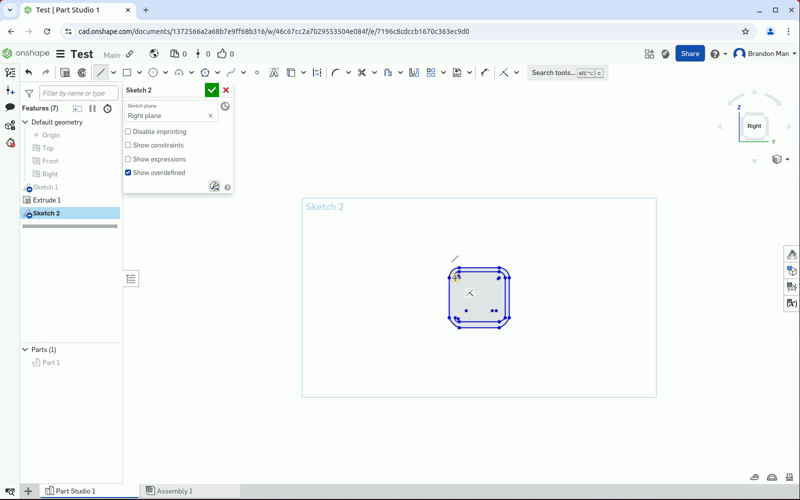
scroll(-6)
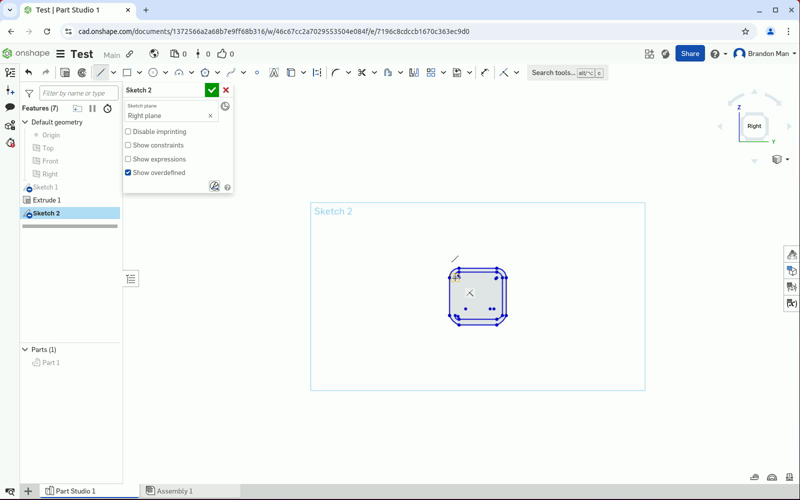
scroll(-6)
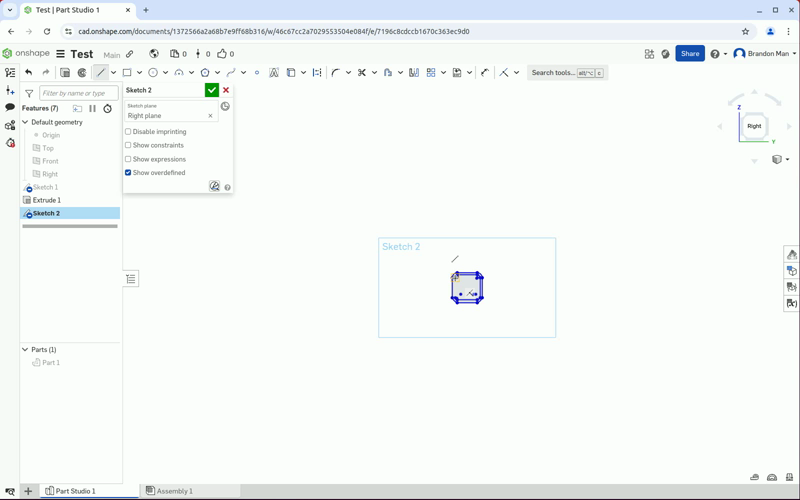
scroll(-6)
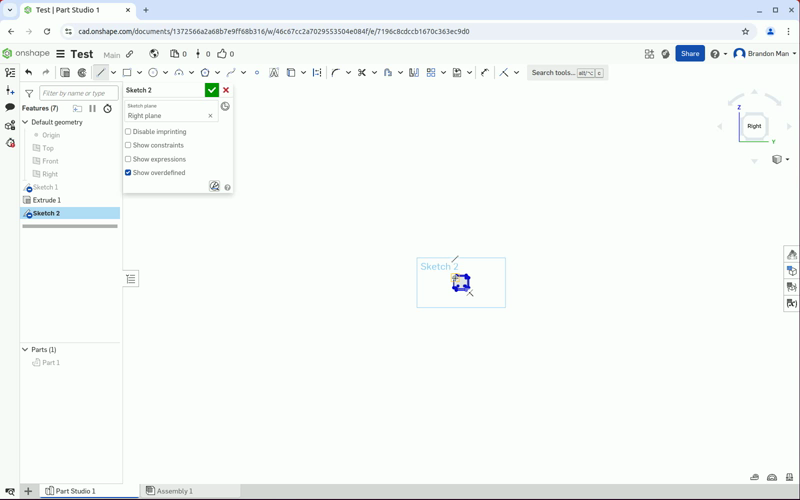
mouse_move(485, 277)
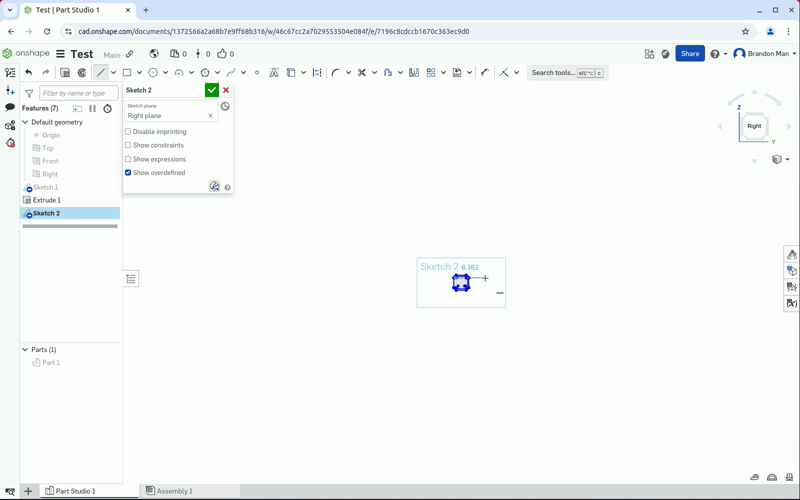
key_down(shift)
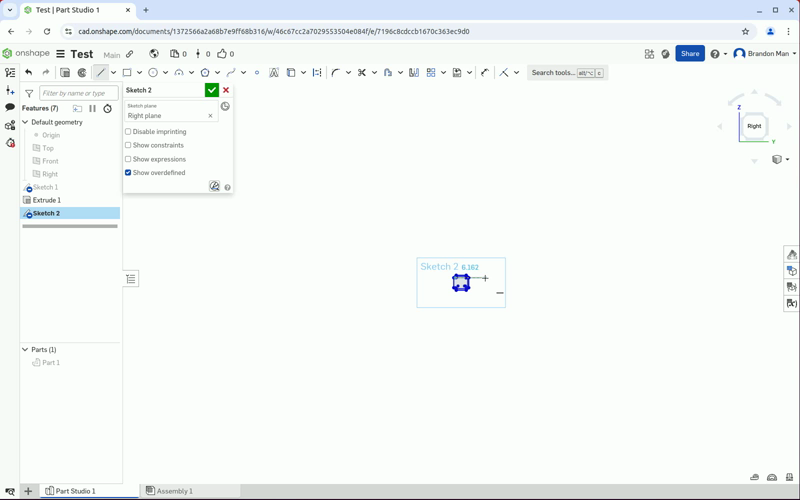
mouse_move(455, 287)
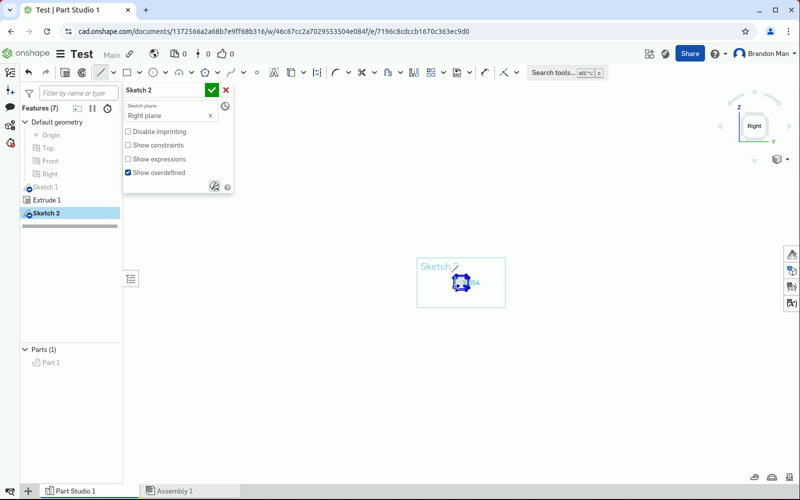
scroll(6)
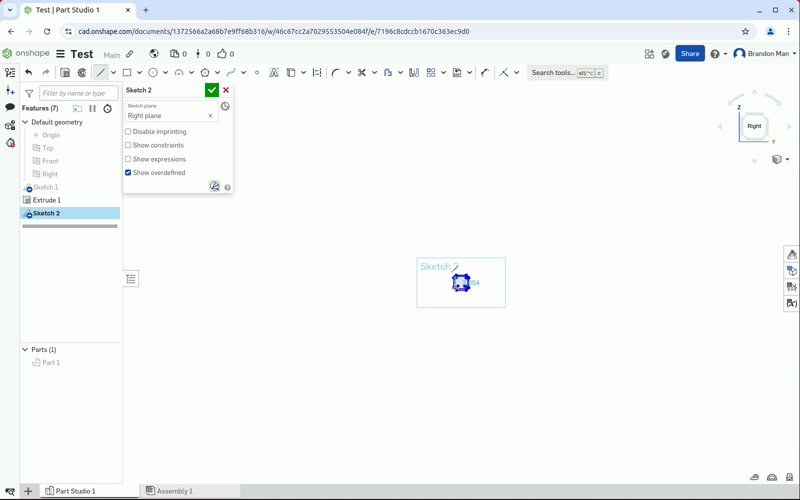
scroll(6)
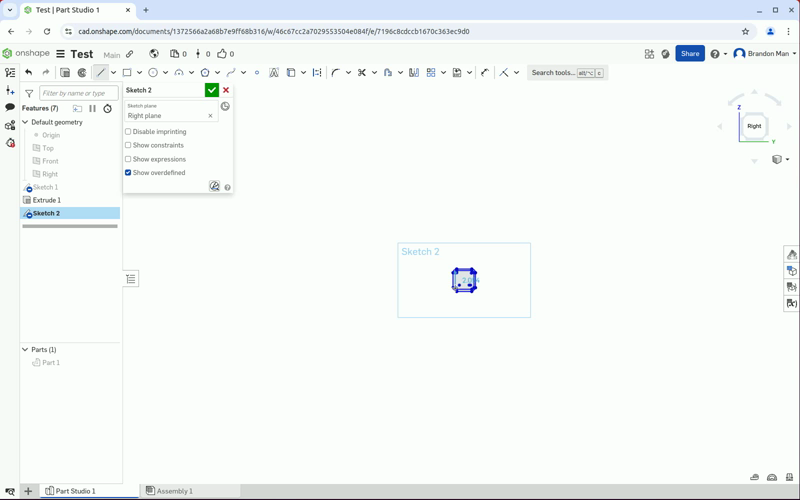
scroll(6)
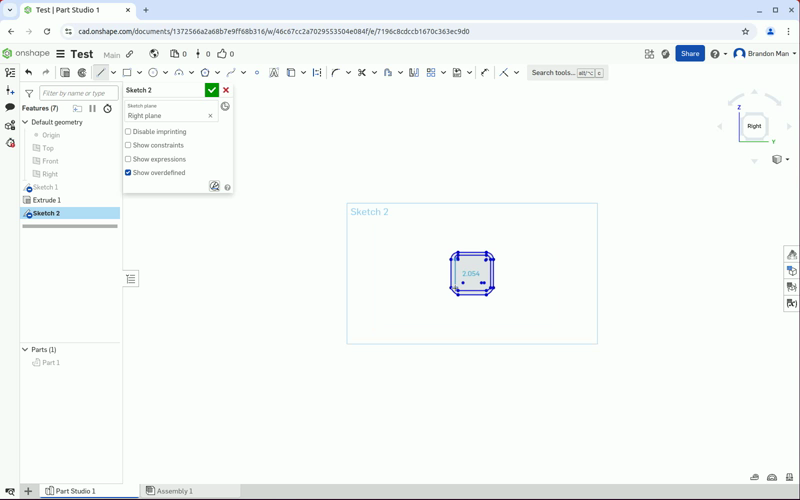
scroll(6)
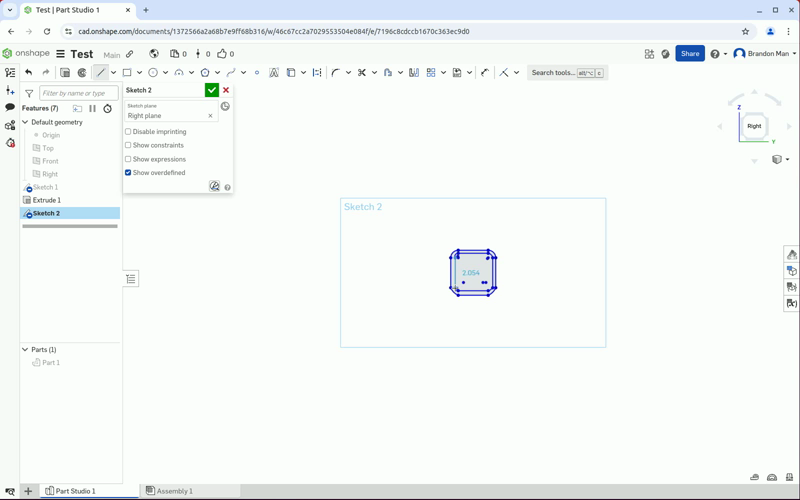
scroll(6)
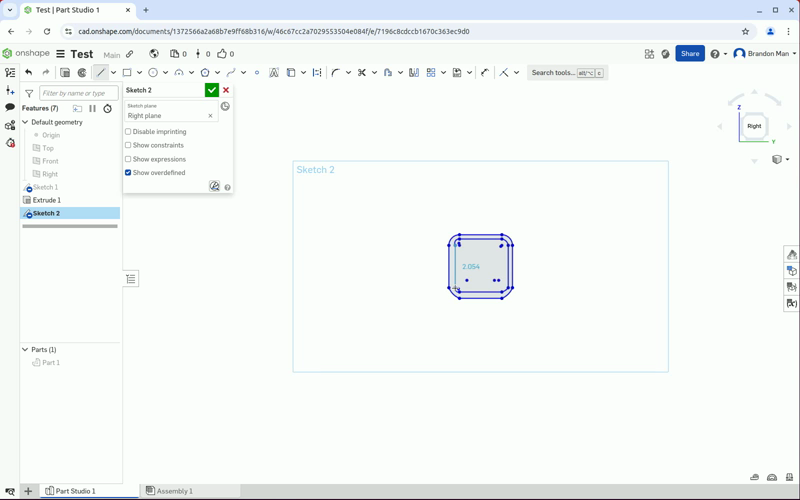
scroll(6)
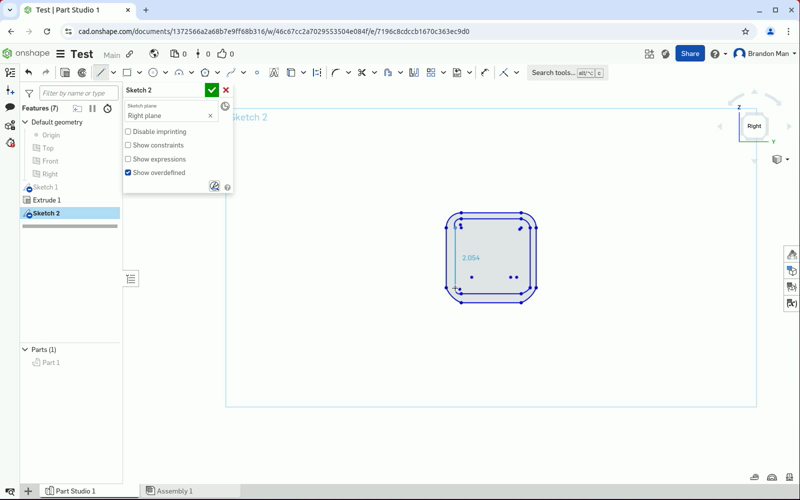
scroll(6)
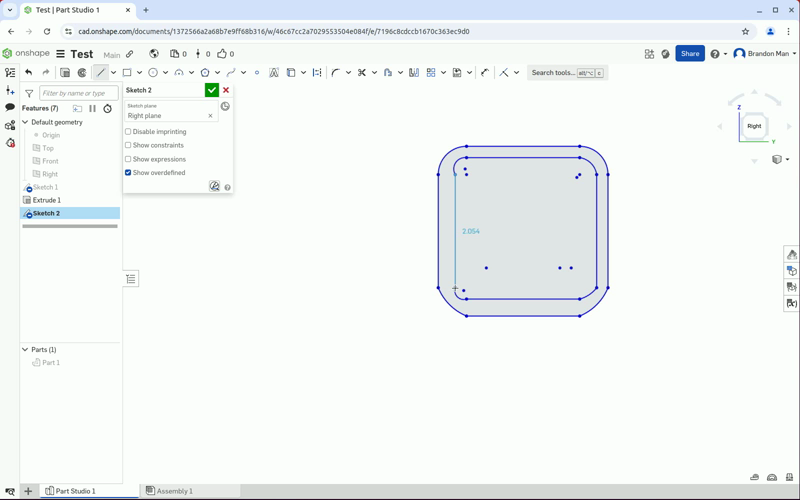
key_up(shift)
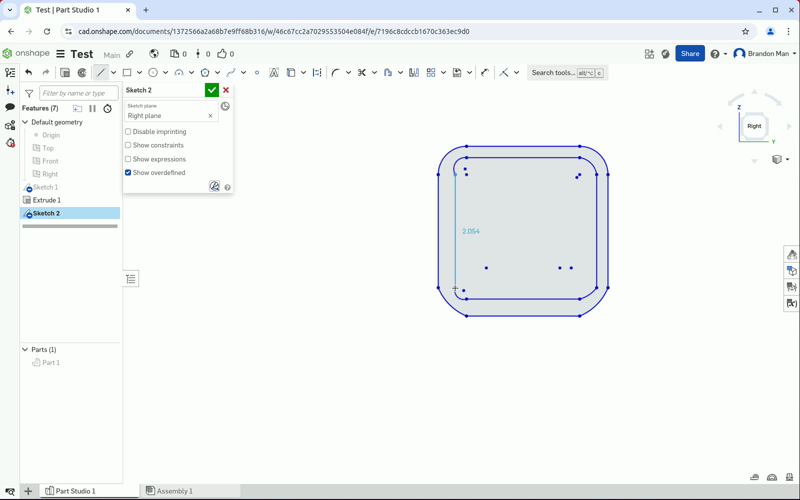
click(455, 287)
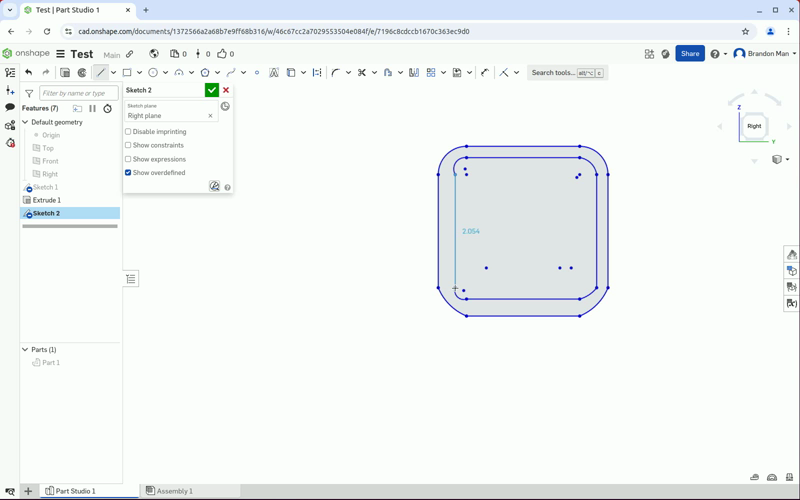
scroll(-6)
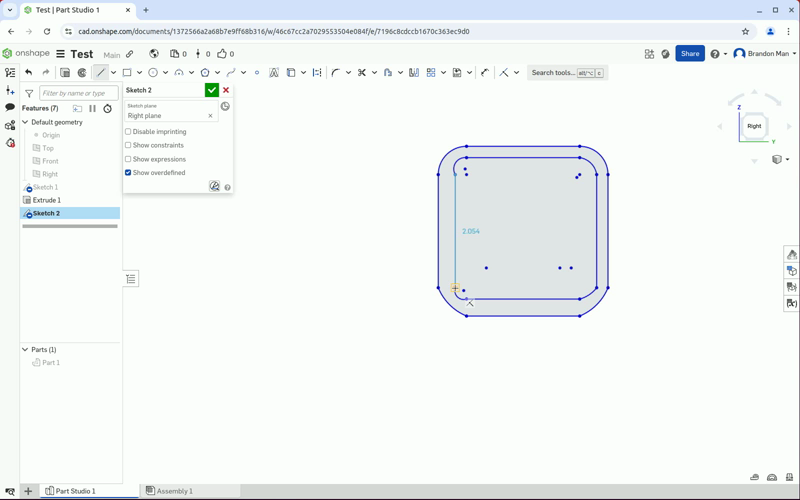
scroll(-6)
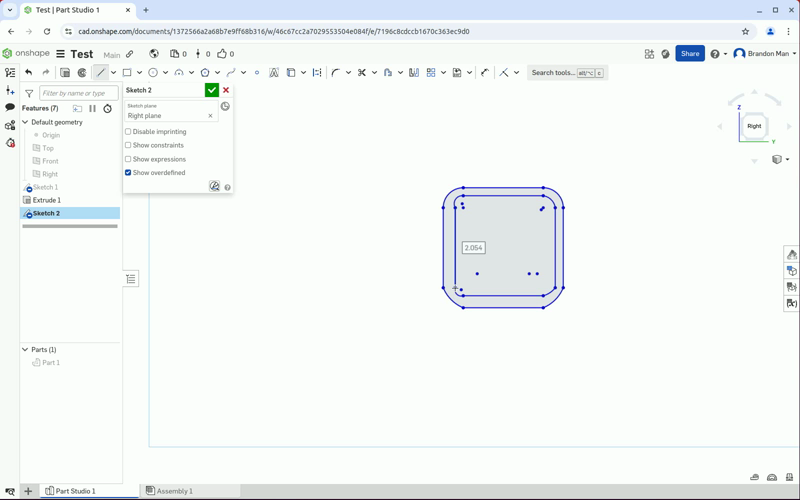
scroll(-6)
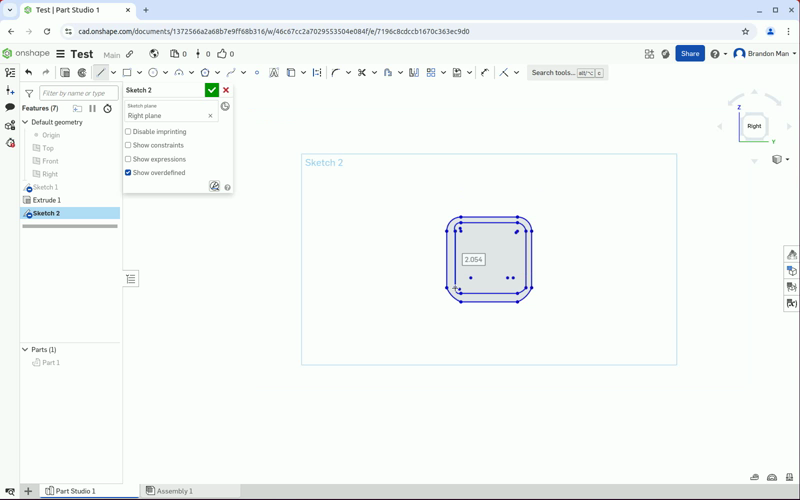
scroll(-6)
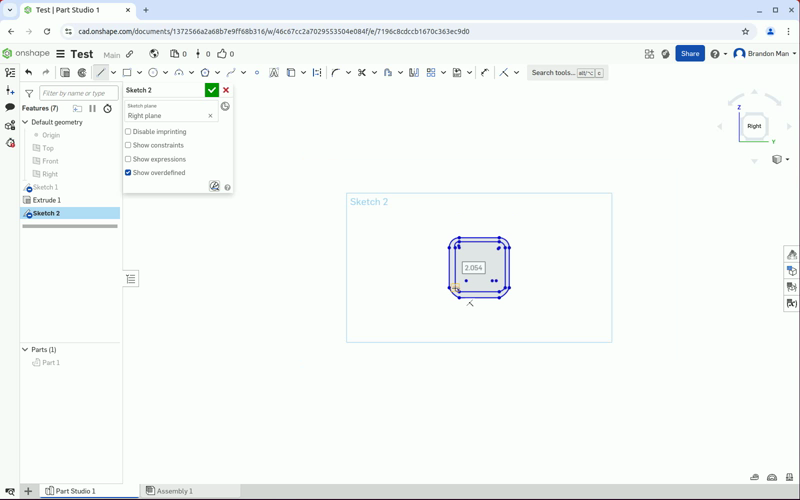
scroll(-6)
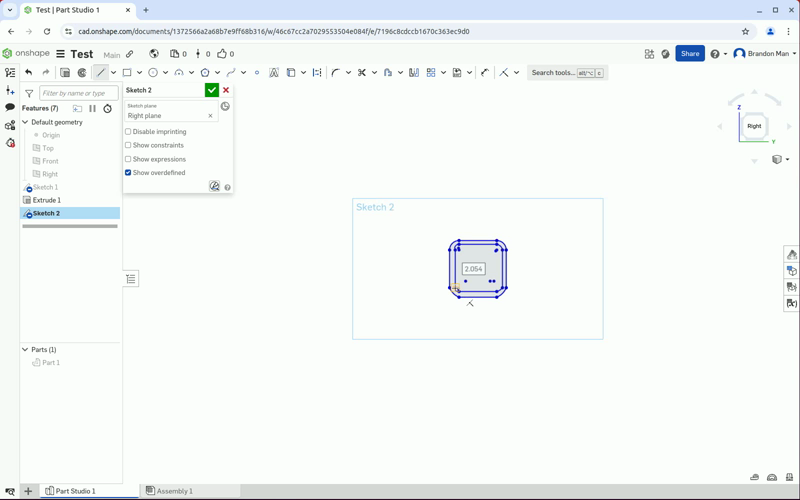
scroll(-6)
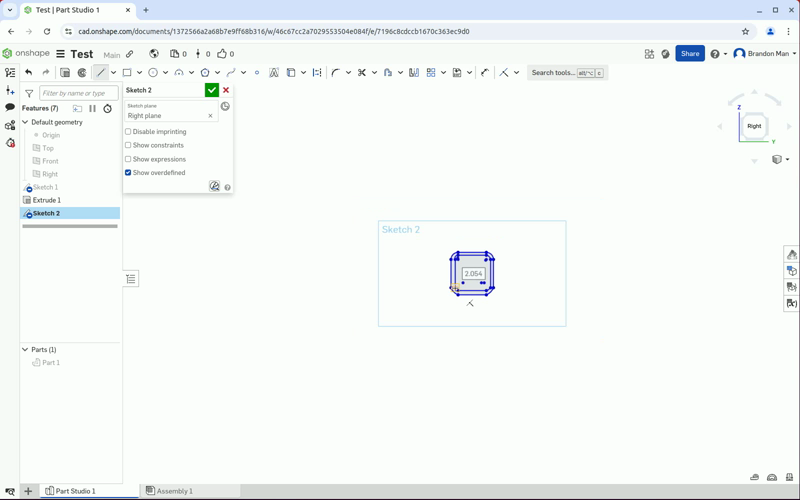
scroll(-6)
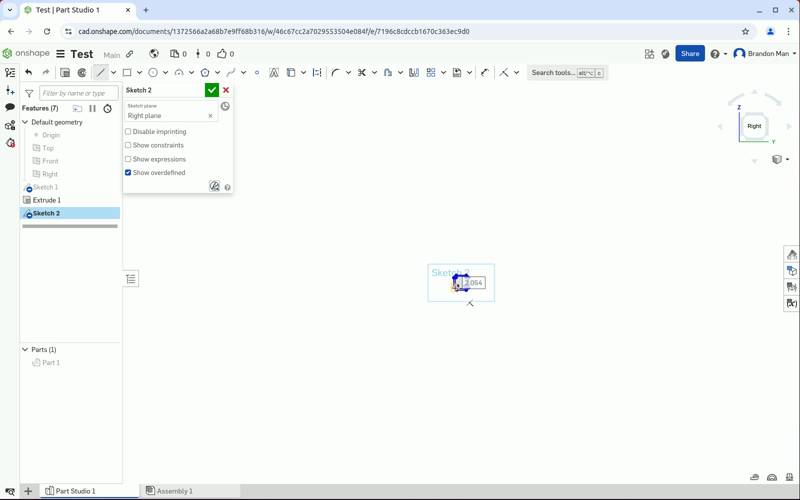
key(esc)
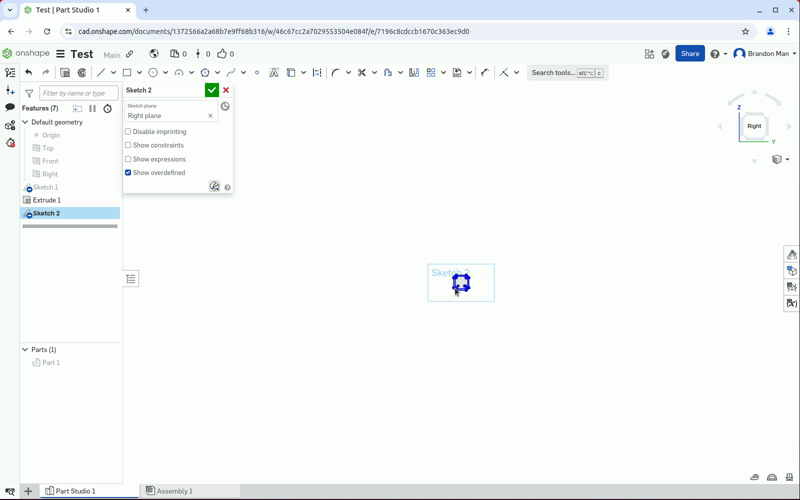
mouse_move(466, 275)
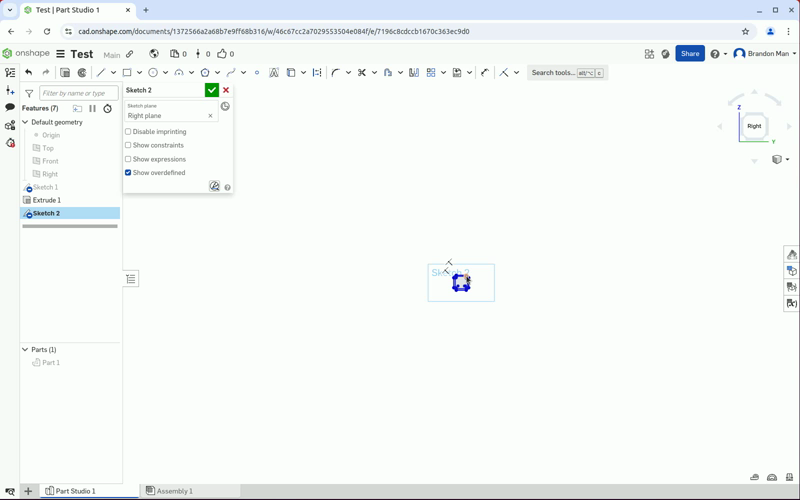
scroll(6)
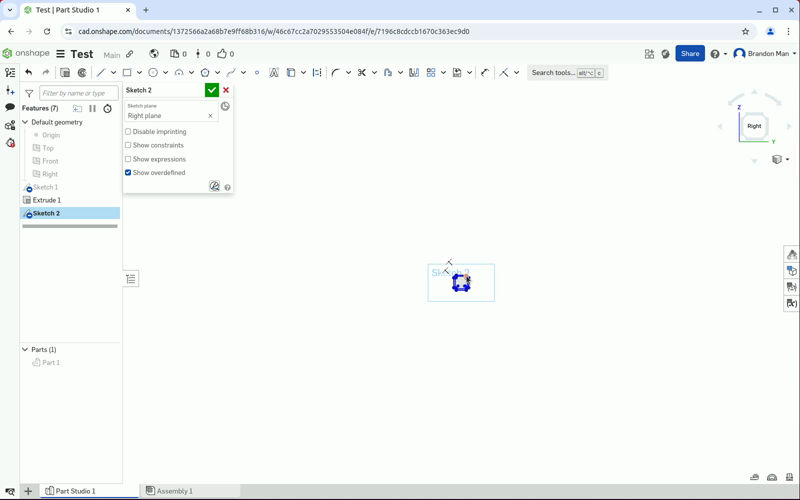
scroll(6)
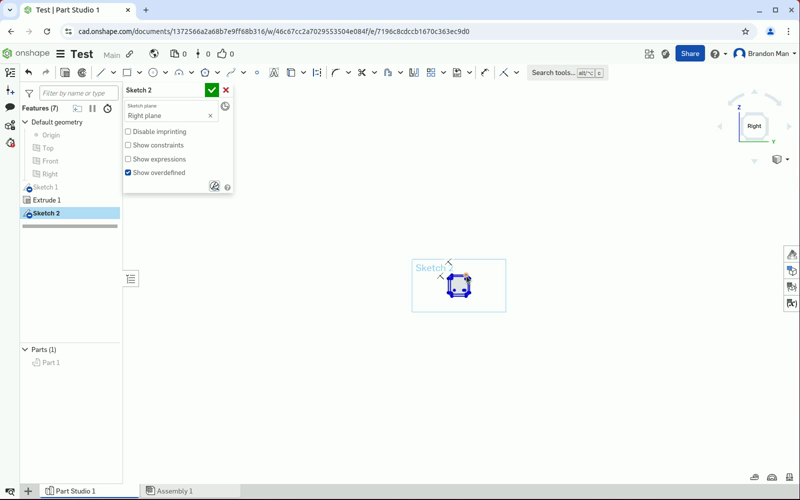
scroll(6)
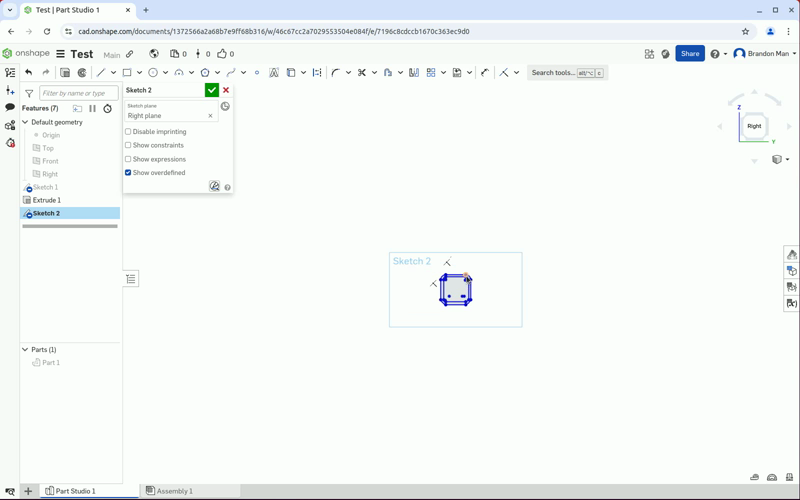
scroll(6)
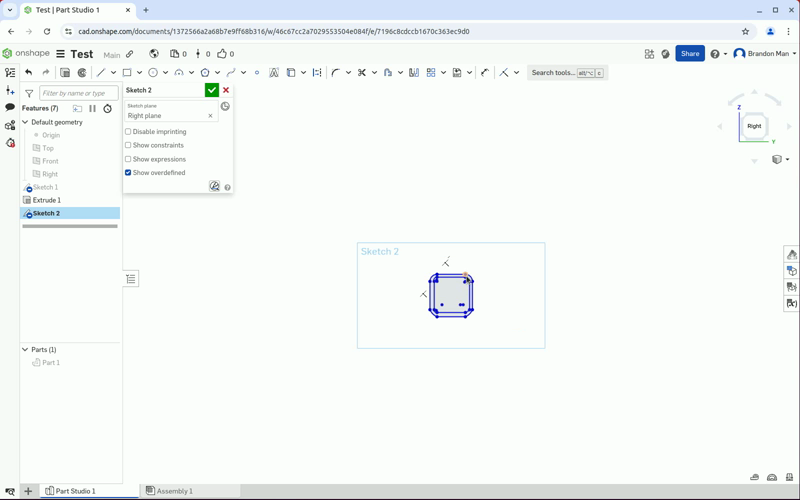
scroll(6)
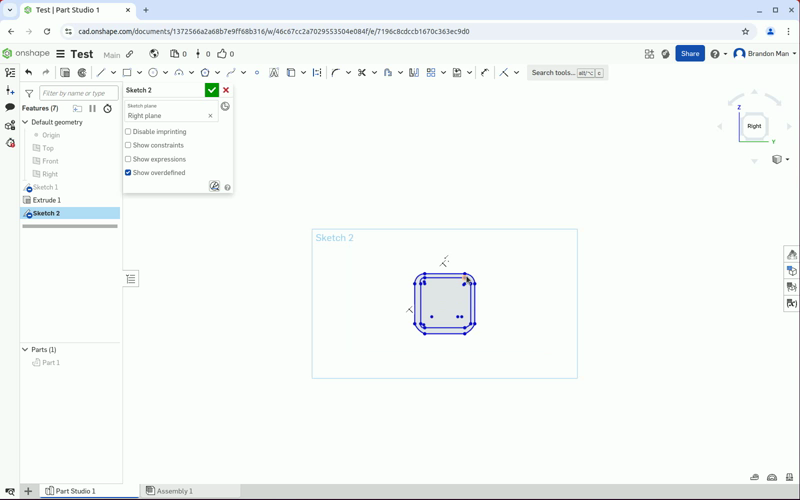
scroll(6)
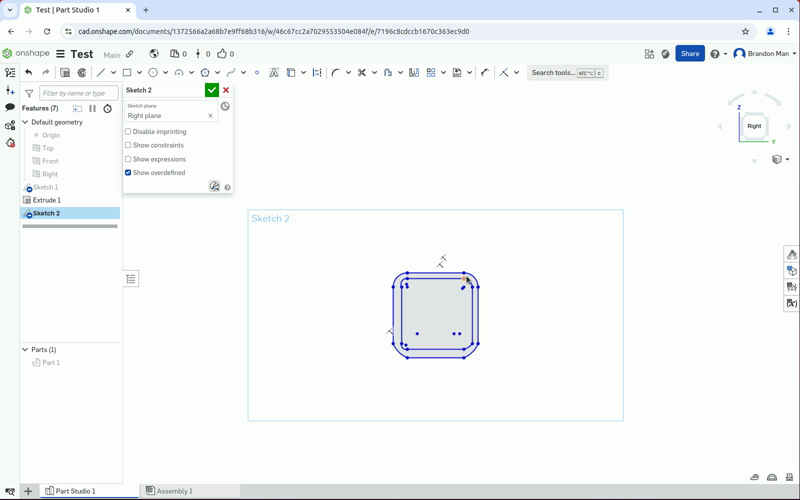
scroll(6)
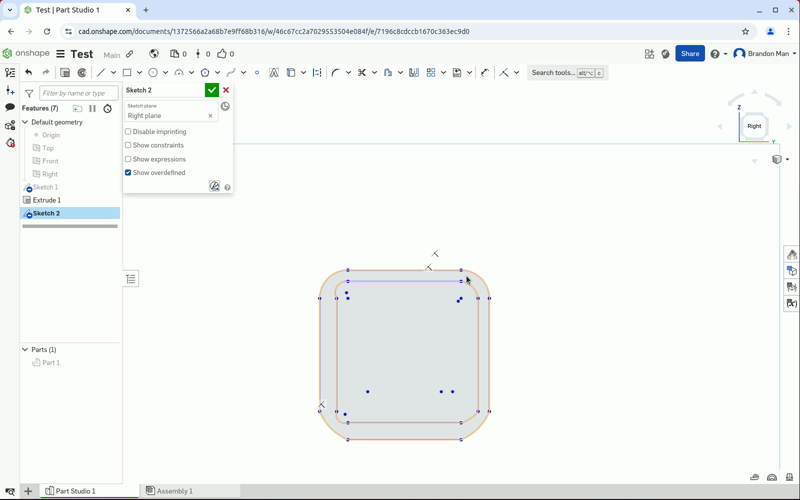
click(466, 275)
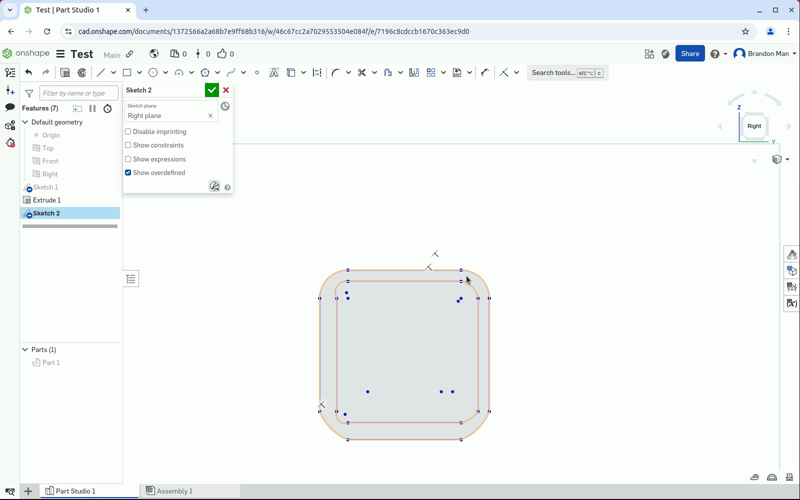
scroll(-6)
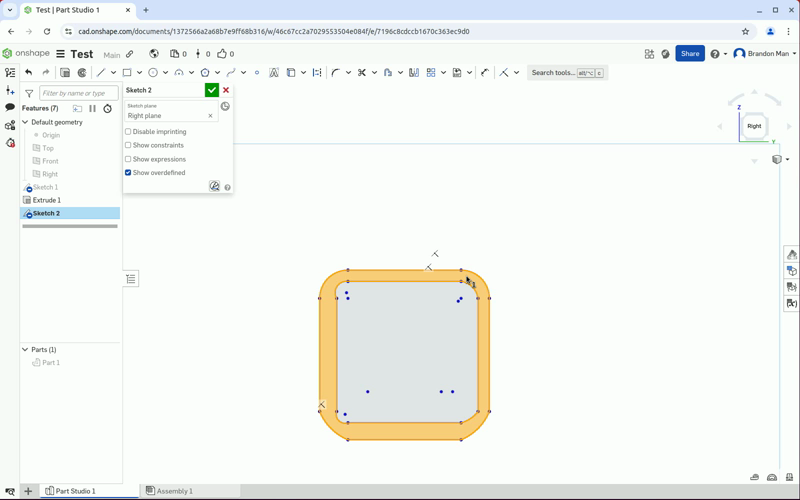
scroll(-6)
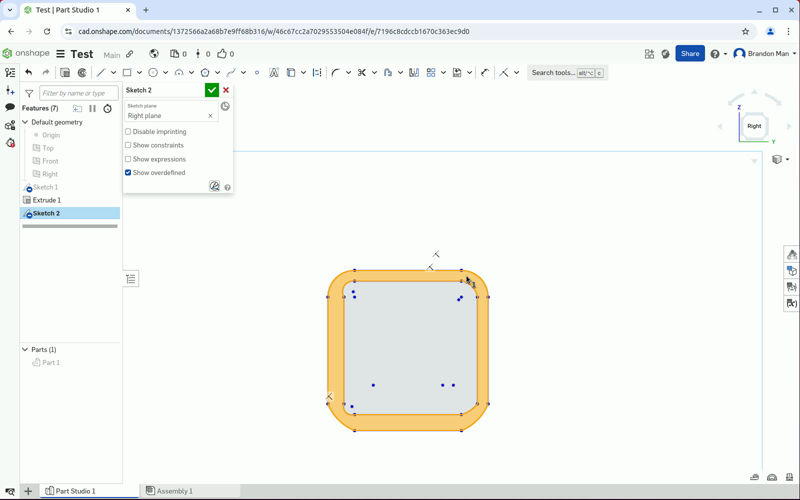
scroll(-6)
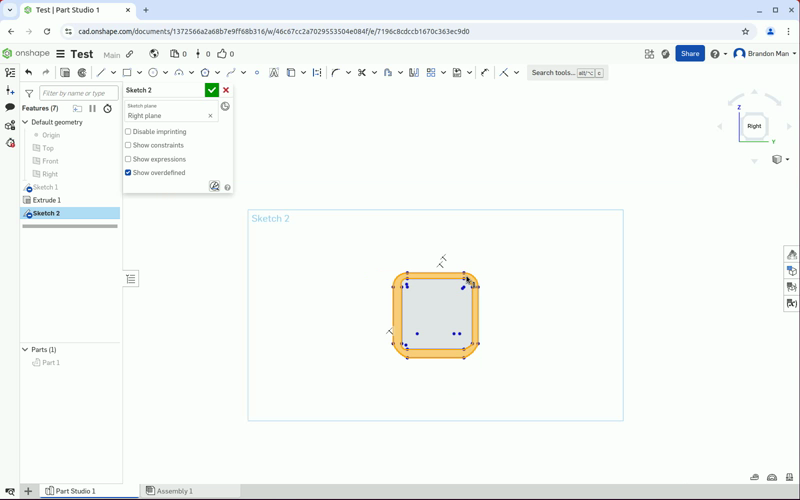
scroll(-6)
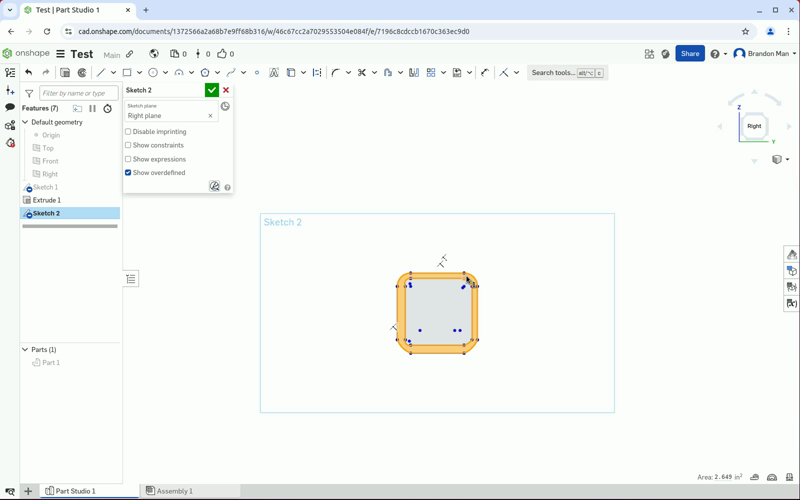
scroll(-6)
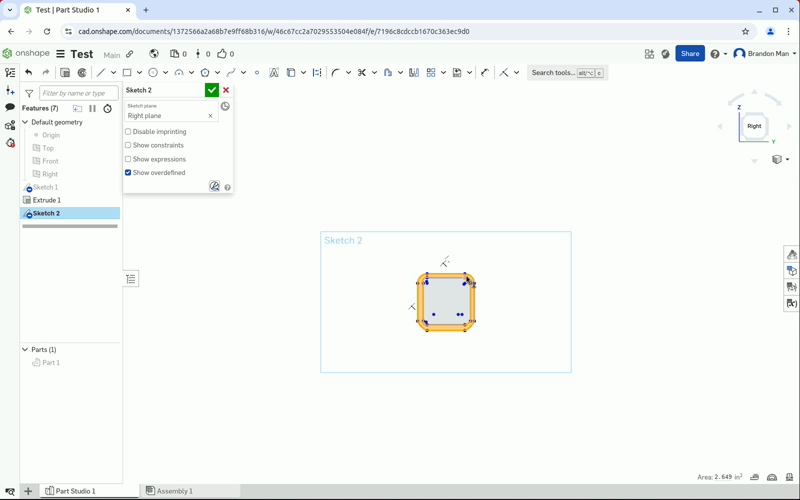
scroll(-6)
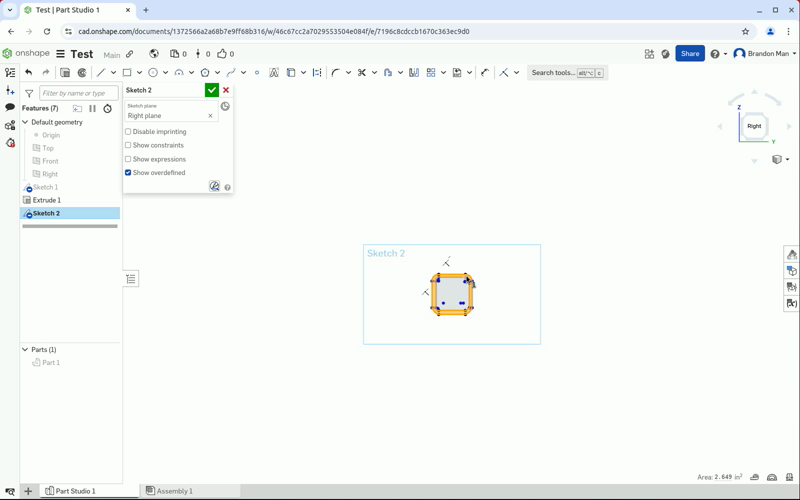
scroll(-6)
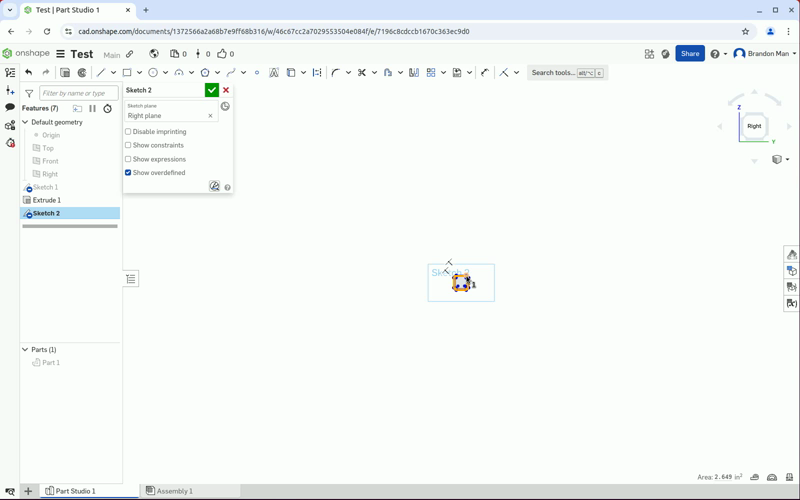
mouse_move(73, 352)
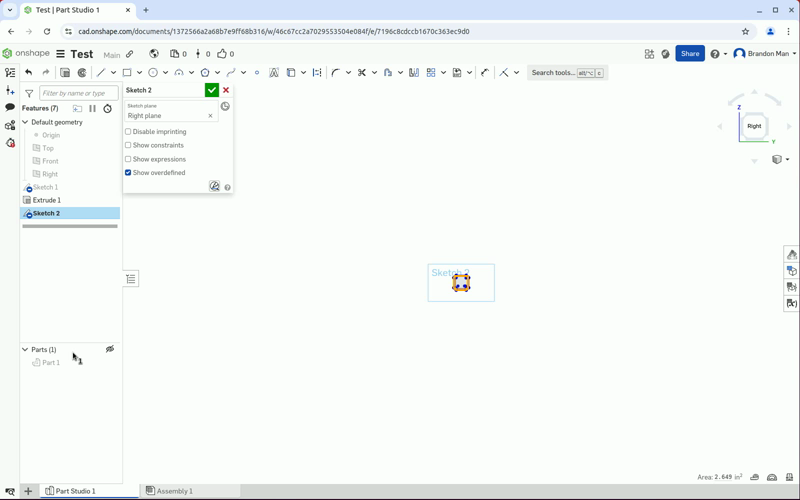
key(shift+y)
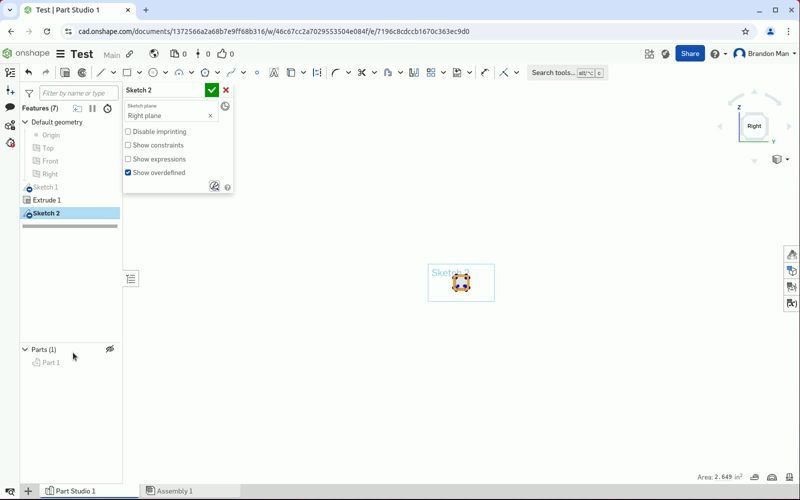
key(shift+e)
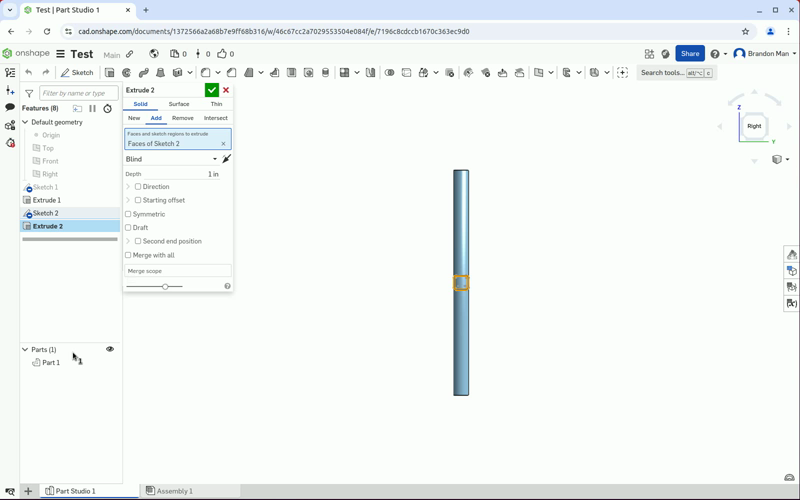
mouse_move(143, 106)
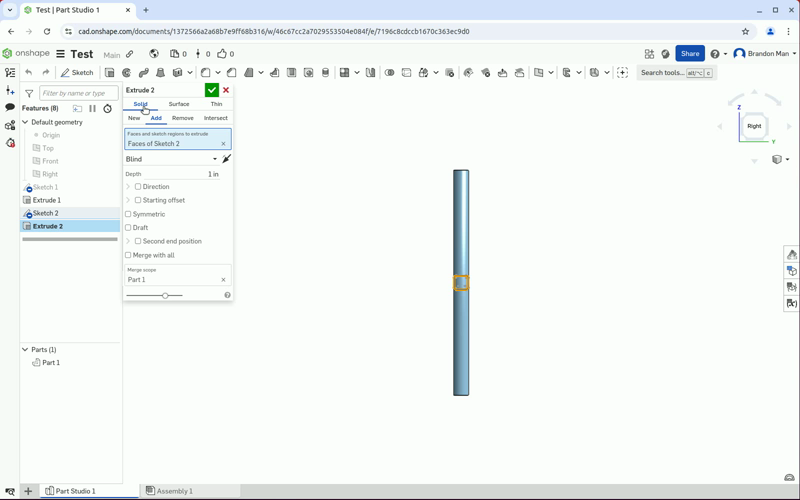
click(143, 106)
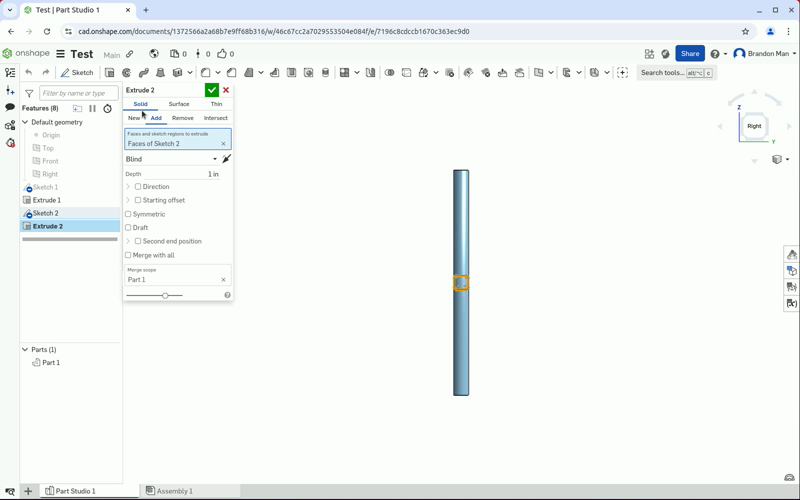
mouse_move(137, 120)
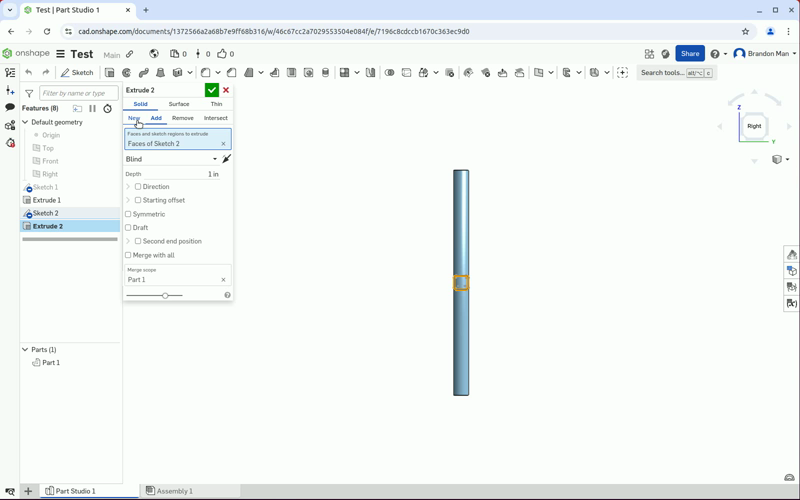
click(137, 120)
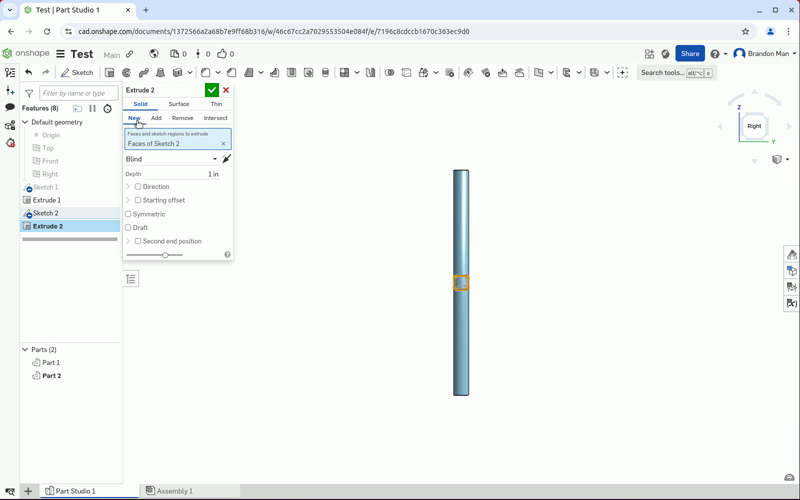
key(tab, 4)
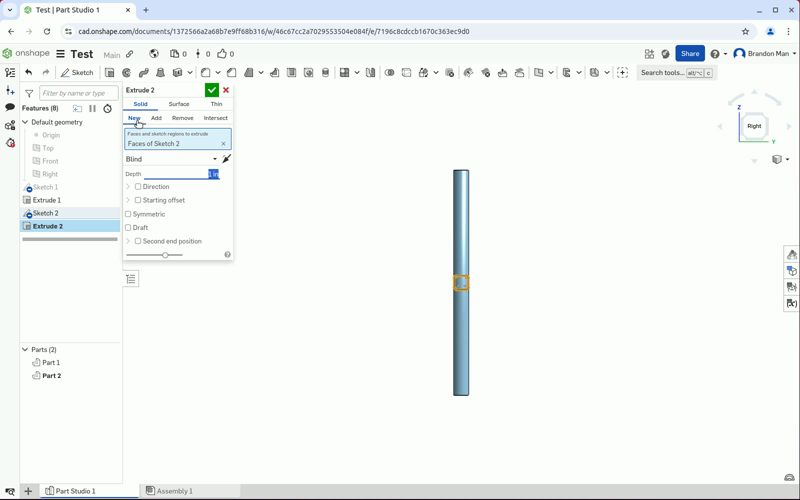
text(40.44)
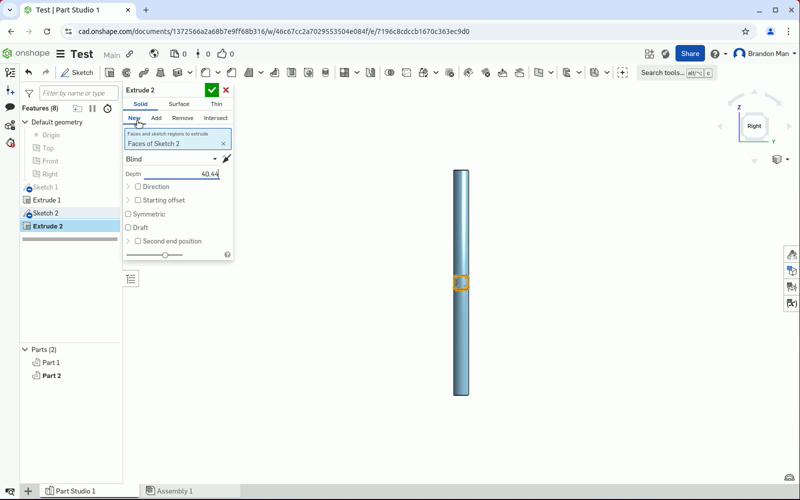
key(tab, 3)
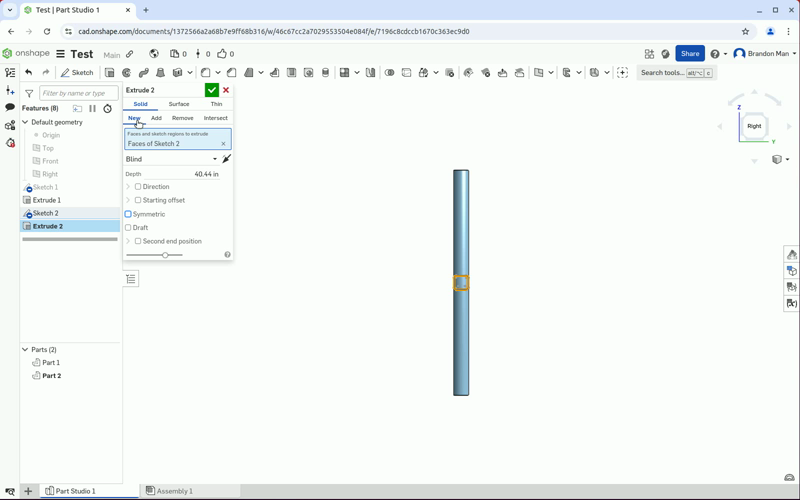
key(space)
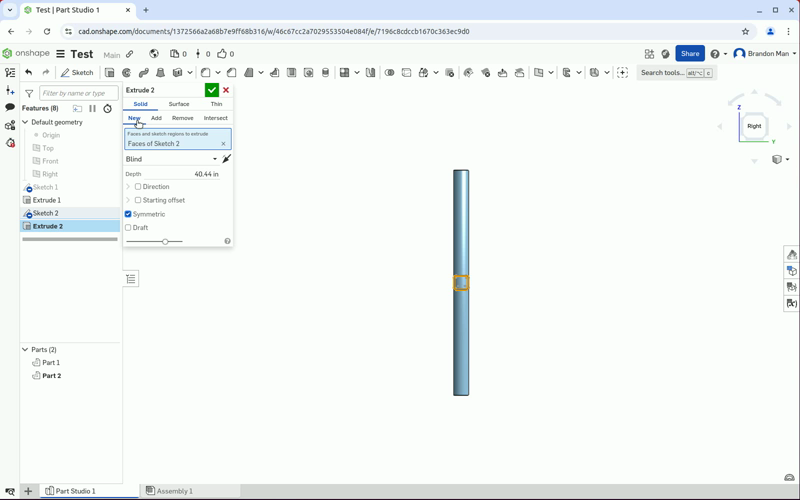
key(enter)
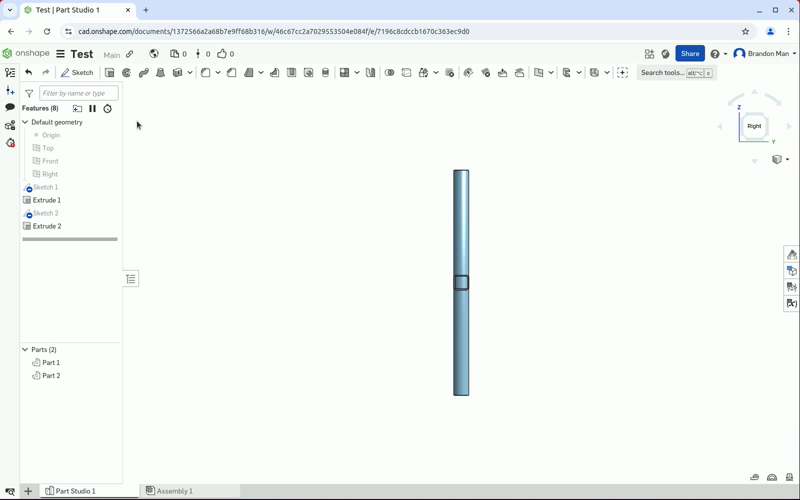
key(shift+h)
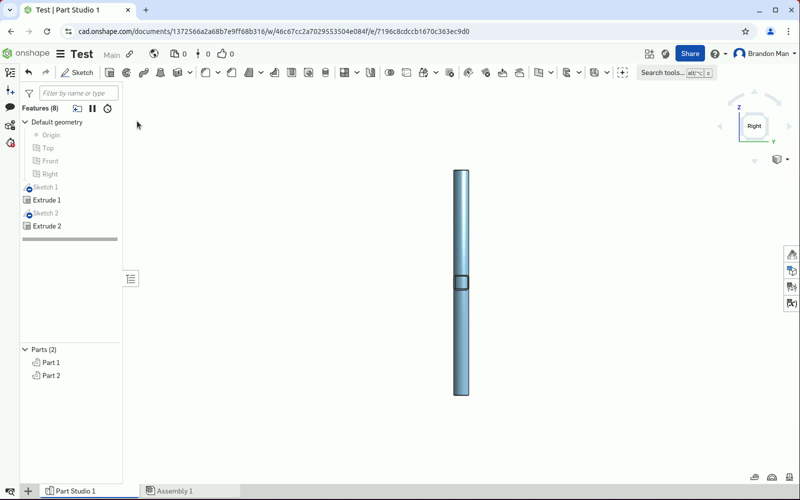
key(shift+h)
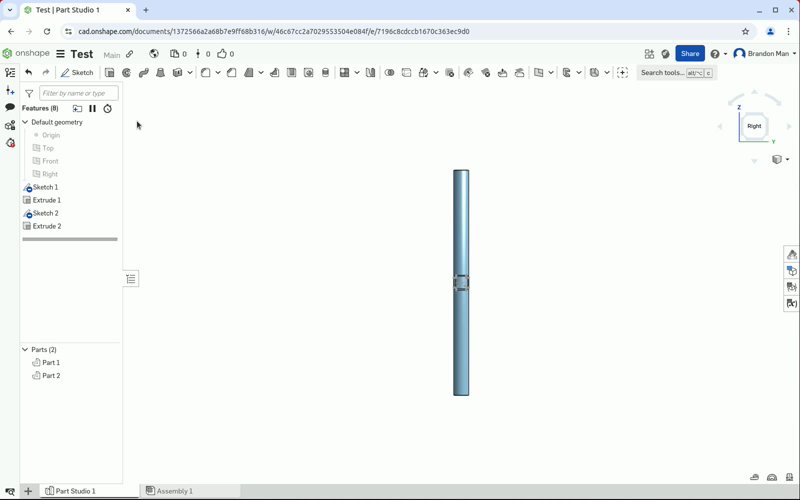
key(shift+7)
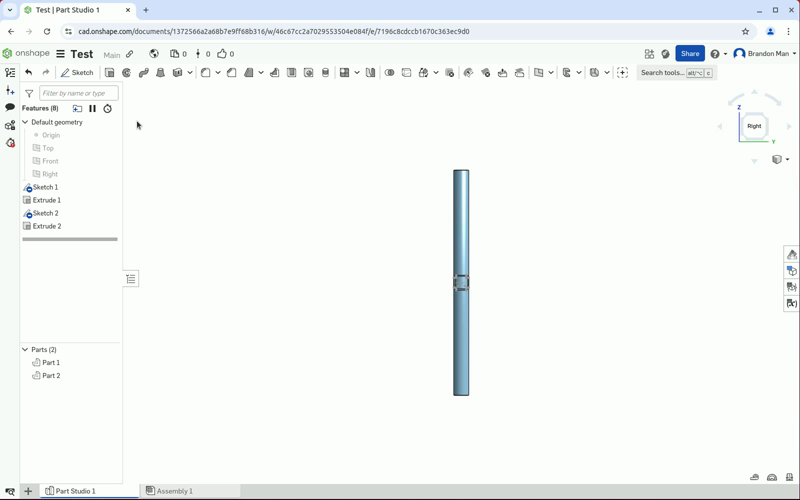
key(right, 2)
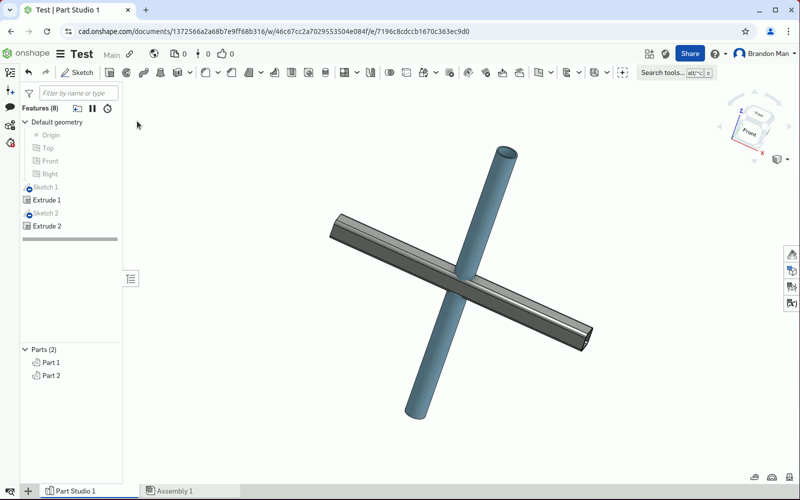
key(down, 2)
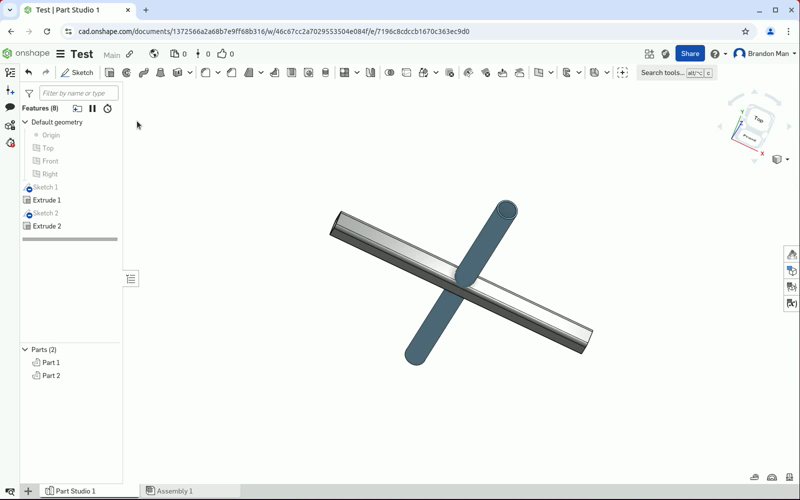
key(up, 2)
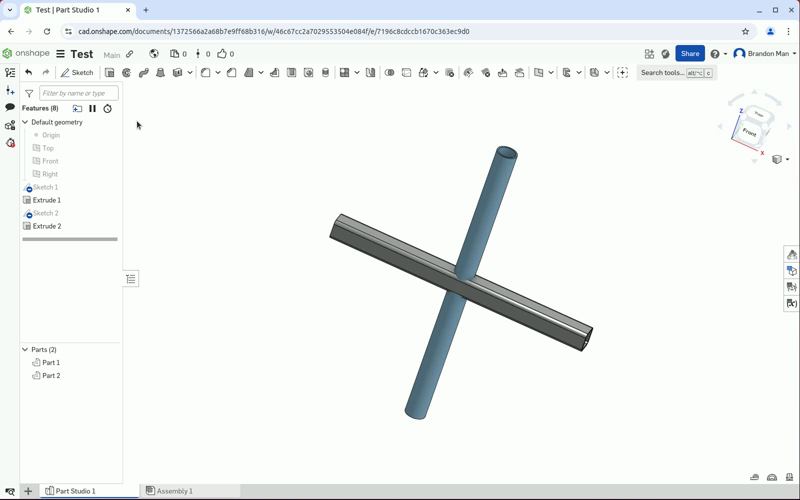
key(left, 2)
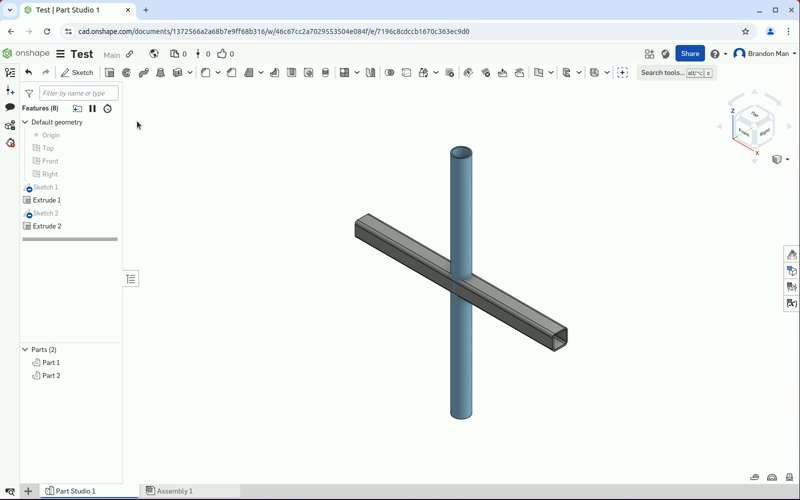
mouse_move(73, 189)
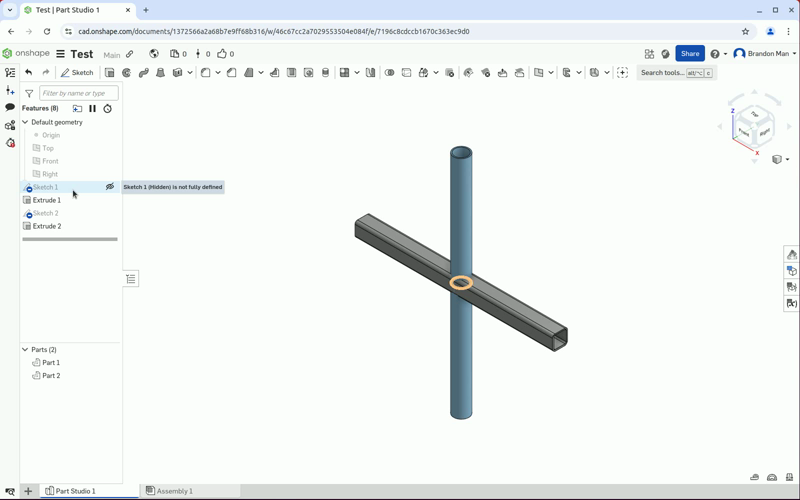
click(73, 189)